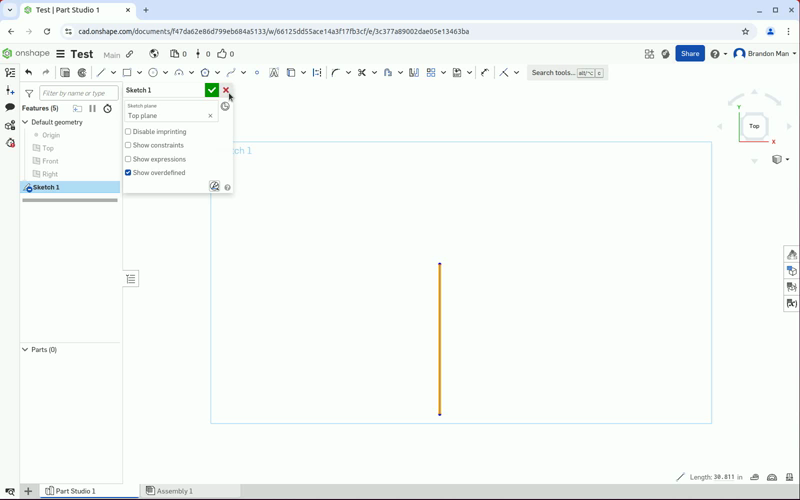
key(shift+h)
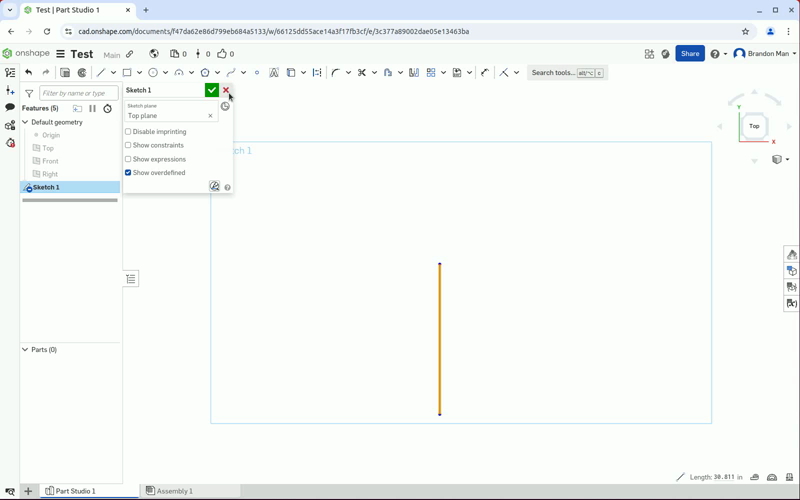
key(shift+s)
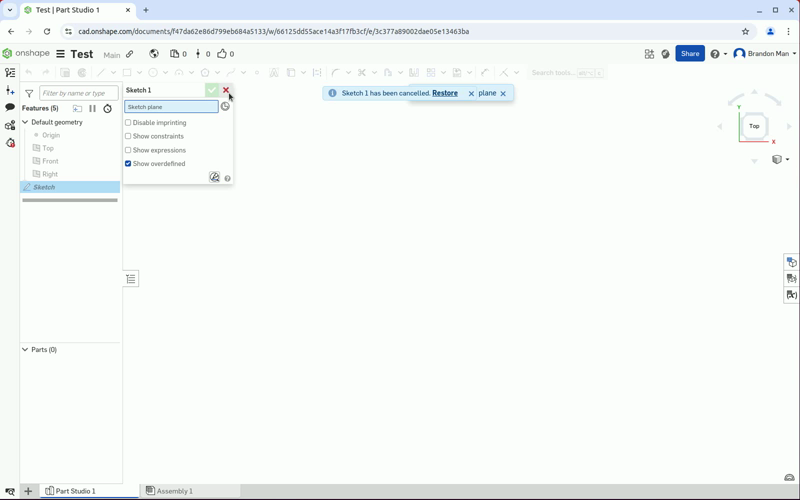
mouse_move(73, 150)
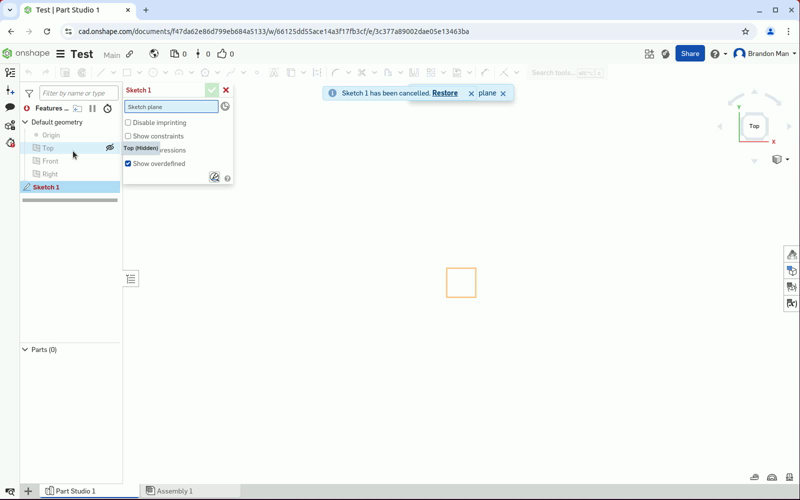
click(73, 150)
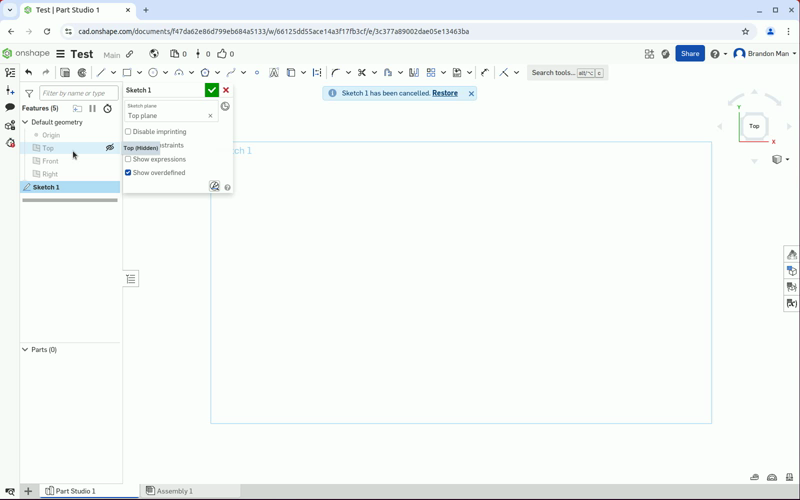
mouse_move(73, 352)
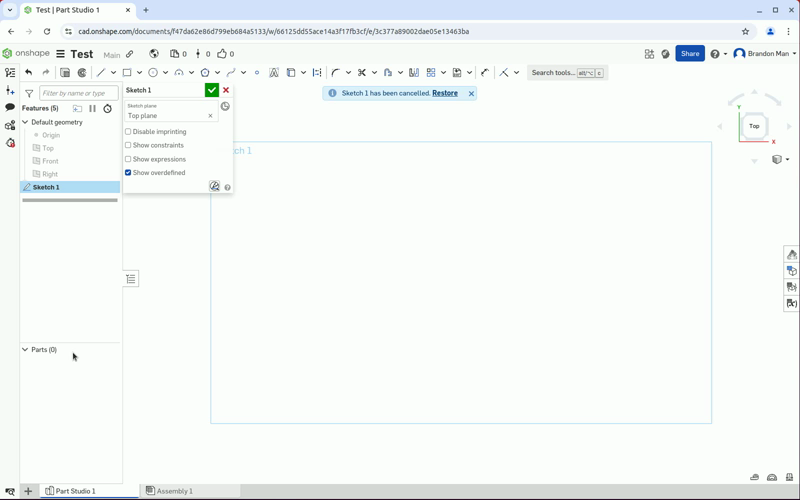
key(y)
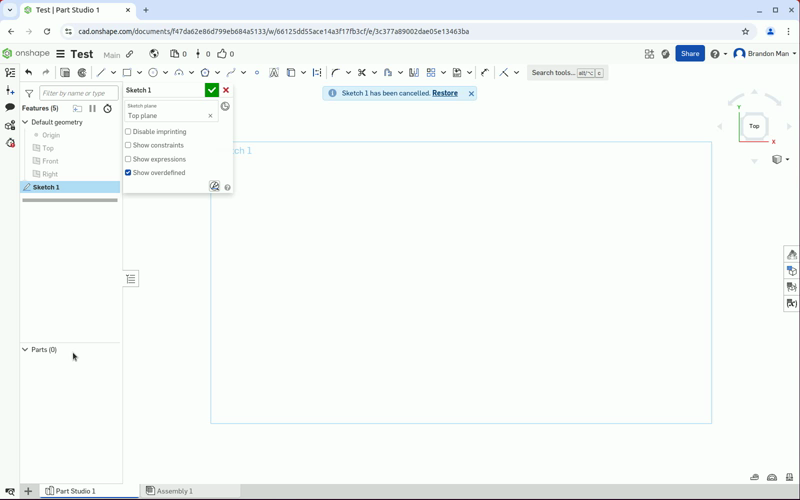
key(l)
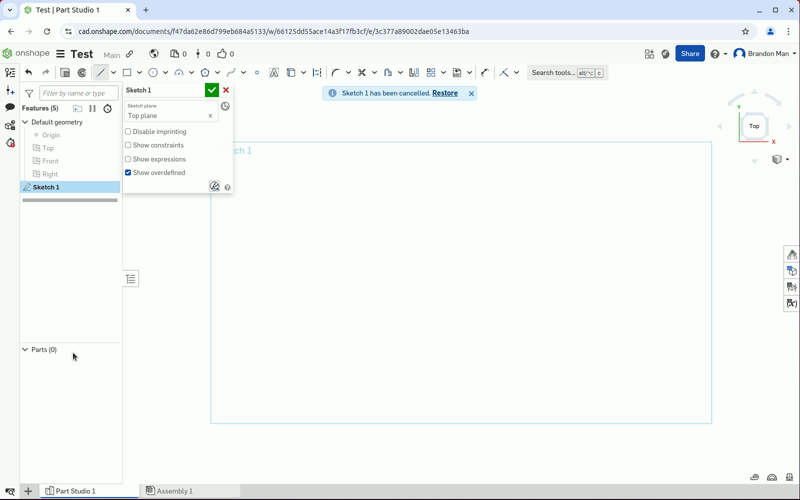
key_down(shift)
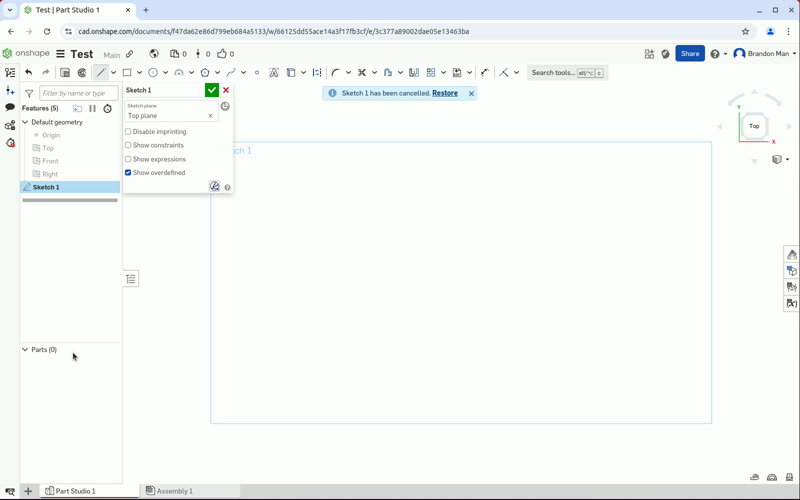
mouse_move(470, 282)
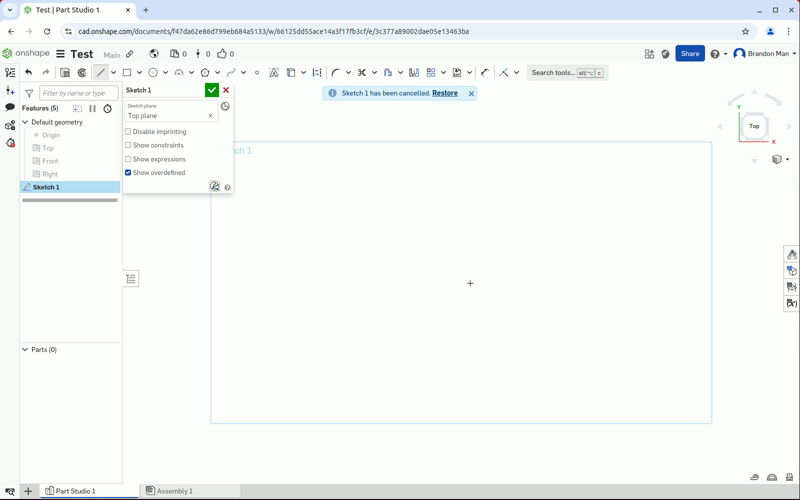
click(470, 282)
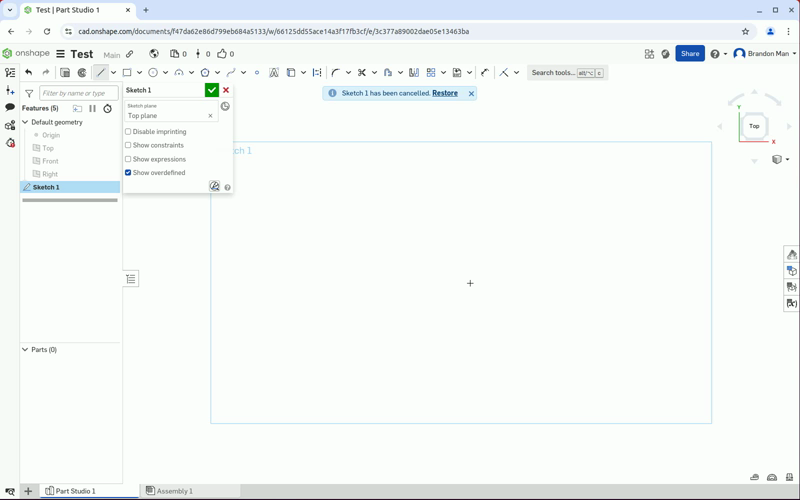
key_up(shift)
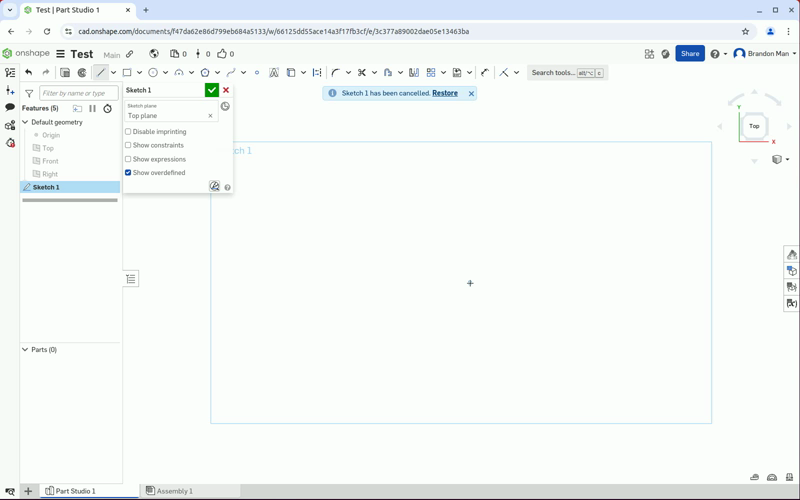
key_down(shift)
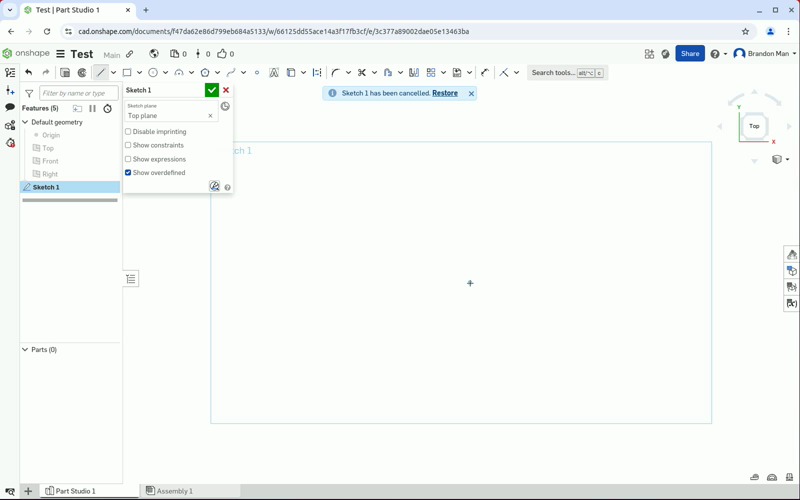
mouse_move(500, 282)
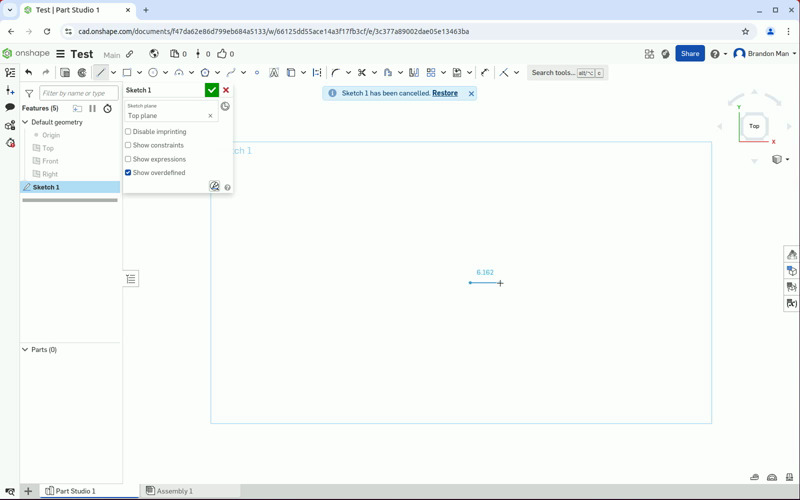
mouse_move(503, 282)
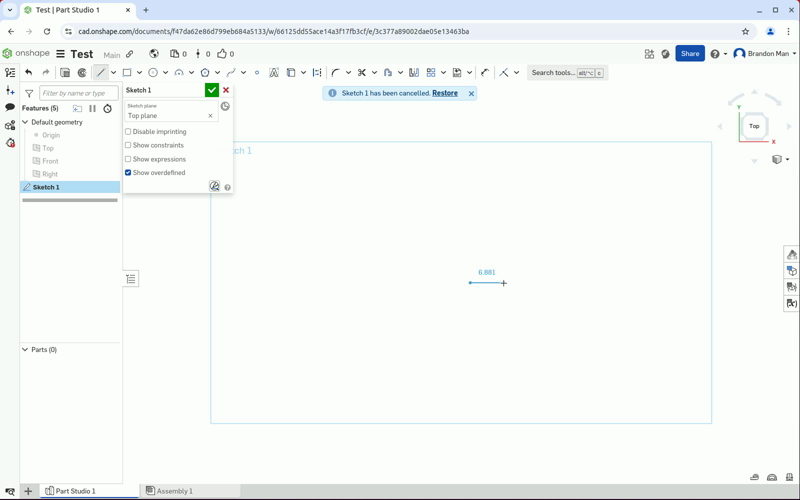
click(503, 282)
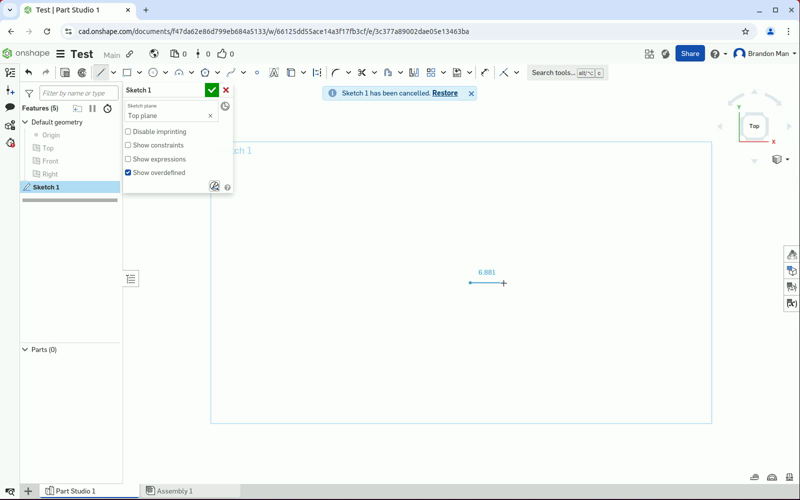
key_up(shift)
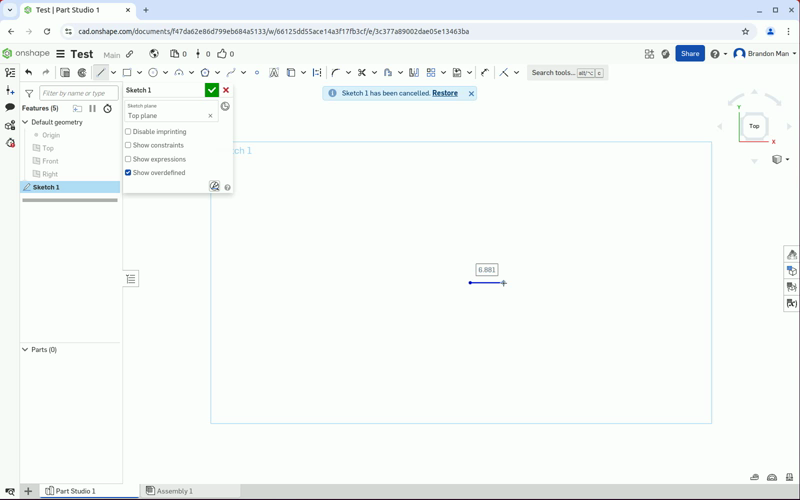
key_down(shift)
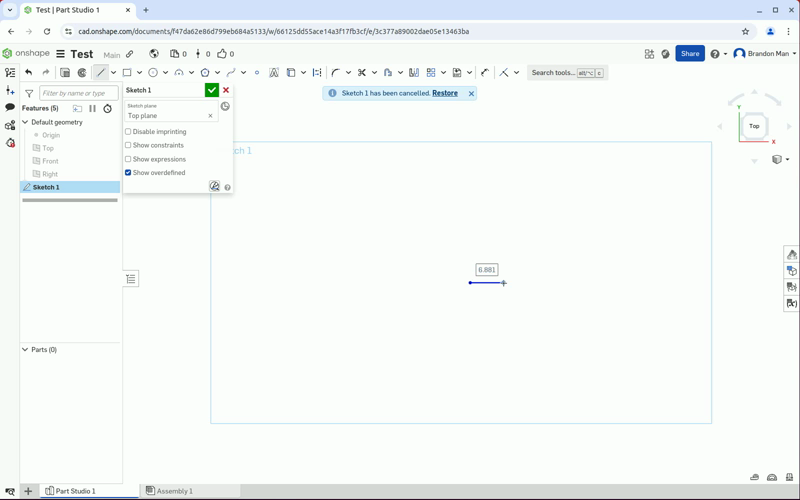
mouse_move(533, 282)
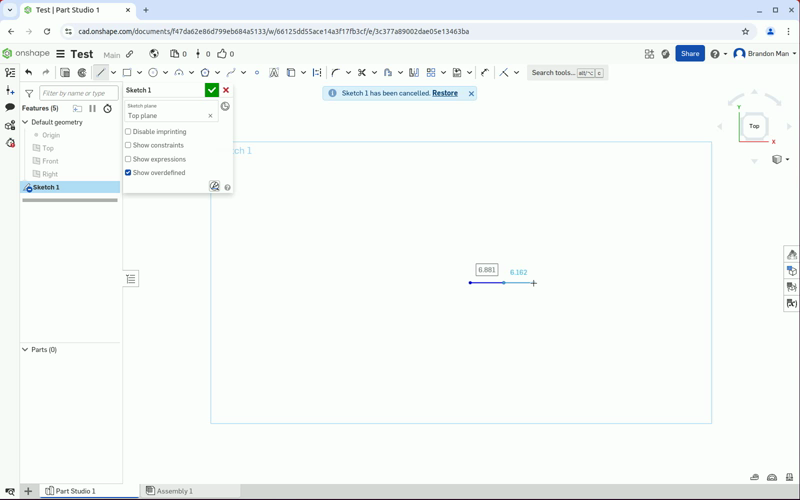
mouse_move(503, 268)
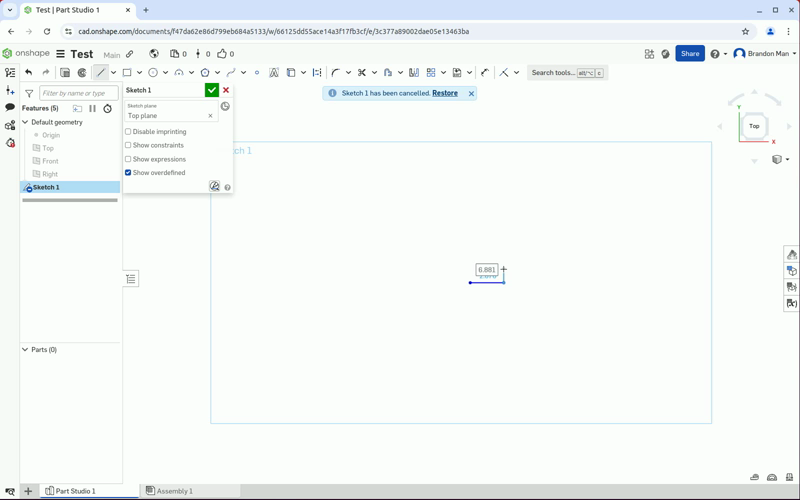
click(503, 268)
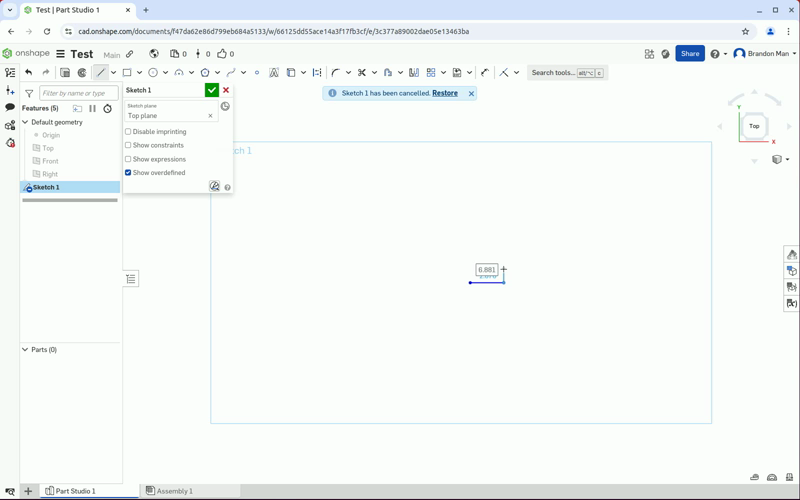
key_up(shift)
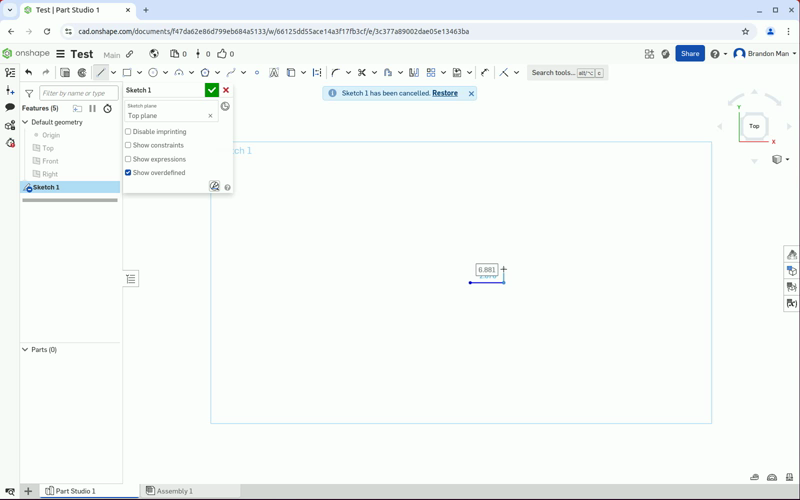
key_down(shift)
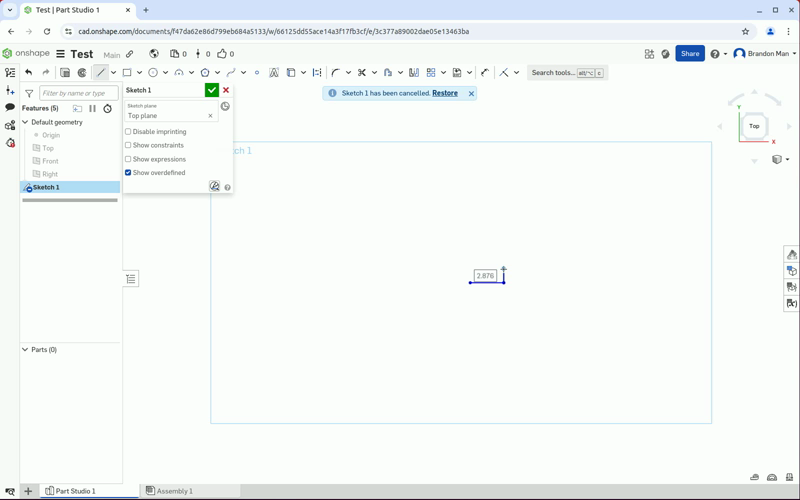
mouse_move(533, 268)
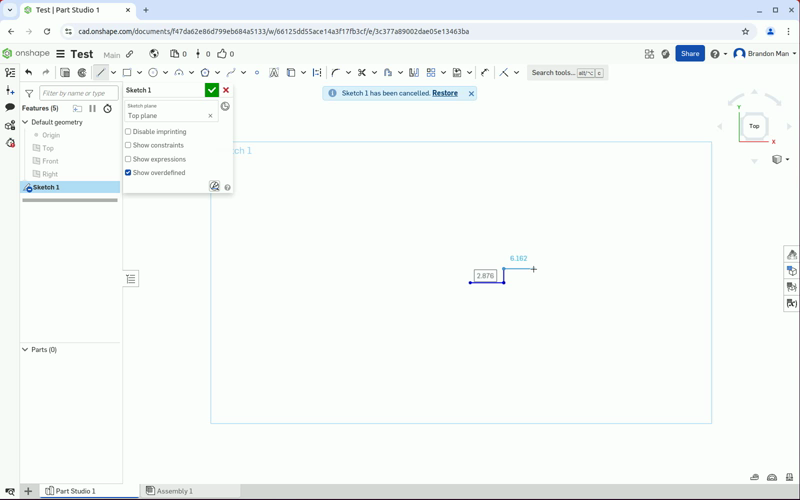
mouse_move(501, 268)
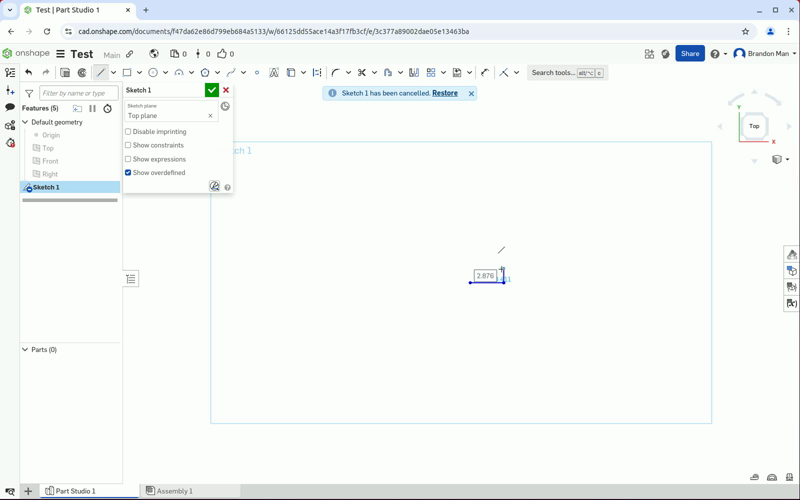
scroll(6)
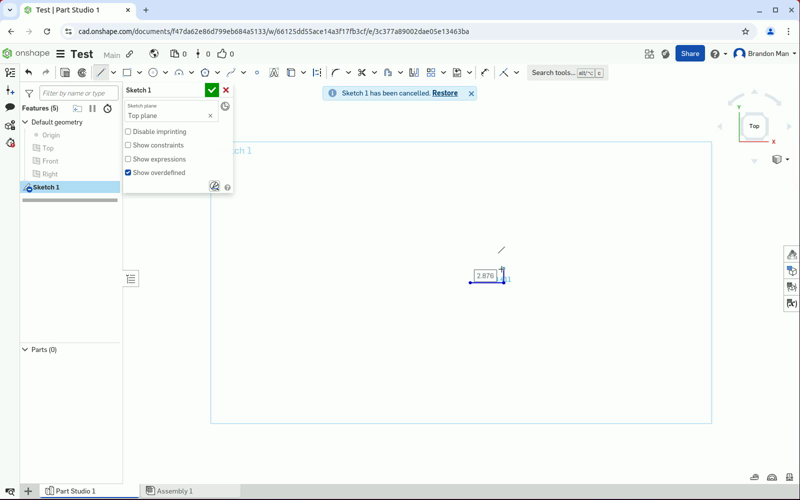
scroll(6)
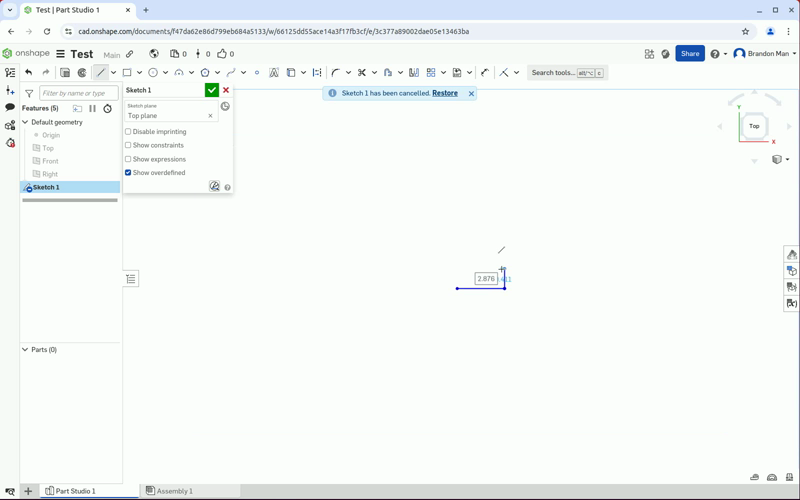
scroll(6)
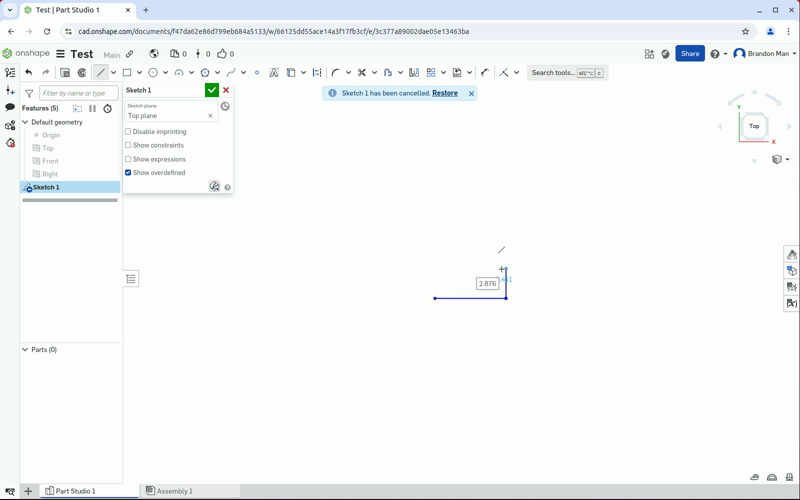
scroll(6)
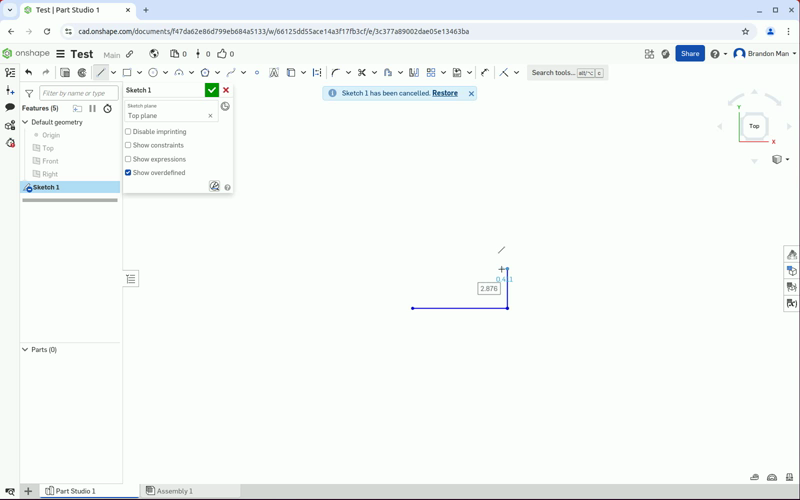
scroll(6)
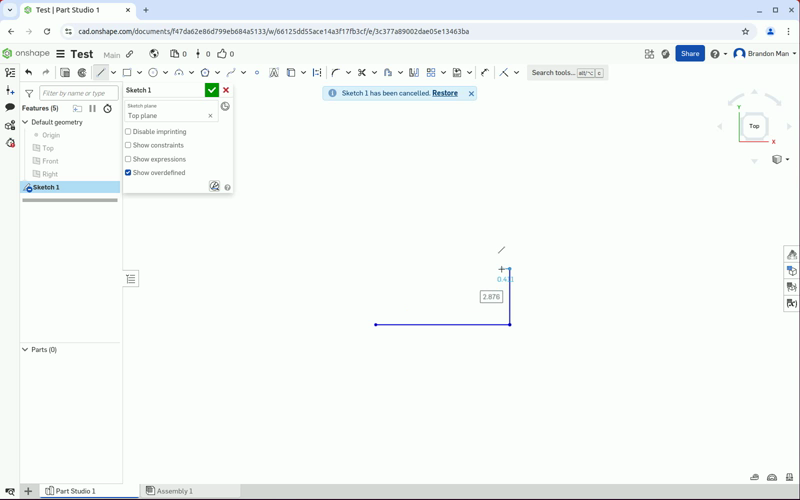
scroll(6)
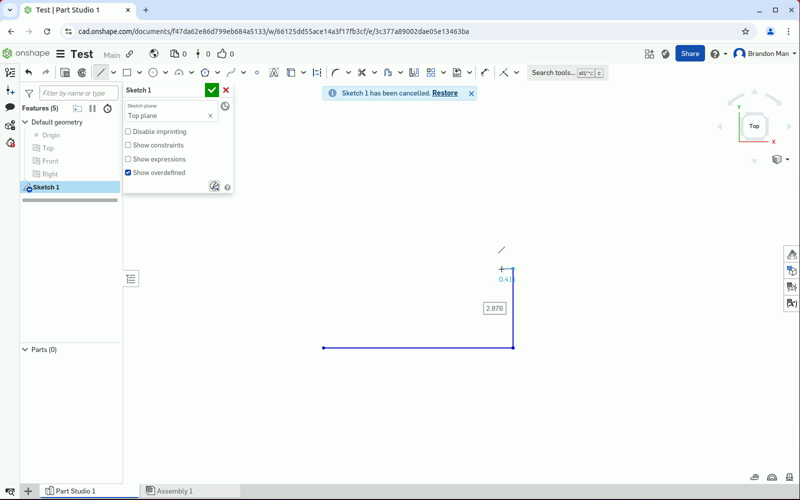
scroll(6)
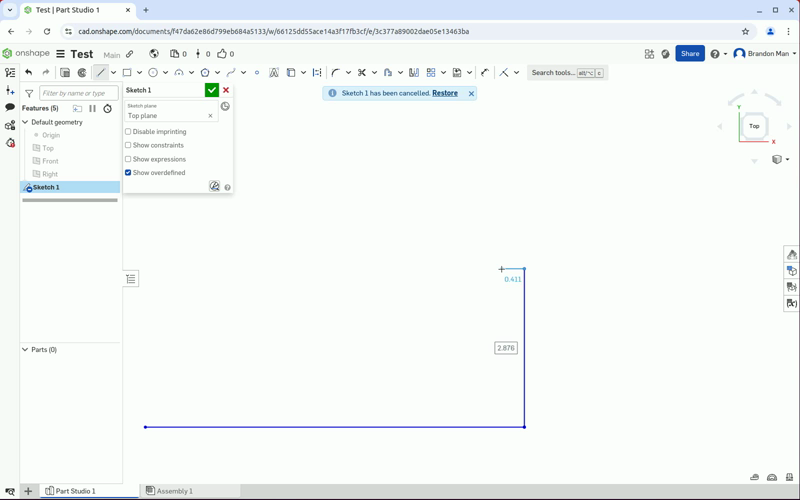
click(501, 268)
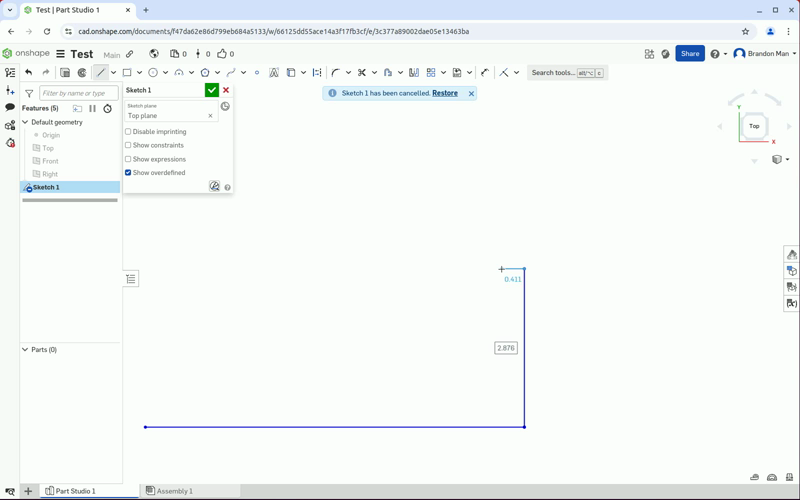
scroll(-6)
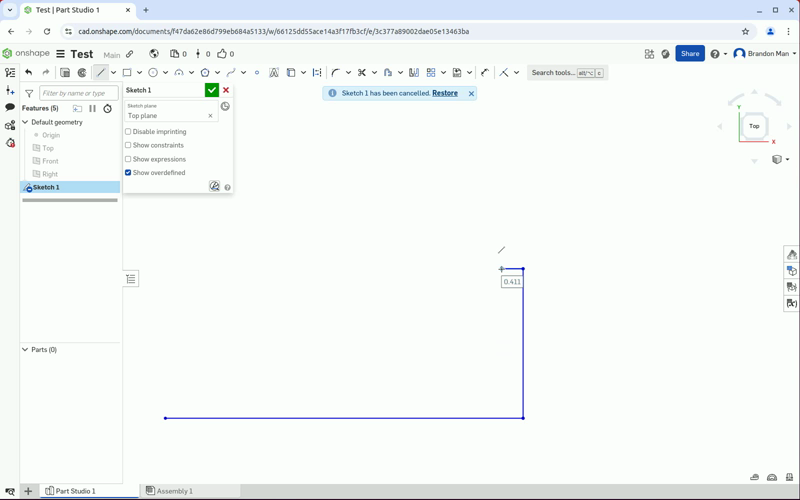
scroll(-6)
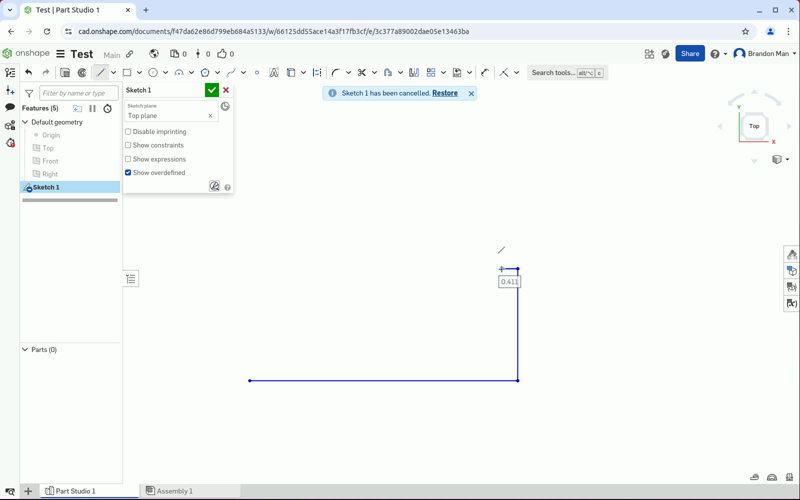
scroll(-6)
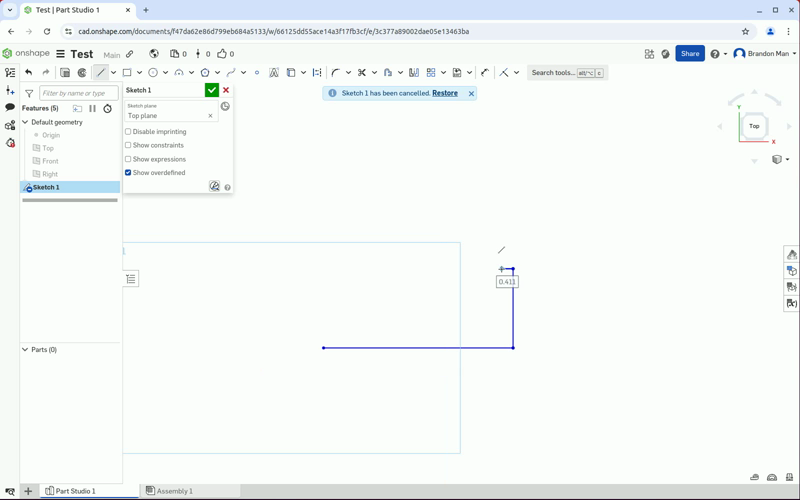
scroll(-6)
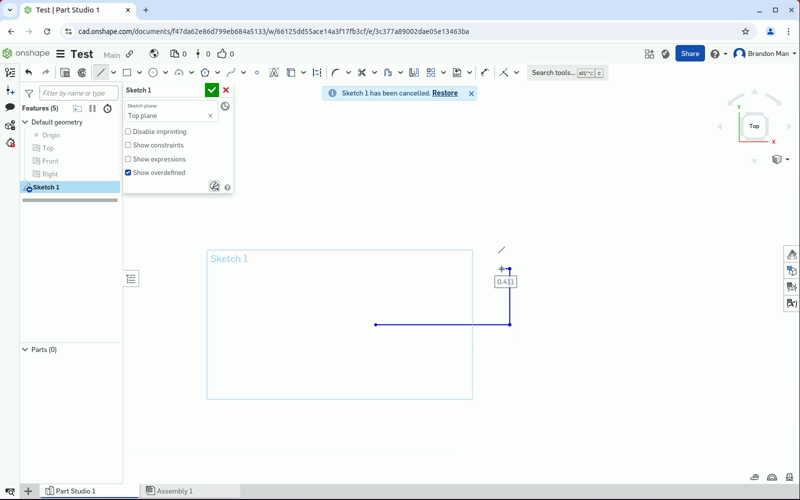
scroll(-6)
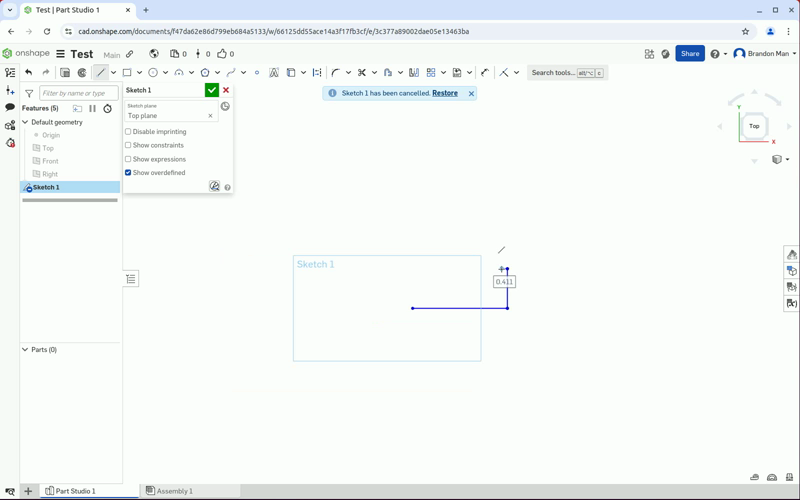
scroll(-6)
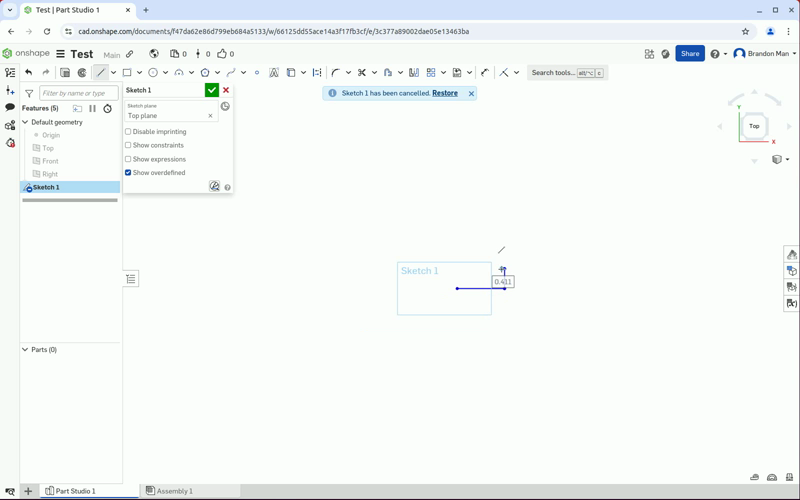
scroll(-6)
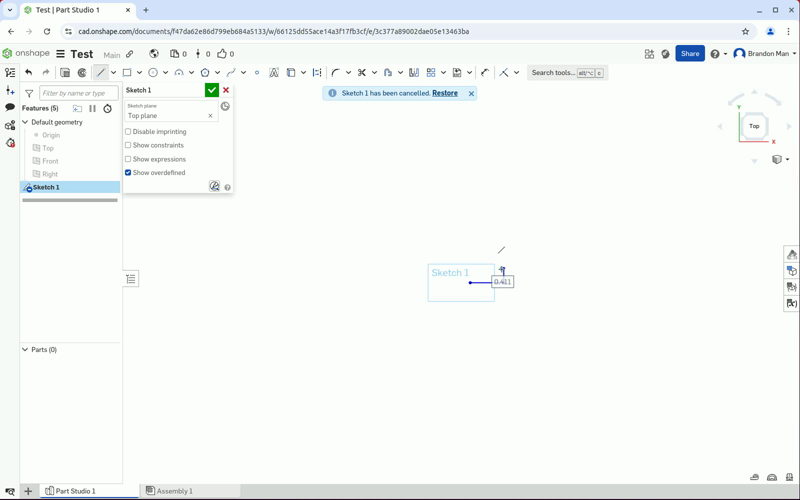
key_up(shift)
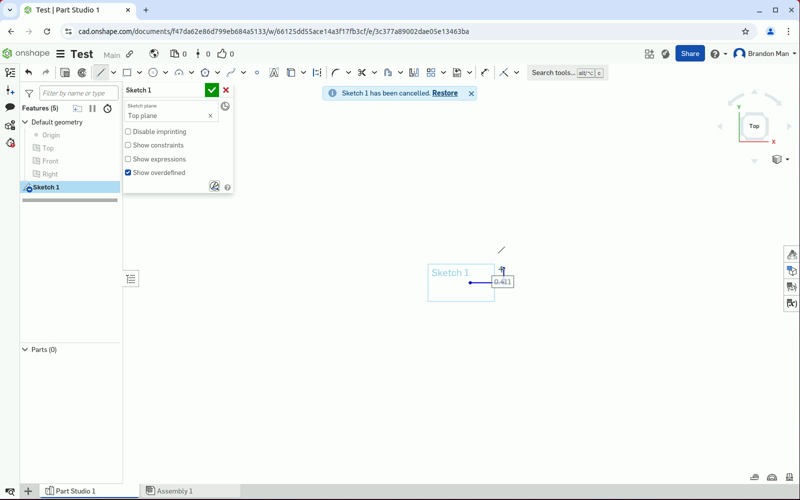
key_down(shift)
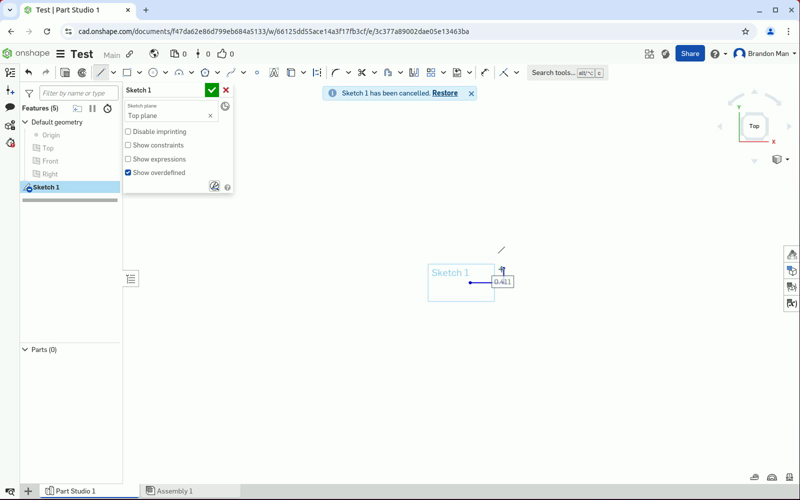
mouse_move(531, 268)
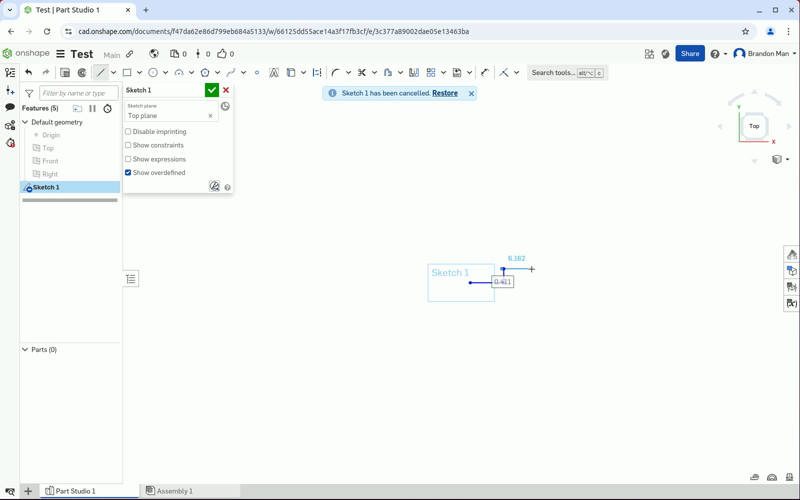
mouse_move(501, 266)
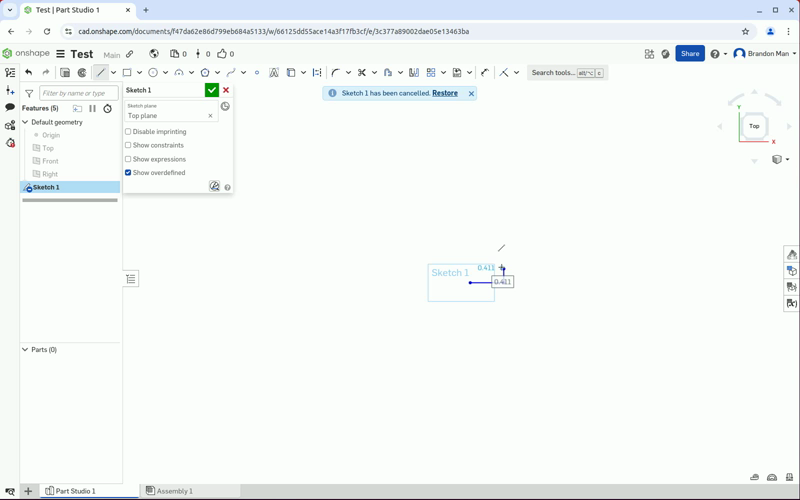
scroll(6)
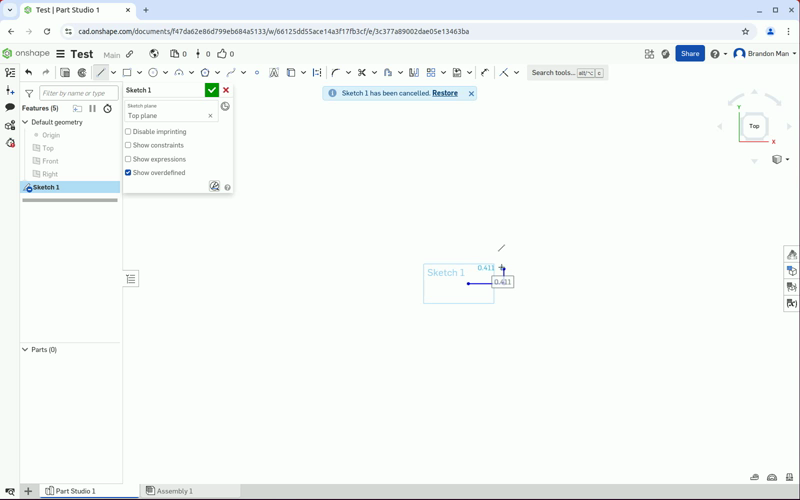
scroll(6)
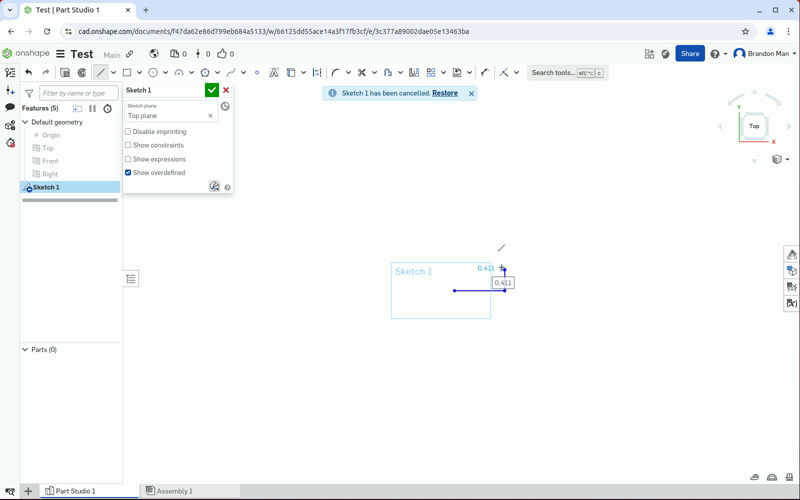
scroll(6)
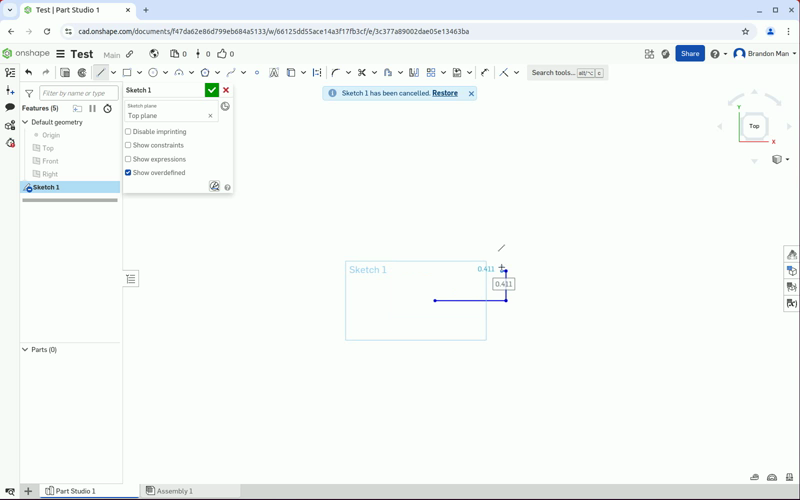
scroll(6)
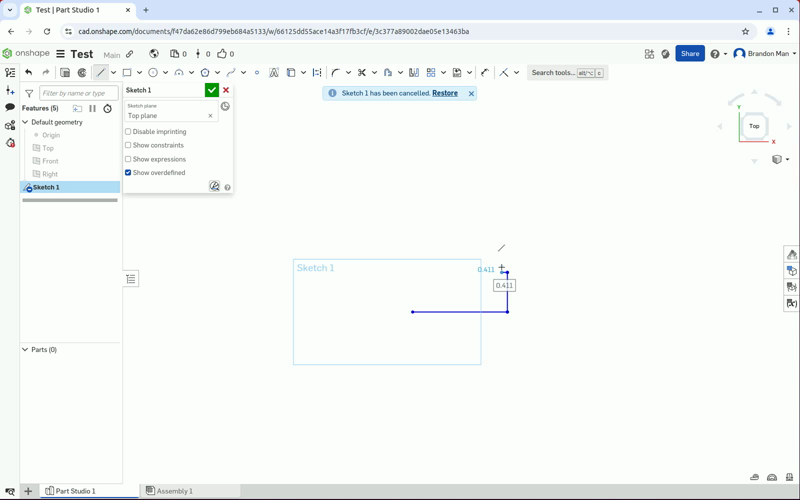
scroll(6)
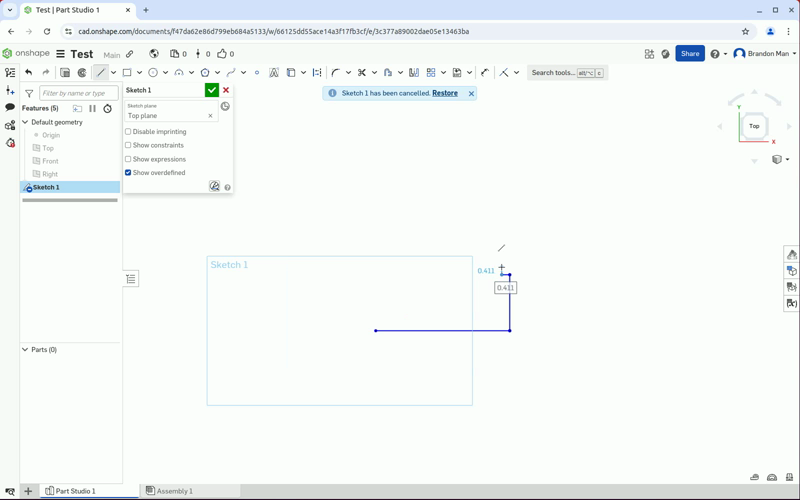
scroll(6)
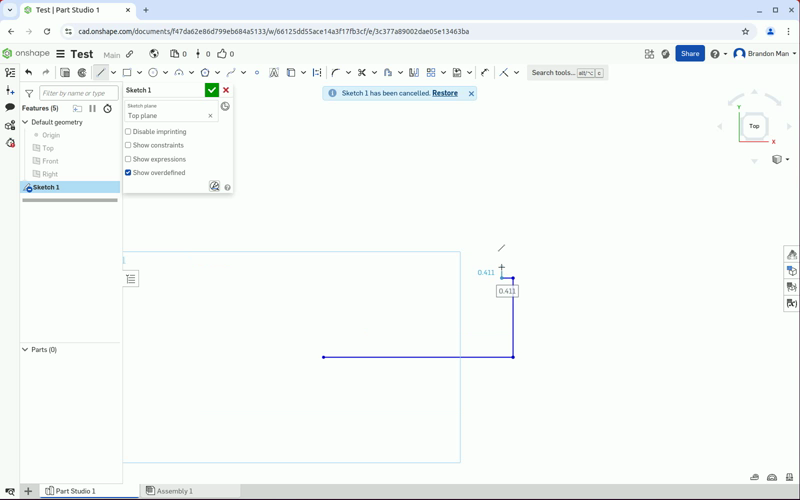
scroll(6)
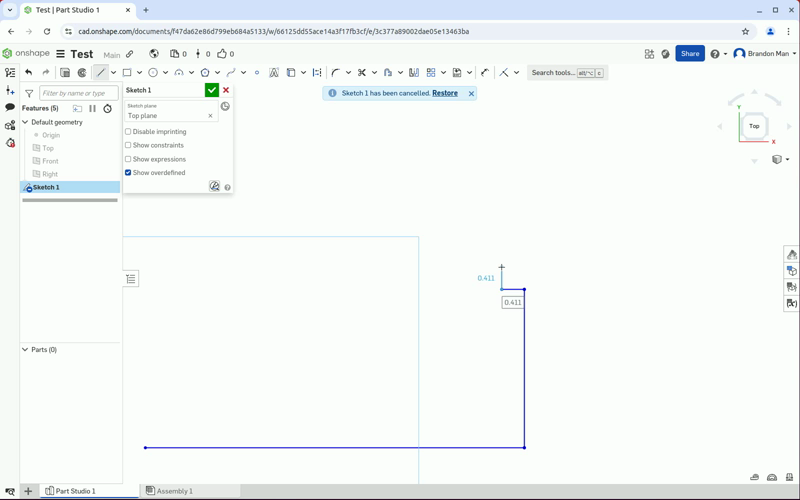
click(501, 266)
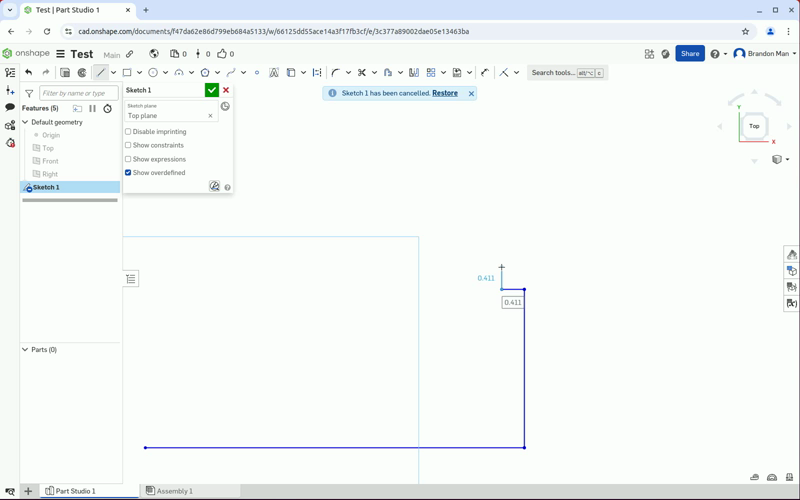
scroll(-6)
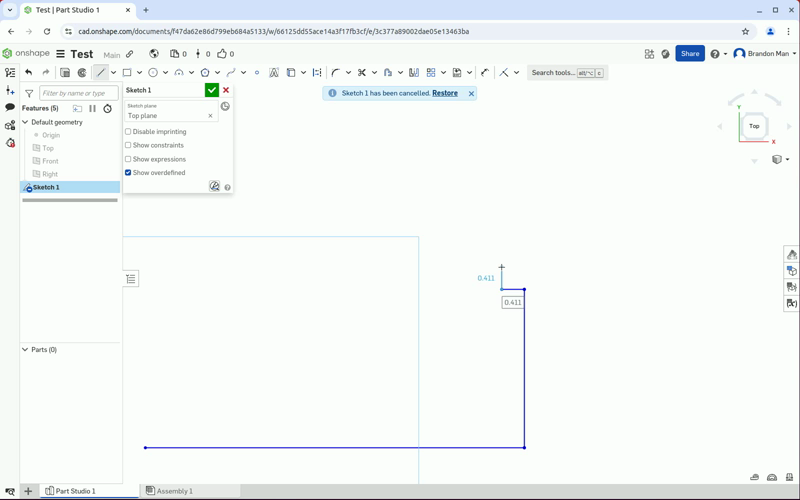
scroll(-6)
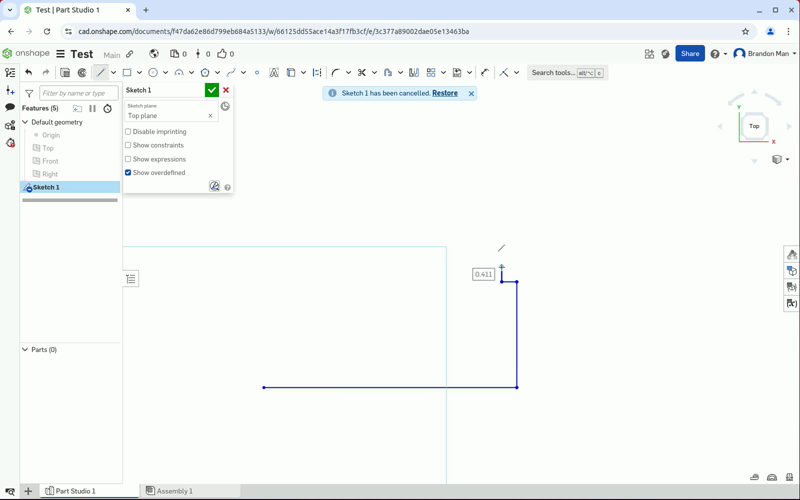
scroll(-6)
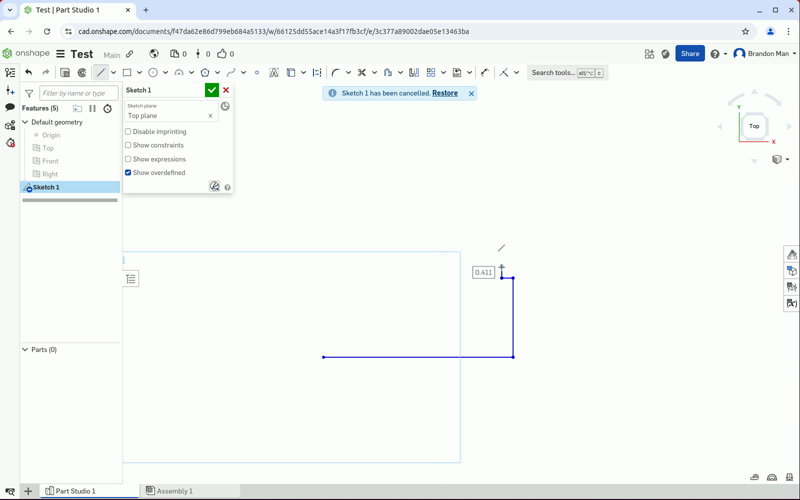
scroll(-6)
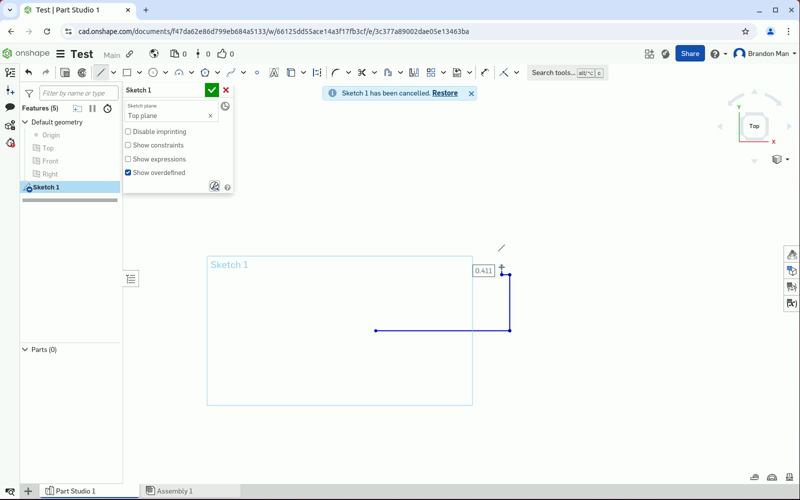
scroll(-6)
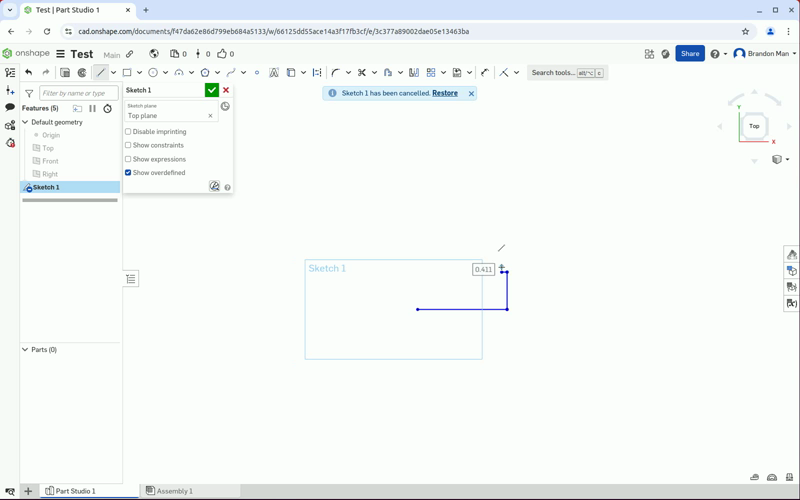
scroll(-6)
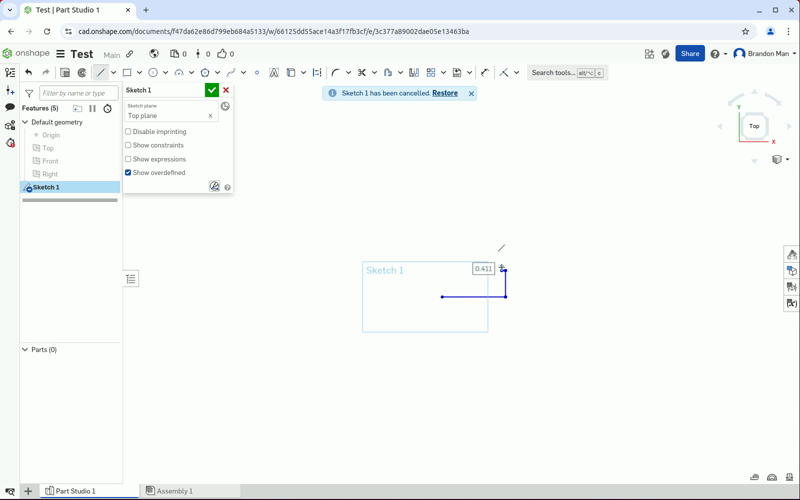
scroll(-6)
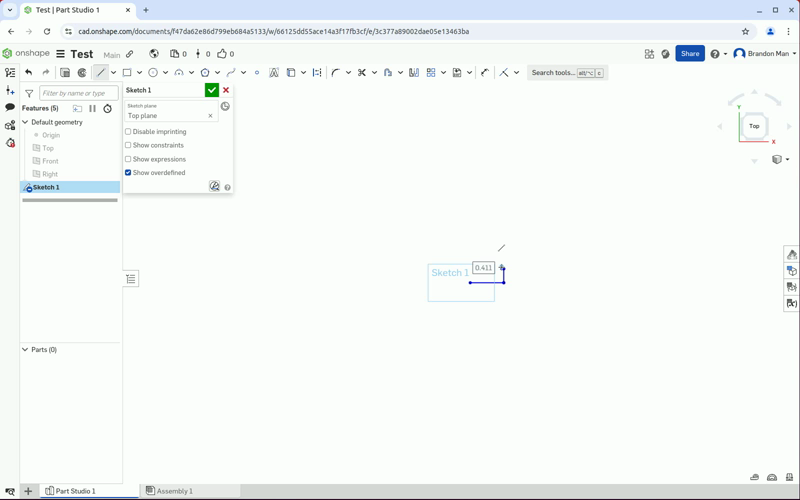
key_up(shift)
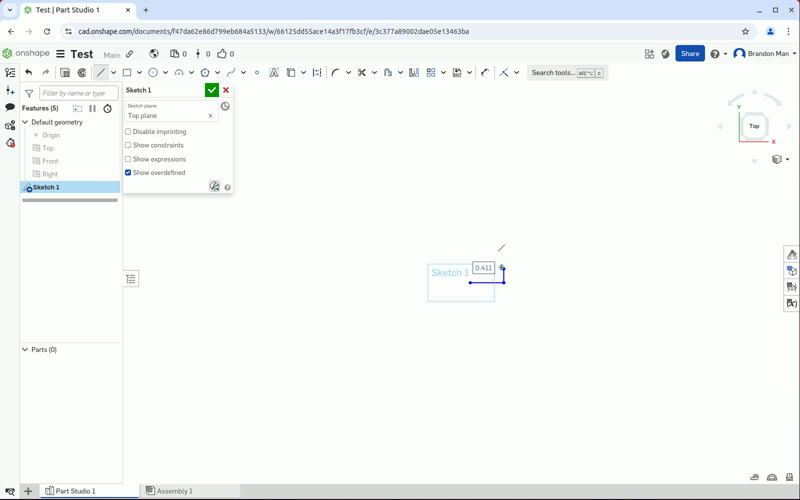
key_down(shift)
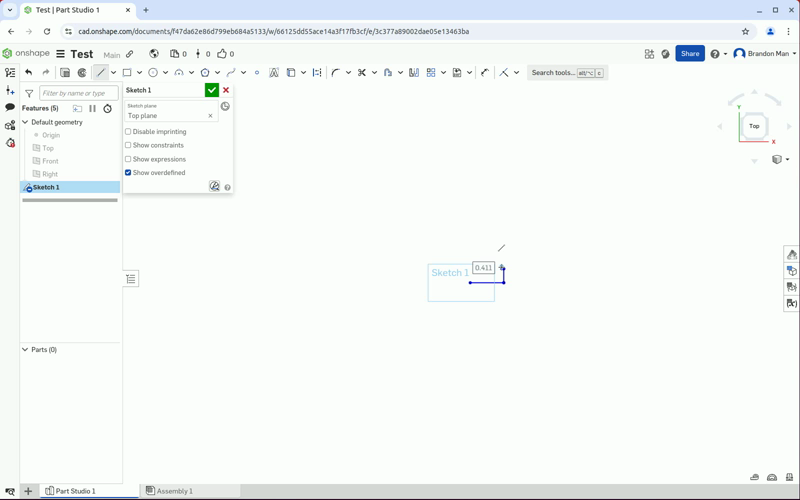
mouse_move(531, 266)
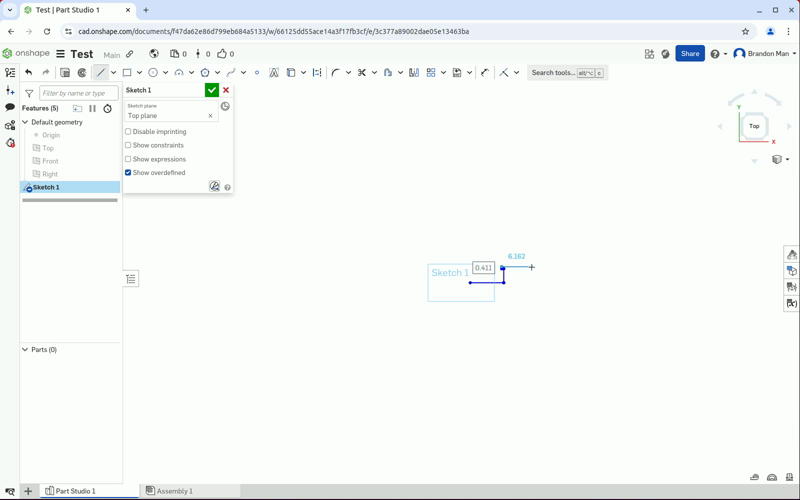
mouse_move(543, 266)
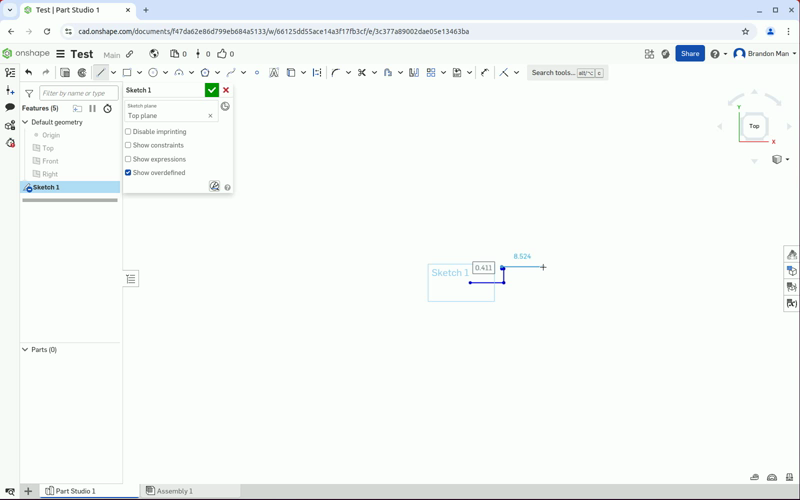
click(543, 266)
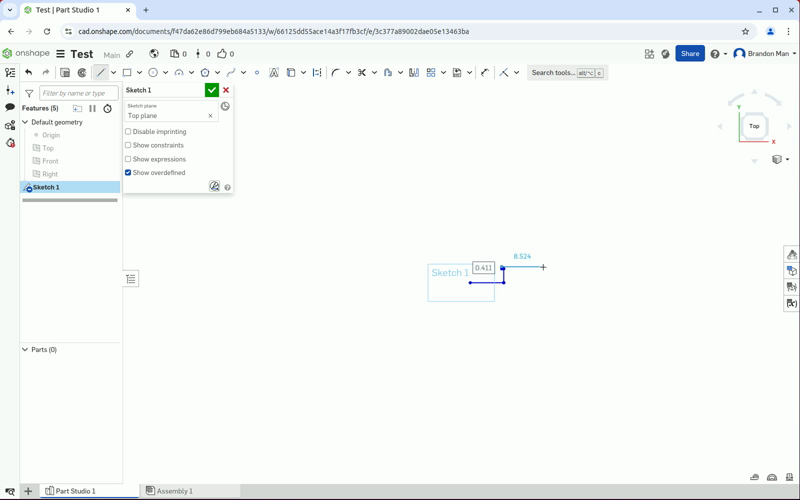
key_up(shift)
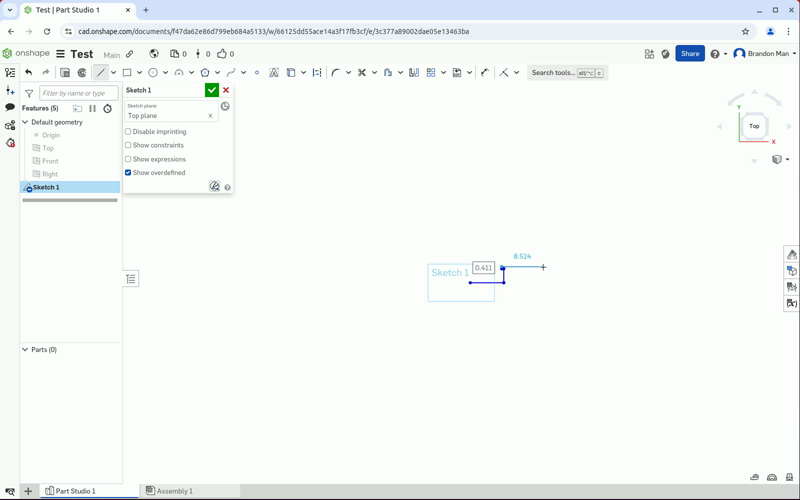
key_down(shift)
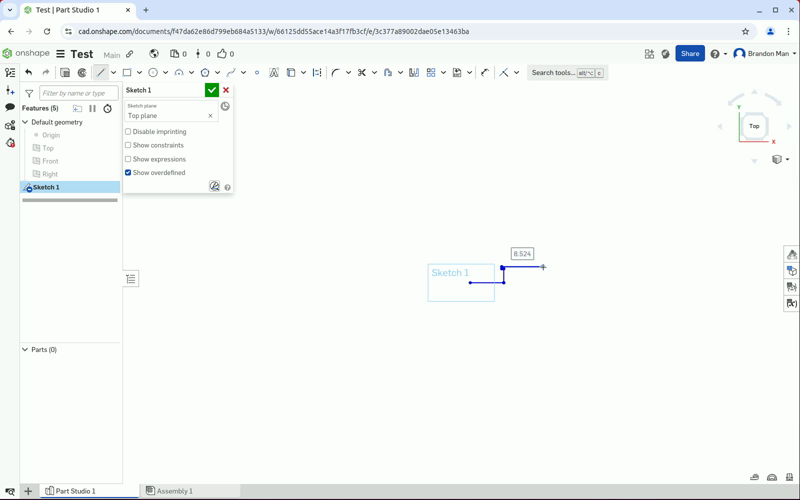
mouse_move(573, 266)
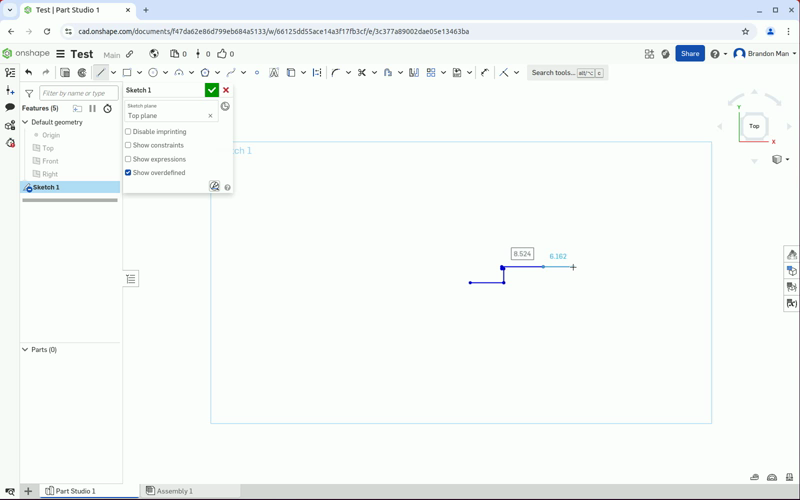
mouse_move(543, 268)
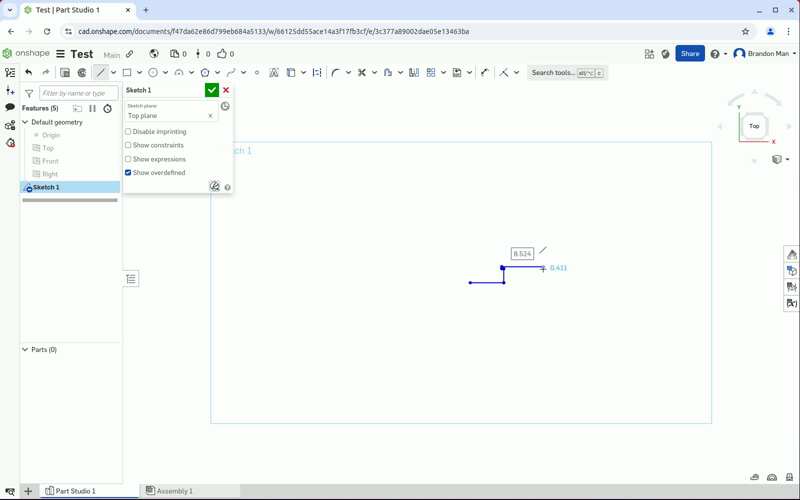
scroll(6)
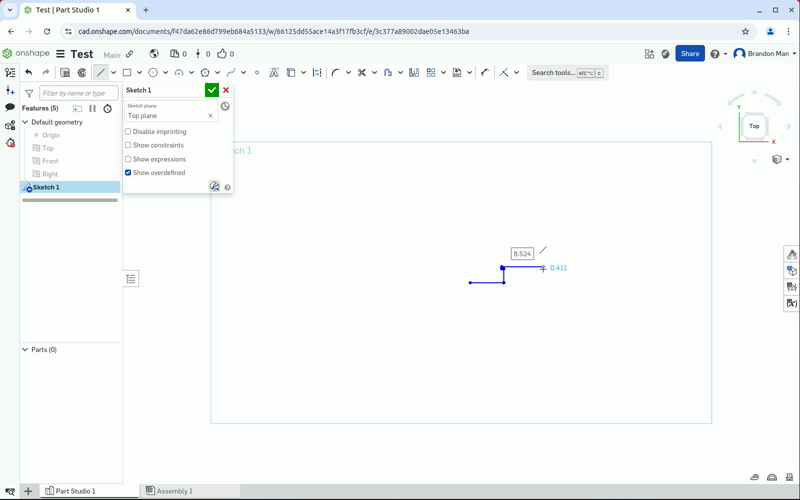
scroll(6)
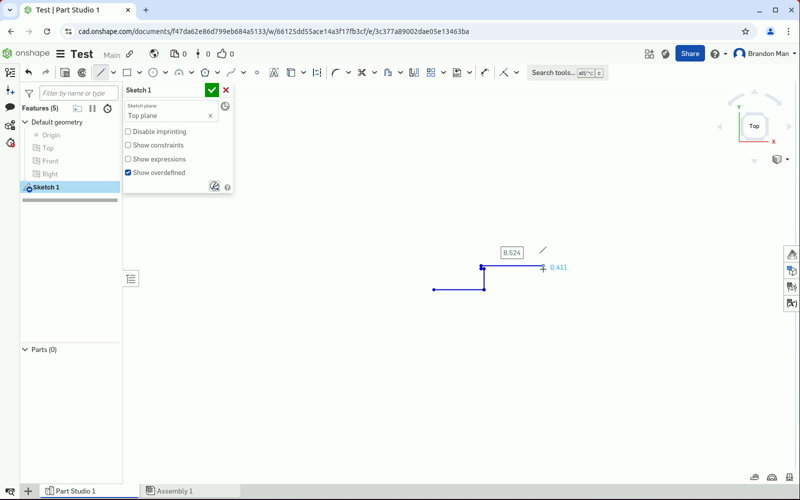
scroll(6)
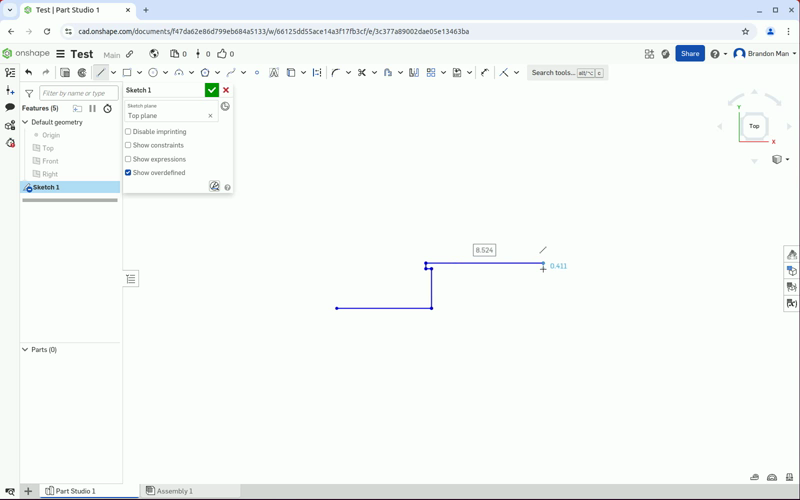
scroll(6)
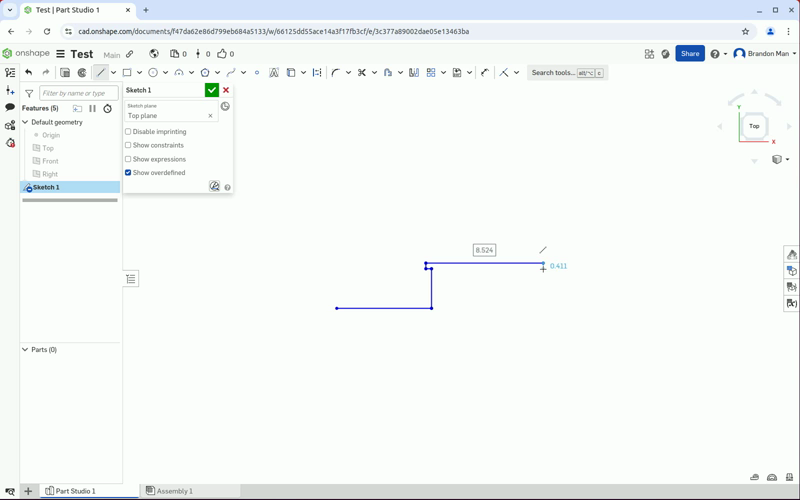
scroll(6)
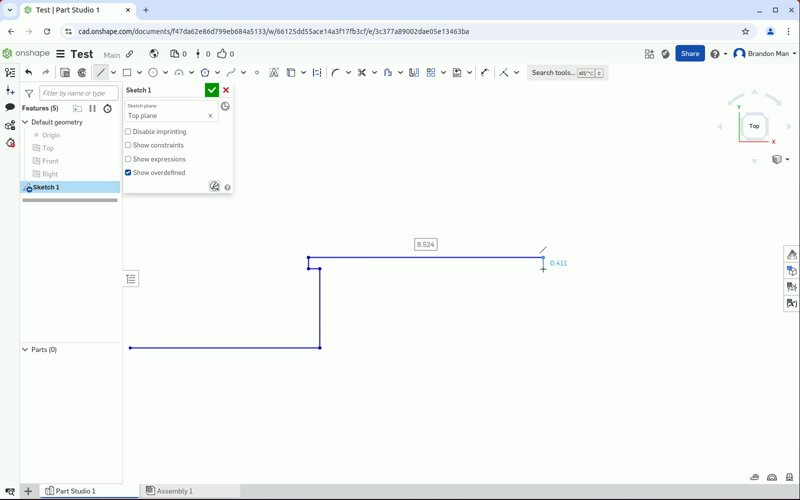
scroll(6)
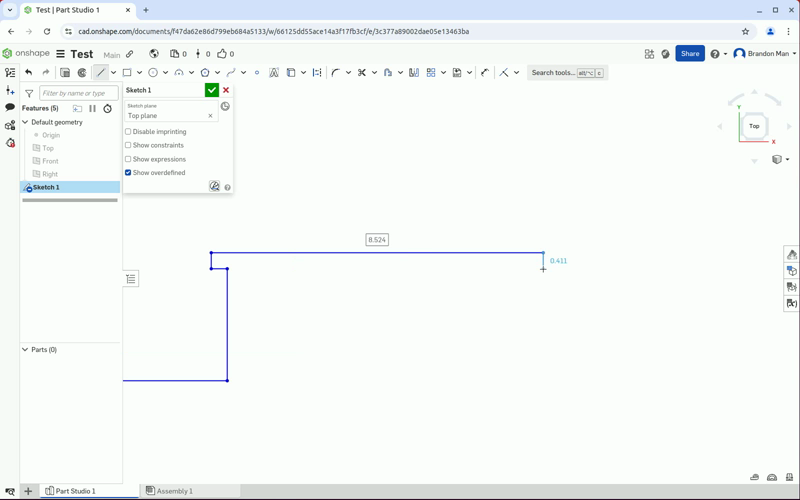
scroll(6)
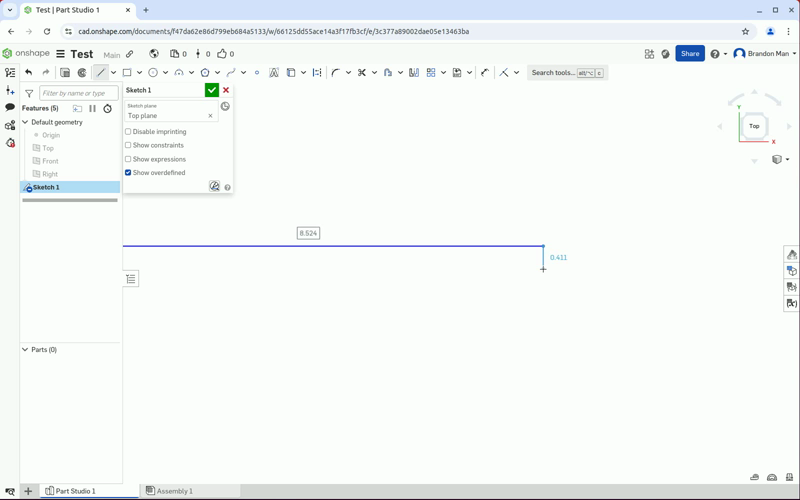
click(543, 268)
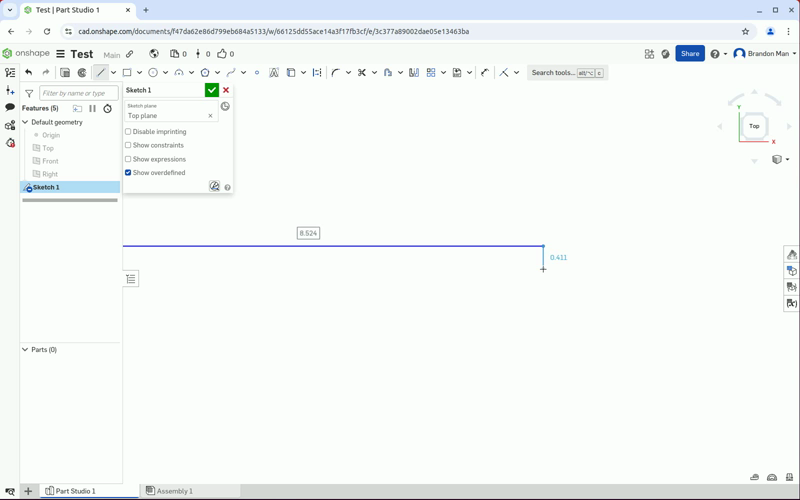
scroll(-6)
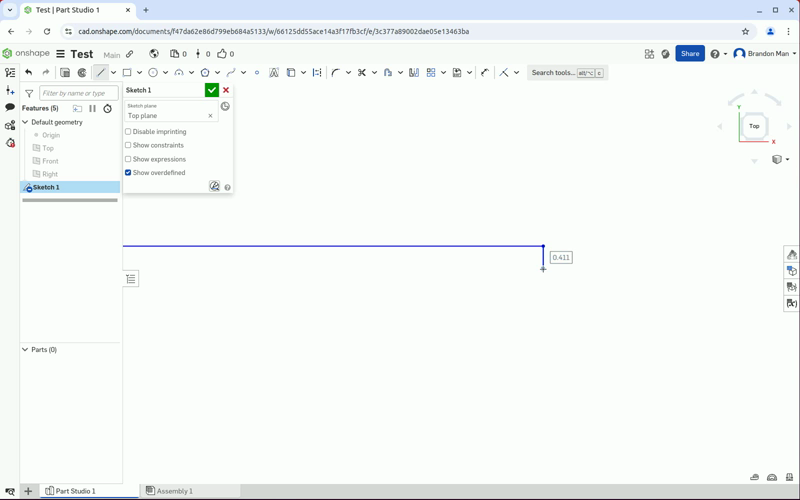
scroll(-6)
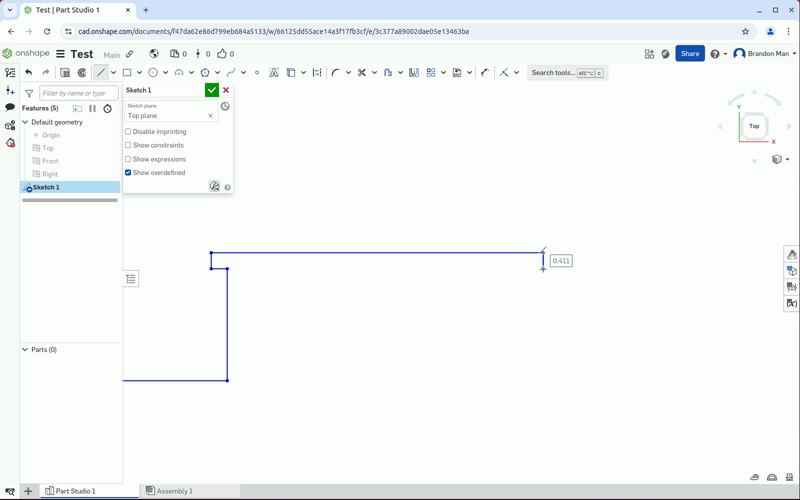
scroll(-6)
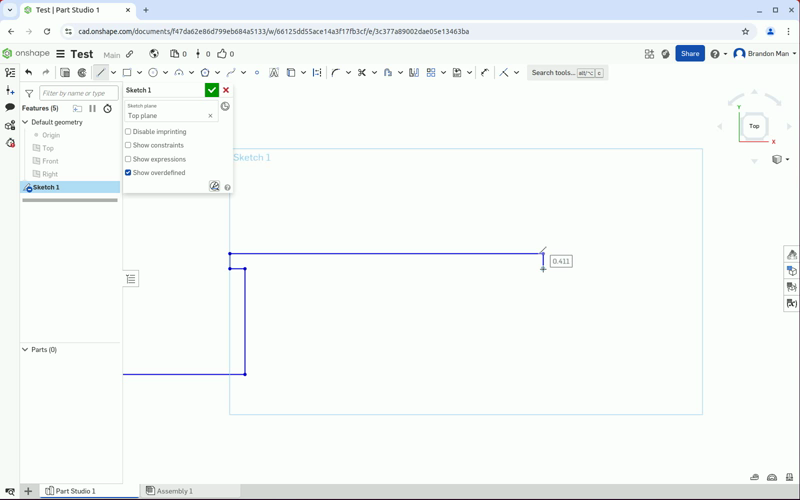
scroll(-6)
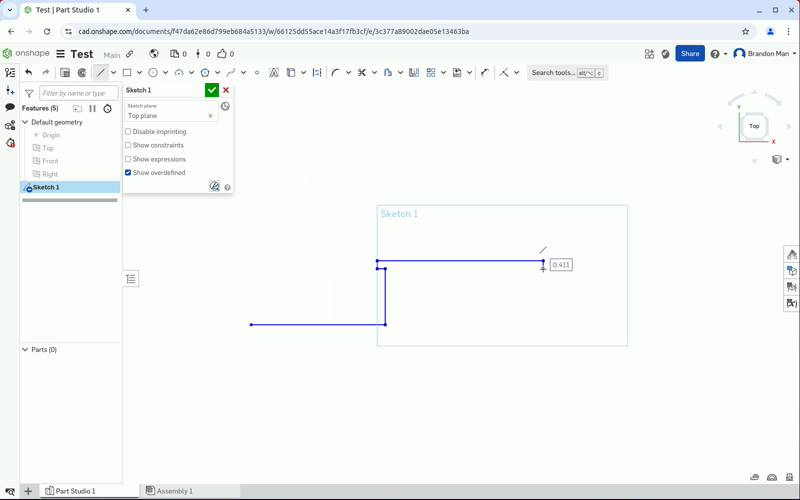
scroll(-6)
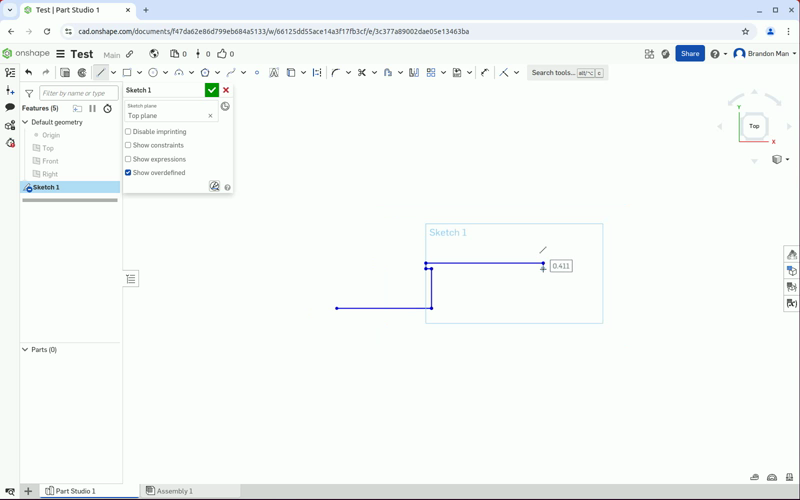
scroll(-6)
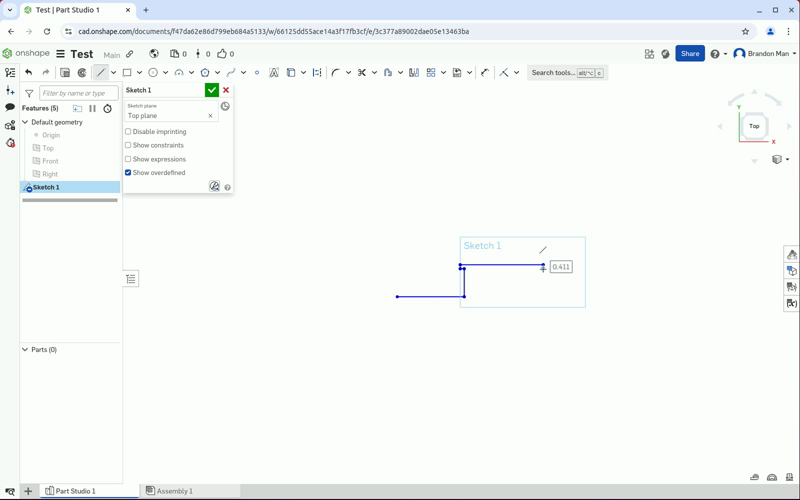
scroll(-6)
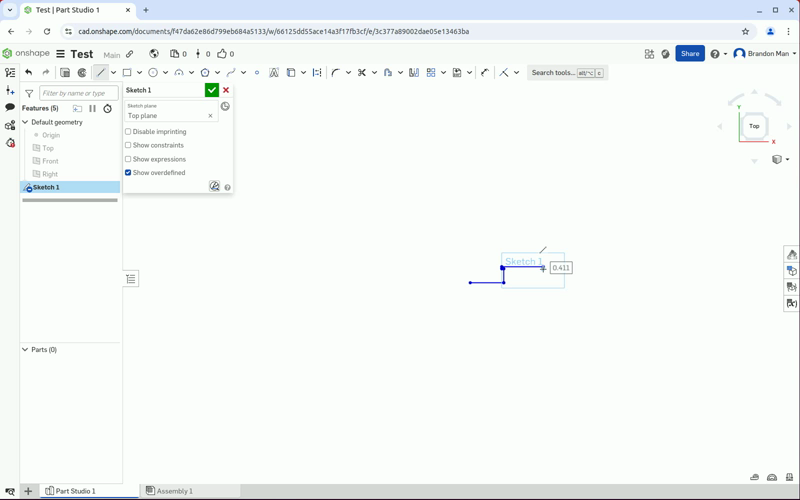
key_up(shift)
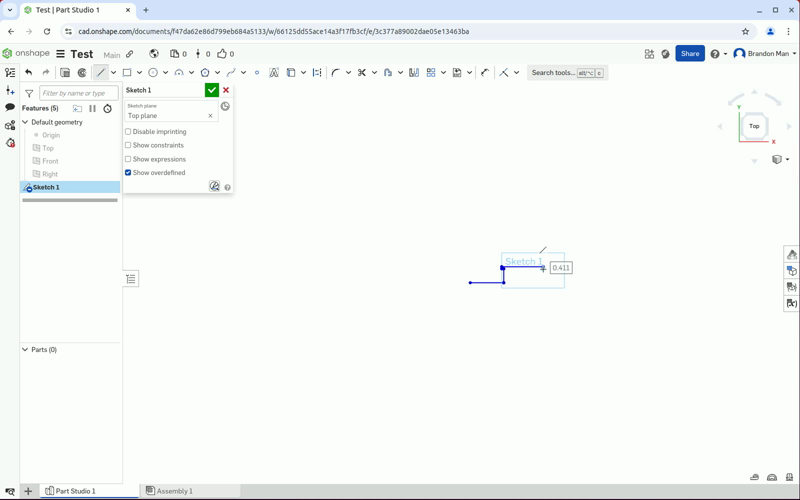
key_down(shift)
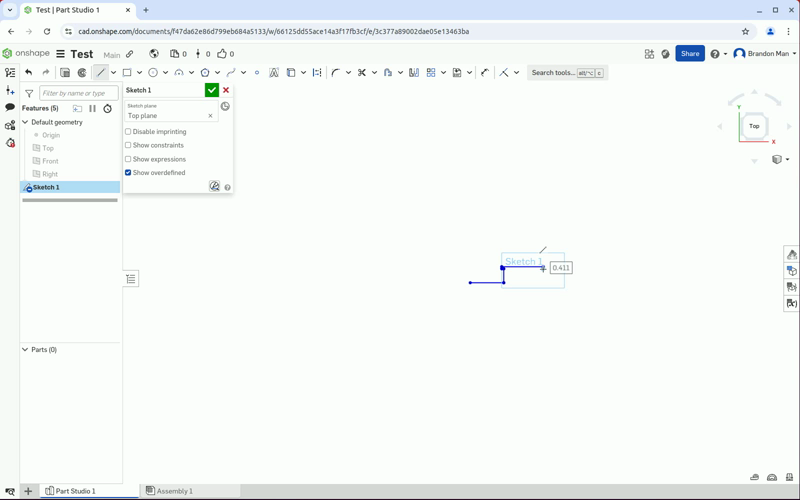
mouse_move(573, 268)
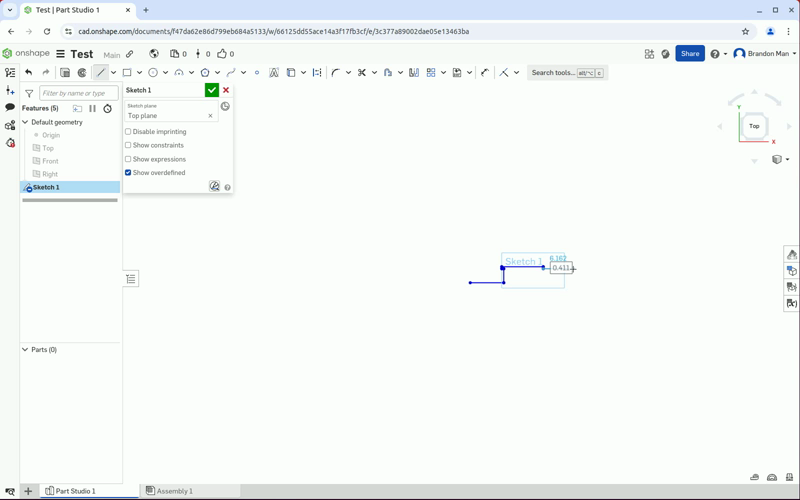
mouse_move(541, 268)
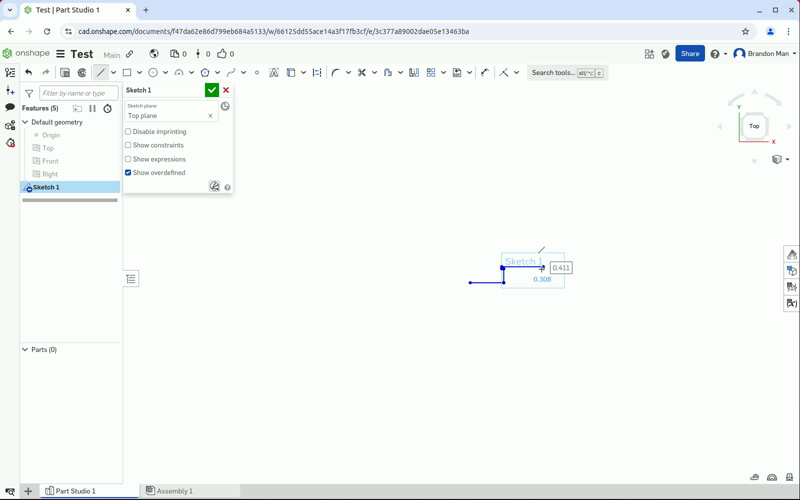
scroll(6)
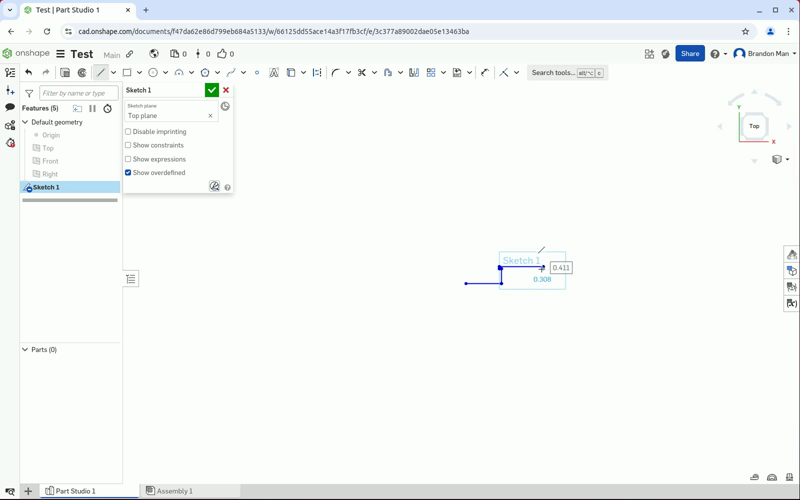
scroll(6)
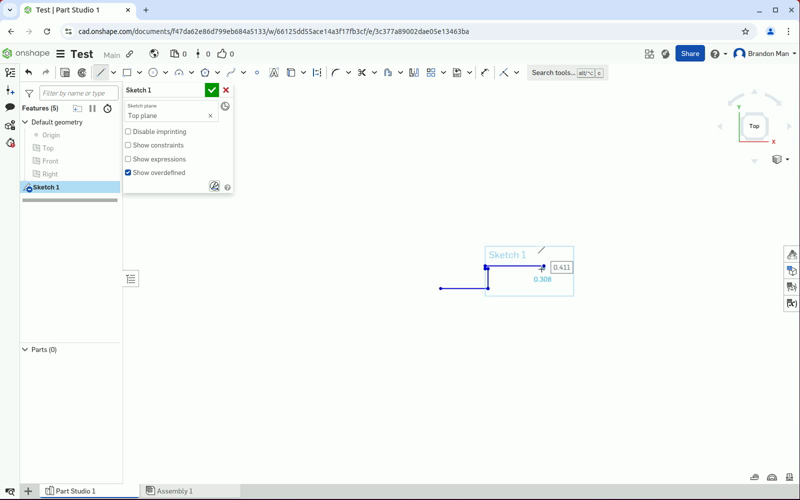
scroll(6)
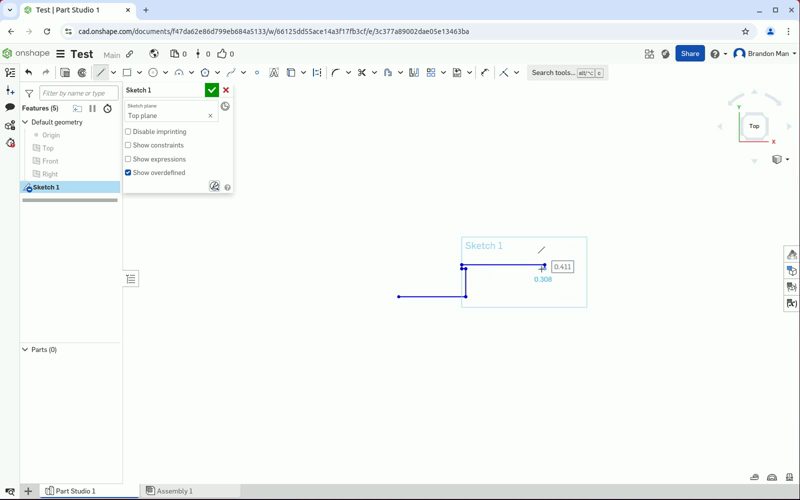
scroll(6)
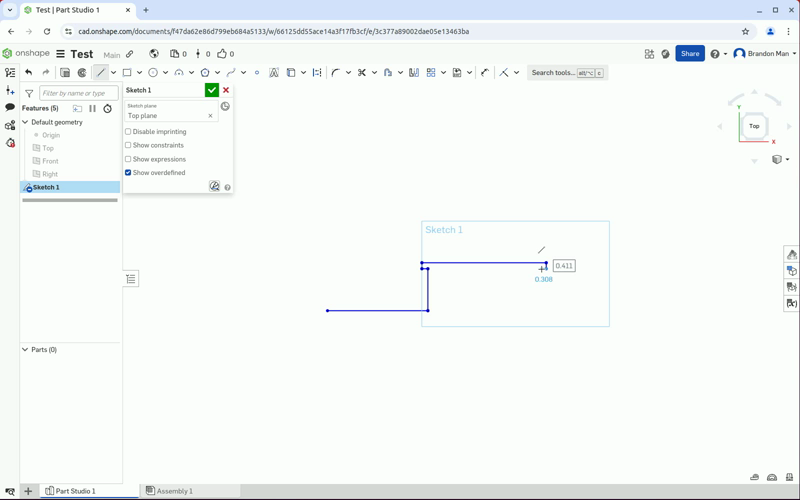
scroll(6)
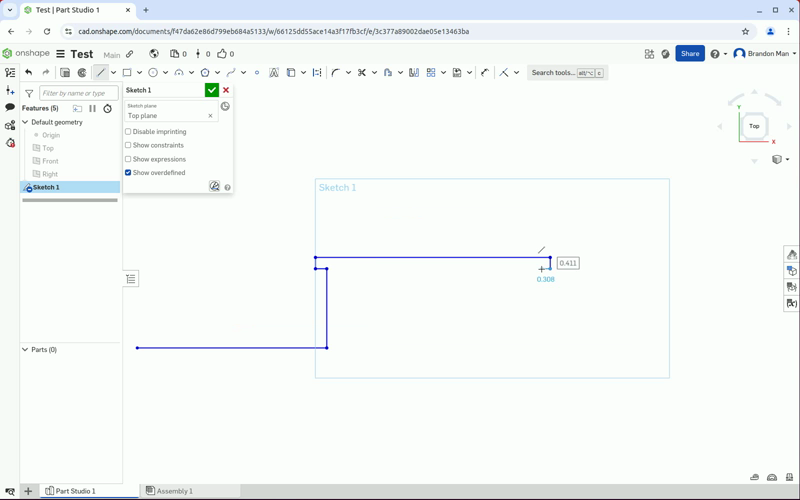
scroll(6)
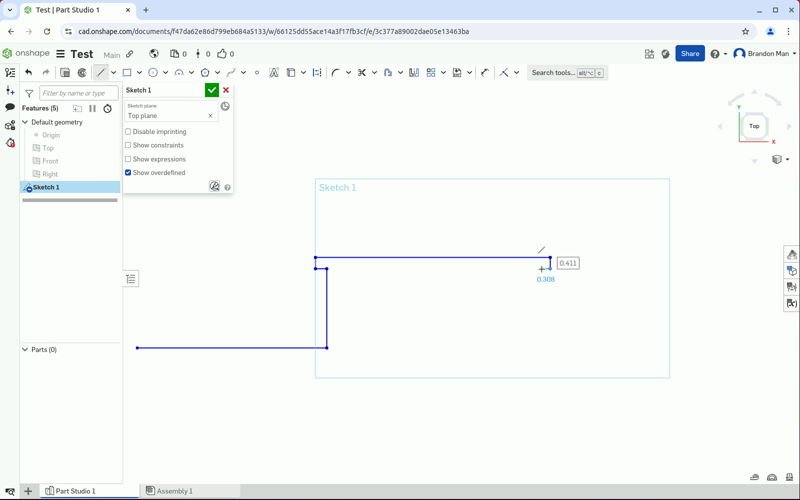
scroll(6)
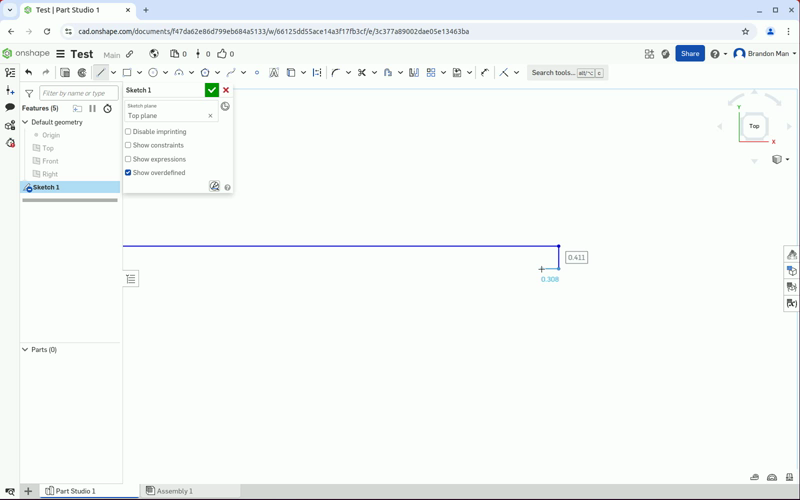
click(541, 268)
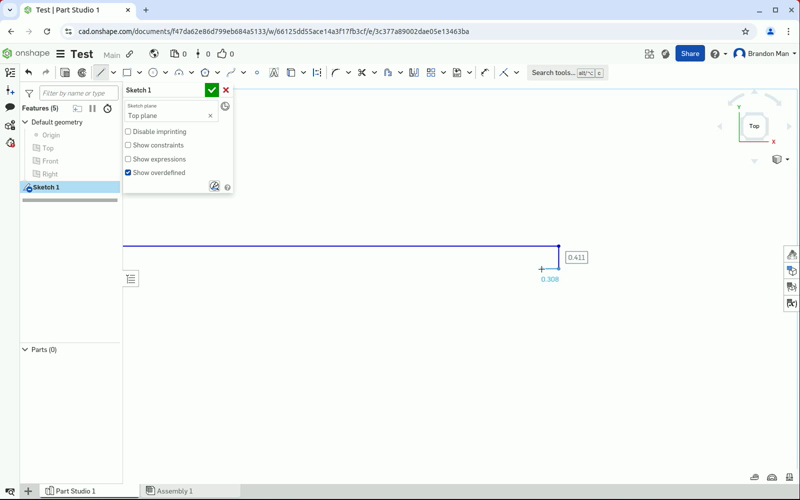
scroll(-6)
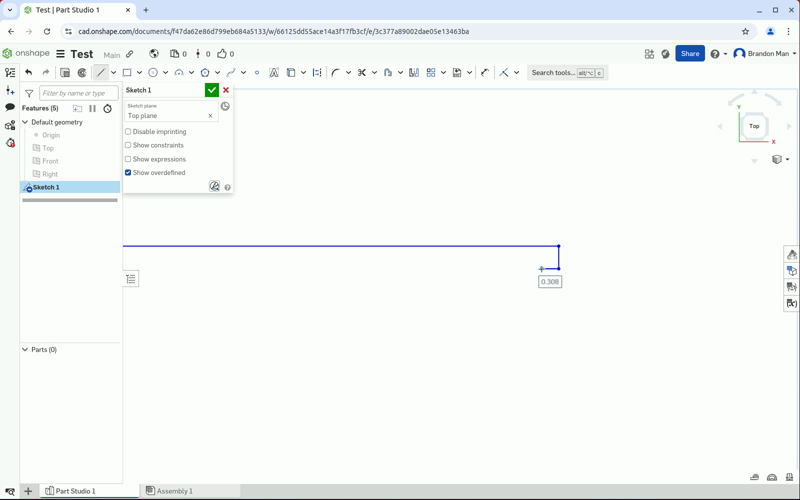
scroll(-6)
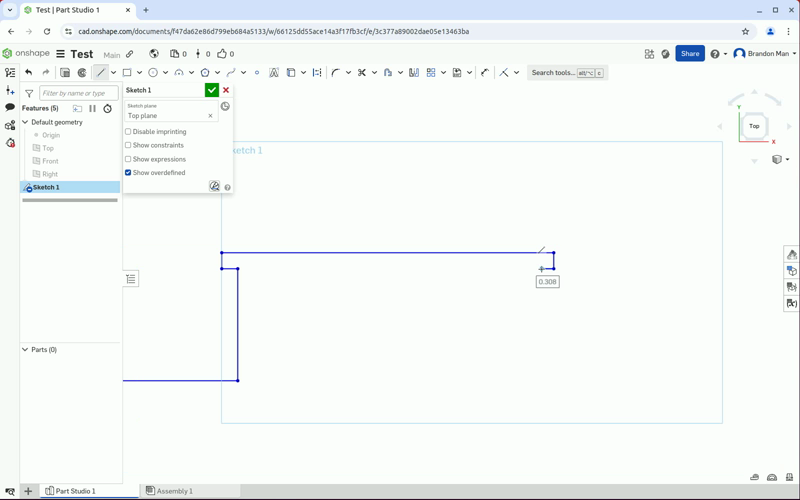
scroll(-6)
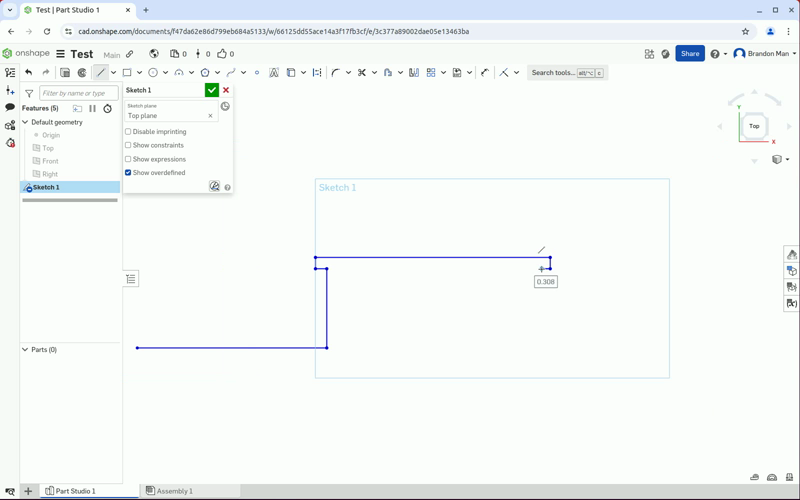
scroll(-6)
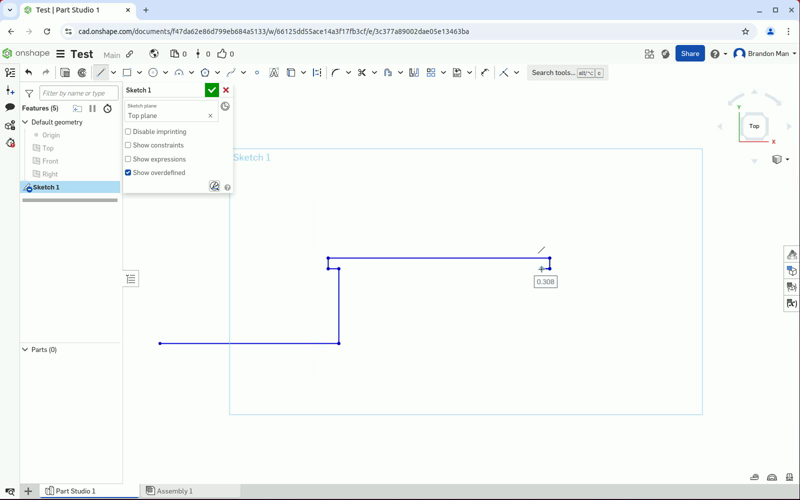
scroll(-6)
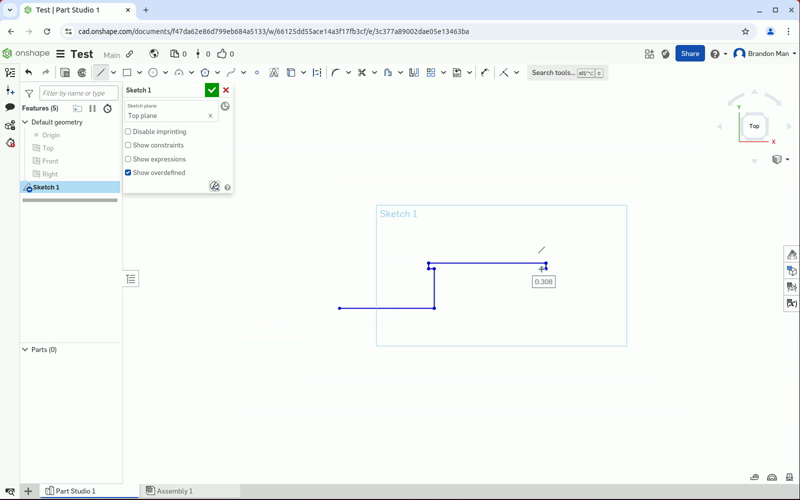
scroll(-6)
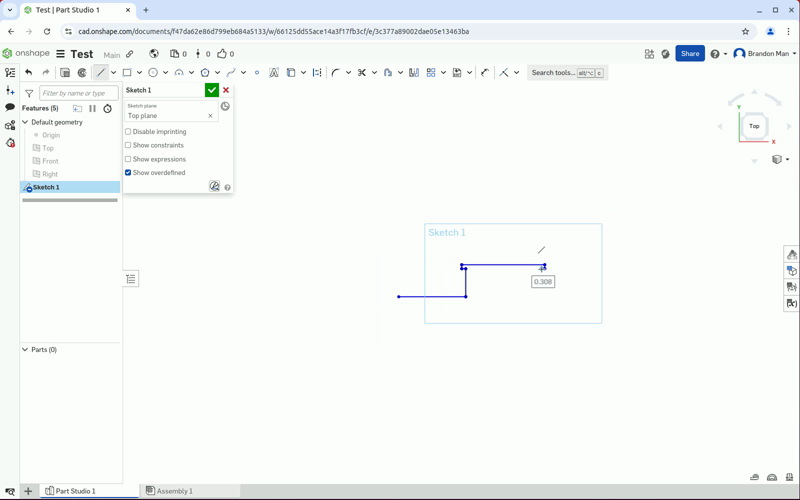
scroll(-6)
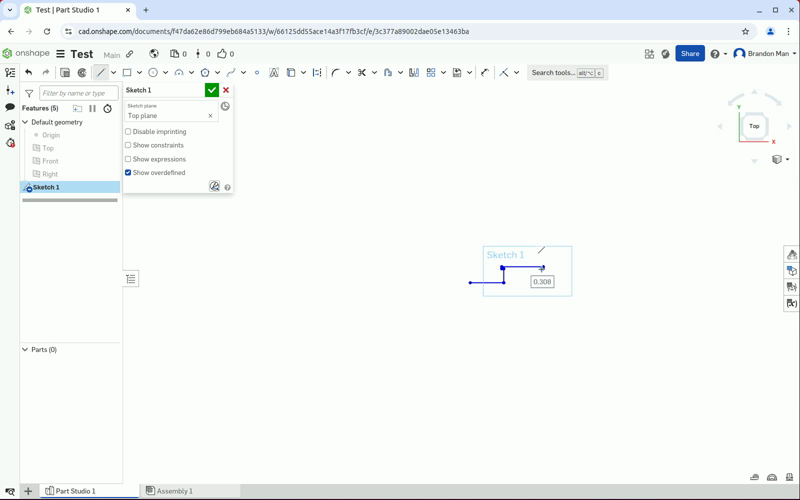
key_up(shift)
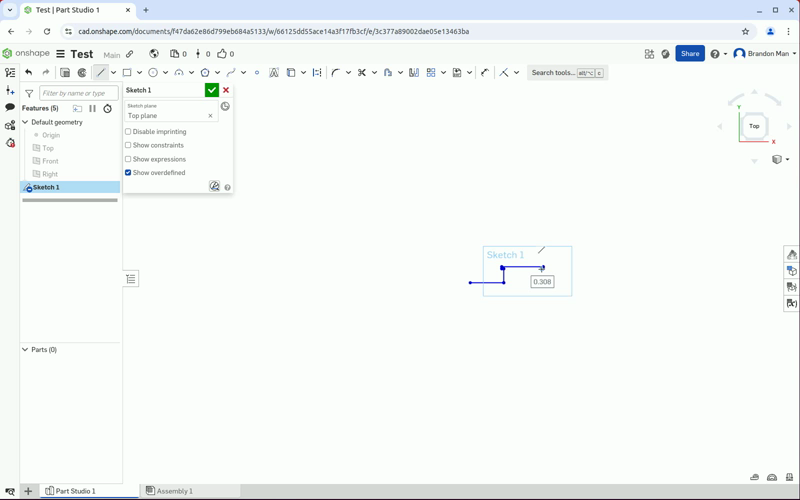
key_down(shift)
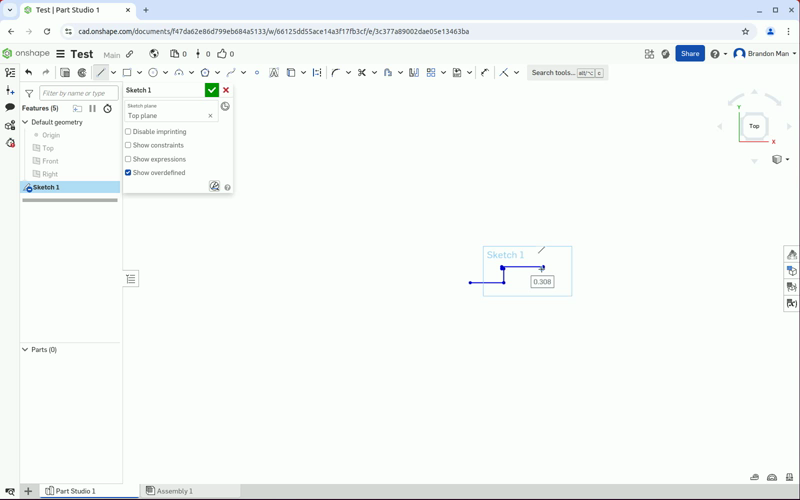
mouse_move(571, 268)
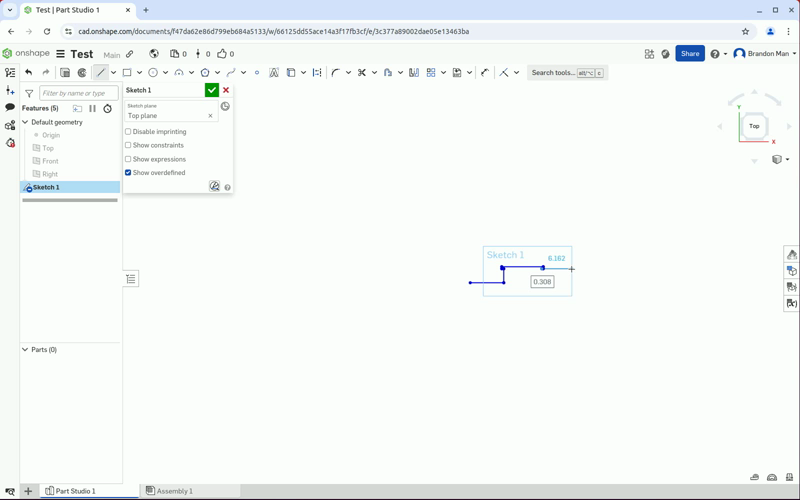
mouse_move(541, 282)
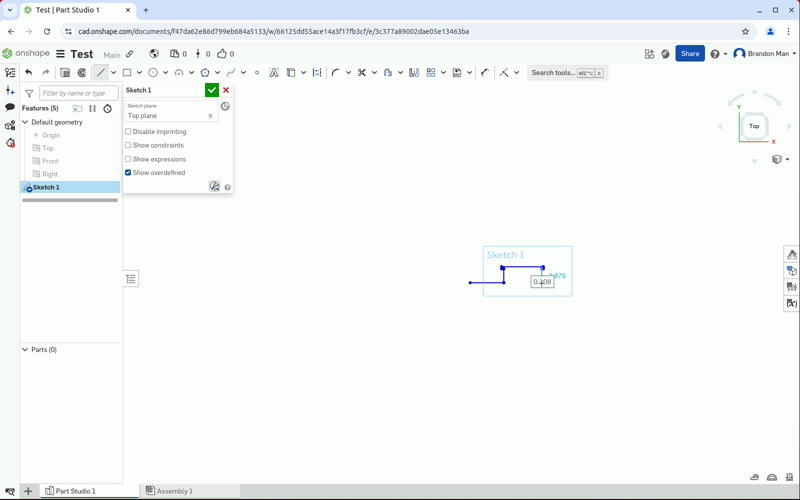
click(541, 282)
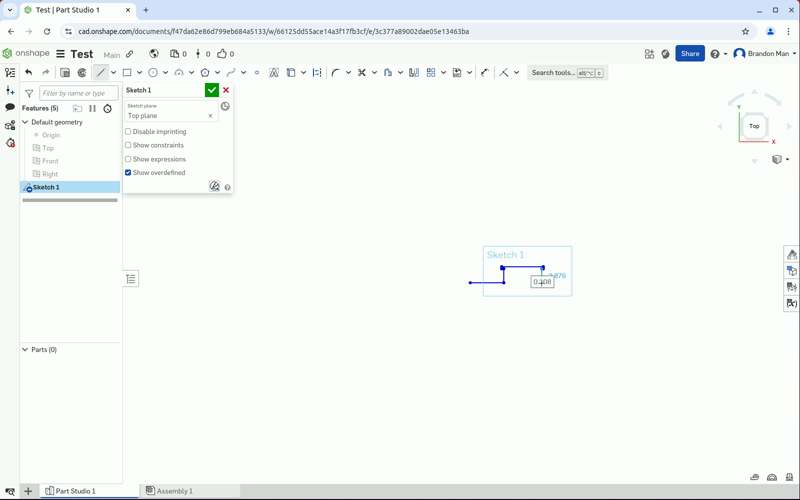
key_up(shift)
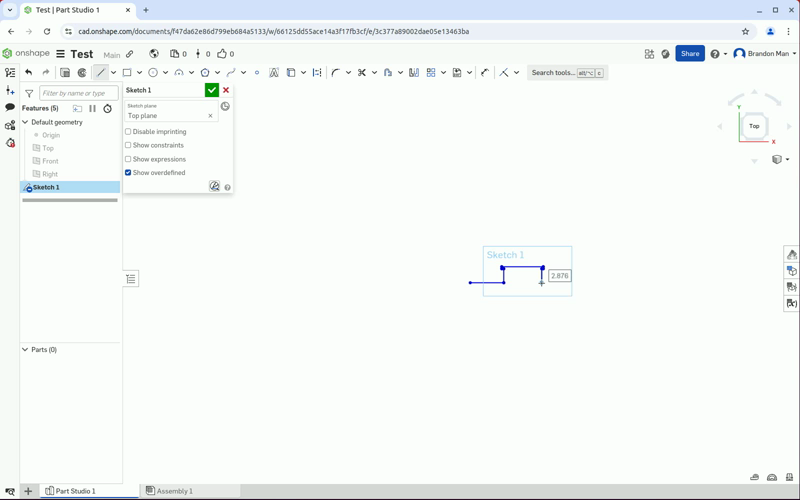
key_down(shift)
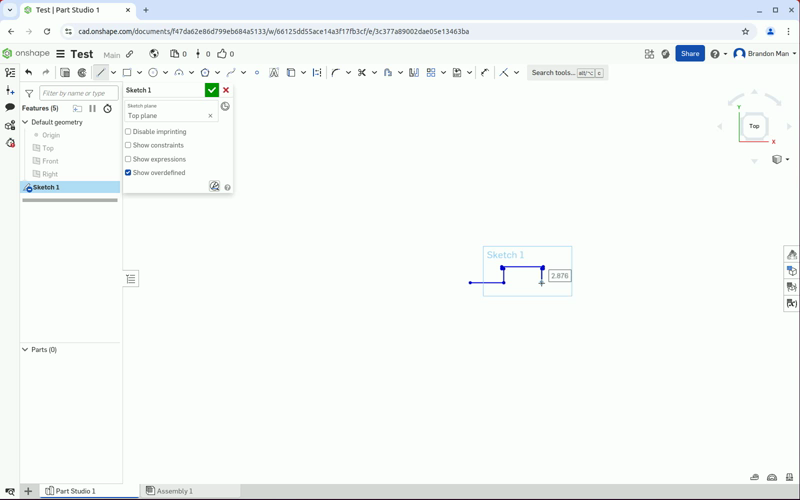
mouse_move(571, 282)
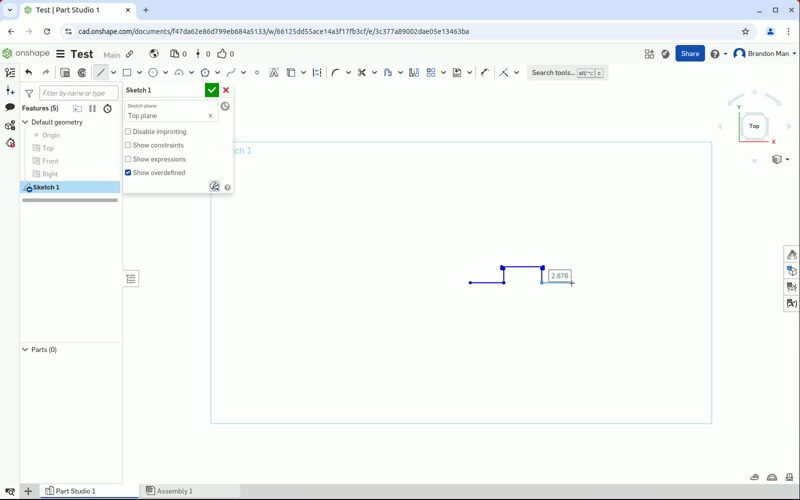
mouse_move(573, 282)
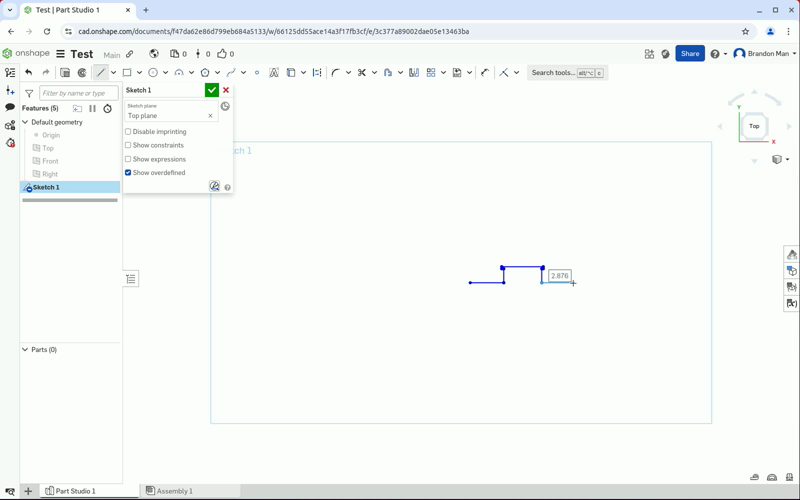
click(573, 282)
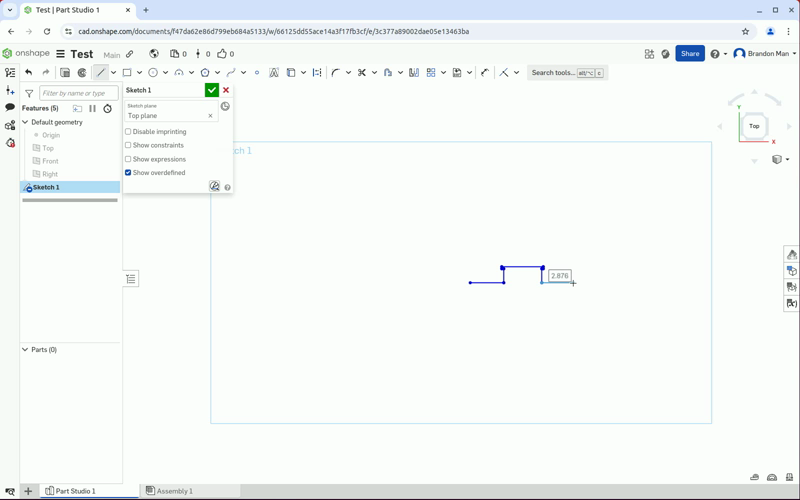
key_up(shift)
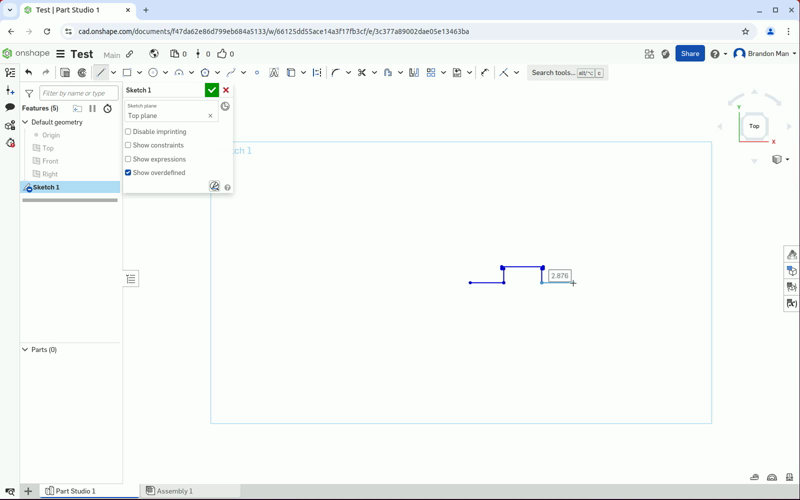
key_down(shift)
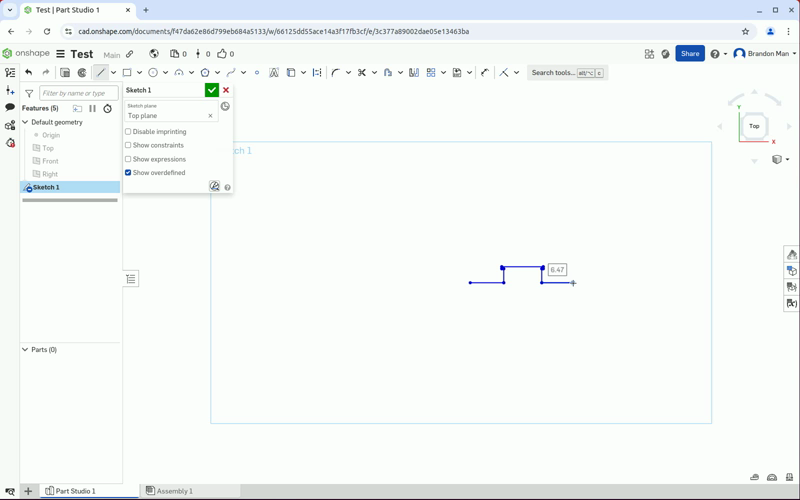
mouse_move(589, 282)
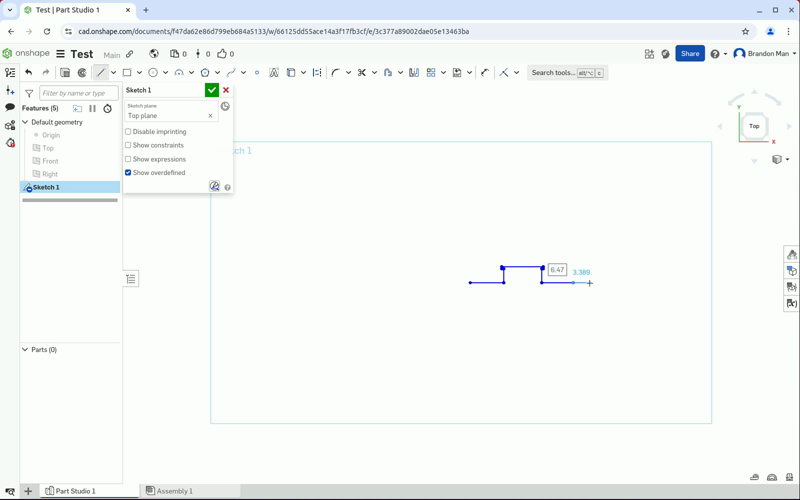
mouse_move(573, 252)
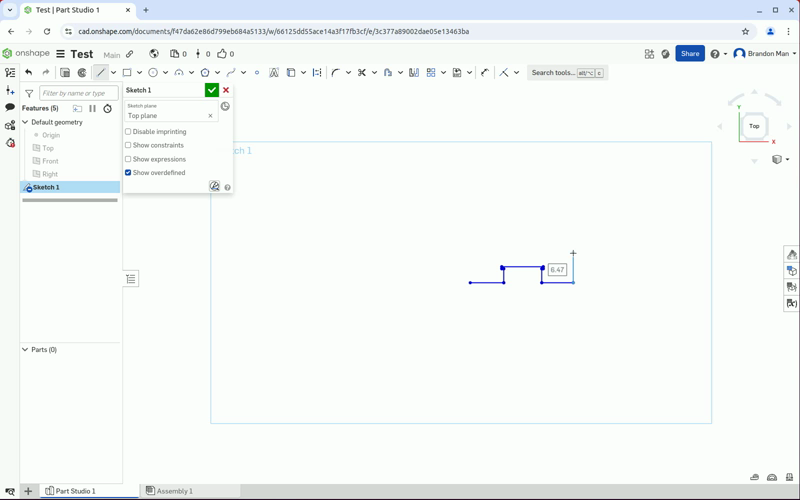
click(573, 252)
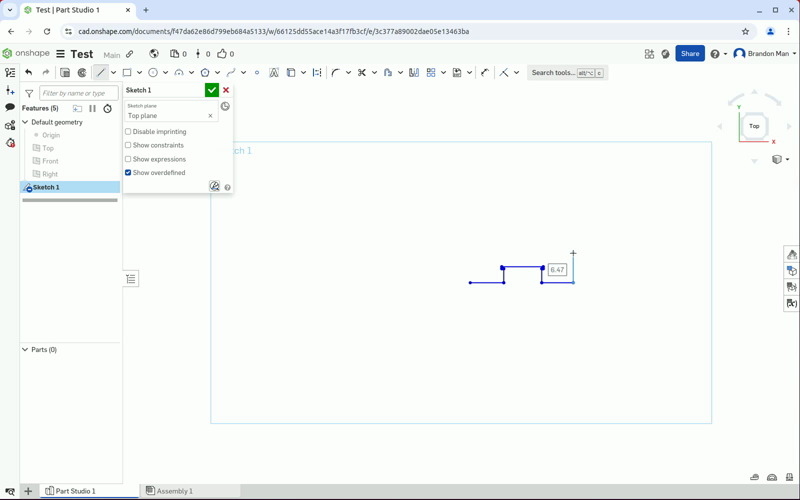
key_up(shift)
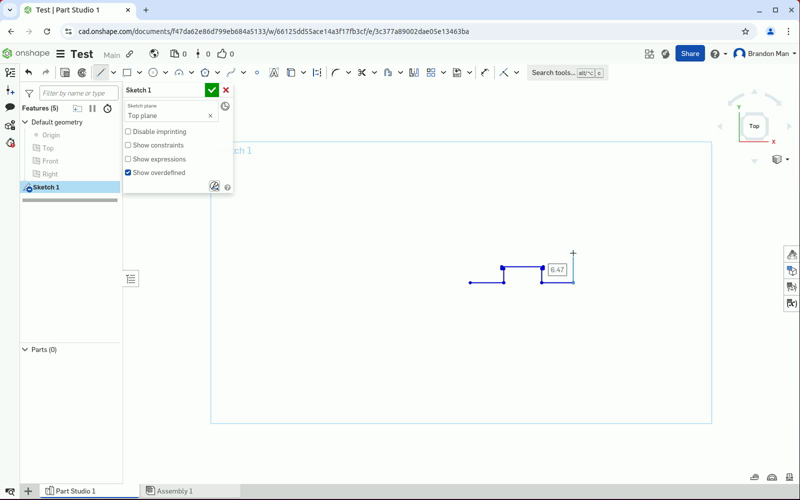
key_down(shift)
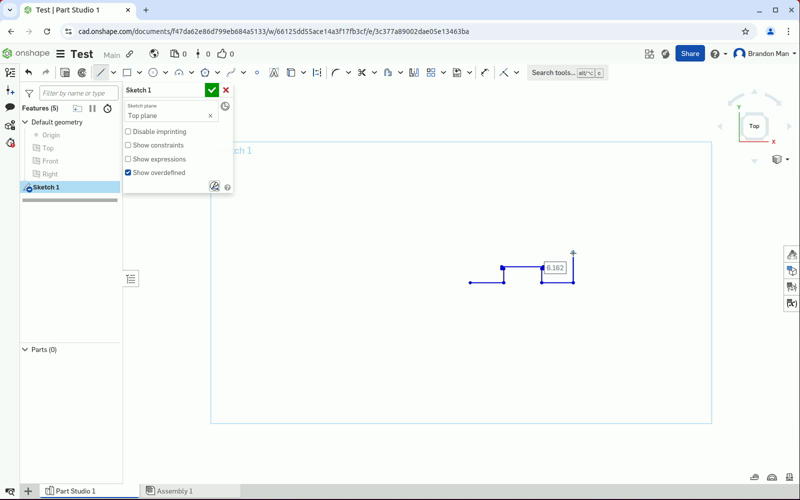
mouse_move(470, 252)
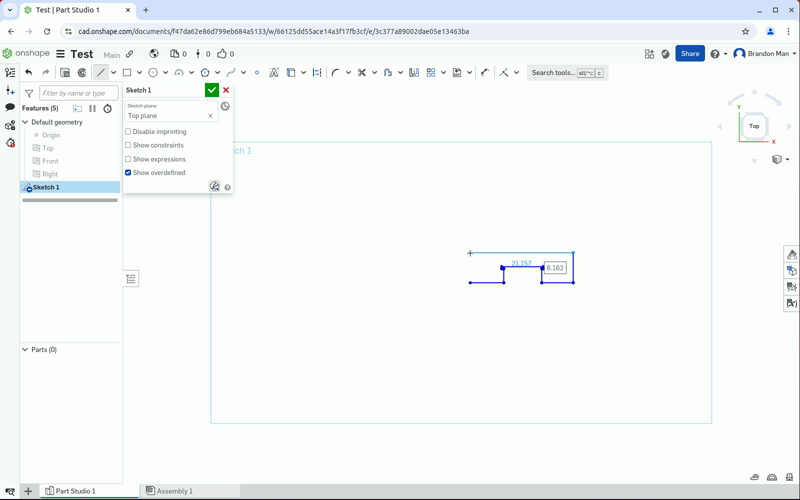
click(470, 252)
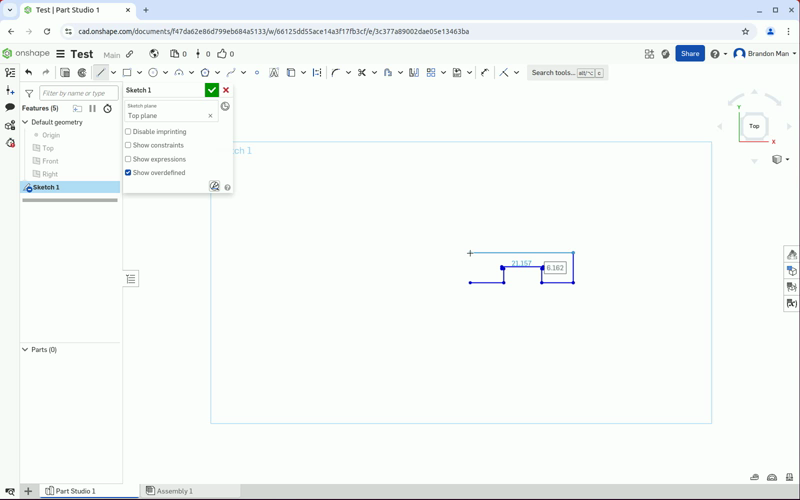
key_up(shift)
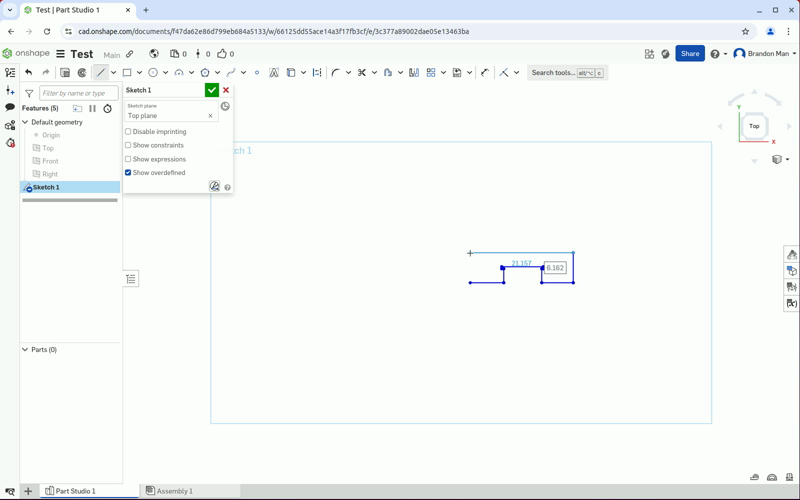
mouse_move(500, 252)
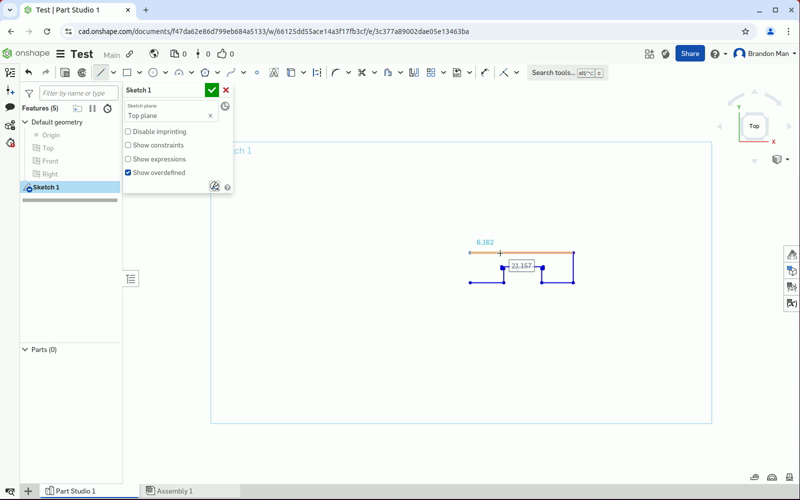
key_down(shift)
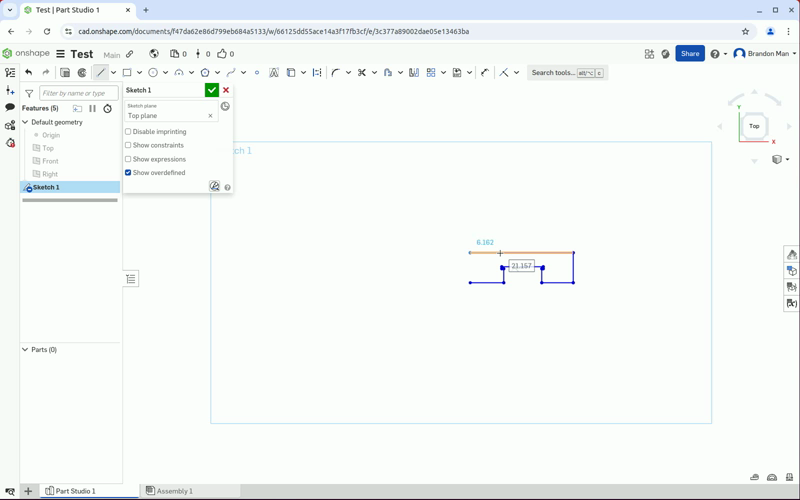
mouse_move(470, 282)
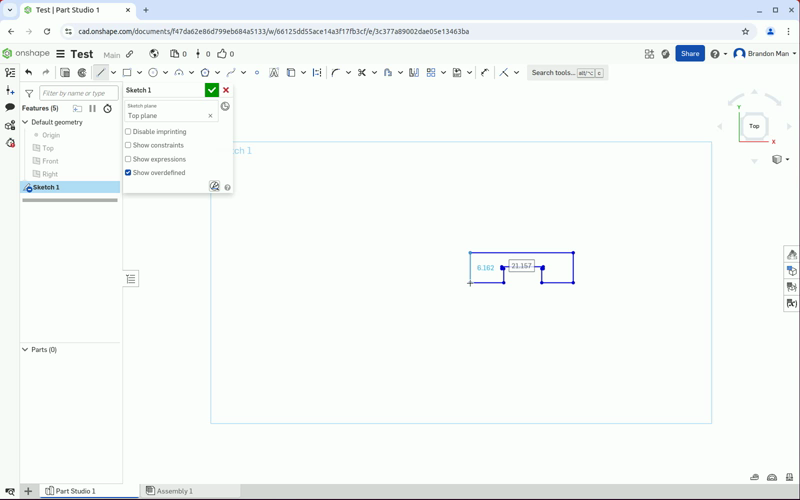
key_up(shift)
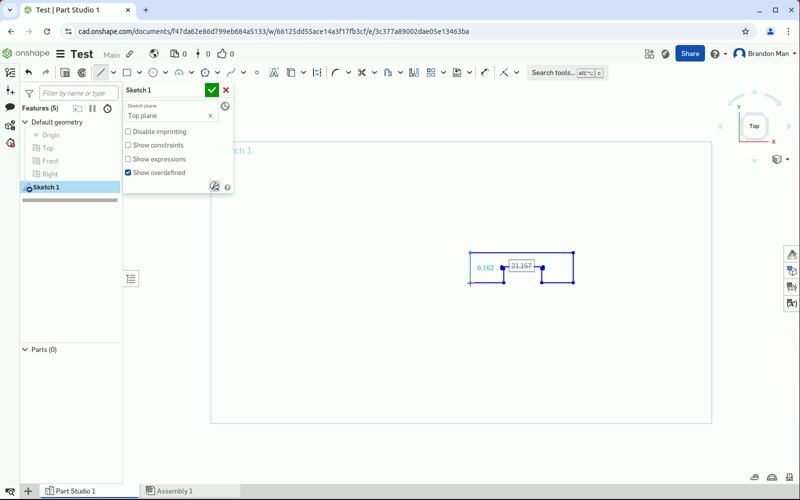
click(470, 282)
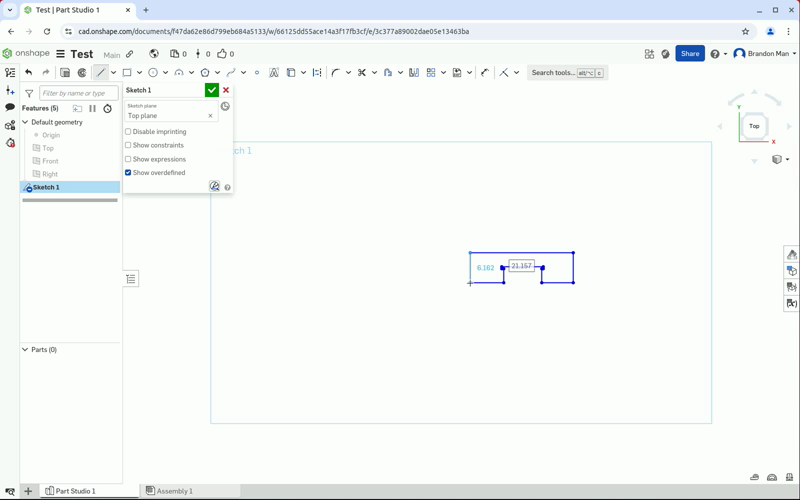
key(esc)
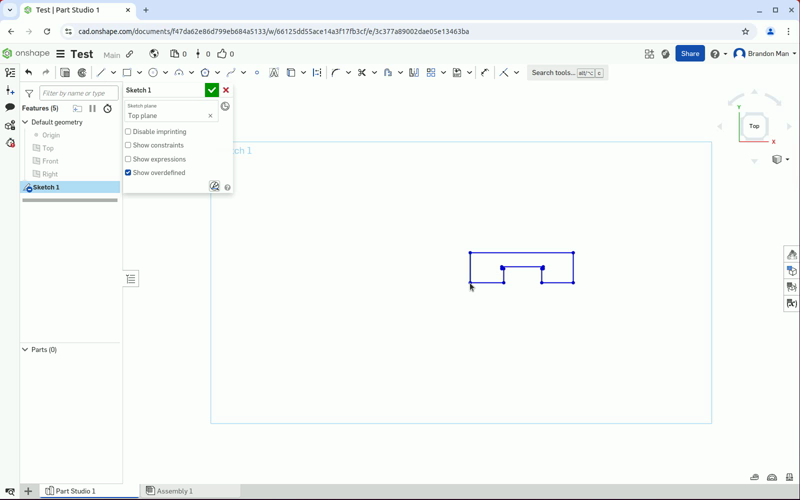
key(c)
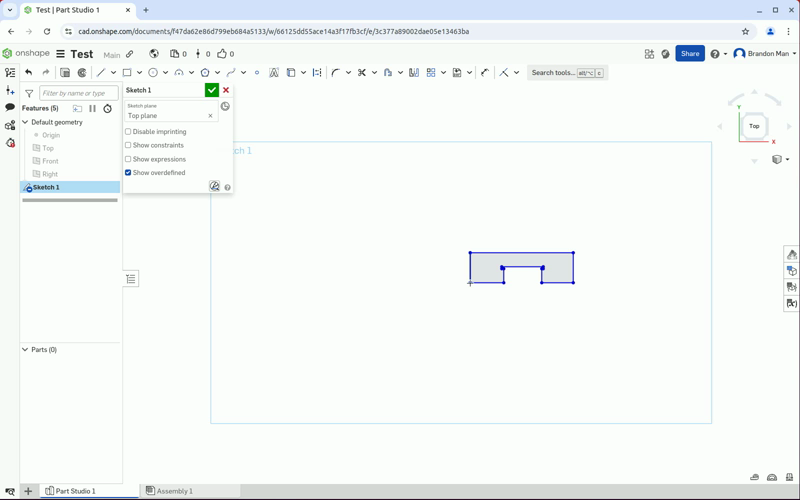
key_down(shift)
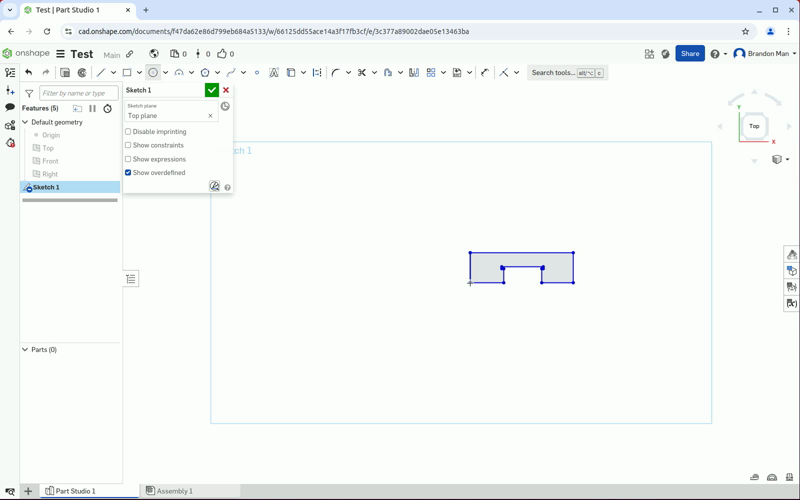
mouse_move(480, 267)
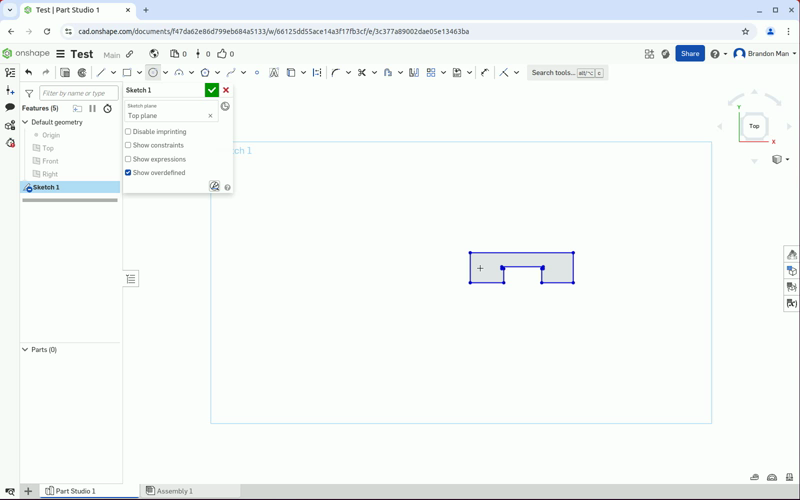
click(480, 267)
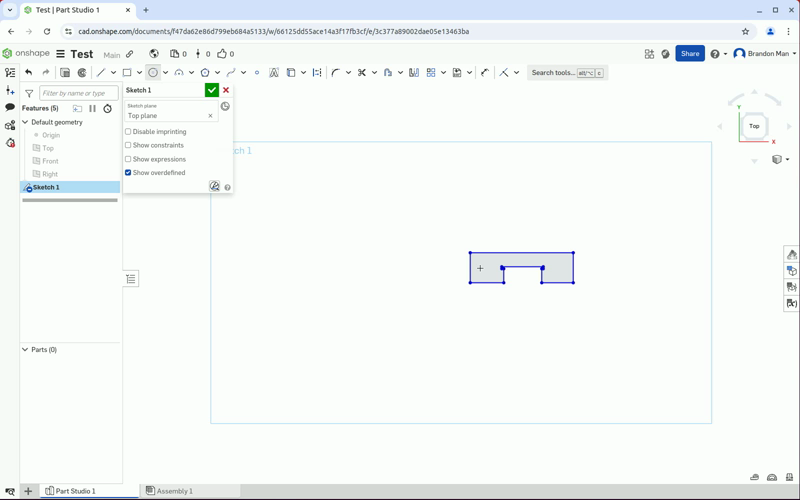
key_up(shift)
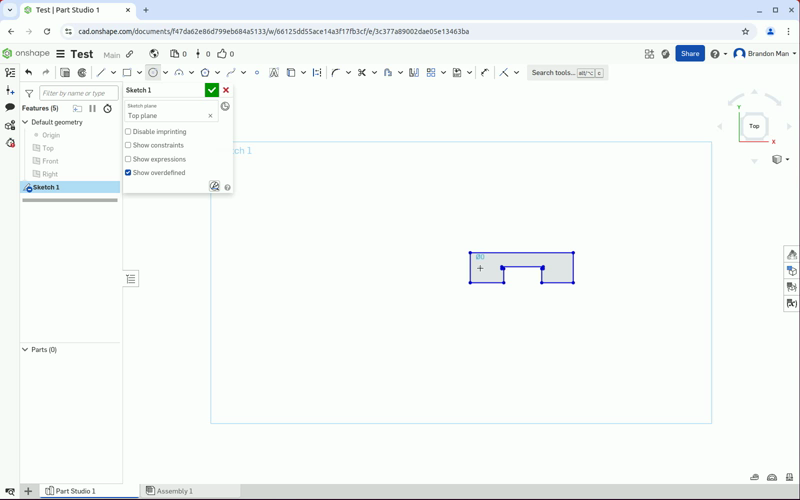
mouse_move(484, 267)
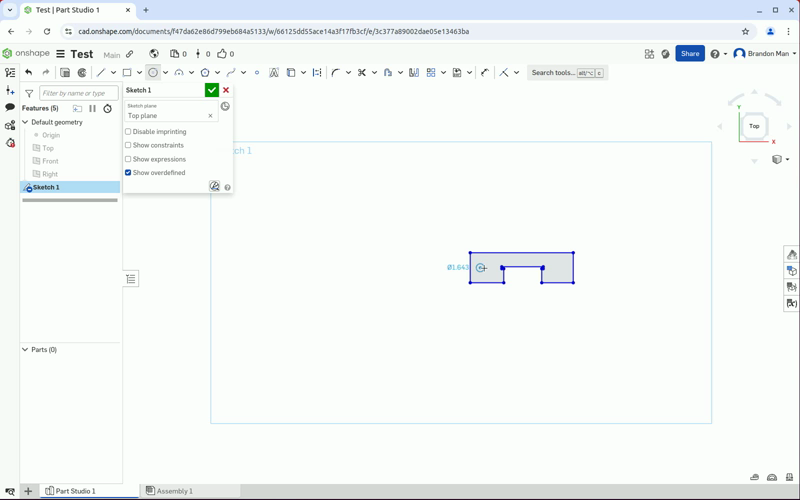
click(484, 267)
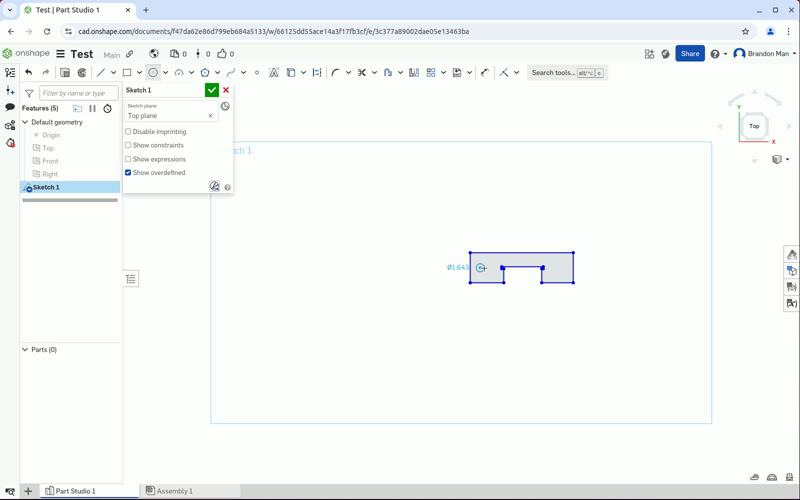
key(esc)
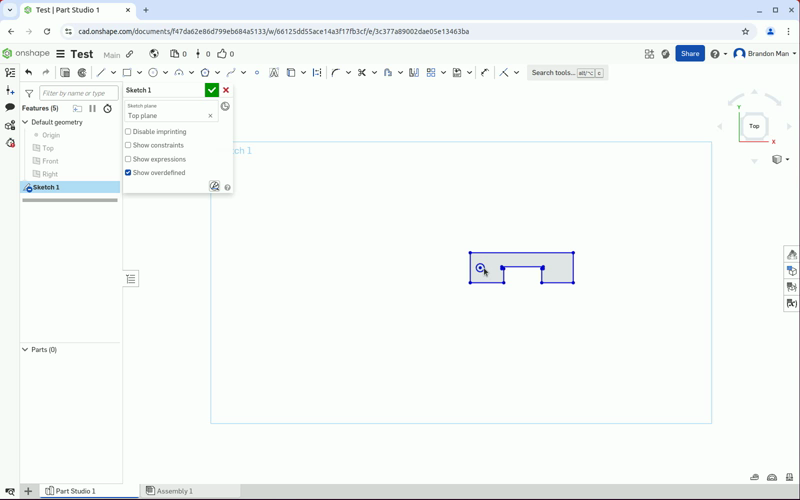
key(c)
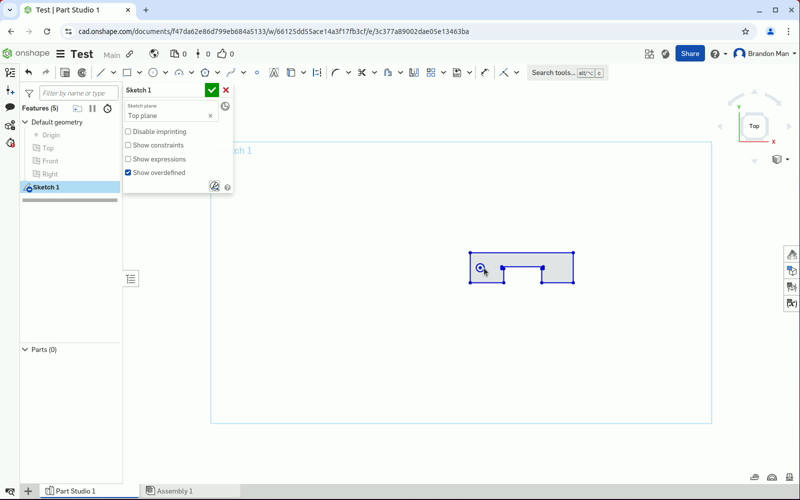
key_down(shift)
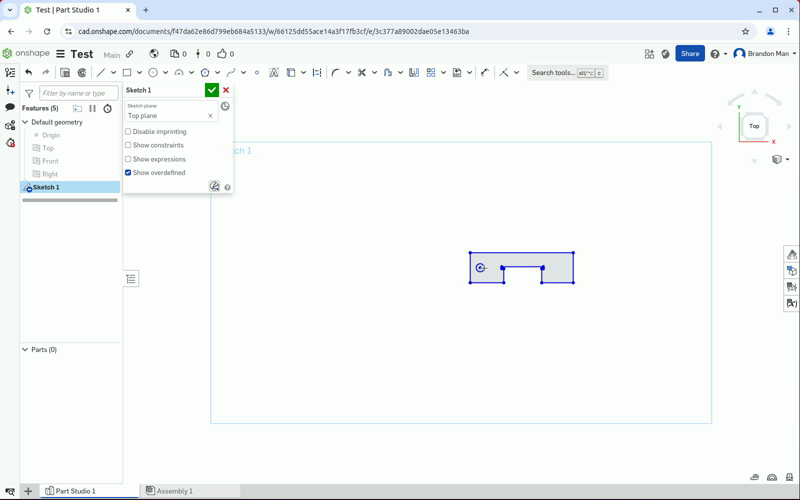
mouse_move(563, 267)
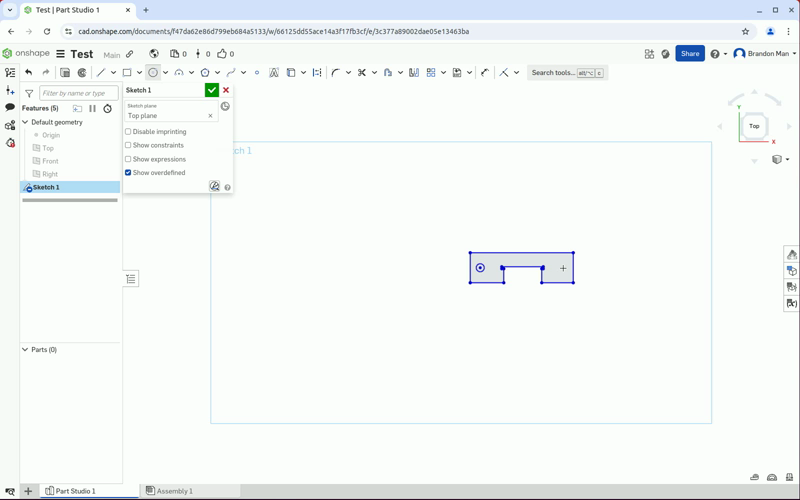
click(563, 267)
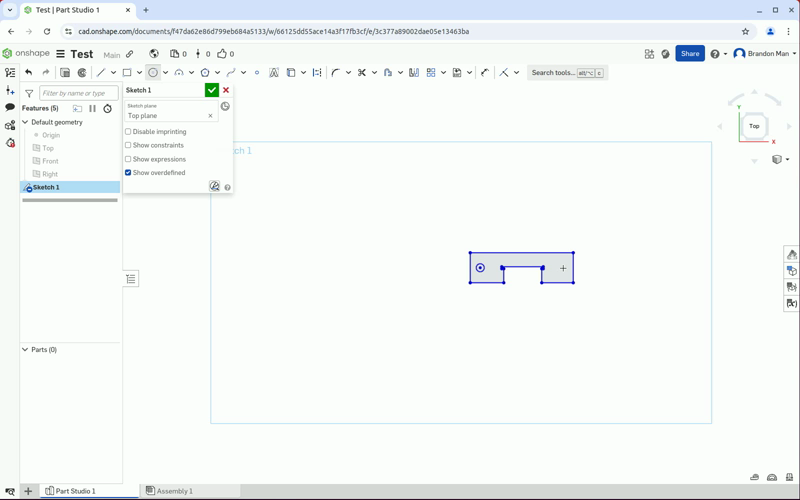
key_up(shift)
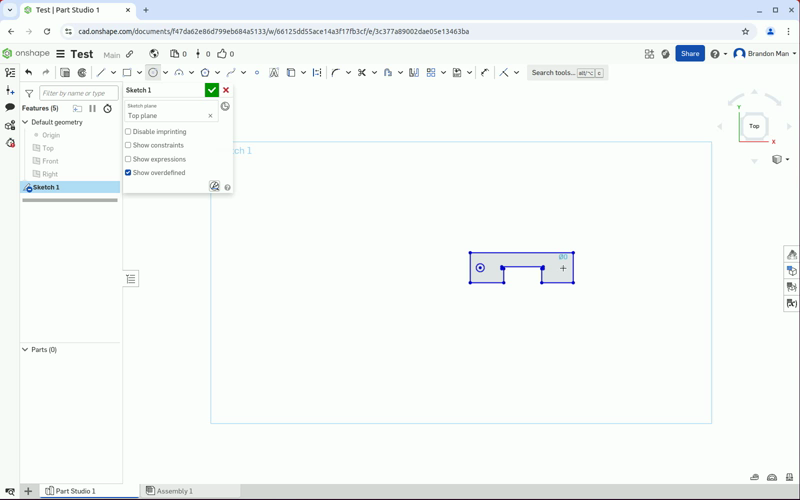
mouse_move(567, 267)
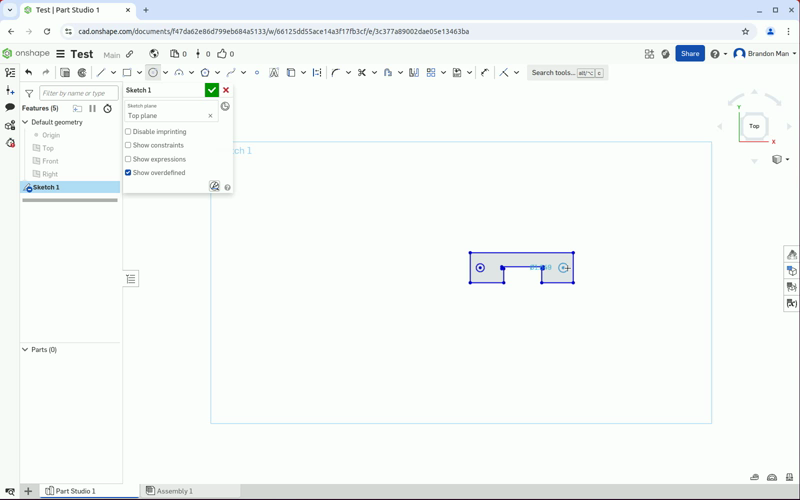
click(567, 267)
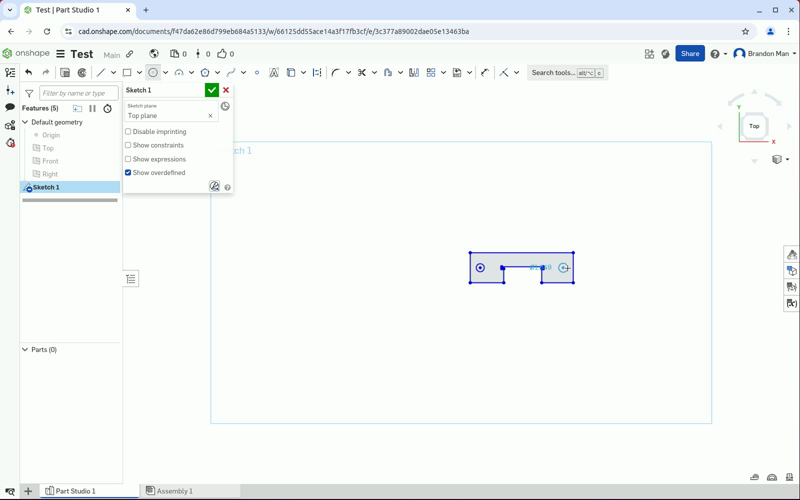
key(esc)
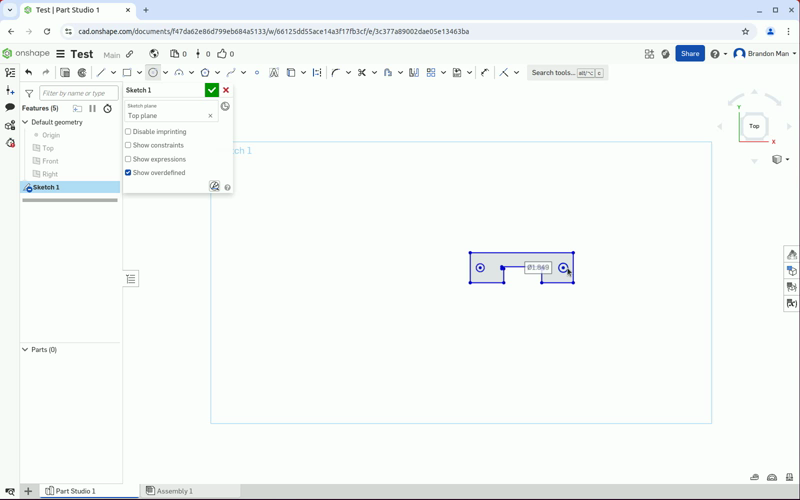
mouse_move(561, 261)
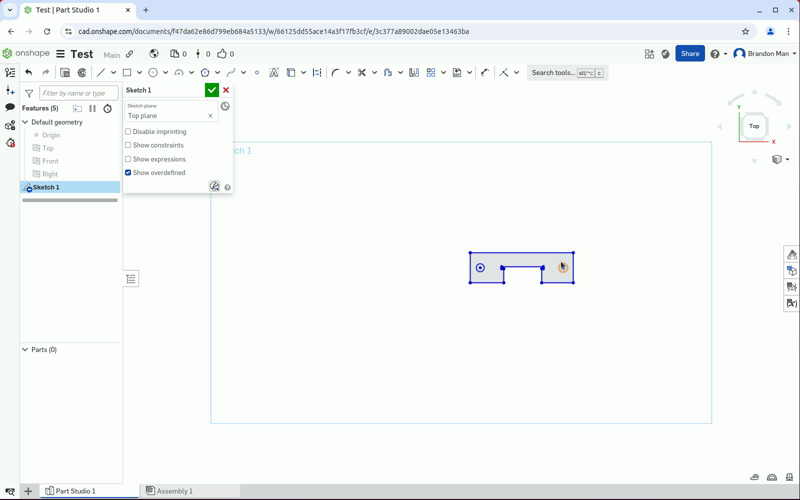
click(561, 261)
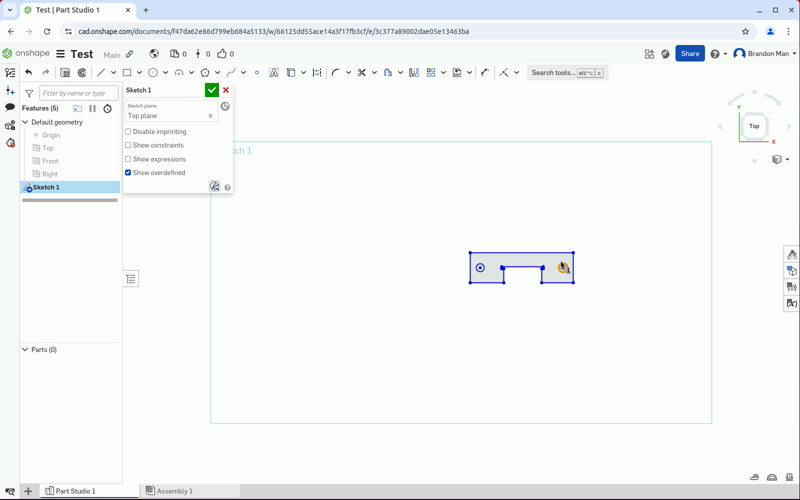
mouse_move(73, 352)
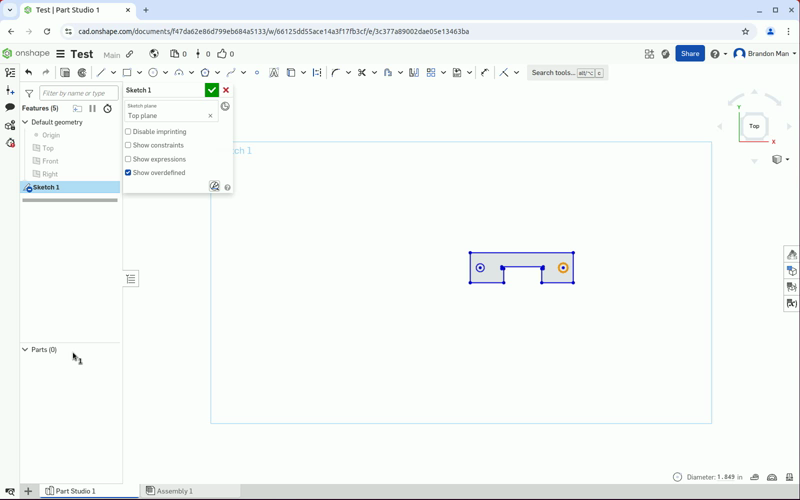
key(shift+y)
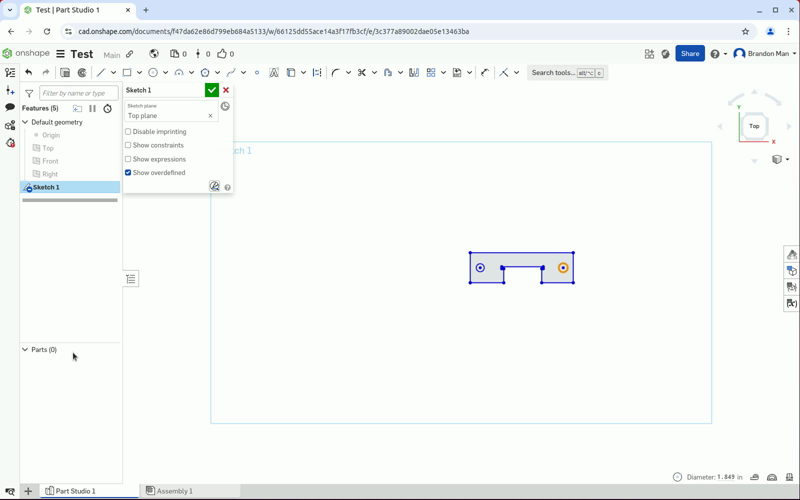
key(shift+e)
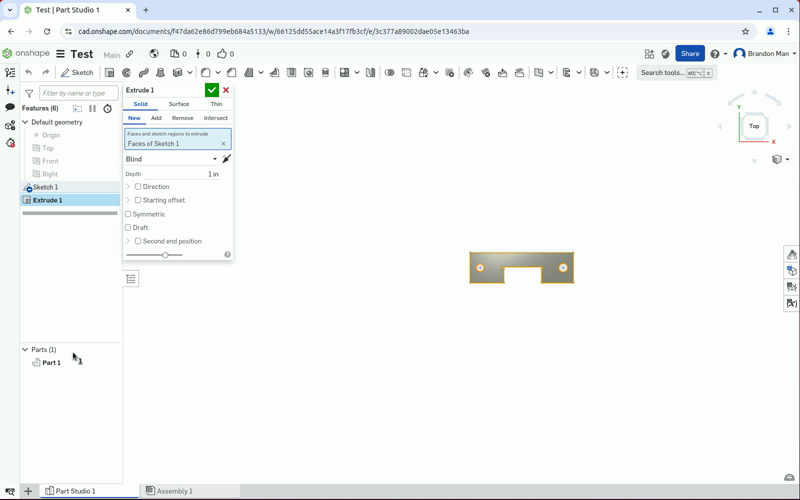
mouse_move(143, 106)
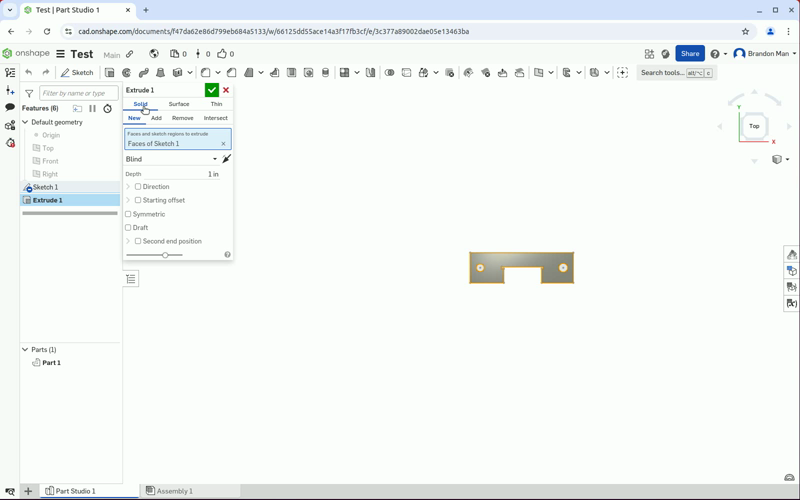
click(143, 106)
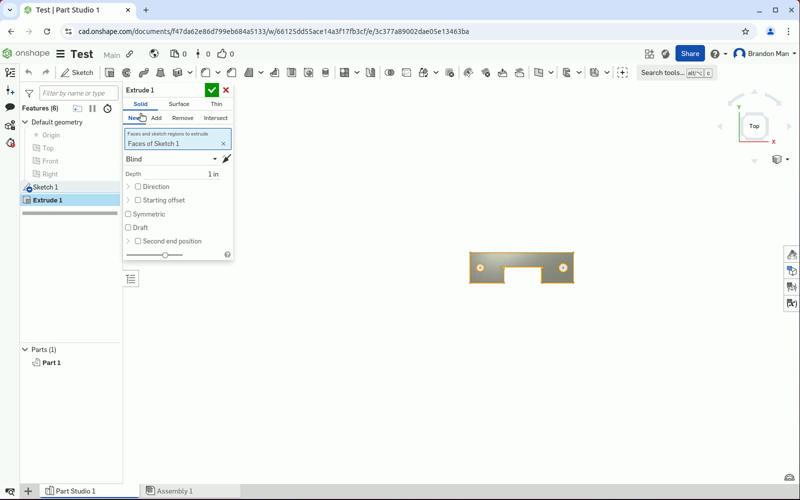
mouse_move(137, 120)
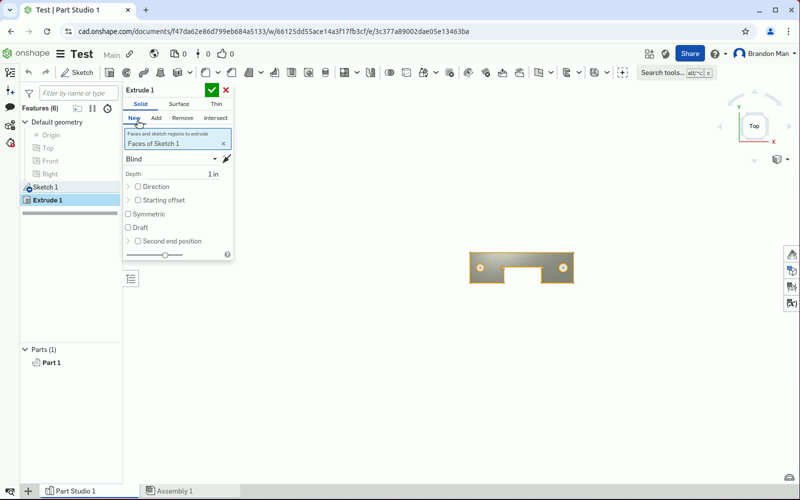
click(137, 120)
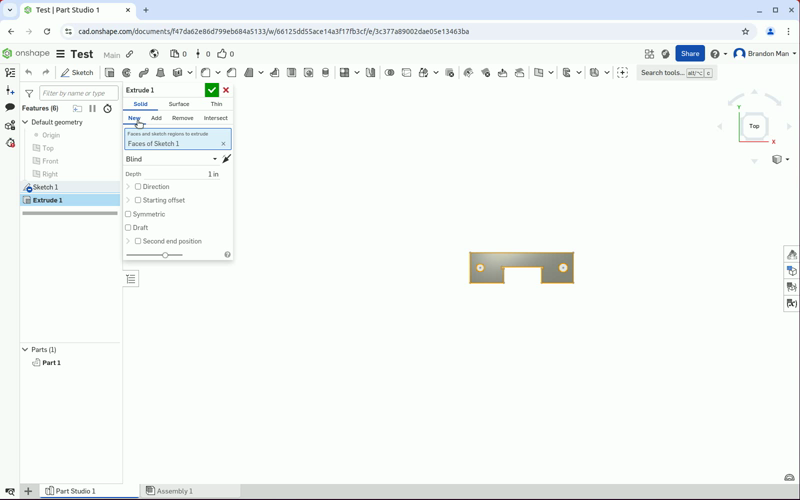
key(tab, 4)
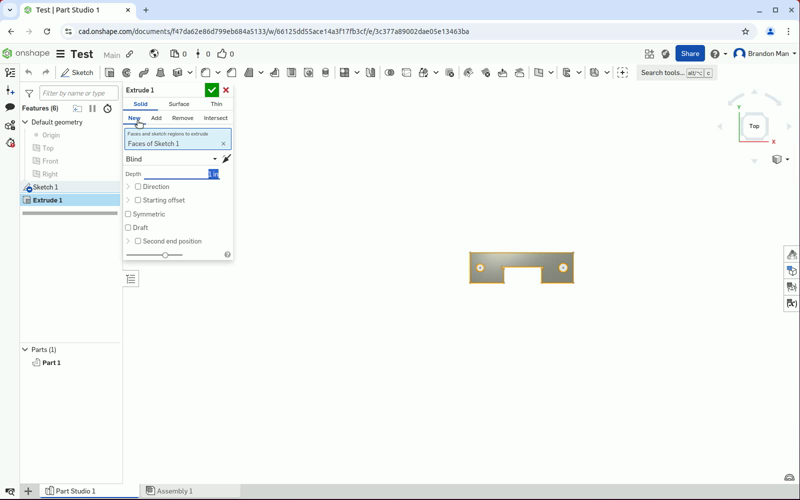
text(0.722)
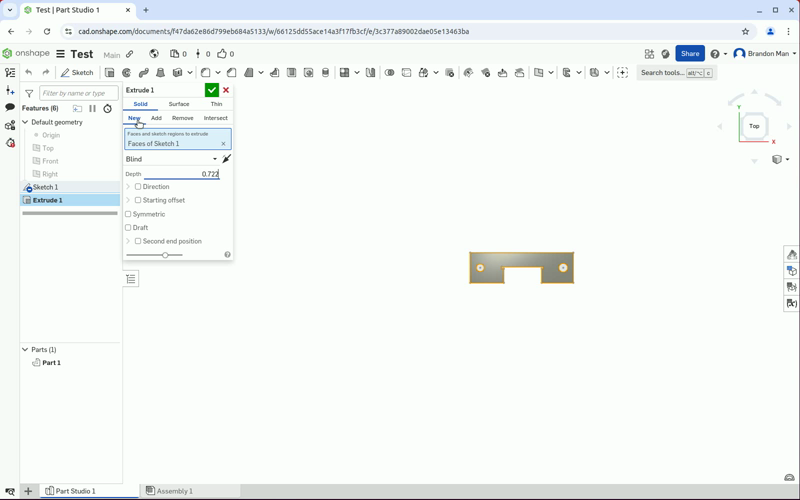
key(enter)
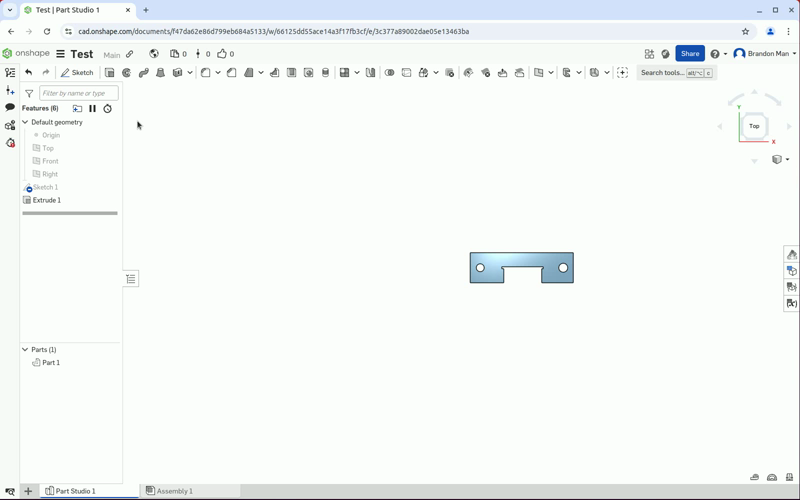
key(shift+h)
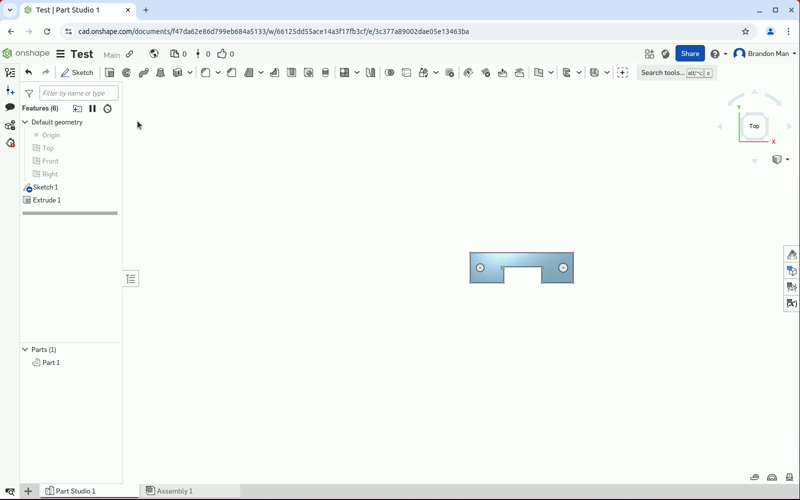
key(shift+h)
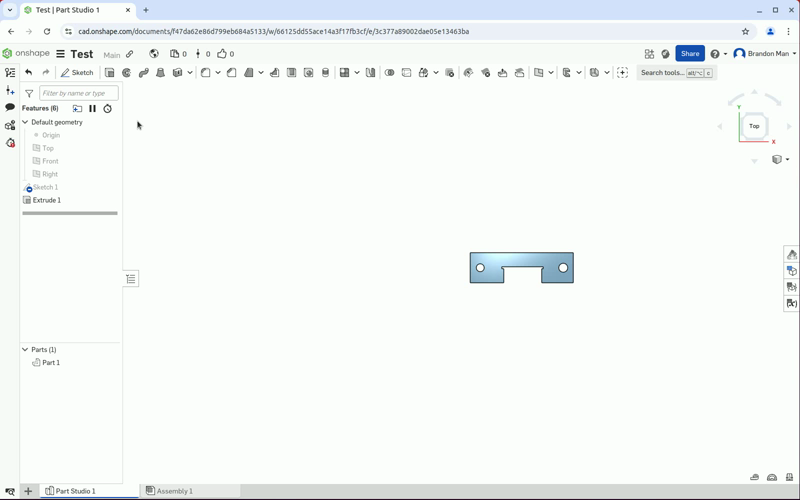
mouse_move(73, 189)
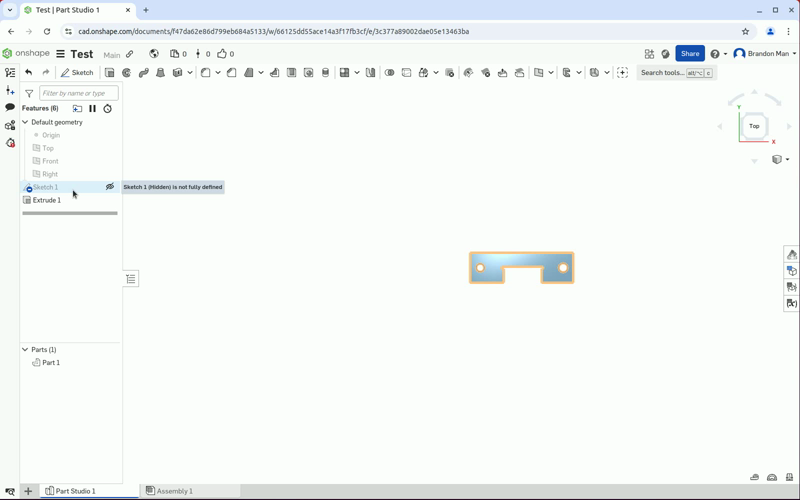
click(73, 189)
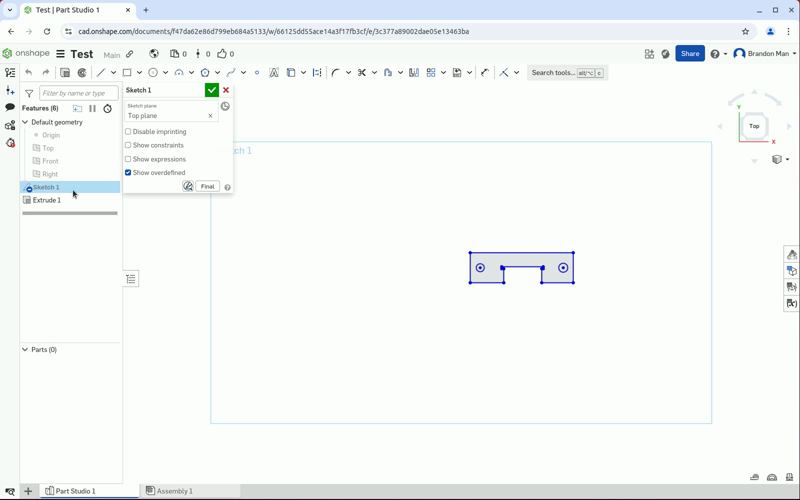
mouse_move(229, 92)
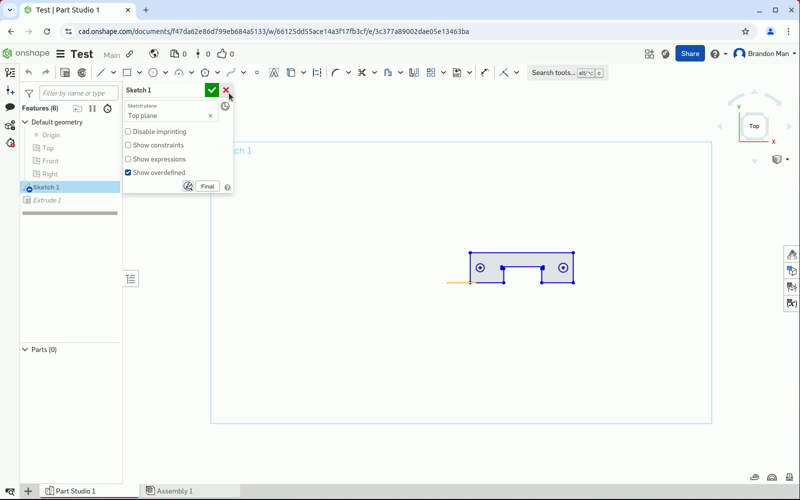
click(229, 92)
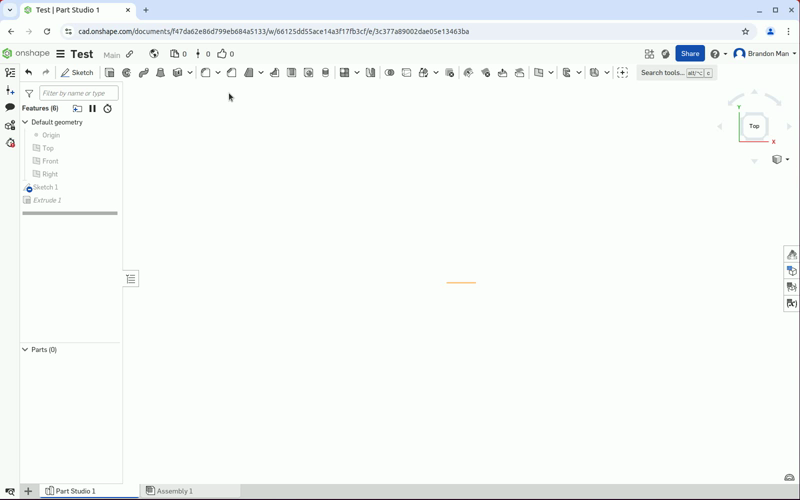
mouse_move(541, 75)
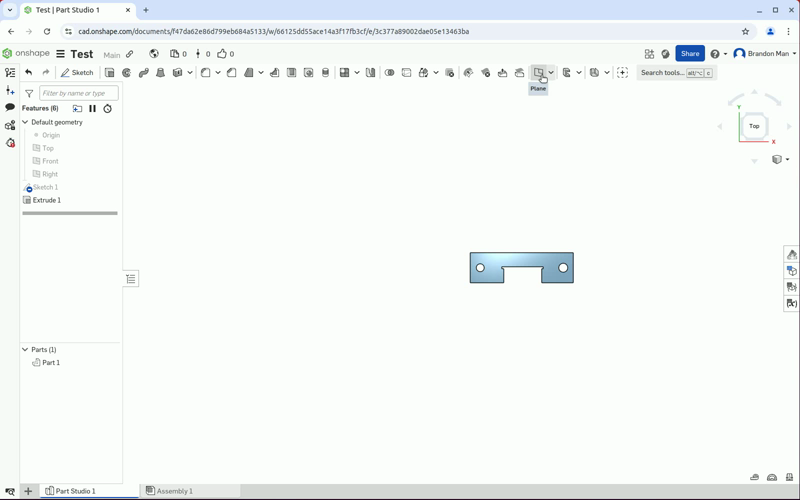
click(541, 75)
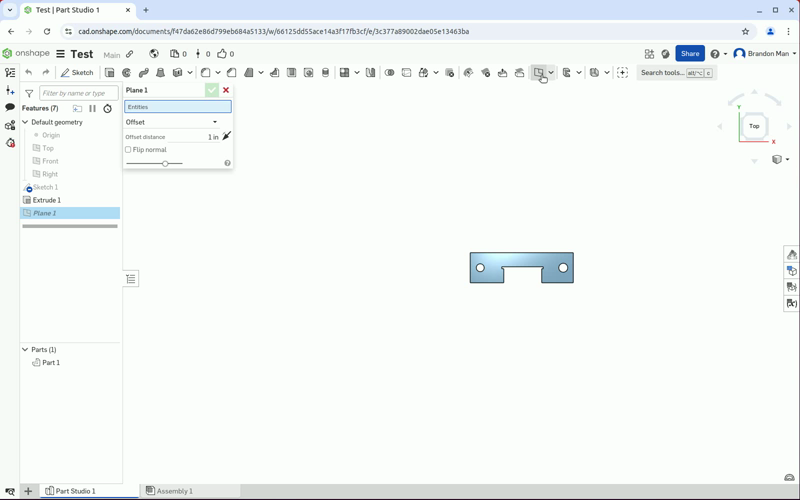
mouse_move(73, 150)
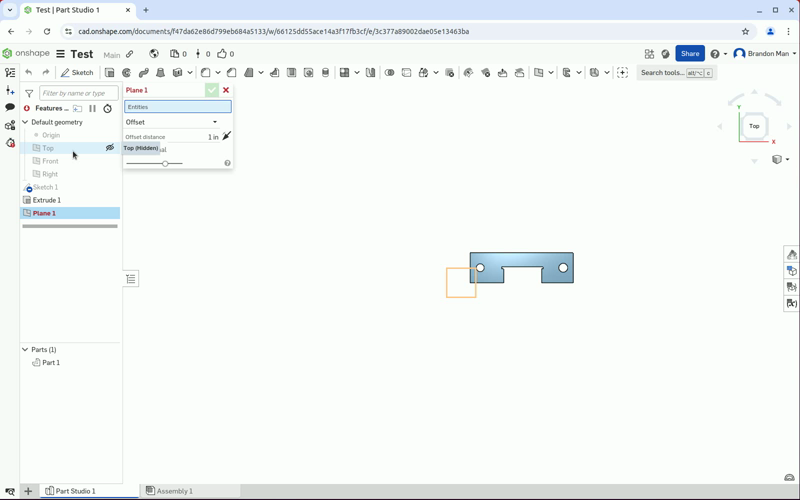
click(73, 150)
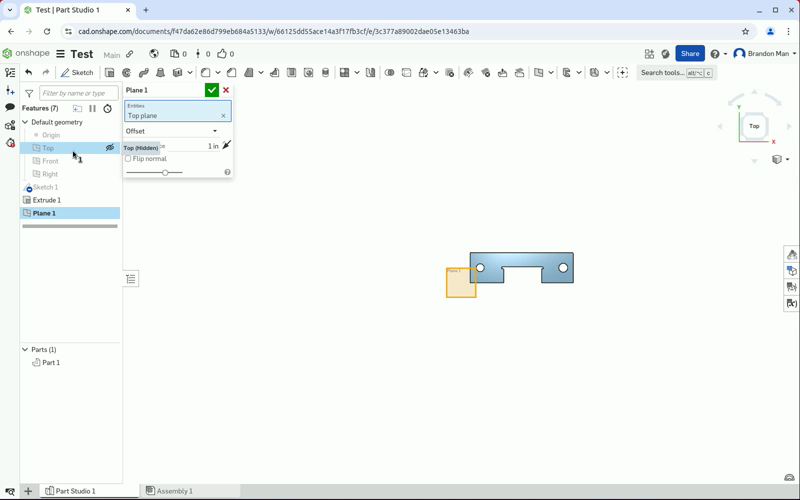
key(tab, 2)
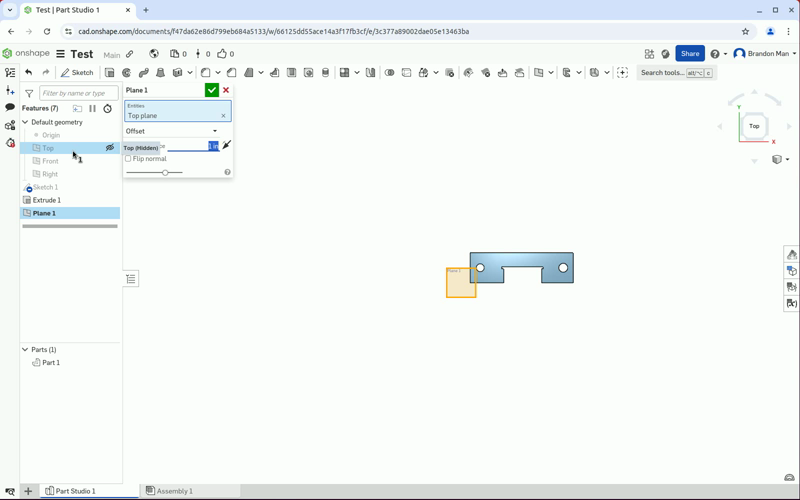
text(0.709)
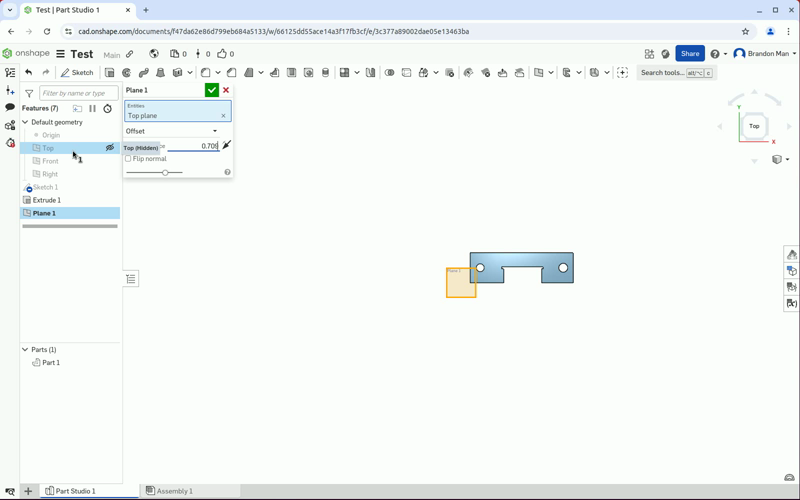
key(enter, 2)
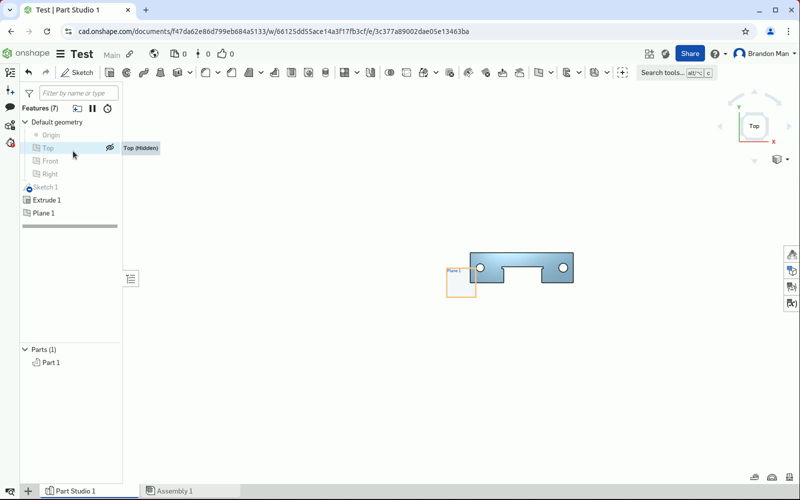
key(shift+s)
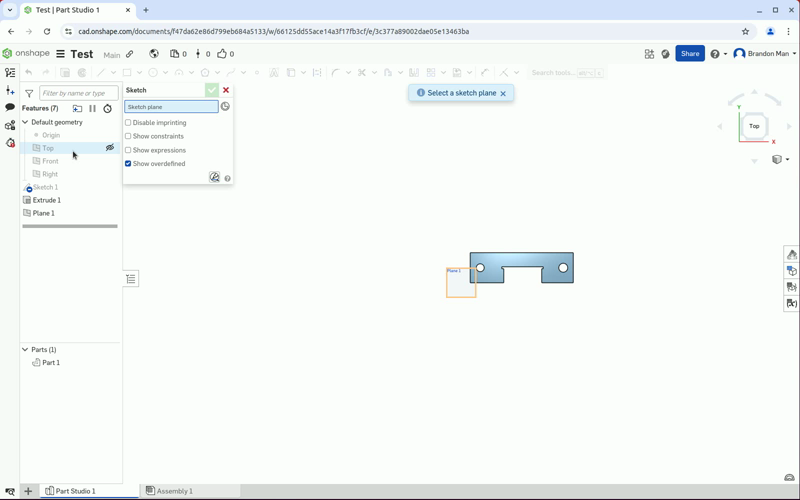
mouse_move(73, 215)
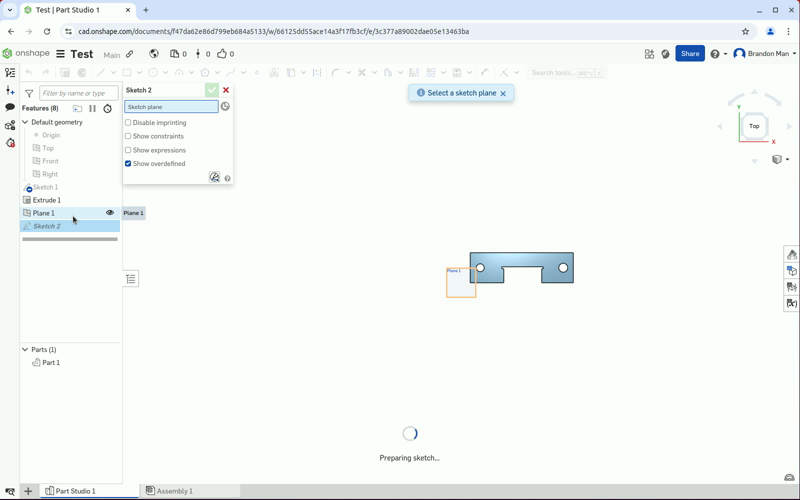
click(73, 215)
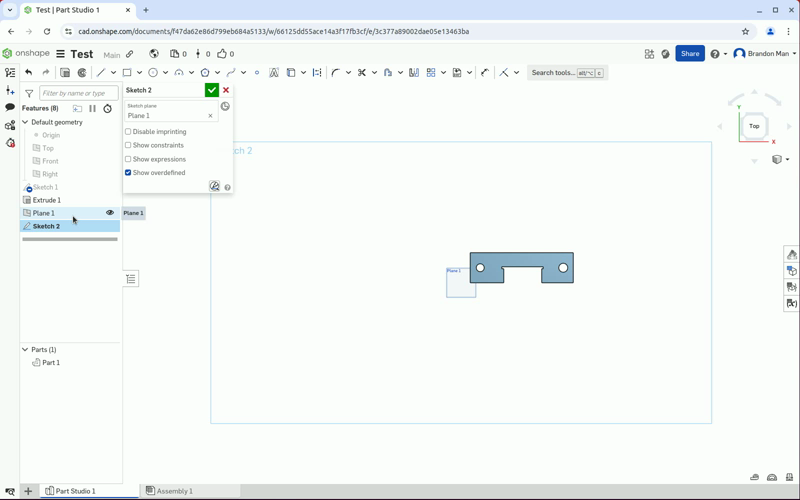
mouse_move(73, 352)
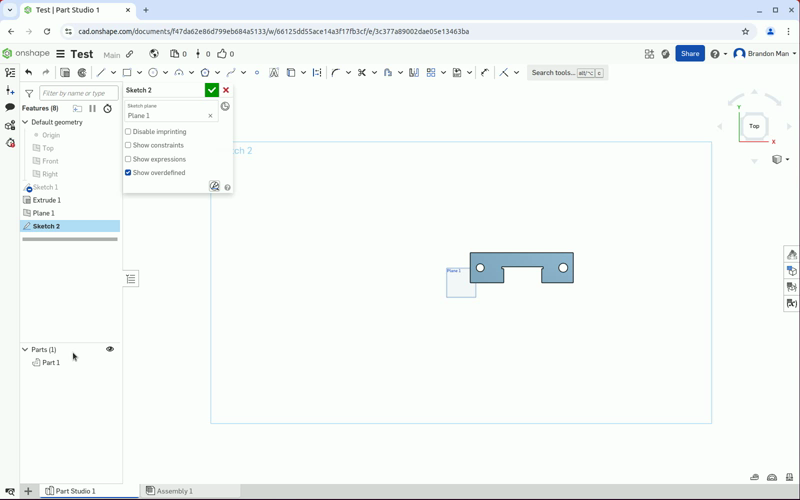
key(y)
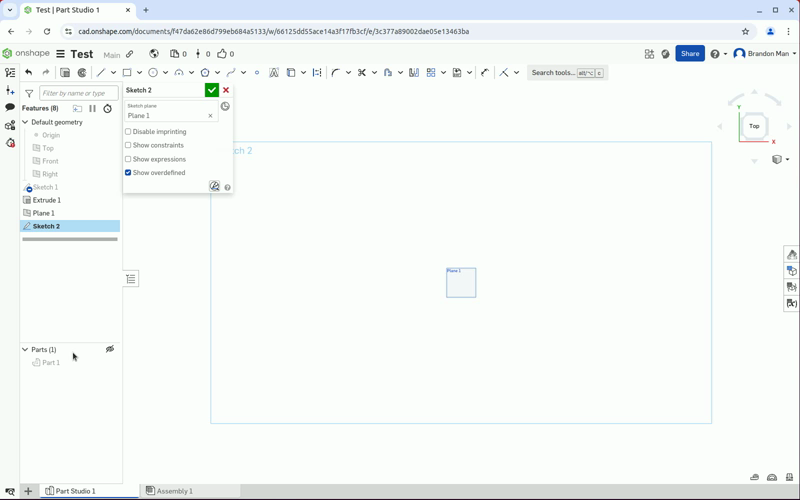
key(l)
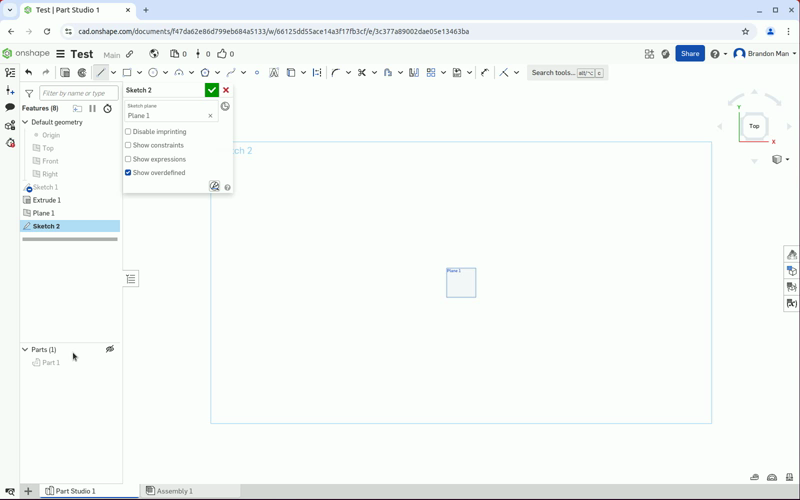
key_down(shift)
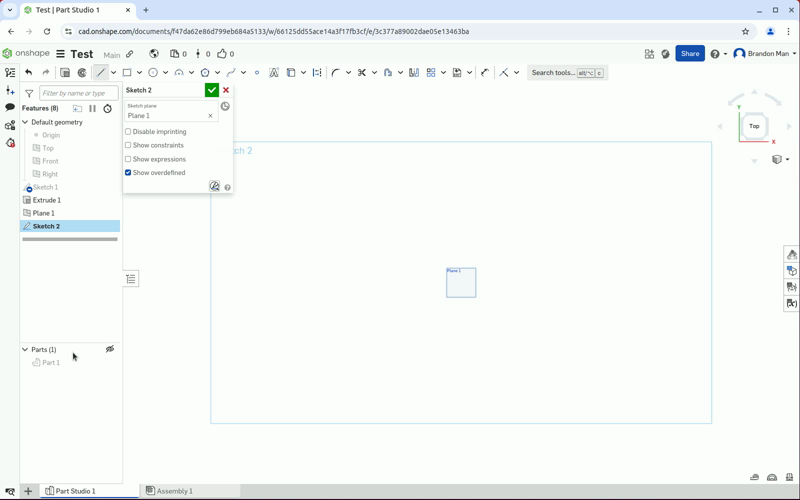
mouse_move(500, 270)
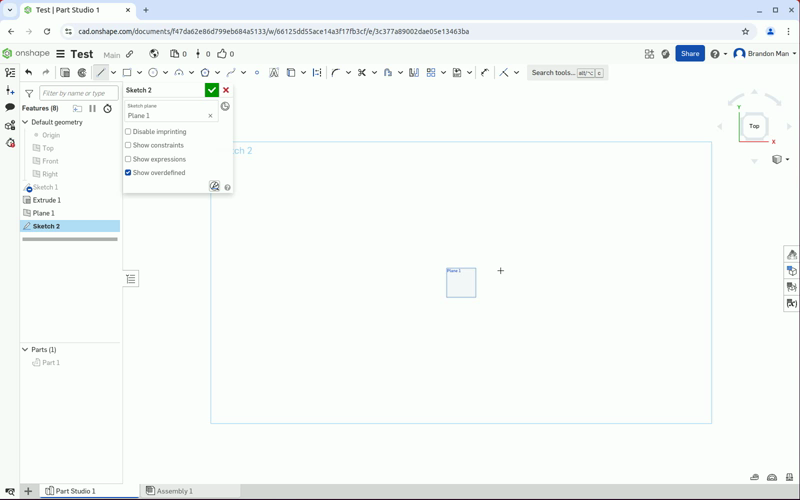
click(500, 270)
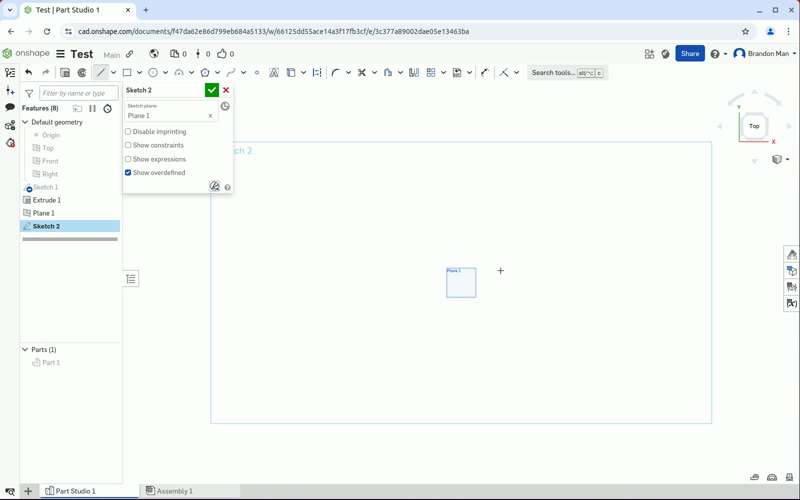
key_up(shift)
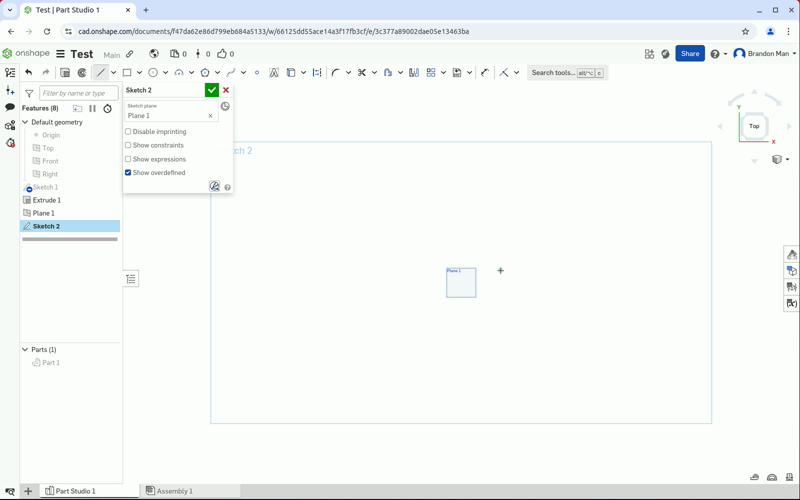
key_down(shift)
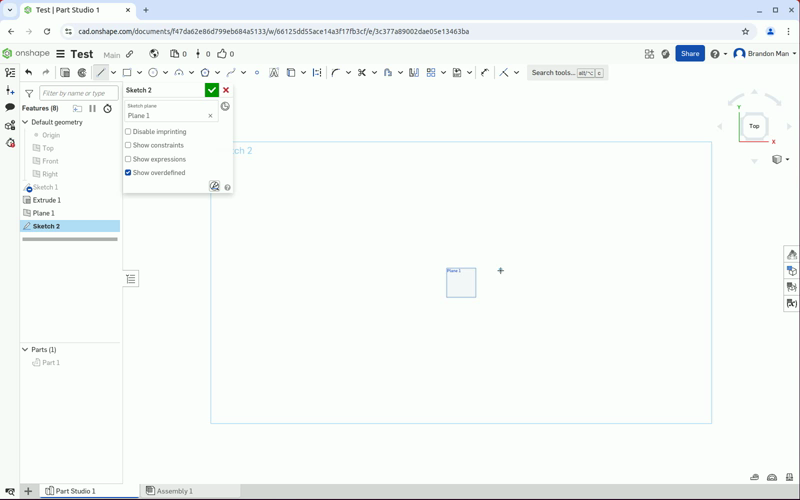
mouse_move(530, 270)
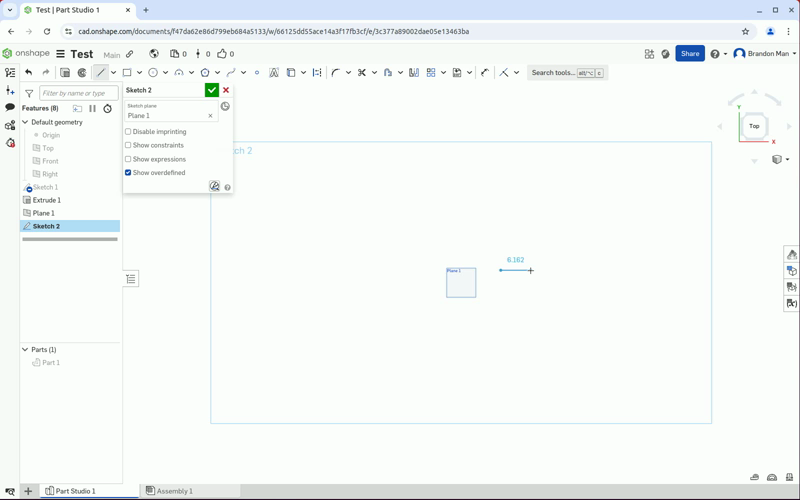
mouse_move(505, 270)
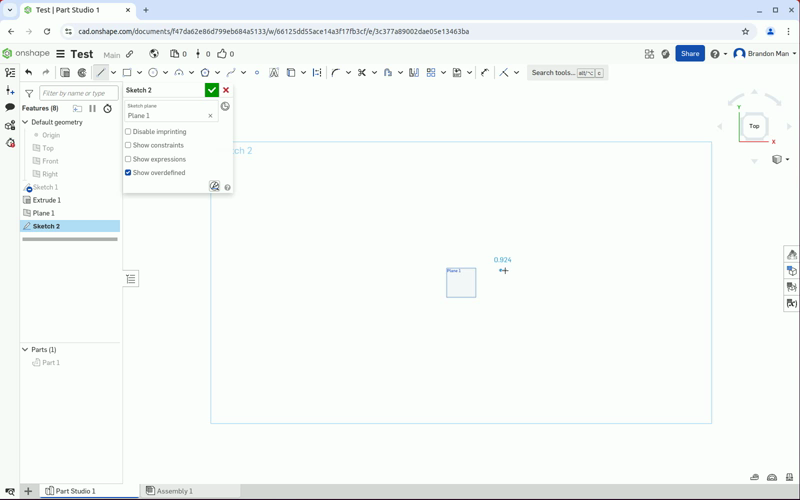
scroll(6)
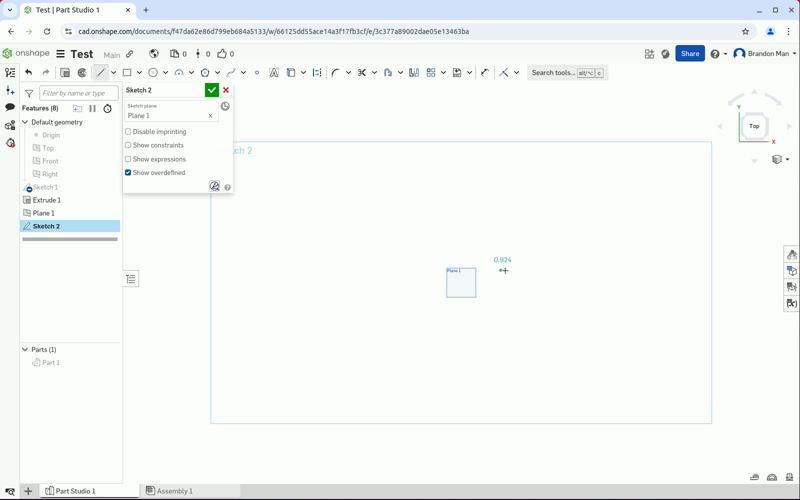
scroll(6)
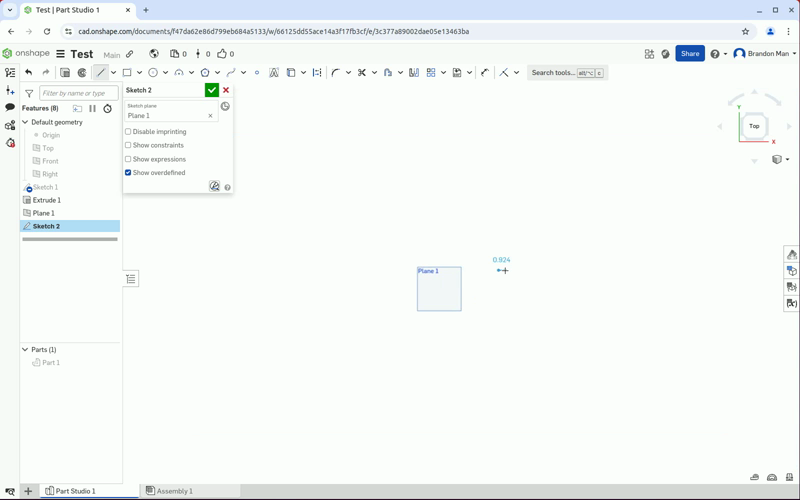
scroll(6)
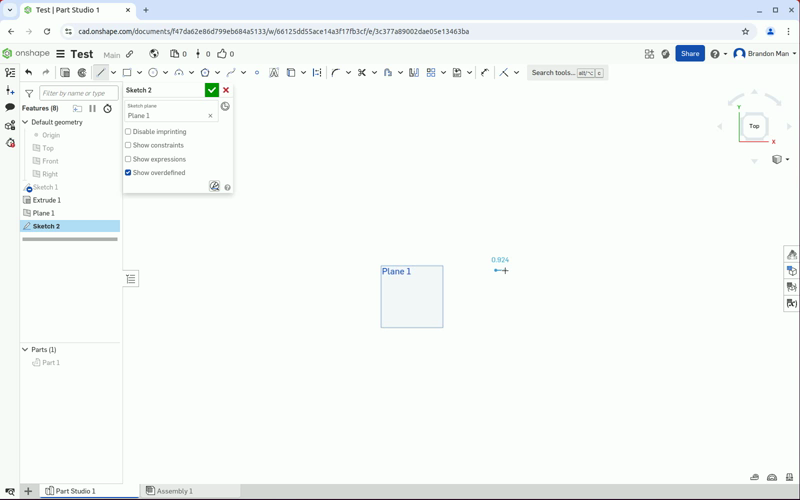
scroll(6)
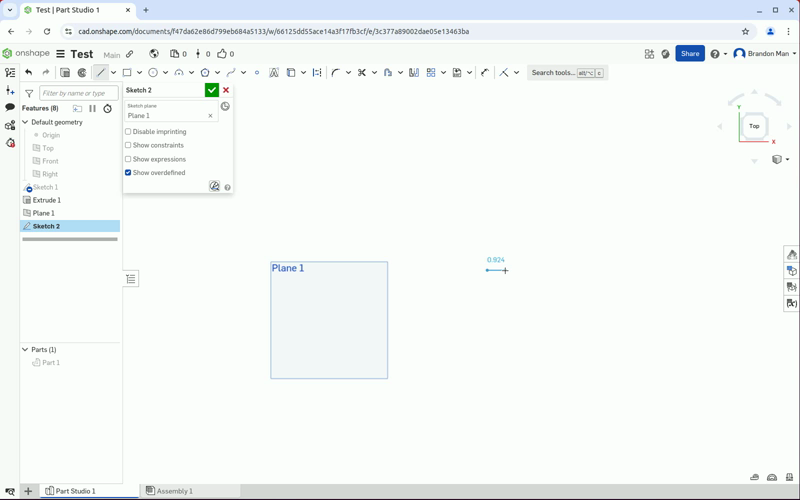
scroll(6)
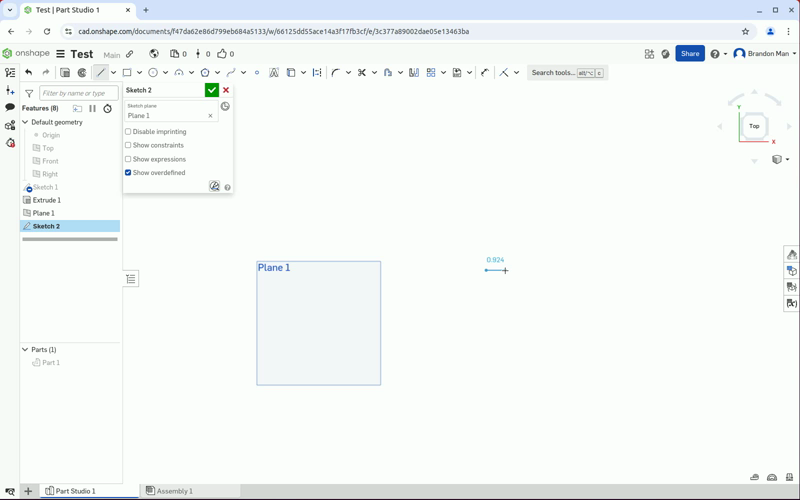
scroll(6)
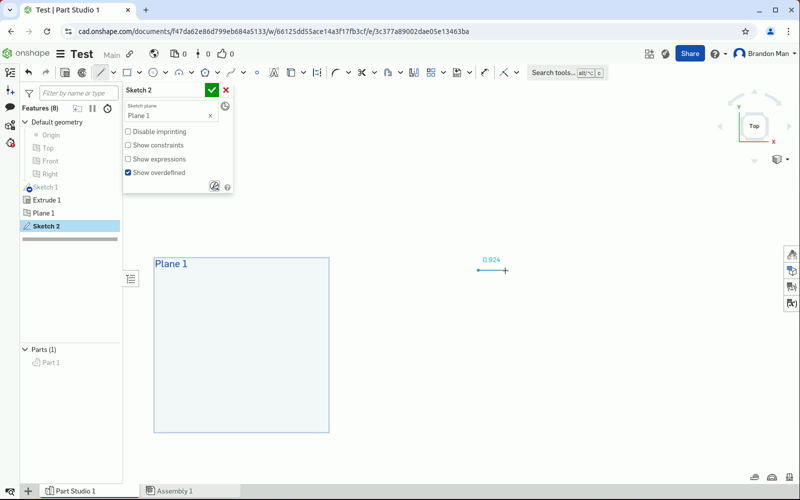
scroll(6)
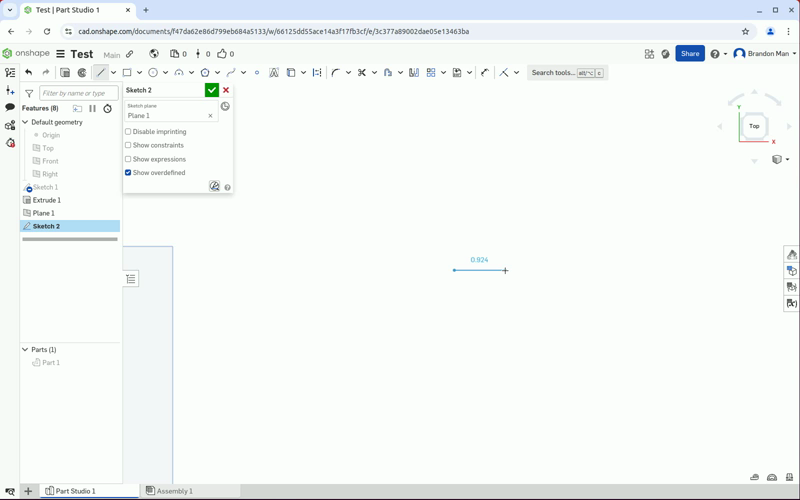
click(505, 270)
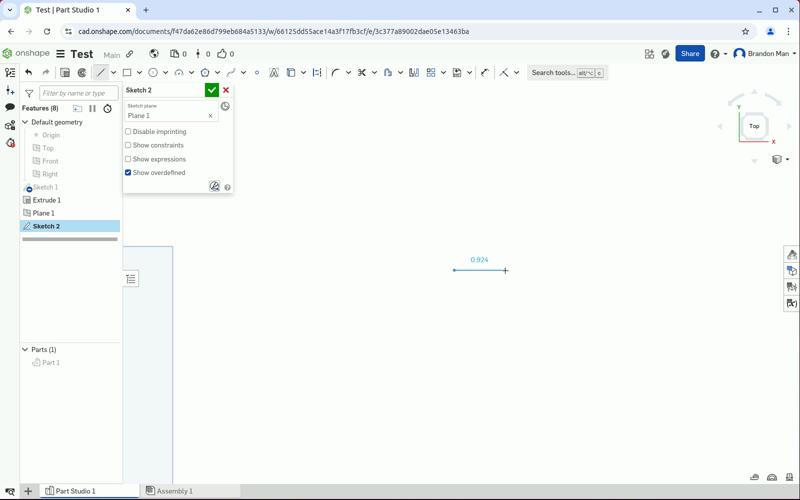
scroll(-6)
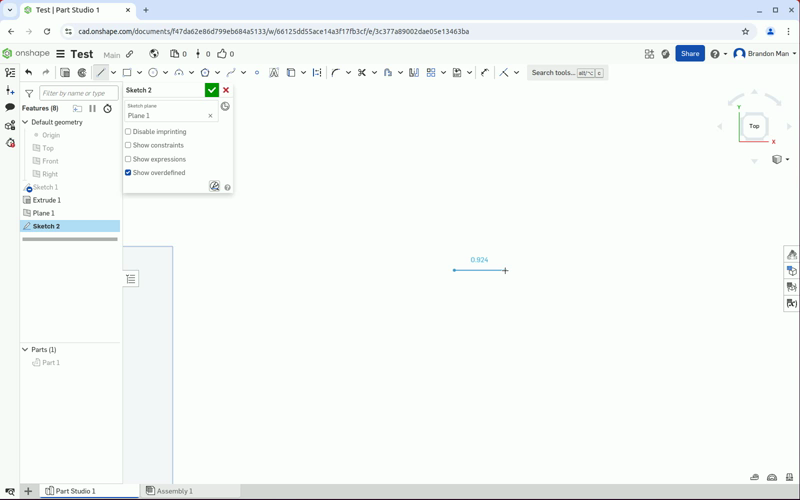
scroll(-6)
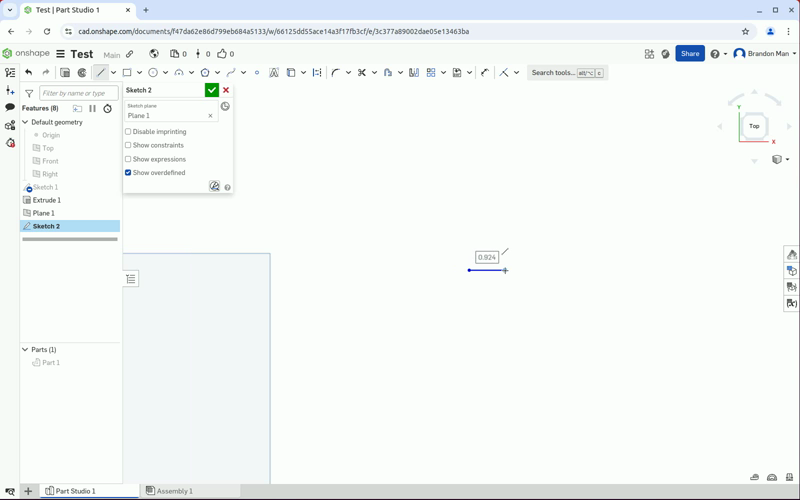
scroll(-6)
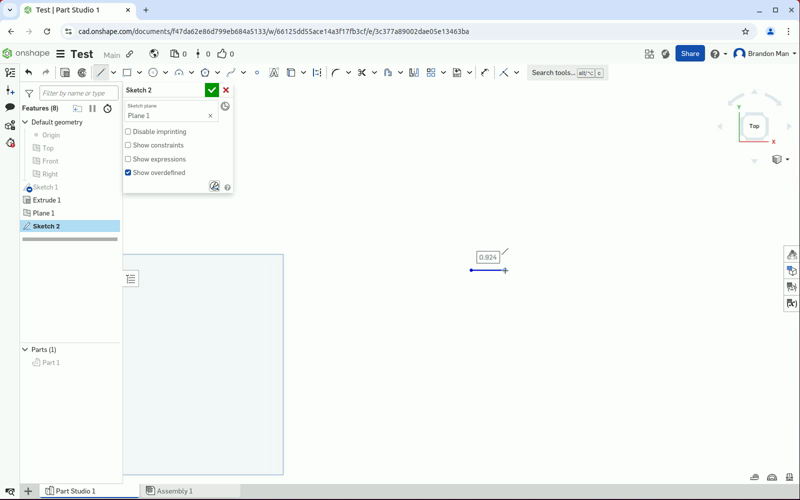
scroll(-6)
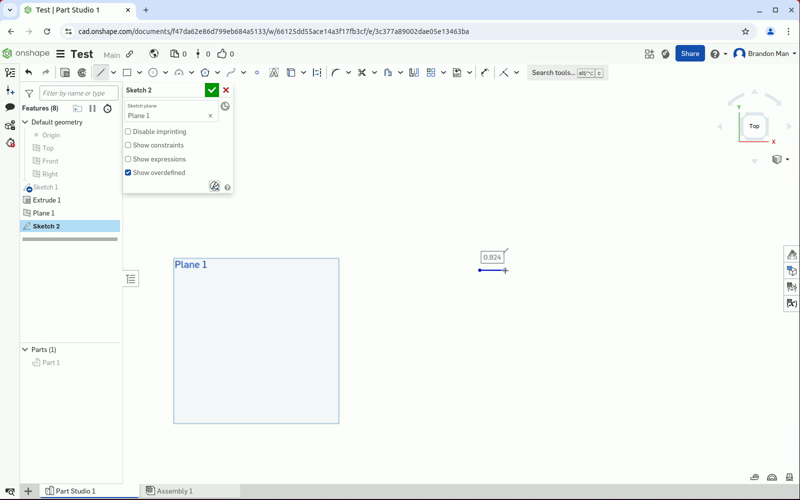
scroll(-6)
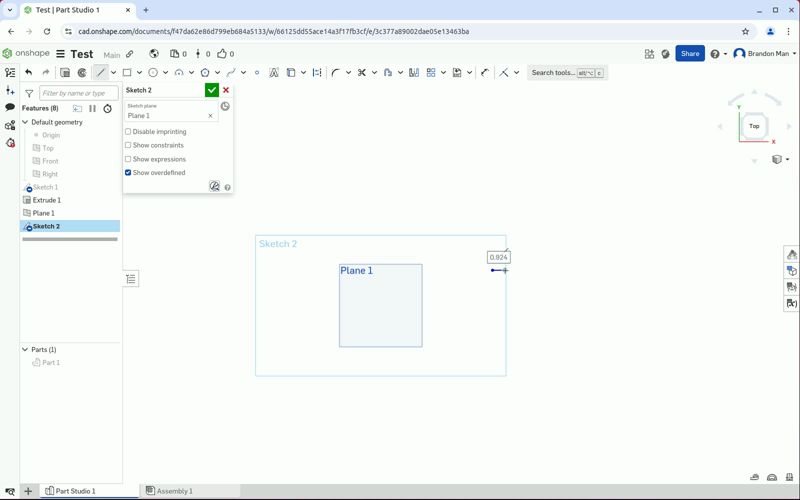
scroll(-6)
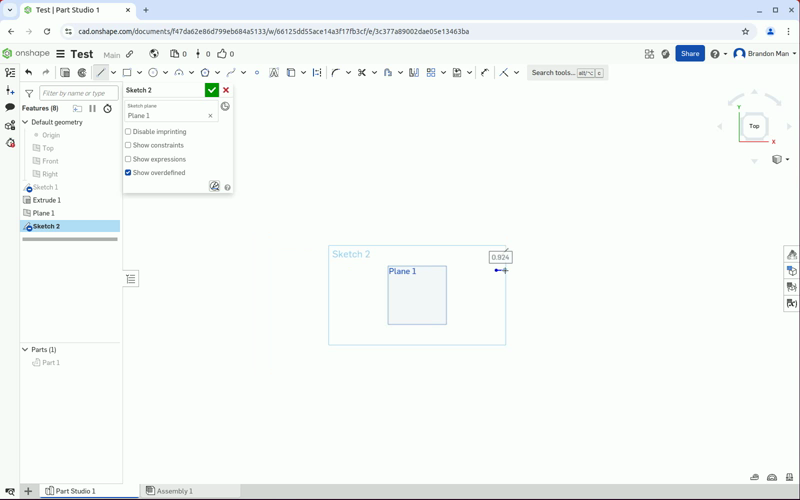
scroll(-6)
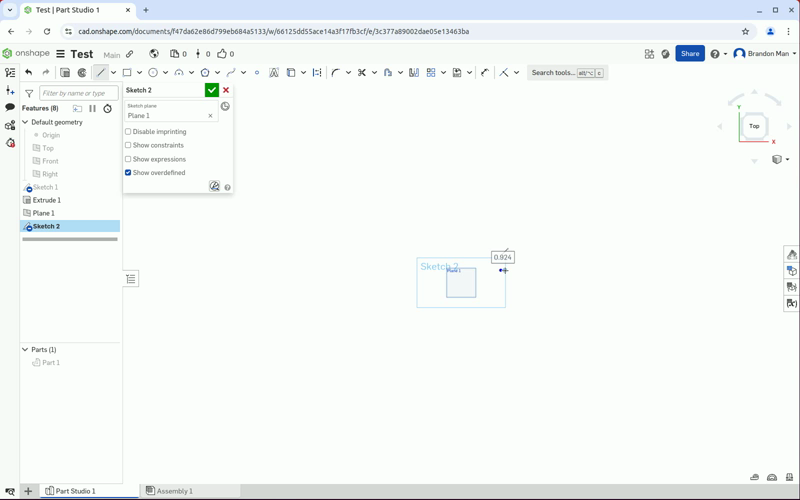
key_up(shift)
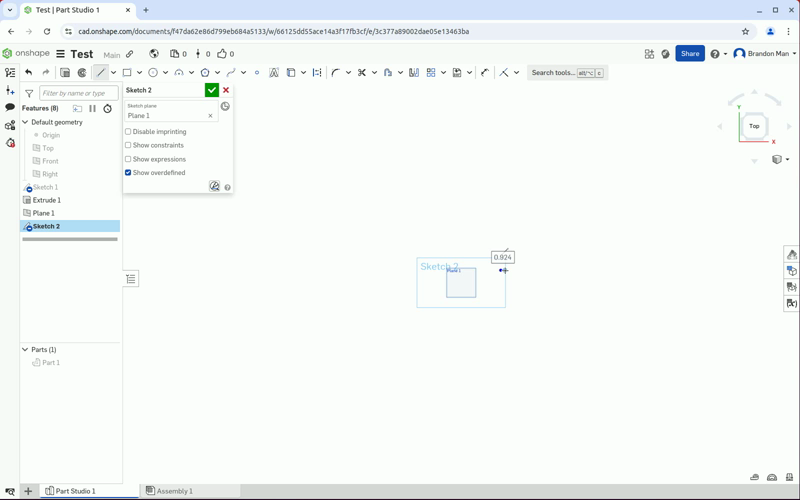
key_down(shift)
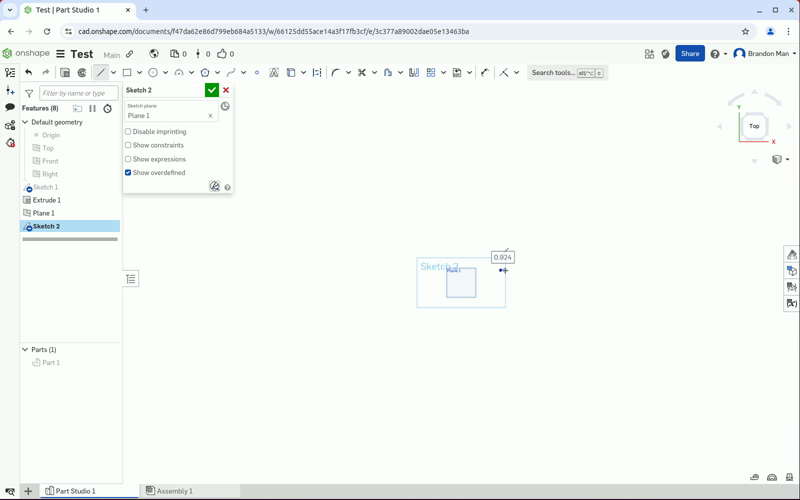
mouse_move(535, 270)
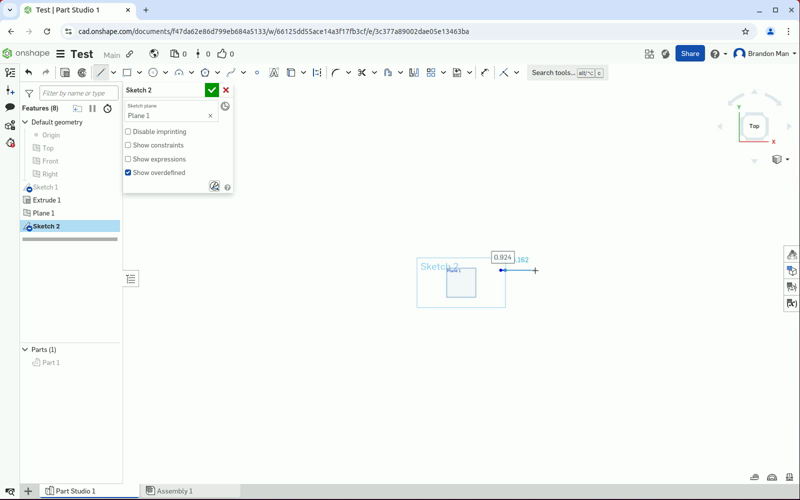
mouse_move(505, 267)
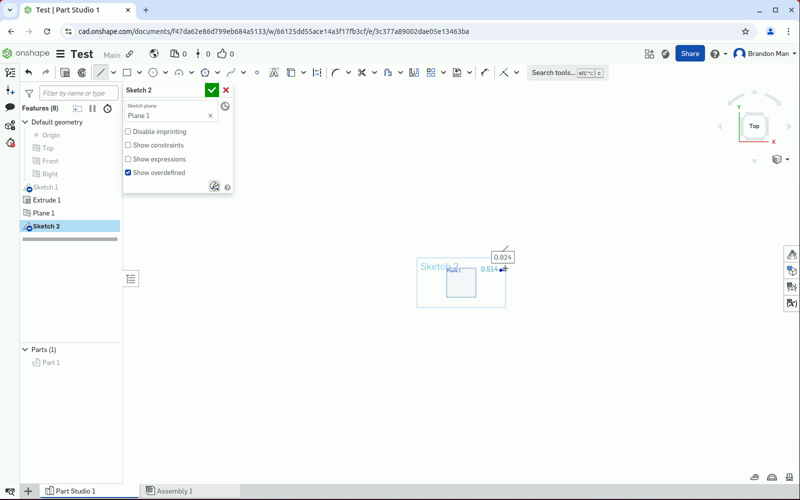
scroll(6)
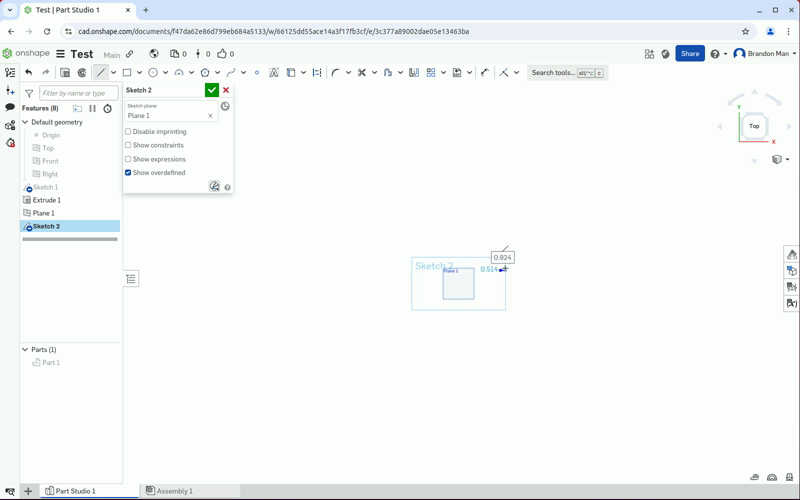
scroll(6)
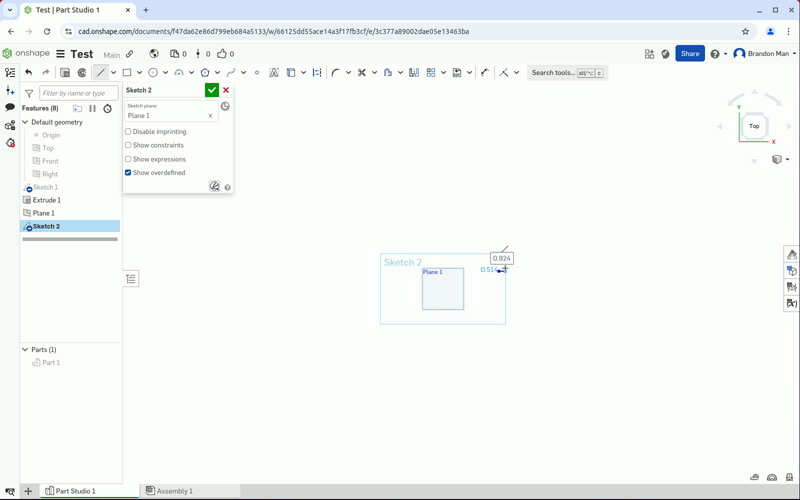
scroll(6)
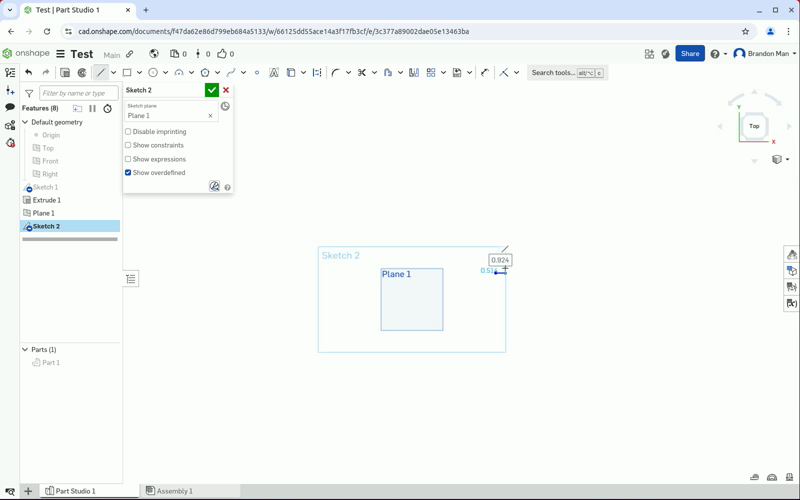
scroll(6)
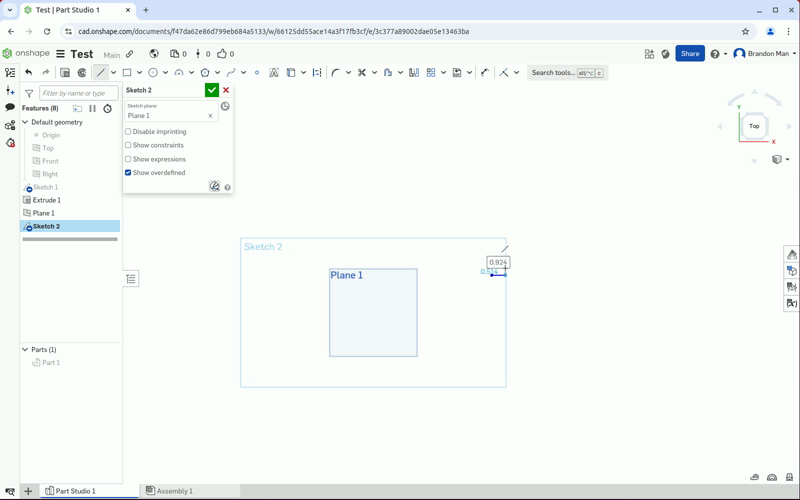
scroll(6)
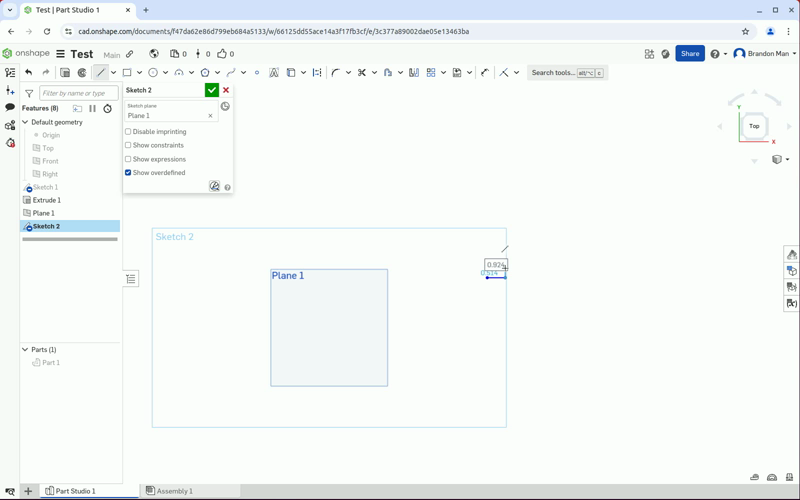
scroll(6)
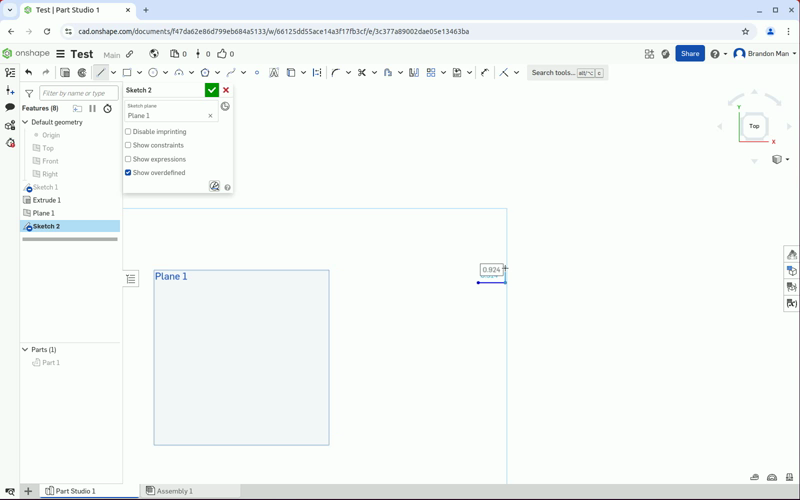
scroll(6)
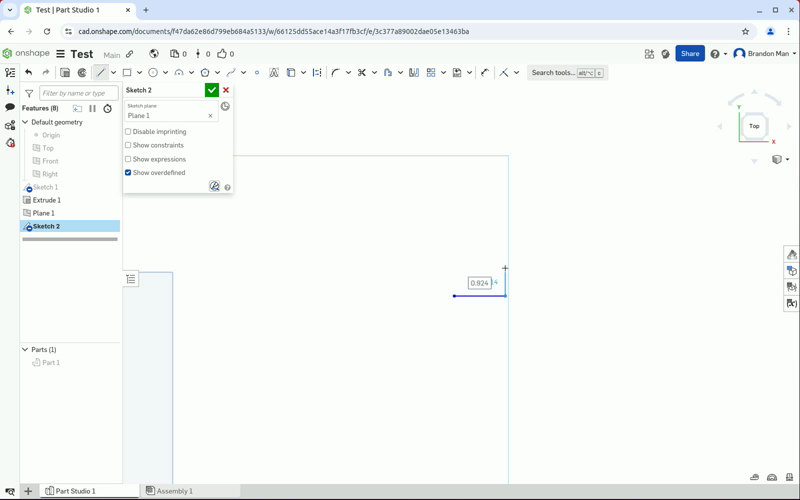
click(505, 267)
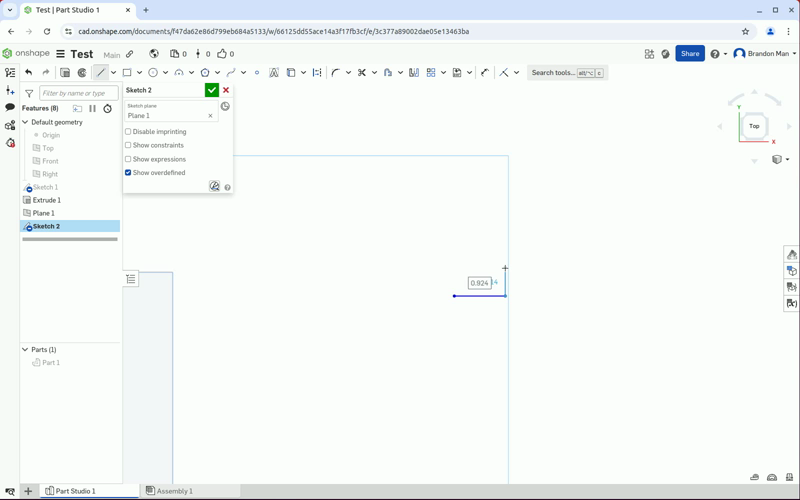
scroll(-6)
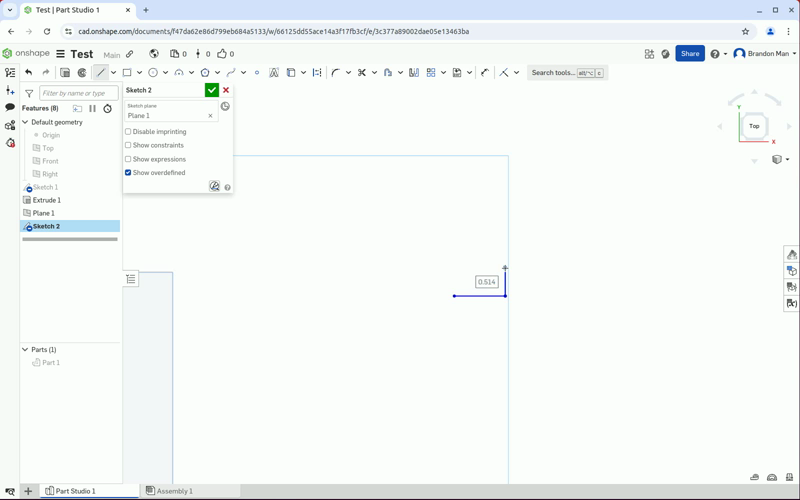
scroll(-6)
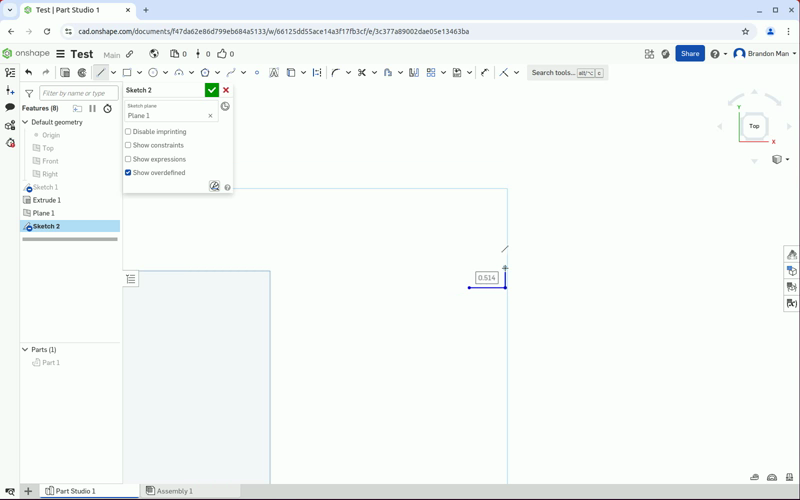
scroll(-6)
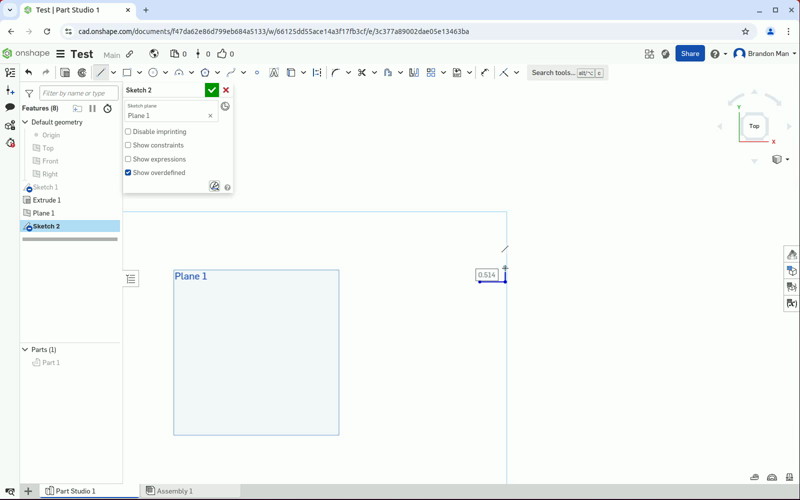
scroll(-6)
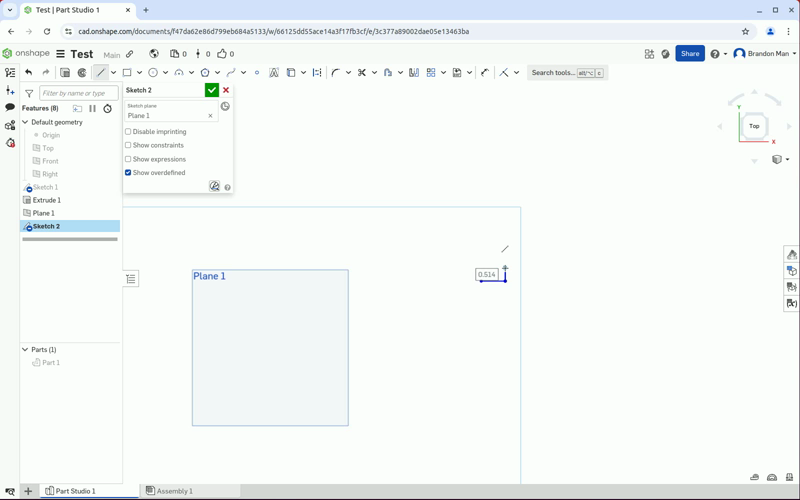
scroll(-6)
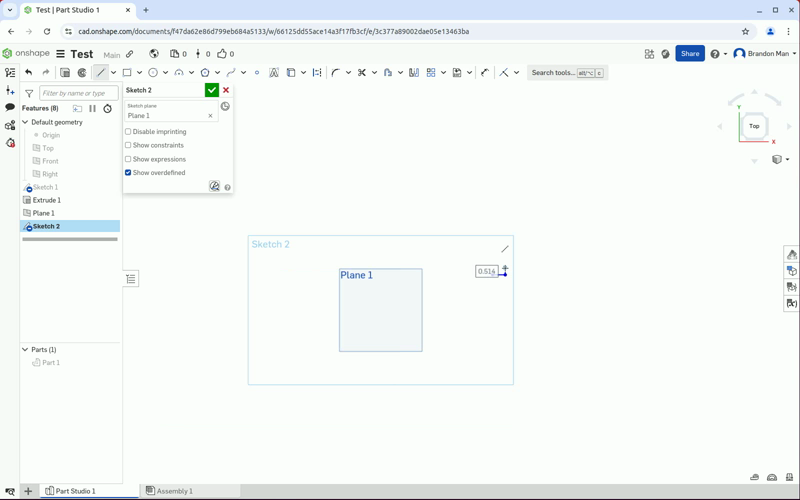
scroll(-6)
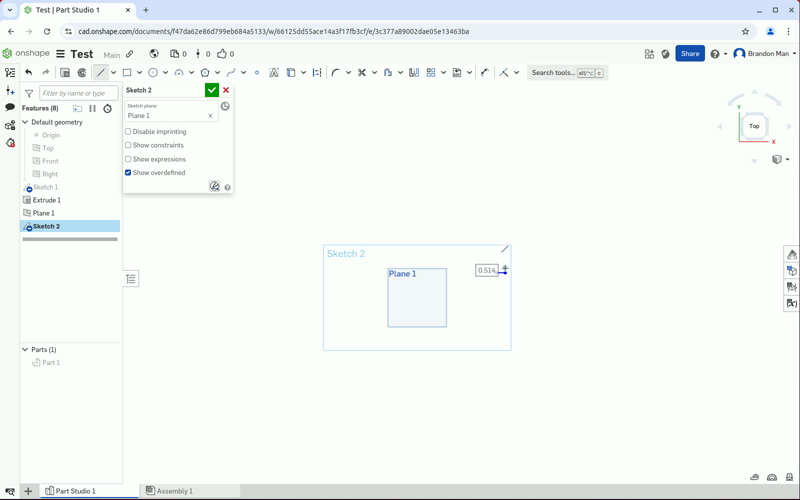
scroll(-6)
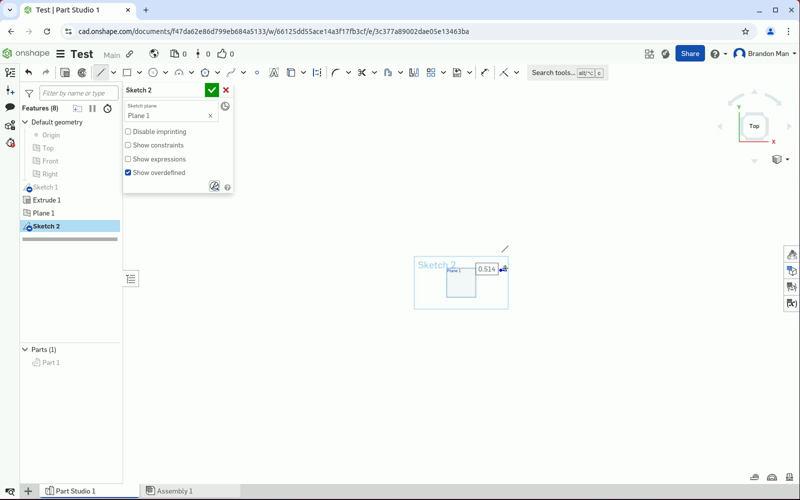
key_up(shift)
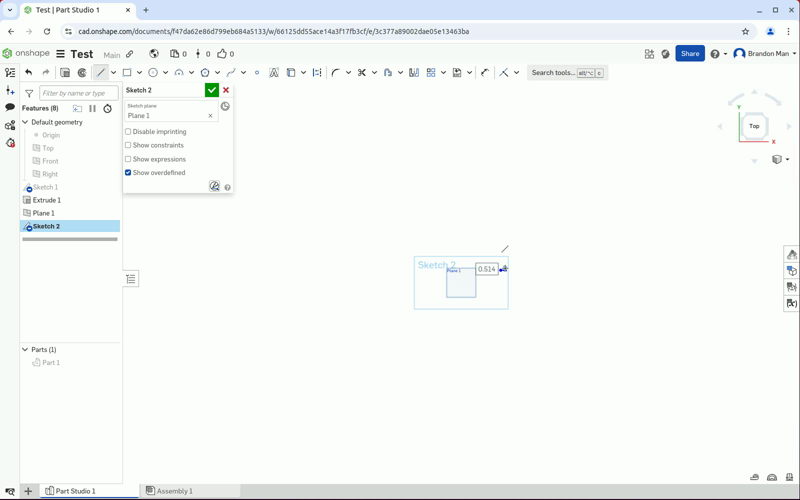
key_down(shift)
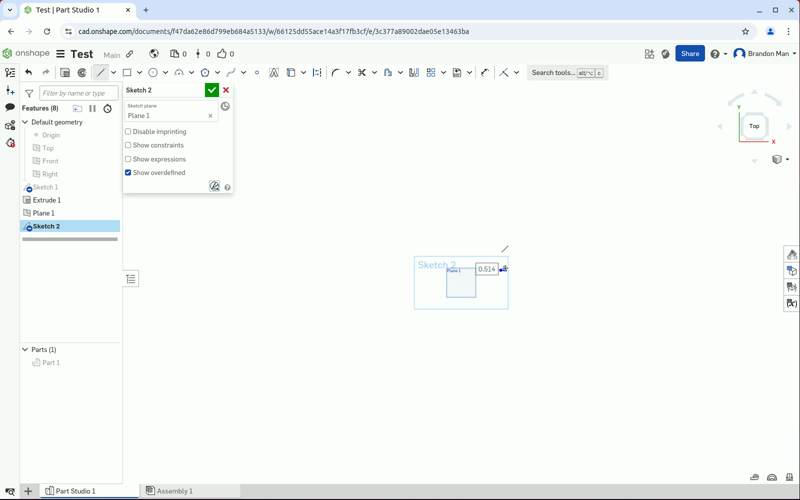
mouse_move(535, 267)
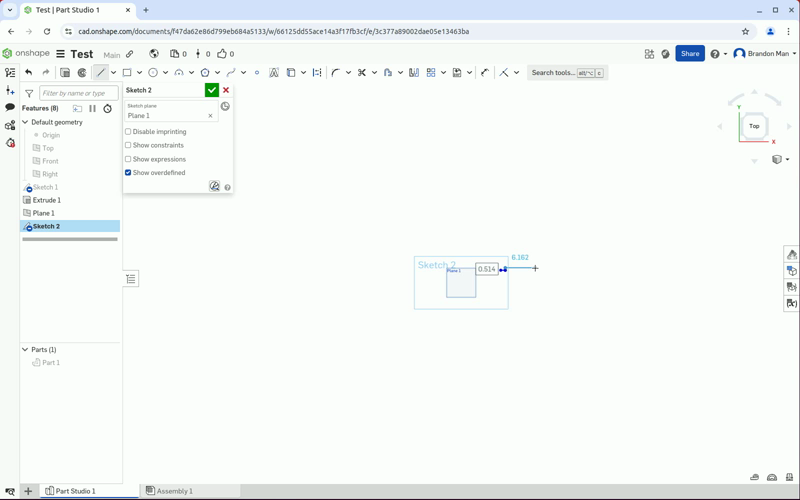
mouse_move(503, 267)
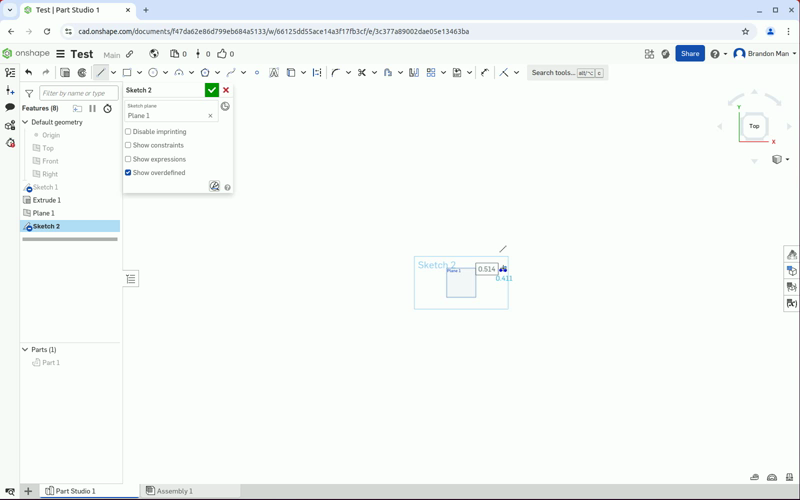
scroll(6)
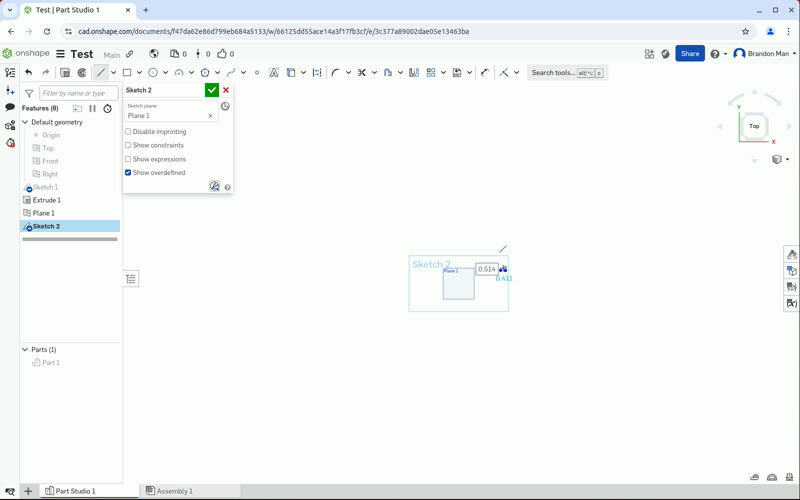
scroll(6)
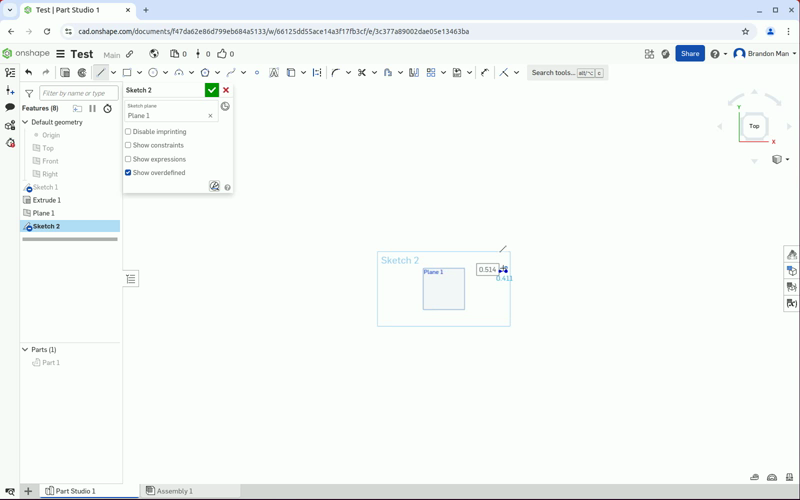
scroll(6)
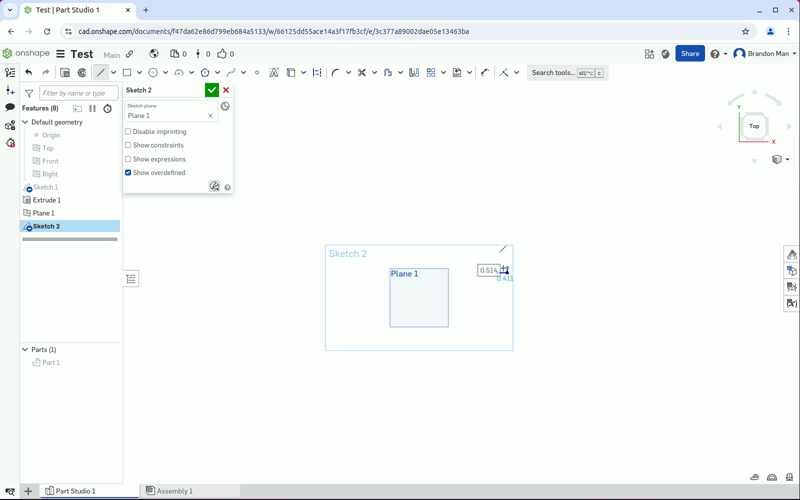
scroll(6)
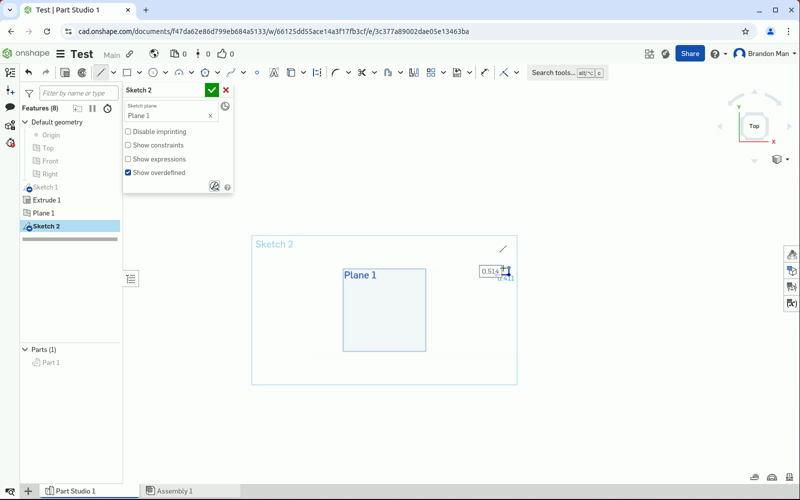
scroll(6)
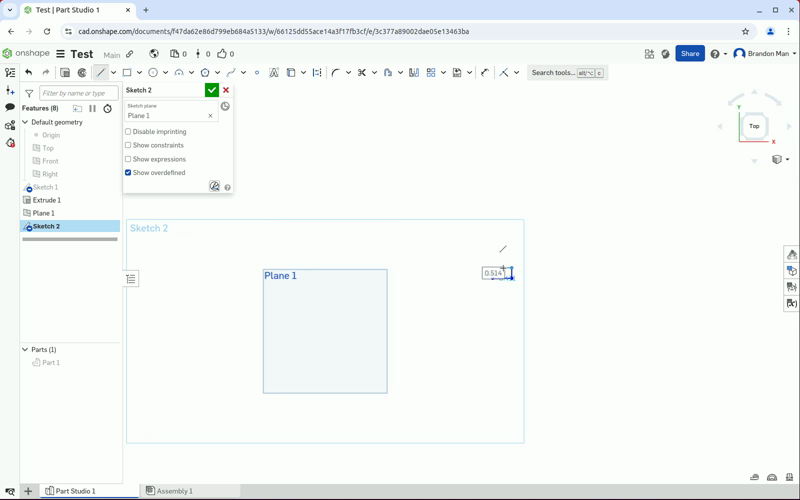
scroll(6)
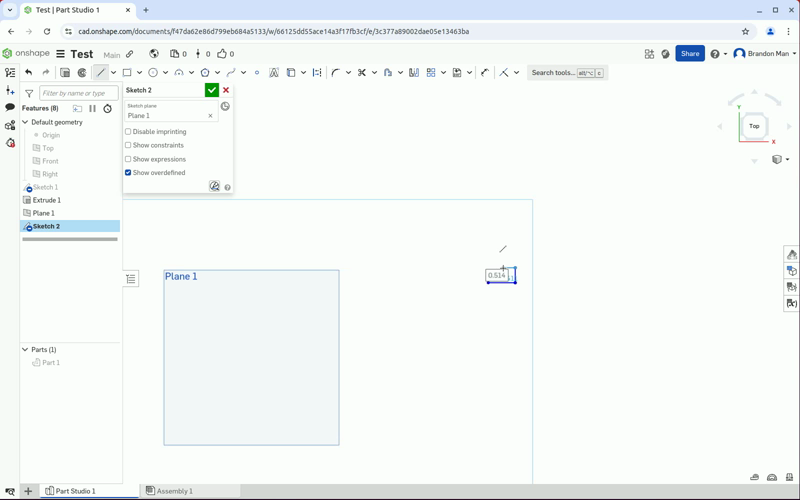
scroll(6)
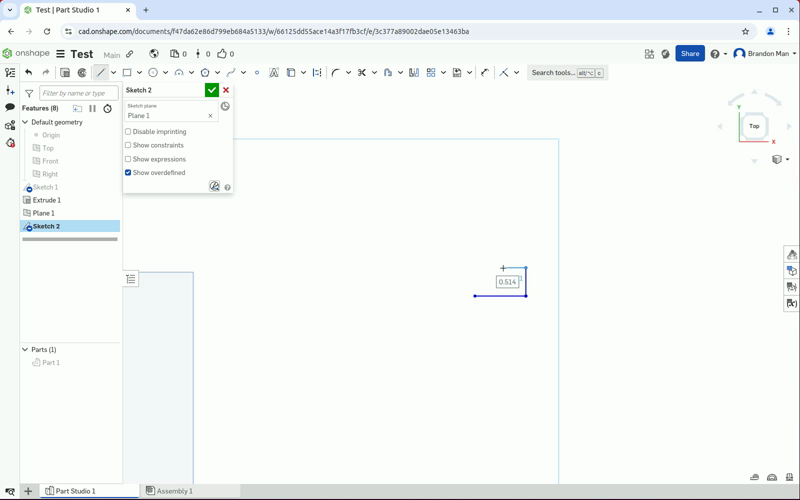
click(503, 267)
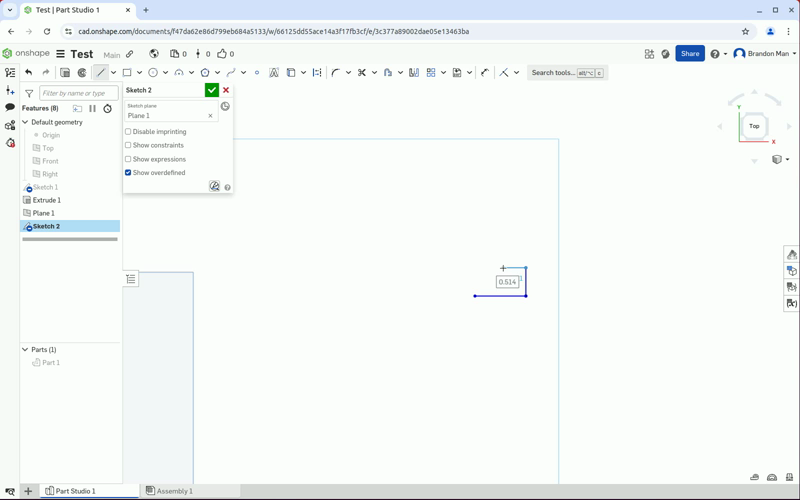
scroll(-6)
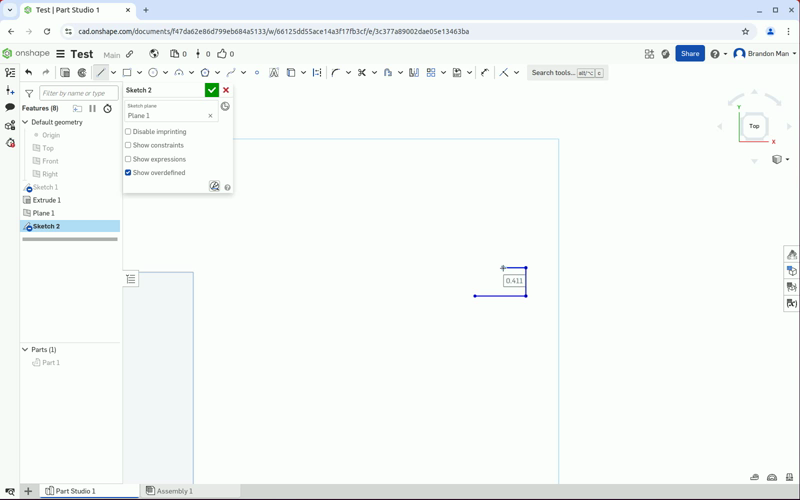
scroll(-6)
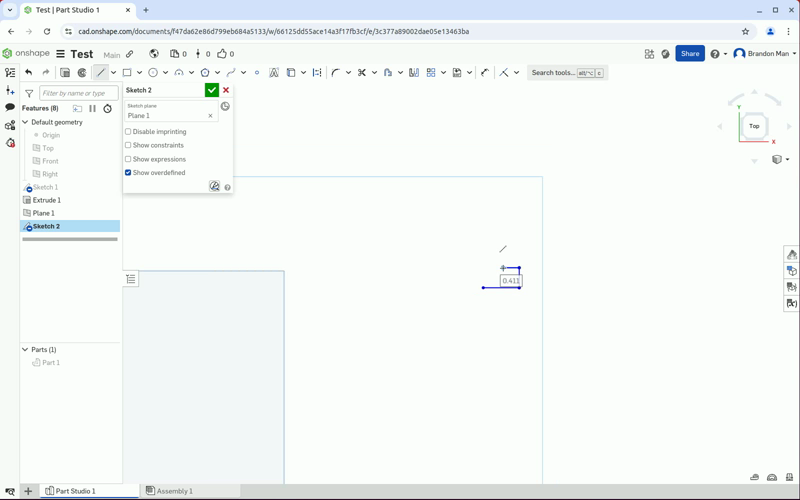
scroll(-6)
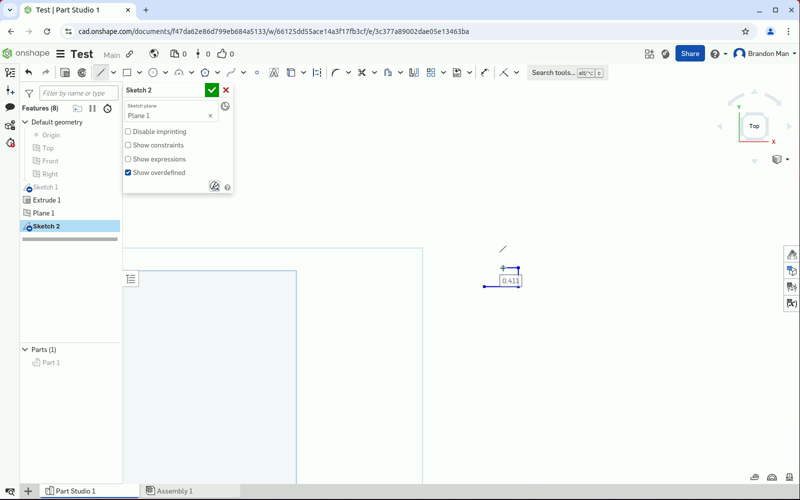
scroll(-6)
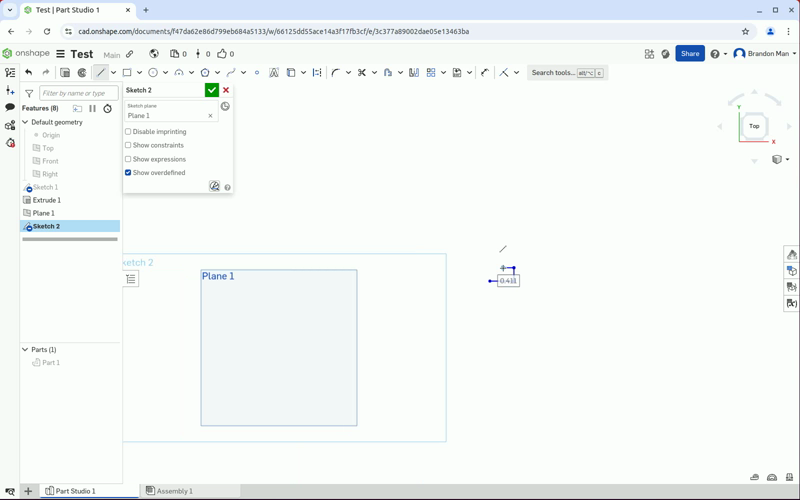
scroll(-6)
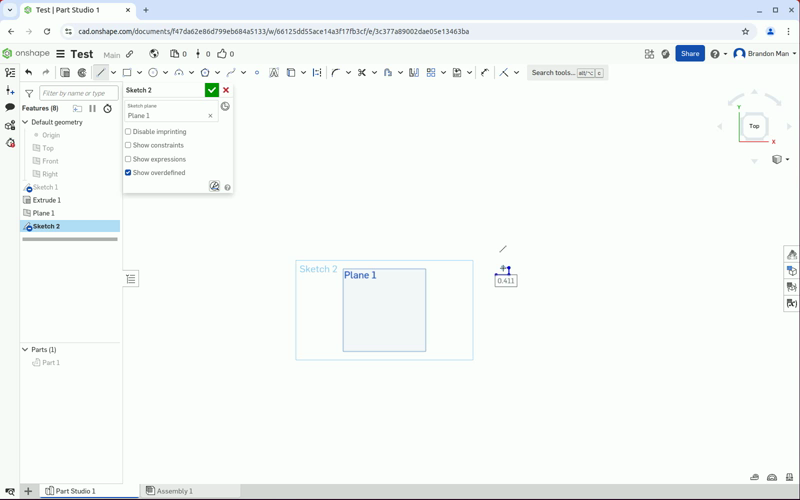
scroll(-6)
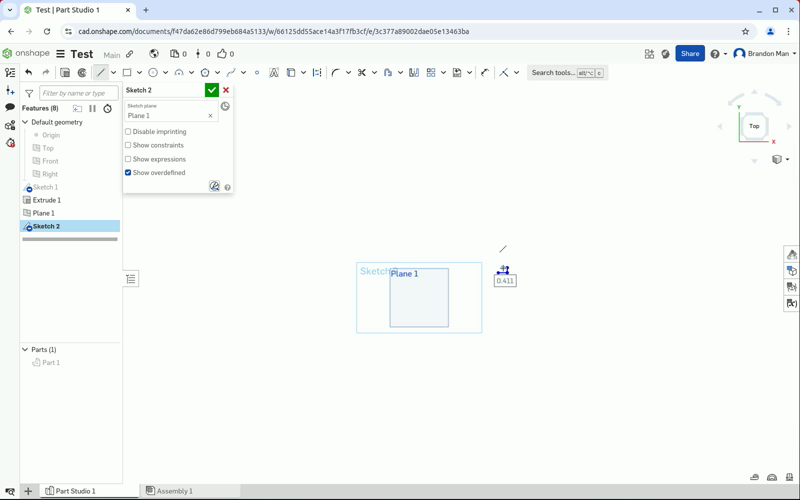
scroll(-6)
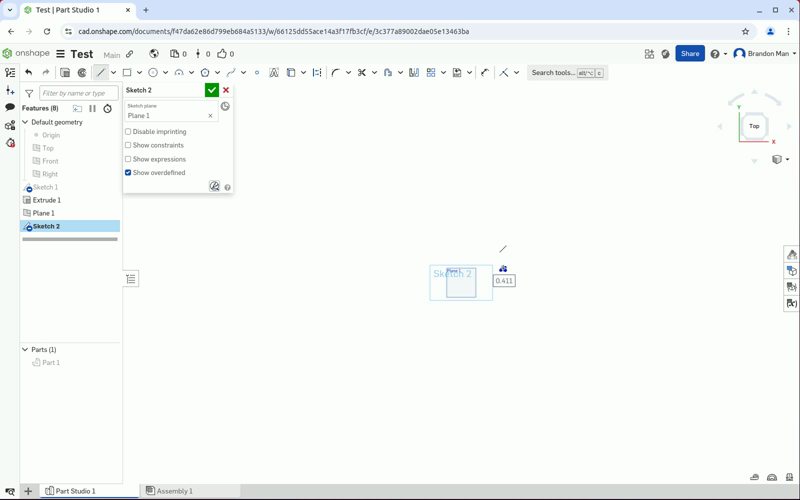
key_up(shift)
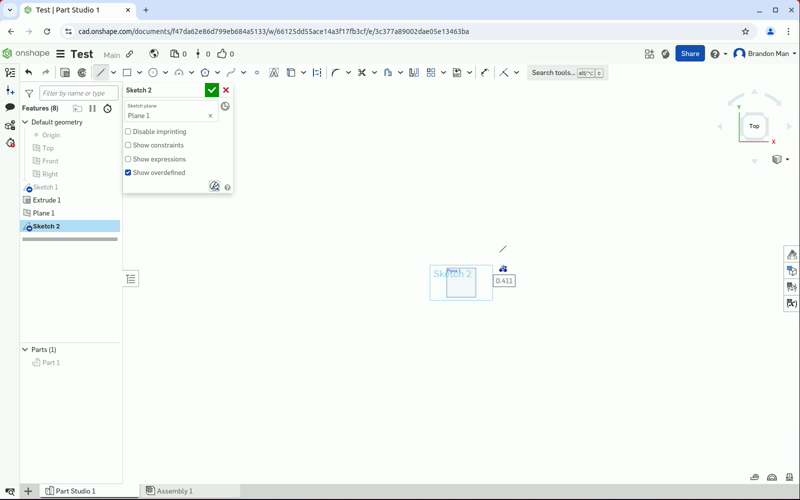
key_down(shift)
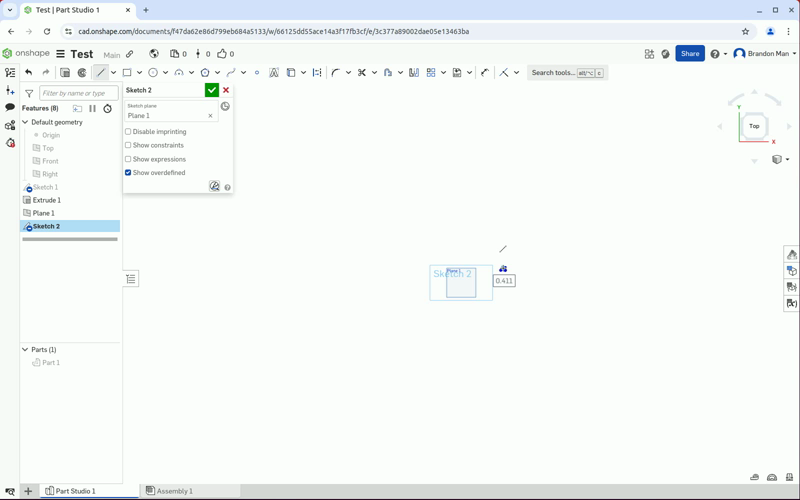
mouse_move(533, 267)
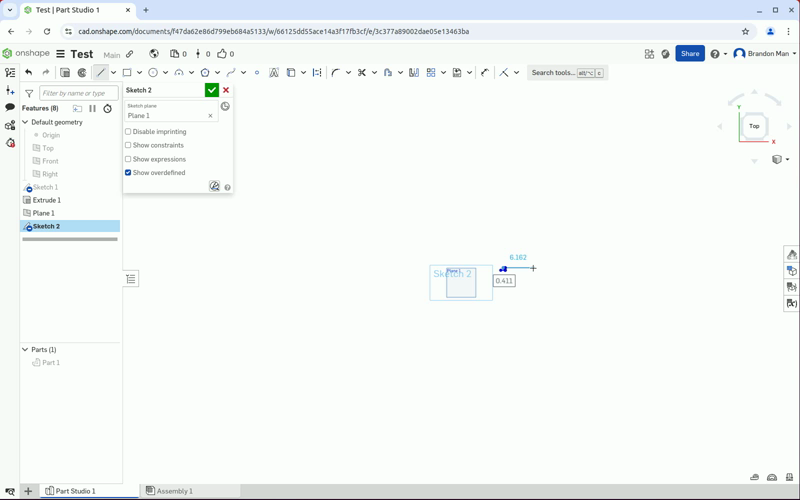
mouse_move(500, 267)
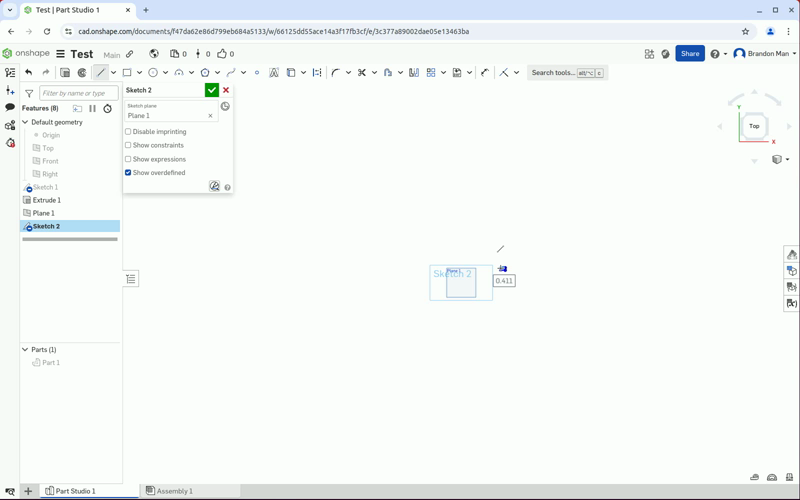
scroll(6)
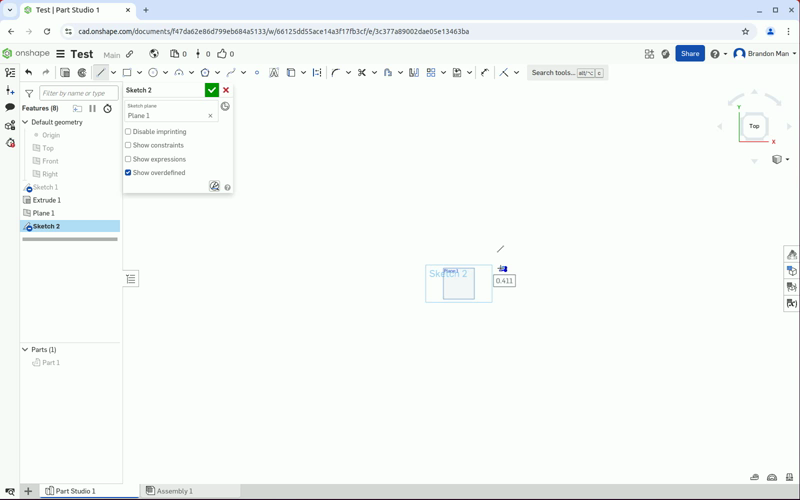
scroll(6)
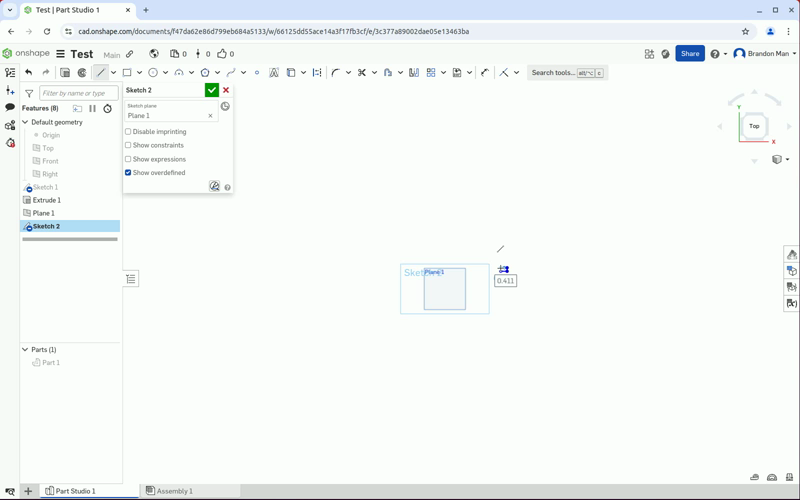
scroll(6)
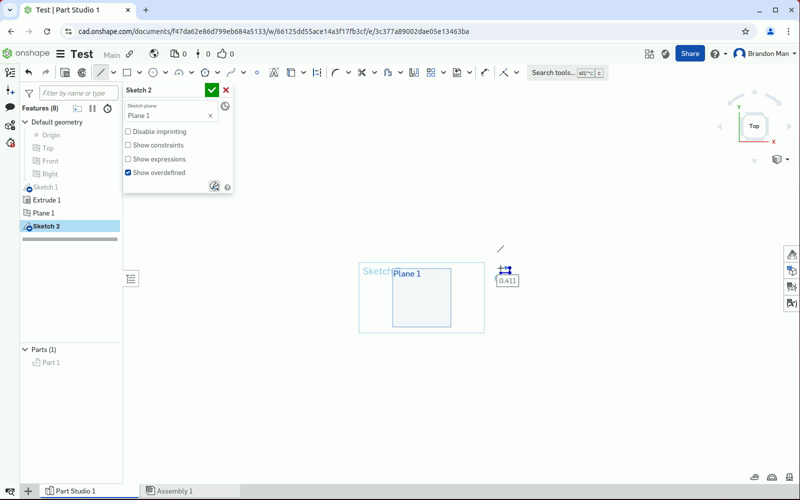
scroll(6)
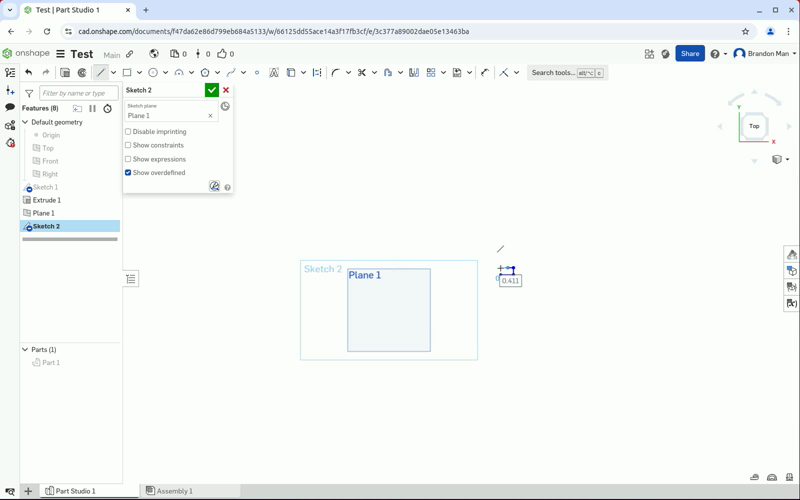
scroll(6)
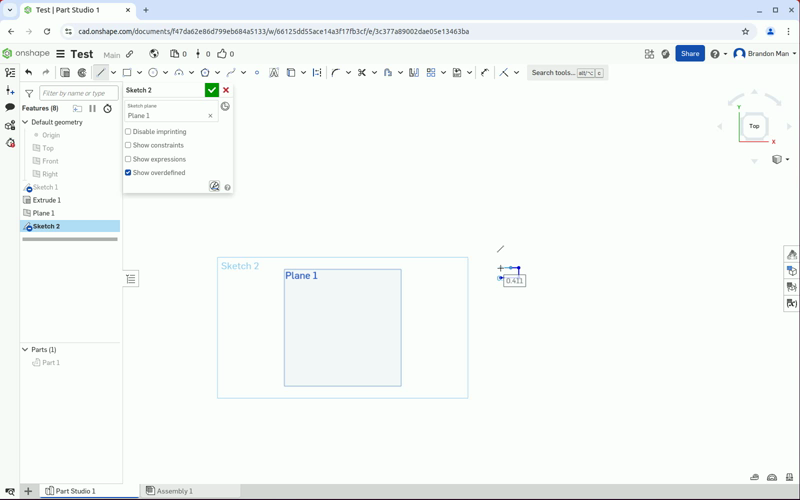
scroll(6)
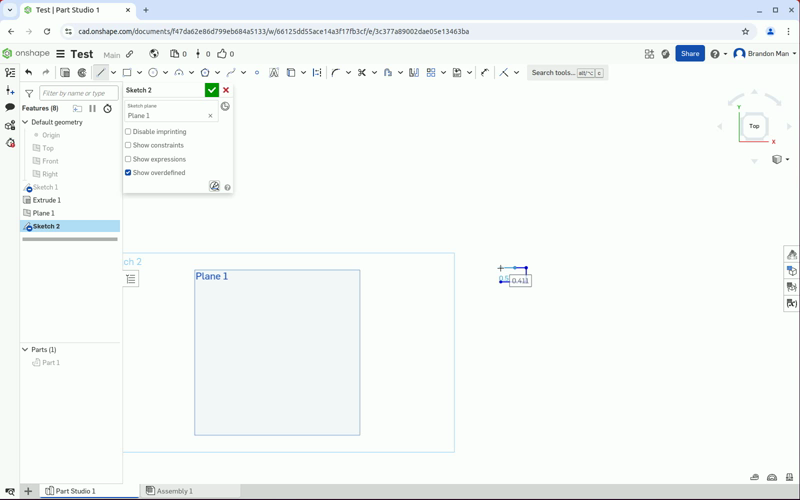
scroll(6)
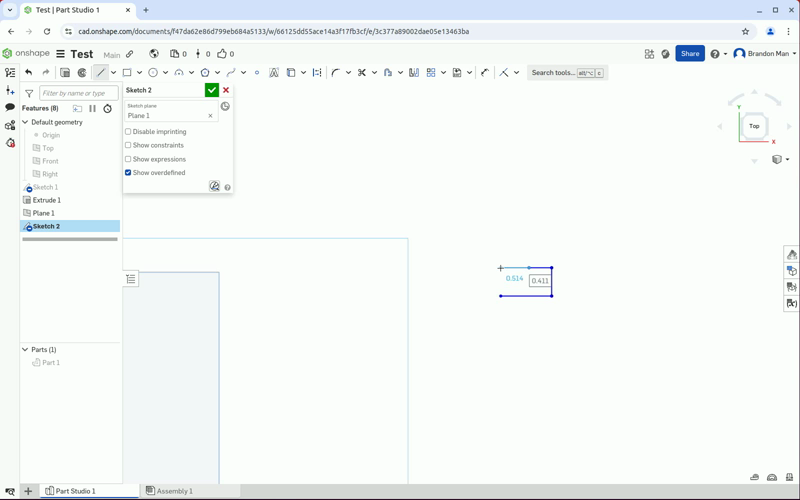
click(500, 267)
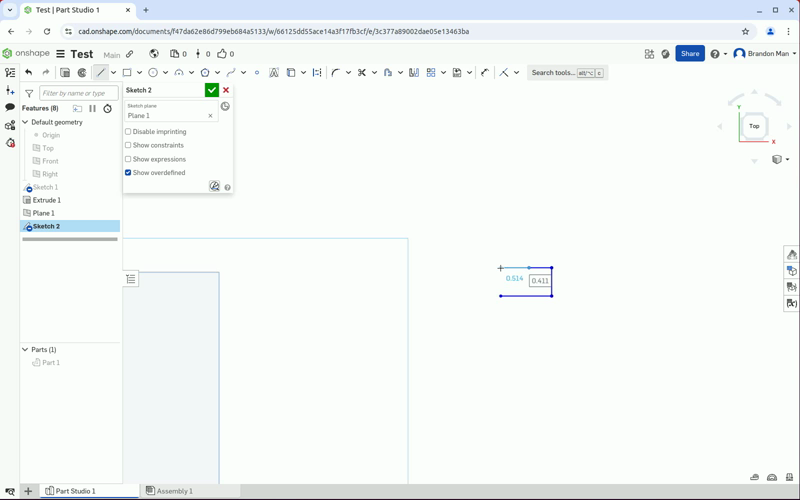
scroll(-6)
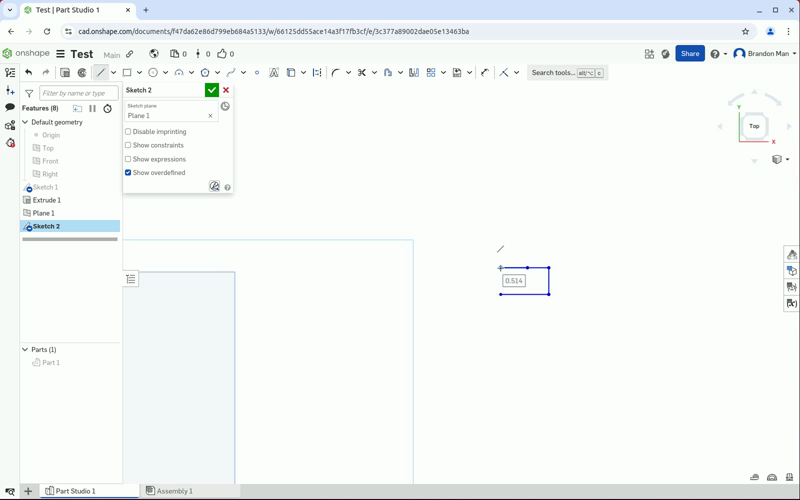
scroll(-6)
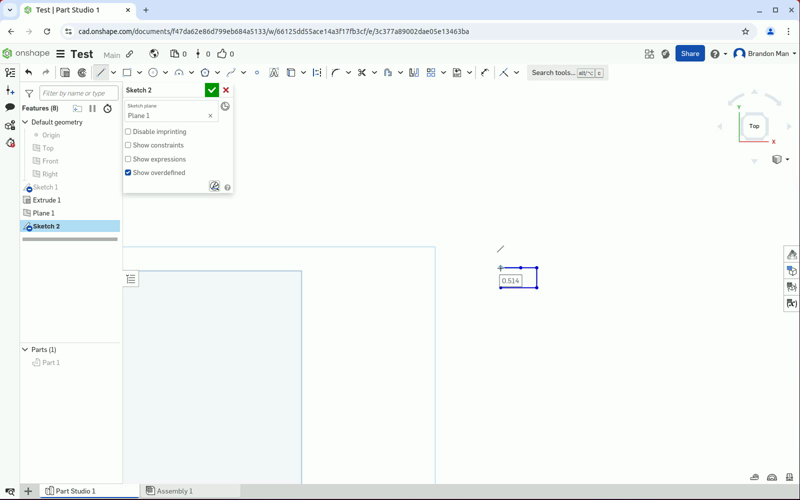
scroll(-6)
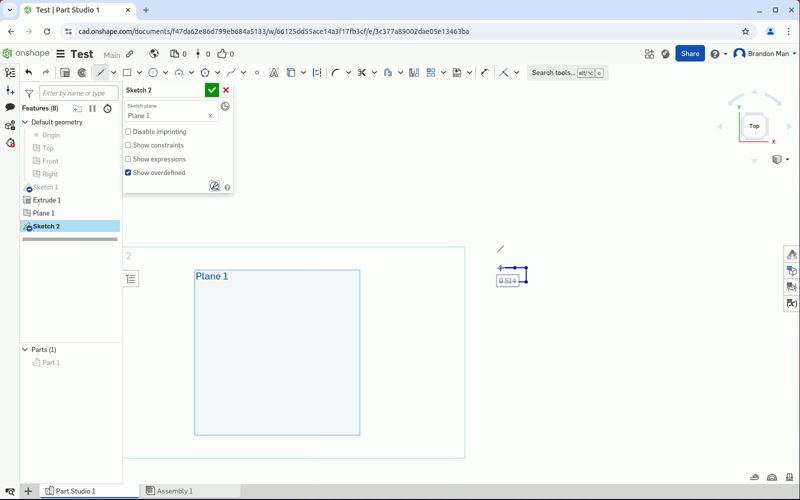
scroll(-6)
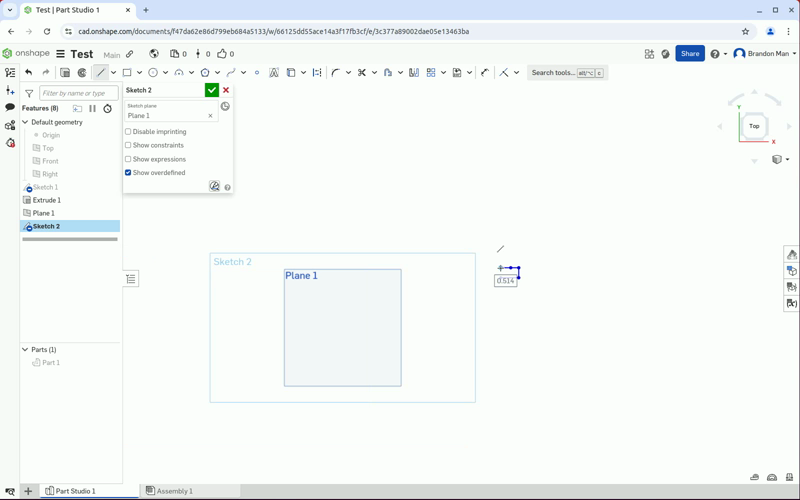
scroll(-6)
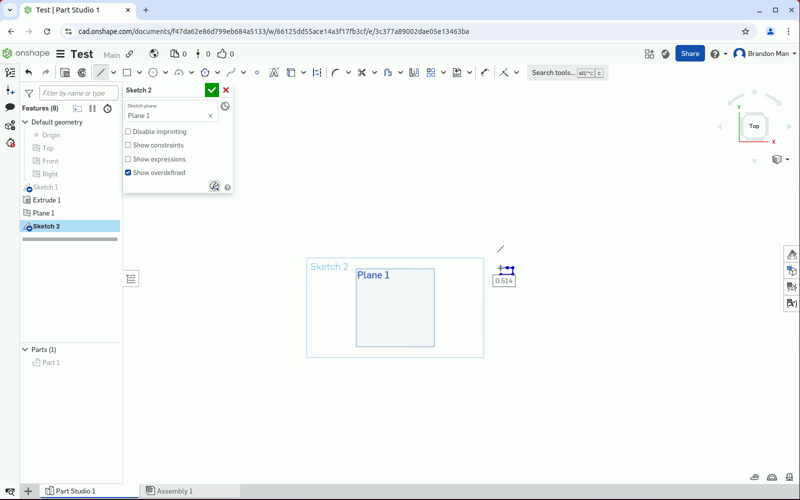
scroll(-6)
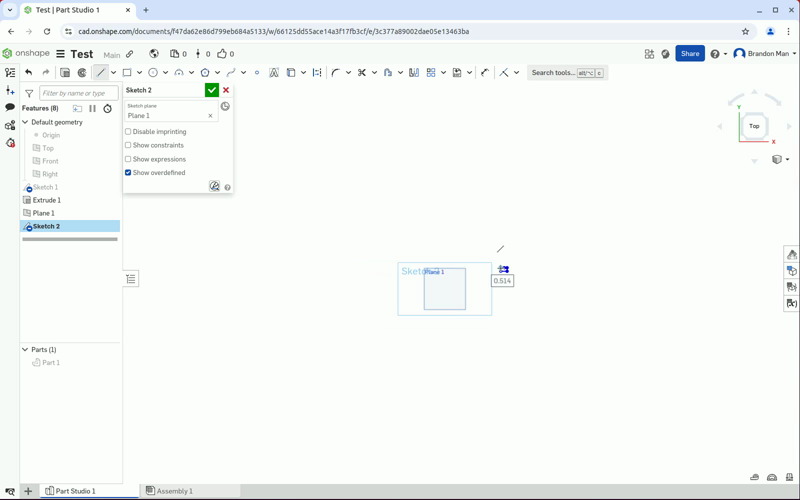
scroll(-6)
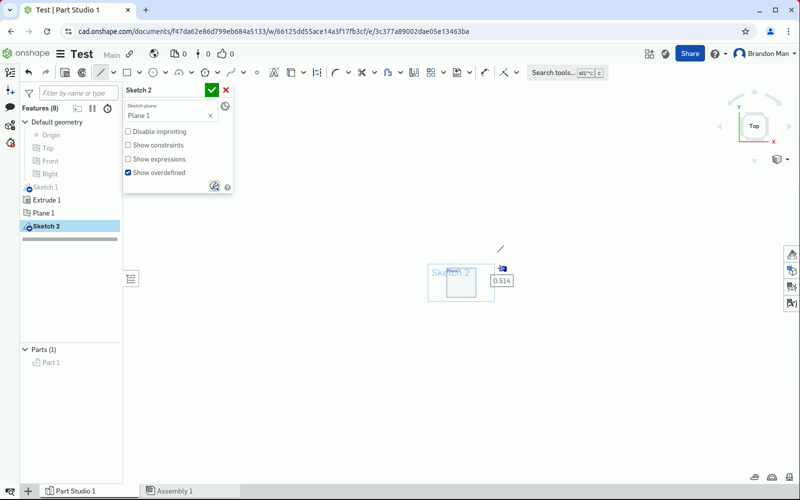
key_up(shift)
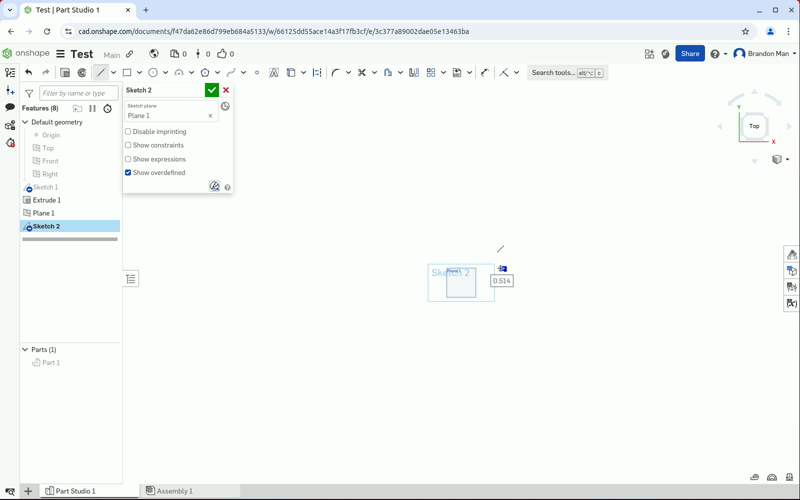
mouse_move(530, 267)
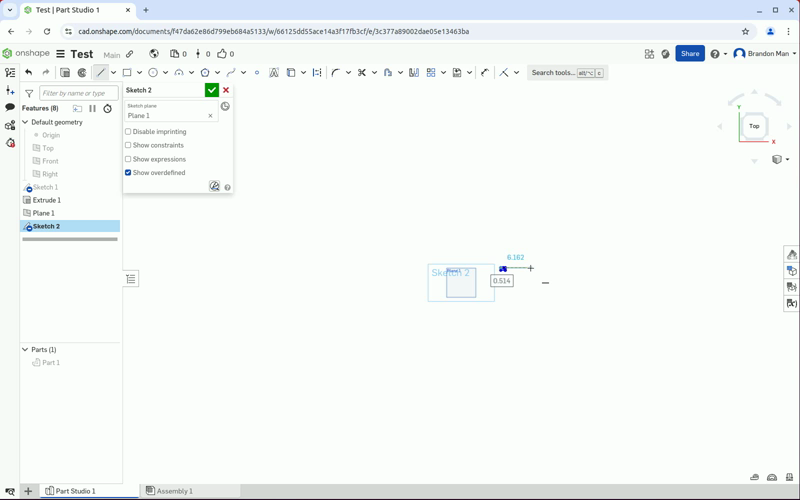
key_down(shift)
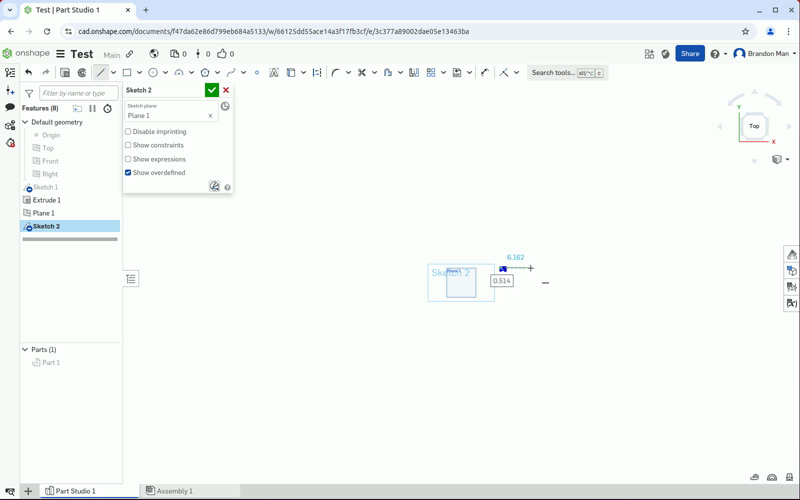
mouse_move(500, 270)
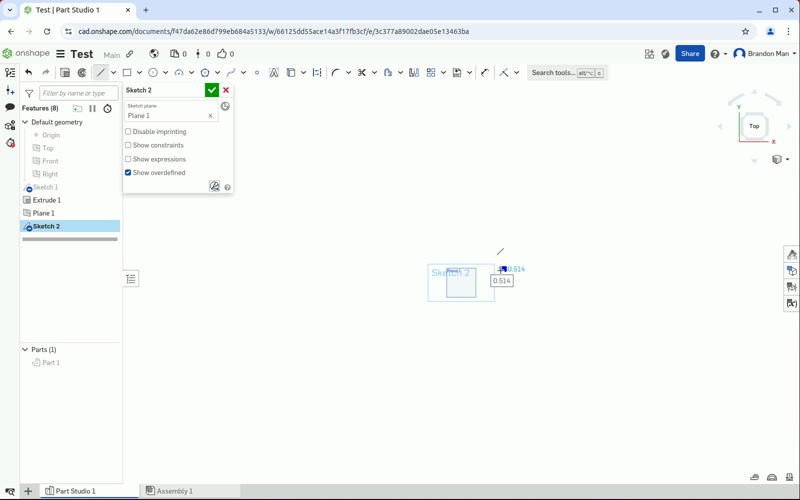
scroll(6)
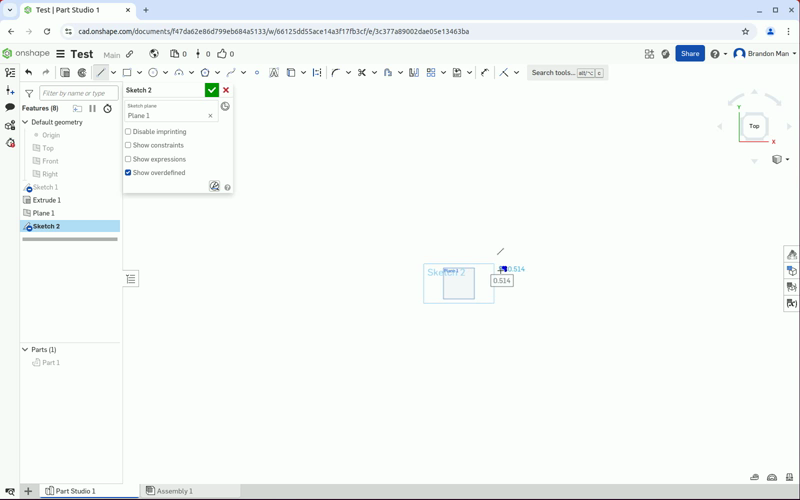
scroll(6)
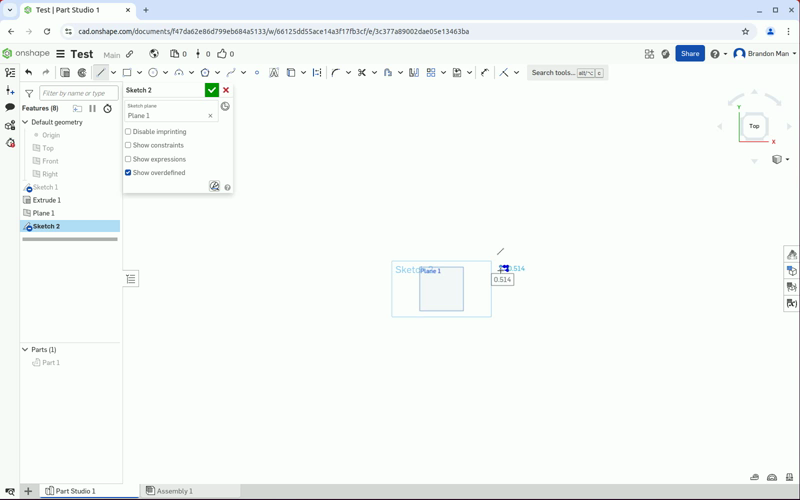
scroll(6)
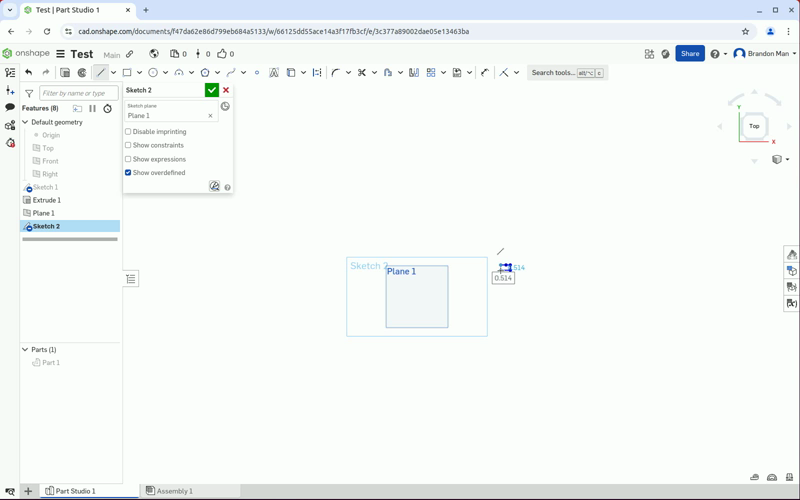
scroll(6)
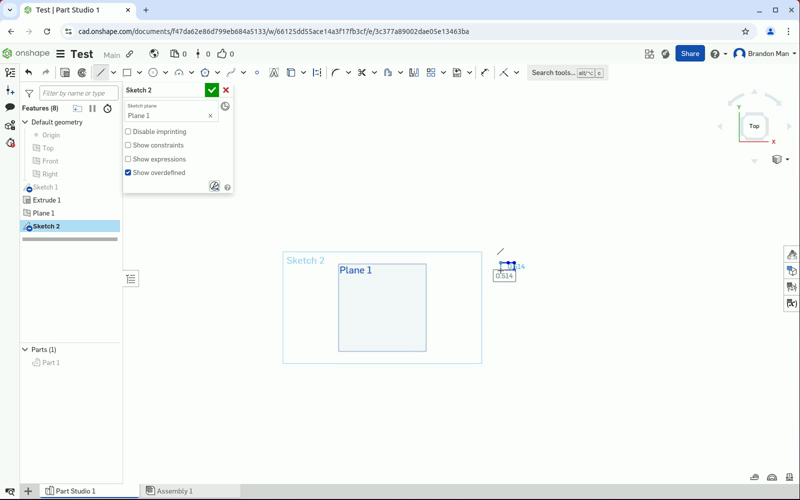
scroll(6)
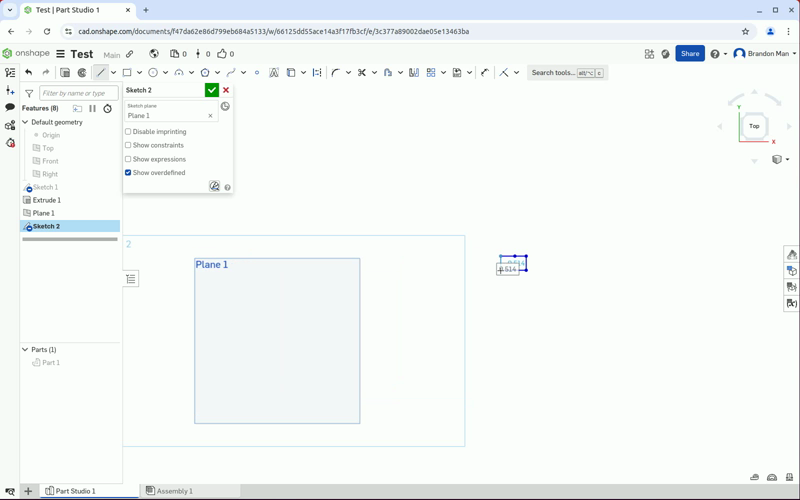
scroll(6)
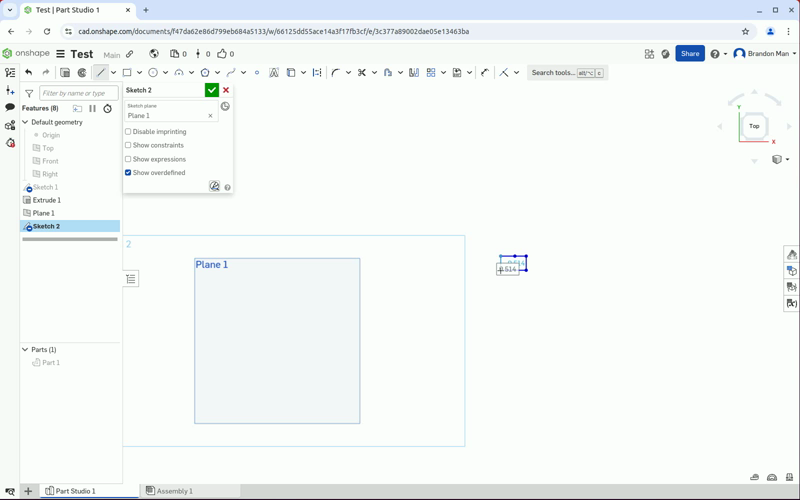
scroll(6)
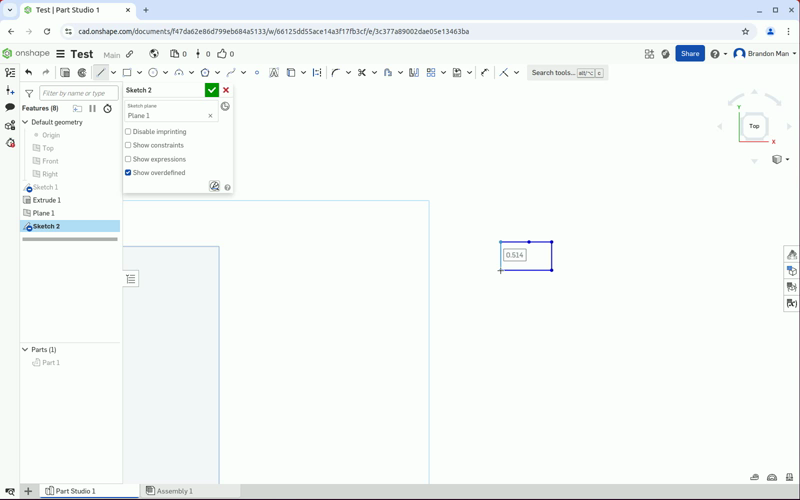
key_up(shift)
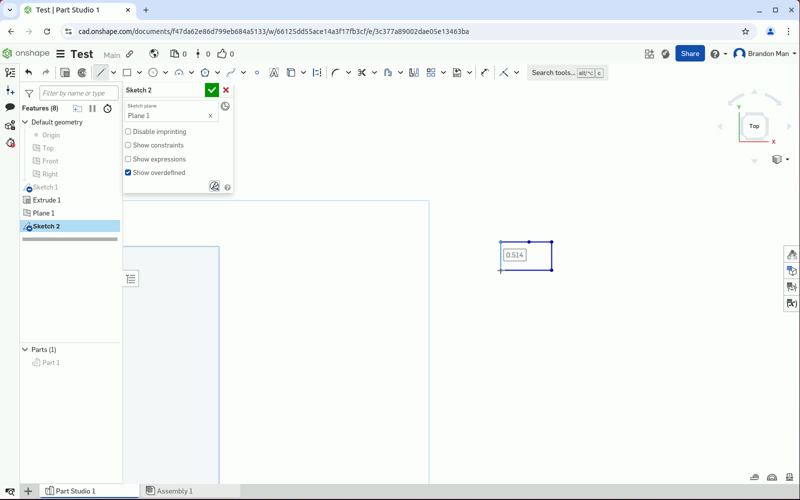
click(500, 270)
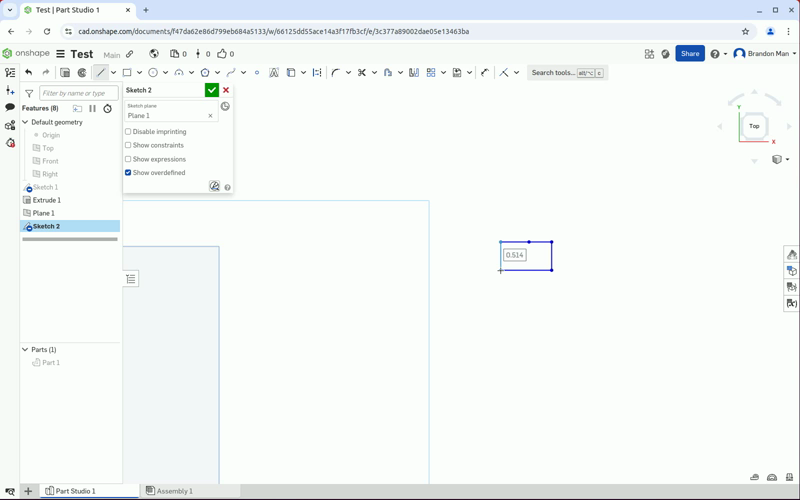
scroll(-6)
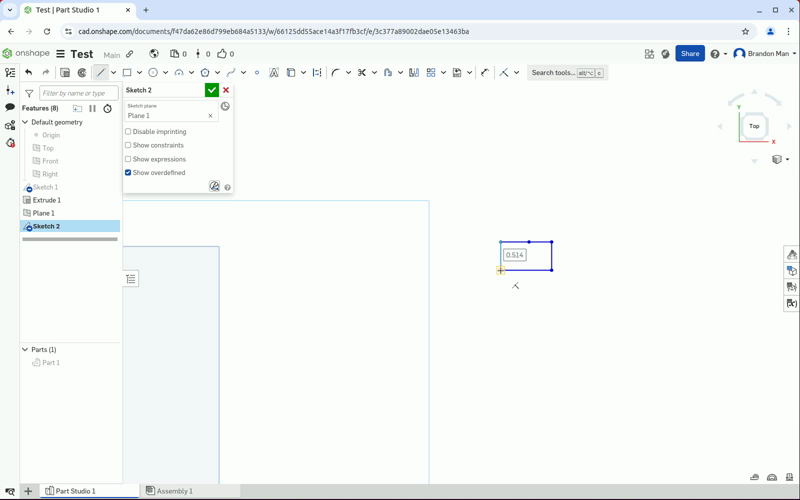
scroll(-6)
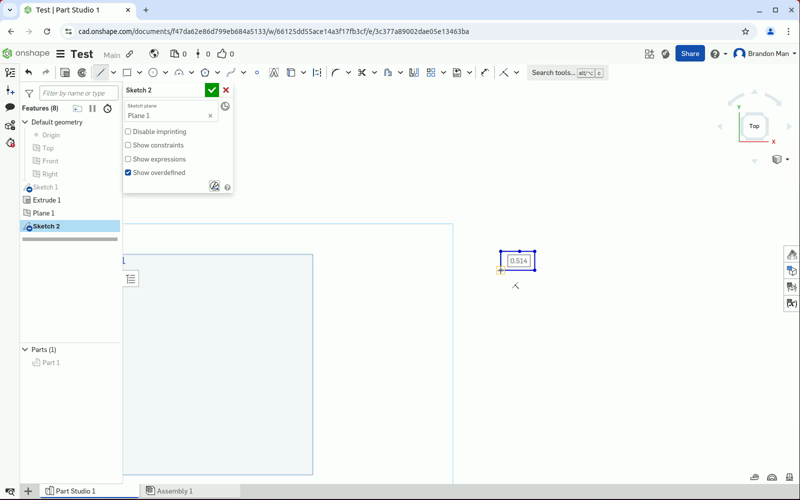
scroll(-6)
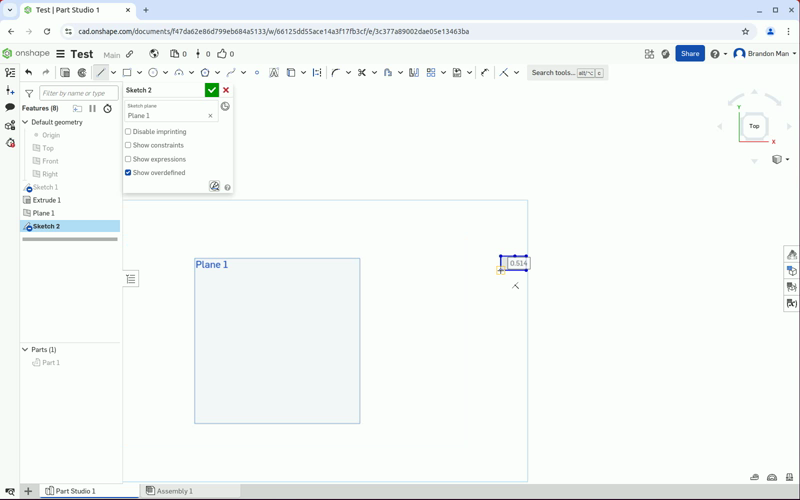
scroll(-6)
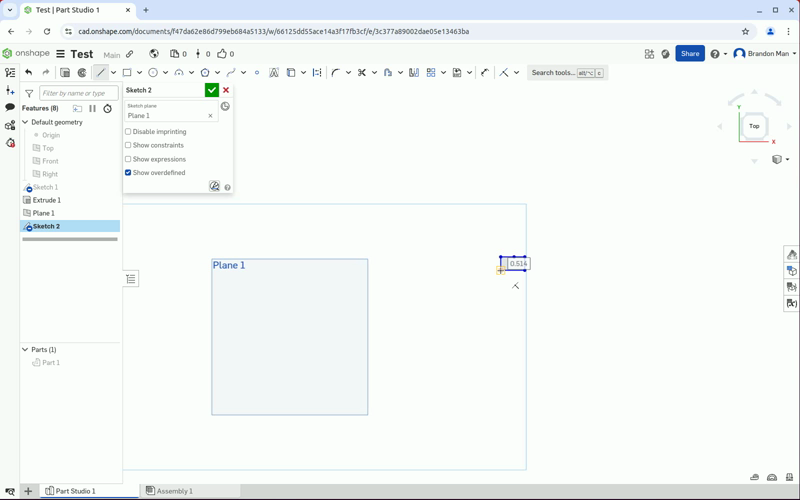
scroll(-6)
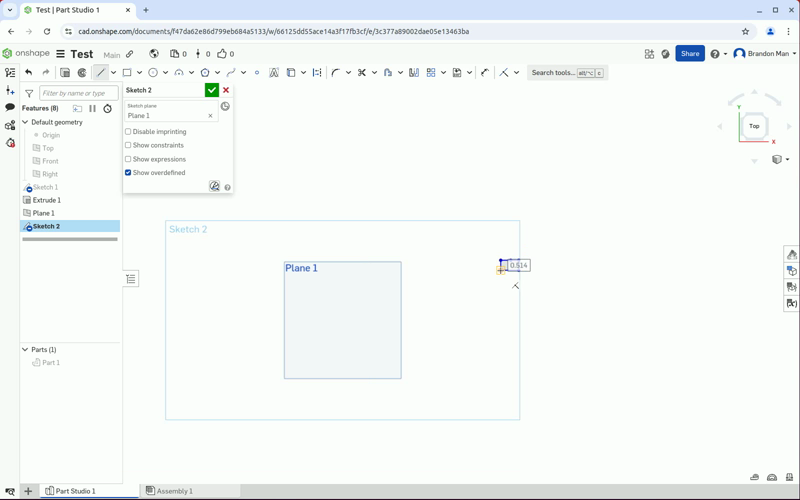
scroll(-6)
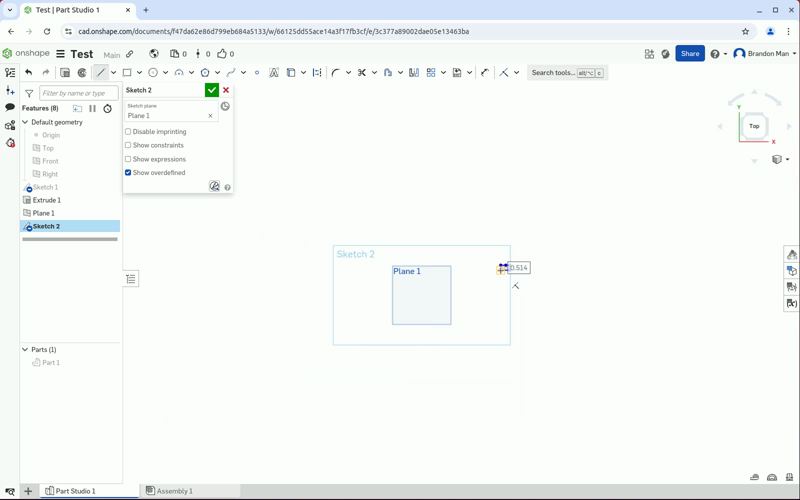
scroll(-6)
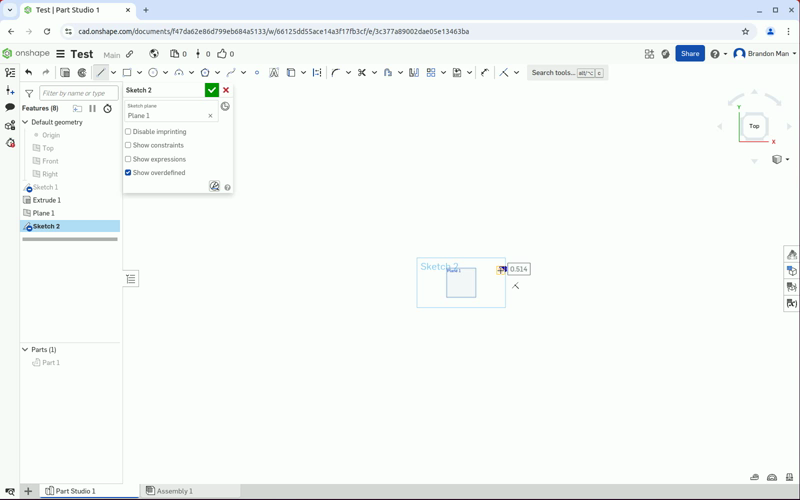
key(esc)
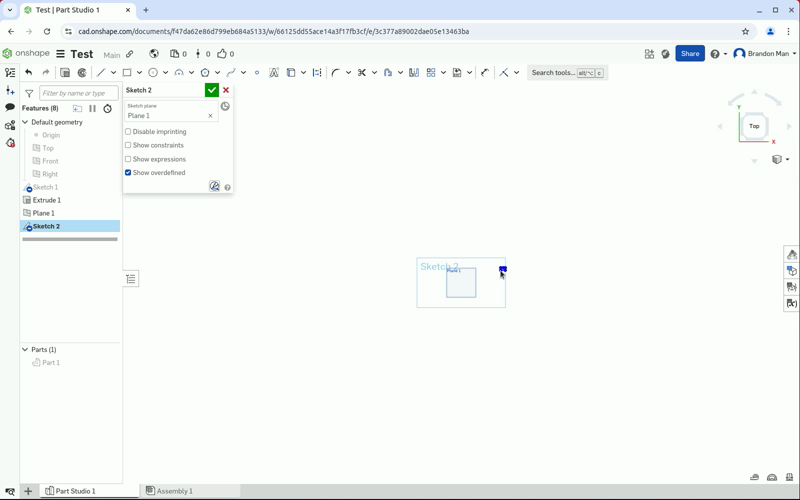
mouse_move(500, 267)
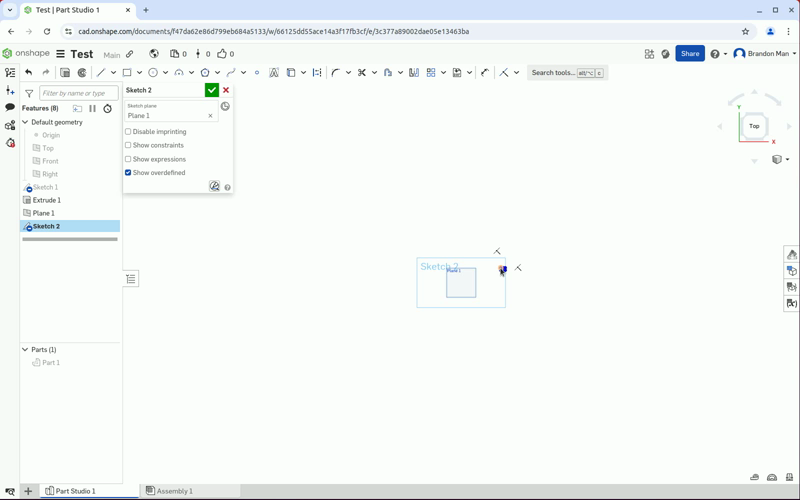
scroll(6)
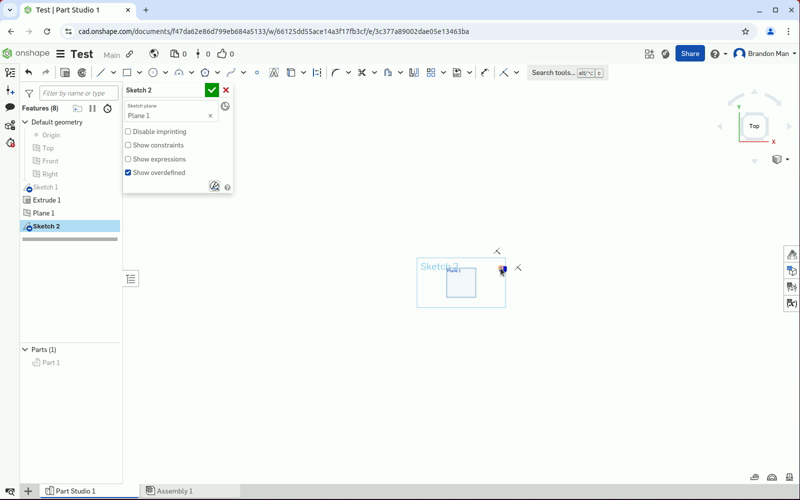
scroll(6)
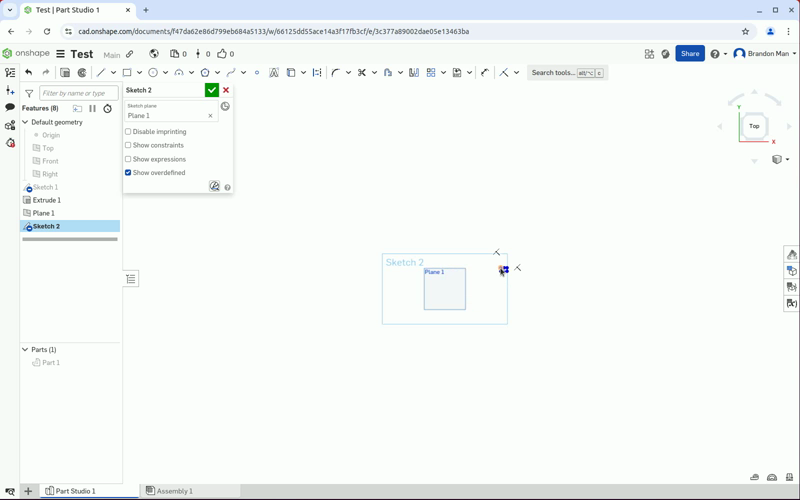
scroll(6)
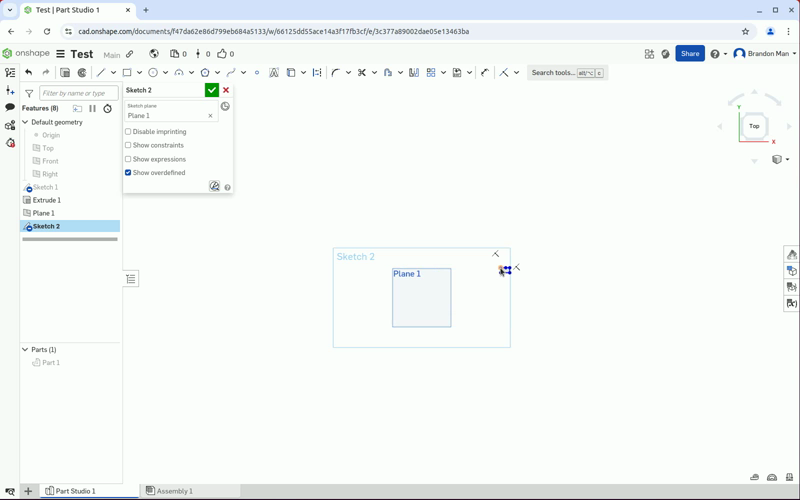
scroll(6)
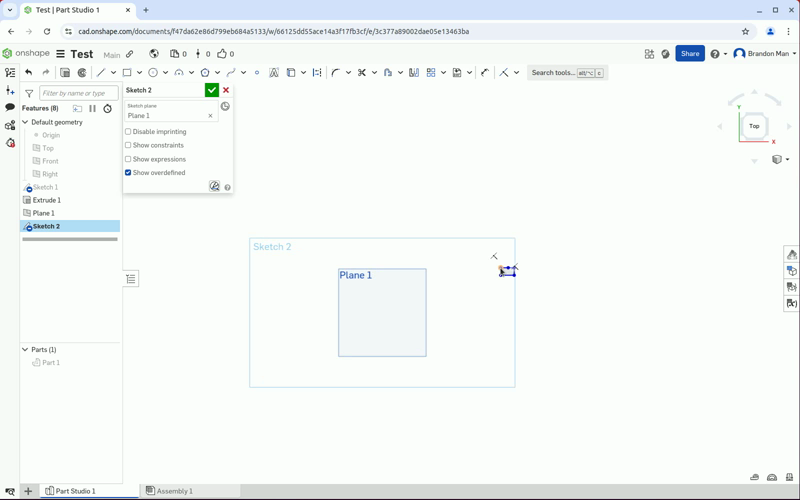
scroll(6)
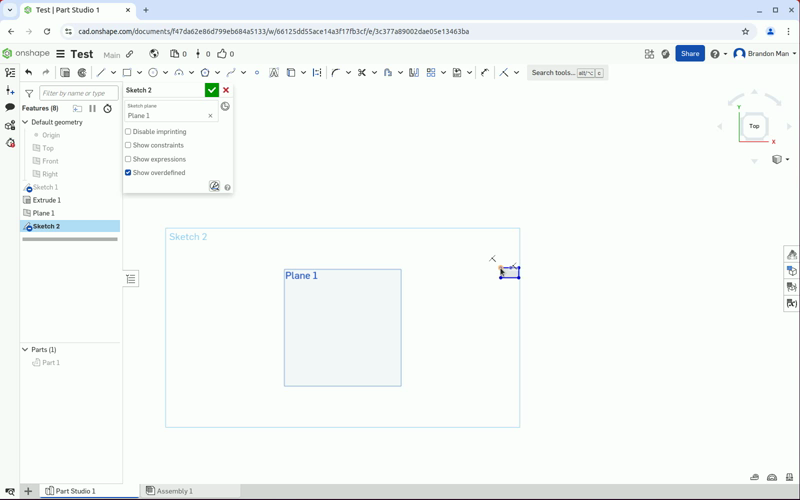
scroll(6)
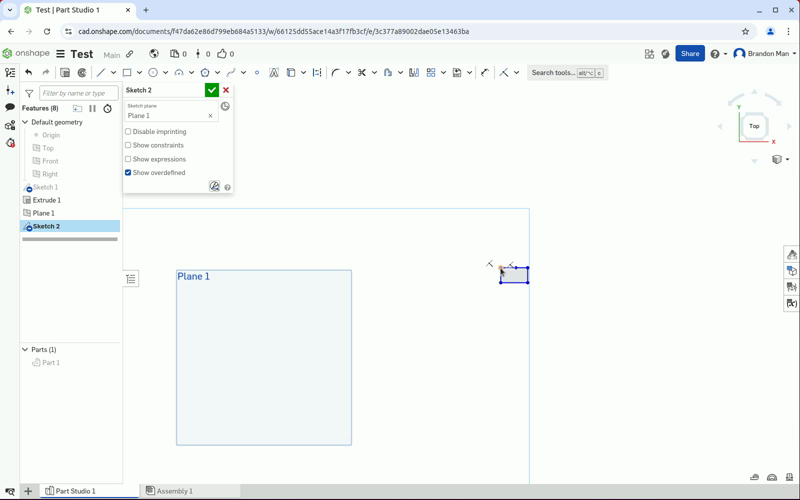
scroll(6)
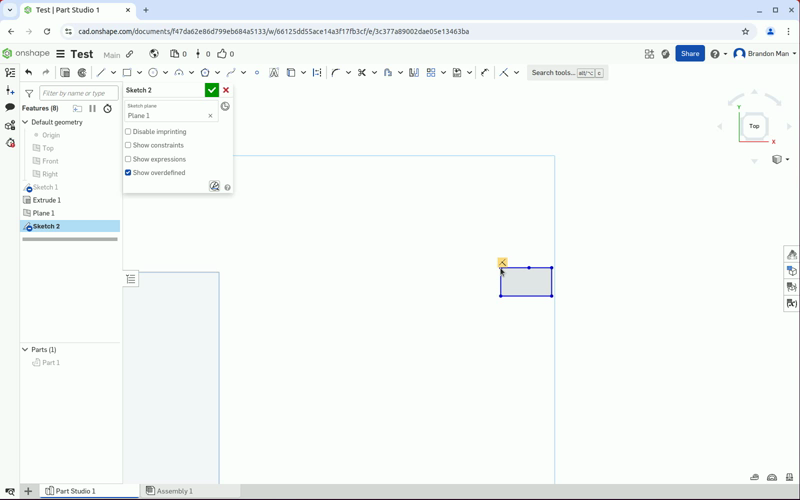
click(500, 267)
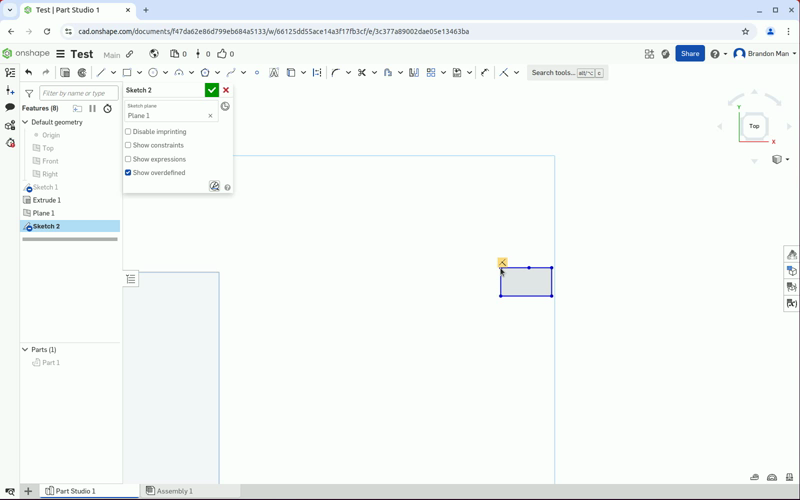
scroll(-6)
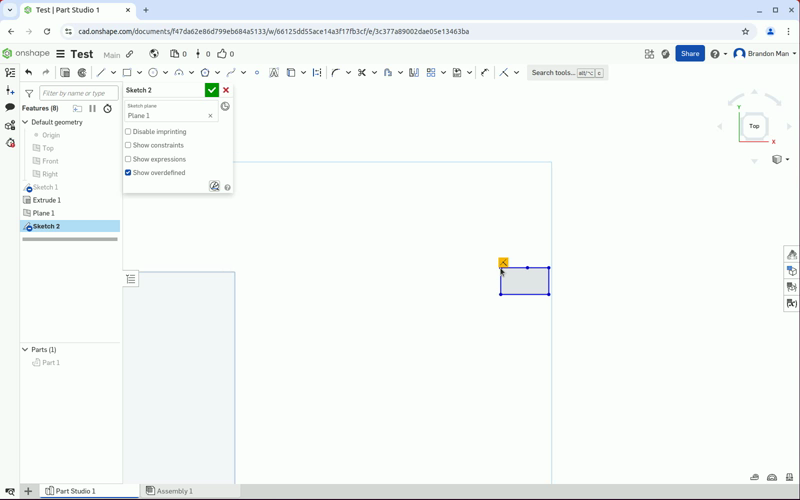
scroll(-6)
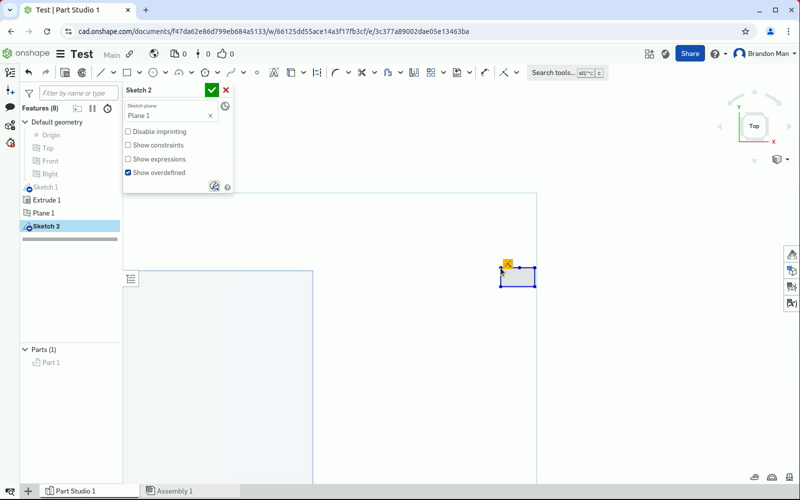
scroll(-6)
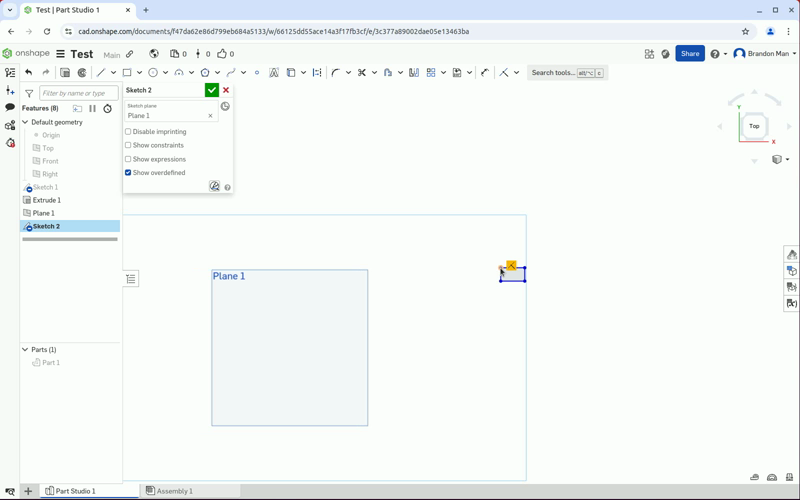
scroll(-6)
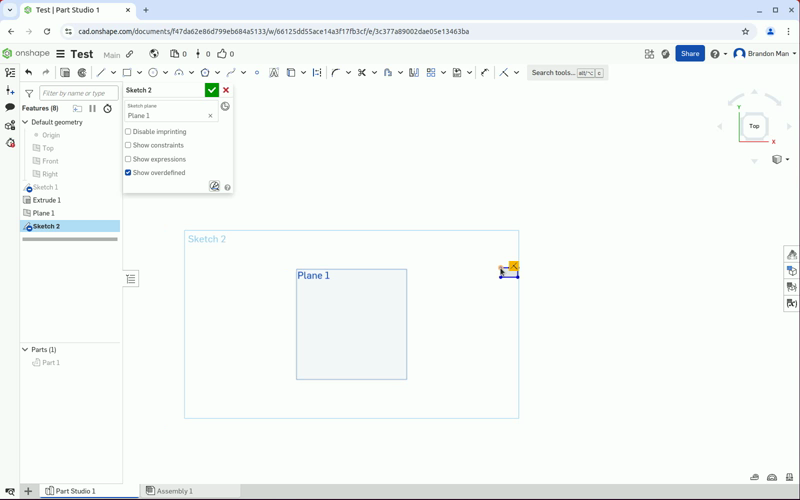
scroll(-6)
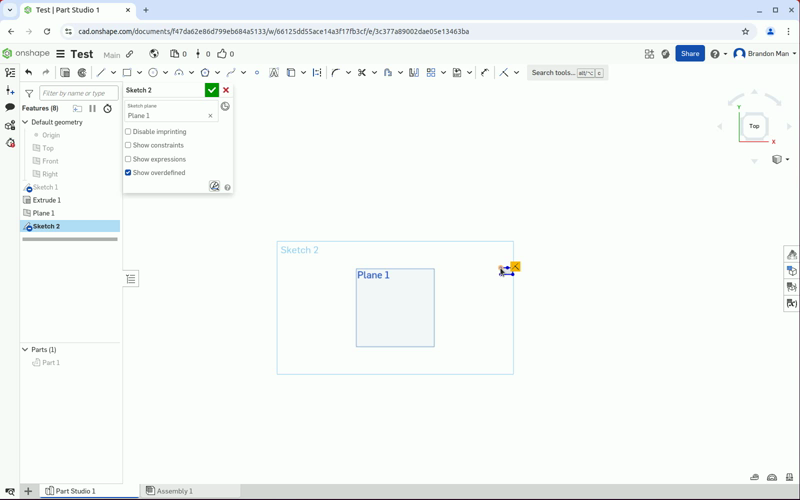
scroll(-6)
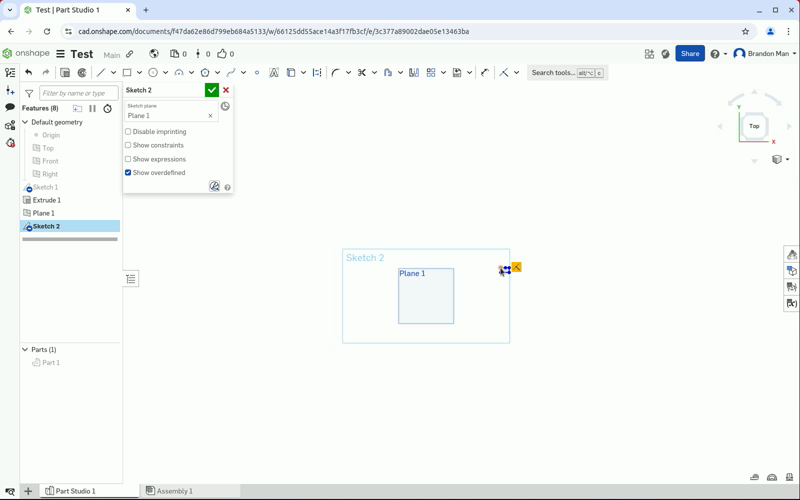
scroll(-6)
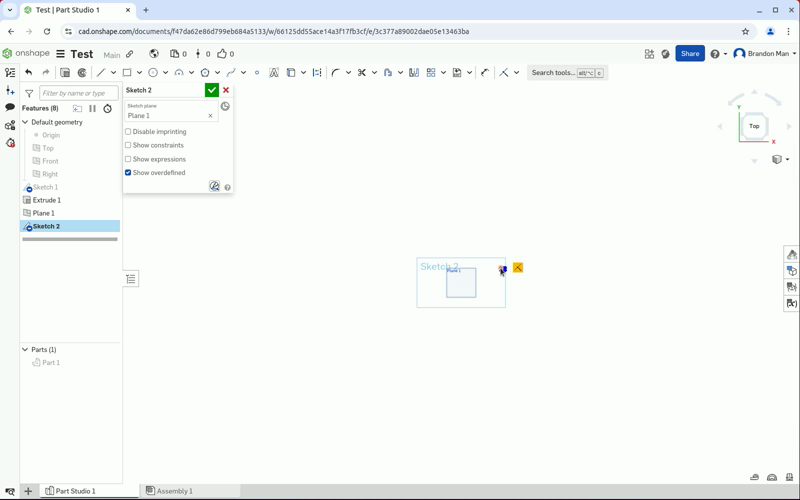
mouse_move(73, 352)
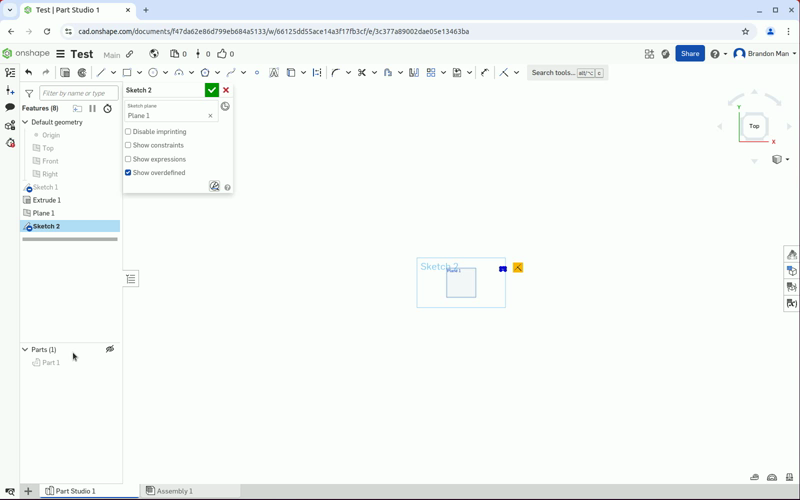
key(shift+y)
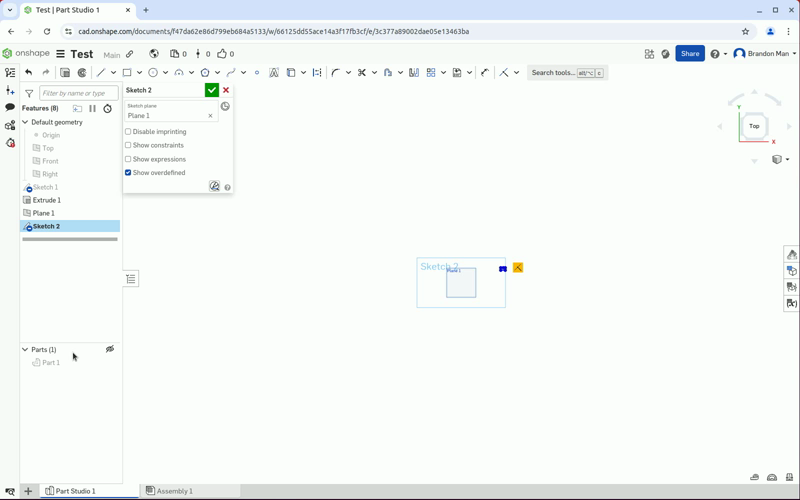
key(shift+e)
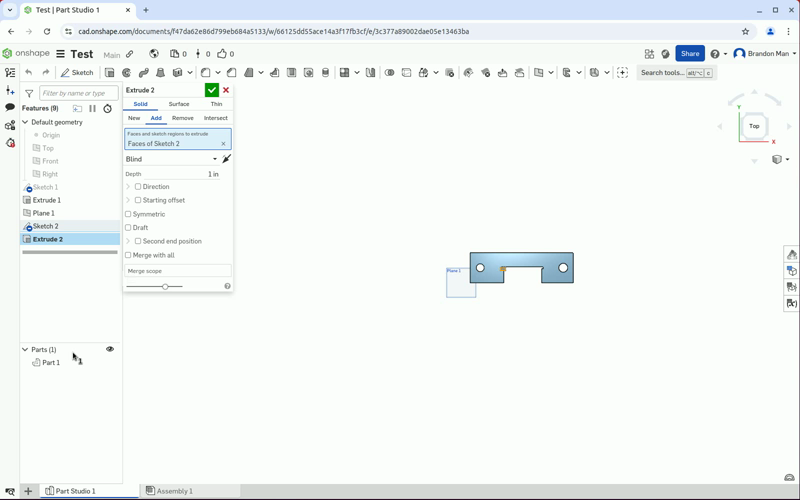
mouse_move(143, 106)
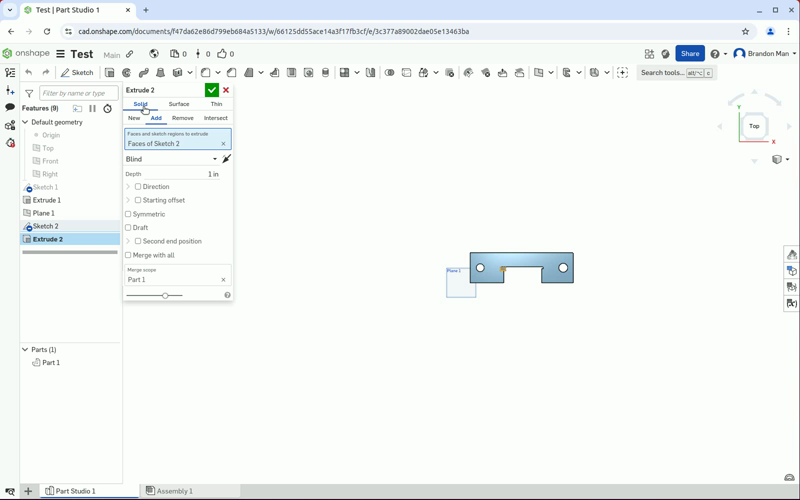
click(143, 106)
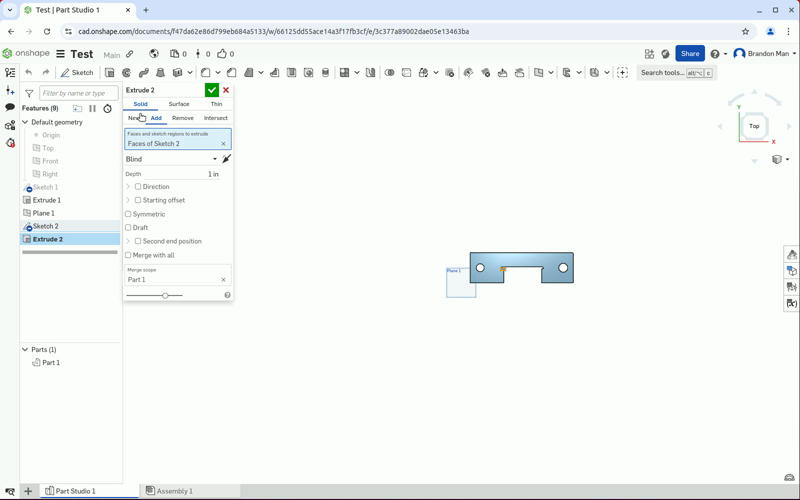
mouse_move(137, 120)
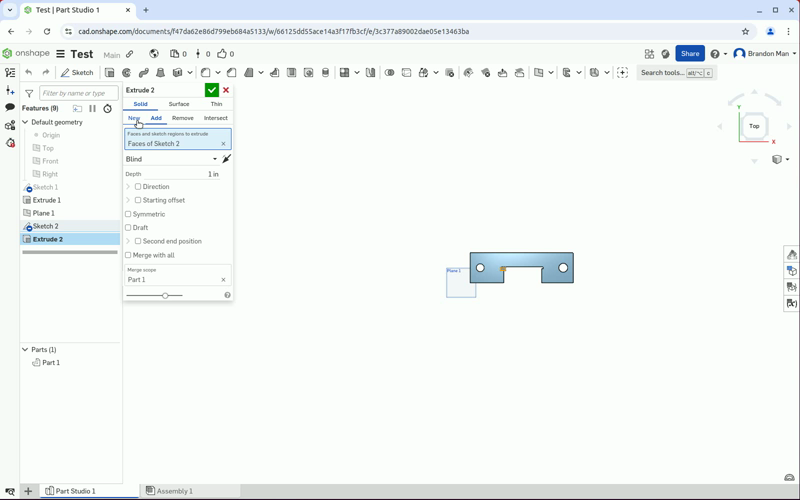
click(137, 120)
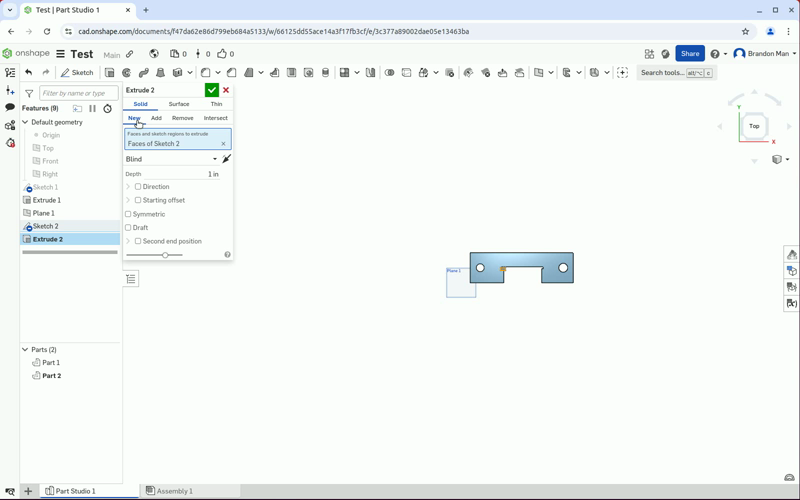
key(tab, 4)
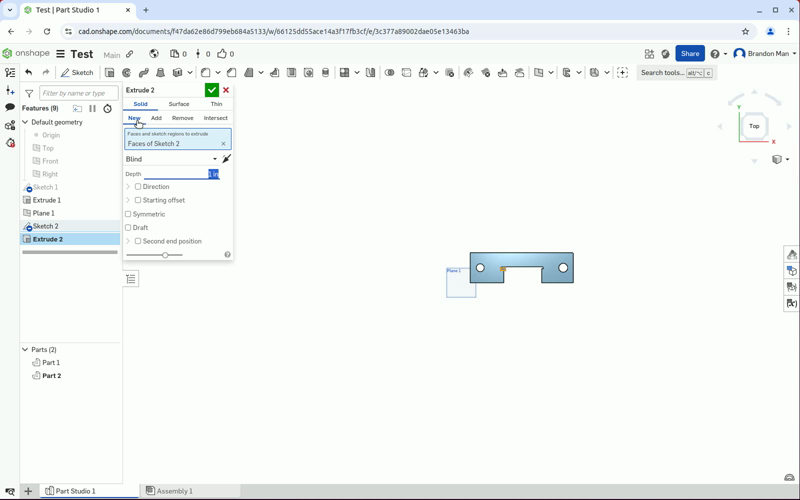
text(6.258)
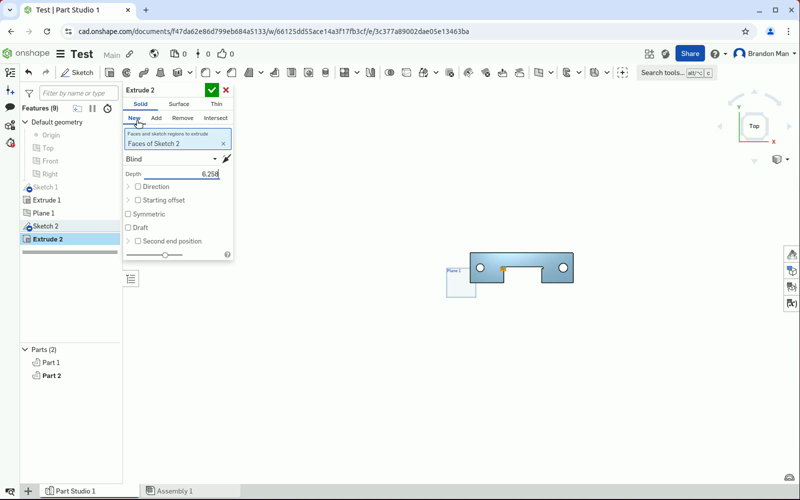
key(enter)
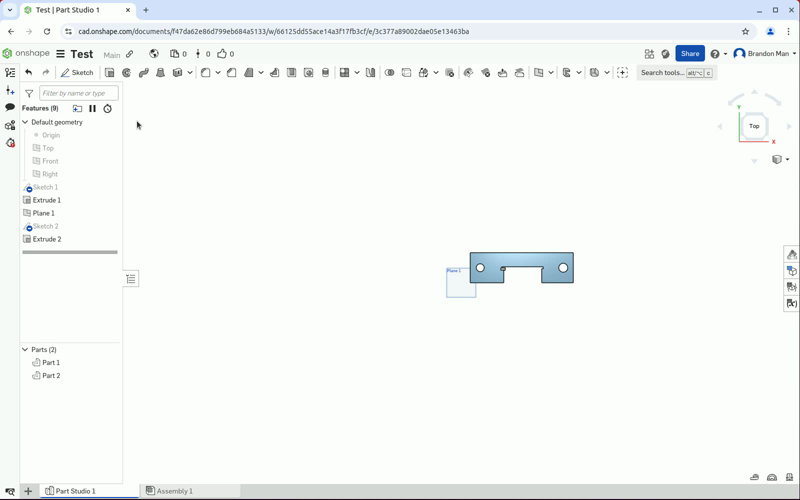
key(shift+h)
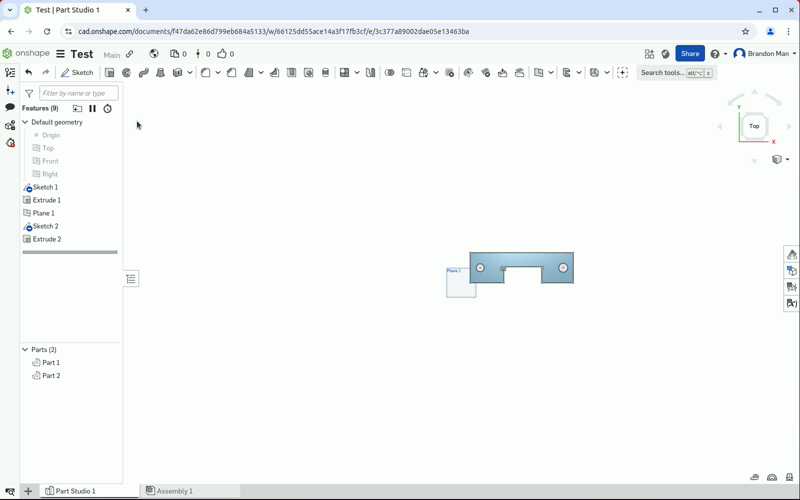
key(shift+h)
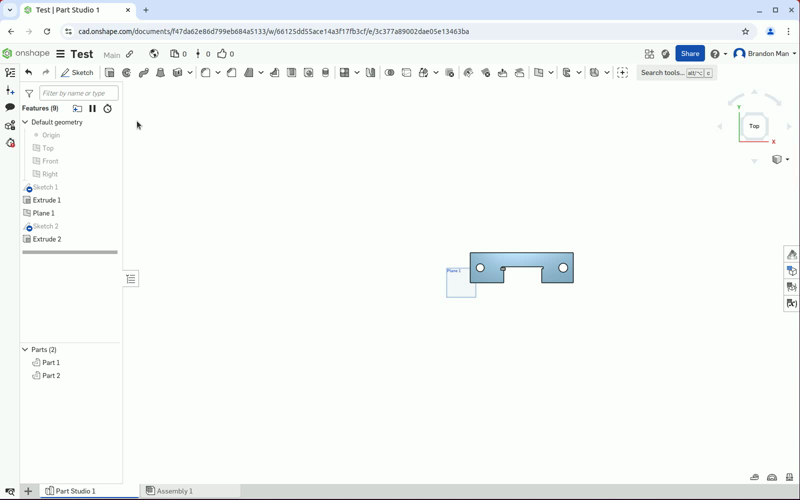
mouse_move(73, 189)
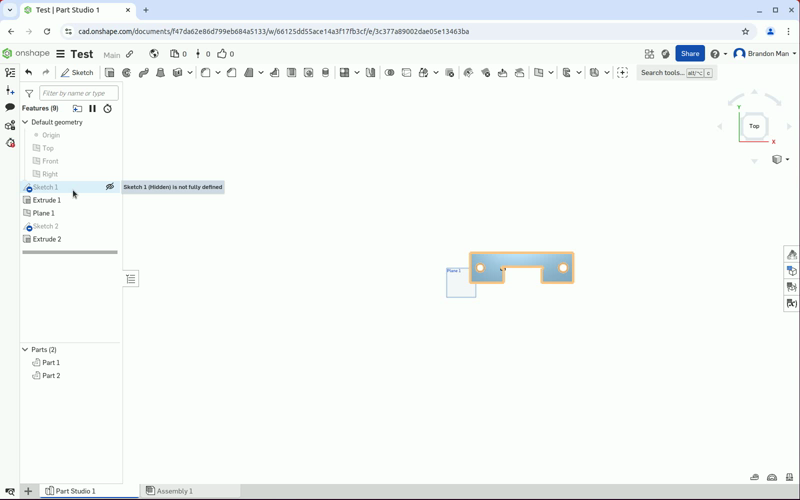
click(73, 189)
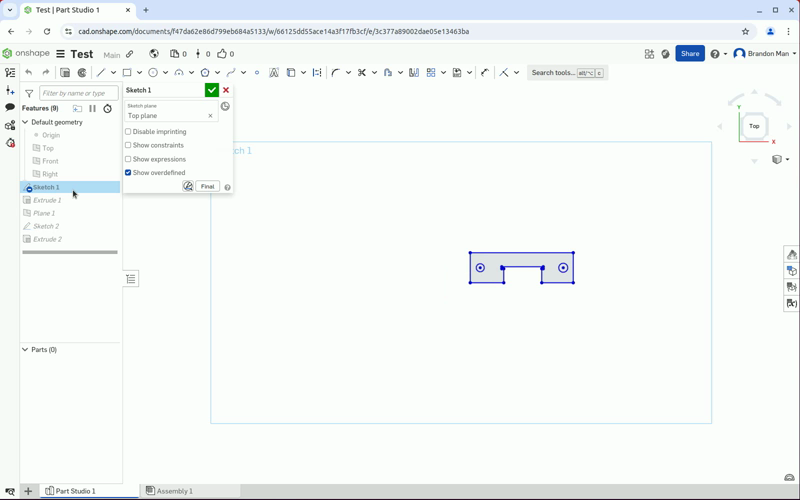
mouse_move(229, 92)
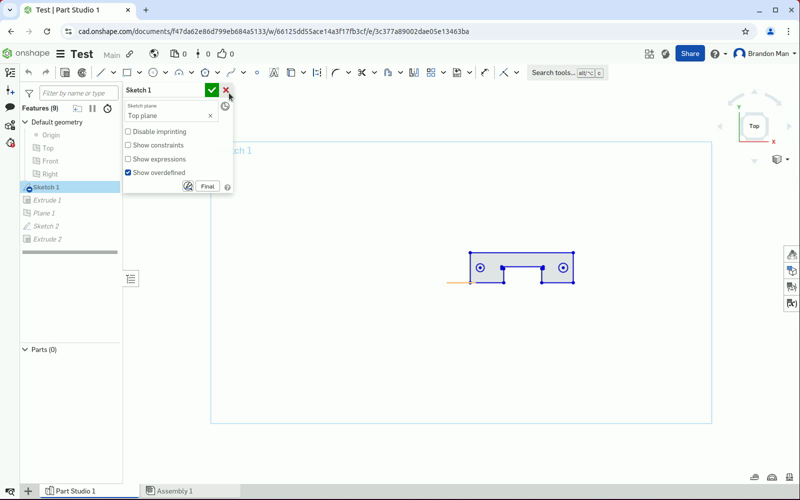
click(229, 92)
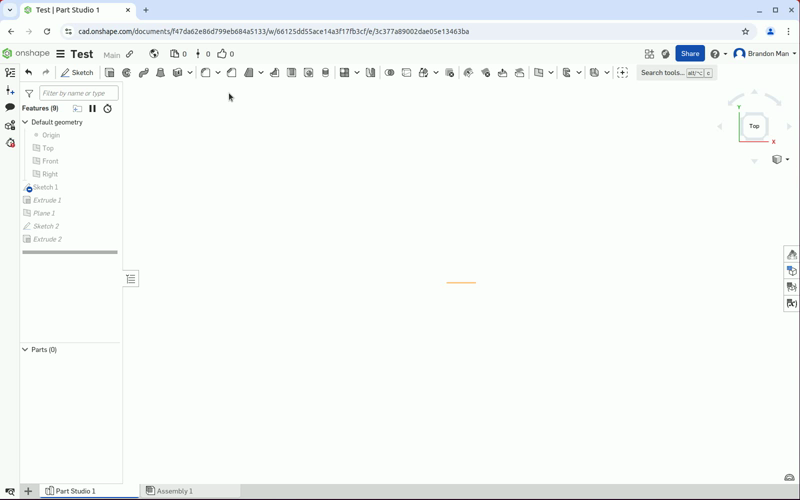
key(shift+s)
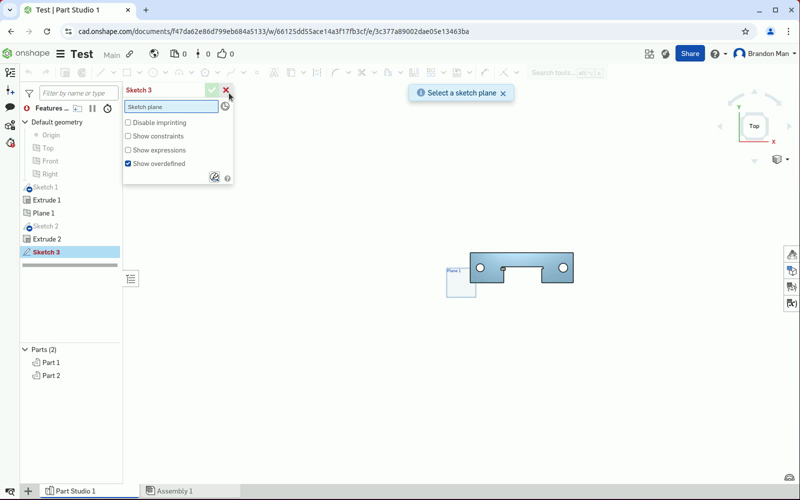
mouse_move(73, 215)
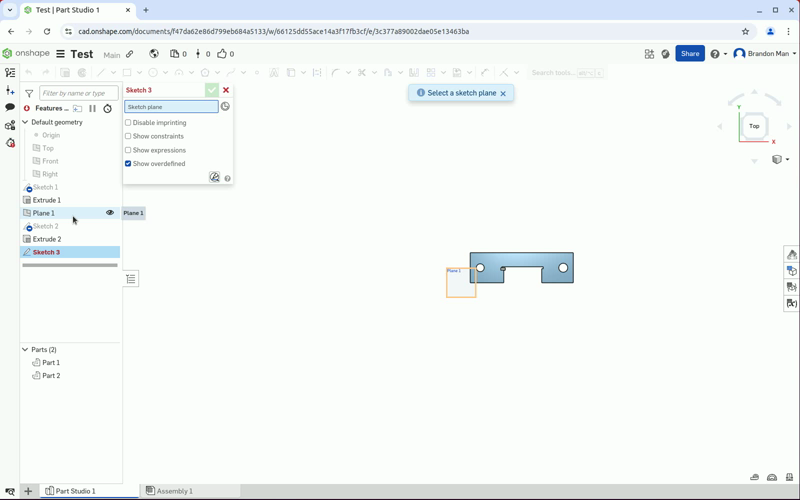
click(73, 215)
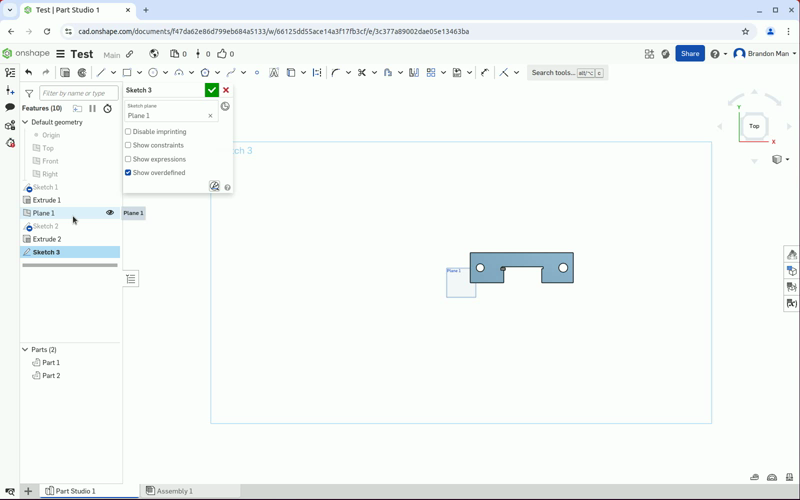
mouse_move(73, 352)
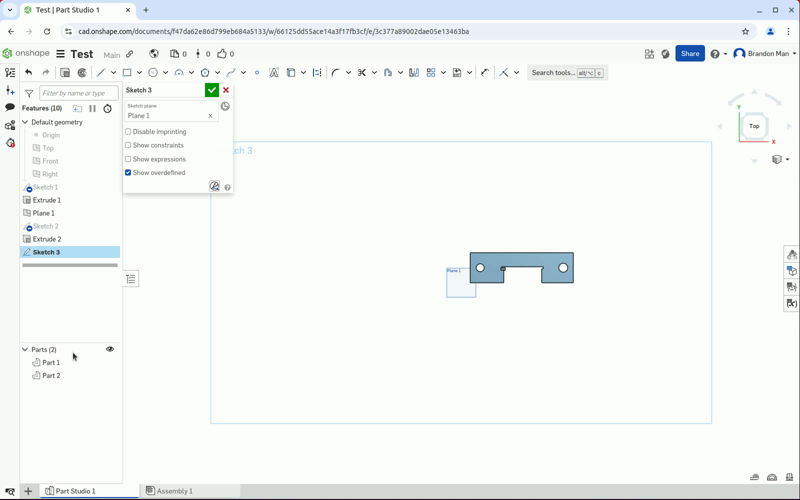
key(y)
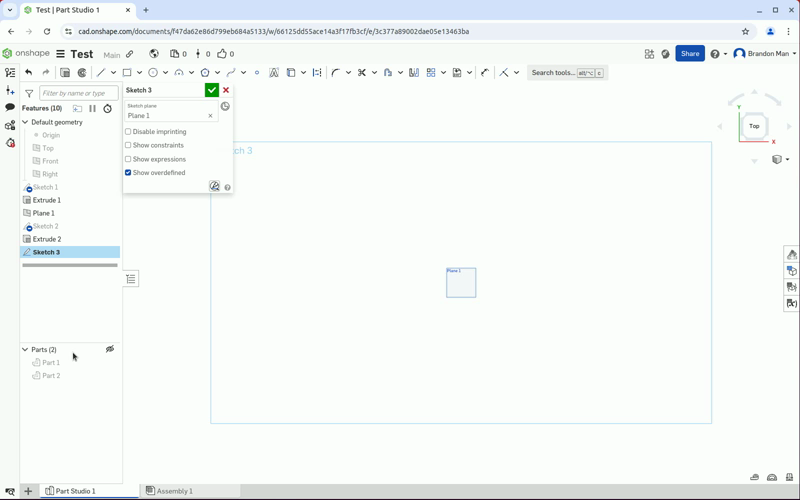
key(l)
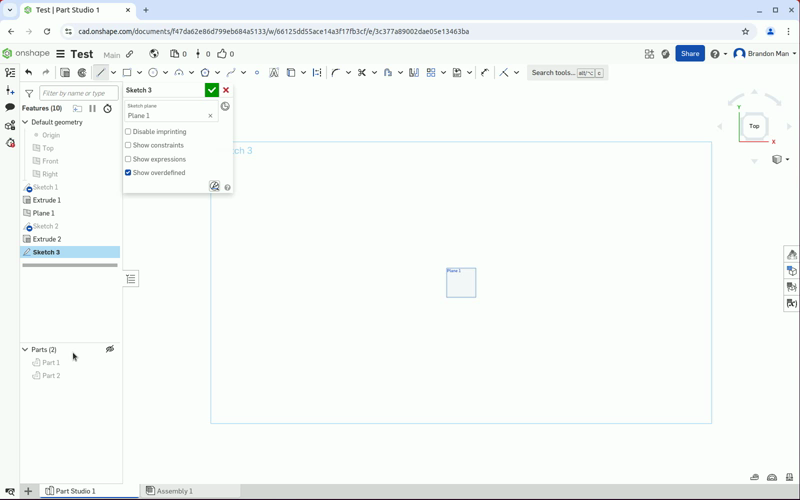
key_down(shift)
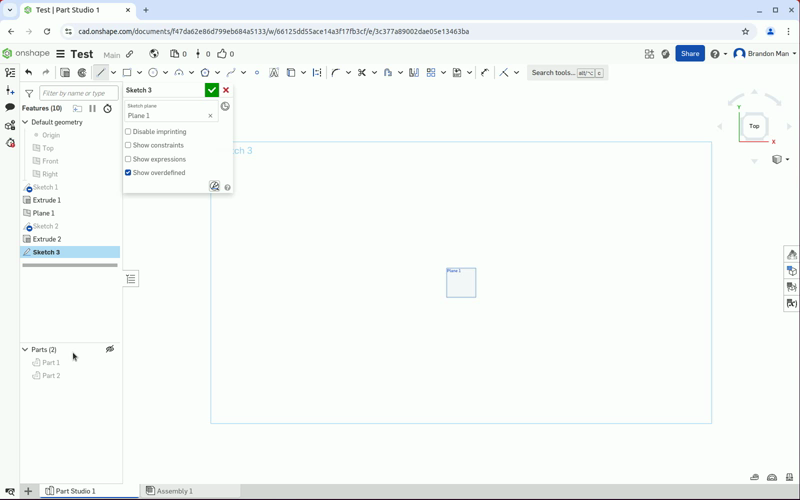
mouse_move(541, 270)
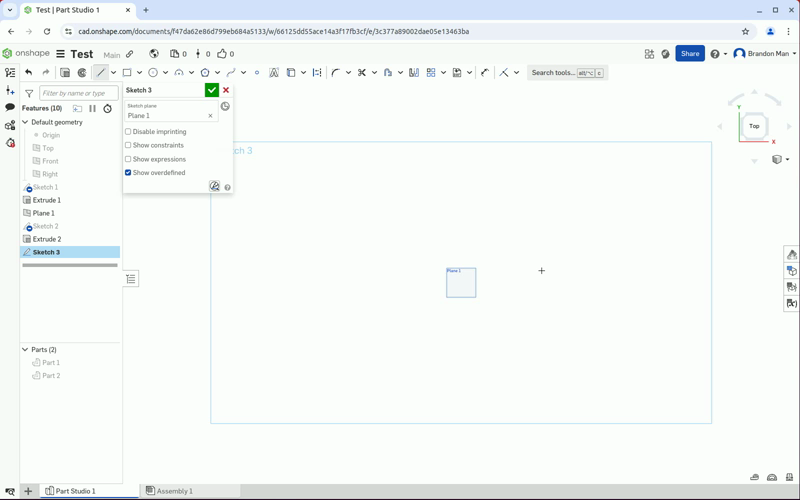
click(541, 270)
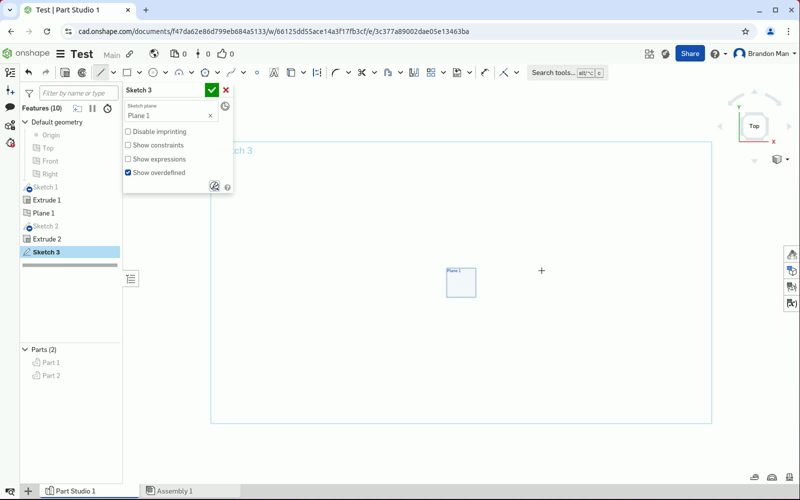
key_up(shift)
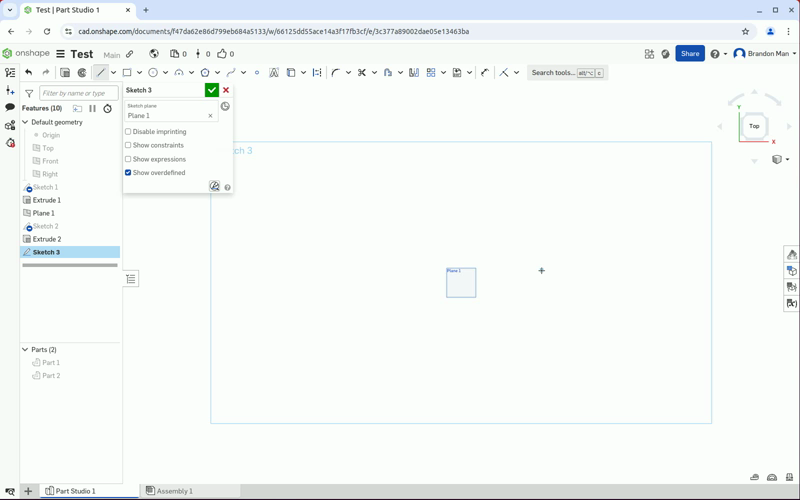
key_down(shift)
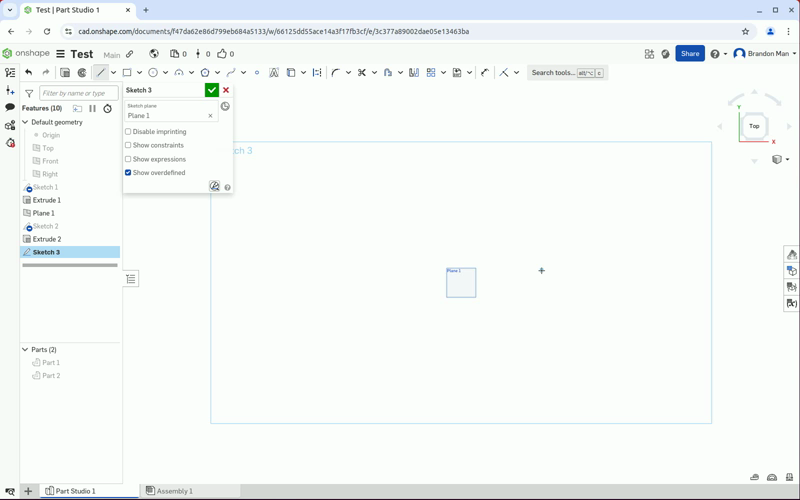
mouse_move(571, 270)
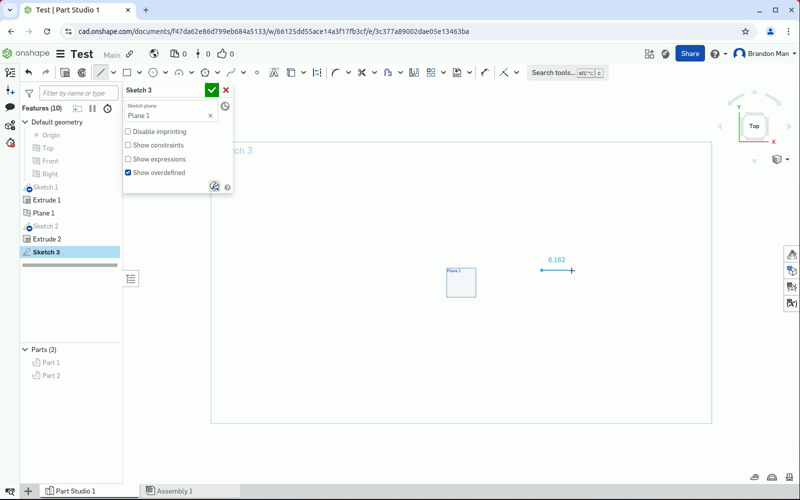
mouse_move(546, 270)
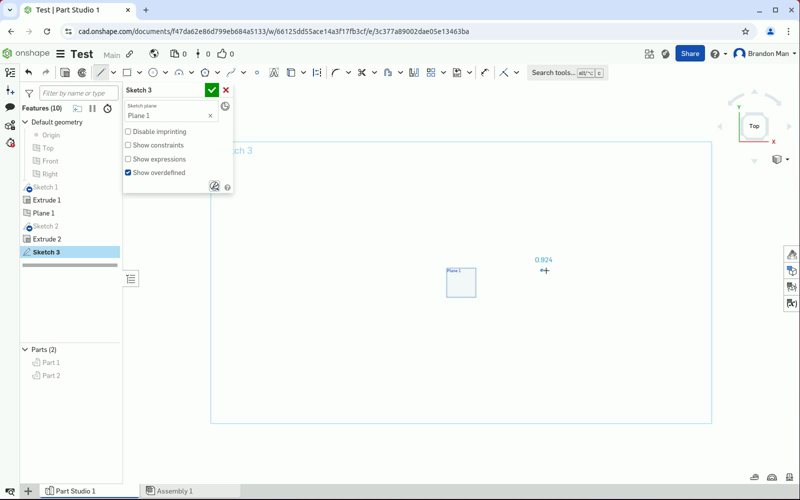
scroll(6)
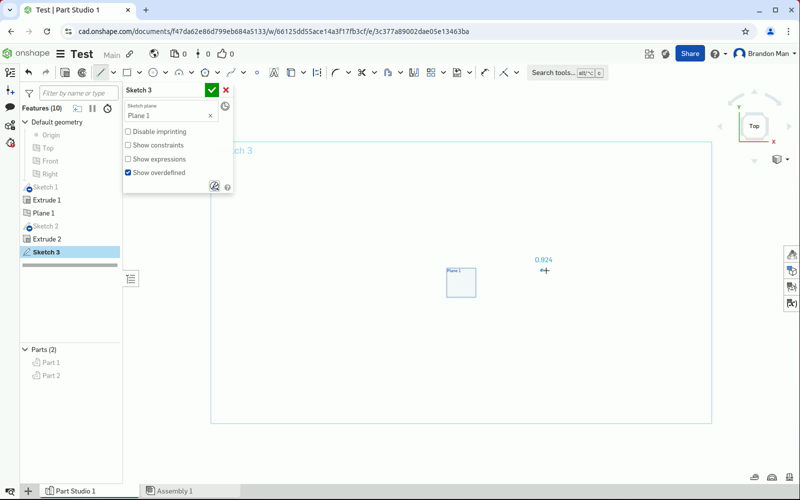
scroll(6)
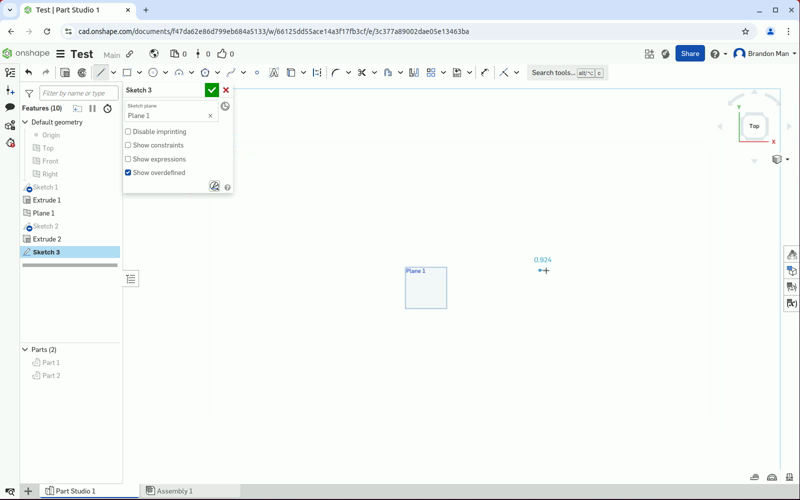
scroll(6)
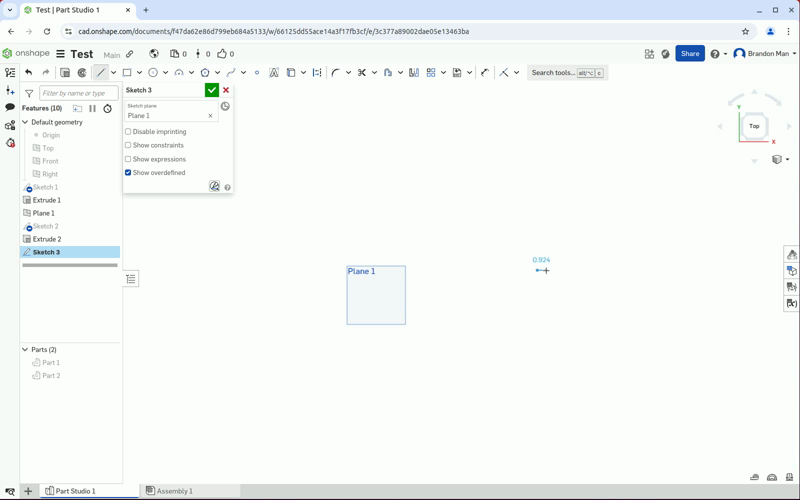
scroll(6)
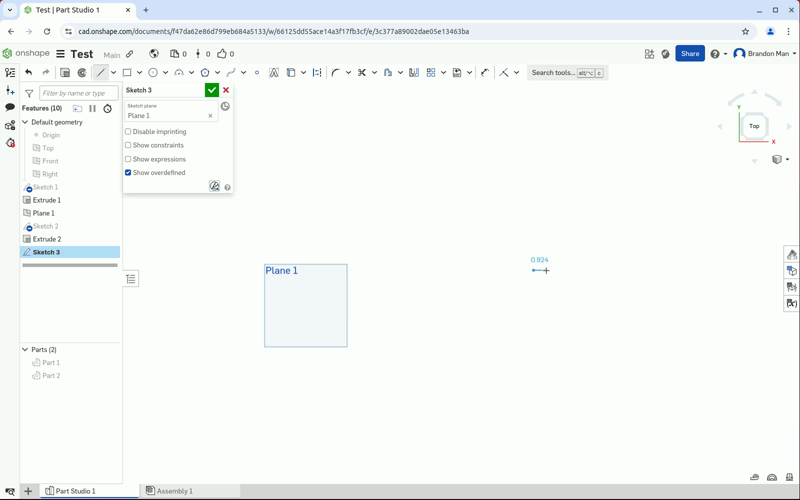
scroll(6)
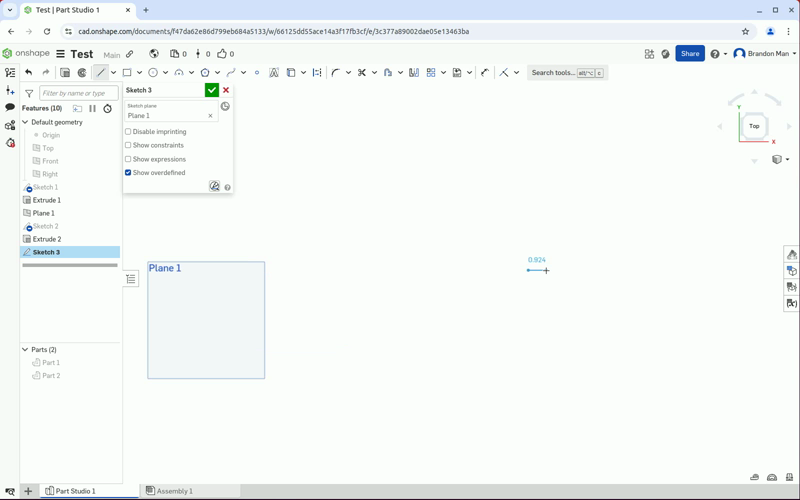
scroll(6)
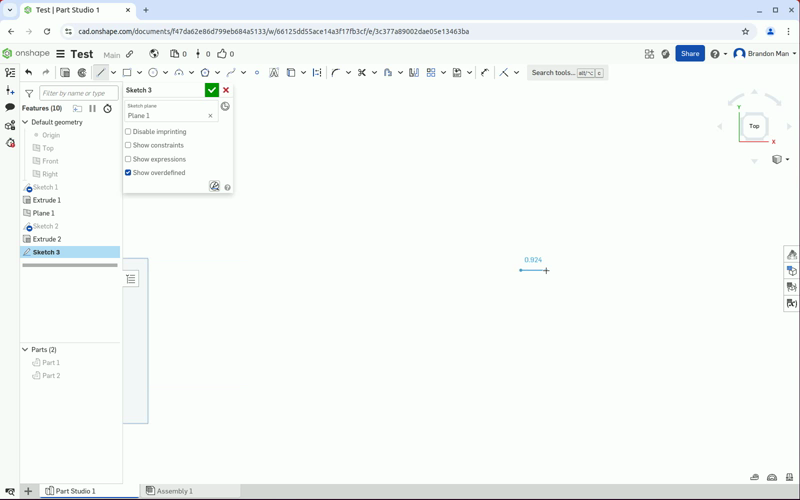
scroll(6)
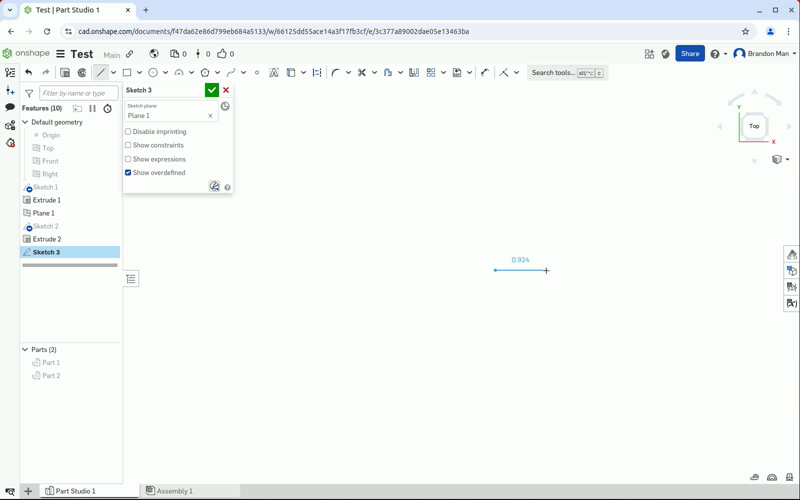
click(546, 270)
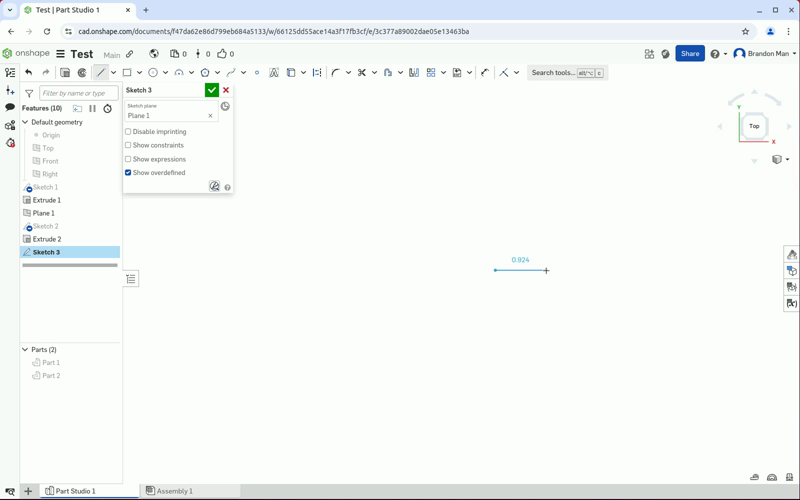
scroll(-6)
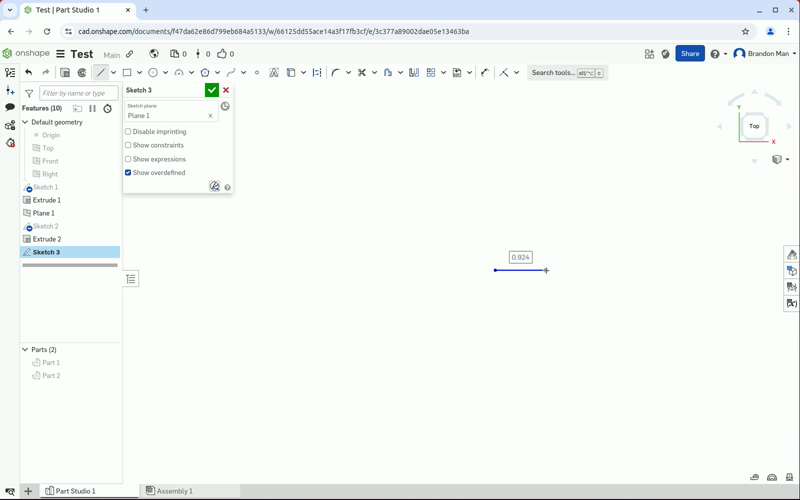
scroll(-6)
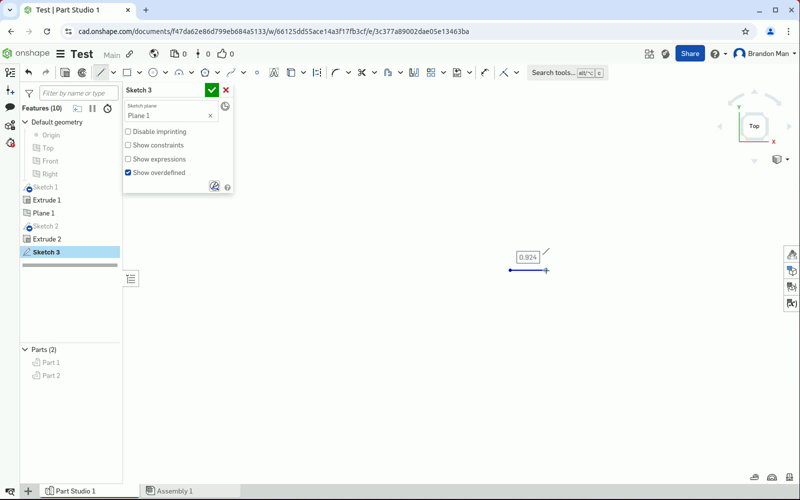
scroll(-6)
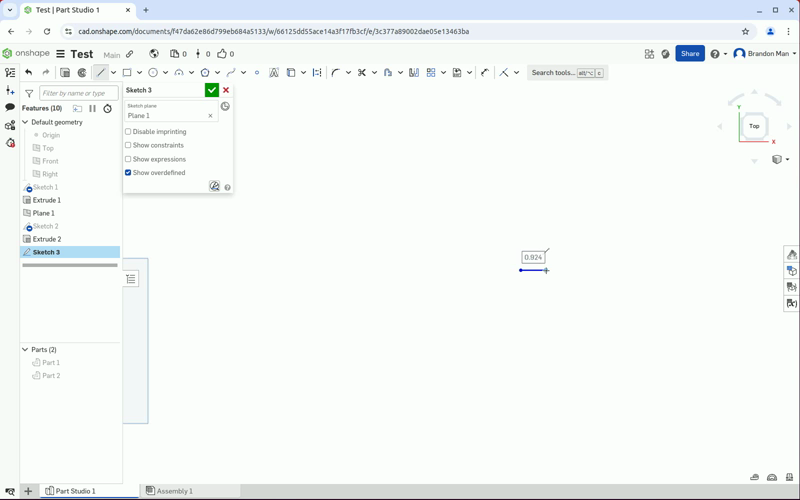
scroll(-6)
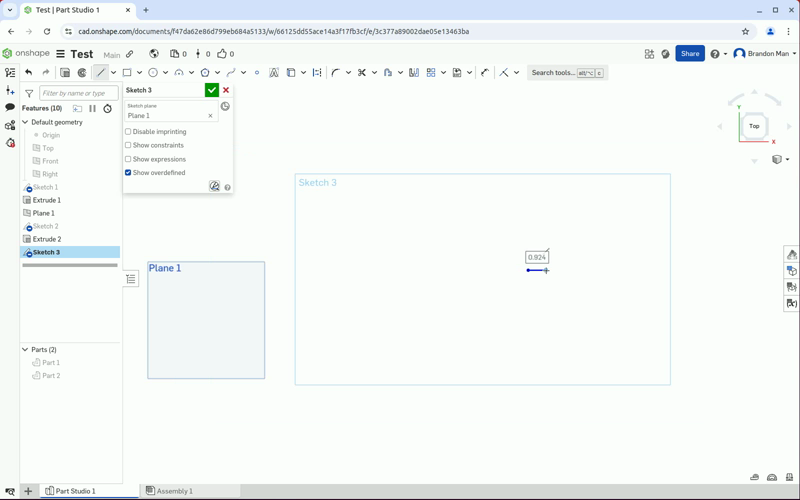
scroll(-6)
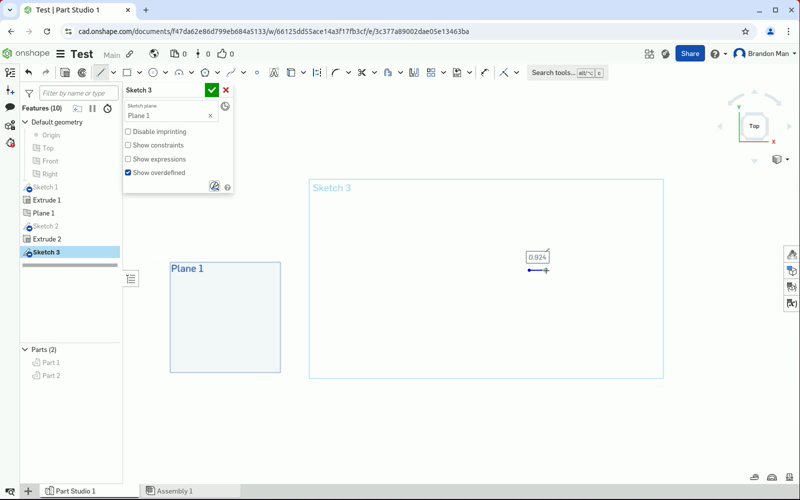
scroll(-6)
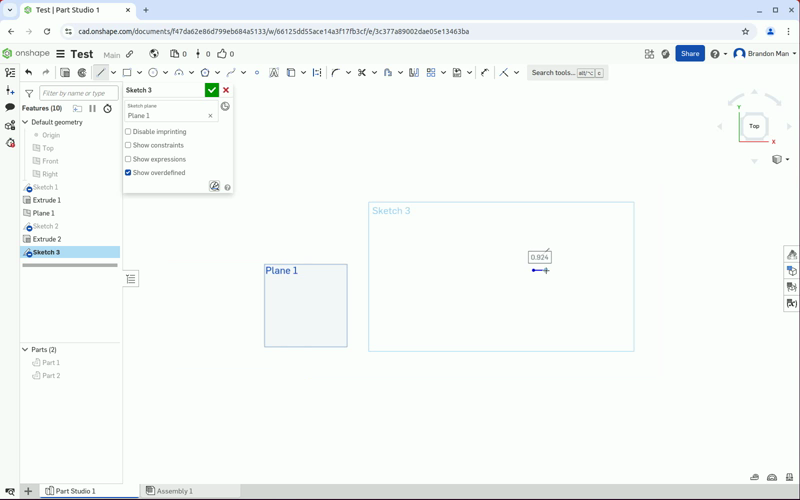
scroll(-6)
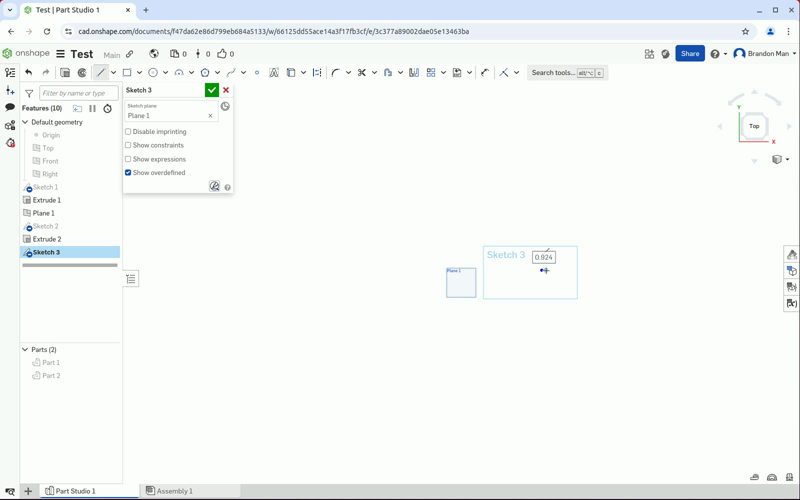
key_up(shift)
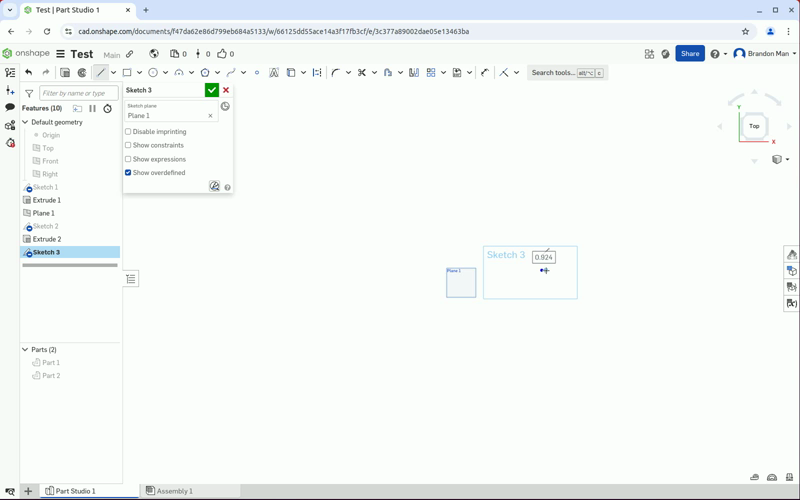
key_down(shift)
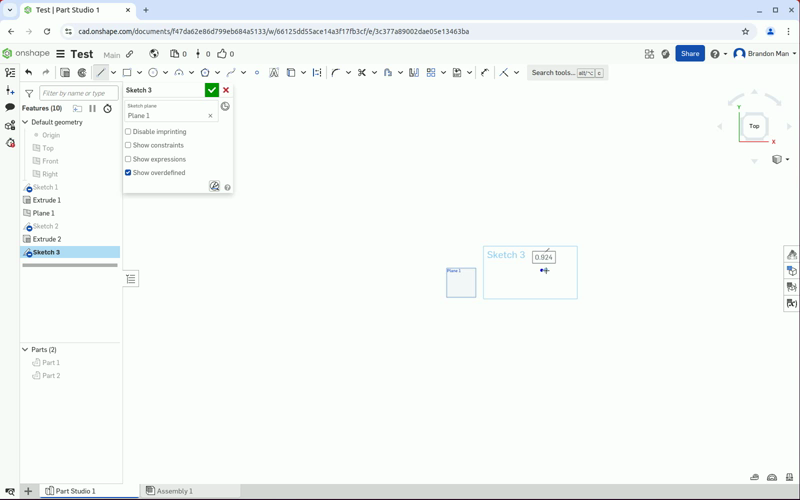
mouse_move(576, 270)
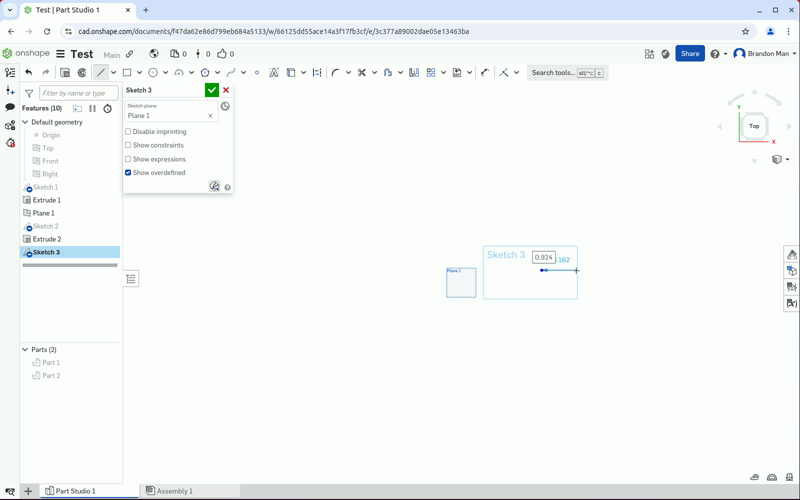
mouse_move(546, 267)
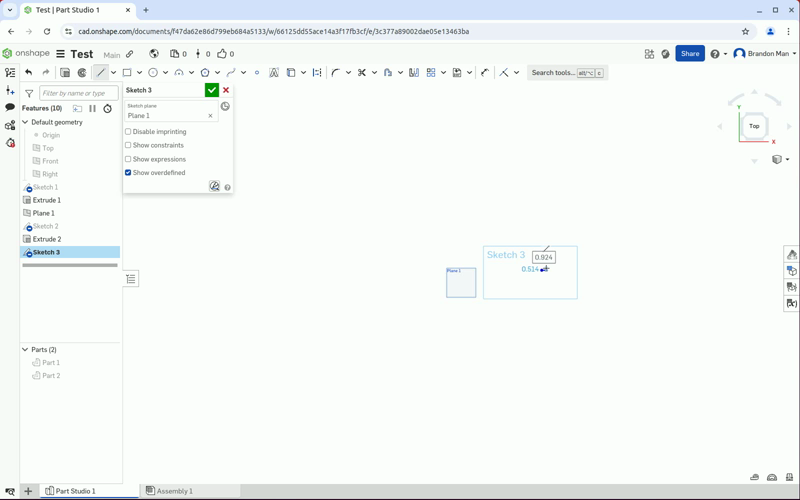
scroll(6)
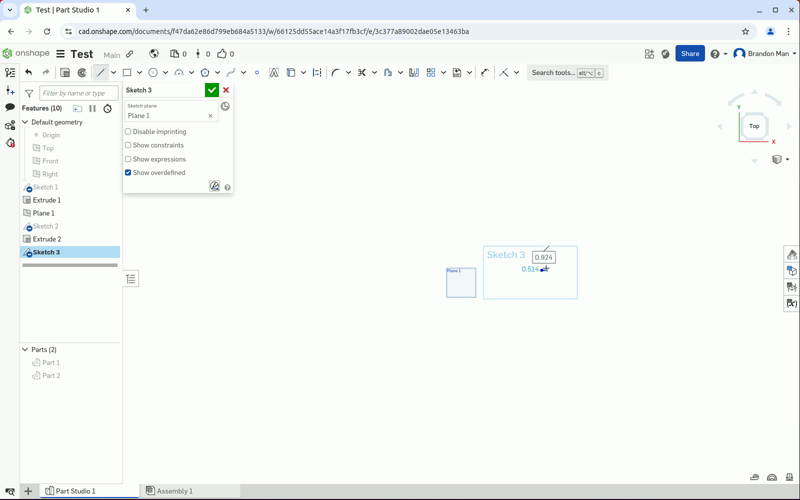
scroll(6)
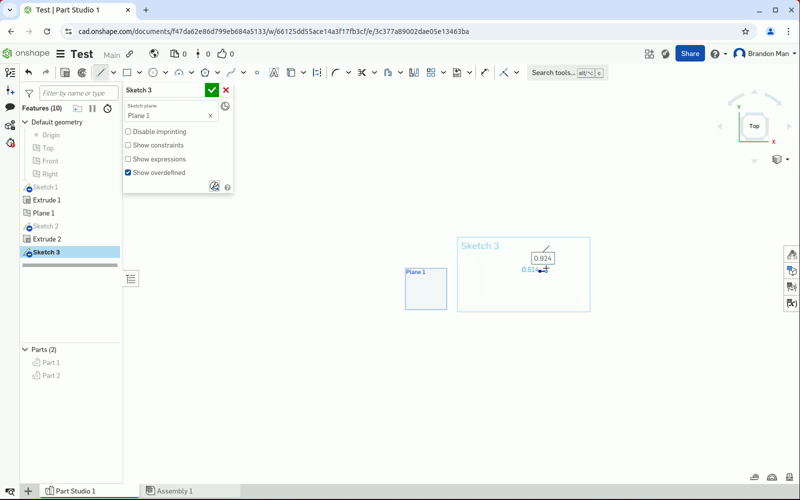
scroll(6)
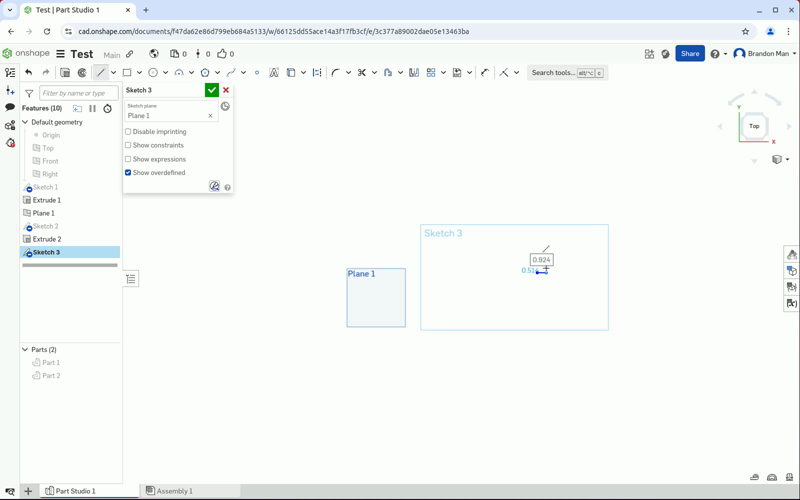
scroll(6)
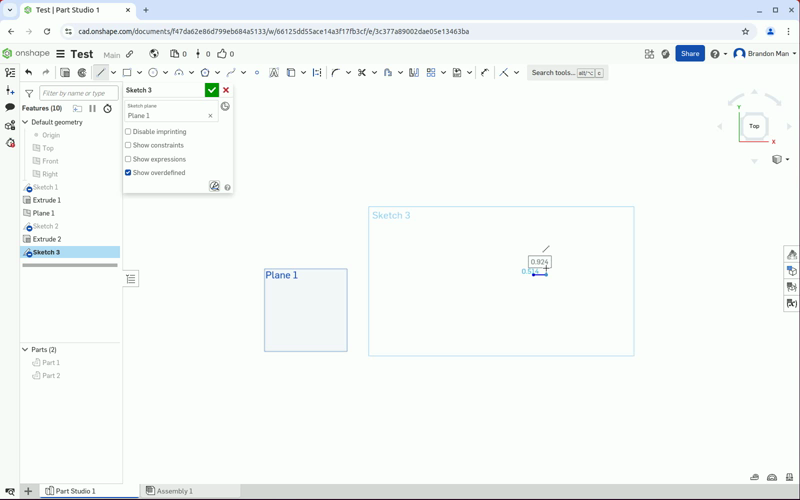
scroll(6)
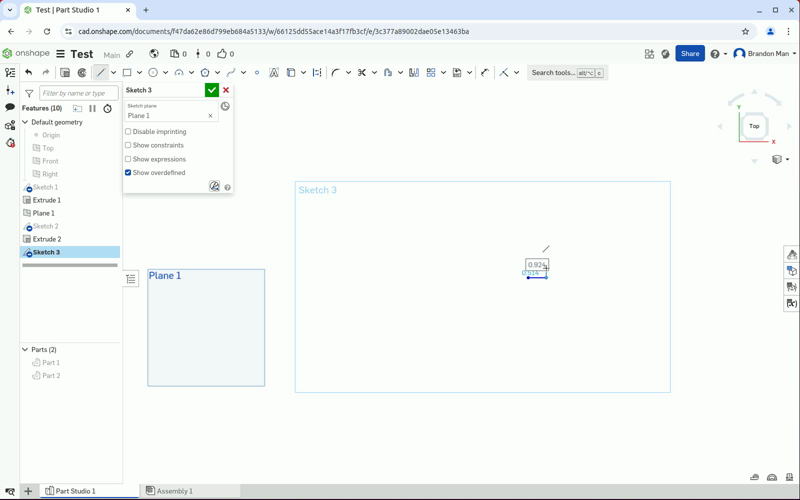
scroll(6)
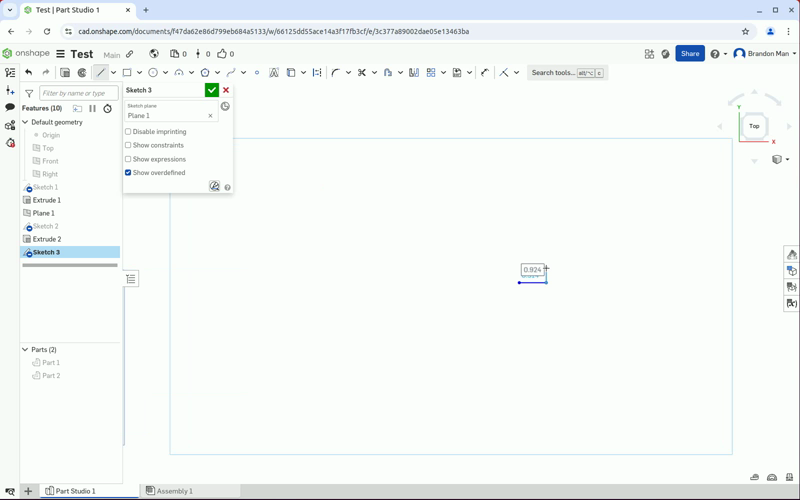
scroll(6)
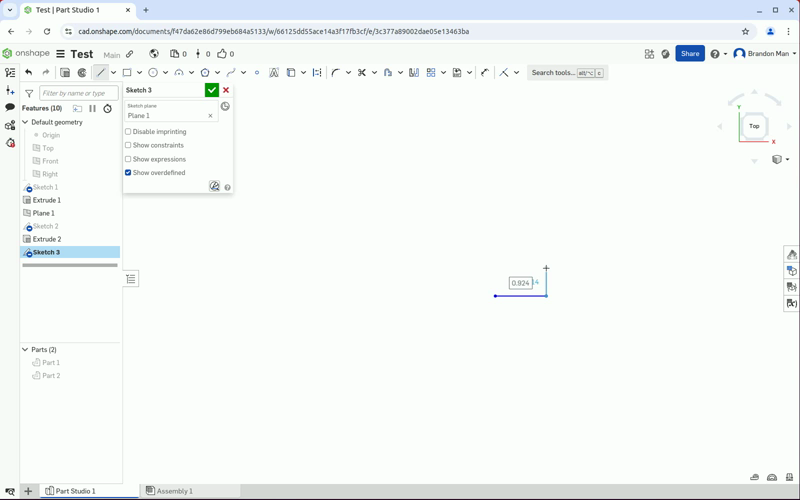
click(546, 267)
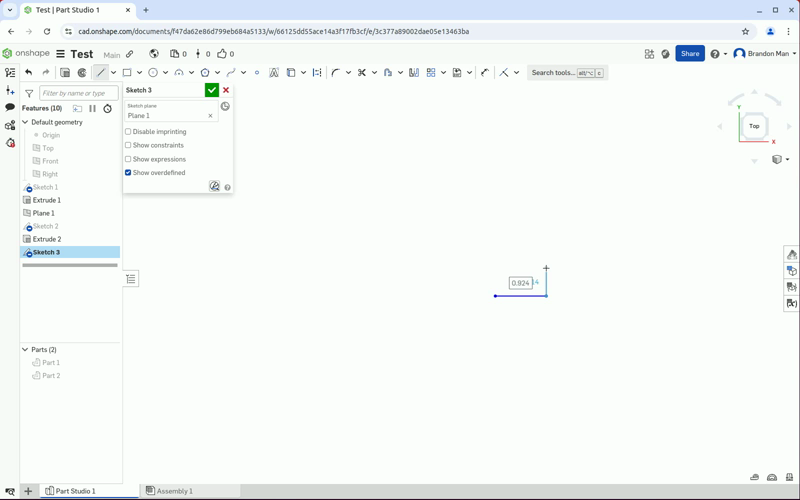
scroll(-6)
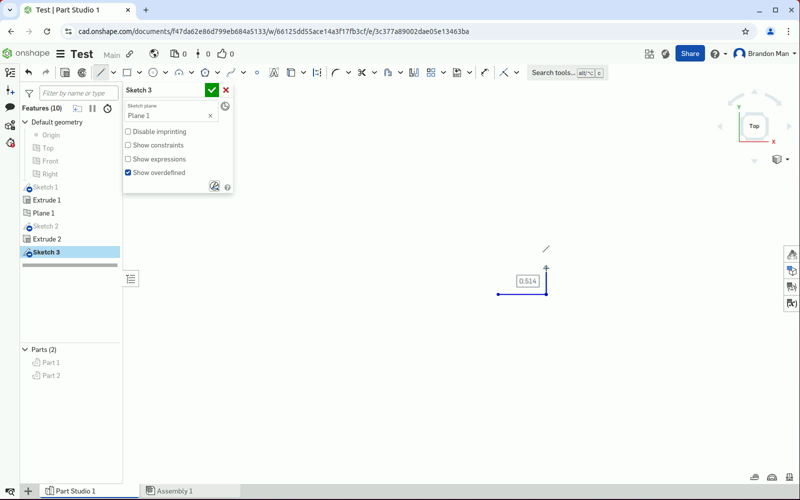
scroll(-6)
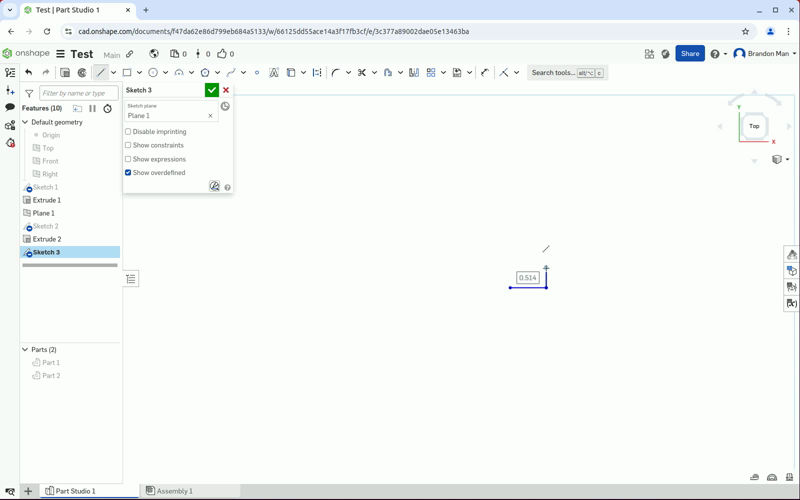
scroll(-6)
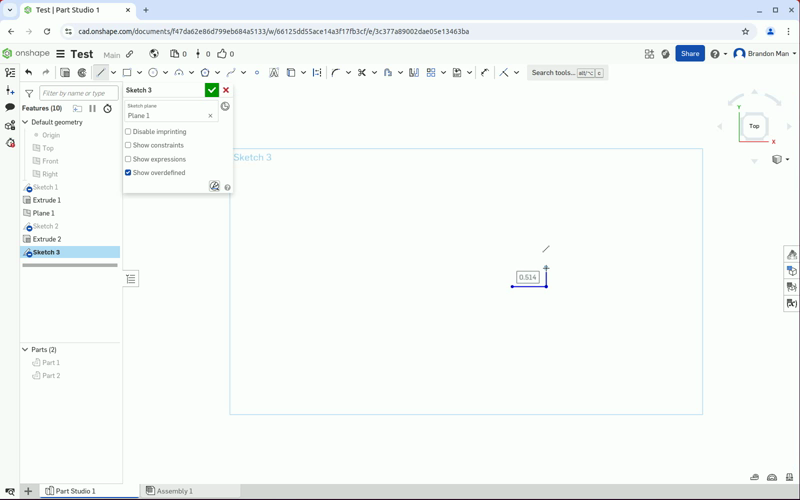
scroll(-6)
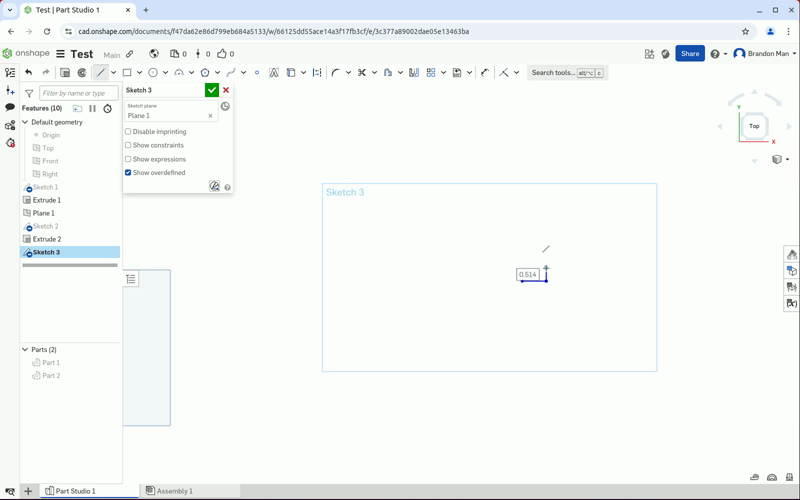
scroll(-6)
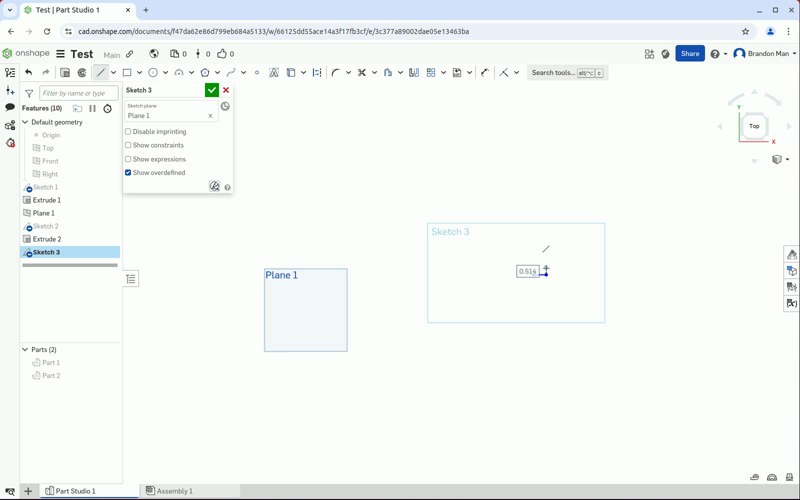
scroll(-6)
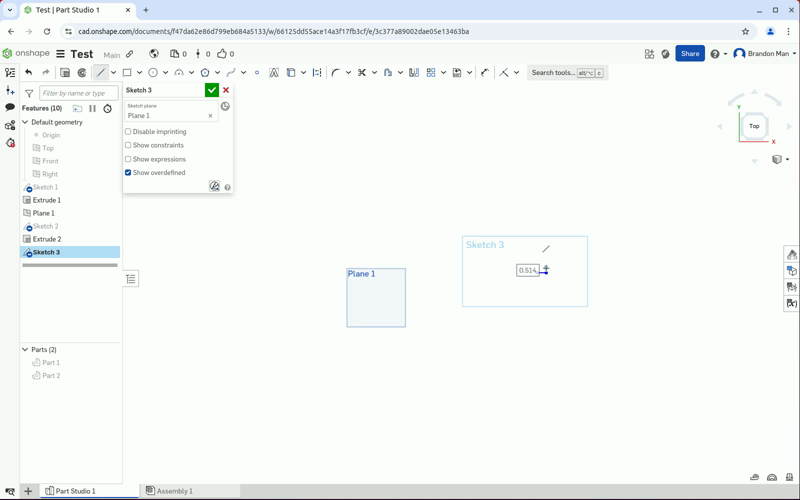
scroll(-6)
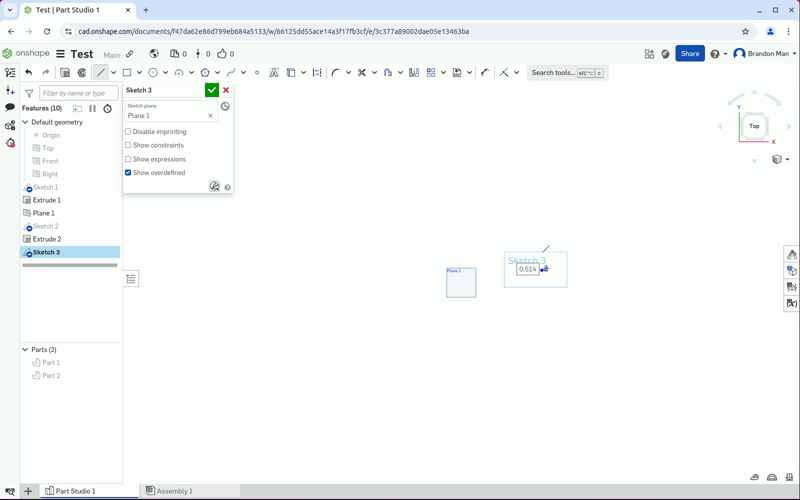
key_up(shift)
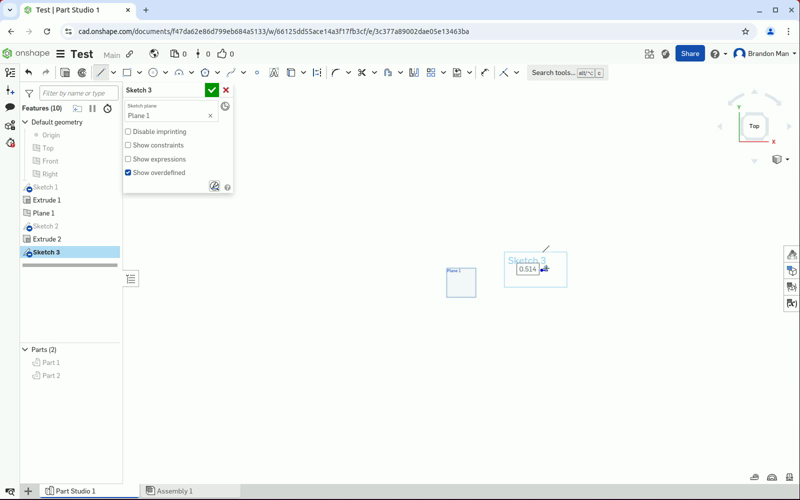
key_down(shift)
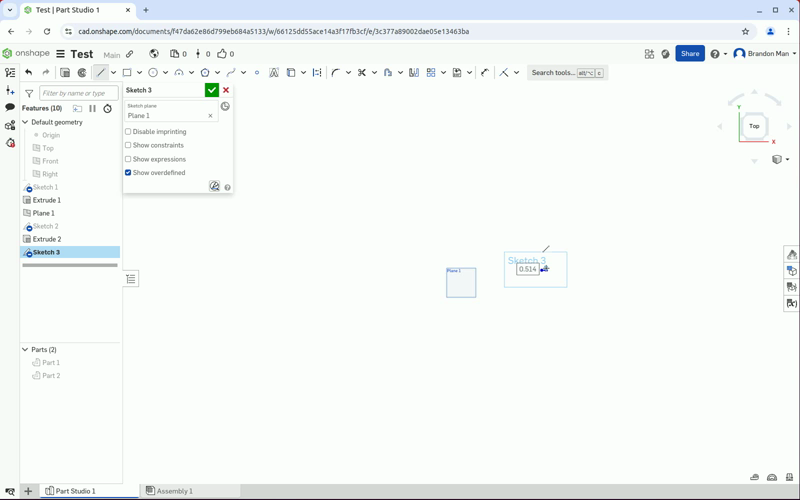
mouse_move(576, 267)
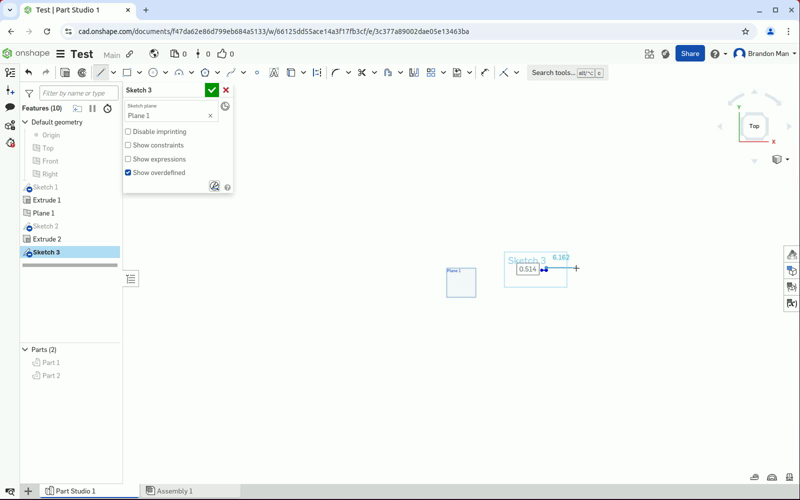
mouse_move(543, 267)
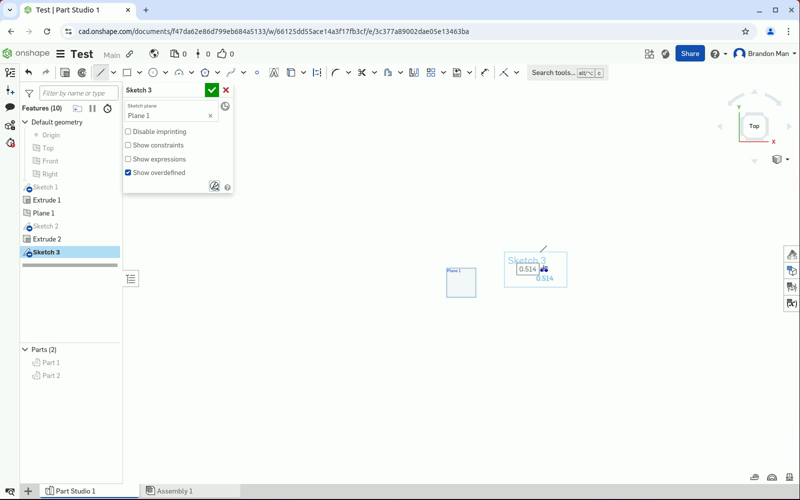
scroll(6)
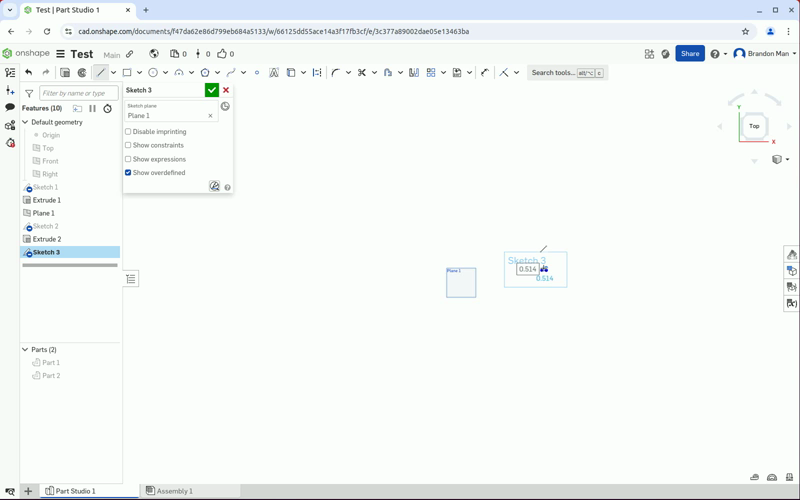
scroll(6)
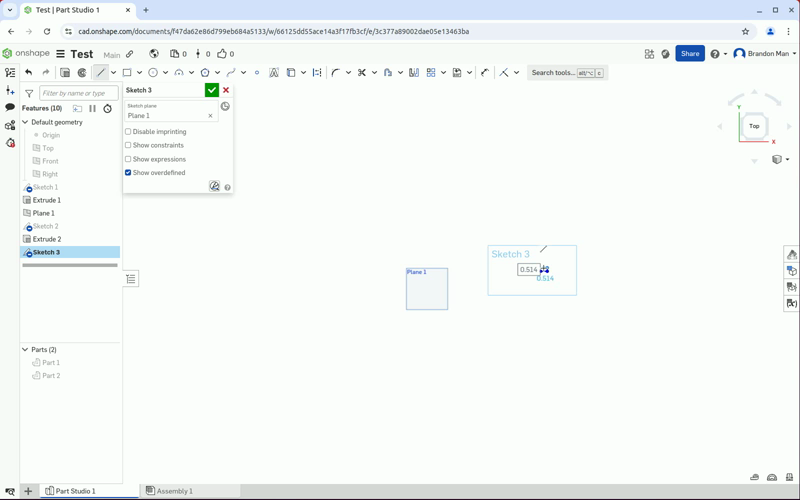
scroll(6)
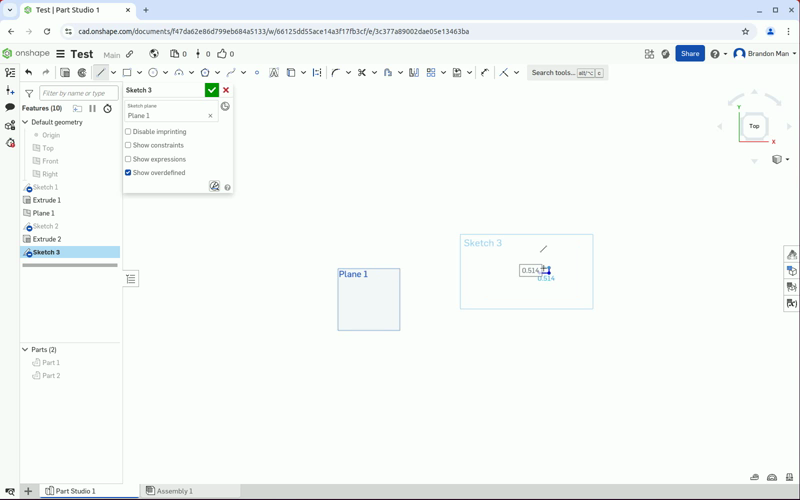
scroll(6)
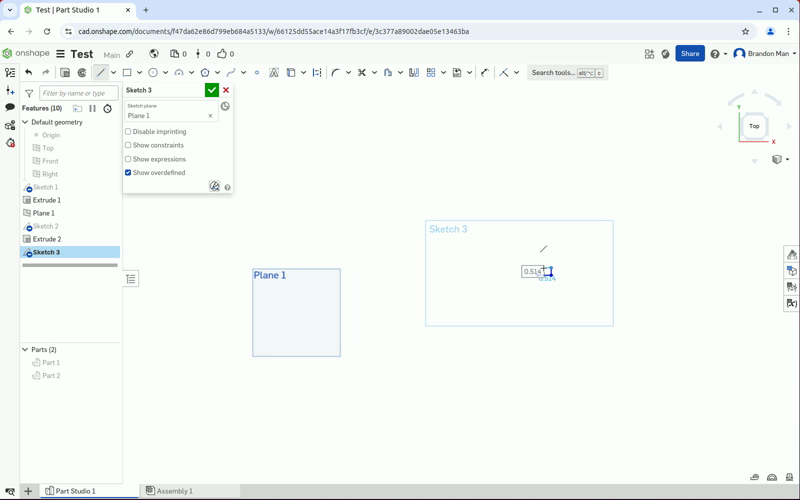
scroll(6)
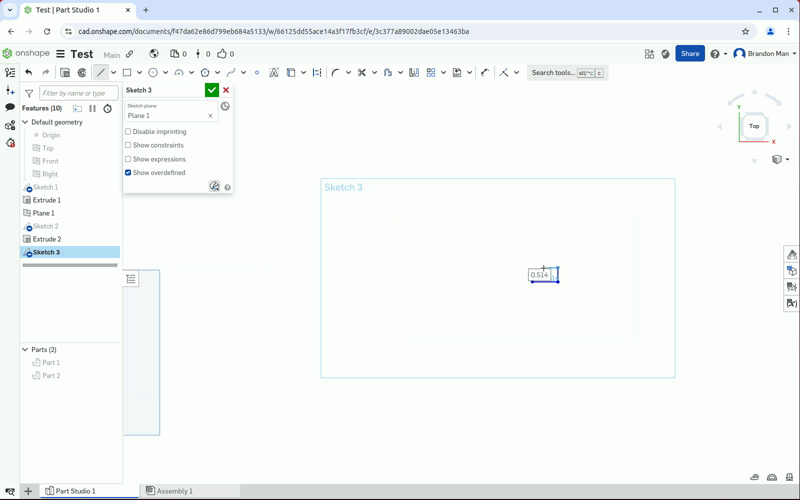
scroll(6)
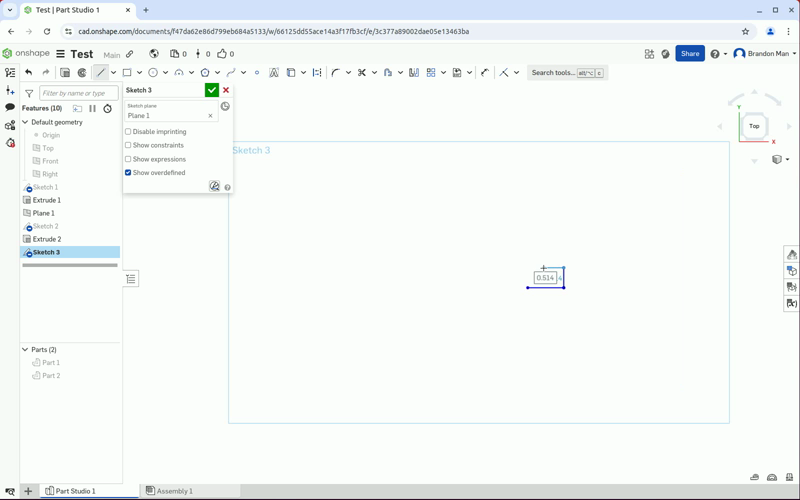
scroll(6)
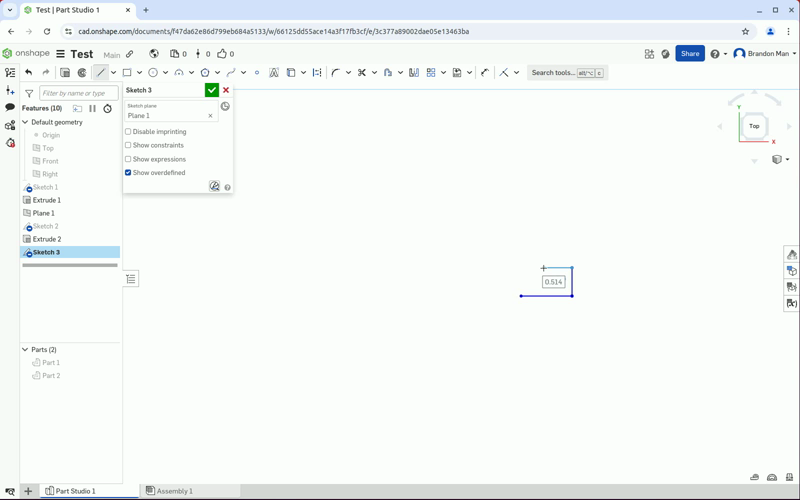
click(543, 267)
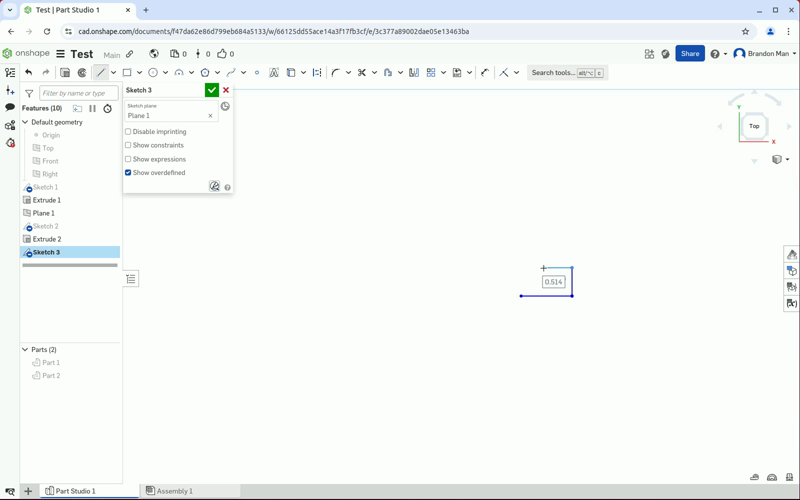
scroll(-6)
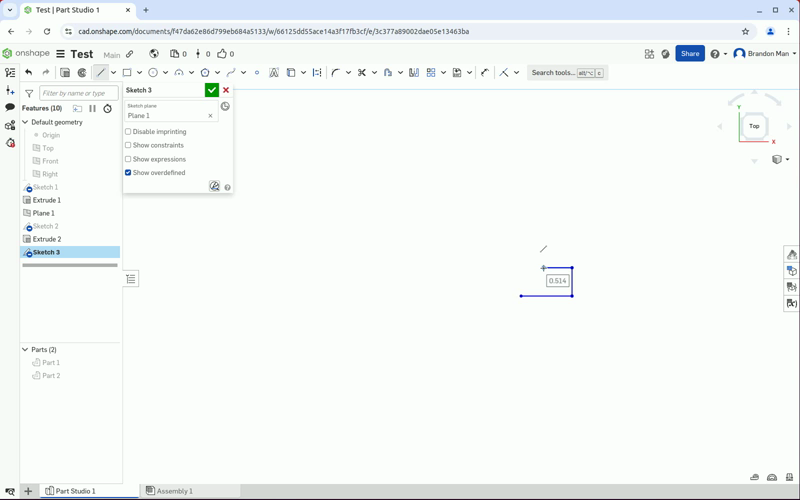
scroll(-6)
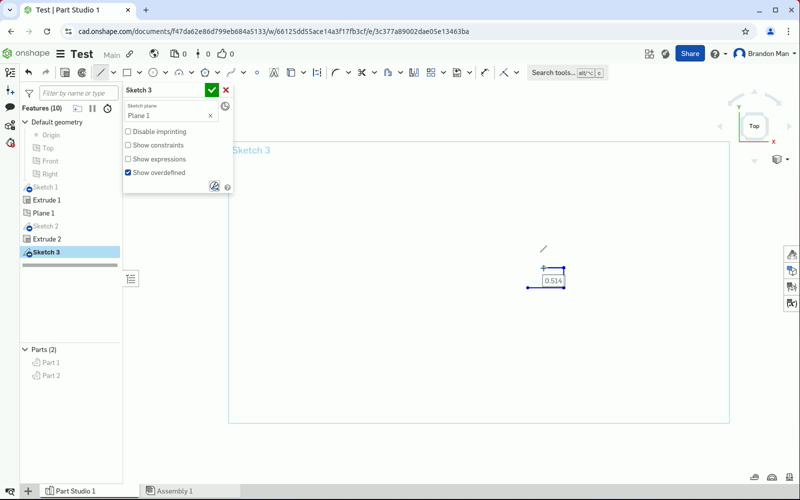
scroll(-6)
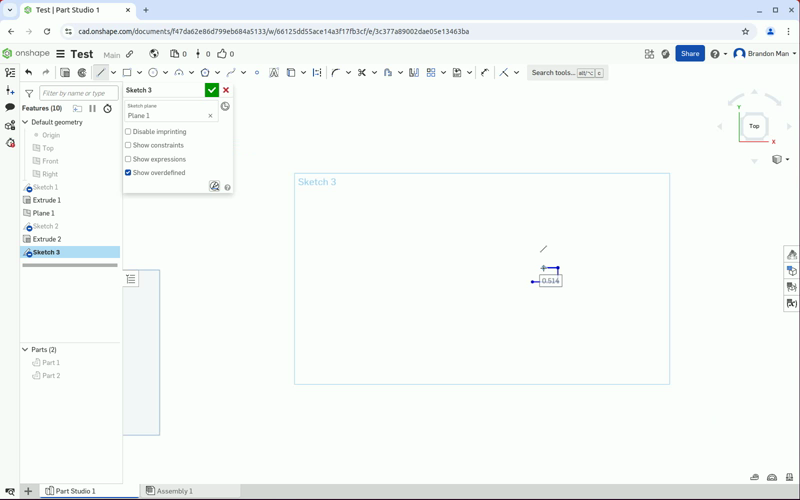
scroll(-6)
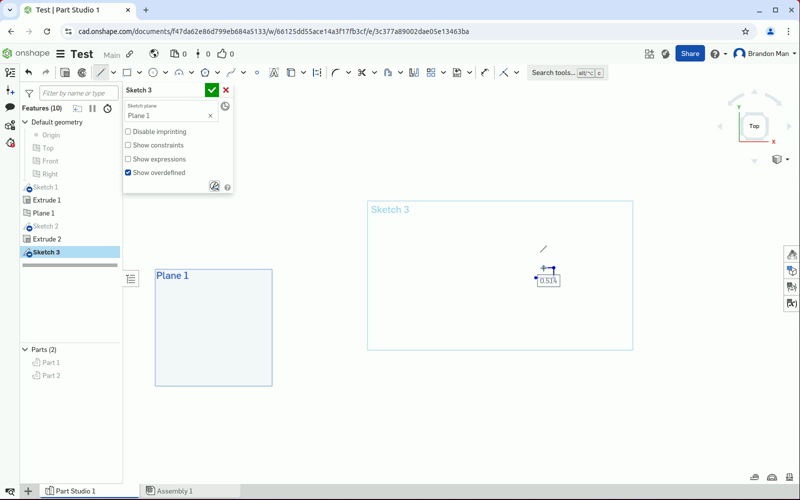
scroll(-6)
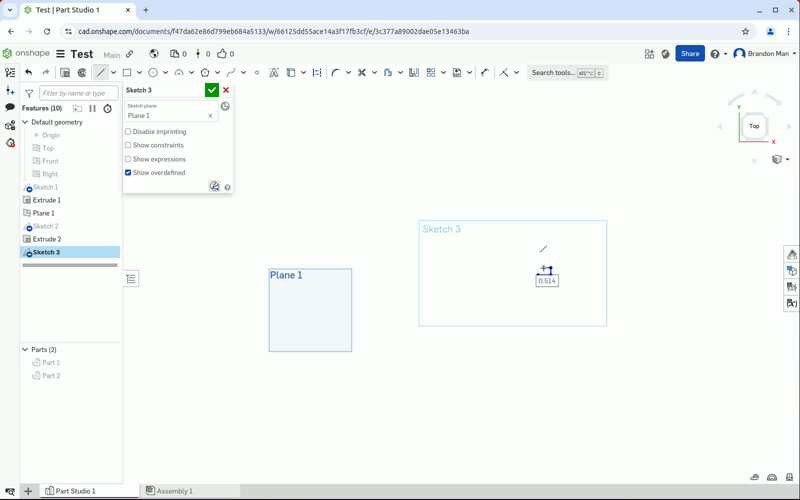
scroll(-6)
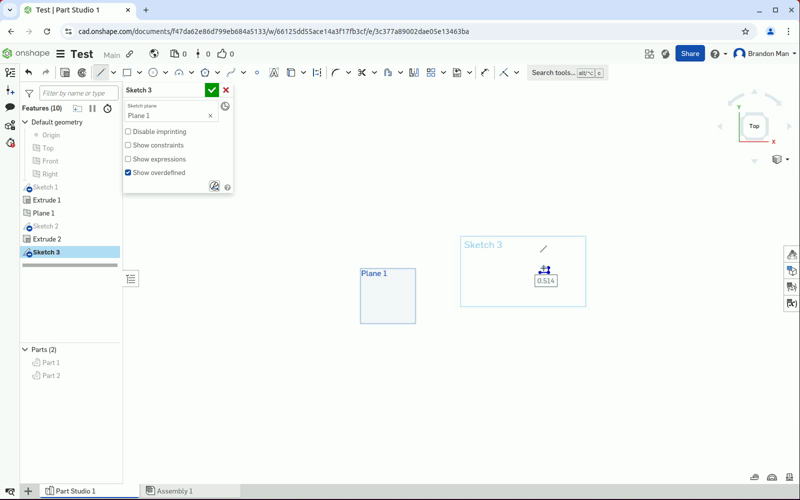
scroll(-6)
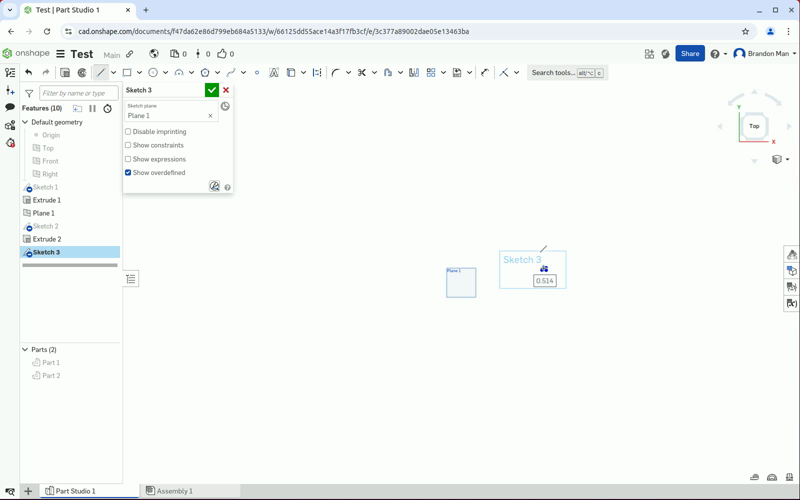
key_up(shift)
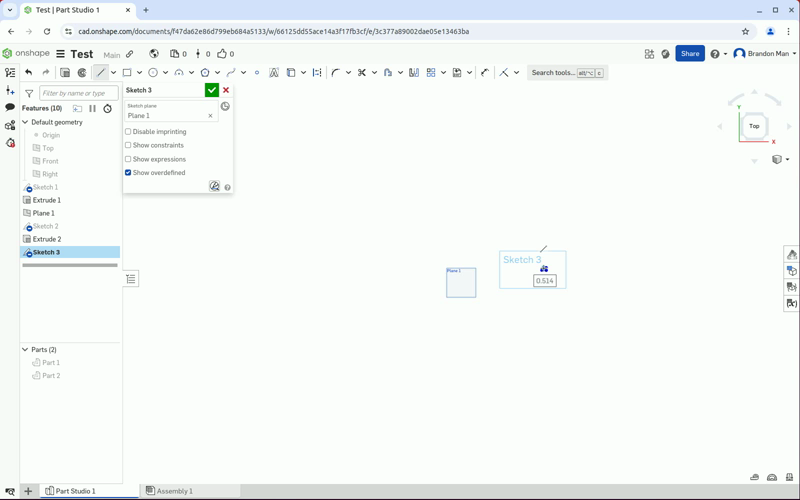
key_down(shift)
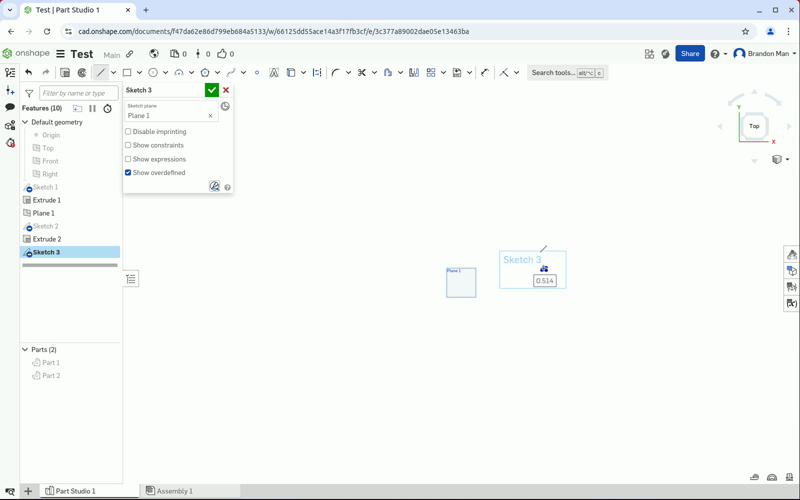
mouse_move(573, 267)
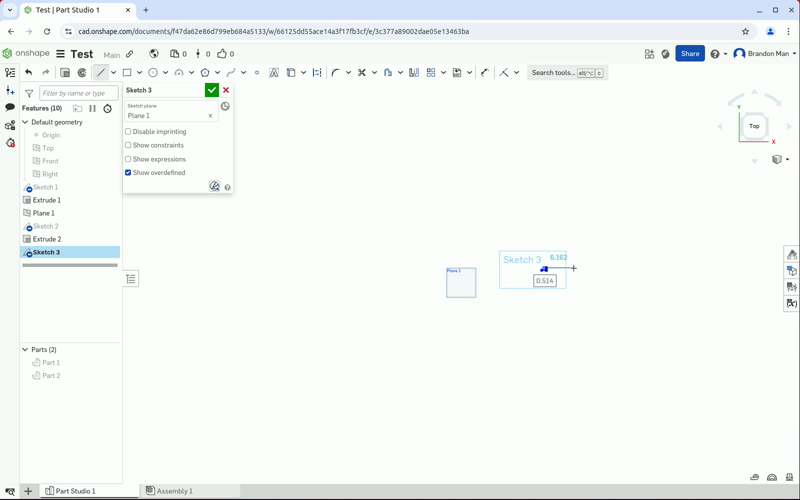
mouse_move(541, 267)
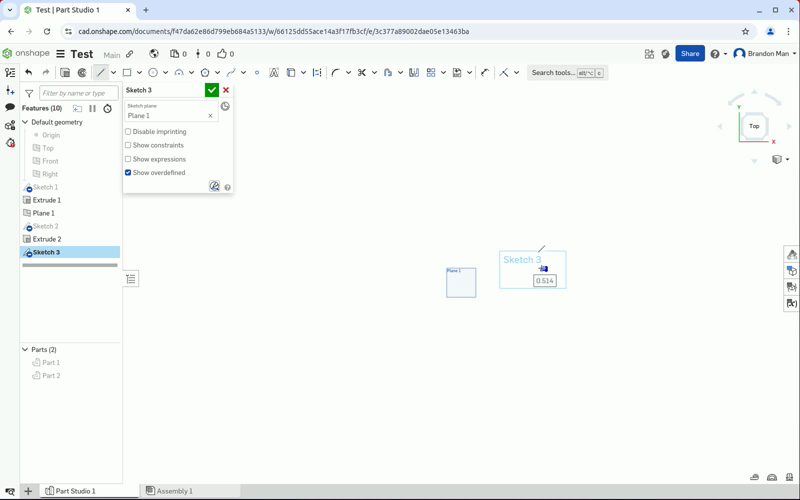
scroll(6)
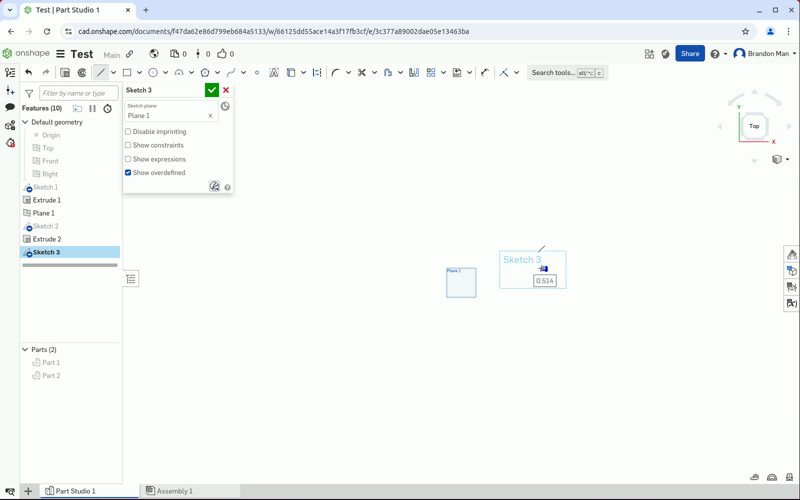
scroll(6)
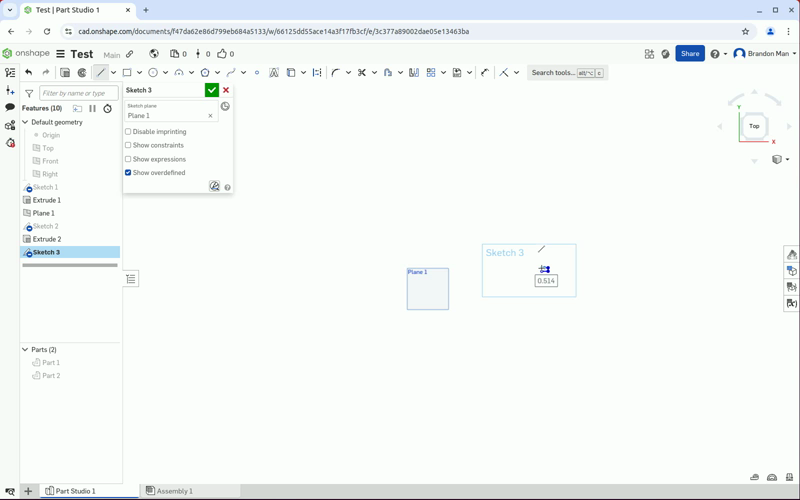
scroll(6)
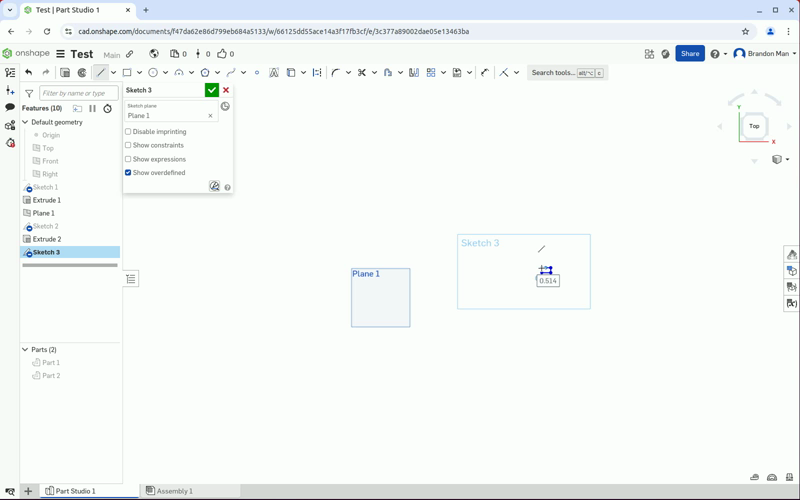
scroll(6)
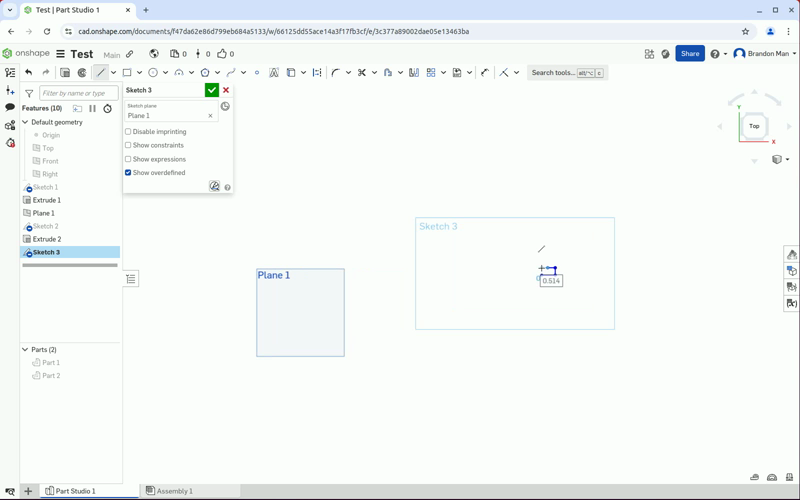
scroll(6)
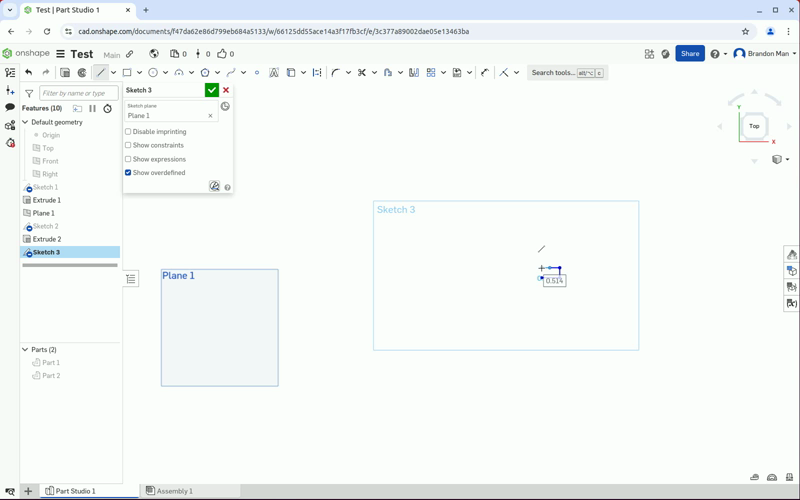
scroll(6)
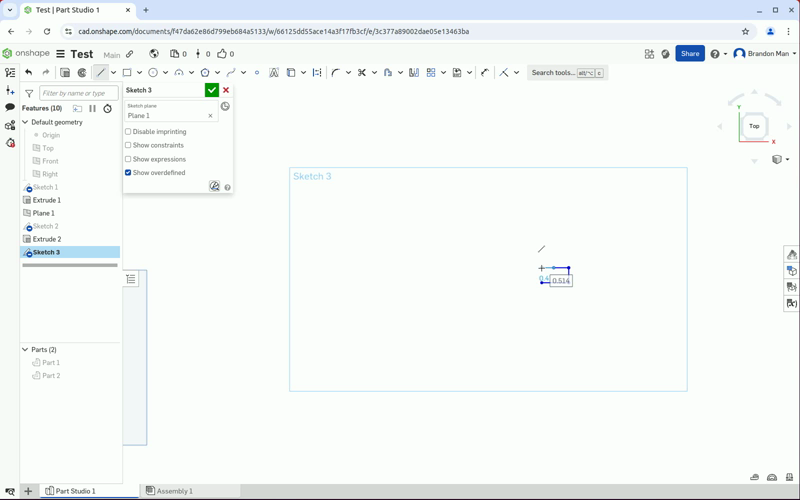
scroll(6)
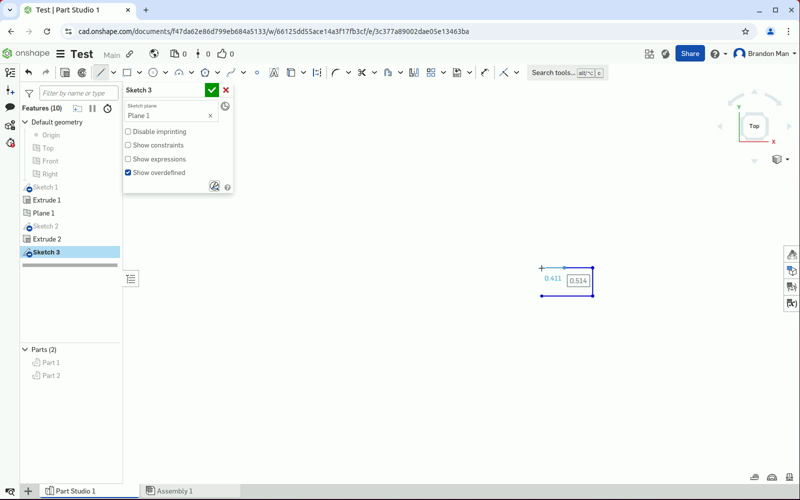
click(541, 267)
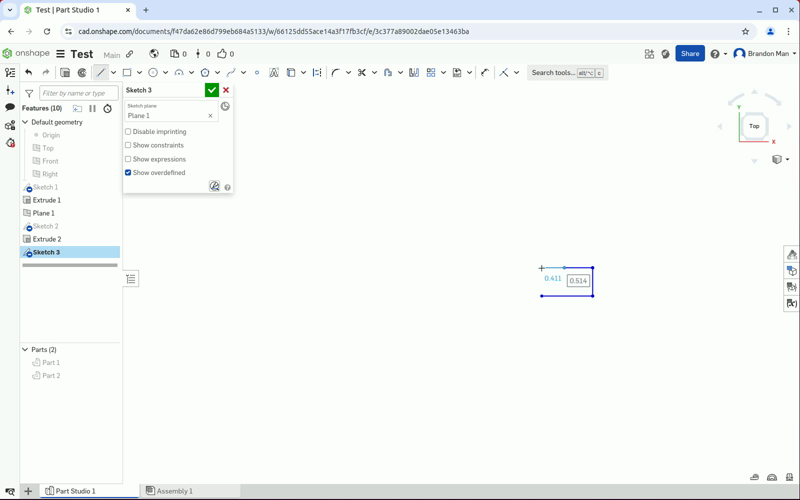
scroll(-6)
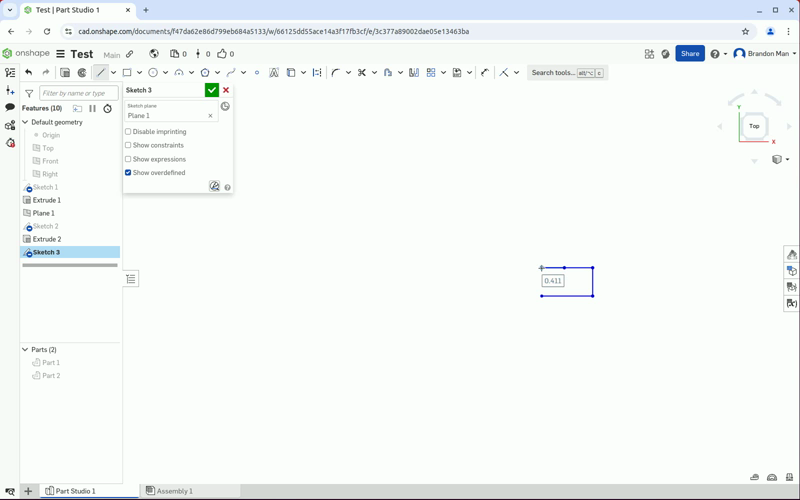
scroll(-6)
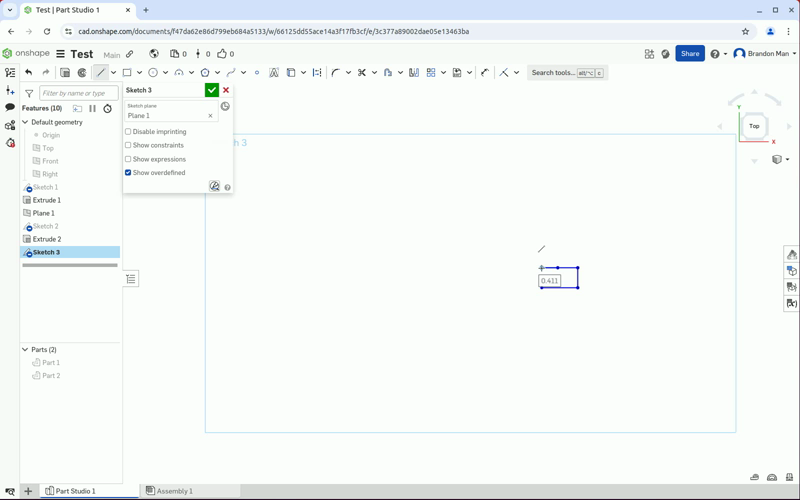
scroll(-6)
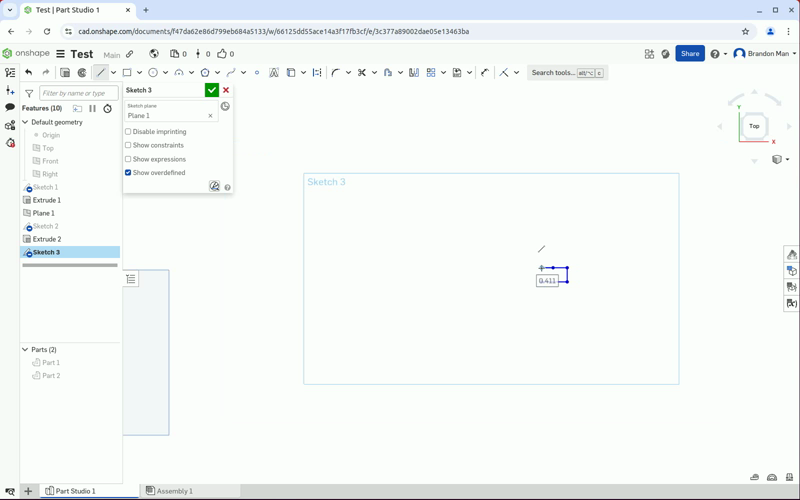
scroll(-6)
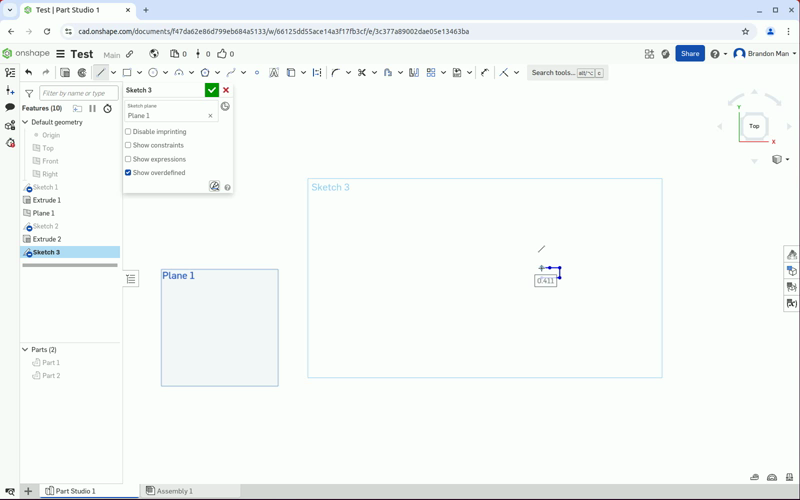
scroll(-6)
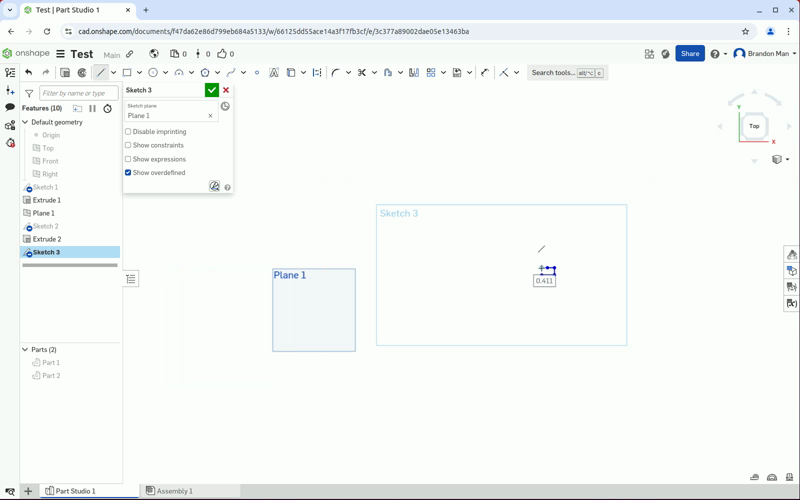
scroll(-6)
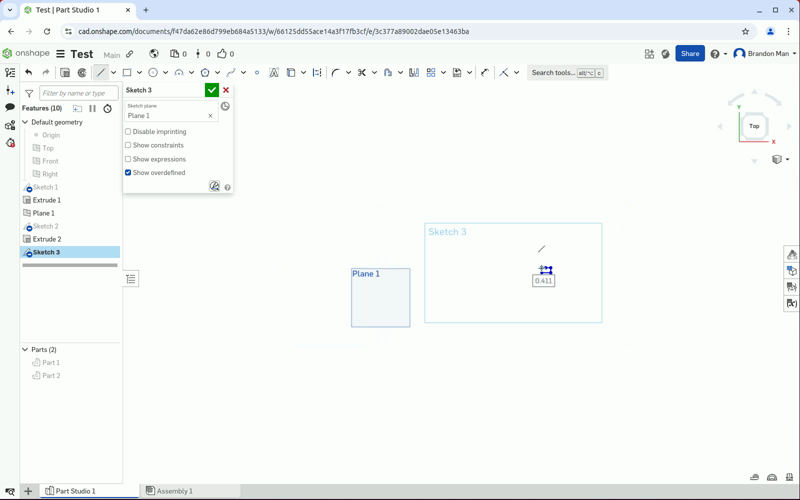
scroll(-6)
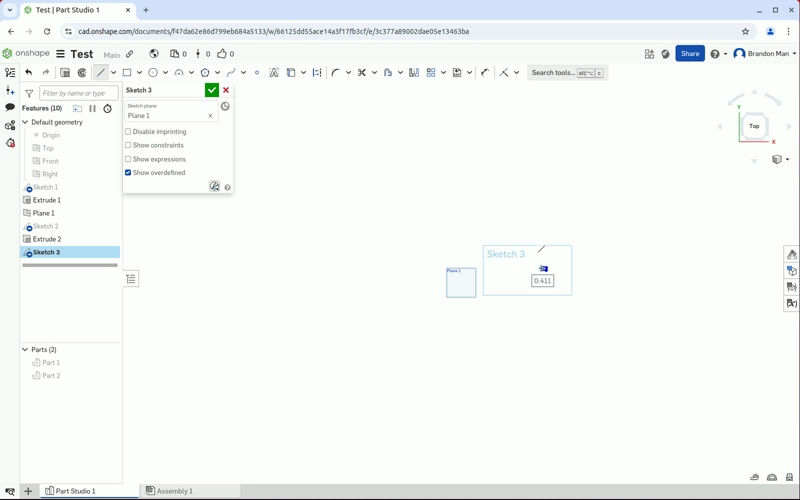
key_up(shift)
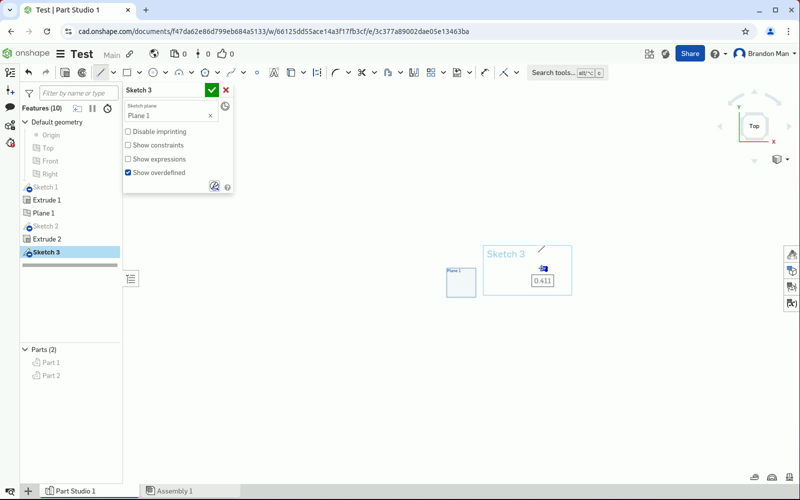
mouse_move(571, 267)
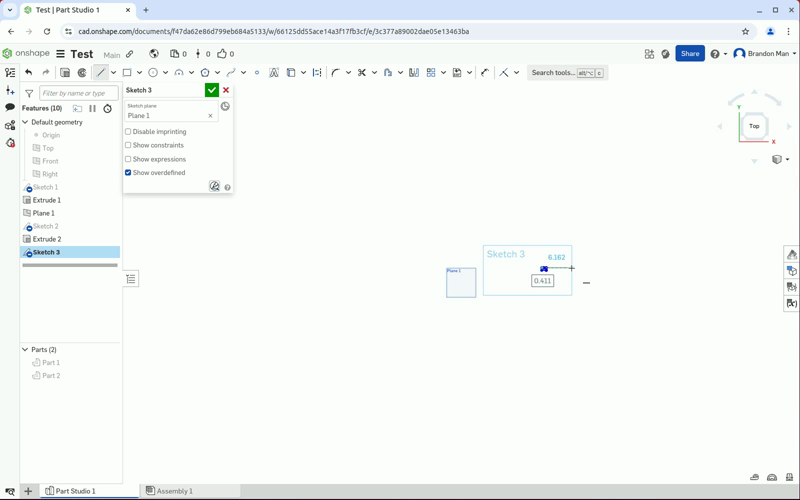
key_down(shift)
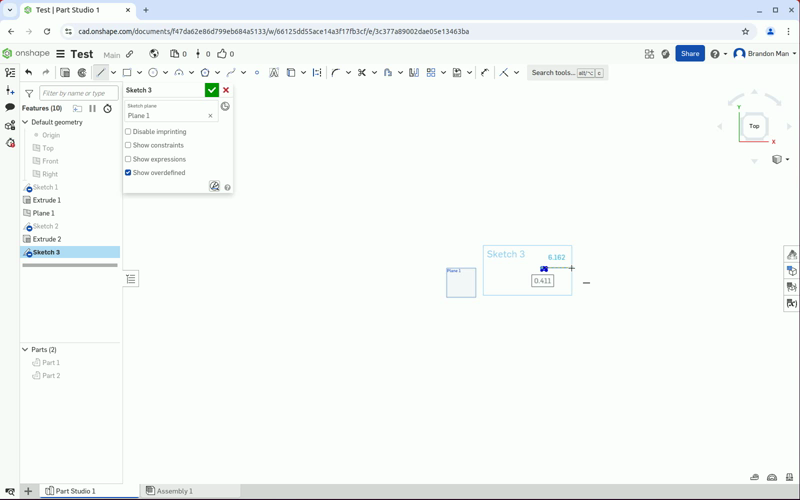
mouse_move(541, 270)
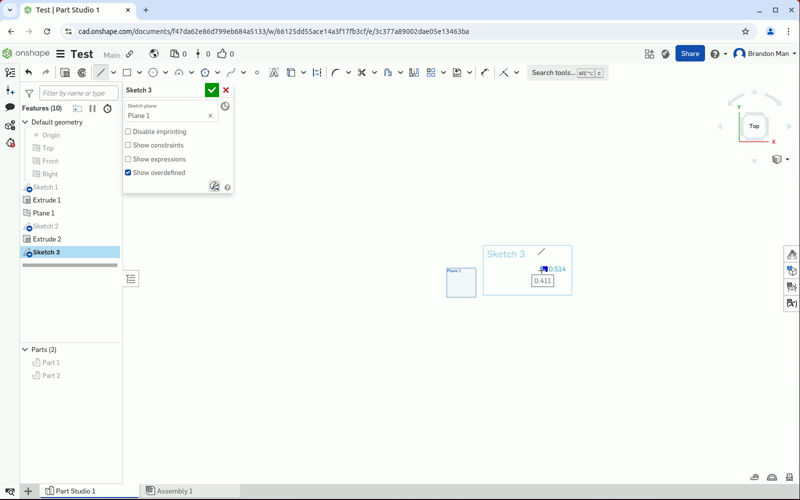
scroll(6)
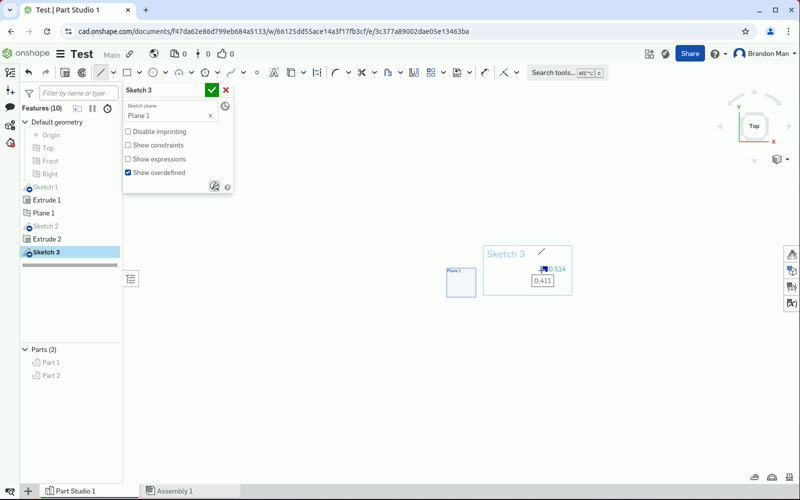
scroll(6)
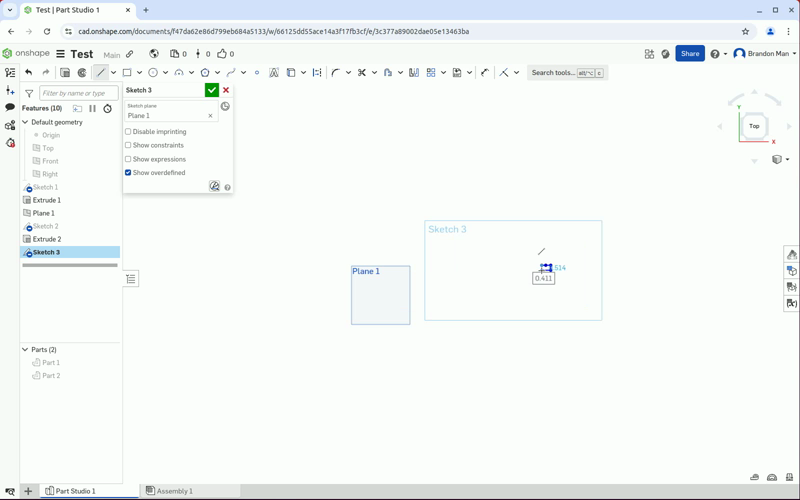
scroll(6)
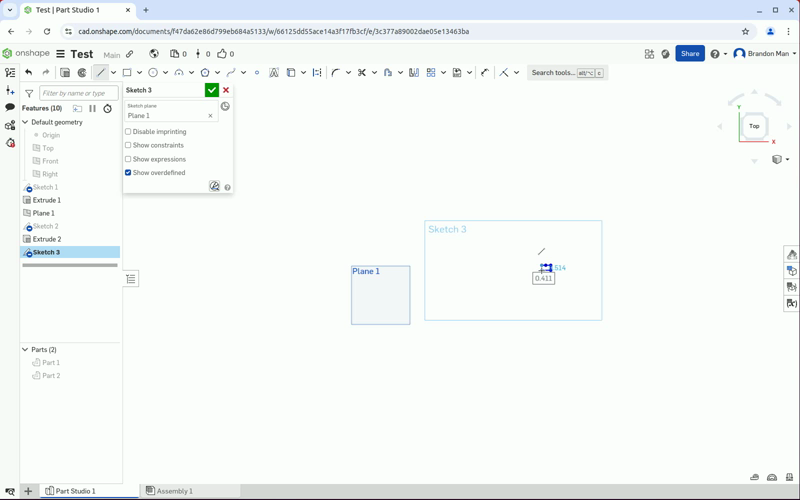
scroll(6)
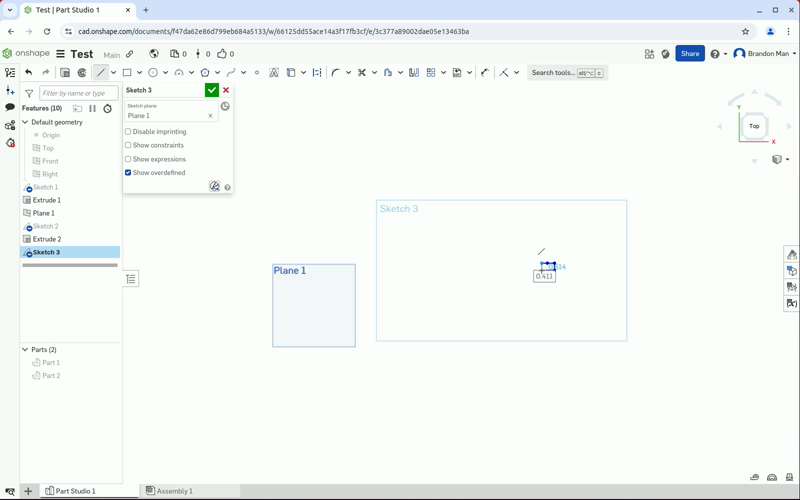
scroll(6)
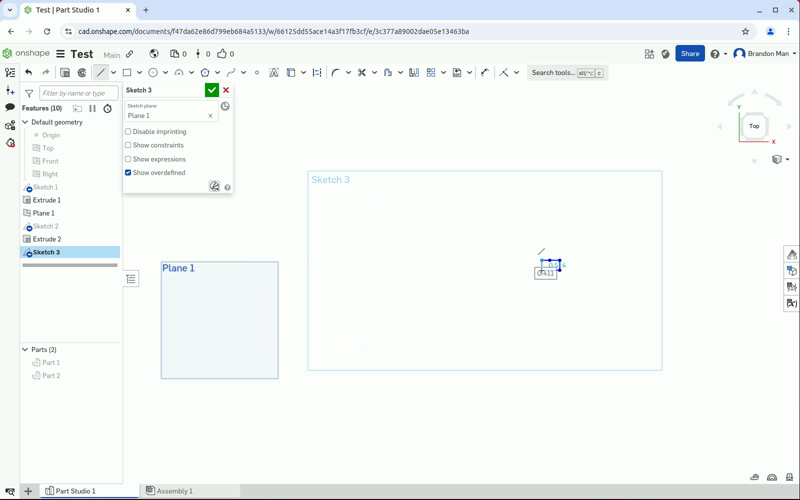
scroll(6)
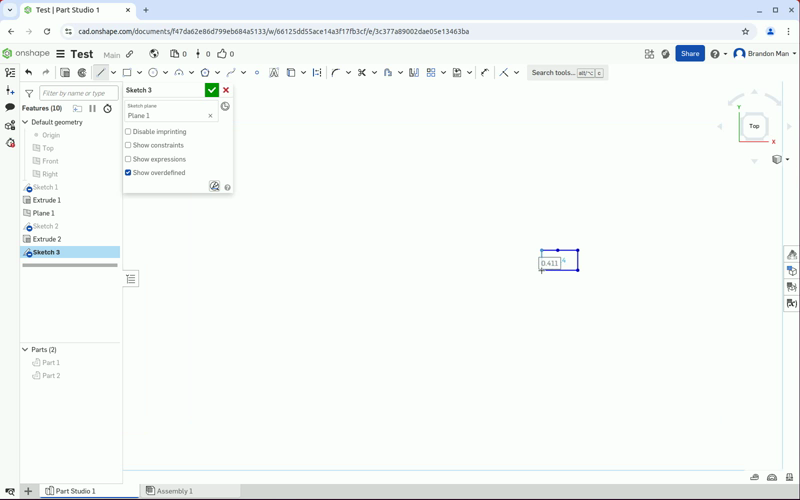
scroll(6)
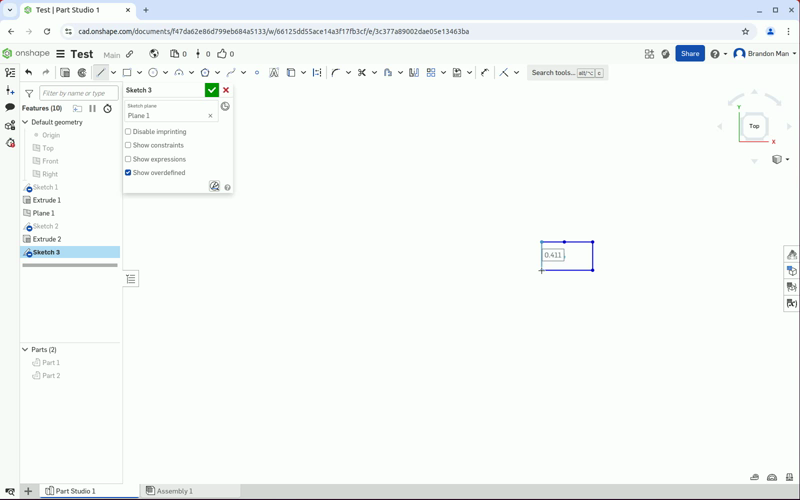
key_up(shift)
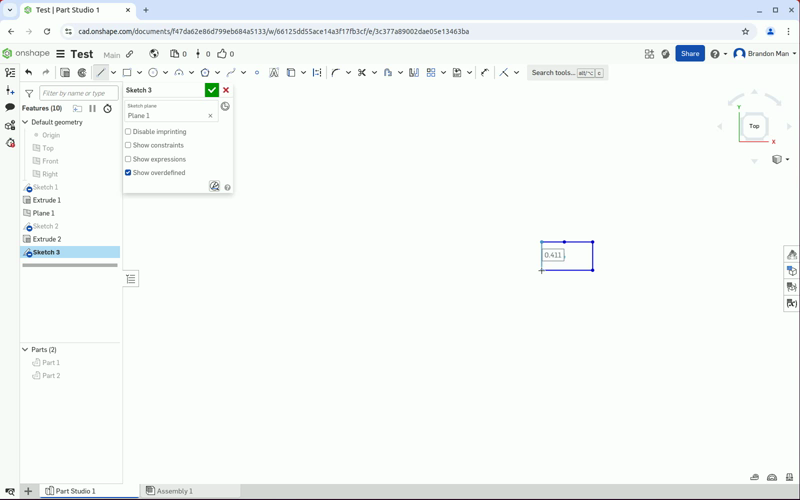
click(541, 270)
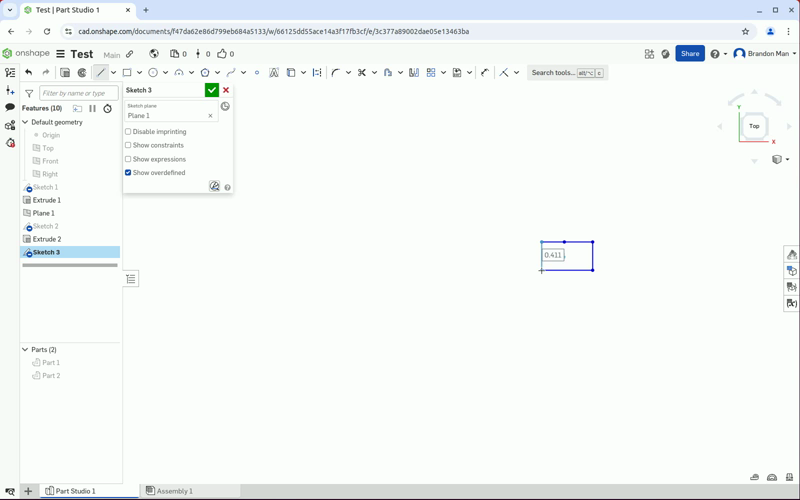
scroll(-6)
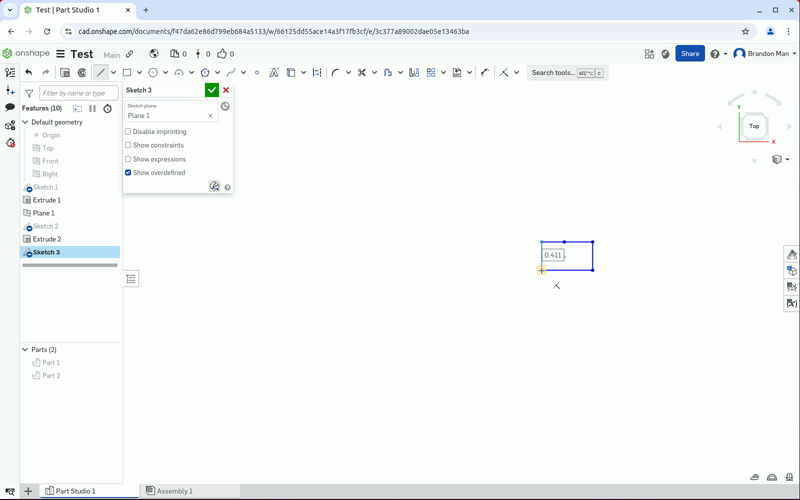
scroll(-6)
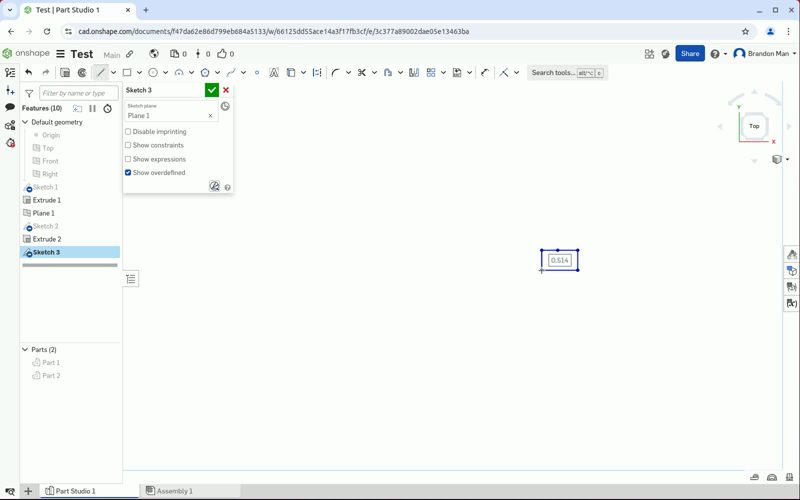
scroll(-6)
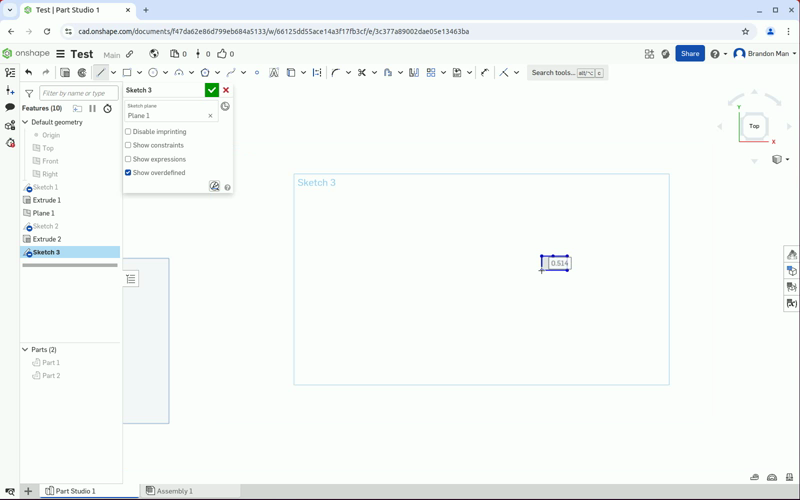
scroll(-6)
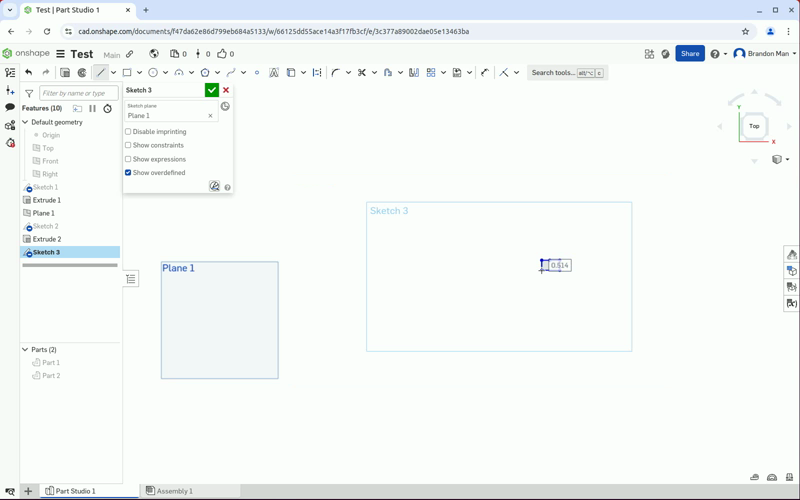
scroll(-6)
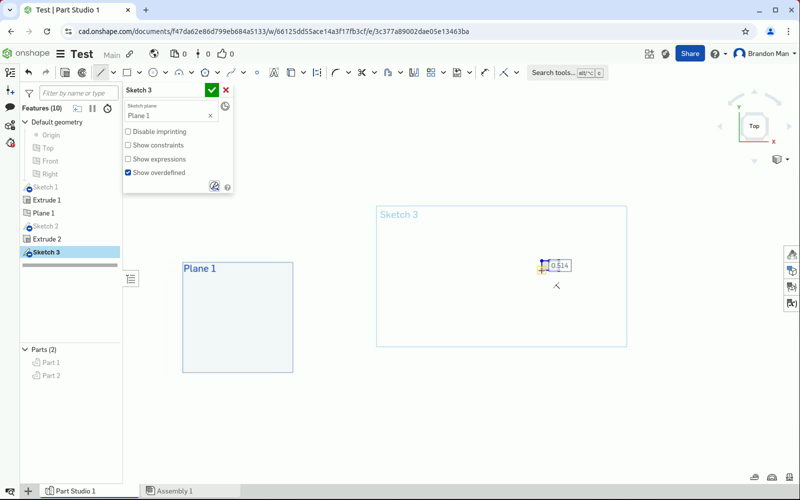
scroll(-6)
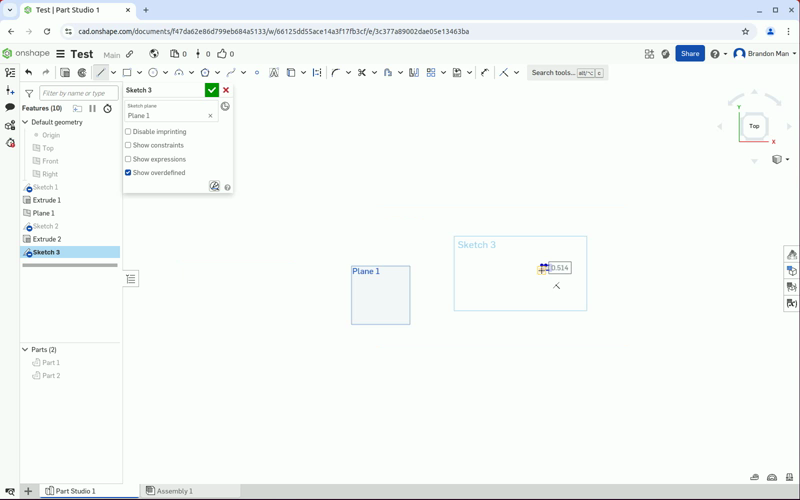
scroll(-6)
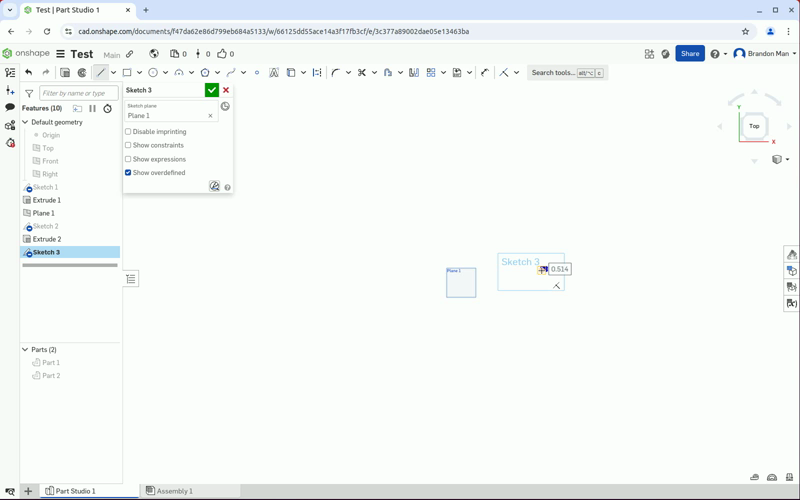
key(esc)
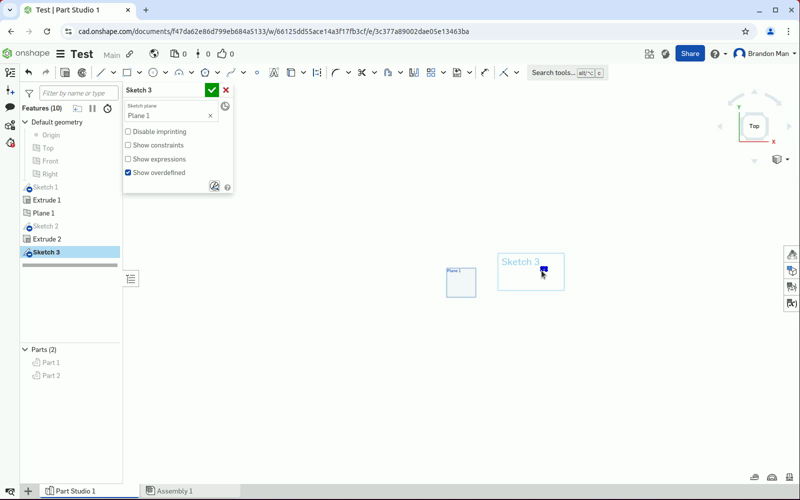
mouse_move(543, 269)
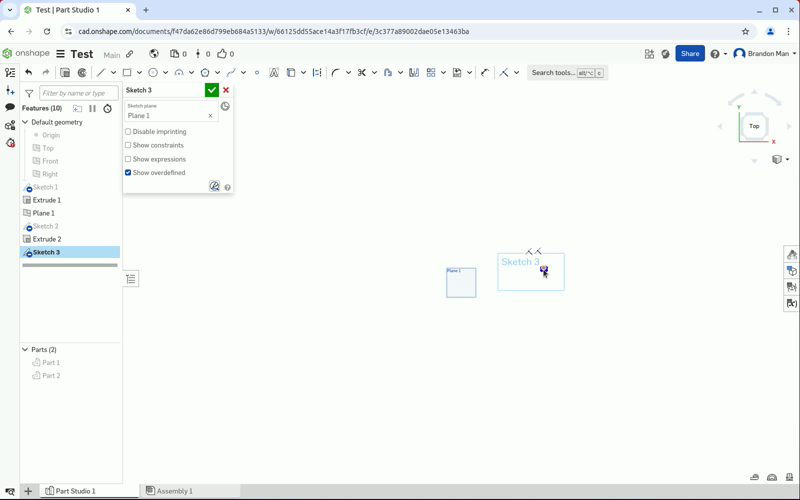
scroll(6)
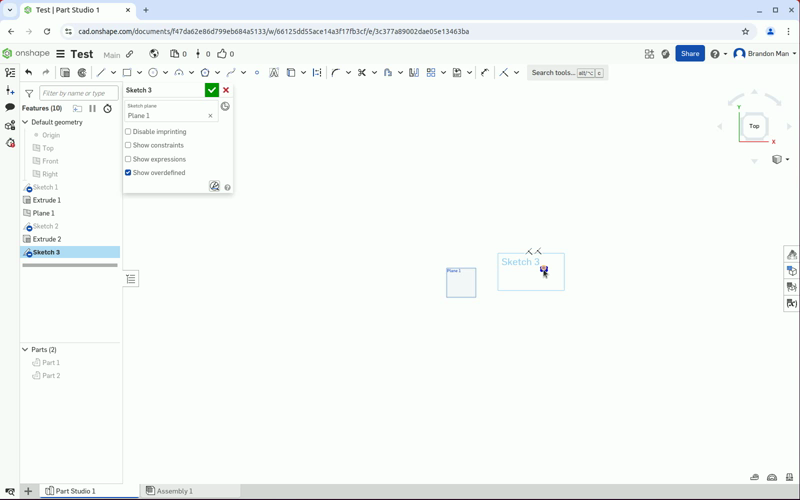
scroll(6)
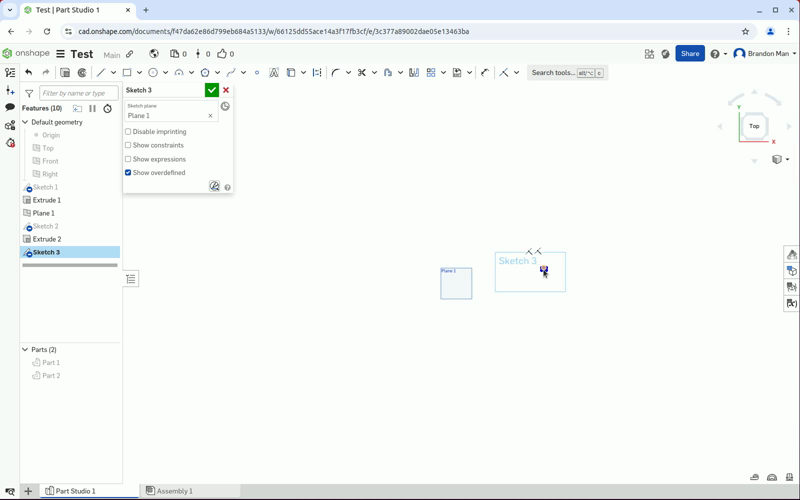
scroll(6)
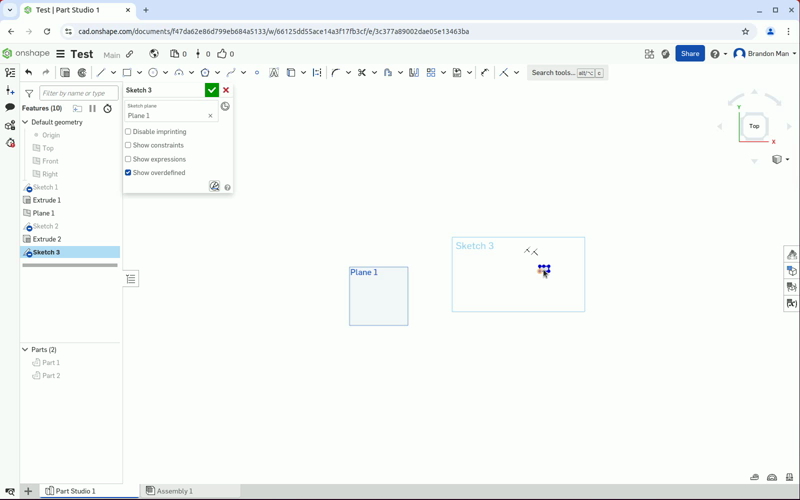
scroll(6)
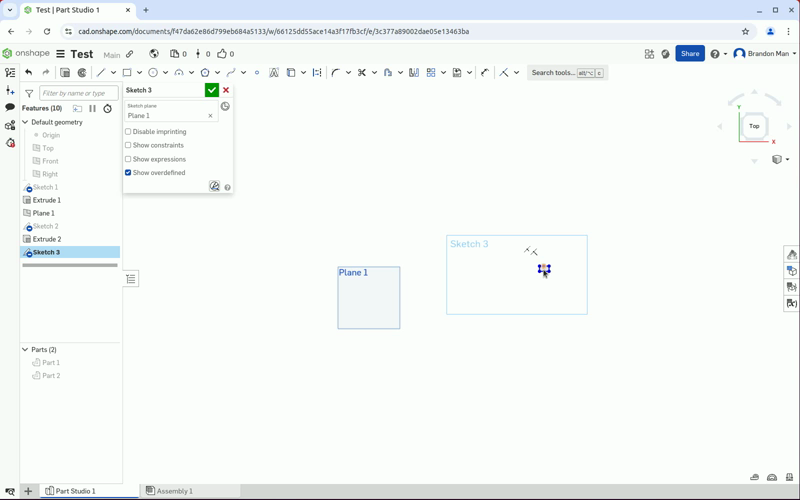
scroll(6)
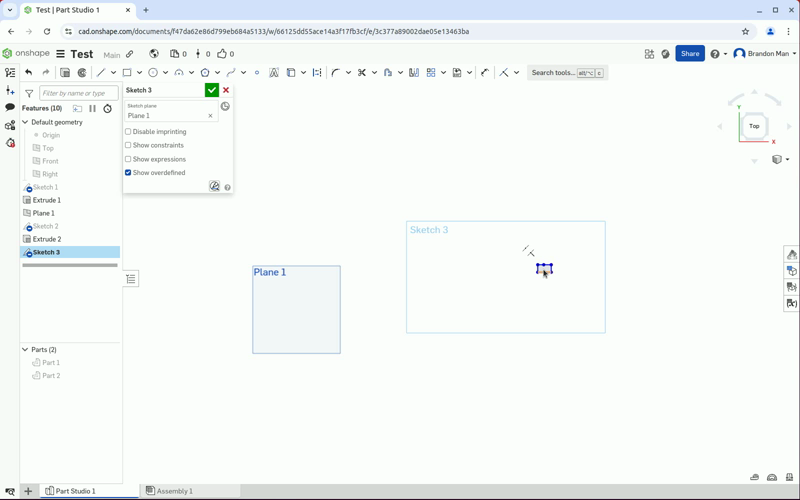
scroll(6)
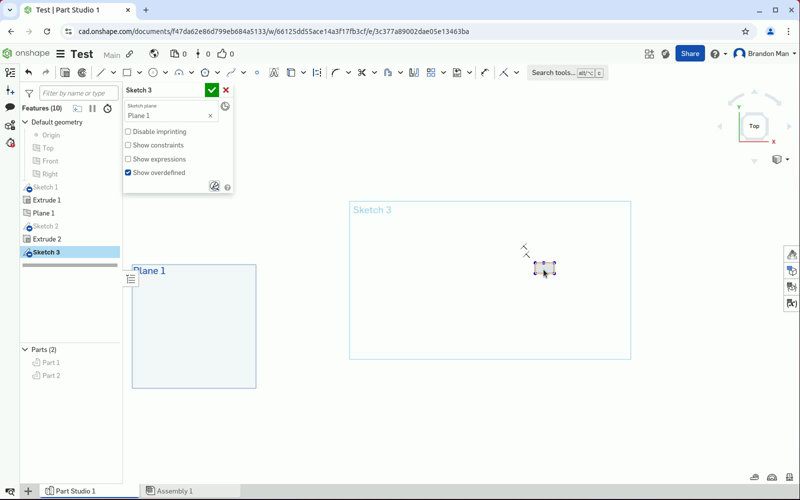
scroll(6)
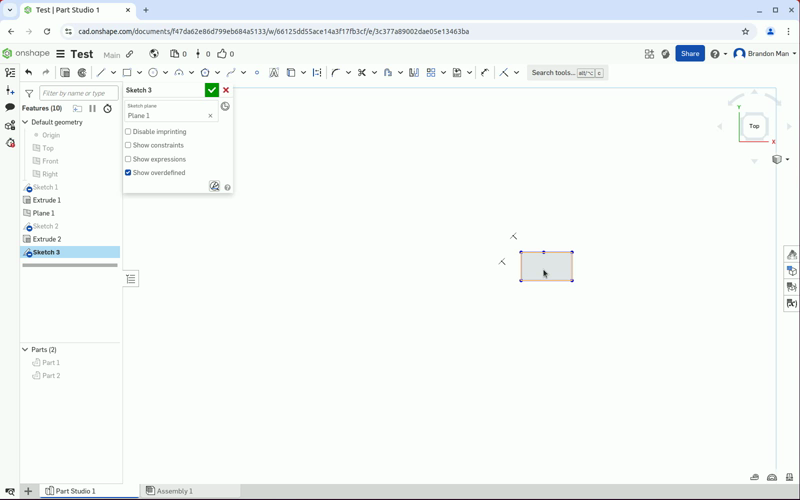
click(543, 269)
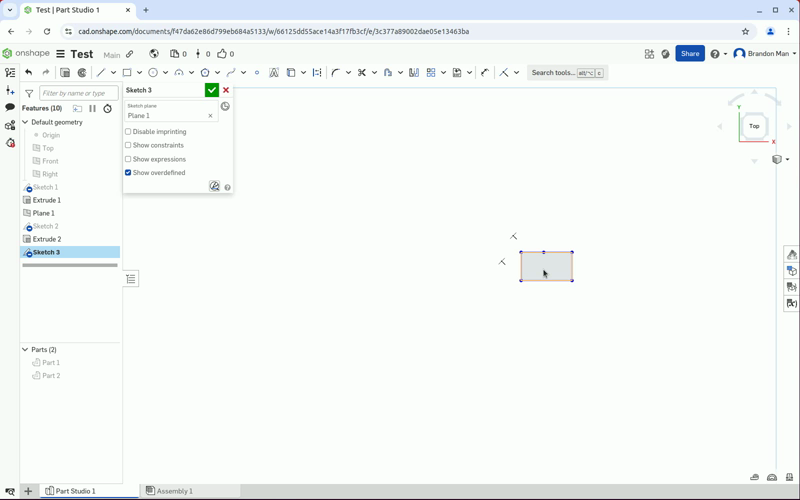
scroll(-6)
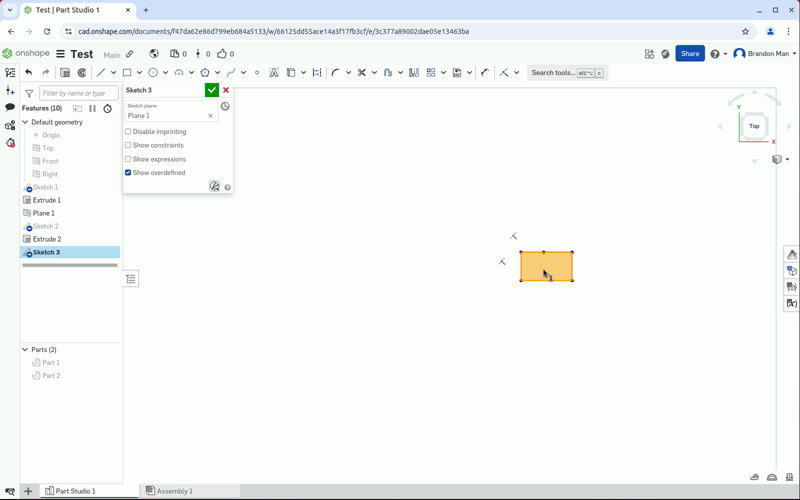
scroll(-6)
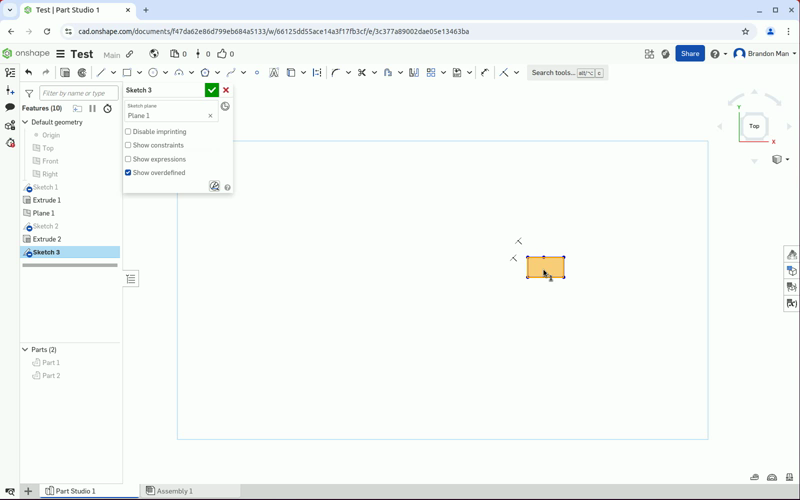
scroll(-6)
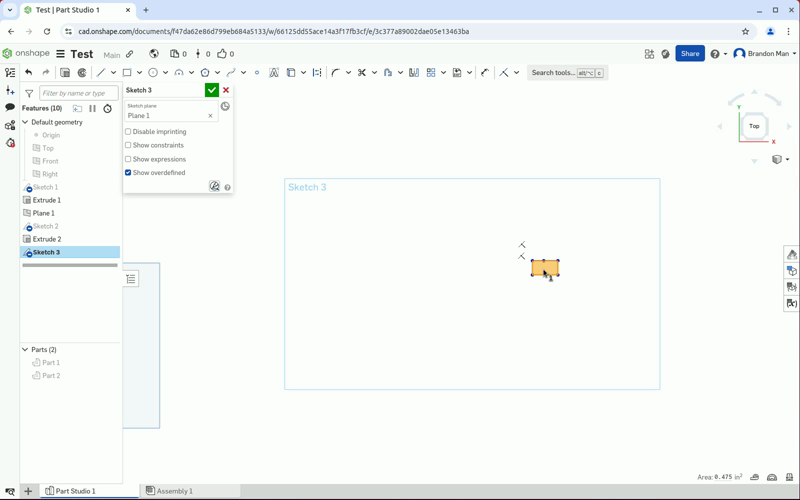
scroll(-6)
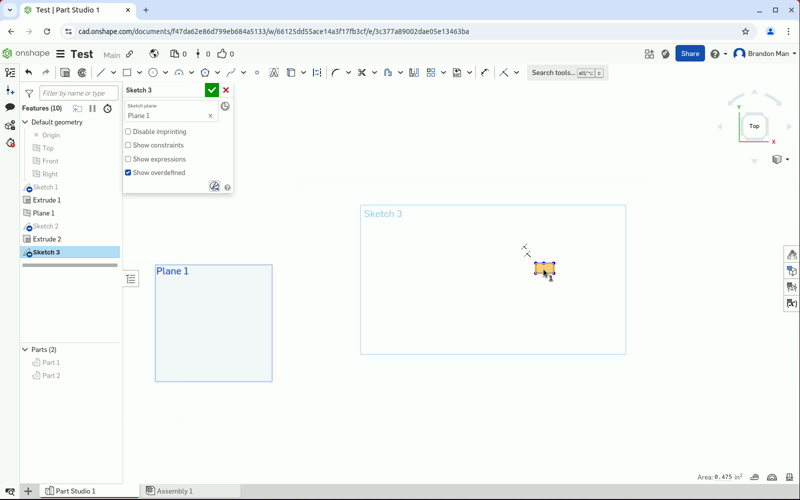
scroll(-6)
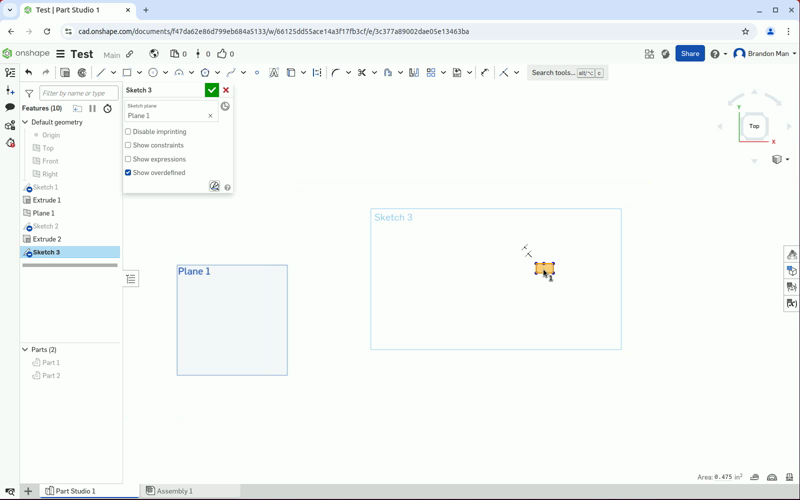
scroll(-6)
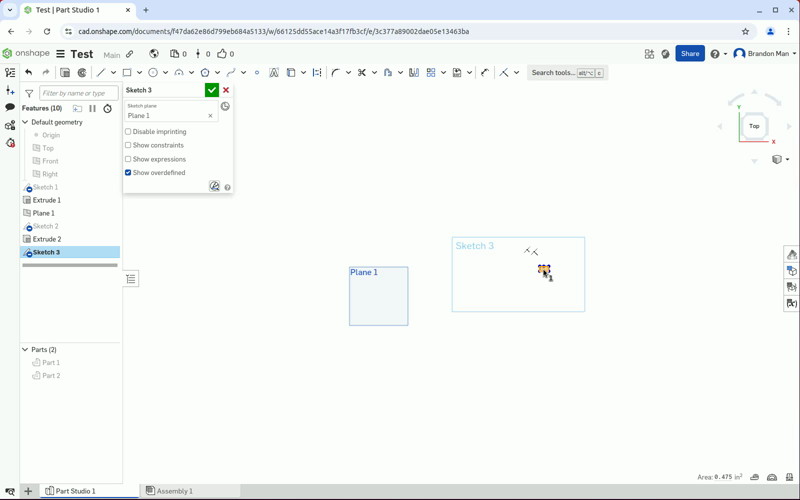
scroll(-6)
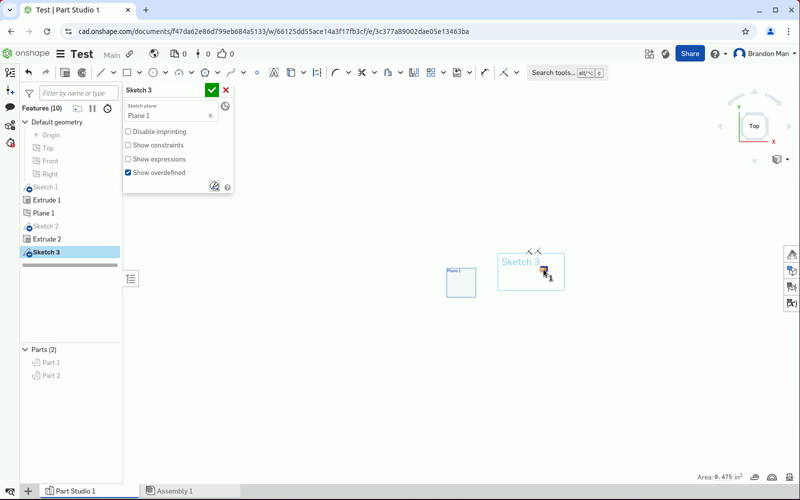
mouse_move(73, 352)
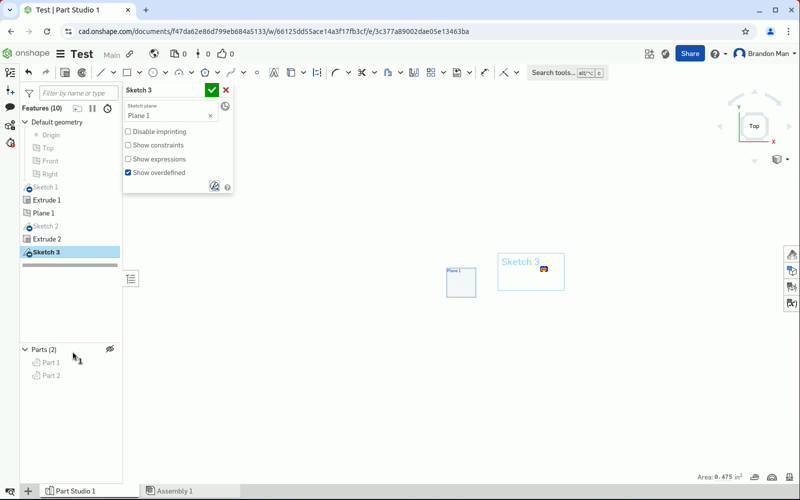
key(shift+y)
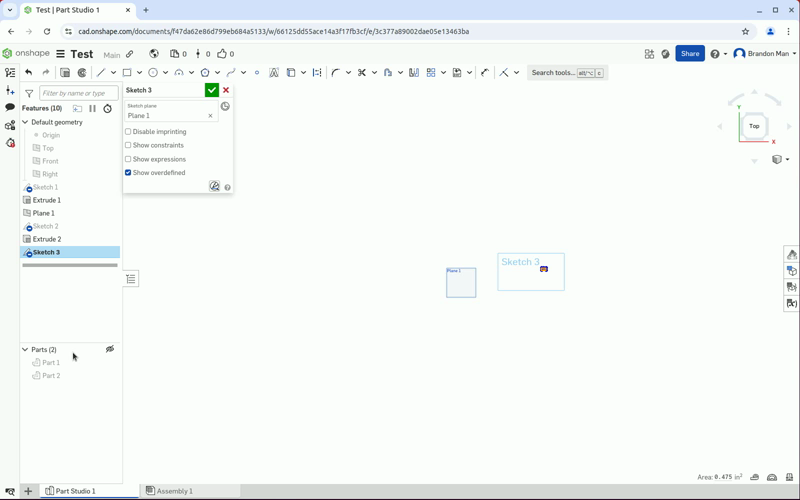
key(shift+e)
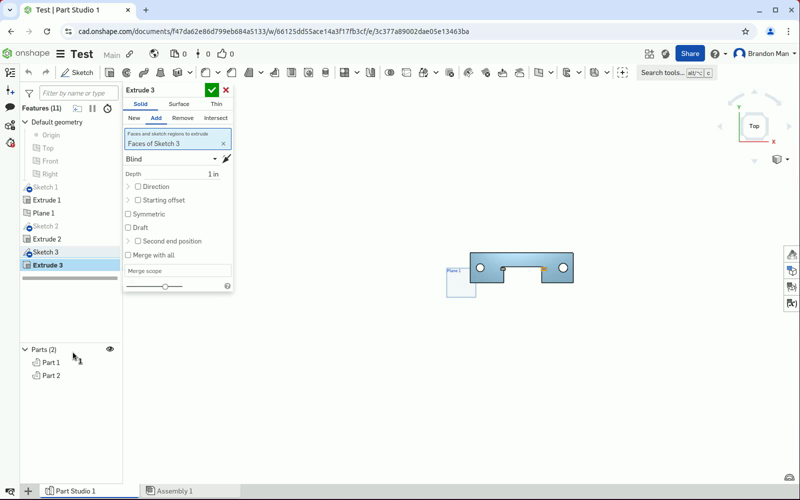
mouse_move(143, 106)
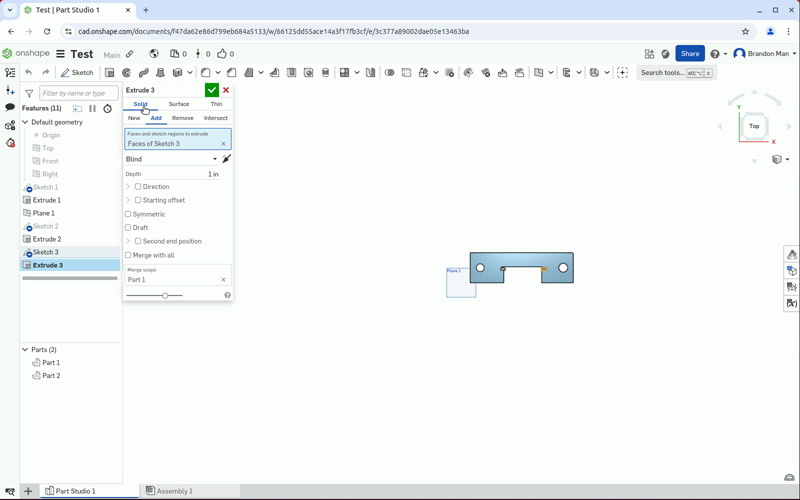
click(143, 106)
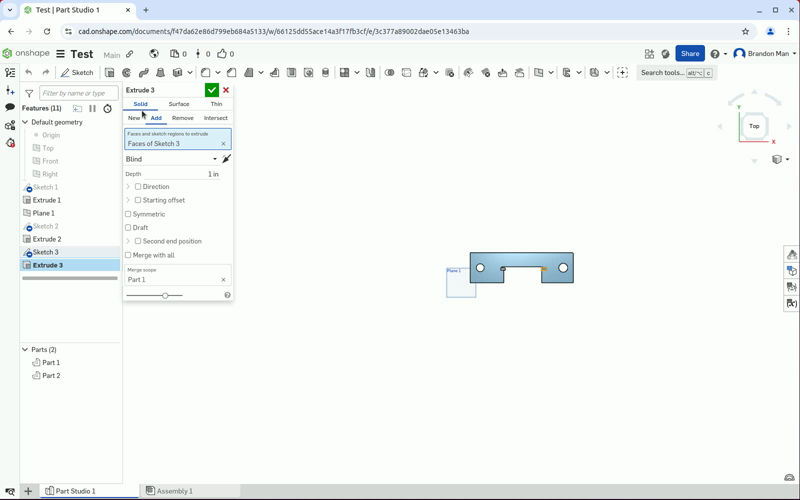
mouse_move(137, 120)
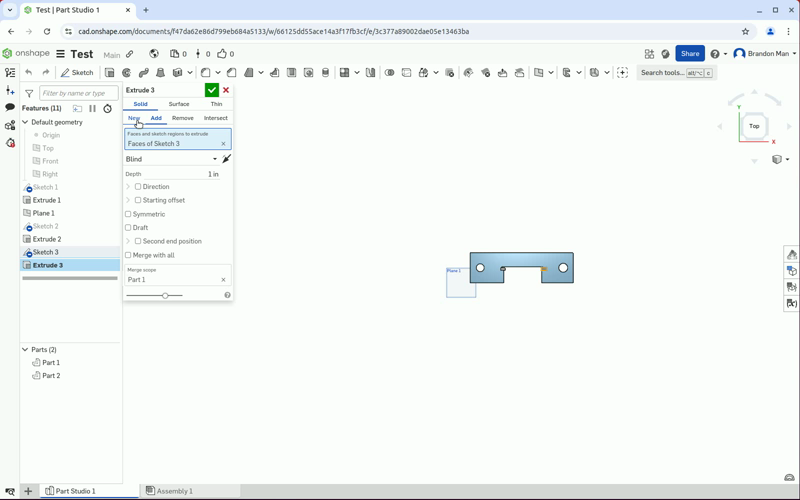
click(137, 120)
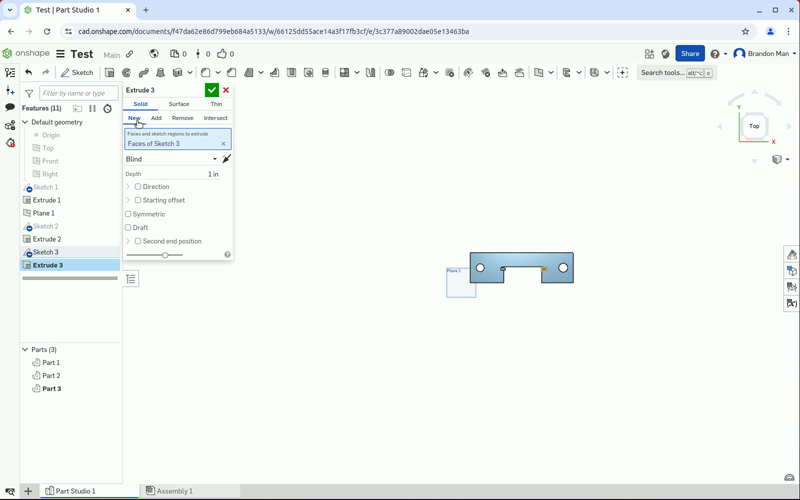
key(tab, 4)
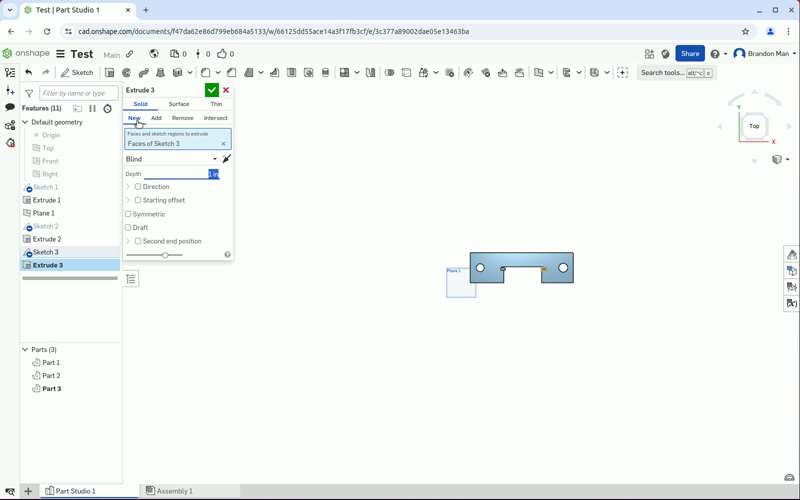
text(6.258)
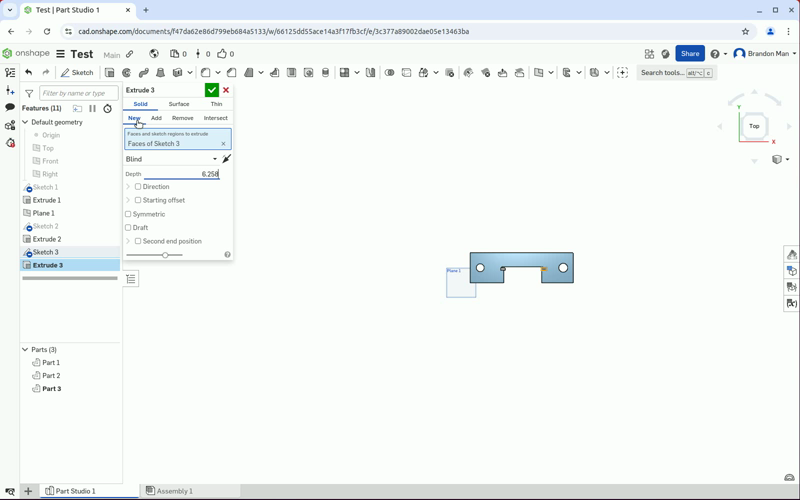
key(enter)
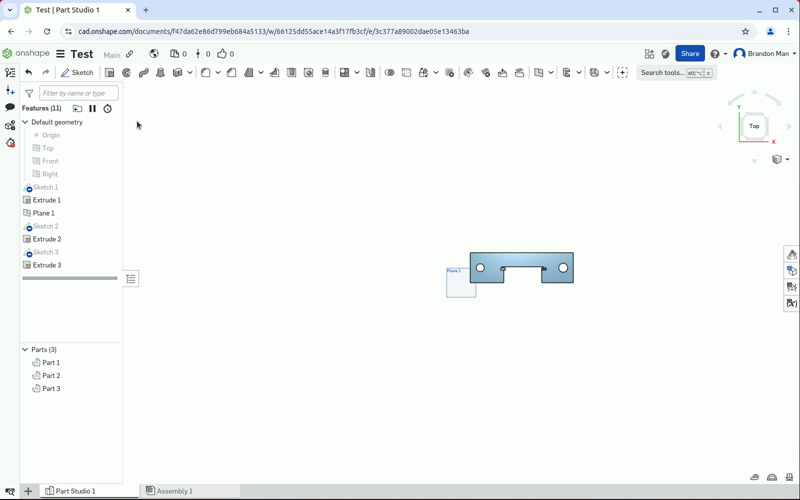
key(shift+h)
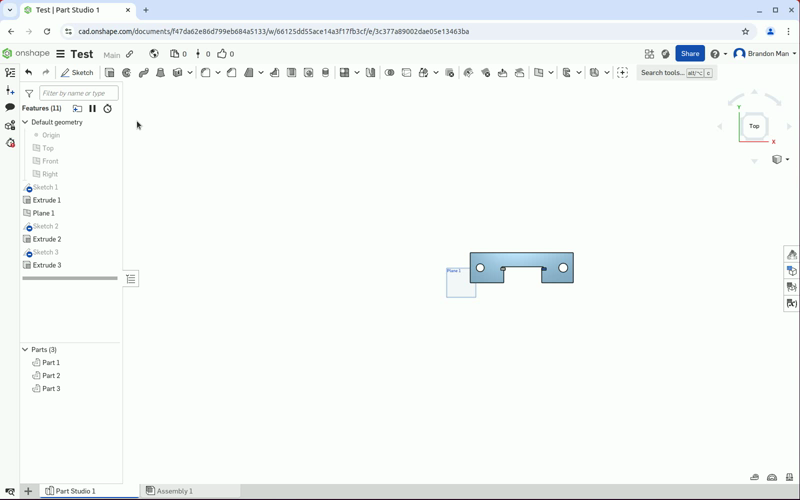
key(shift+h)
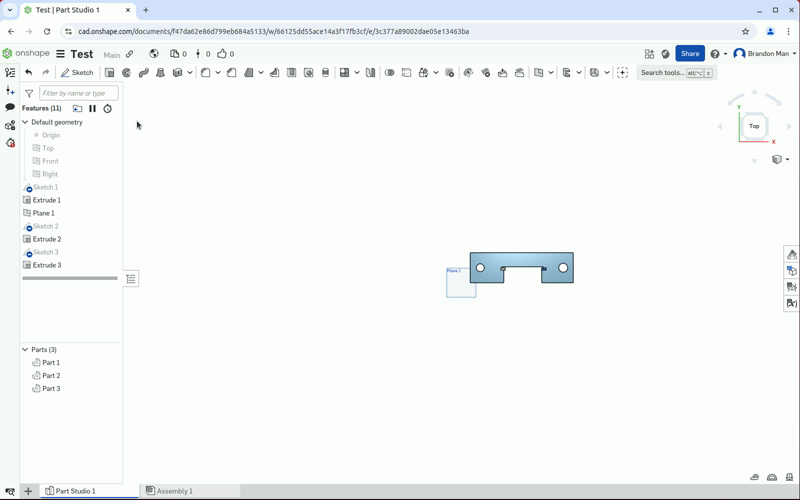
mouse_move(73, 189)
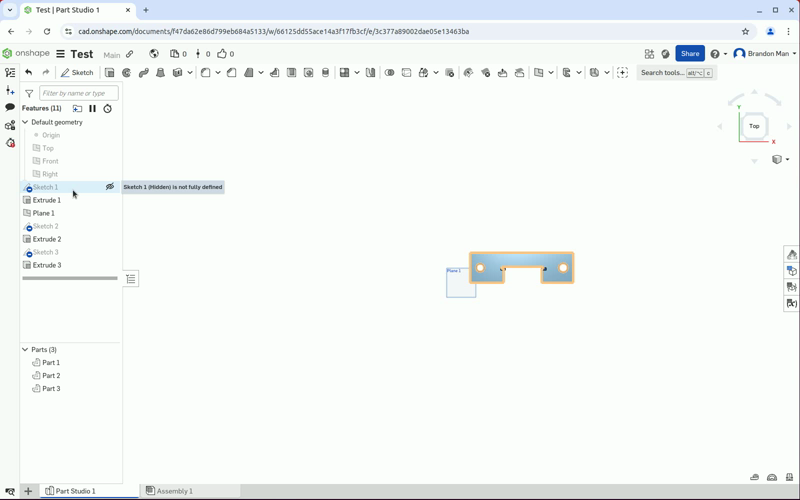
click(73, 189)
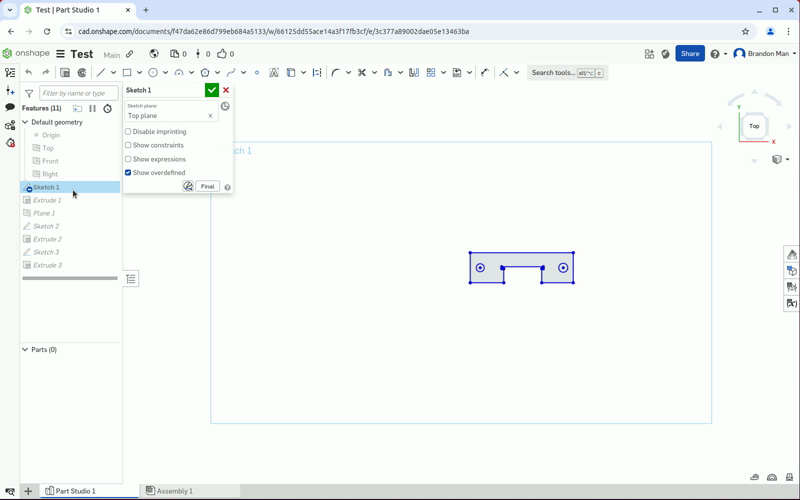
mouse_move(229, 92)
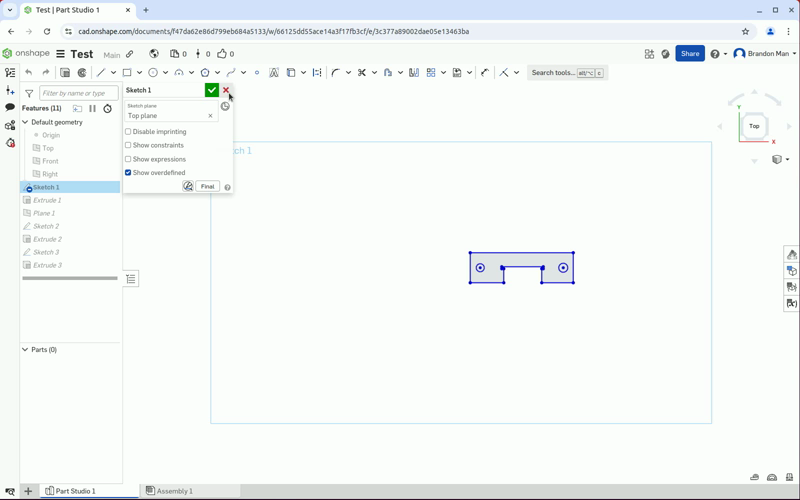
click(229, 92)
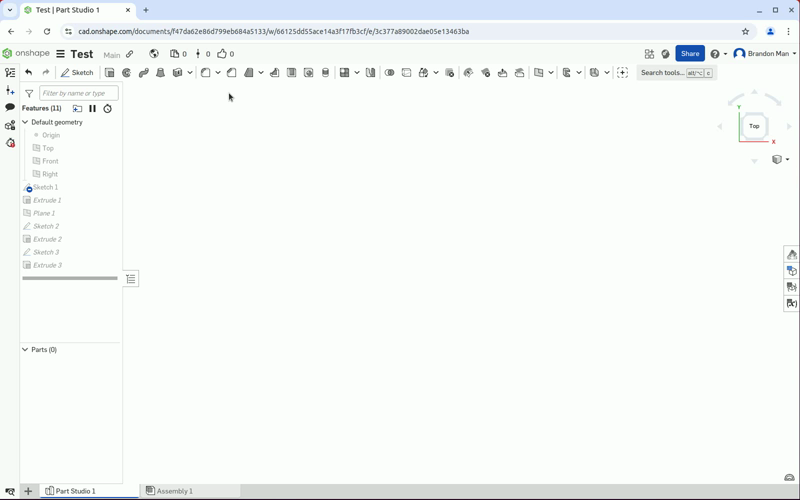
key(shift+s)
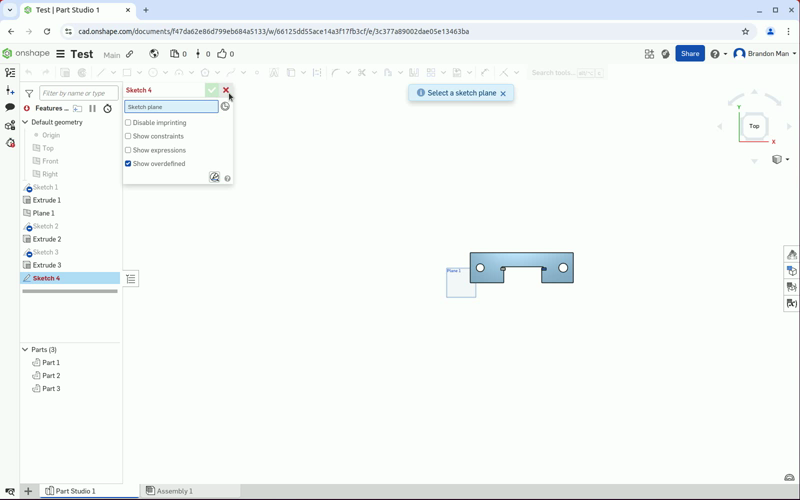
mouse_move(73, 215)
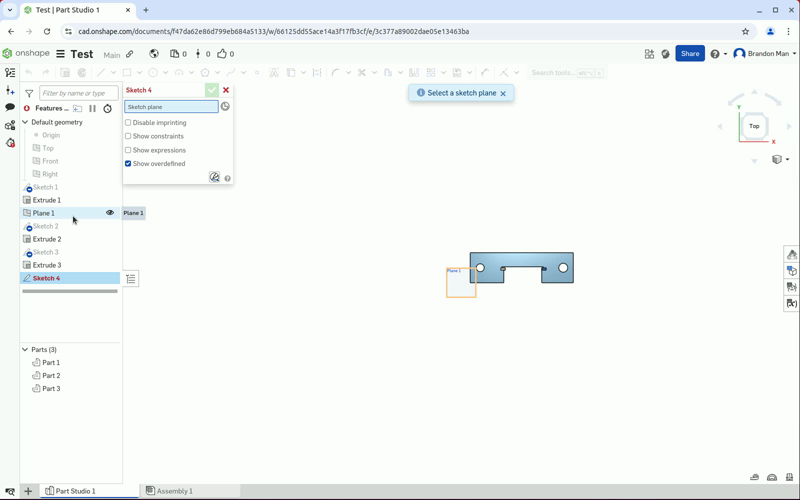
click(73, 215)
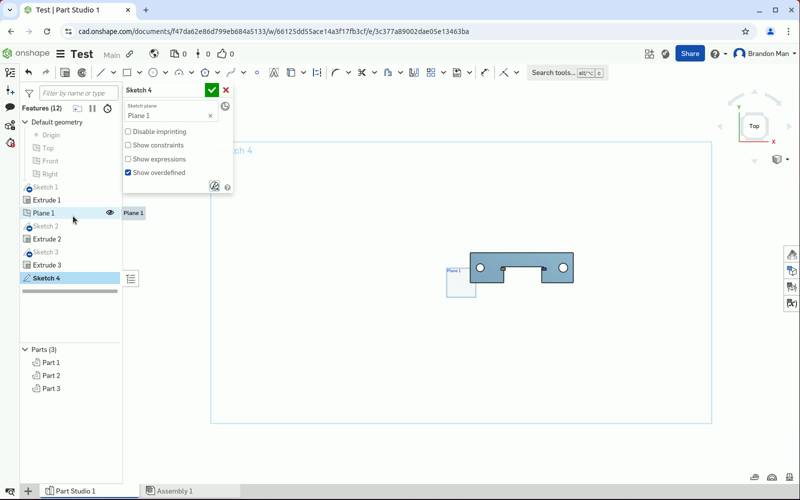
mouse_move(73, 352)
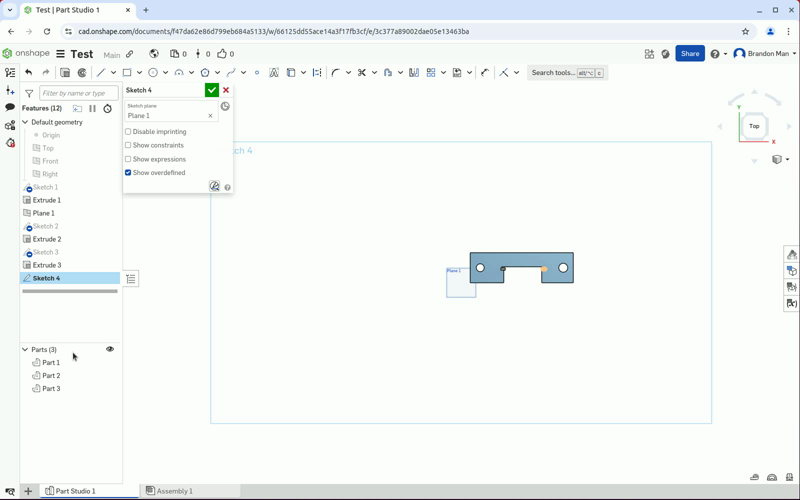
key(y)
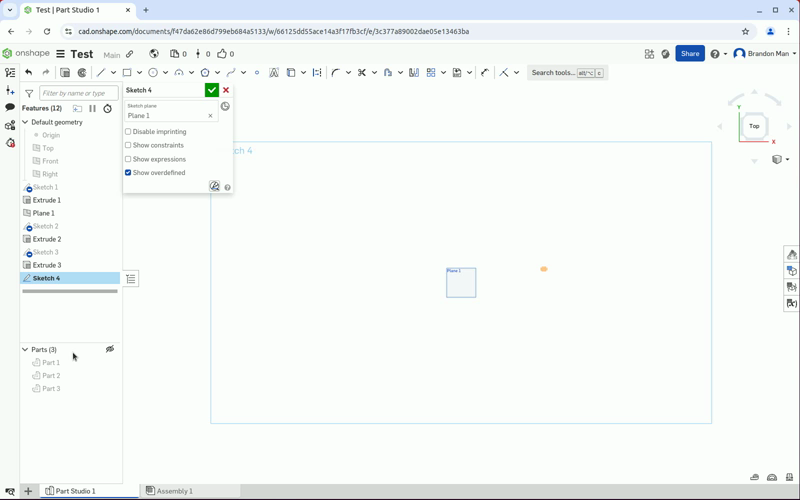
key(l)
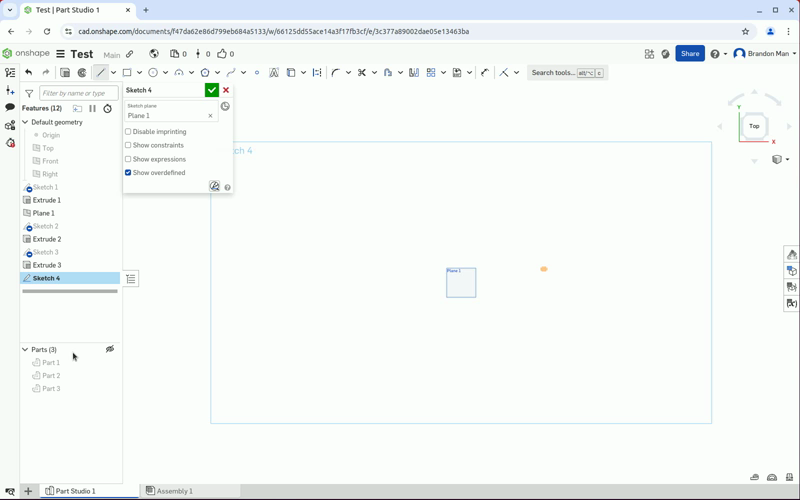
key_down(shift)
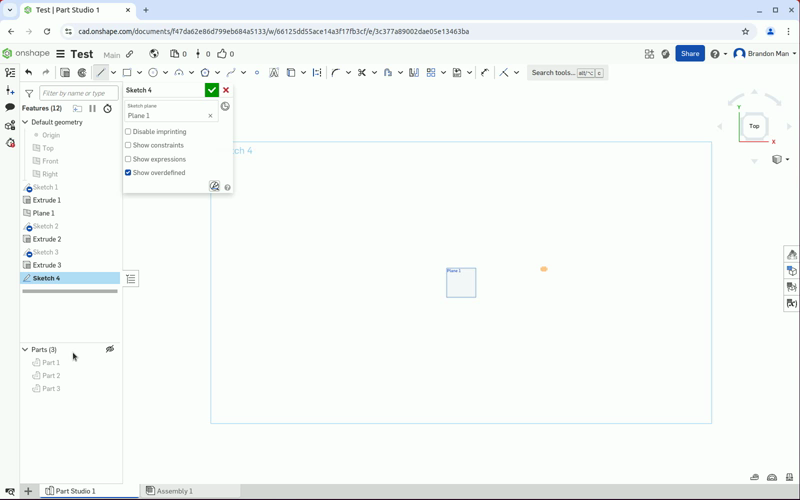
mouse_move(501, 266)
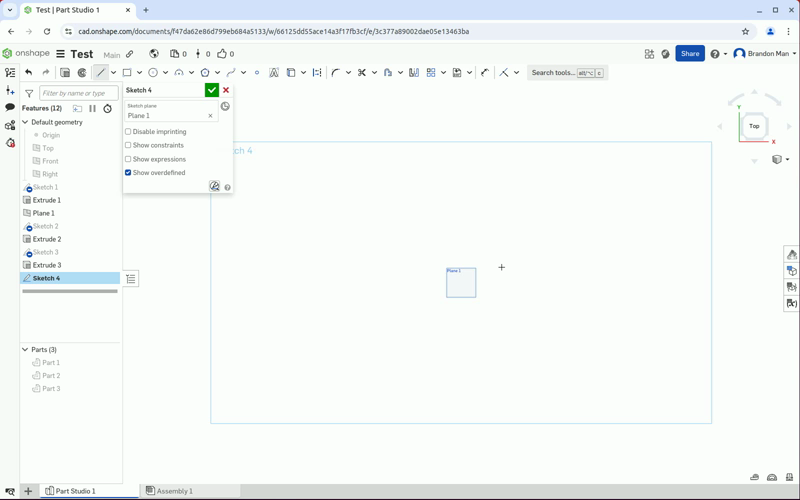
click(501, 266)
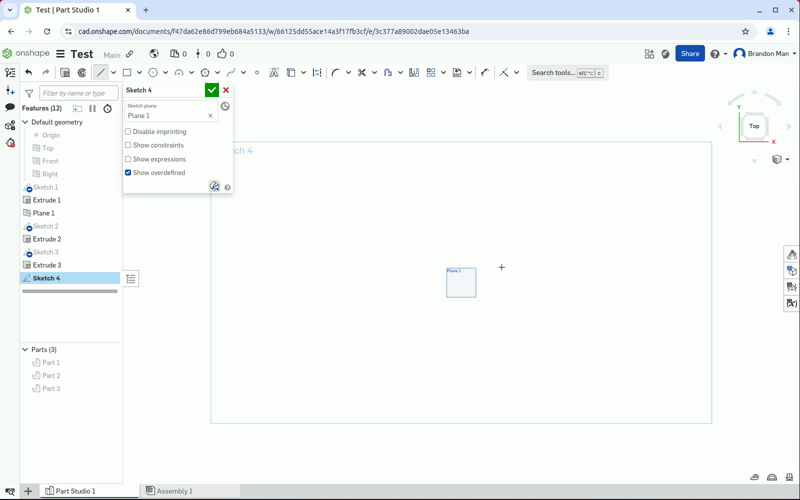
key_up(shift)
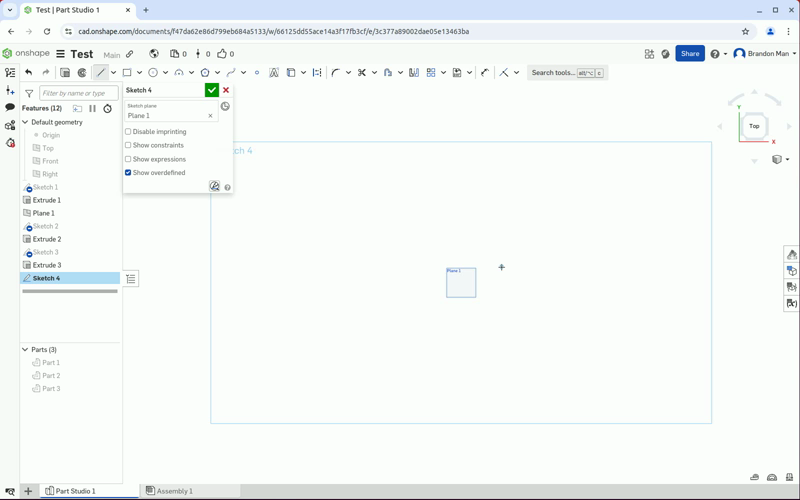
key_down(shift)
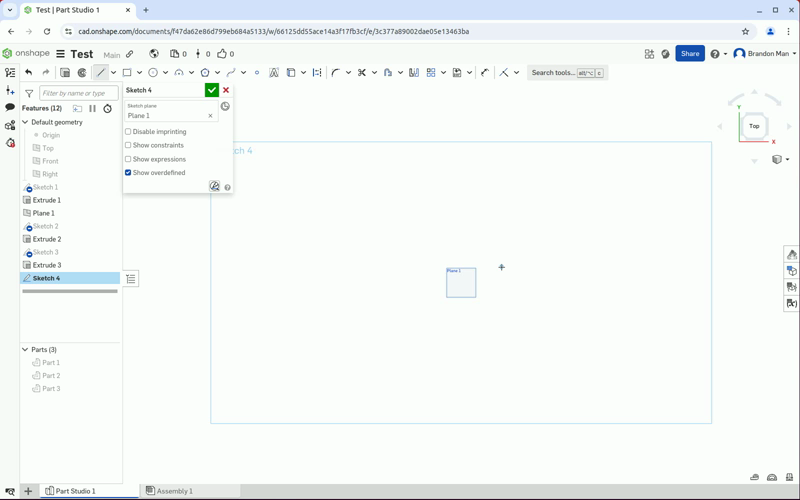
mouse_move(531, 266)
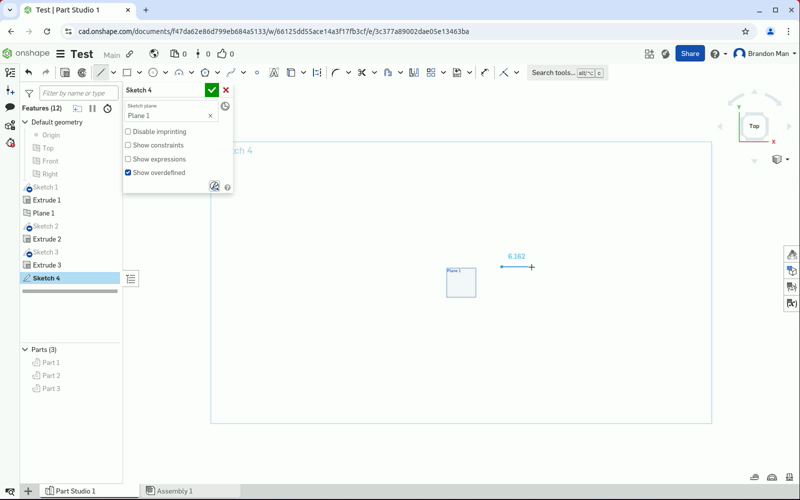
mouse_move(543, 266)
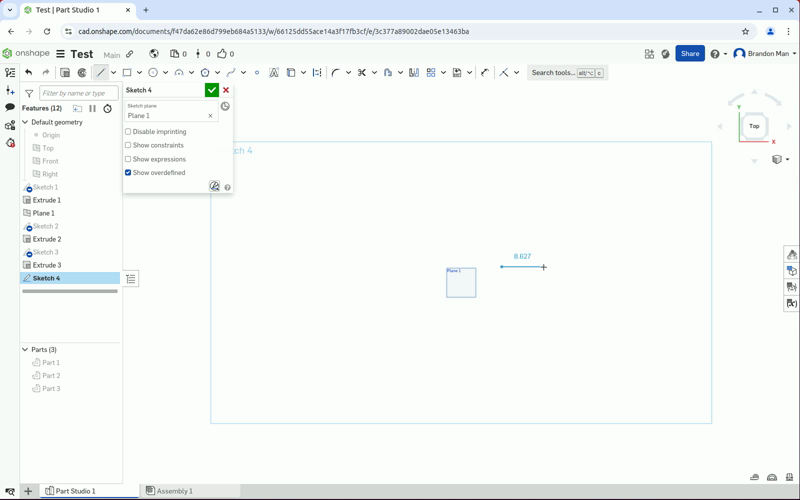
click(543, 266)
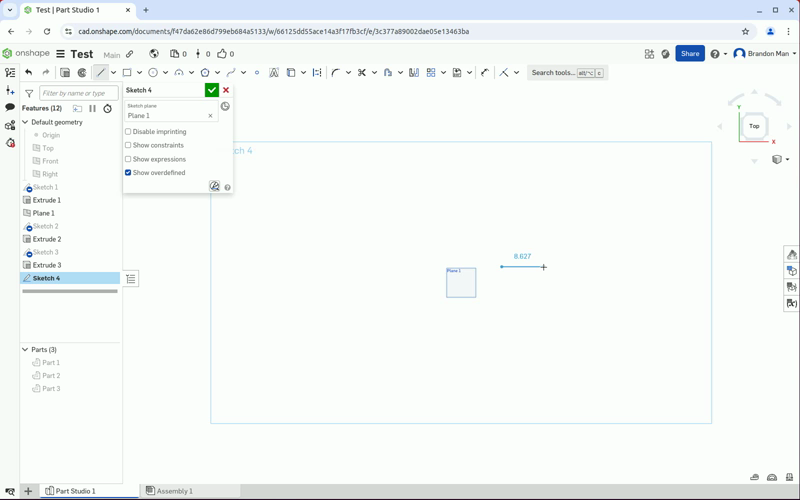
key_up(shift)
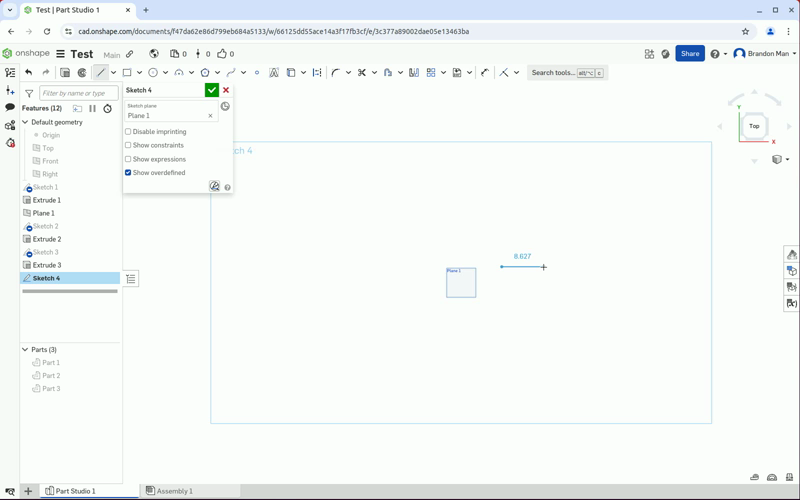
key_down(shift)
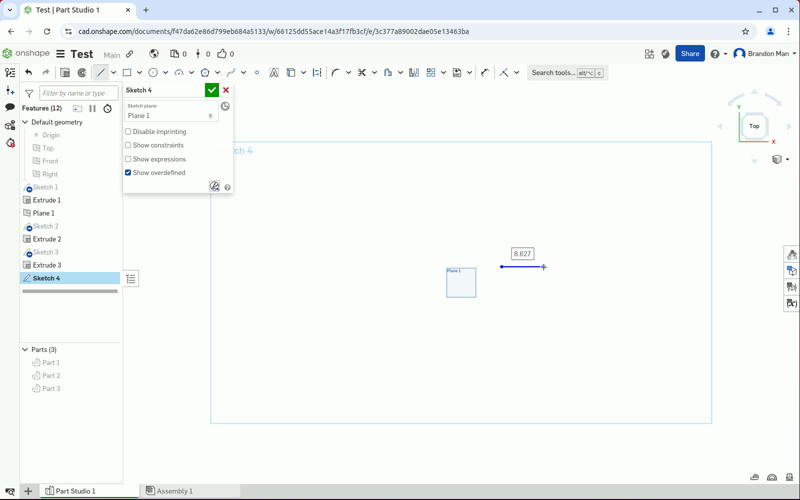
mouse_move(573, 266)
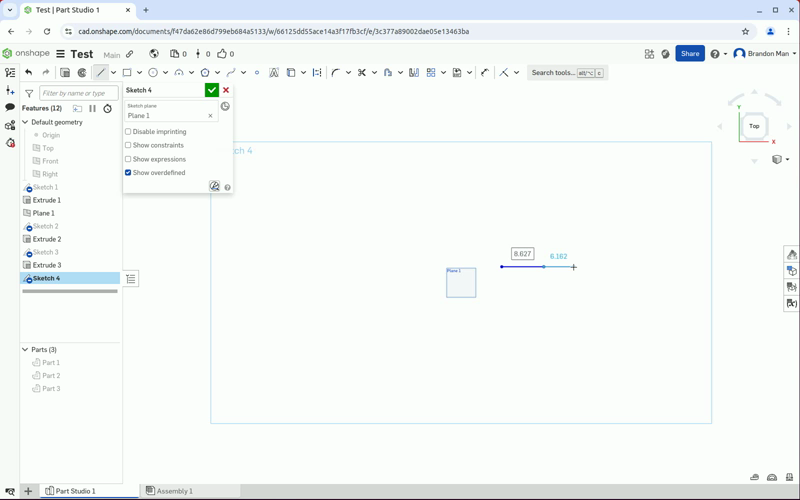
mouse_move(543, 264)
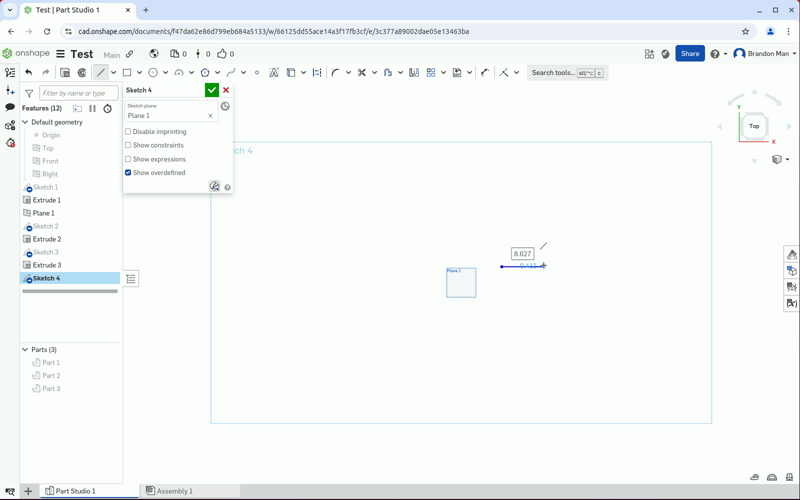
scroll(6)
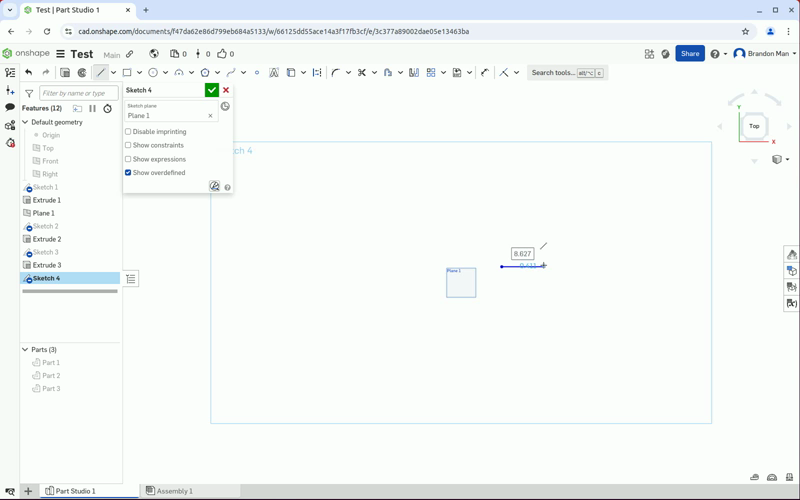
scroll(6)
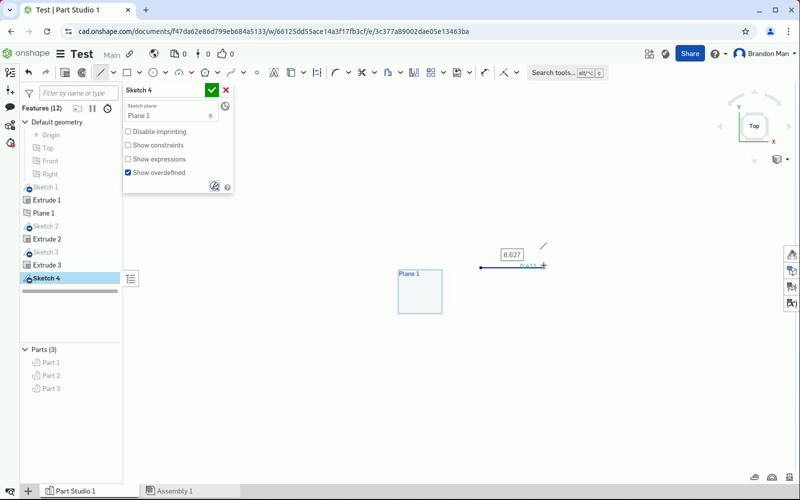
scroll(6)
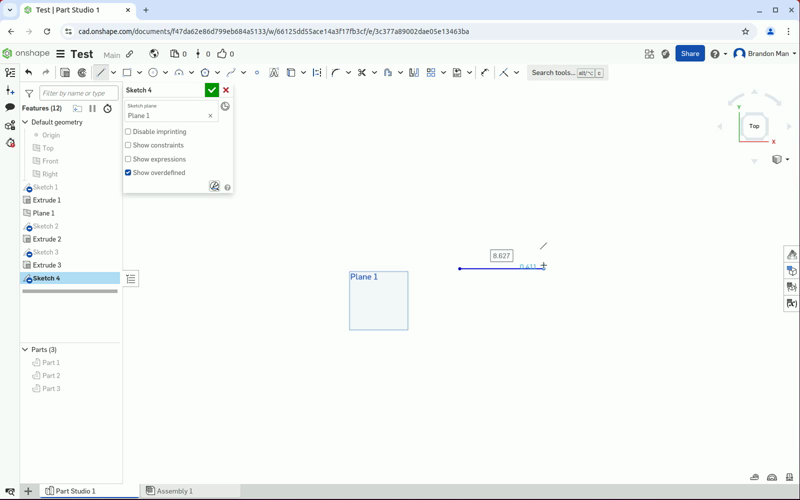
scroll(6)
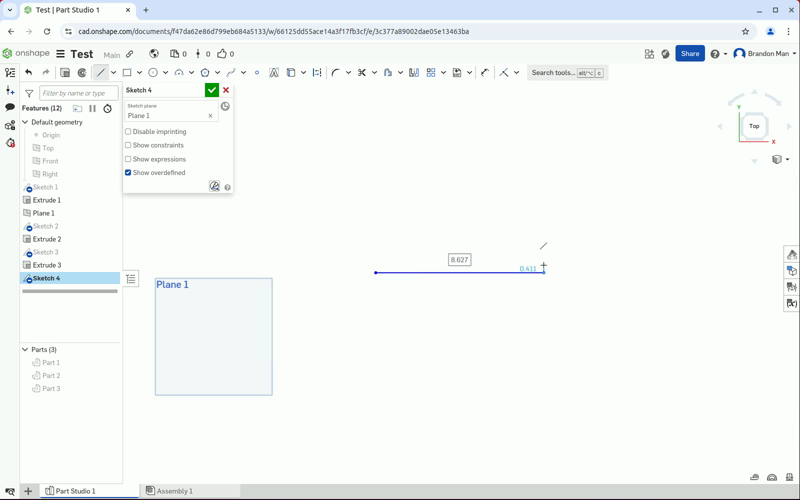
scroll(6)
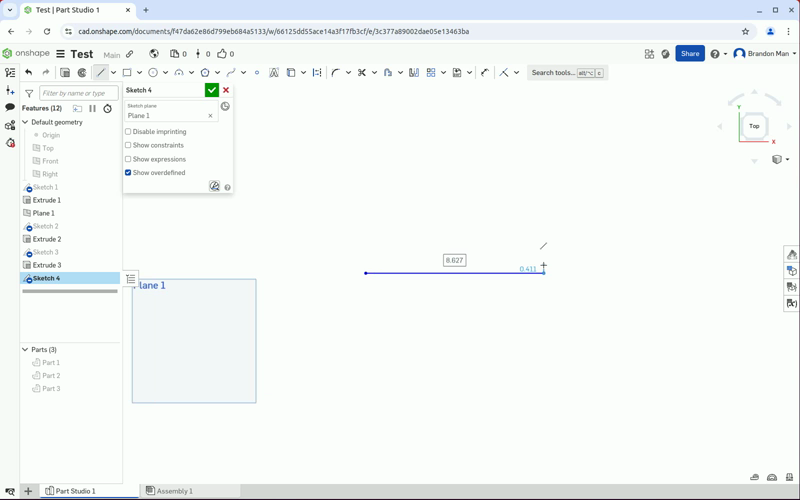
scroll(6)
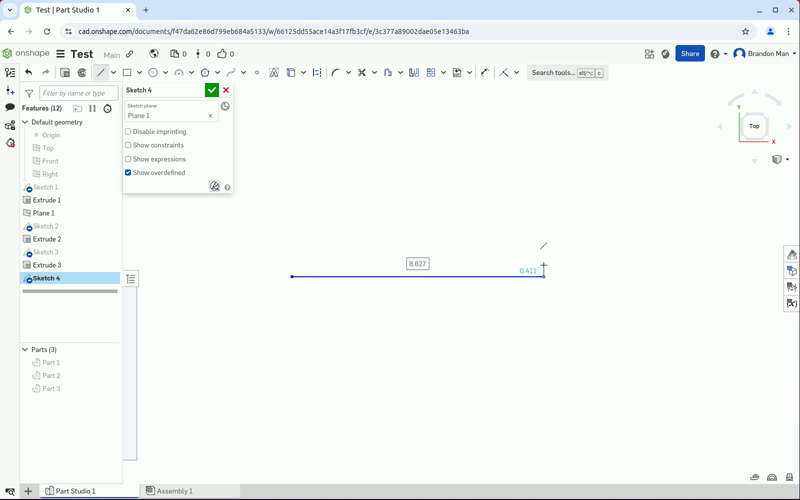
scroll(6)
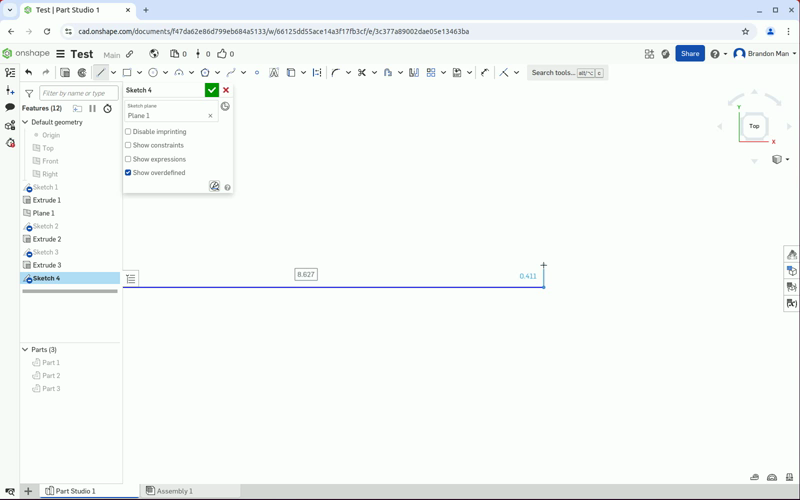
click(543, 264)
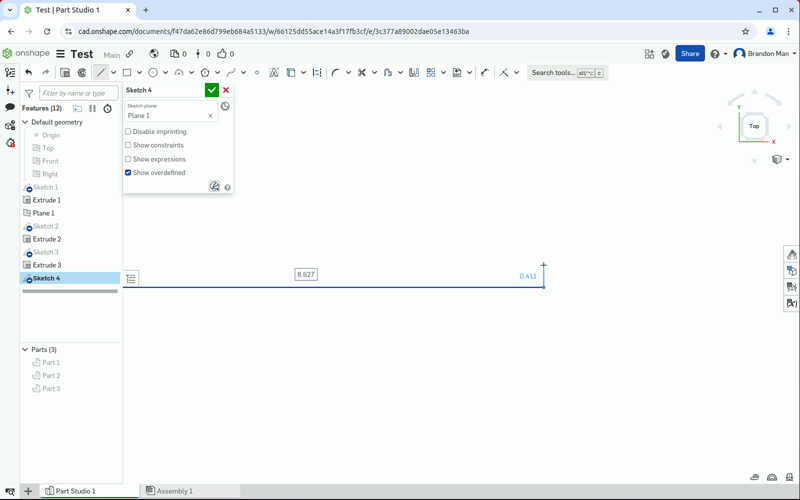
scroll(-6)
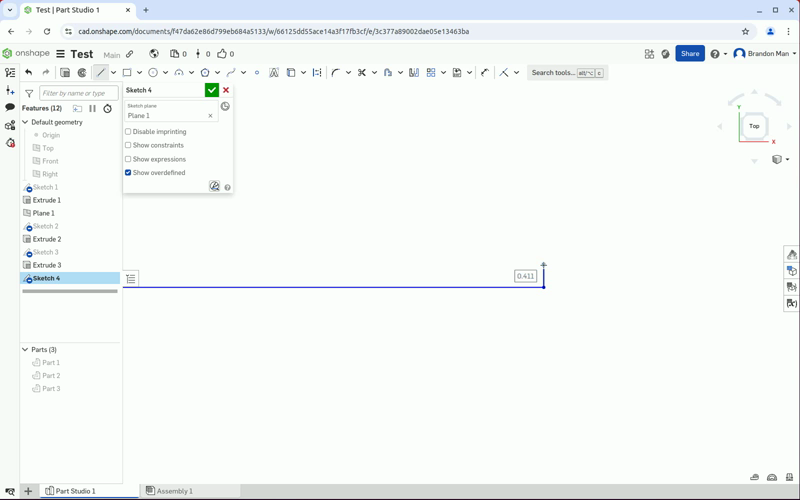
scroll(-6)
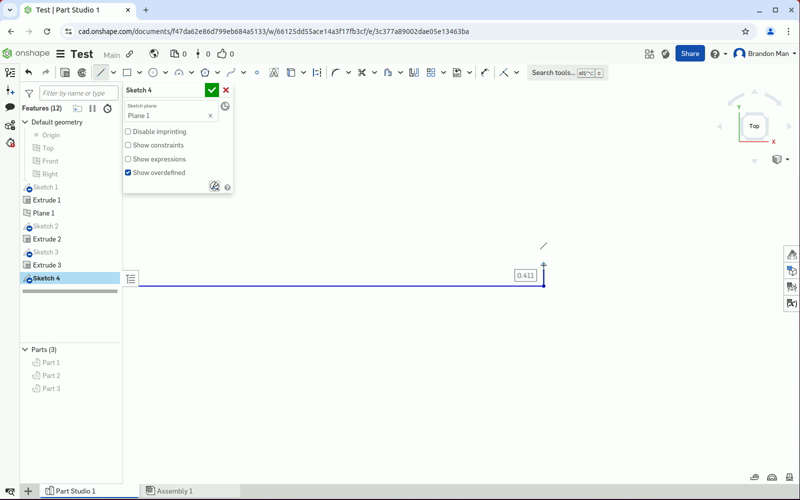
scroll(-6)
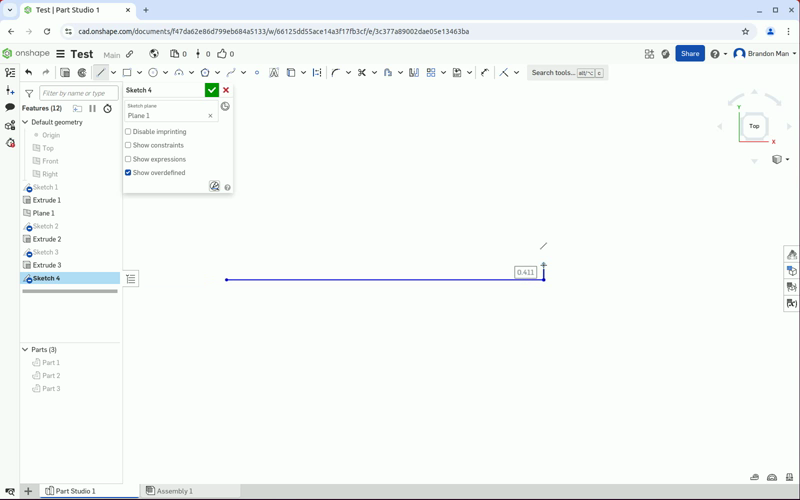
scroll(-6)
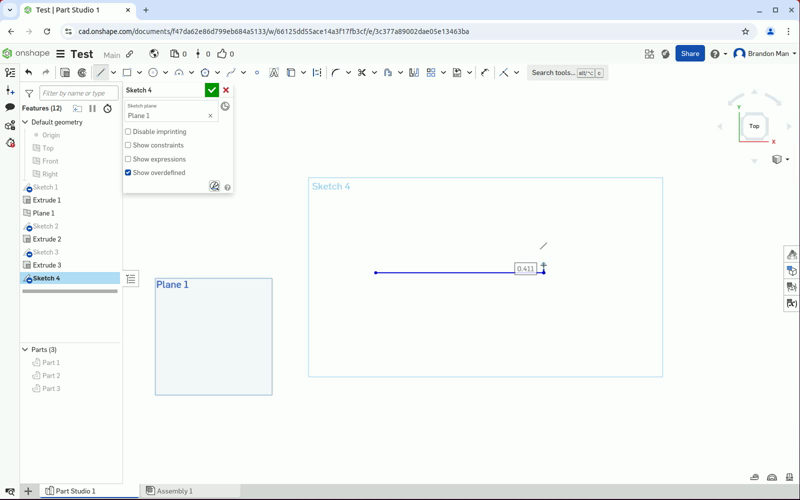
scroll(-6)
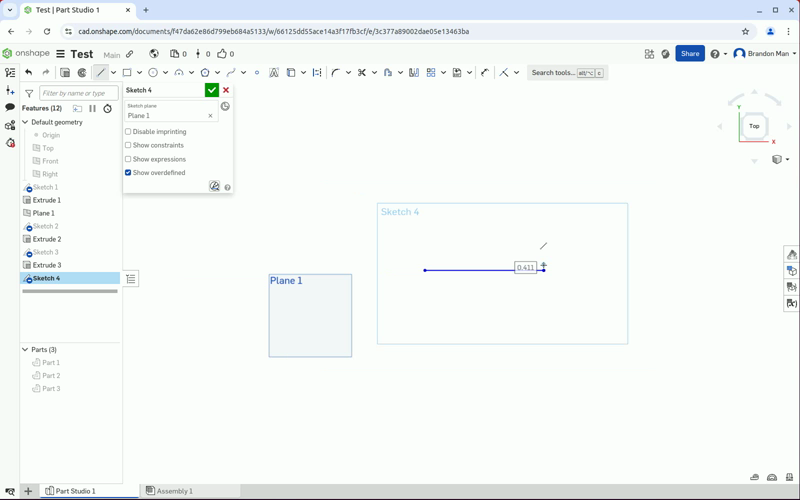
scroll(-6)
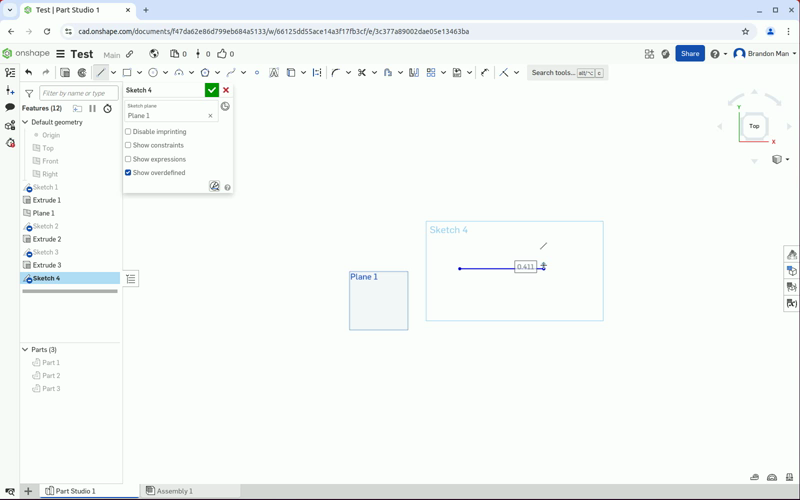
scroll(-6)
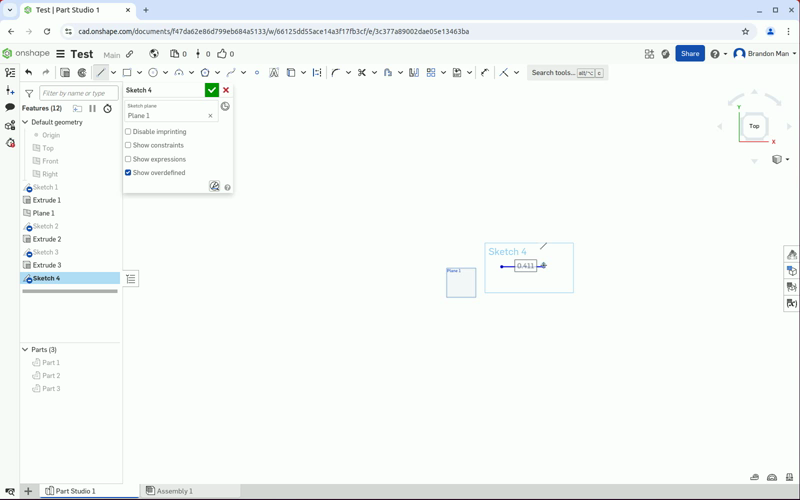
key_up(shift)
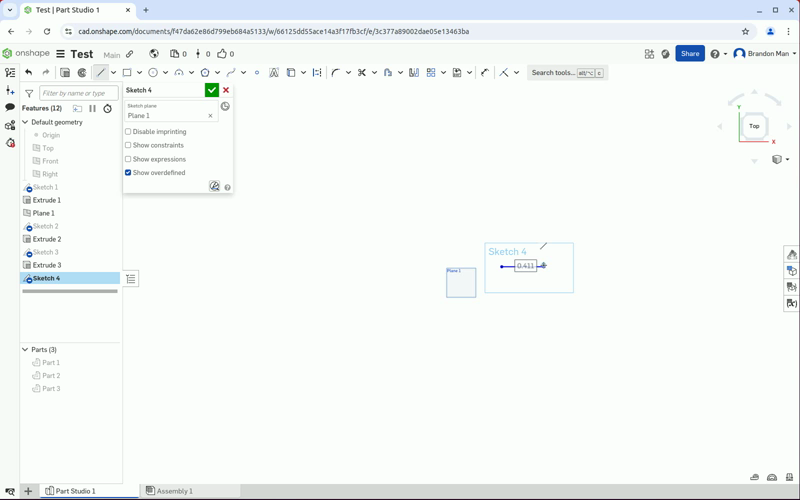
key_down(shift)
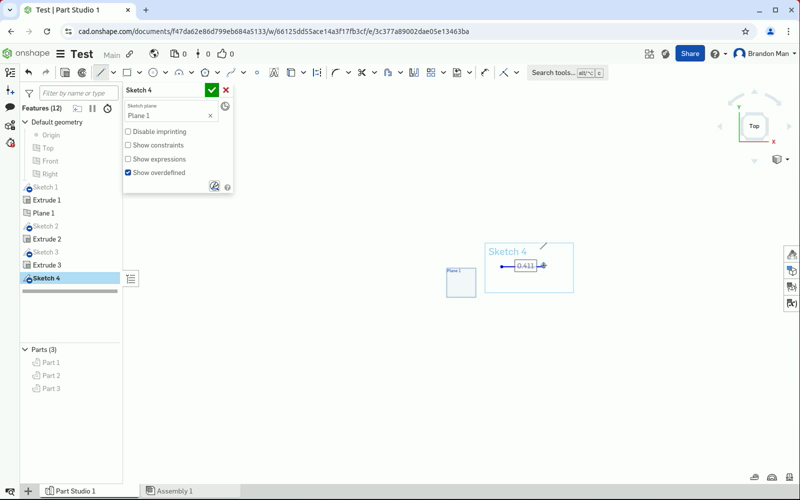
mouse_move(573, 264)
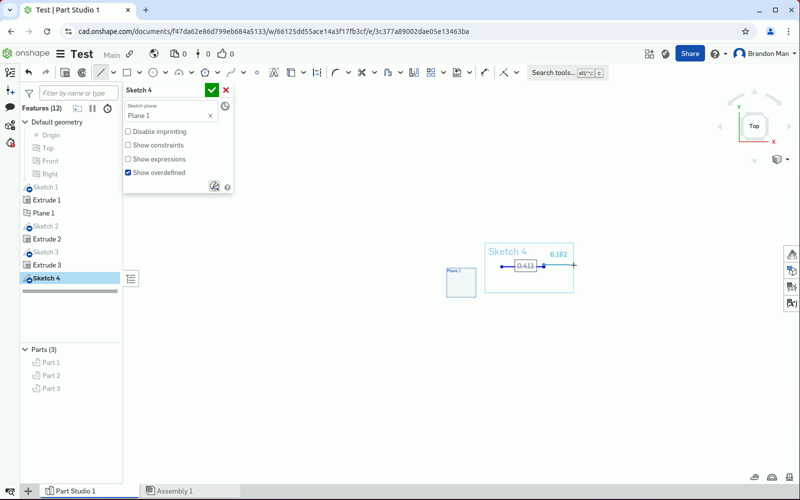
mouse_move(501, 264)
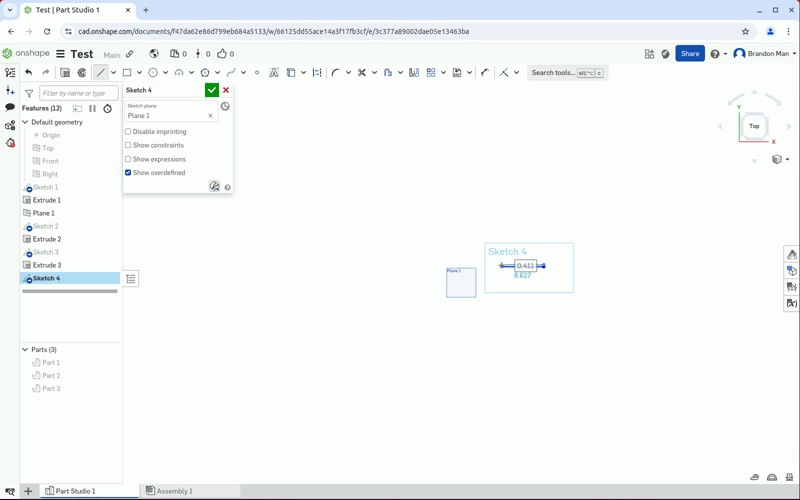
scroll(6)
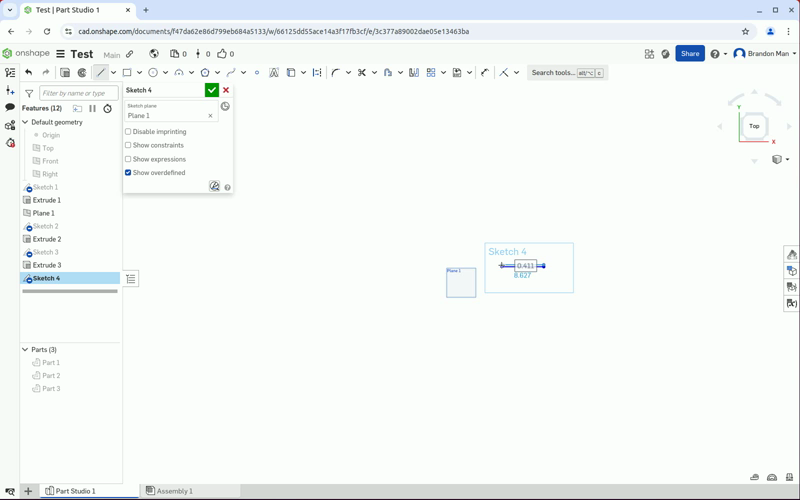
scroll(6)
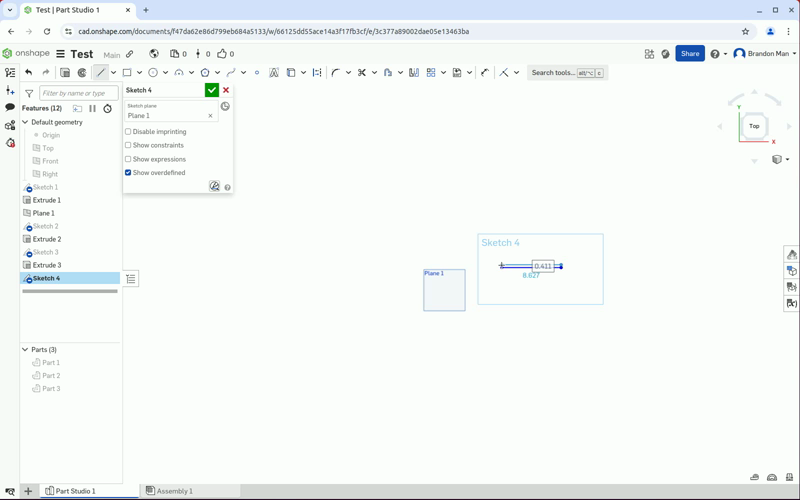
scroll(6)
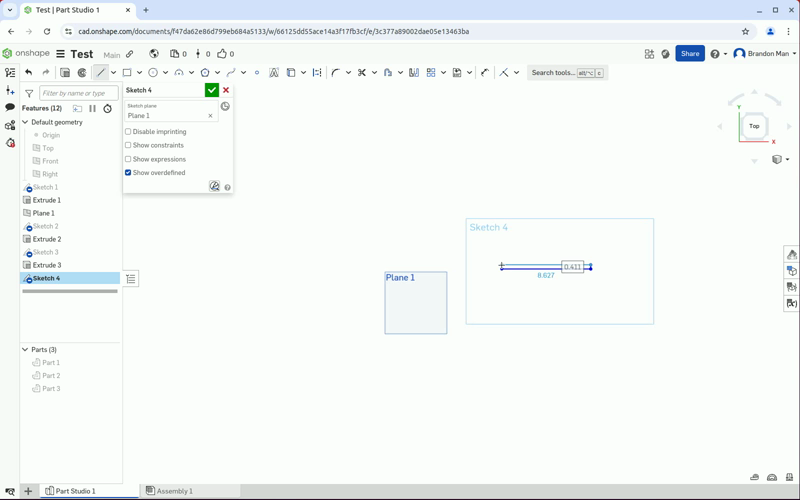
scroll(6)
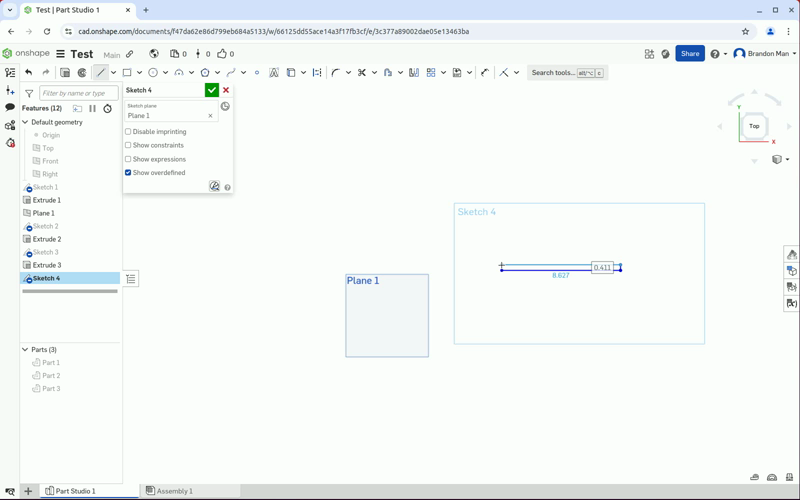
scroll(6)
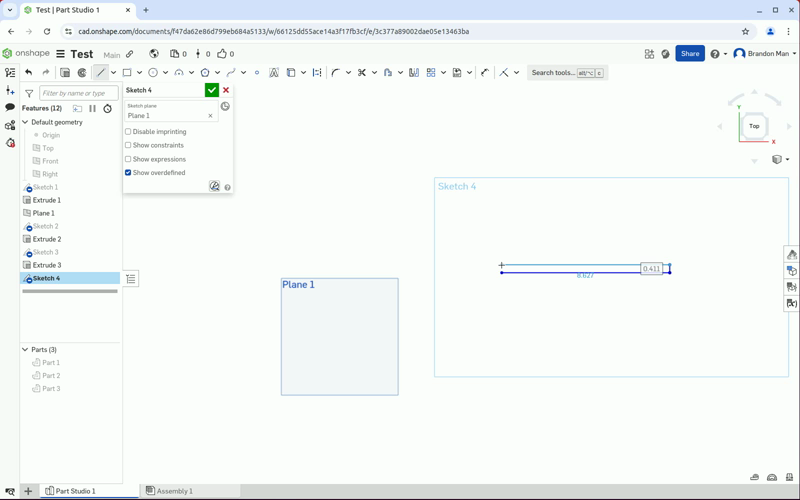
scroll(6)
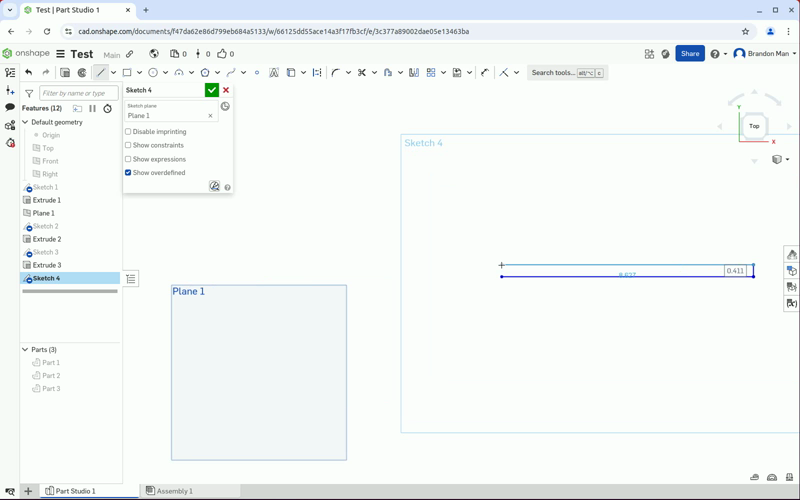
scroll(6)
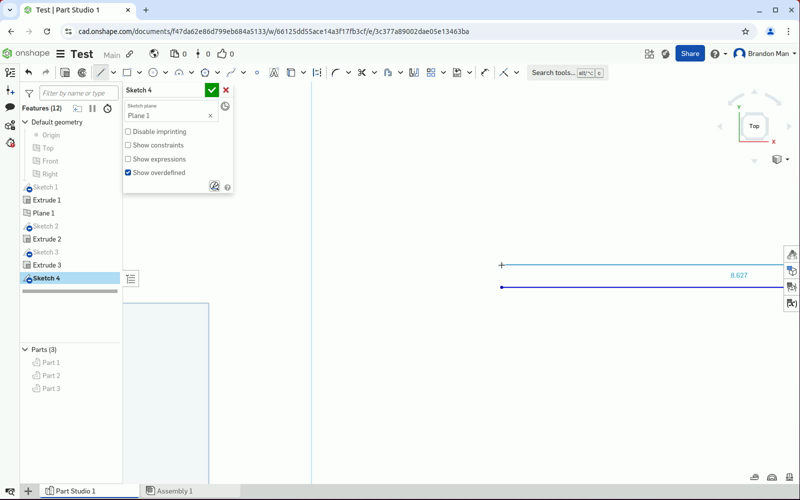
click(501, 264)
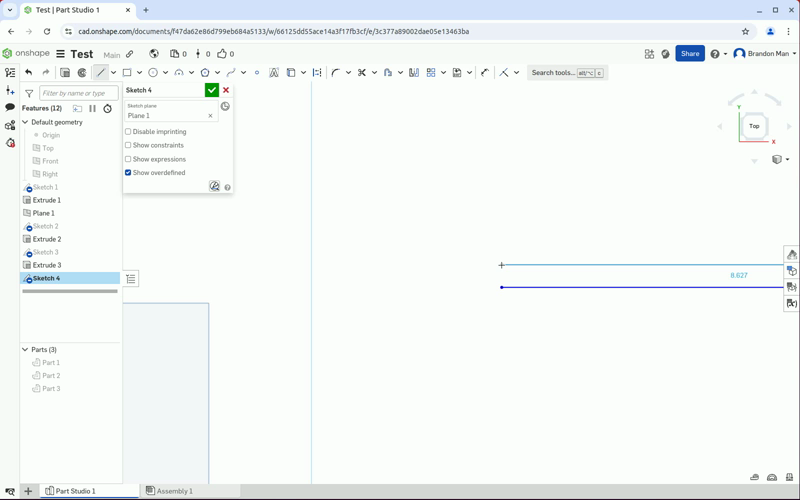
scroll(-6)
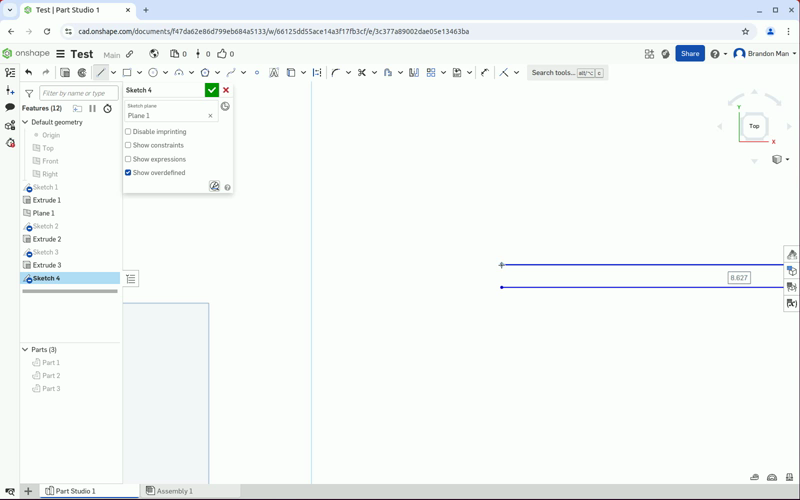
scroll(-6)
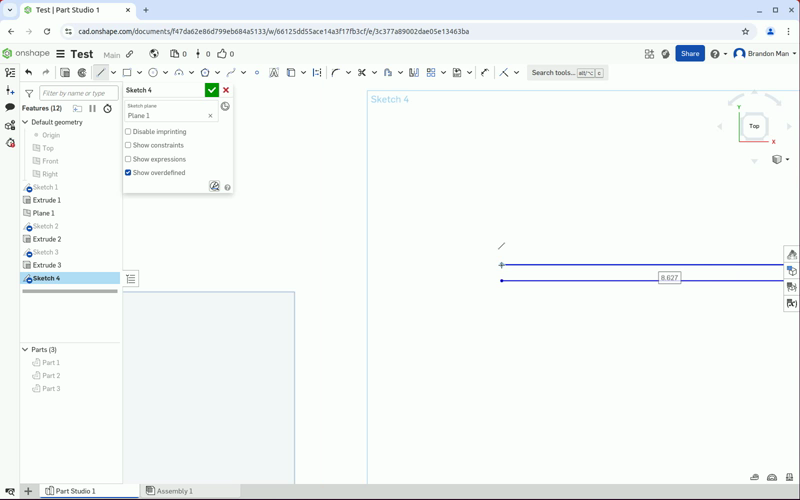
scroll(-6)
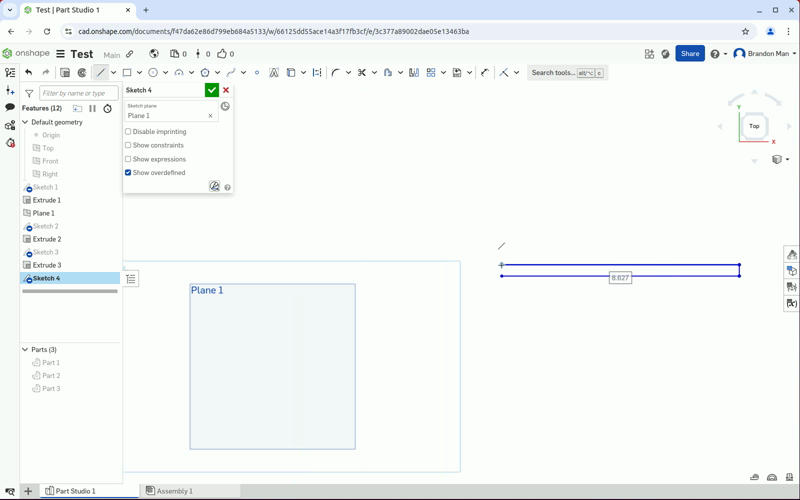
scroll(-6)
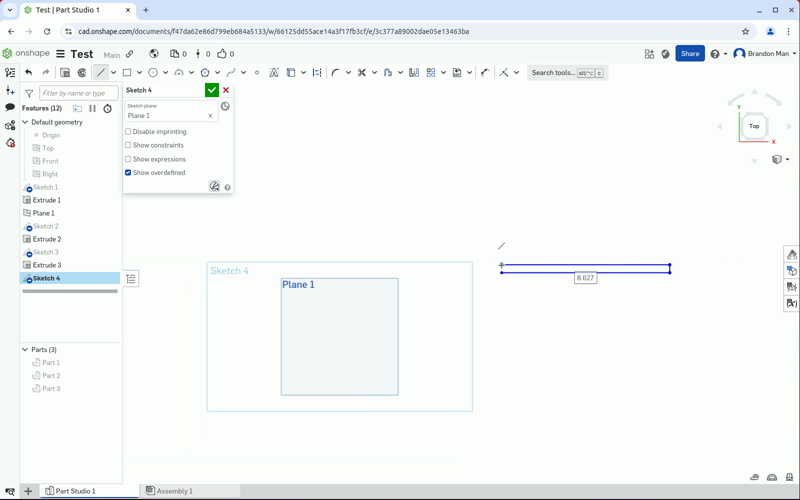
scroll(-6)
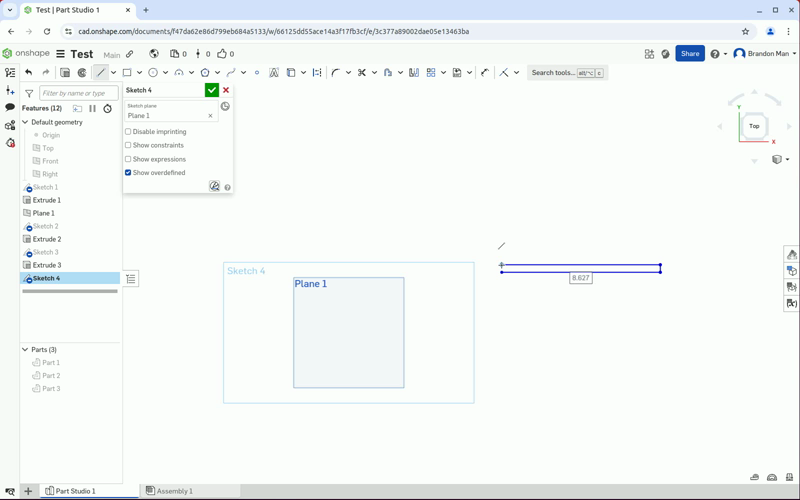
scroll(-6)
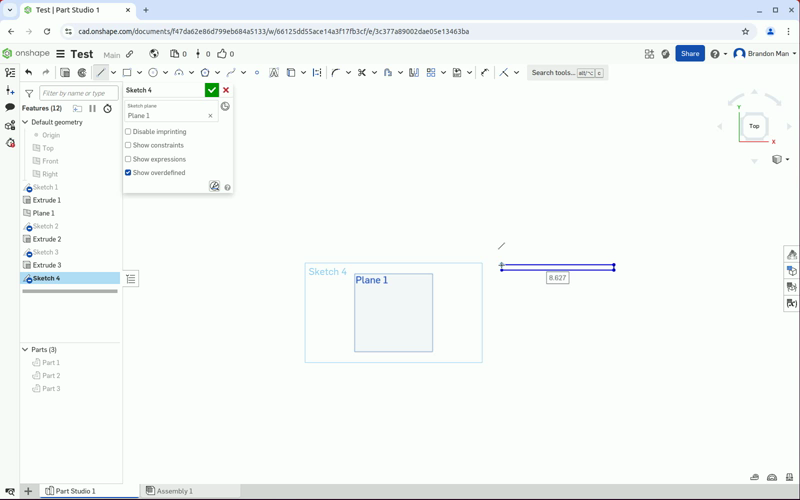
scroll(-6)
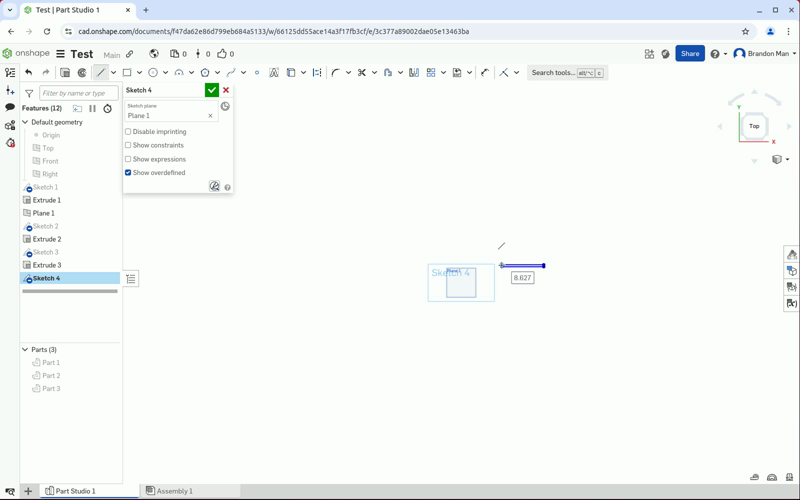
key_up(shift)
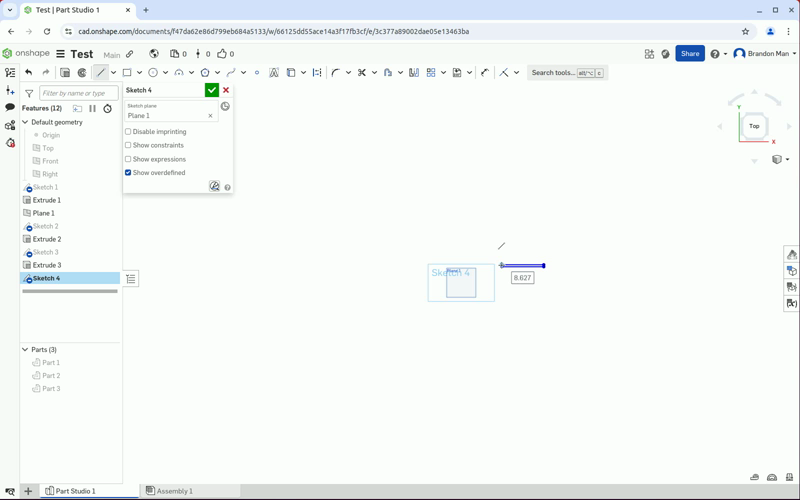
mouse_move(531, 264)
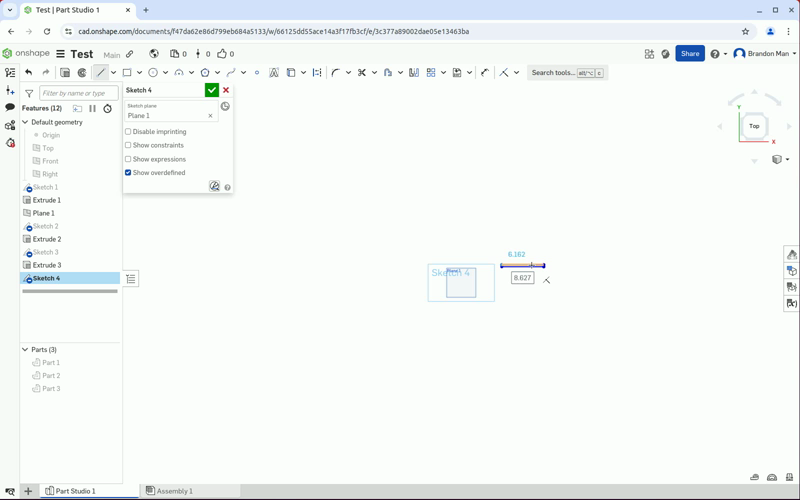
key_down(shift)
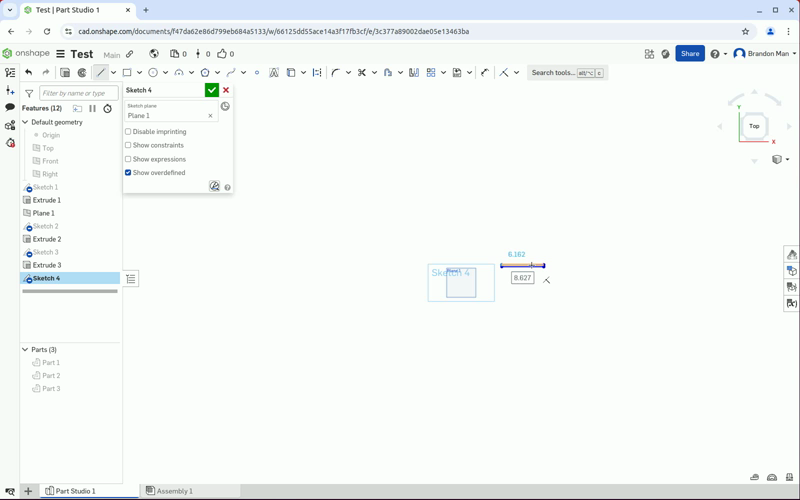
mouse_move(501, 266)
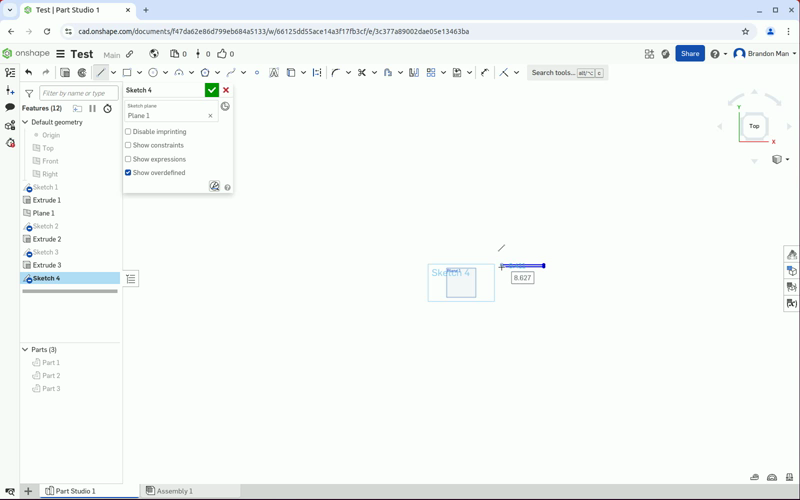
scroll(6)
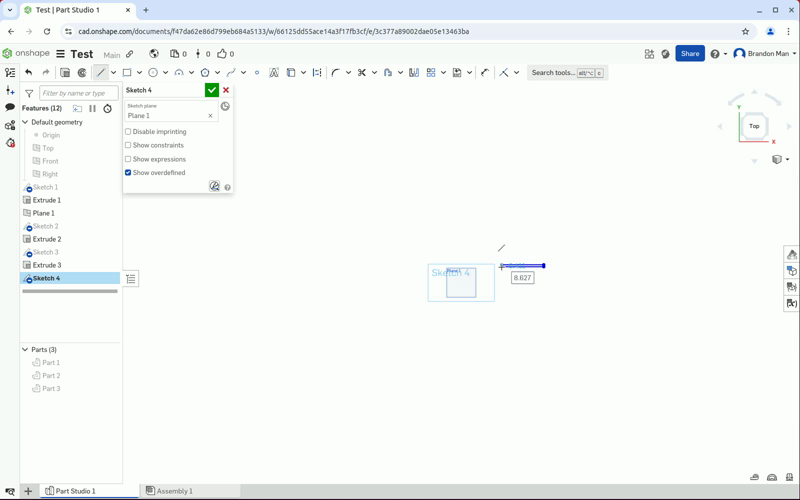
scroll(6)
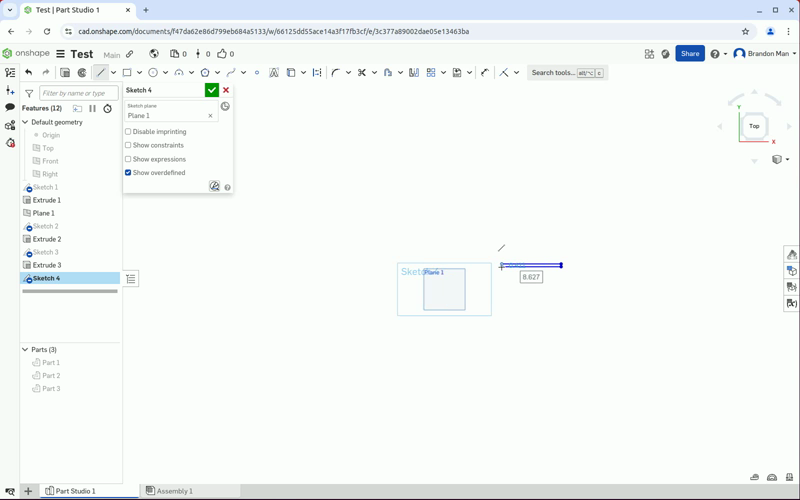
scroll(6)
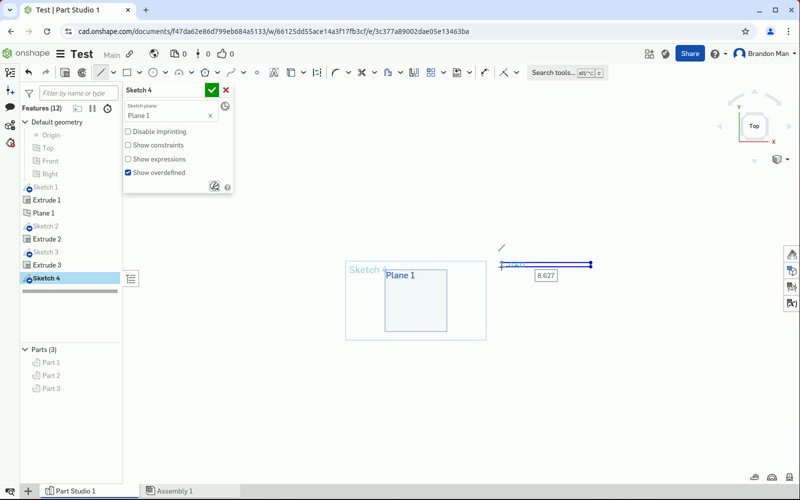
scroll(6)
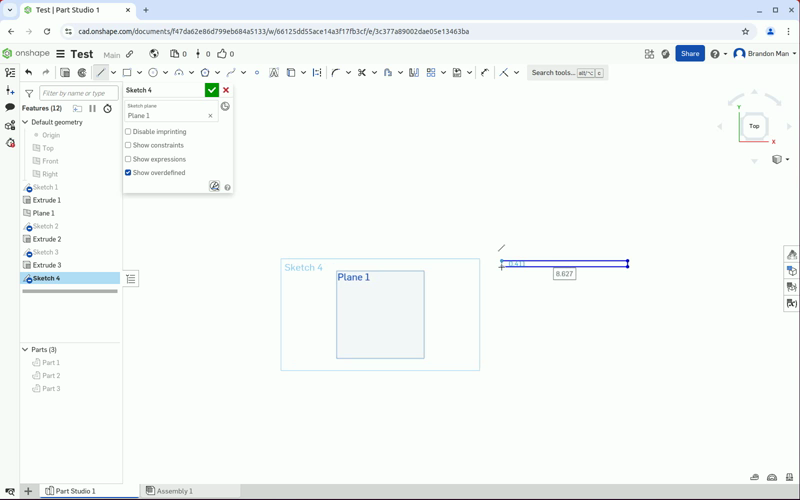
scroll(6)
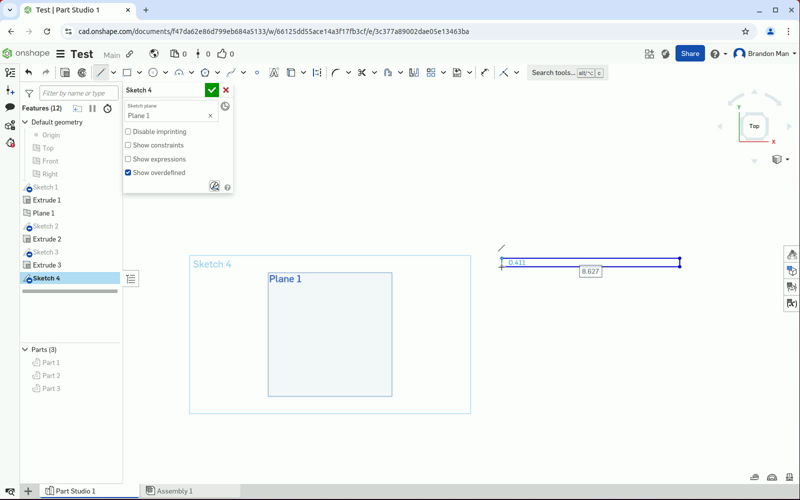
scroll(6)
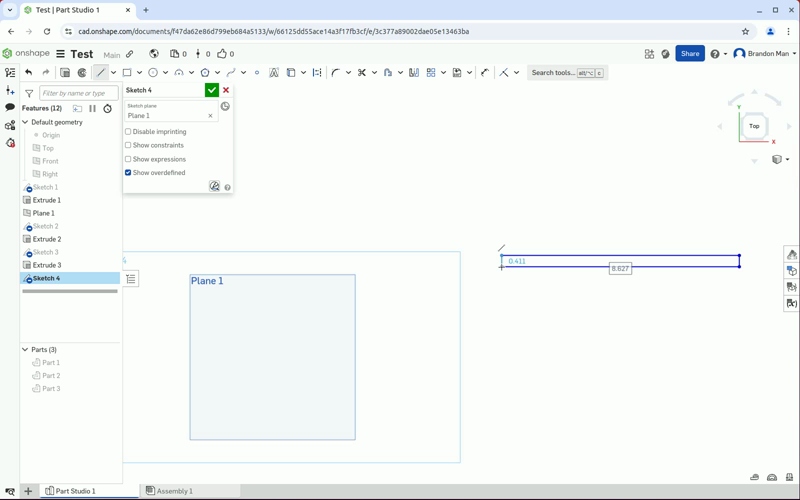
scroll(6)
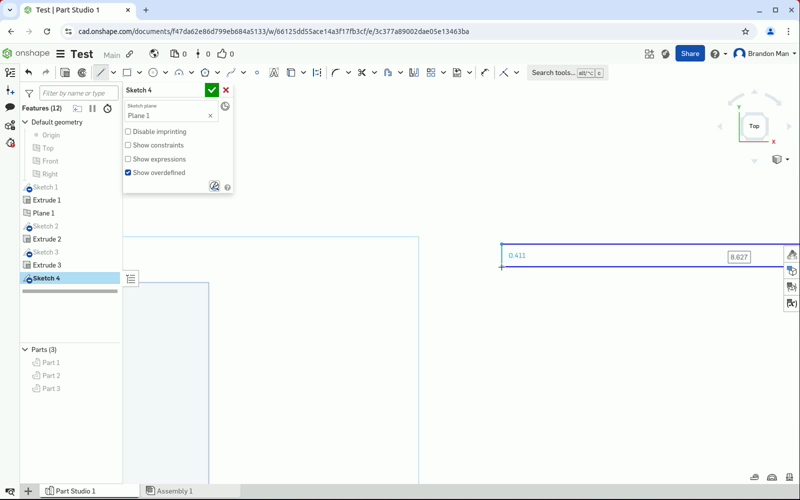
key_up(shift)
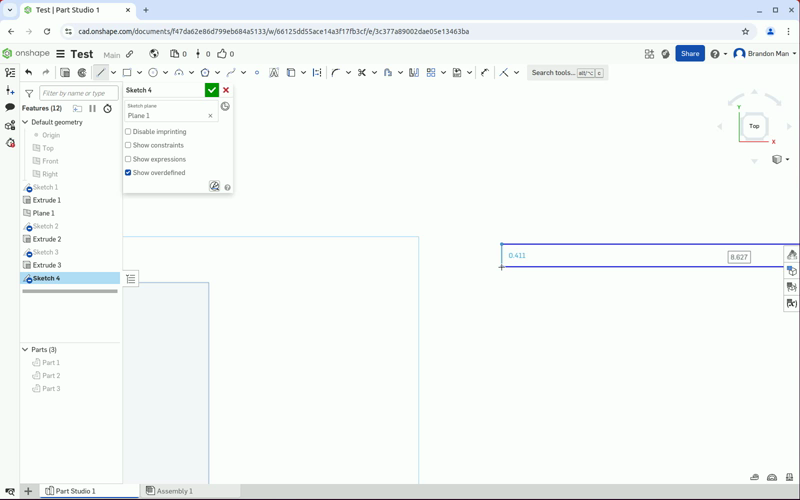
click(501, 266)
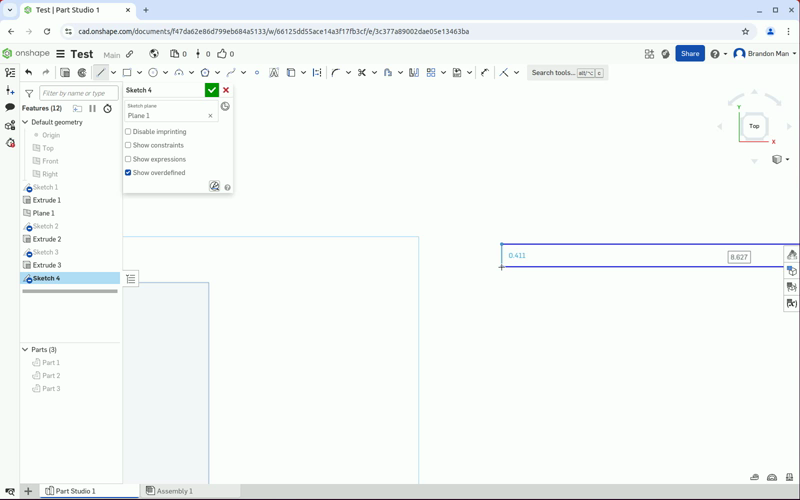
scroll(-6)
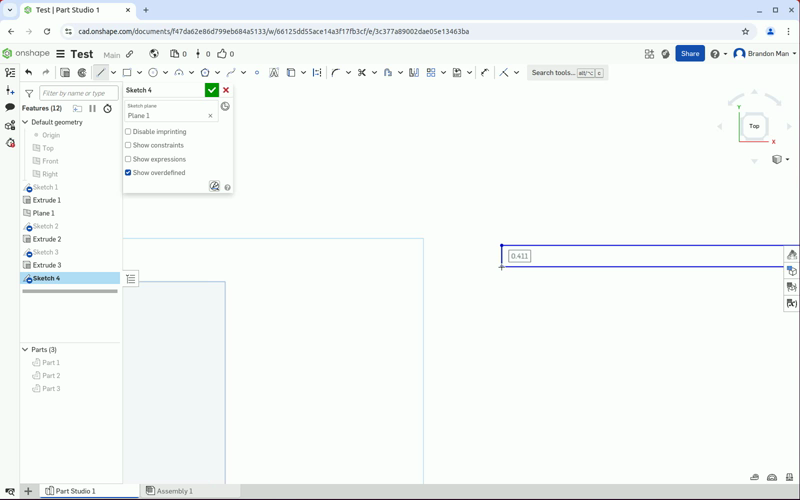
scroll(-6)
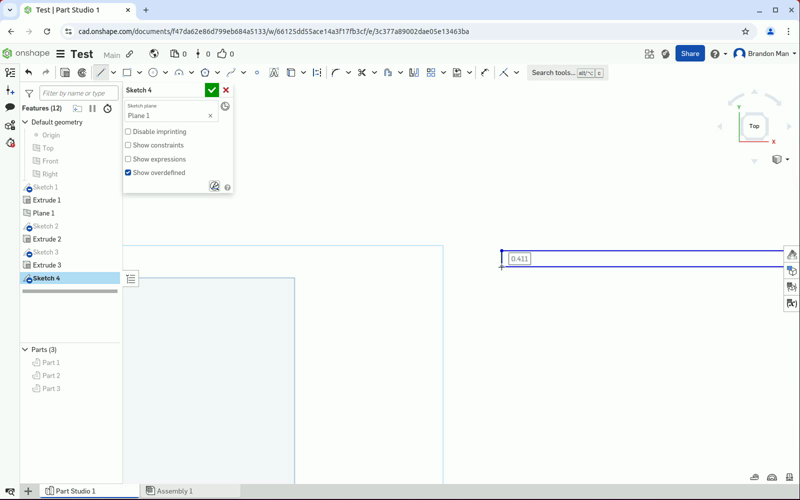
scroll(-6)
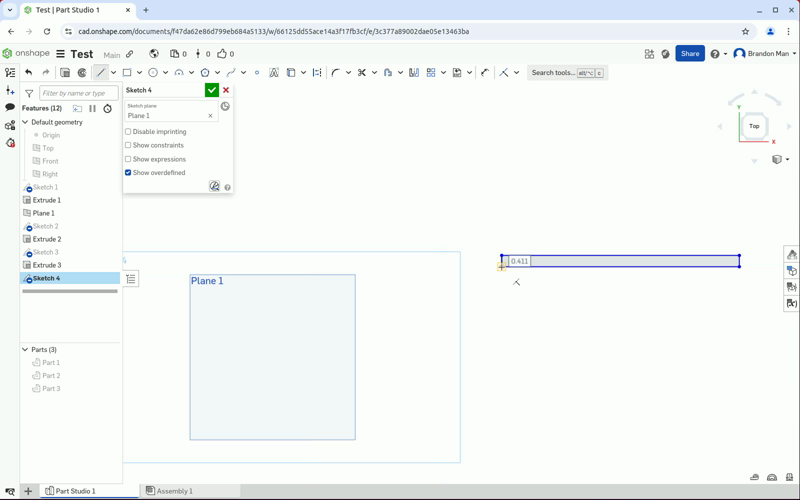
scroll(-6)
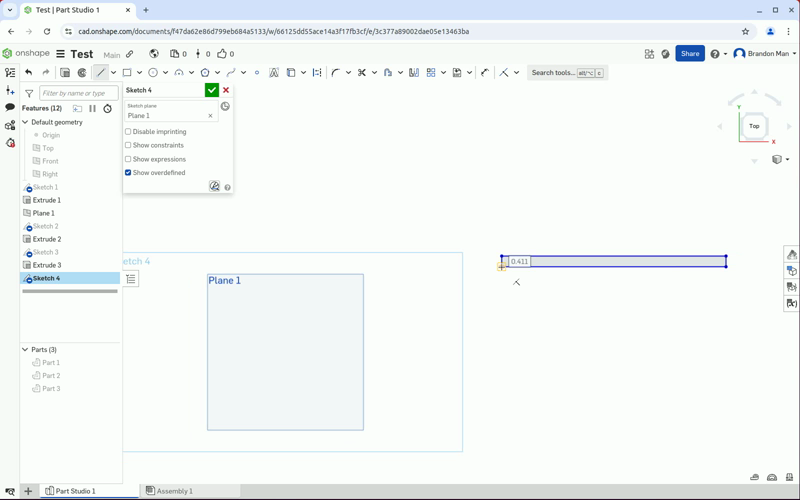
scroll(-6)
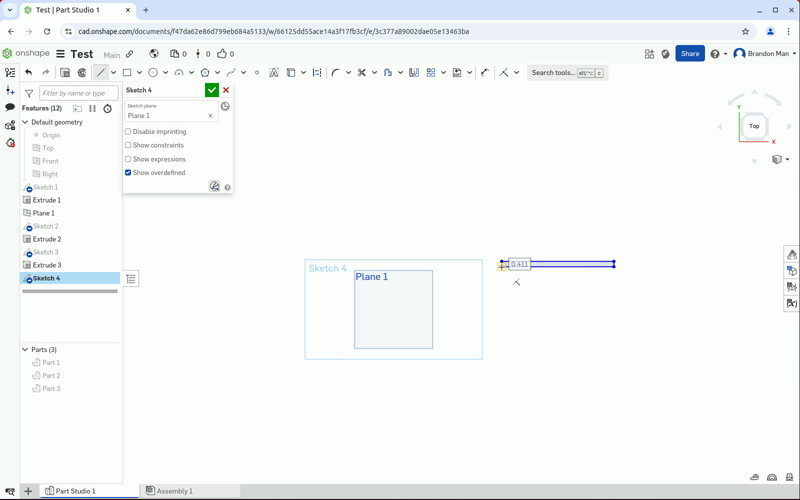
scroll(-6)
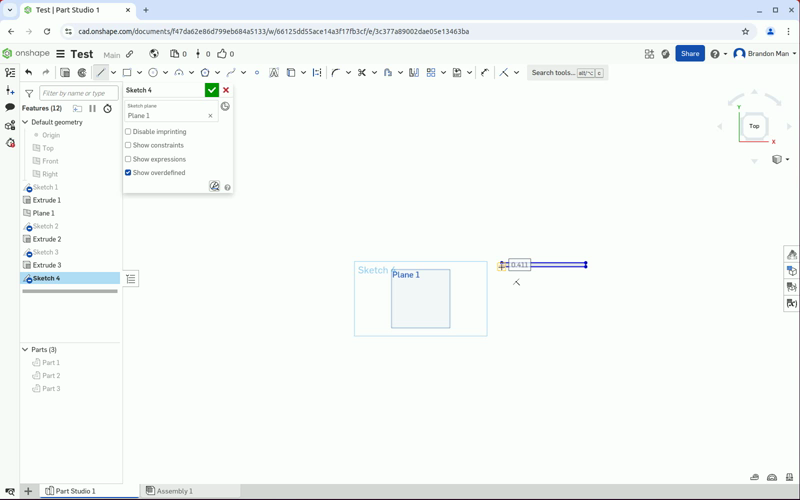
scroll(-6)
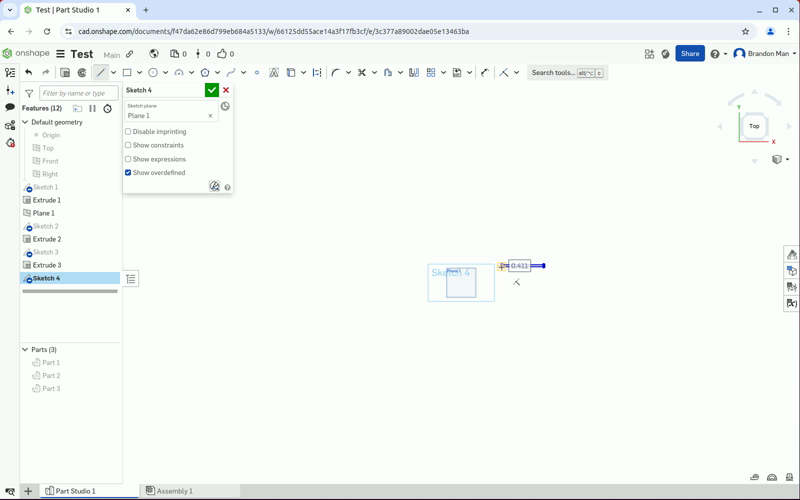
key(esc)
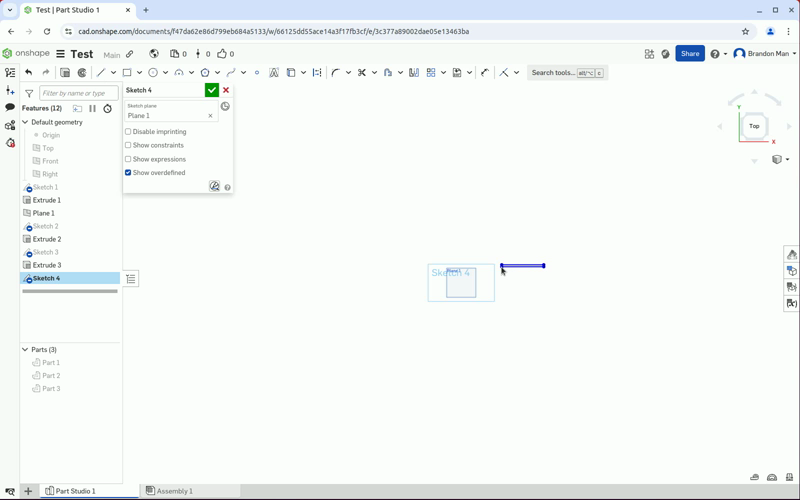
mouse_move(527, 265)
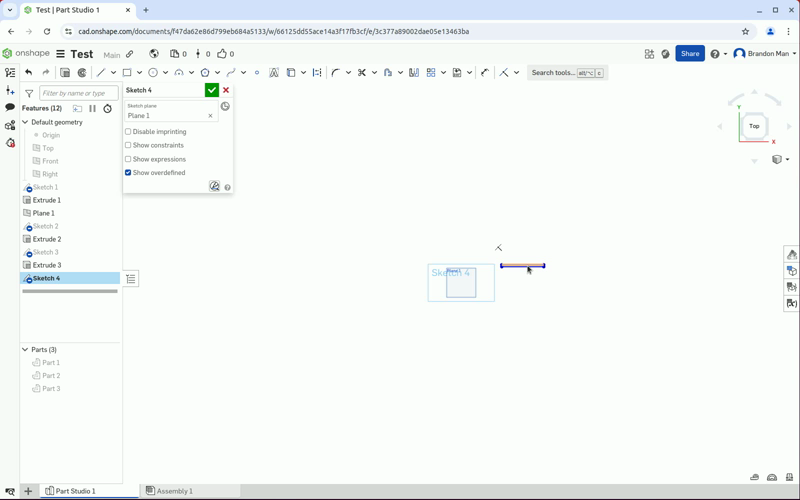
scroll(6)
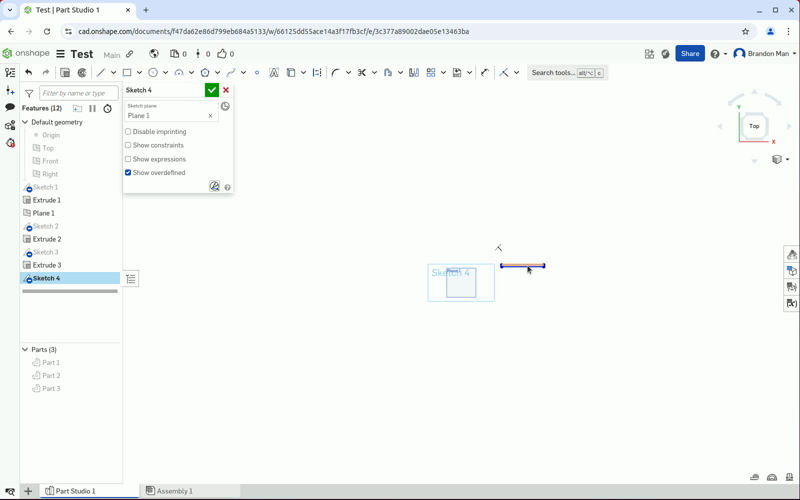
scroll(6)
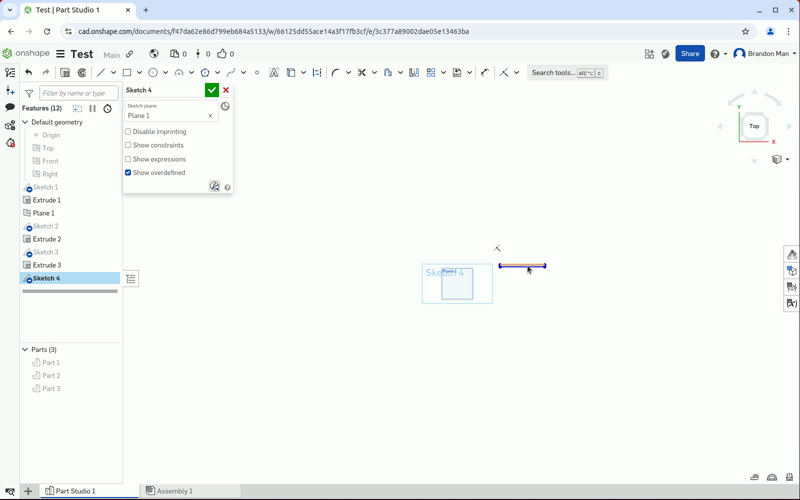
scroll(6)
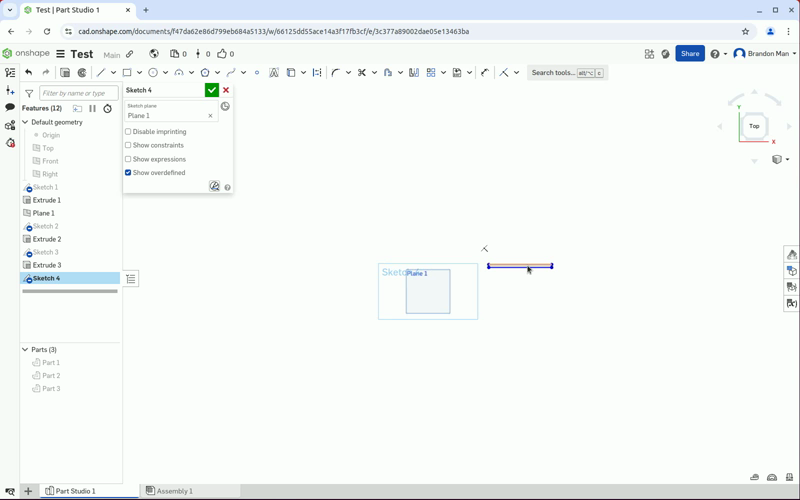
scroll(6)
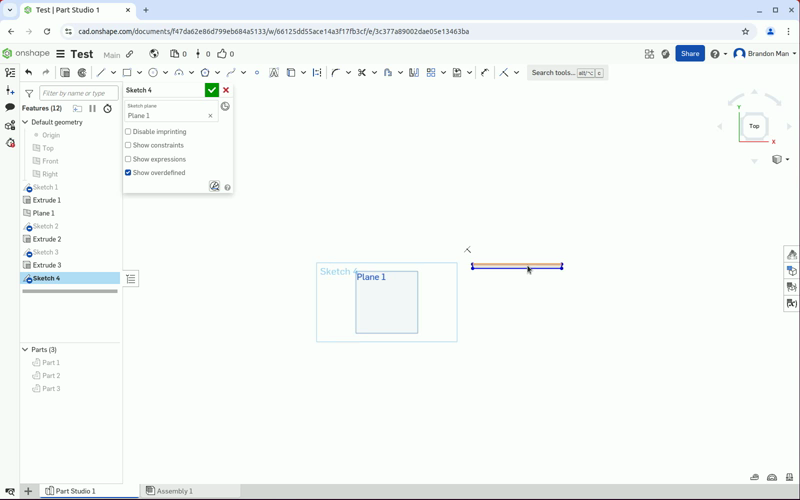
scroll(6)
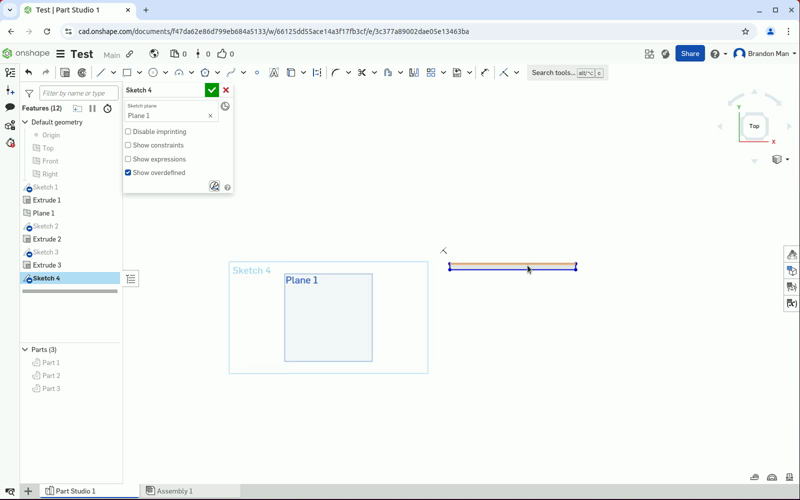
scroll(6)
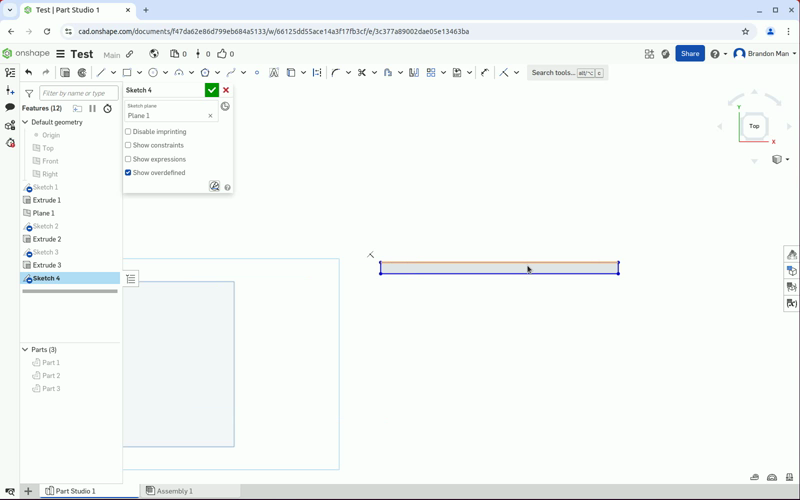
scroll(6)
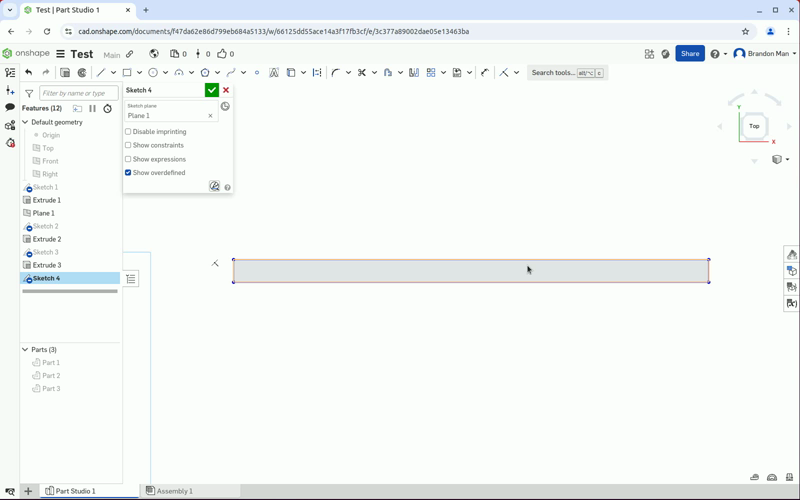
click(527, 265)
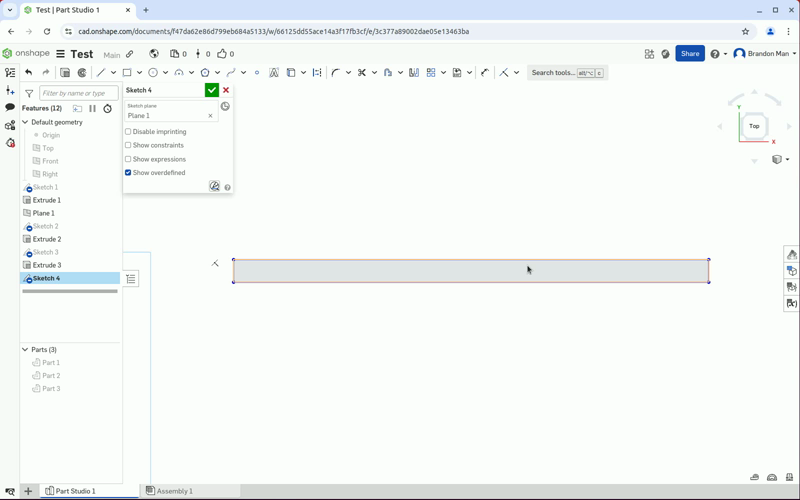
scroll(-6)
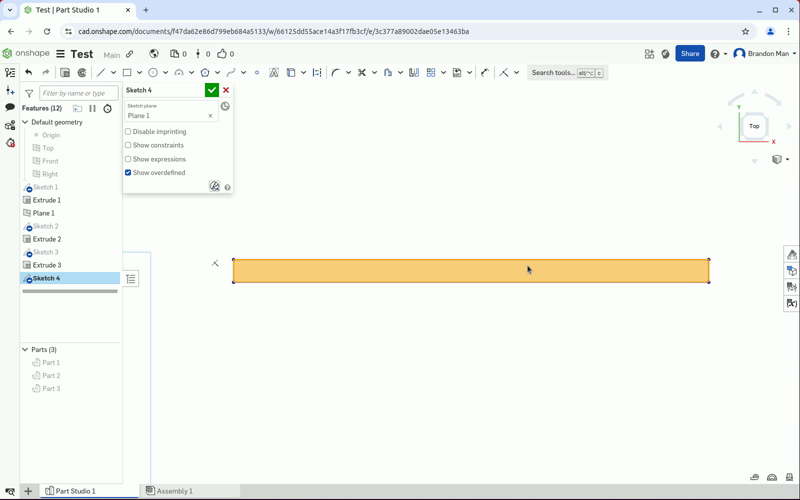
scroll(-6)
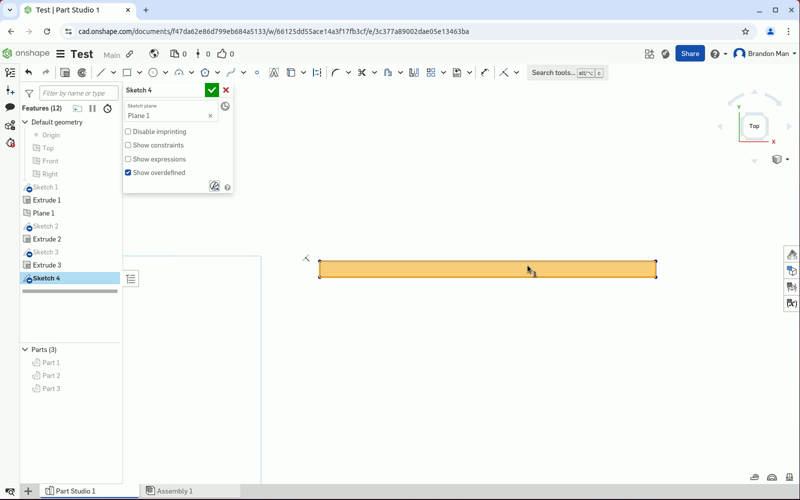
scroll(-6)
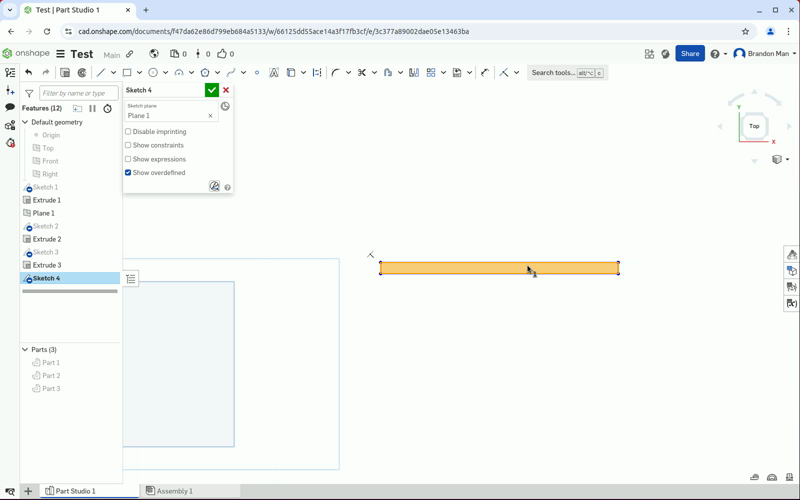
scroll(-6)
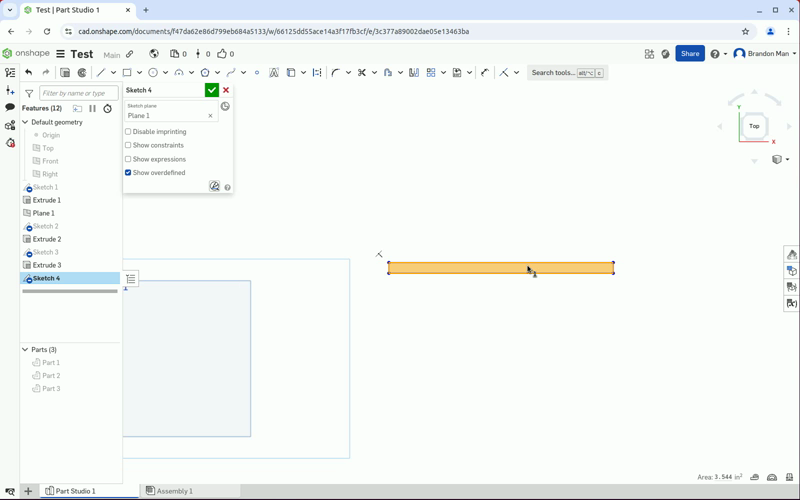
scroll(-6)
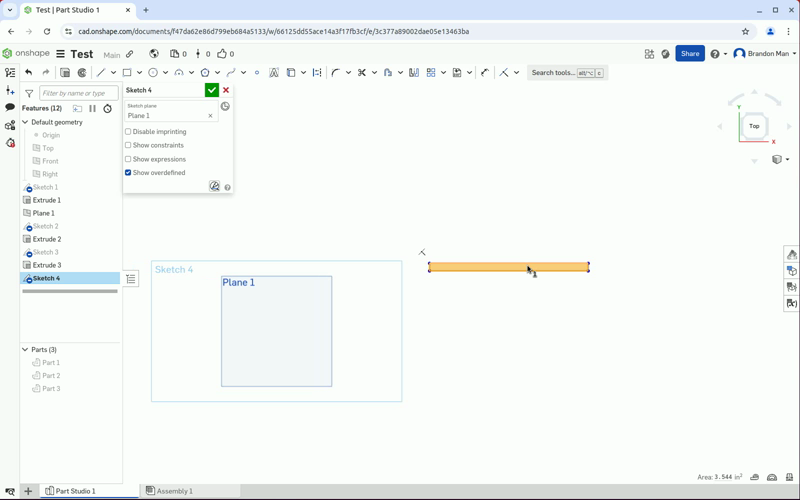
scroll(-6)
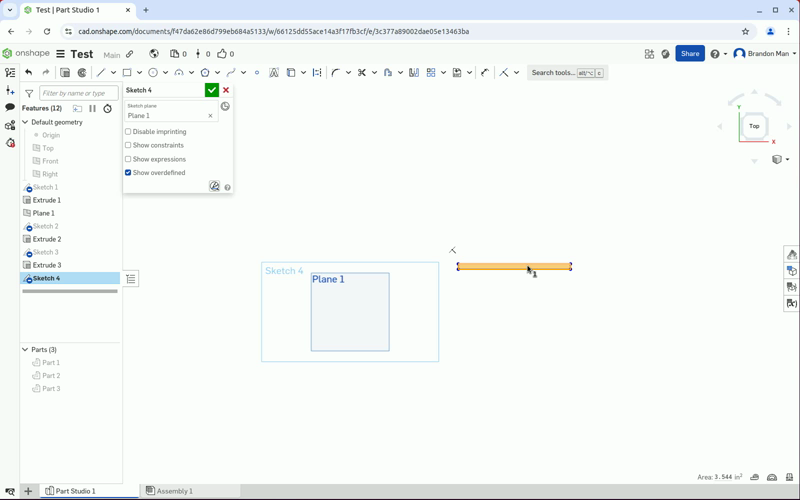
scroll(-6)
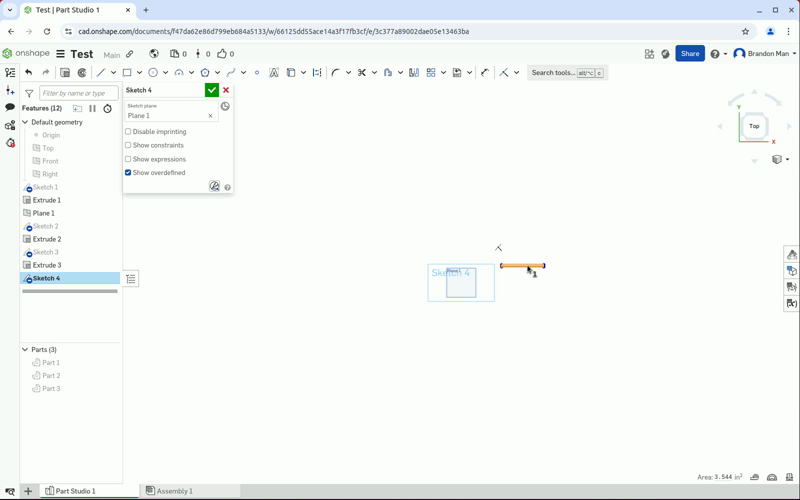
mouse_move(73, 352)
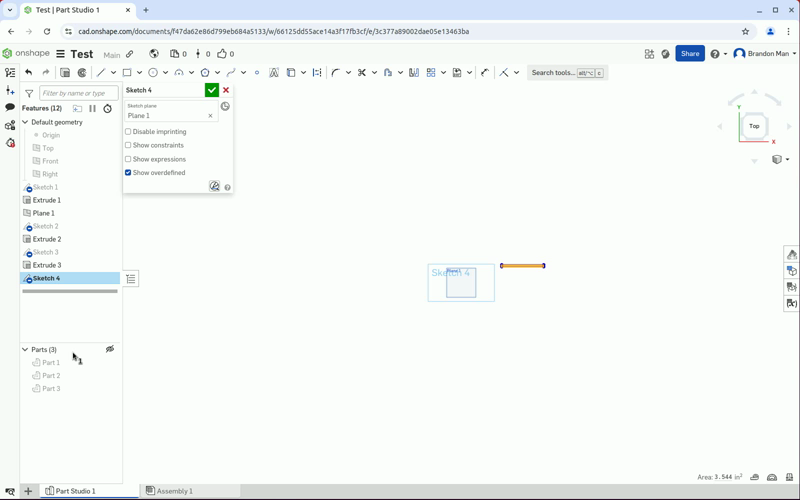
key(shift+y)
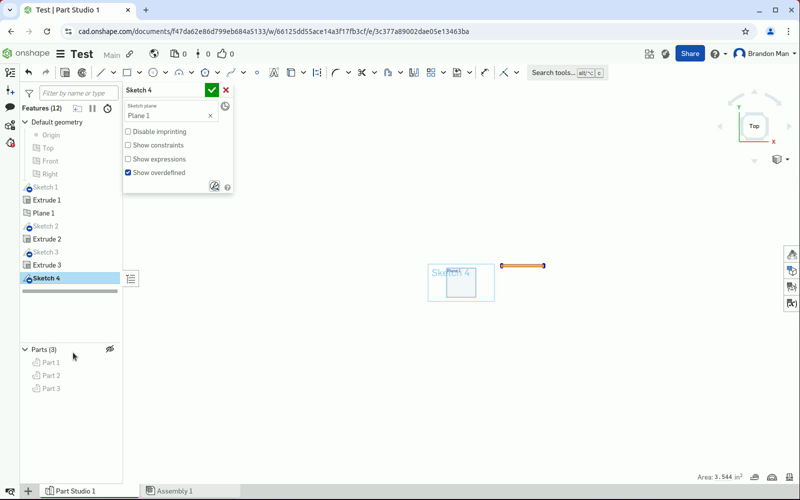
key(shift+e)
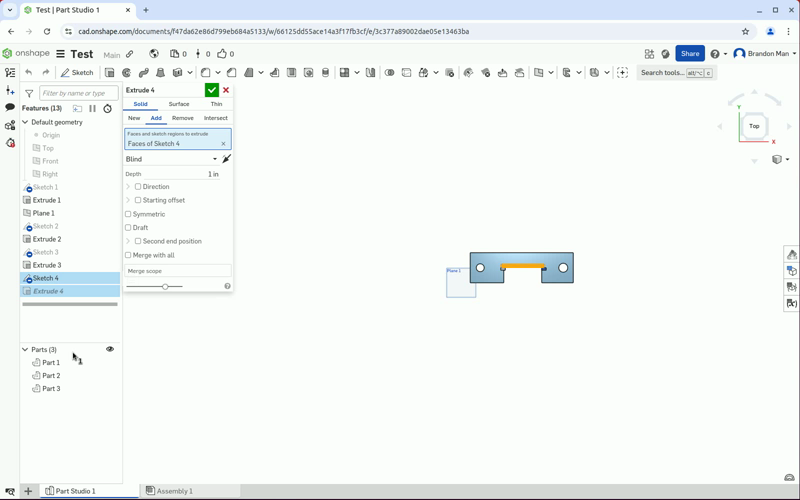
mouse_move(143, 106)
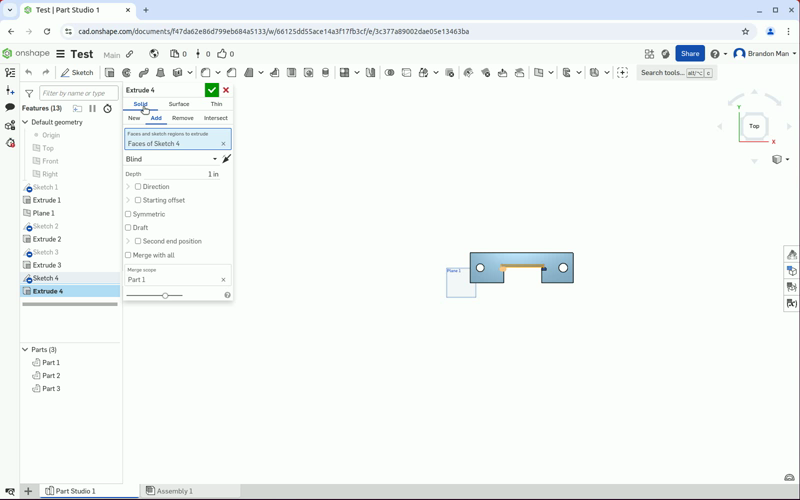
click(143, 106)
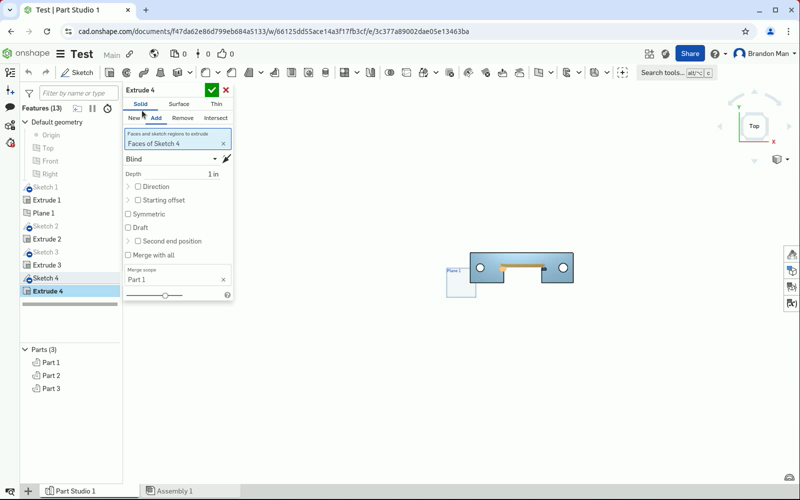
mouse_move(137, 120)
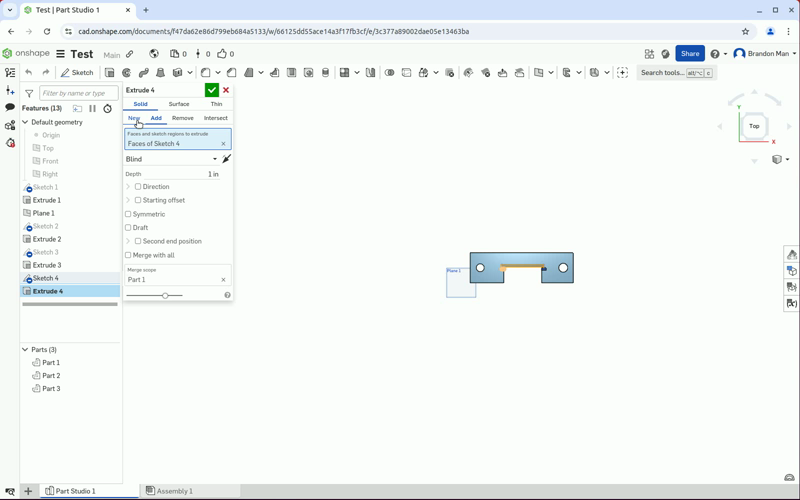
click(137, 120)
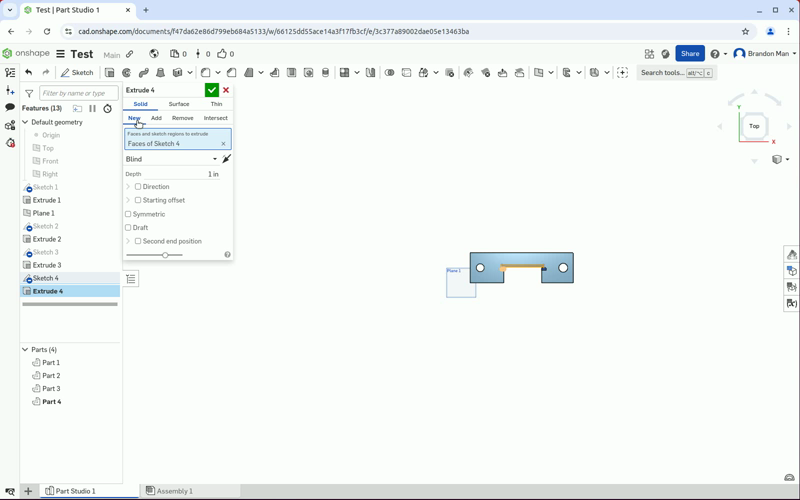
key(tab, 4)
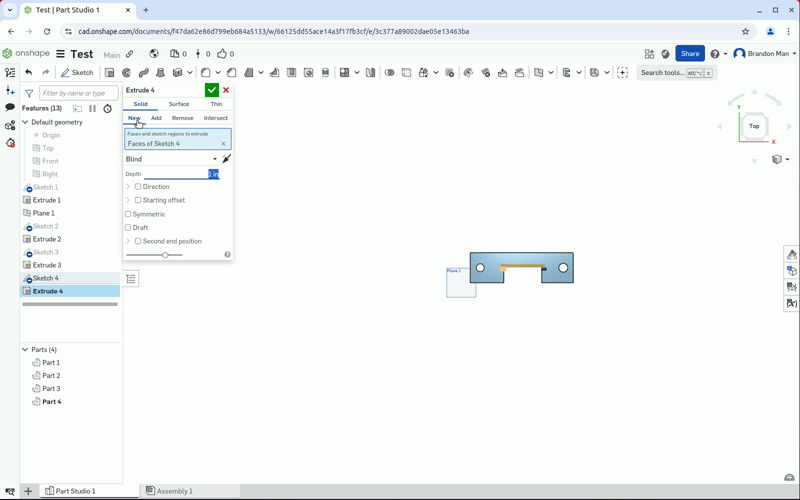
text(6.258)
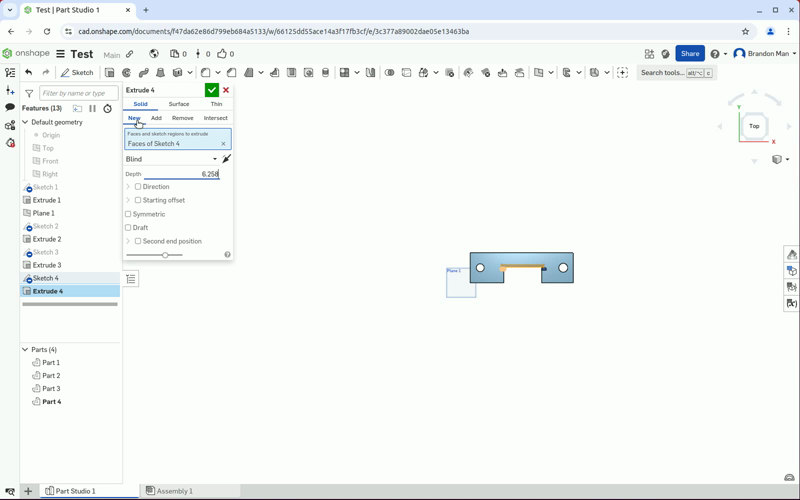
key(enter)
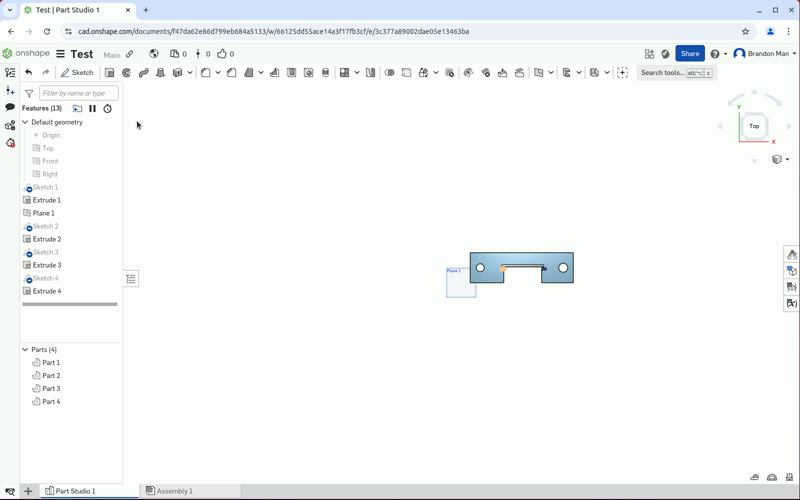
key(shift+h)
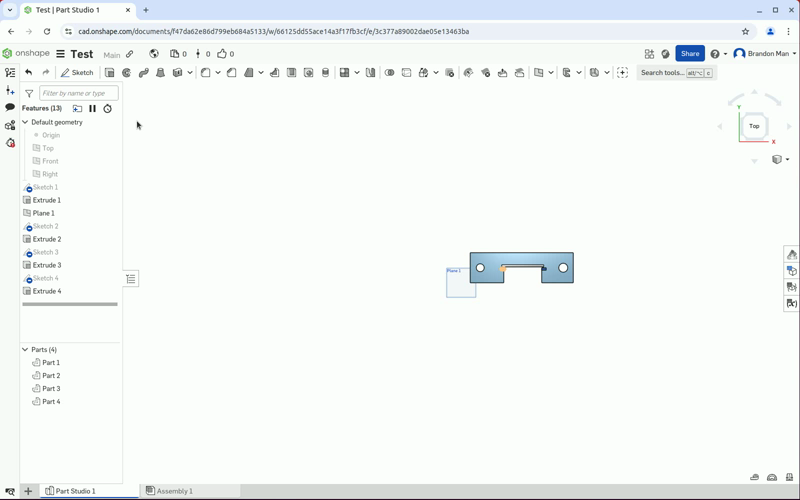
key(shift+h)
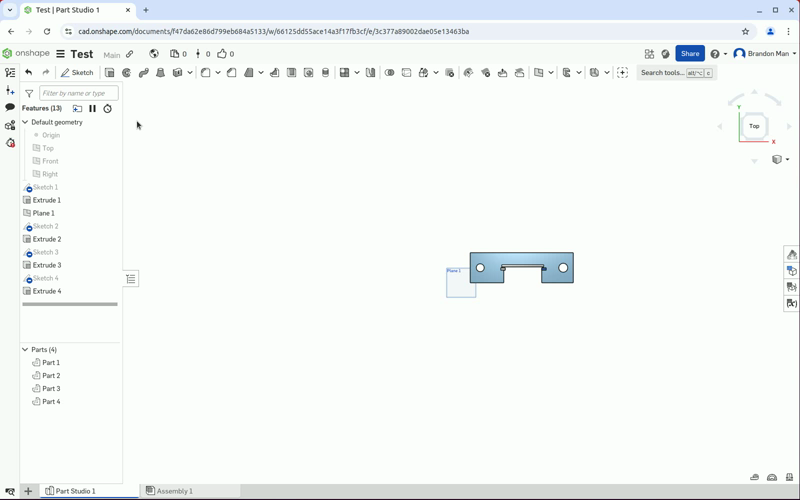
mouse_move(73, 189)
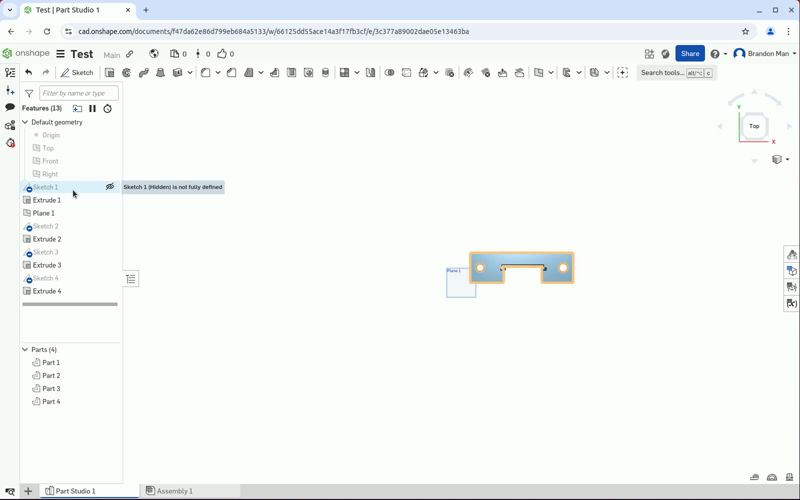
click(73, 189)
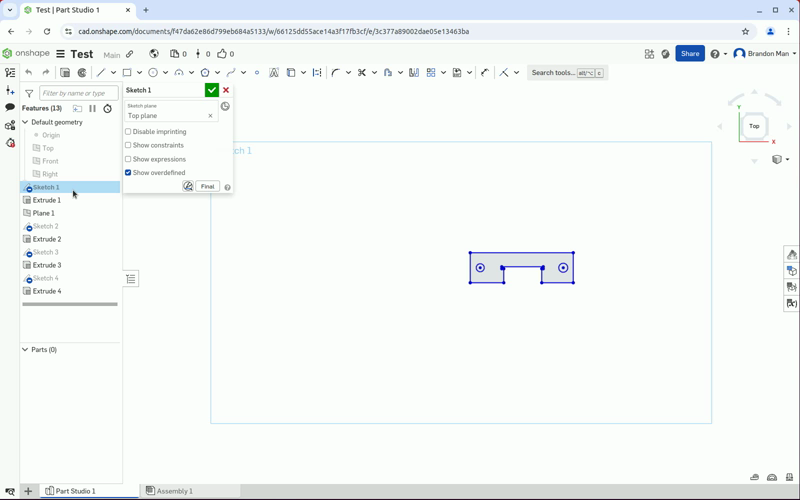
mouse_move(229, 92)
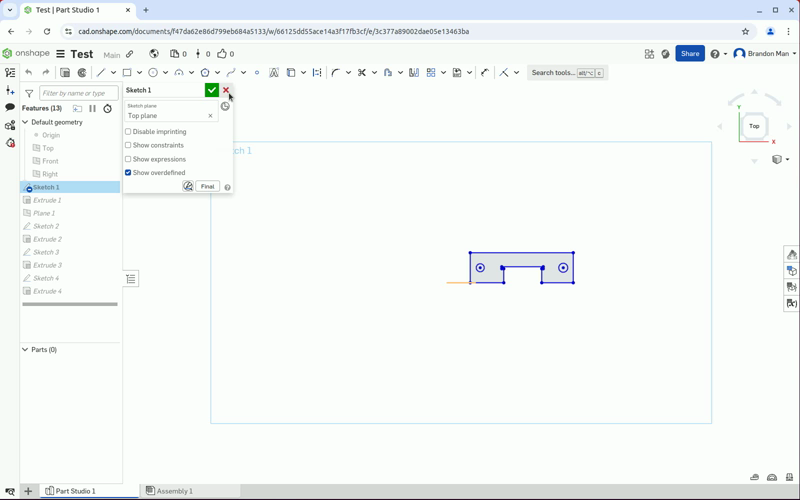
click(229, 92)
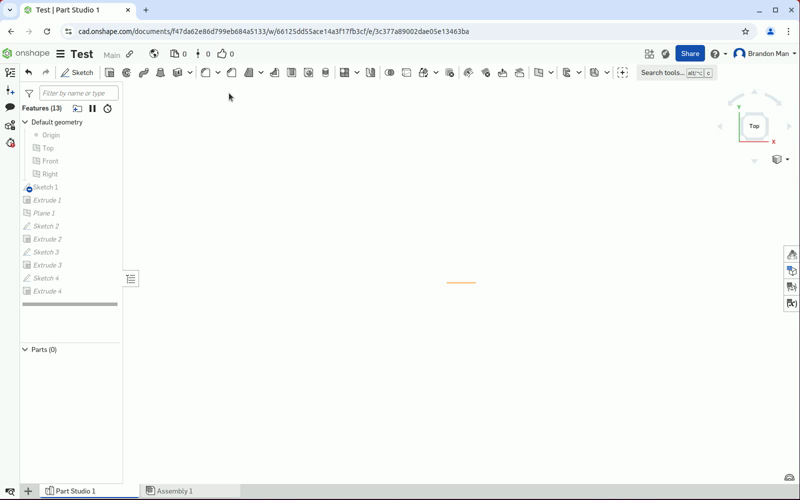
key(shift+s)
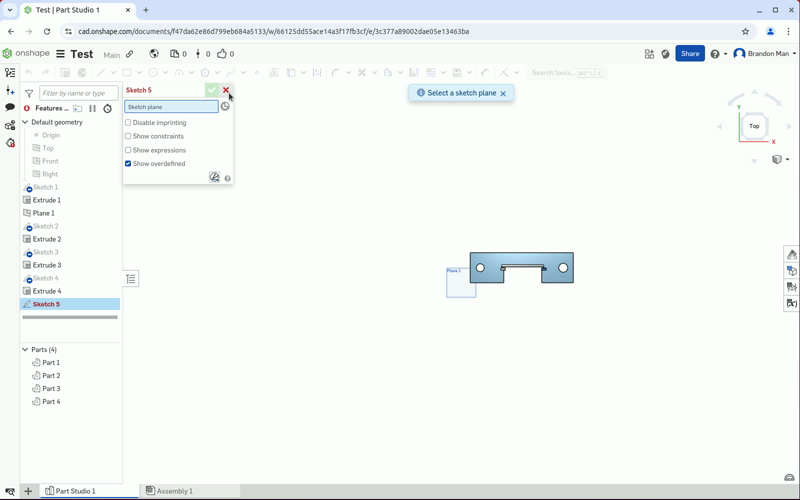
mouse_move(73, 215)
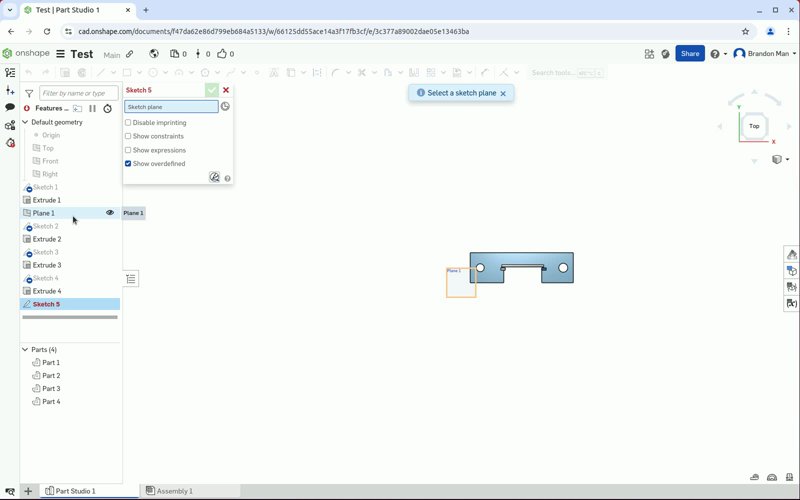
click(73, 215)
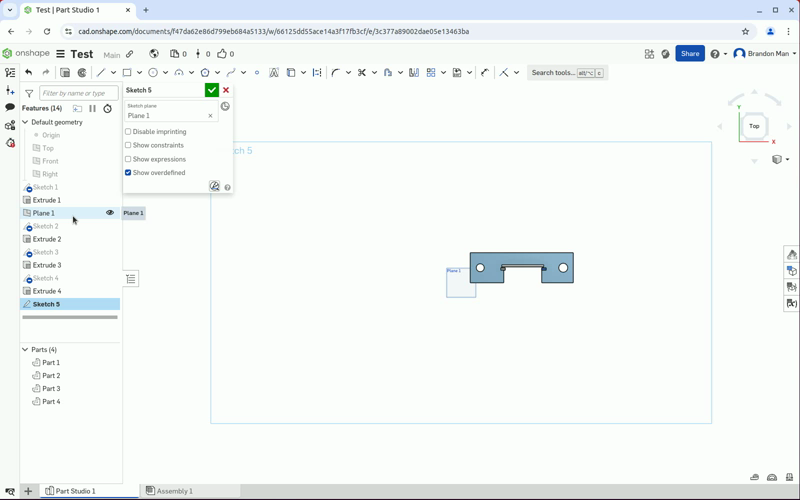
mouse_move(73, 352)
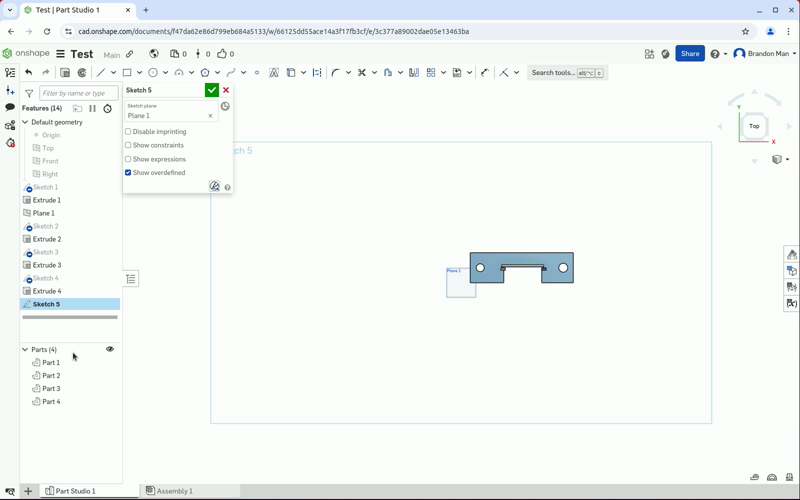
key(y)
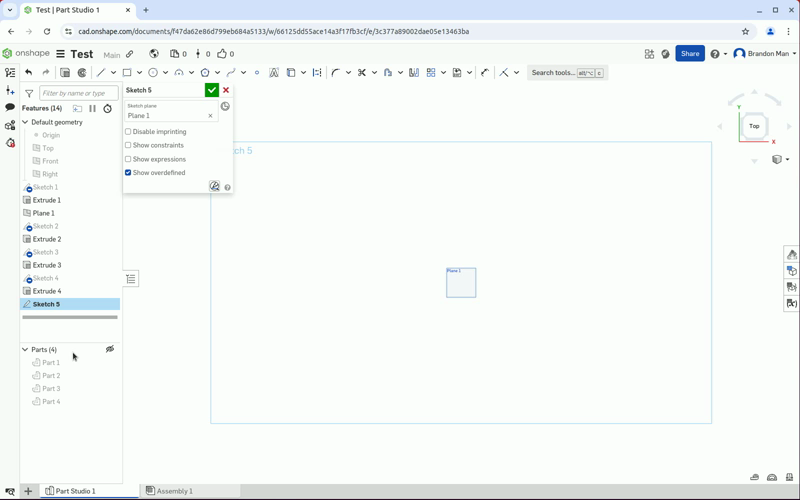
key(l)
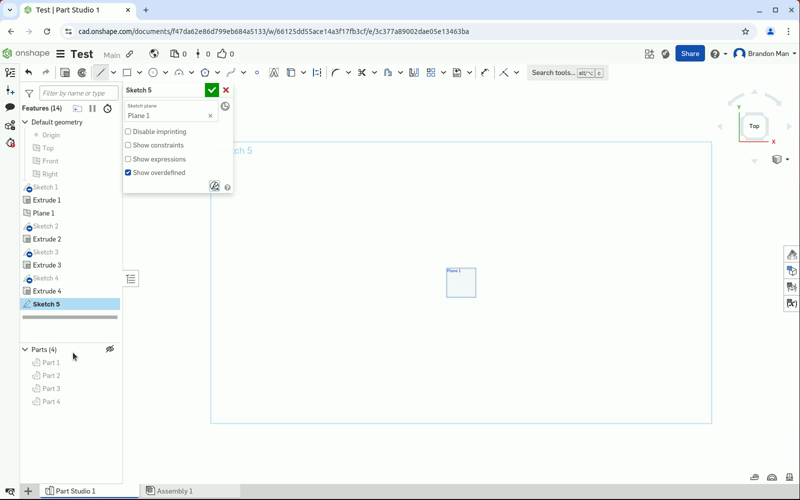
key_down(shift)
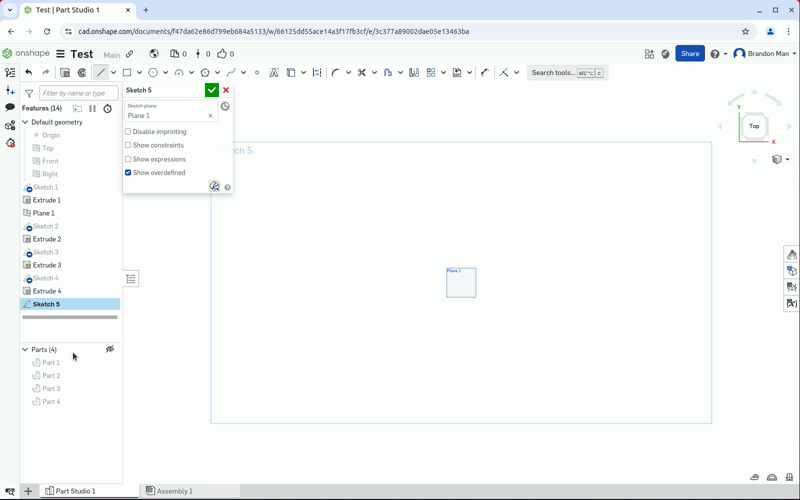
mouse_move(542, 268)
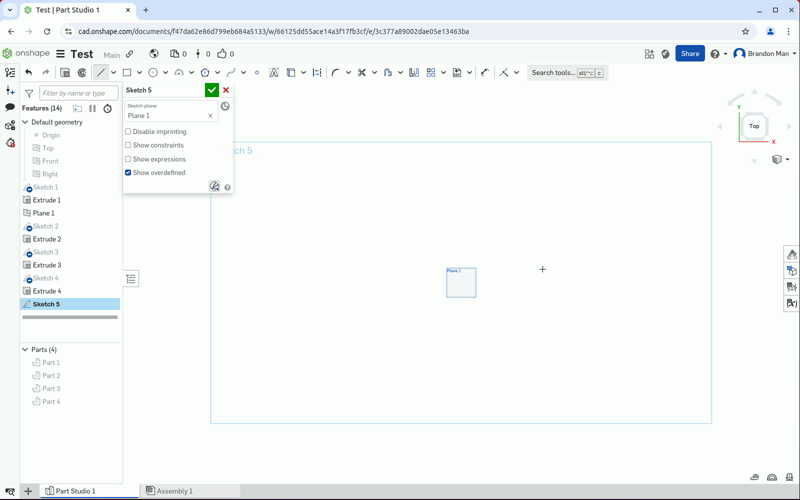
click(542, 268)
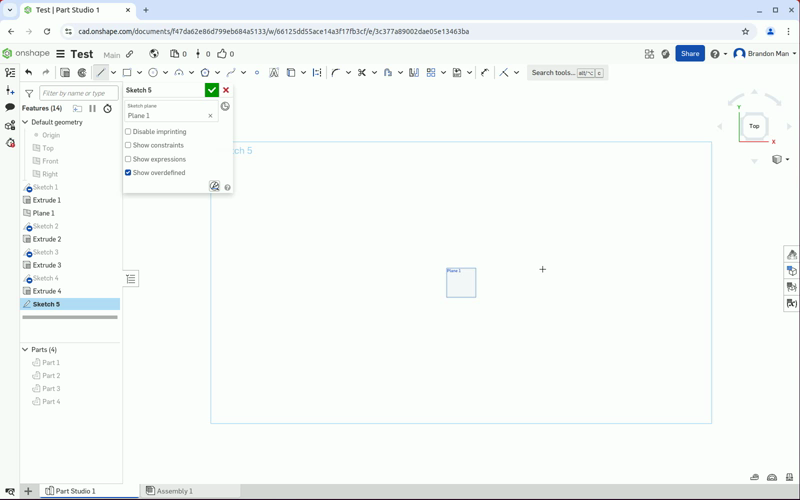
key_up(shift)
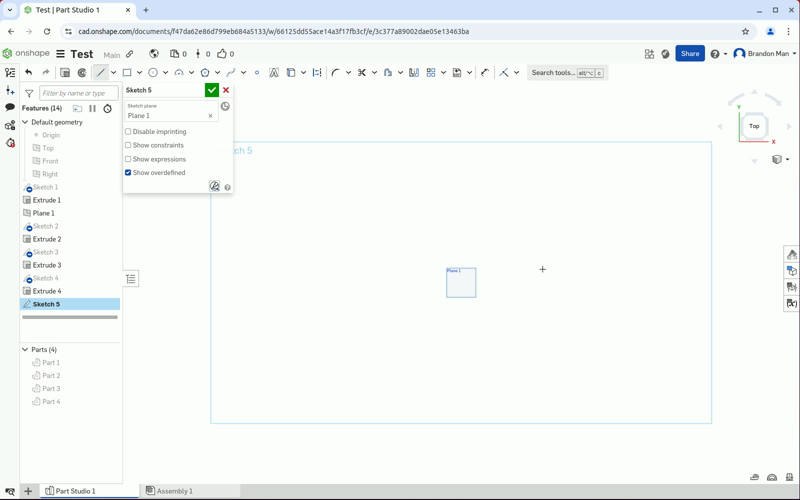
key_down(shift)
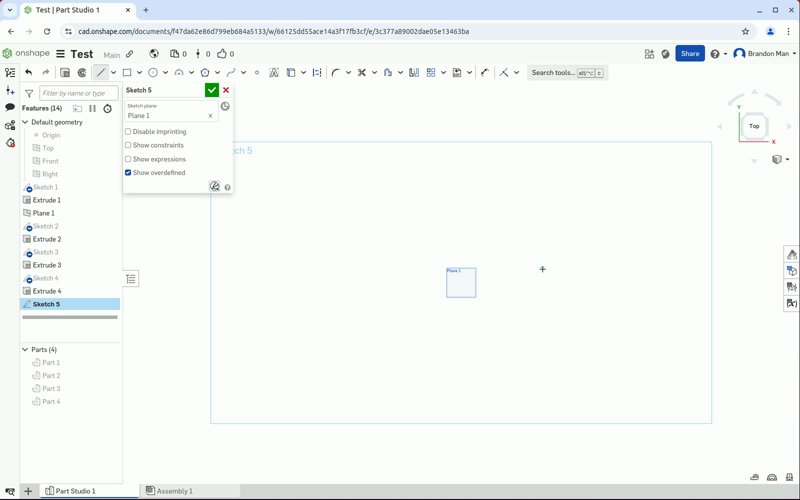
mouse_move(572, 268)
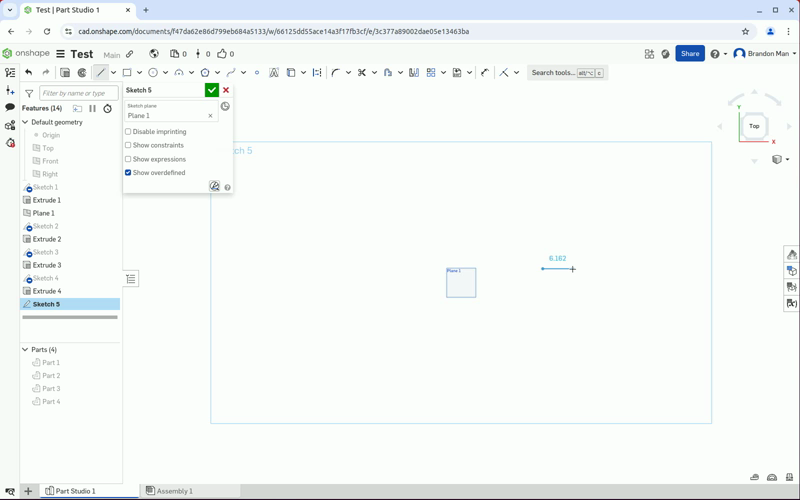
mouse_move(544, 268)
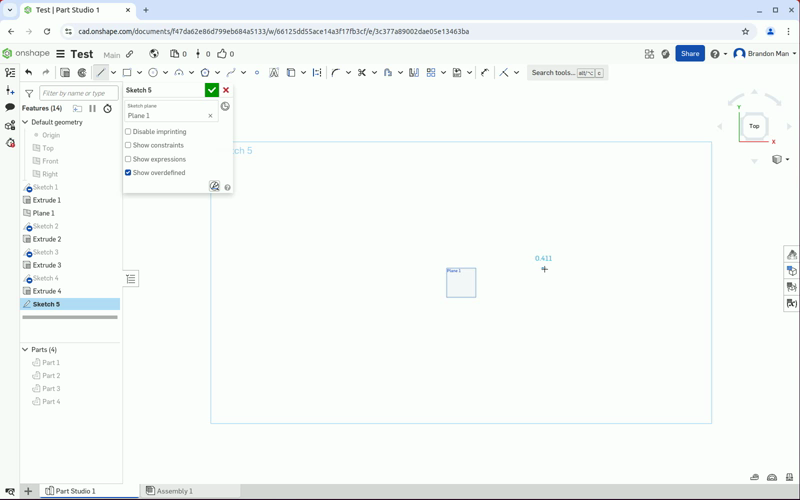
scroll(6)
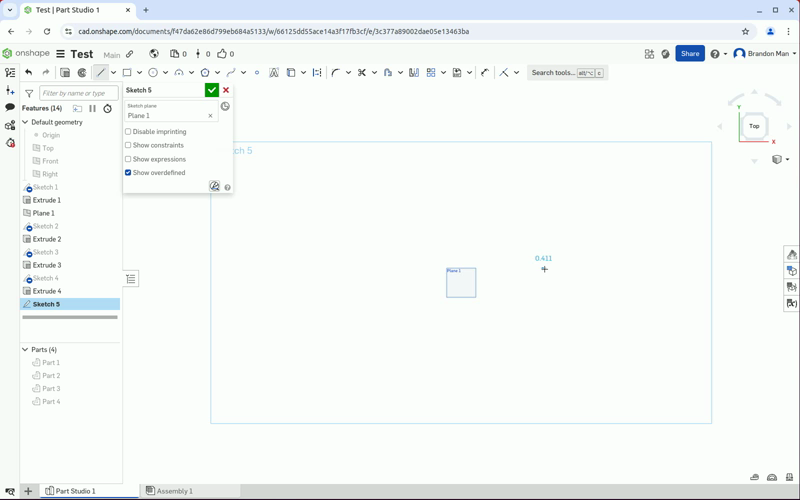
scroll(6)
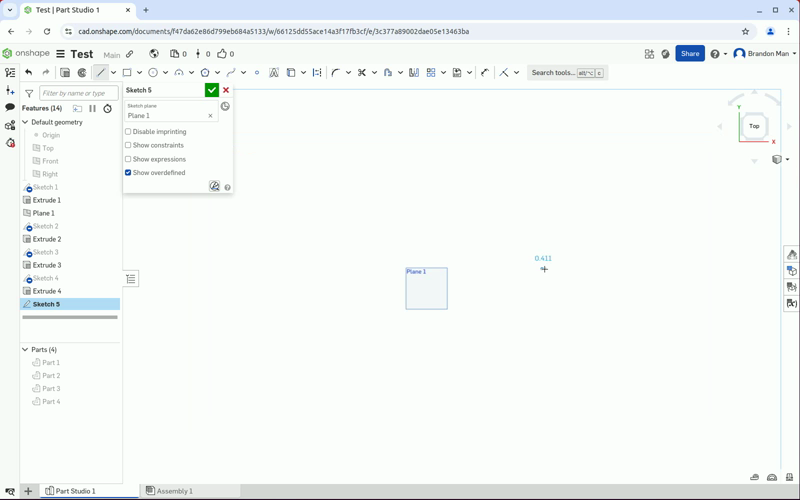
scroll(6)
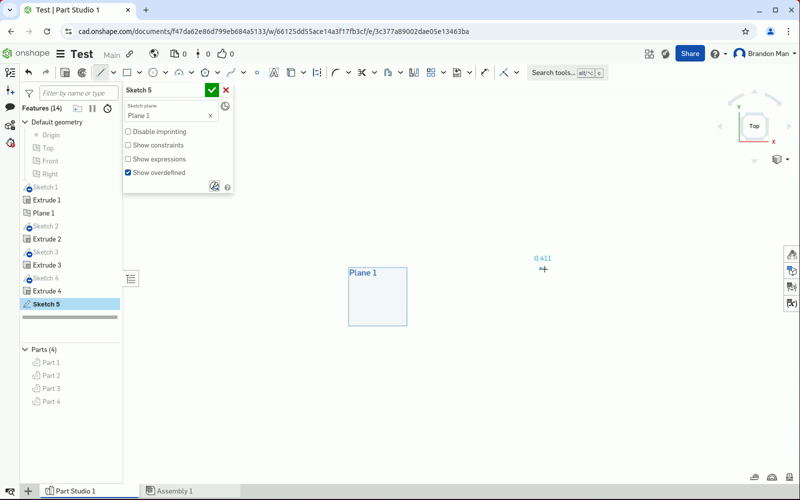
scroll(6)
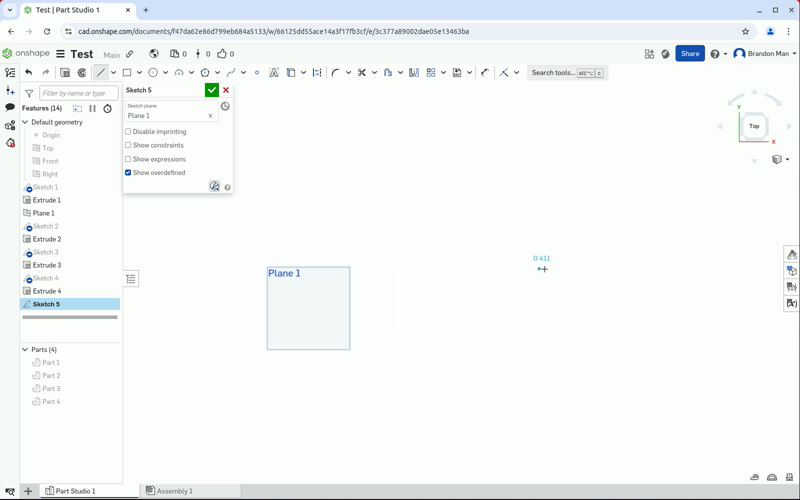
scroll(6)
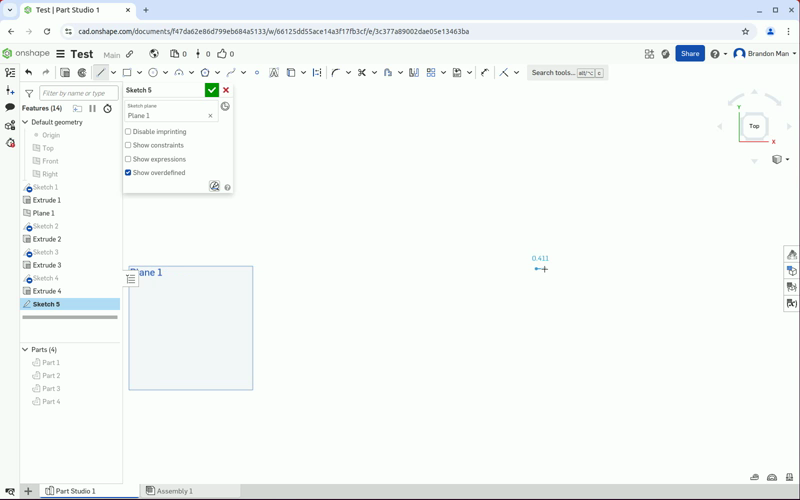
scroll(6)
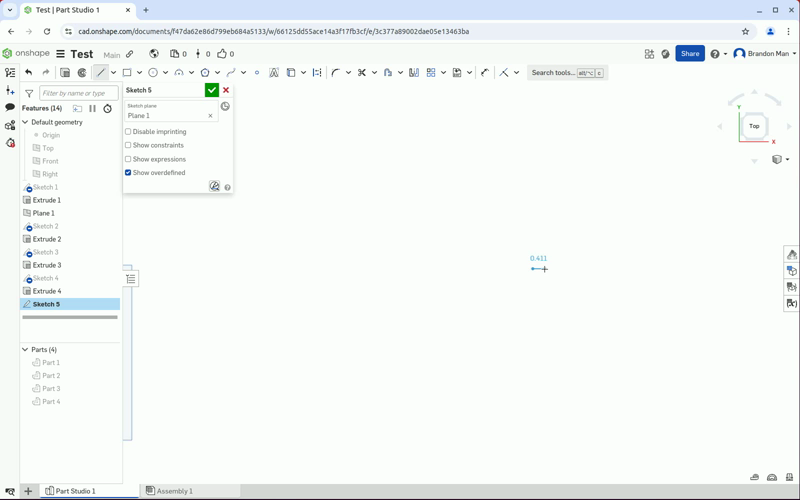
scroll(6)
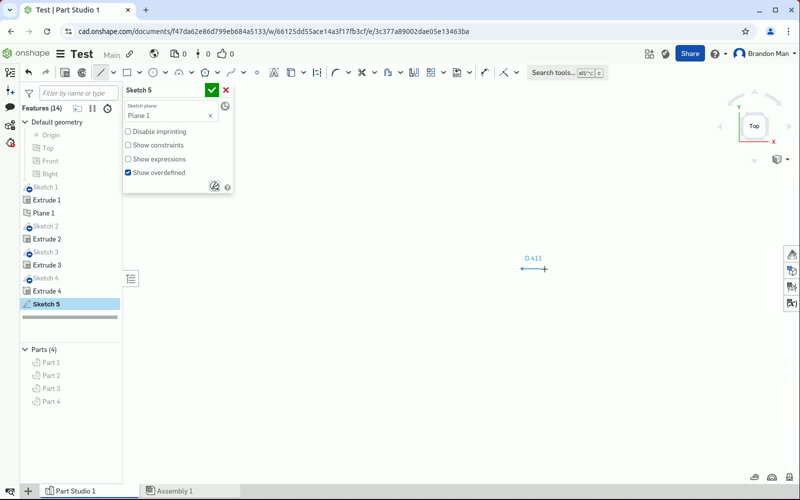
click(544, 268)
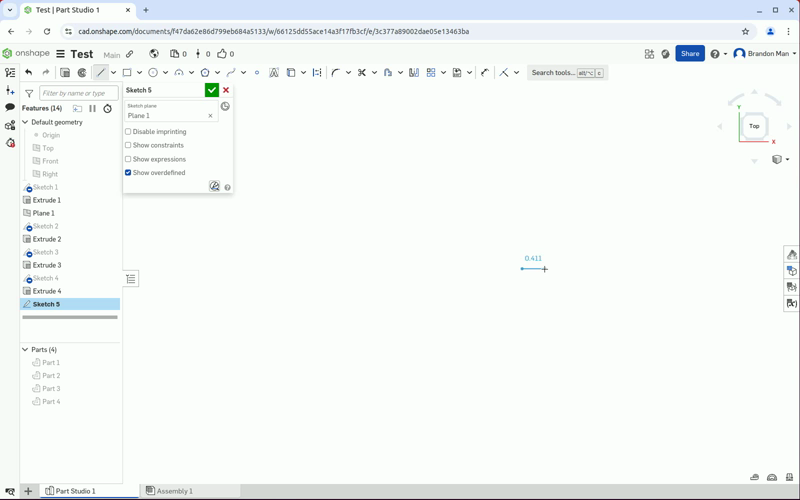
scroll(-6)
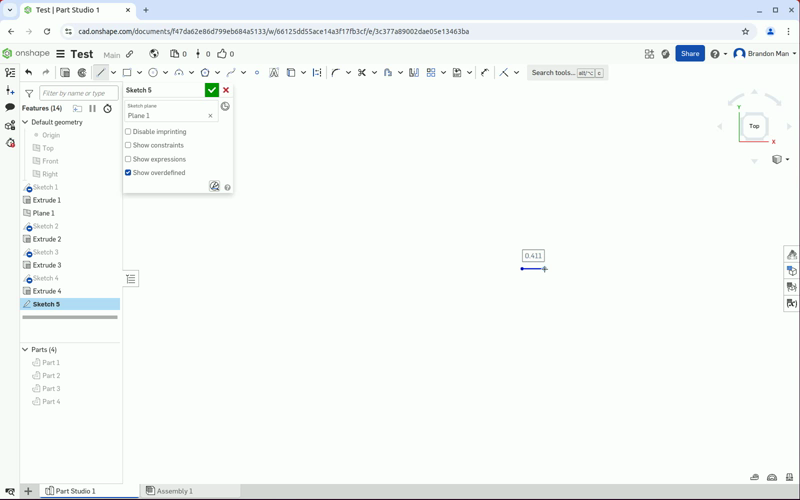
scroll(-6)
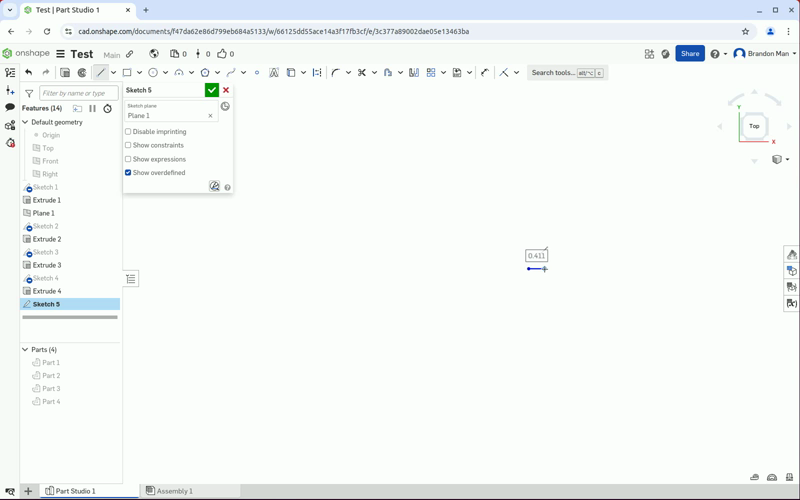
scroll(-6)
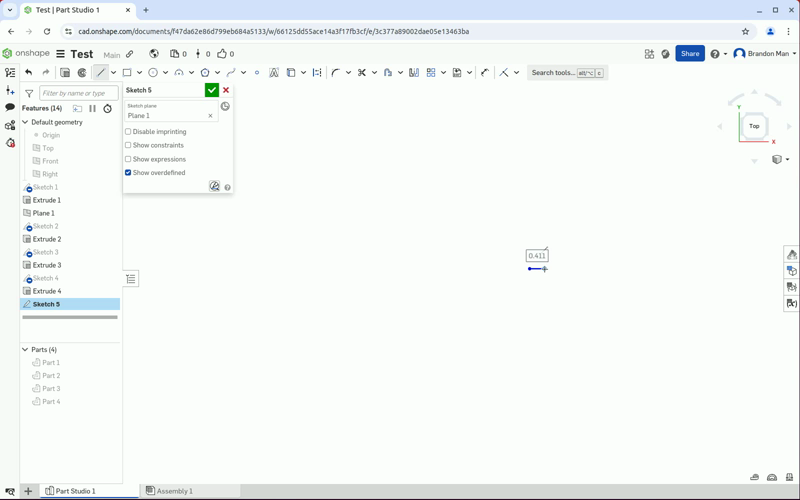
scroll(-6)
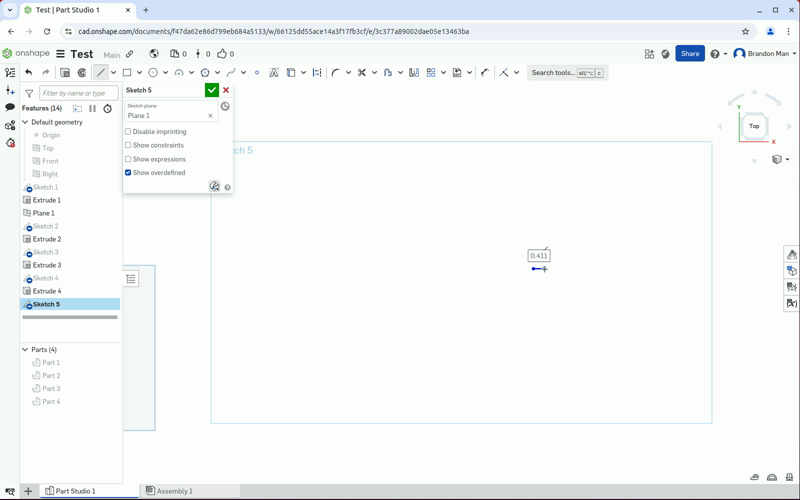
scroll(-6)
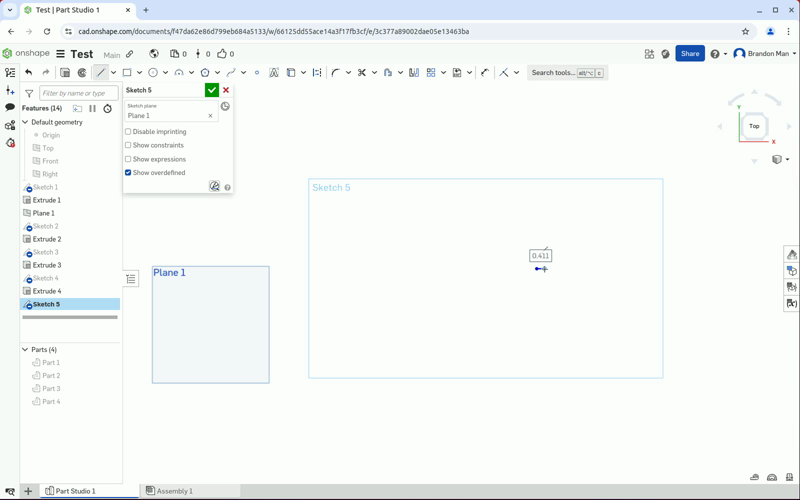
scroll(-6)
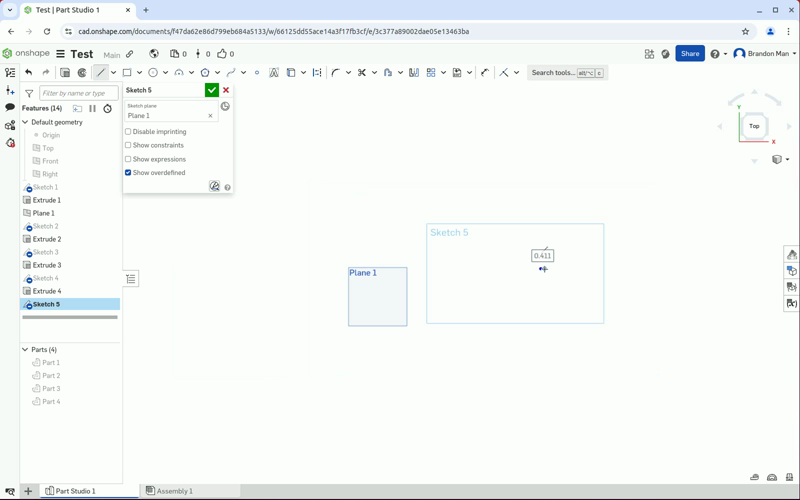
scroll(-6)
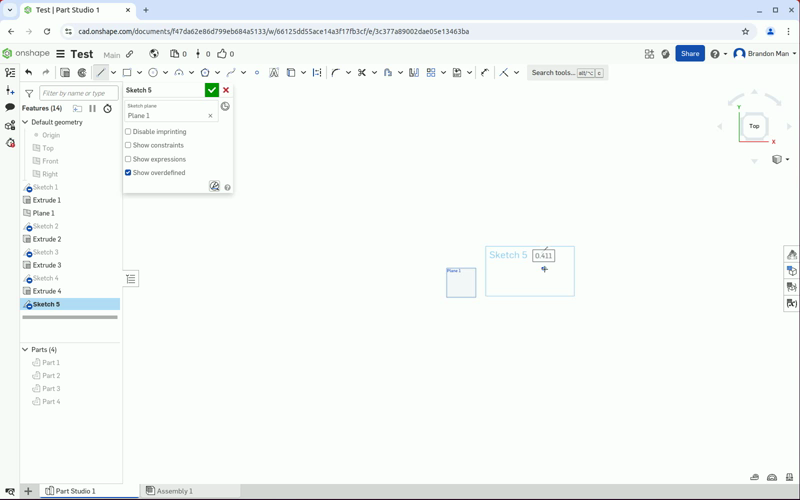
key_up(shift)
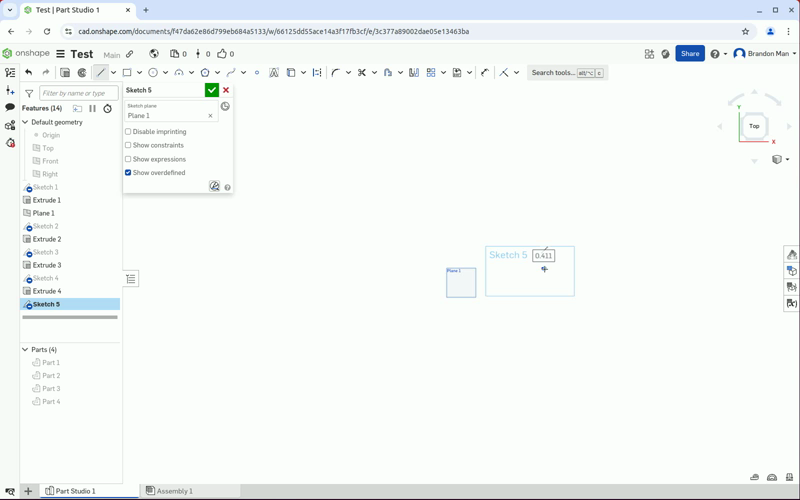
key_down(shift)
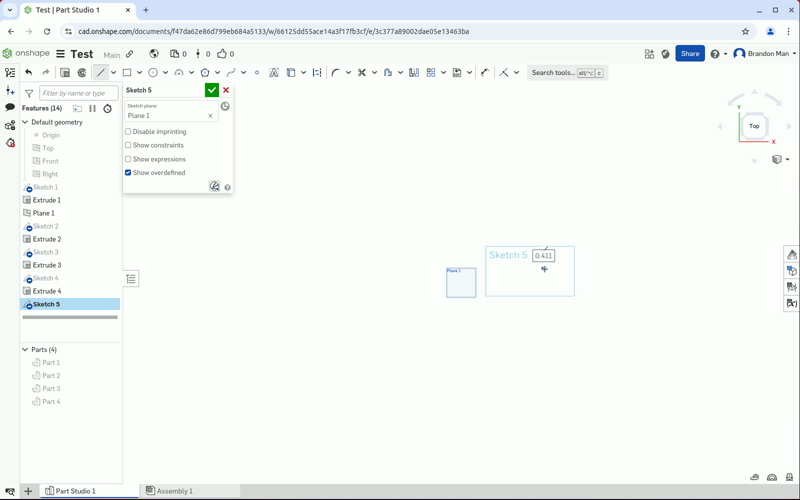
mouse_move(574, 268)
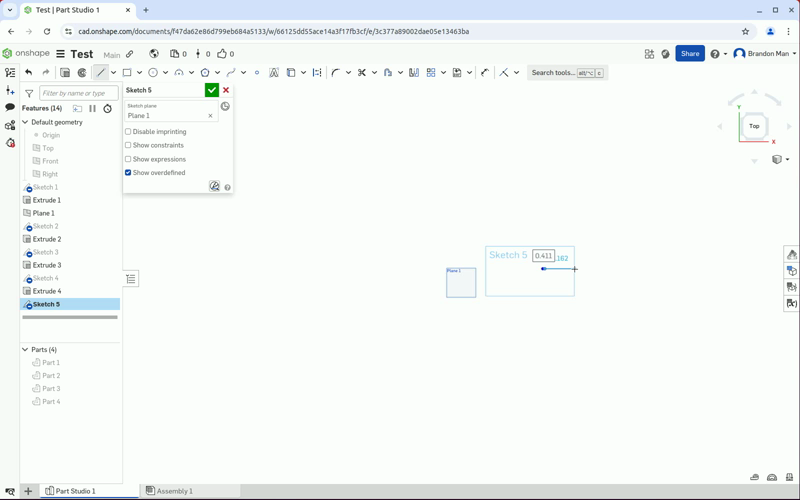
mouse_move(544, 264)
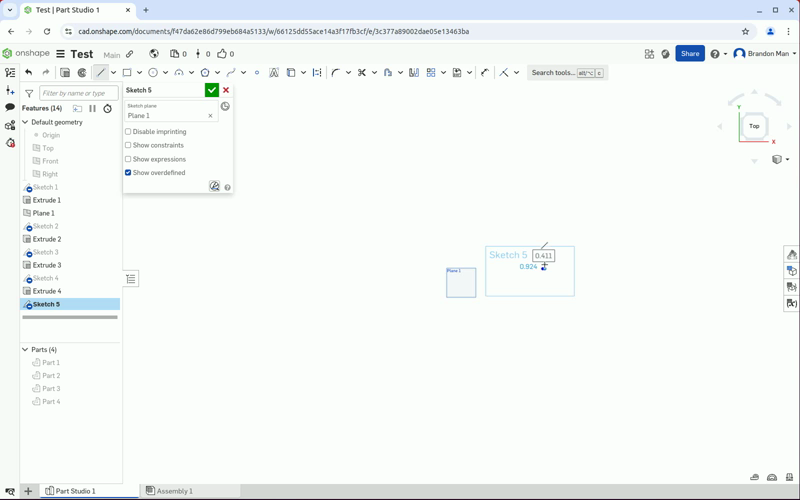
scroll(6)
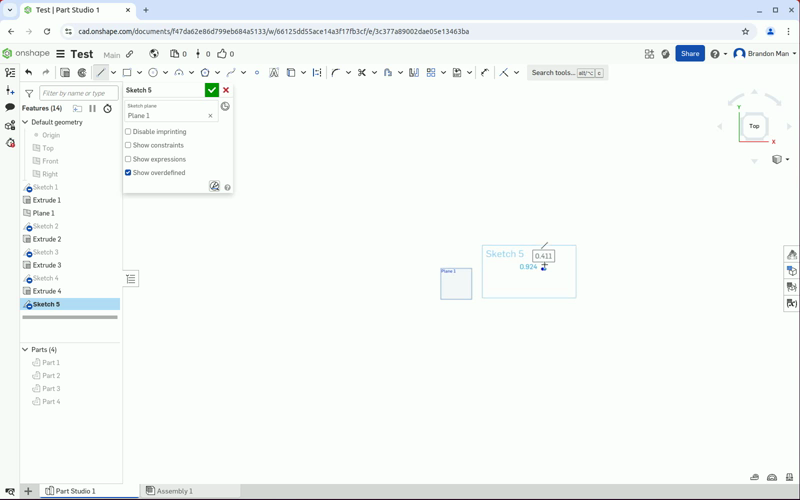
scroll(6)
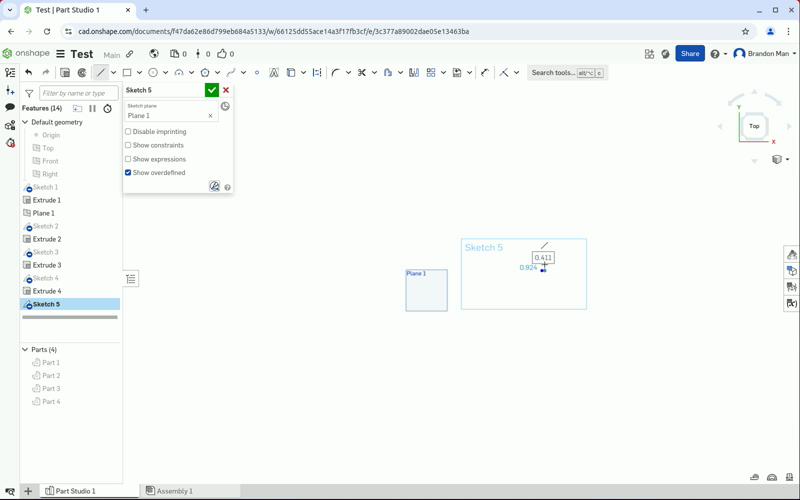
scroll(6)
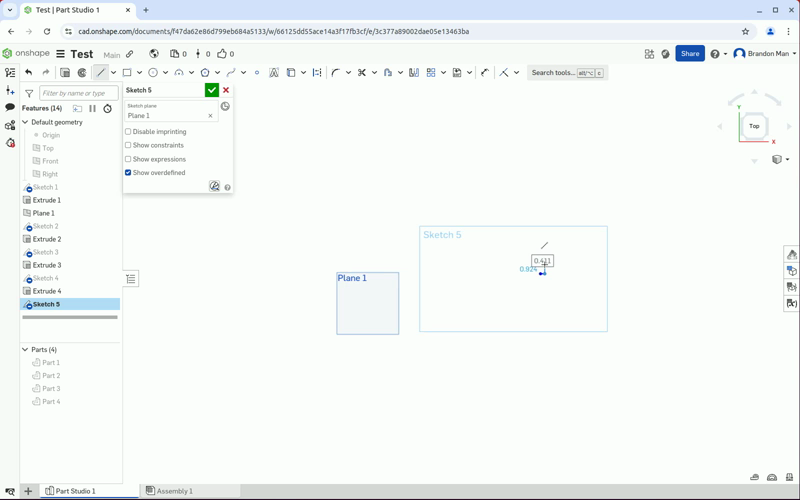
scroll(6)
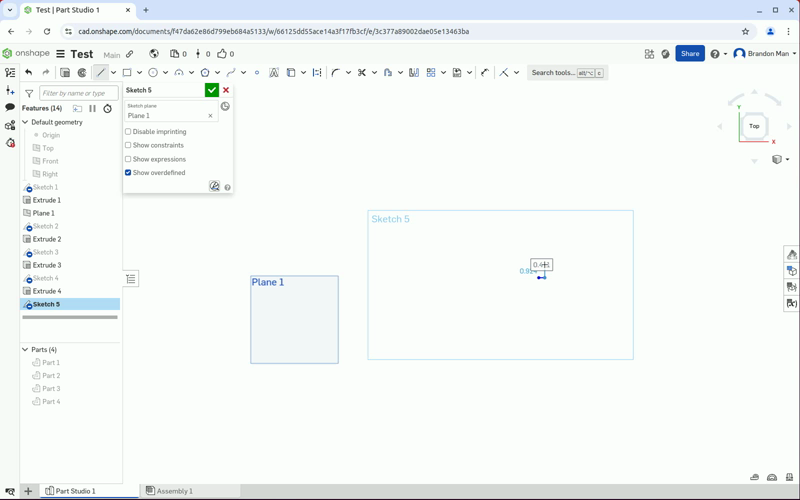
scroll(6)
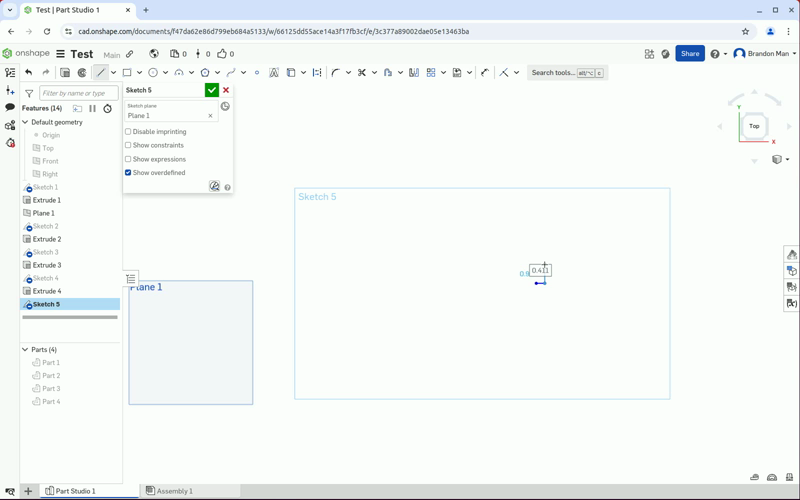
scroll(6)
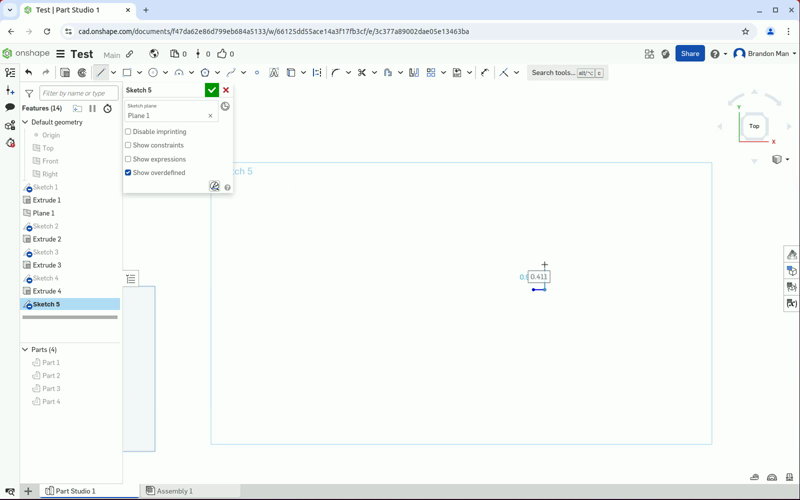
scroll(6)
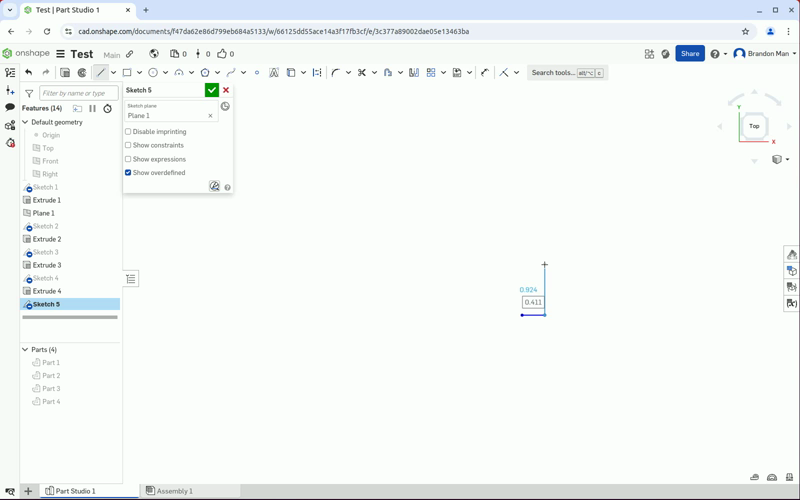
click(544, 264)
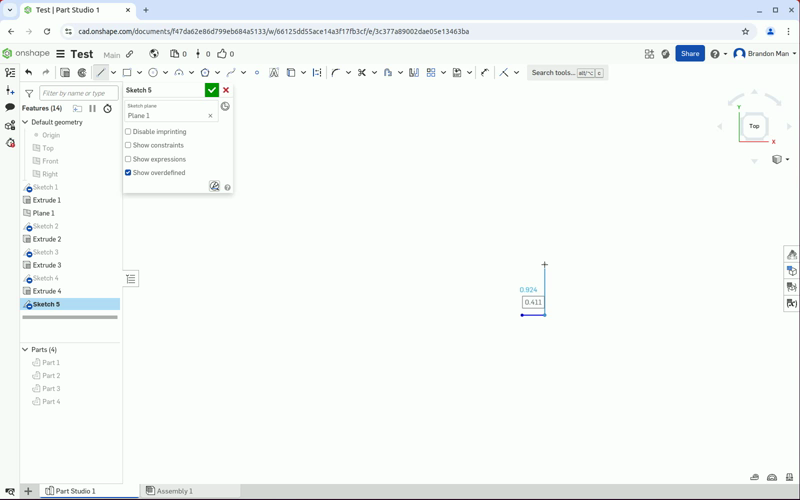
scroll(-6)
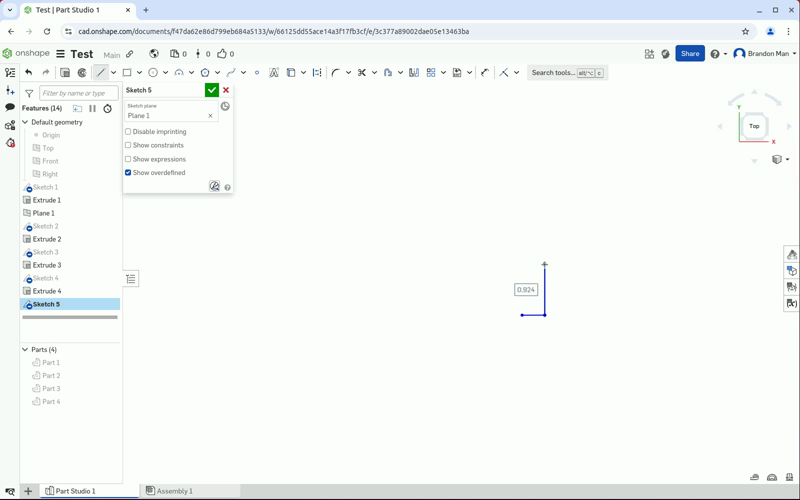
scroll(-6)
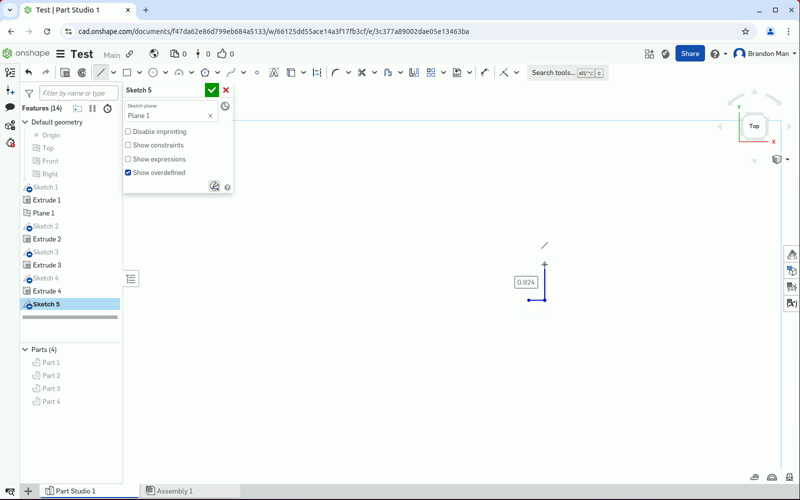
scroll(-6)
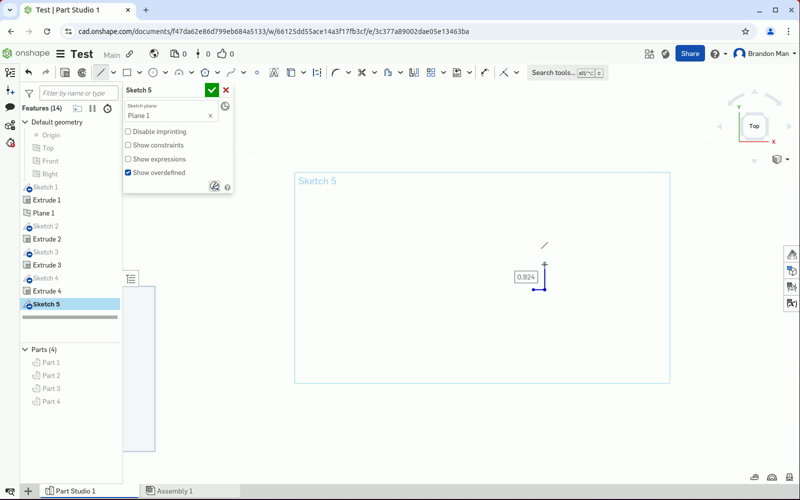
scroll(-6)
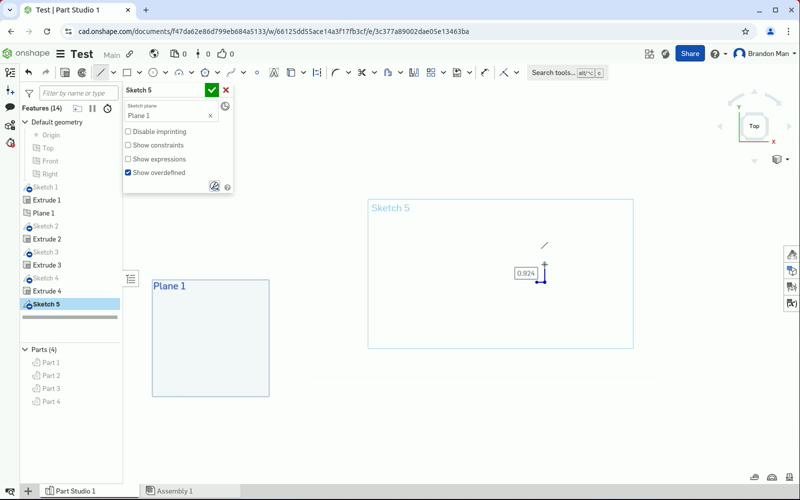
scroll(-6)
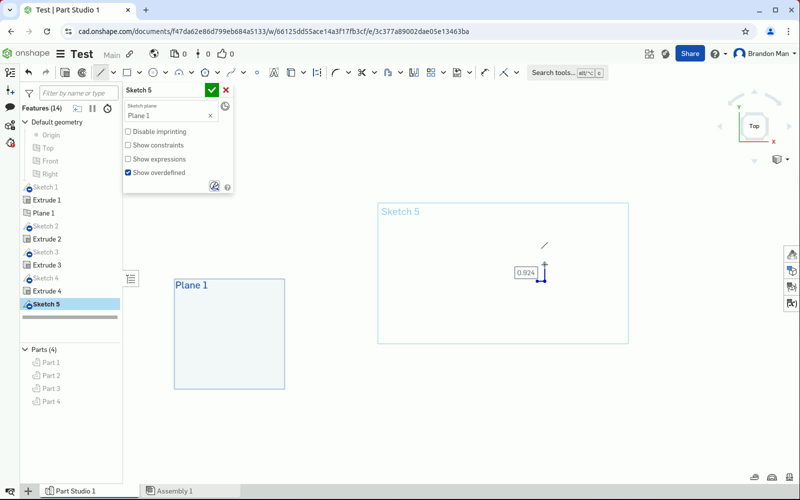
scroll(-6)
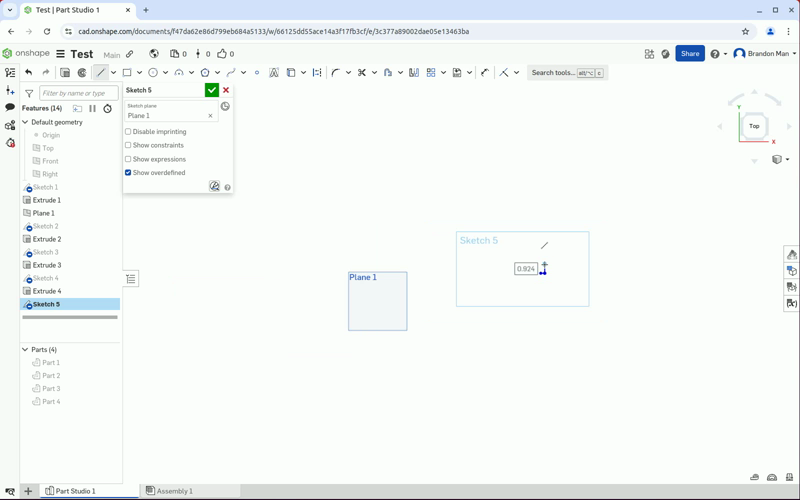
scroll(-6)
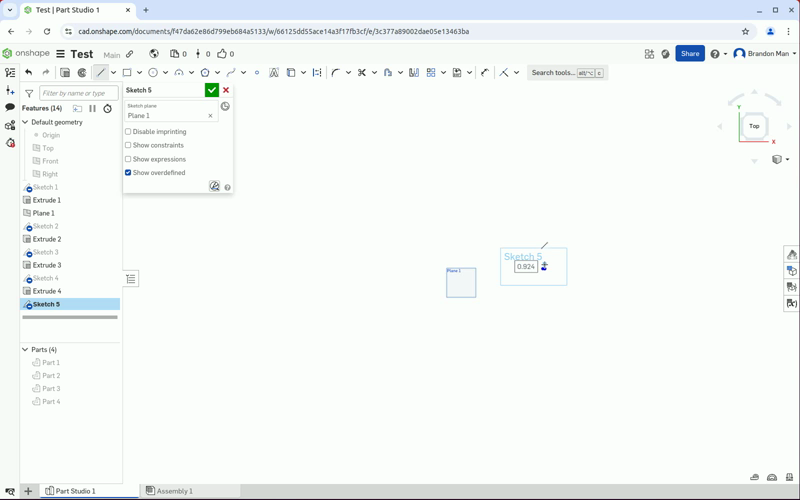
key_up(shift)
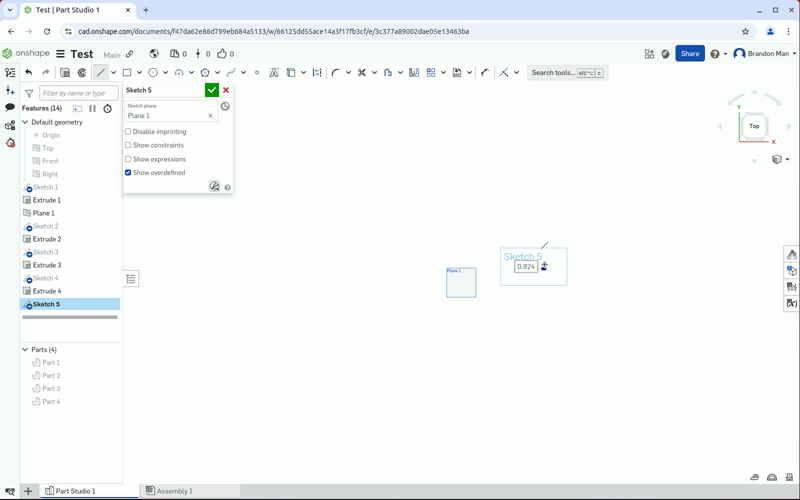
key_down(shift)
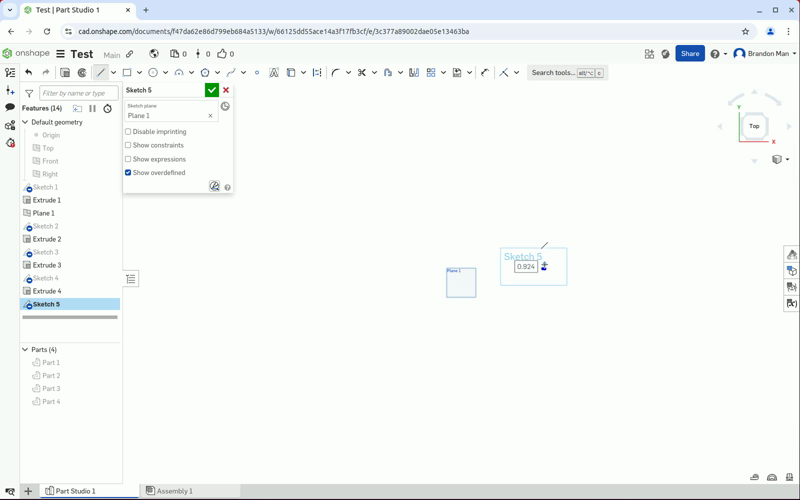
mouse_move(574, 264)
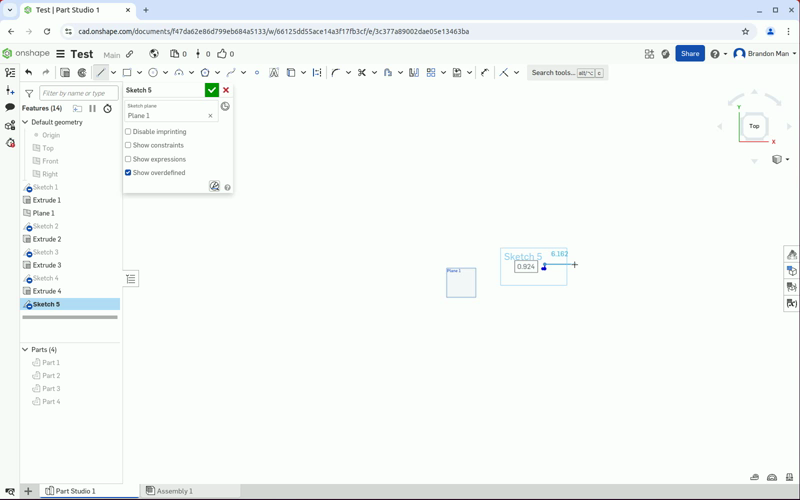
mouse_move(542, 264)
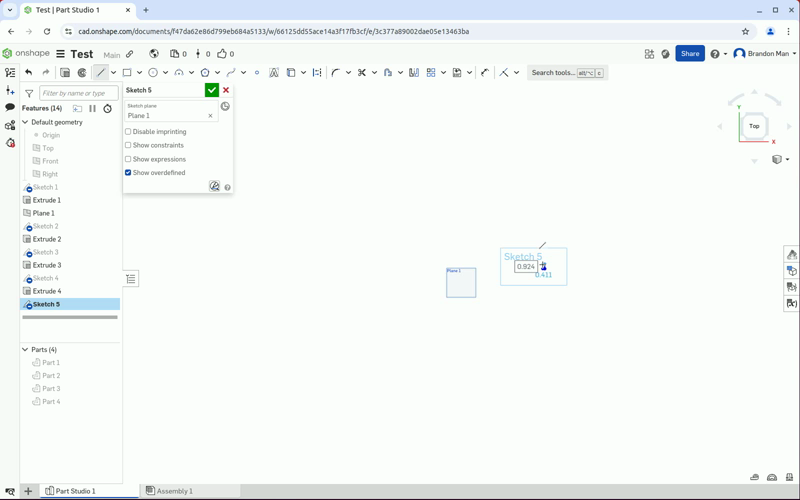
scroll(6)
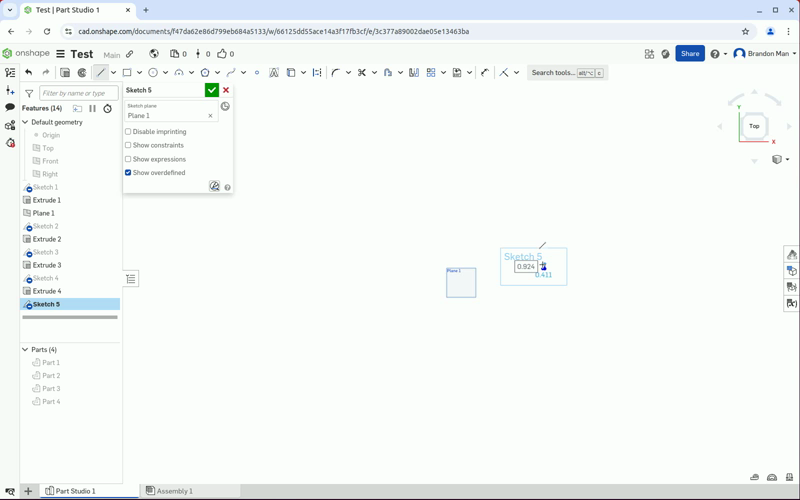
scroll(6)
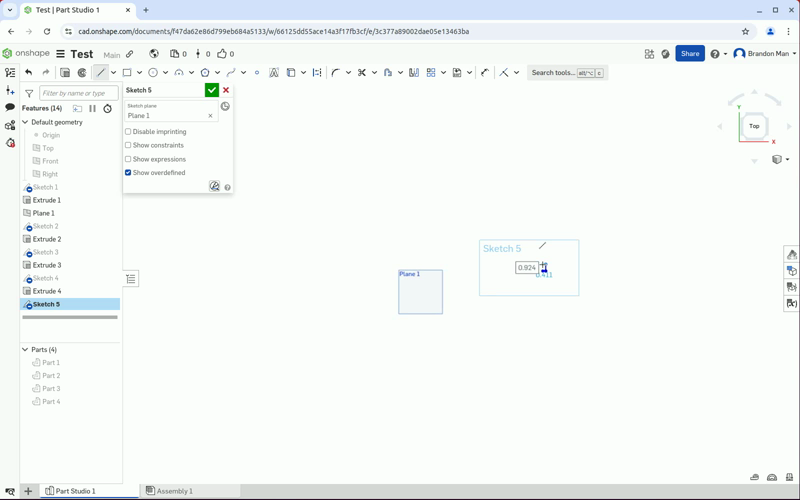
scroll(6)
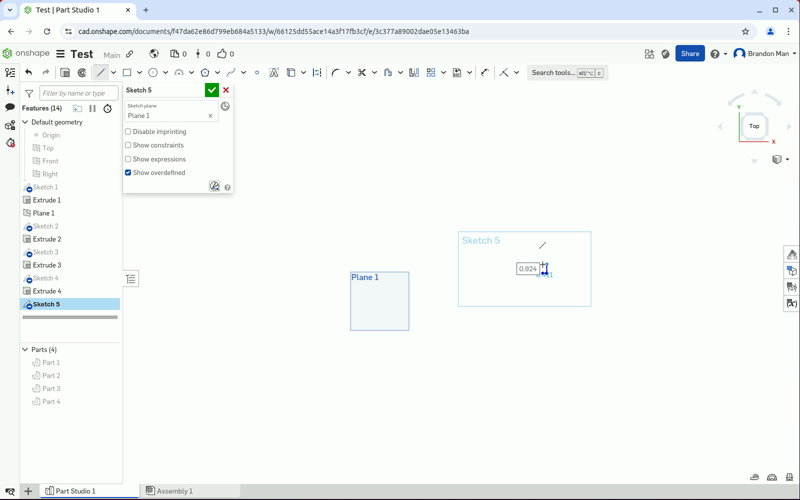
scroll(6)
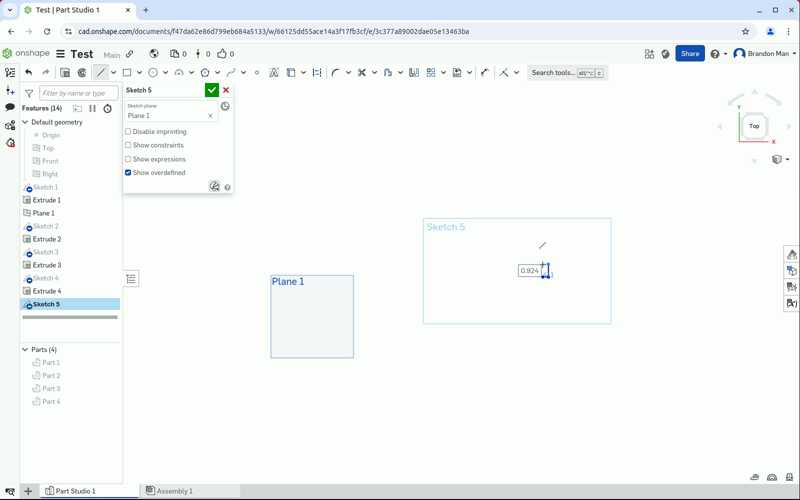
scroll(6)
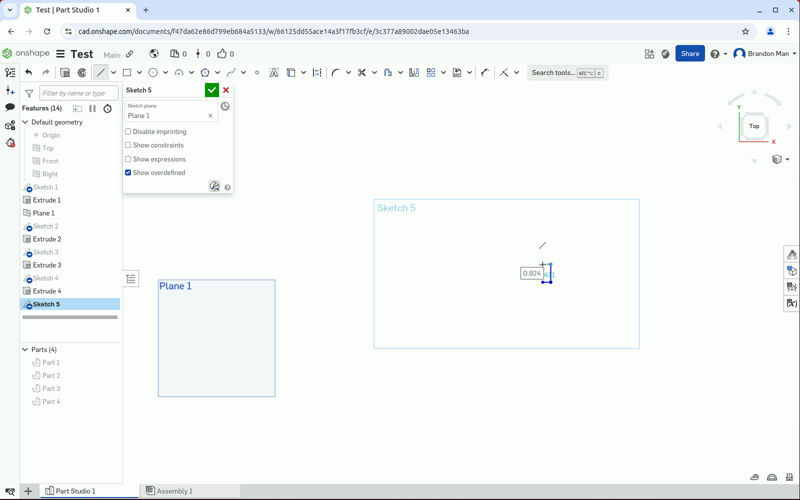
scroll(6)
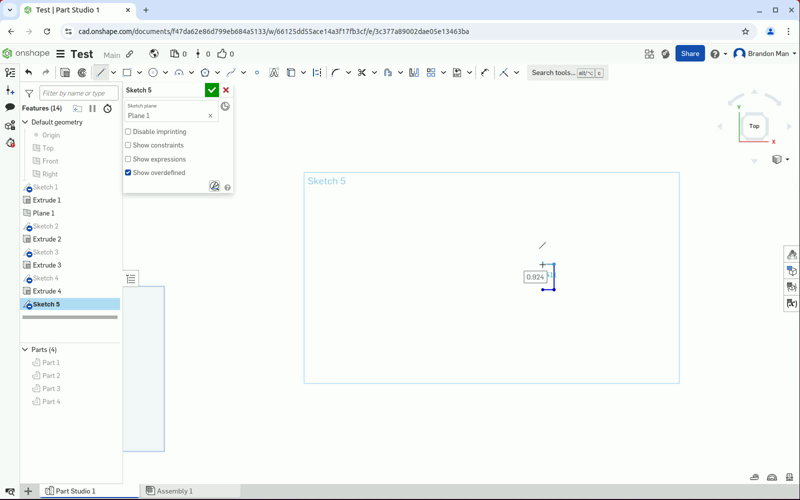
scroll(6)
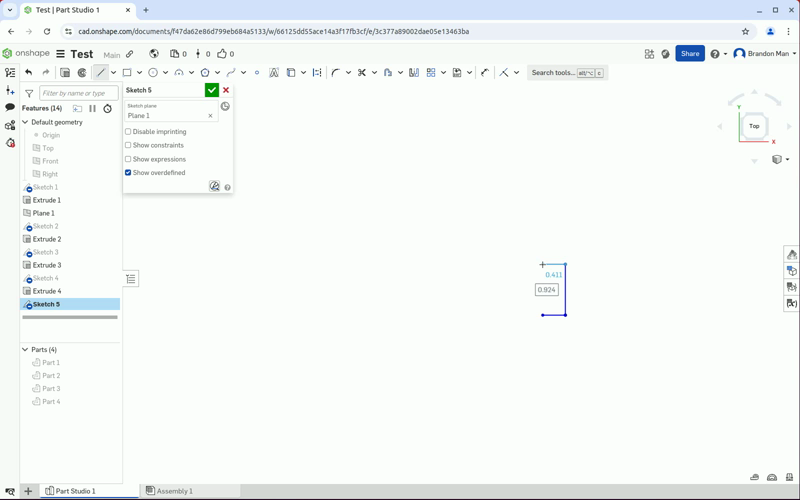
click(542, 264)
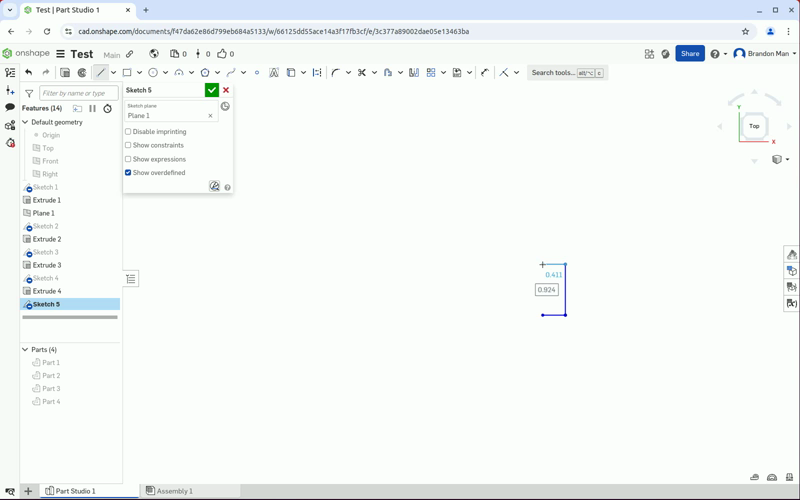
scroll(-6)
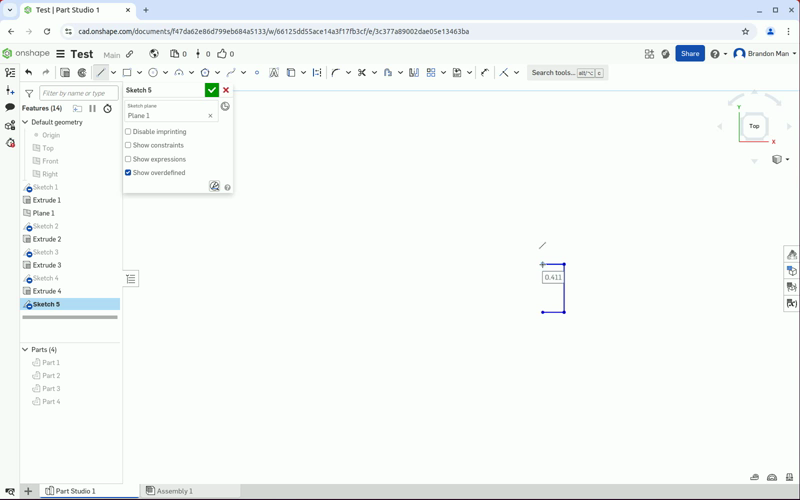
scroll(-6)
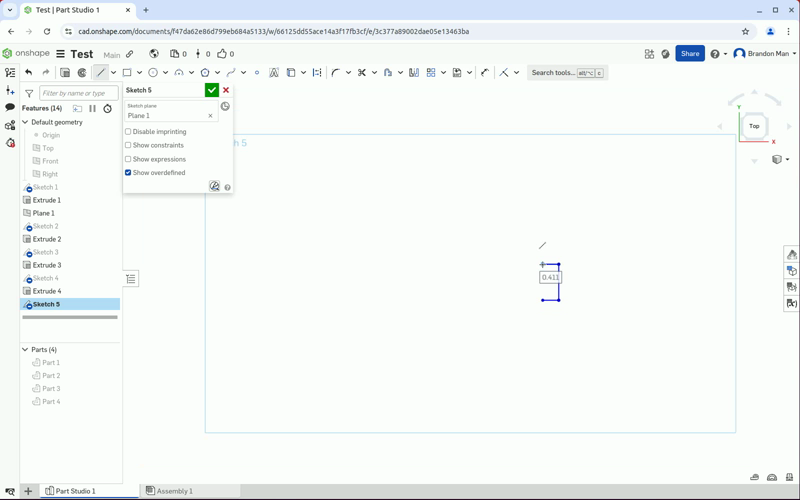
scroll(-6)
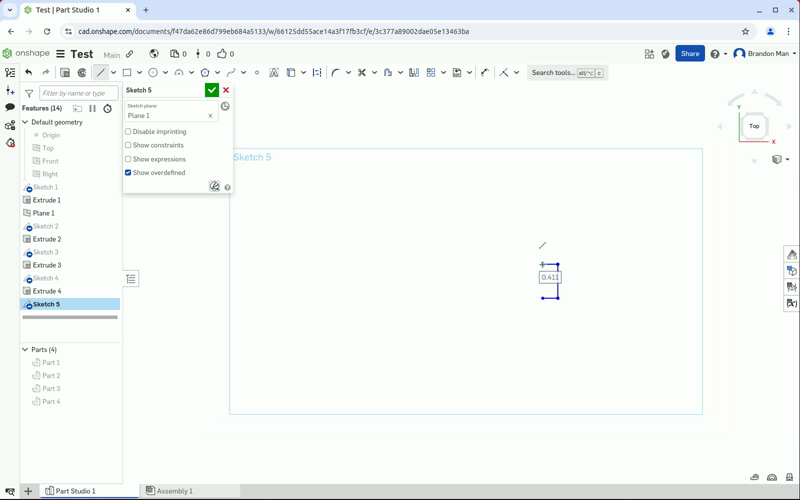
scroll(-6)
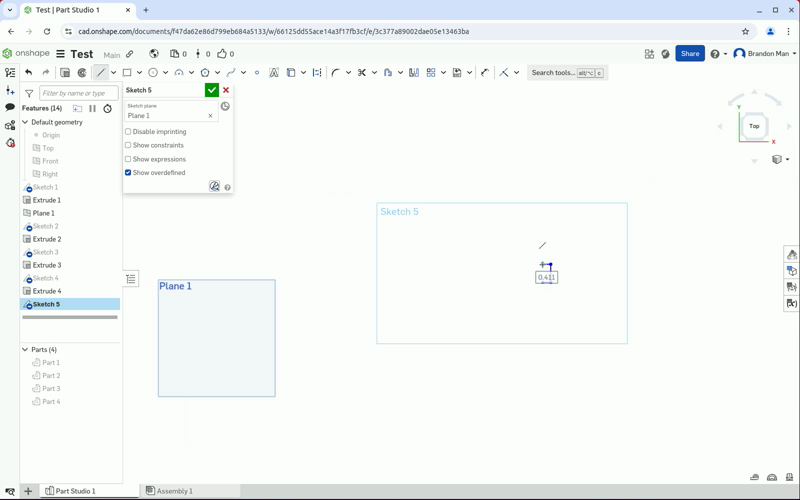
scroll(-6)
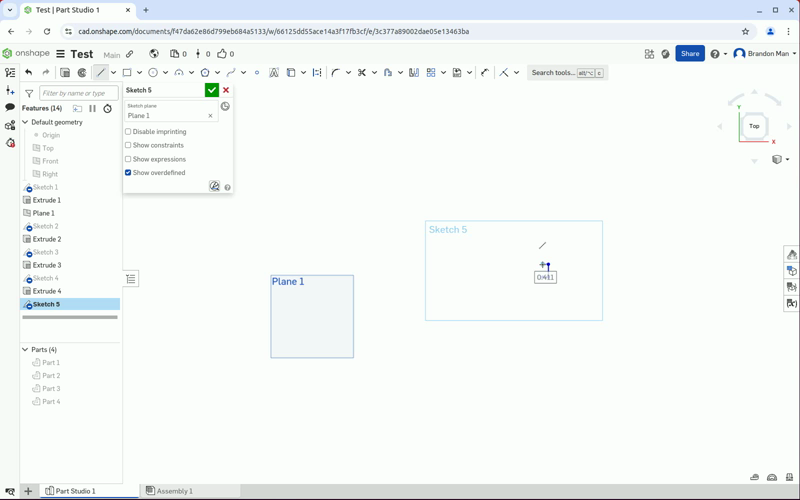
scroll(-6)
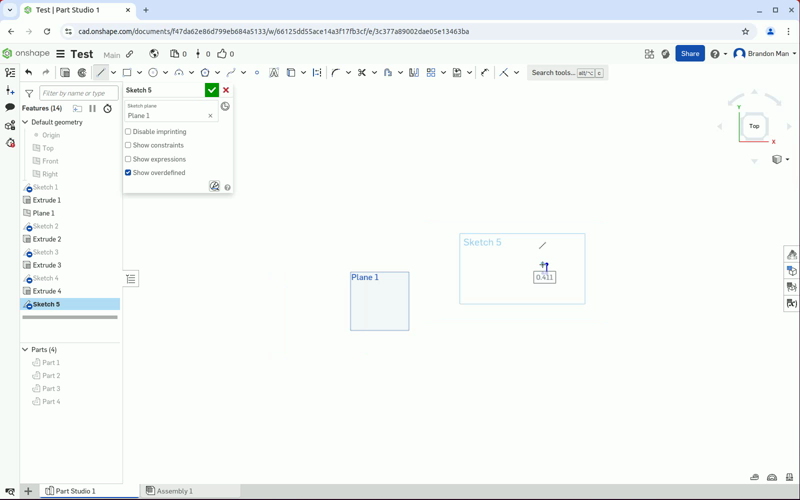
scroll(-6)
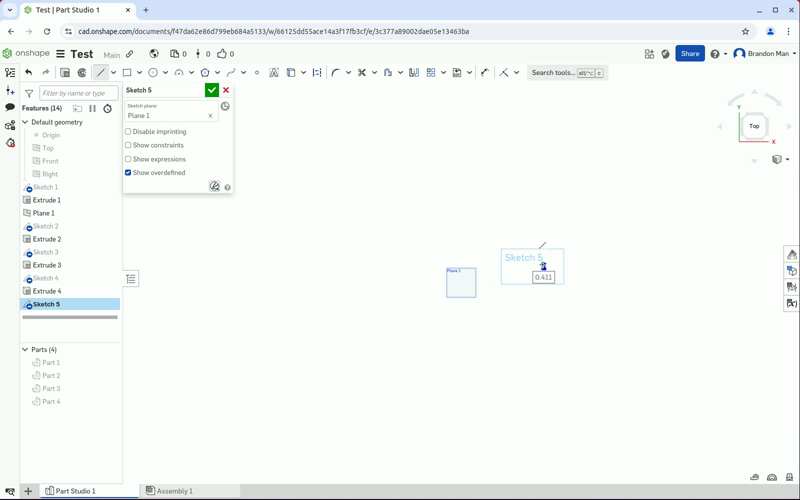
key_up(shift)
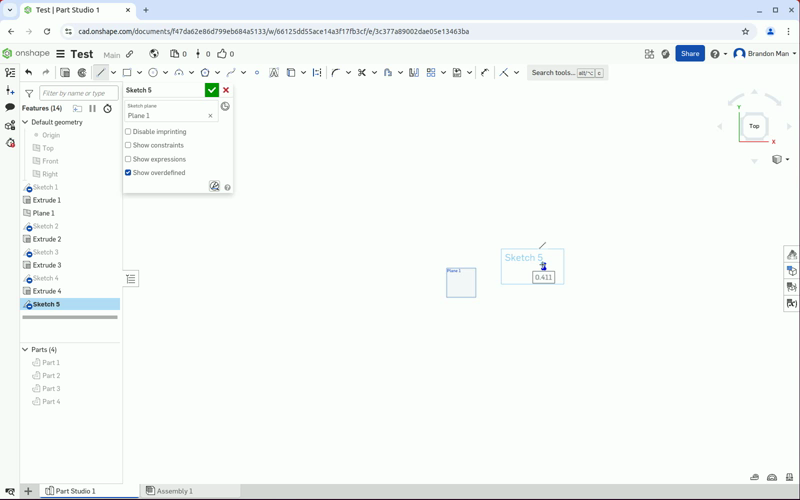
key_down(shift)
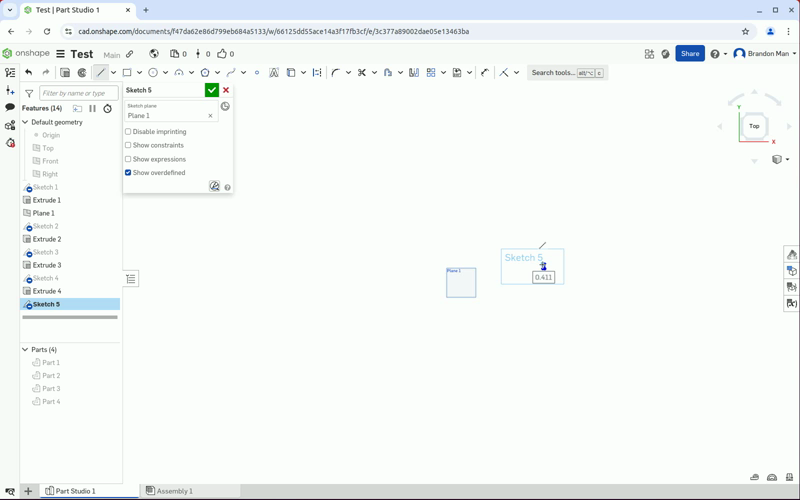
mouse_move(572, 264)
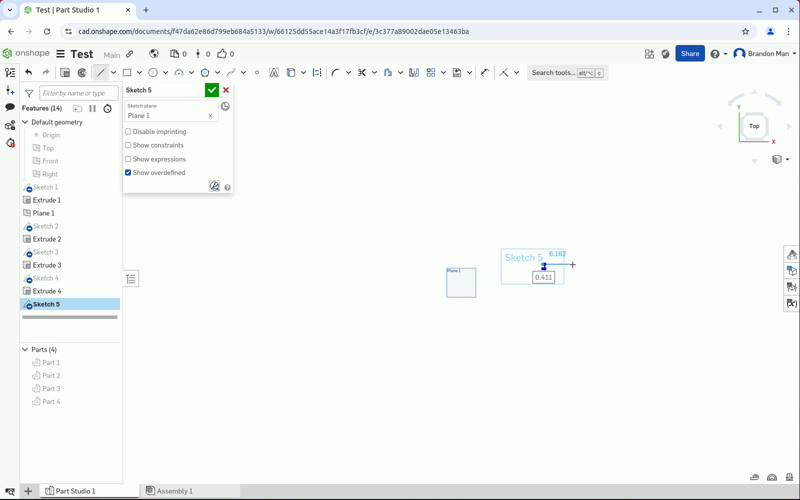
mouse_move(542, 266)
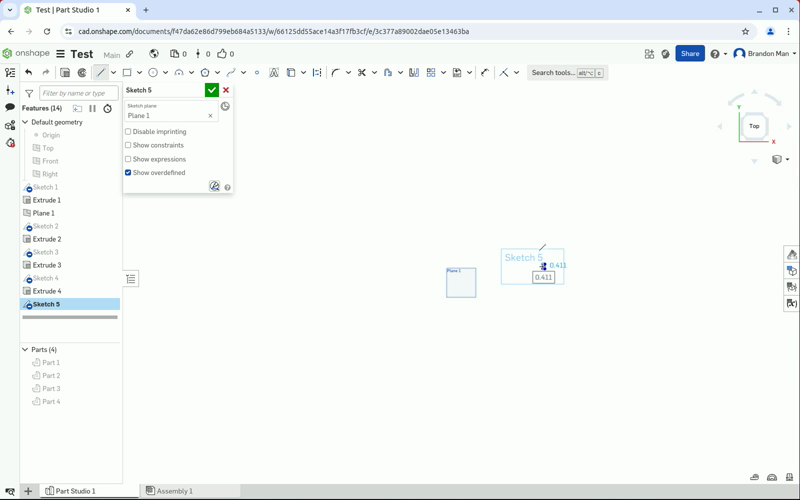
scroll(6)
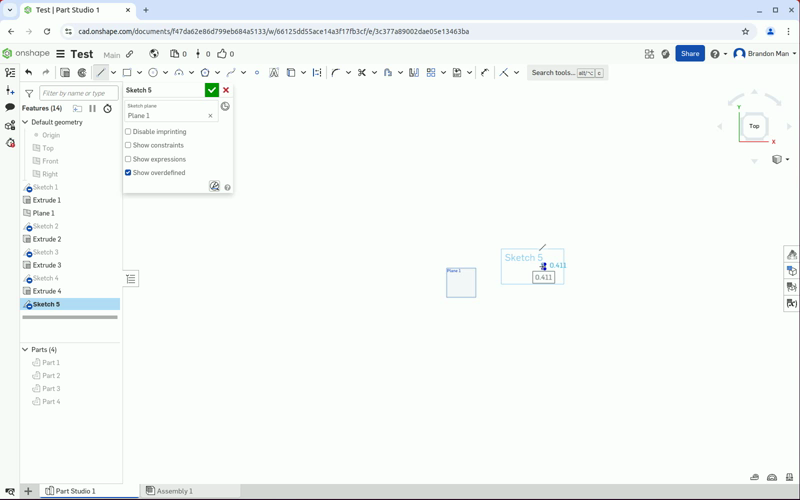
scroll(6)
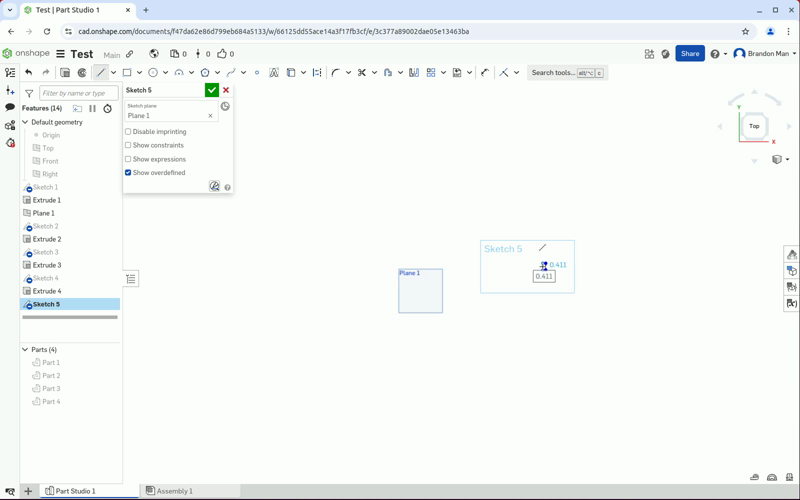
scroll(6)
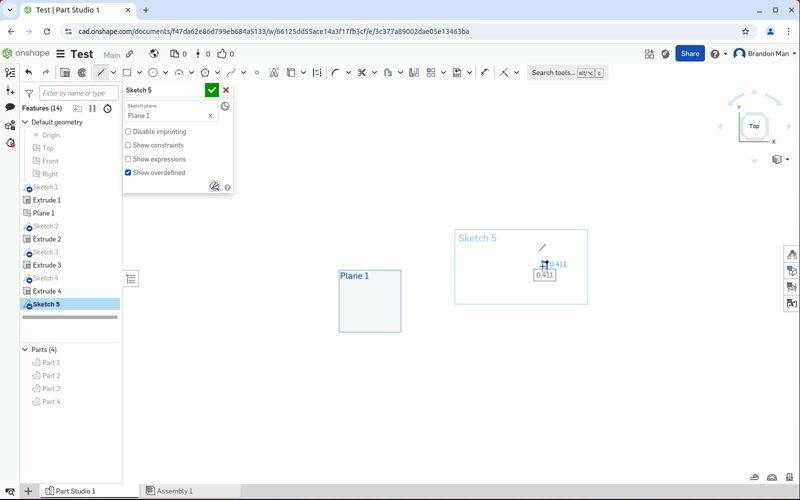
scroll(6)
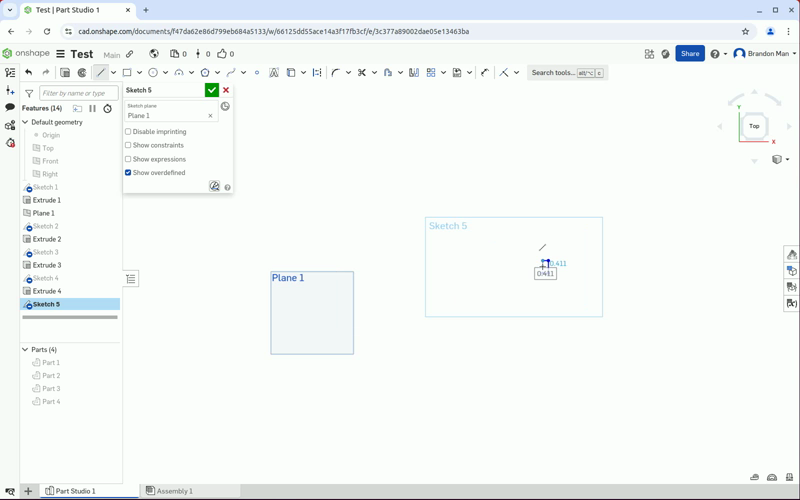
scroll(6)
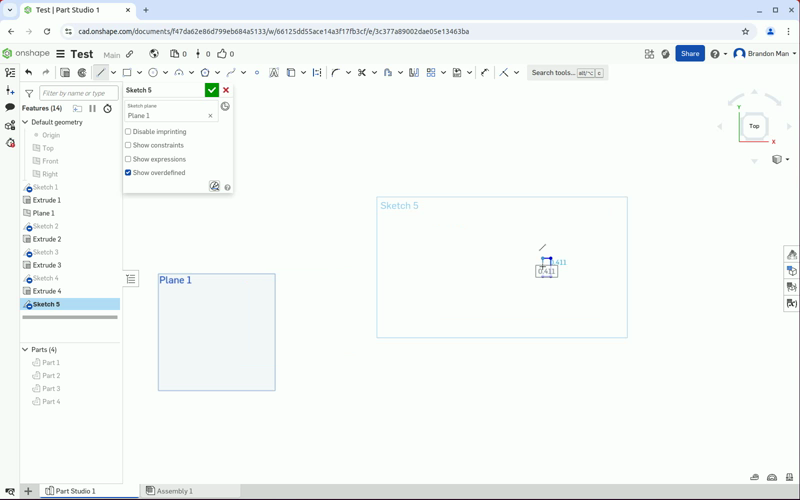
scroll(6)
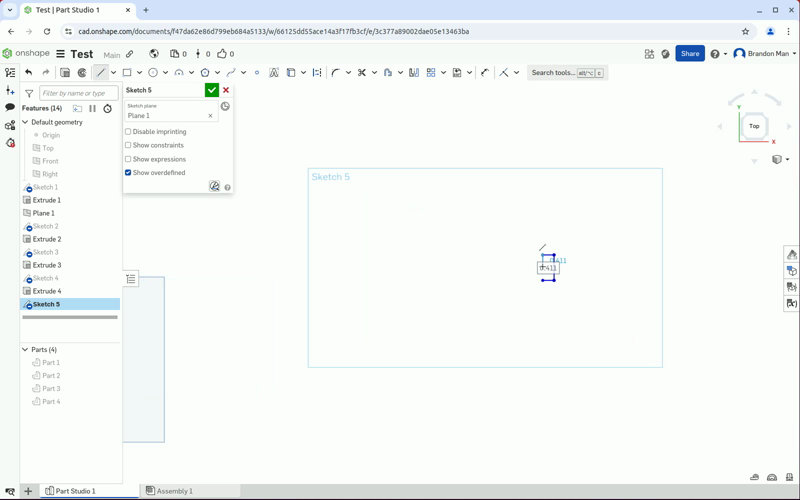
scroll(6)
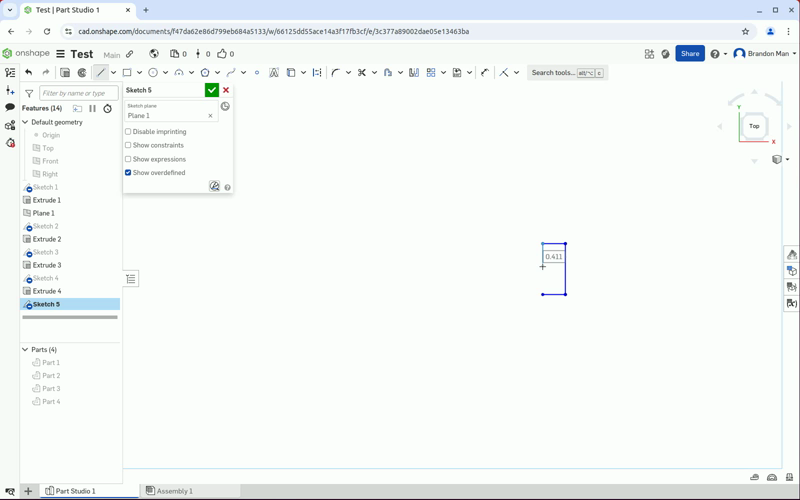
click(542, 266)
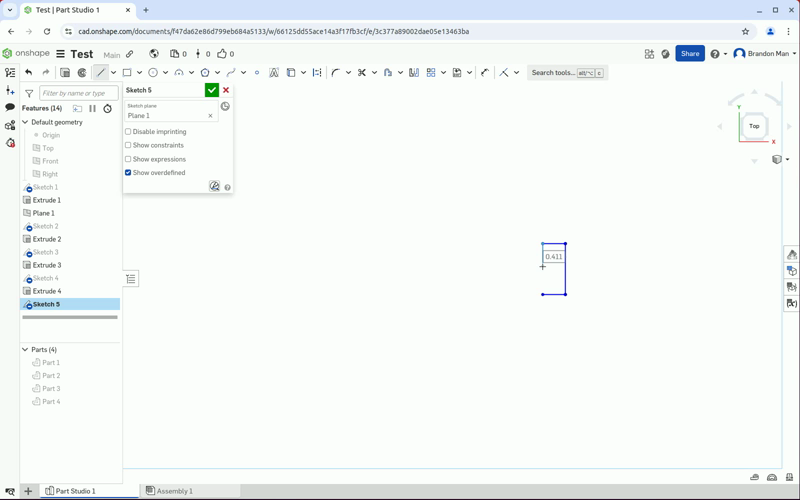
scroll(-6)
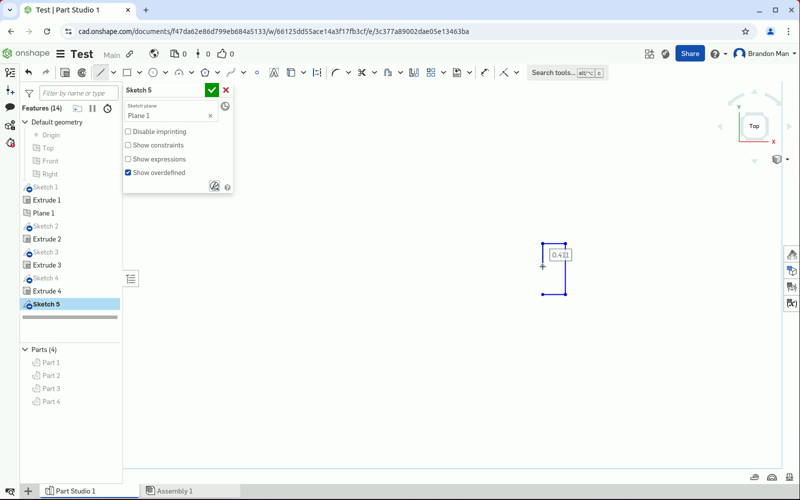
scroll(-6)
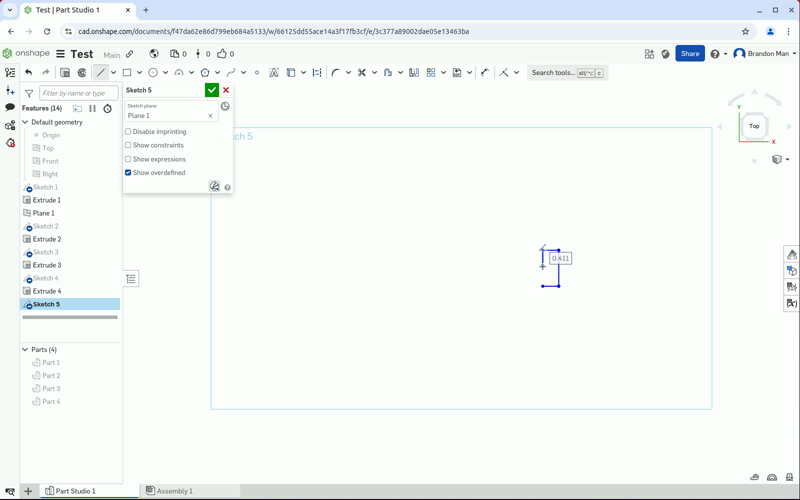
scroll(-6)
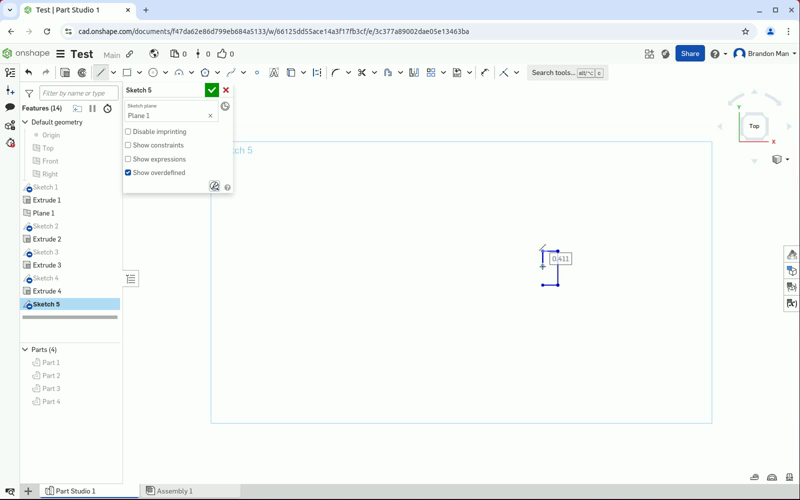
scroll(-6)
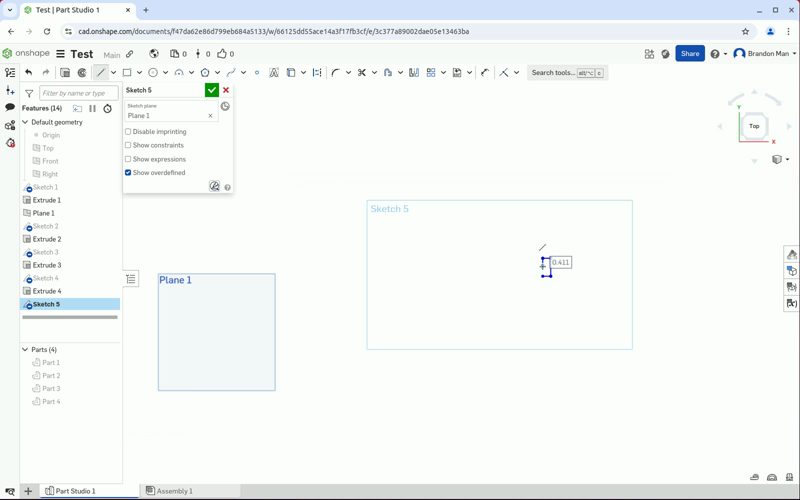
scroll(-6)
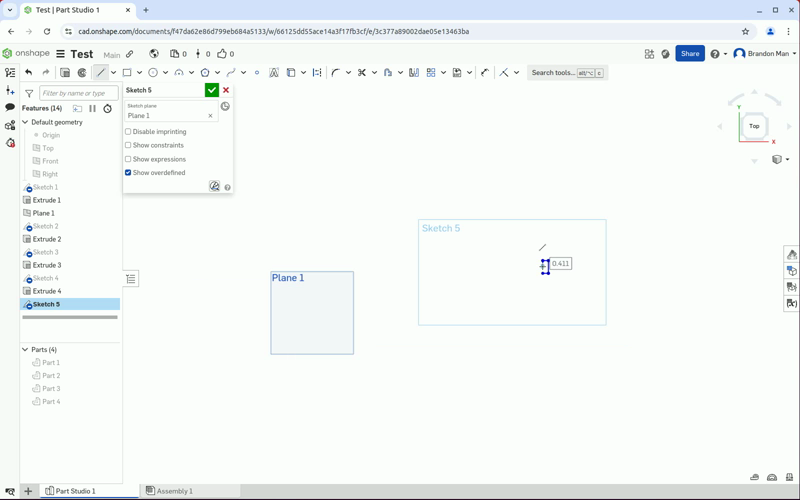
scroll(-6)
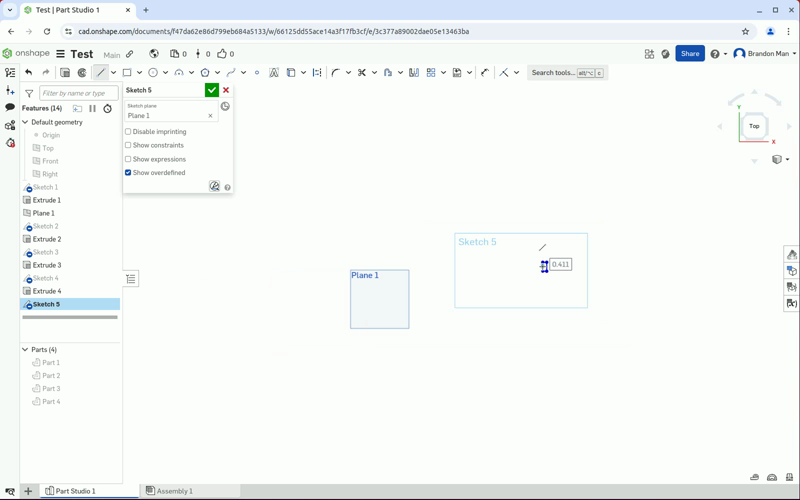
scroll(-6)
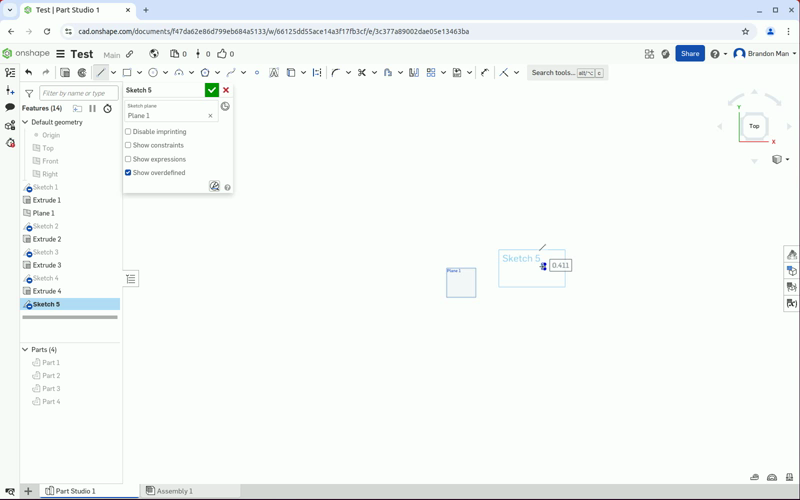
key_up(shift)
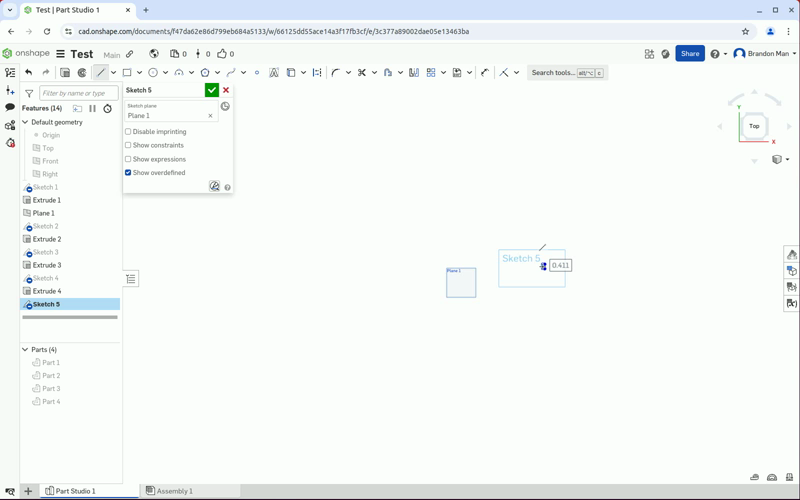
mouse_move(572, 266)
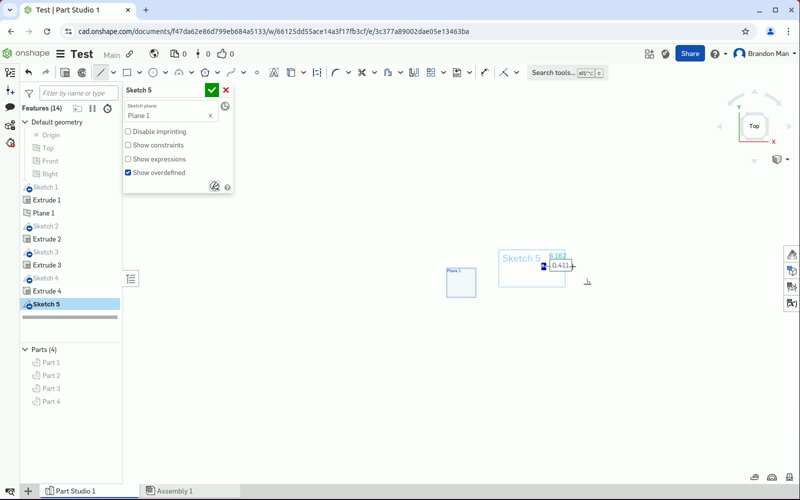
key_down(shift)
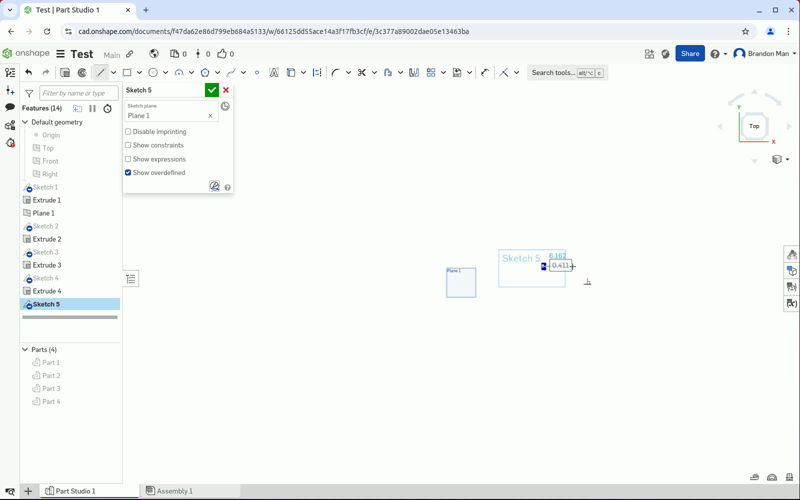
mouse_move(542, 268)
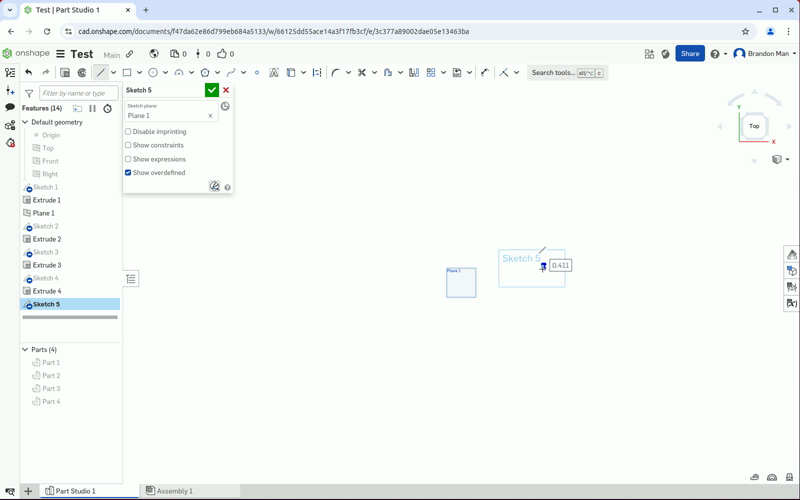
scroll(6)
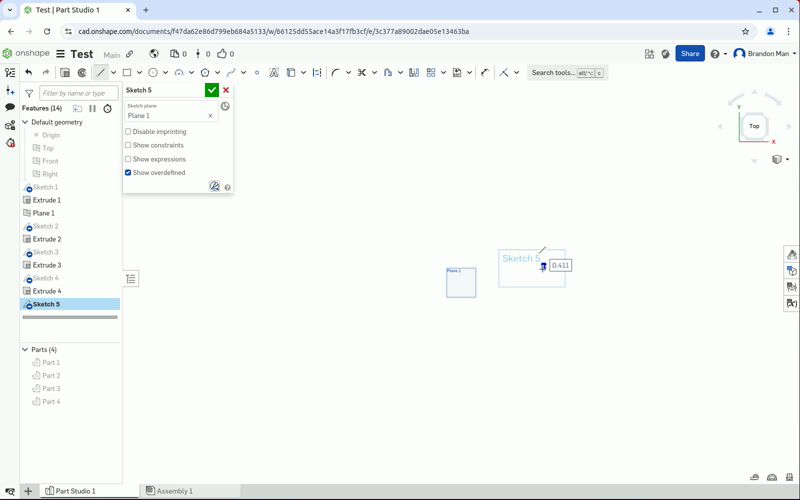
scroll(6)
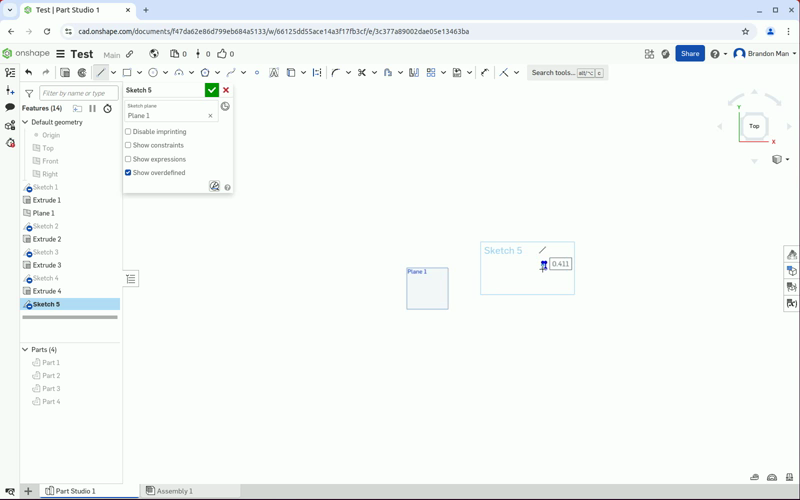
scroll(6)
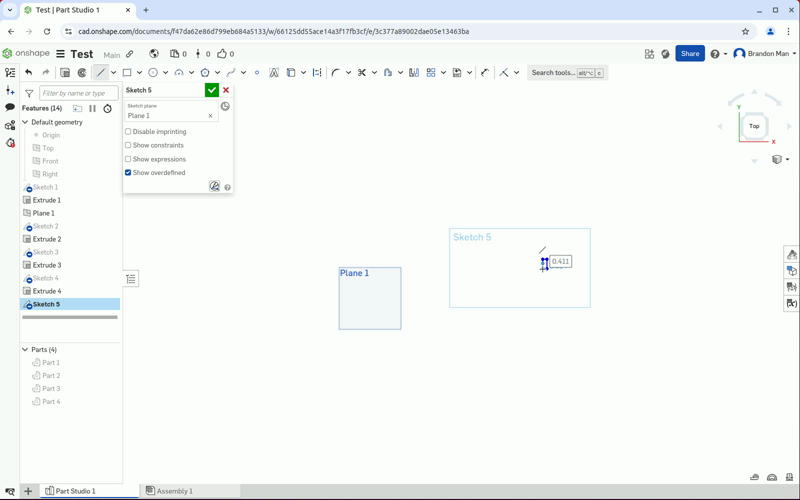
scroll(6)
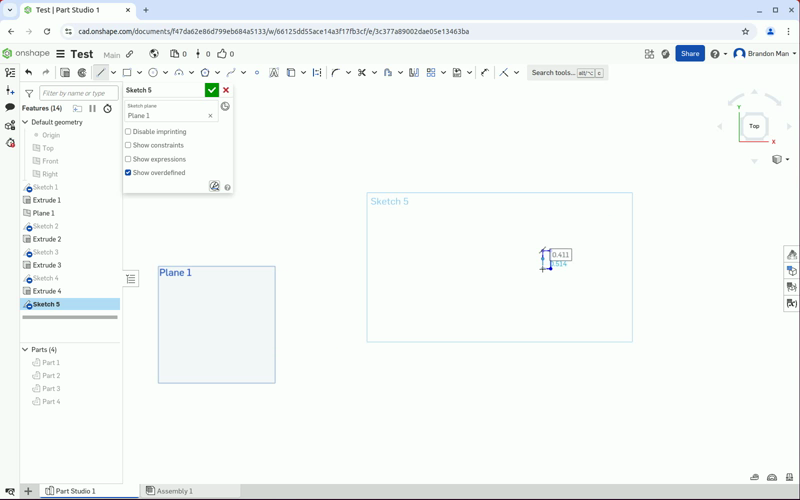
scroll(6)
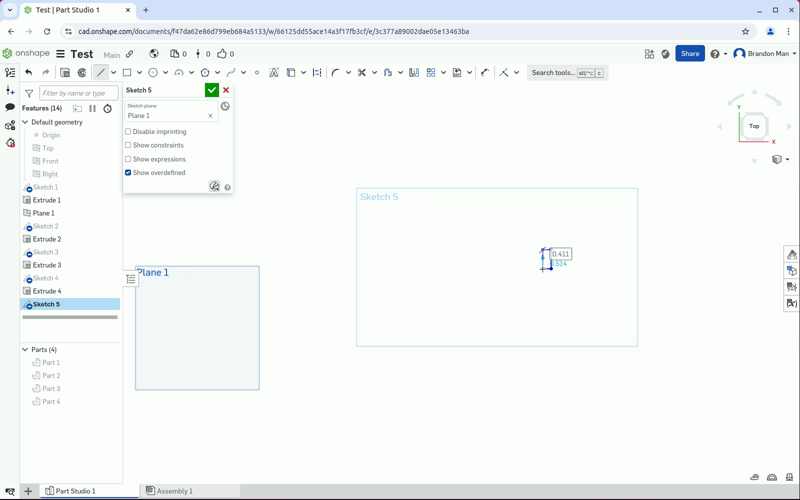
scroll(6)
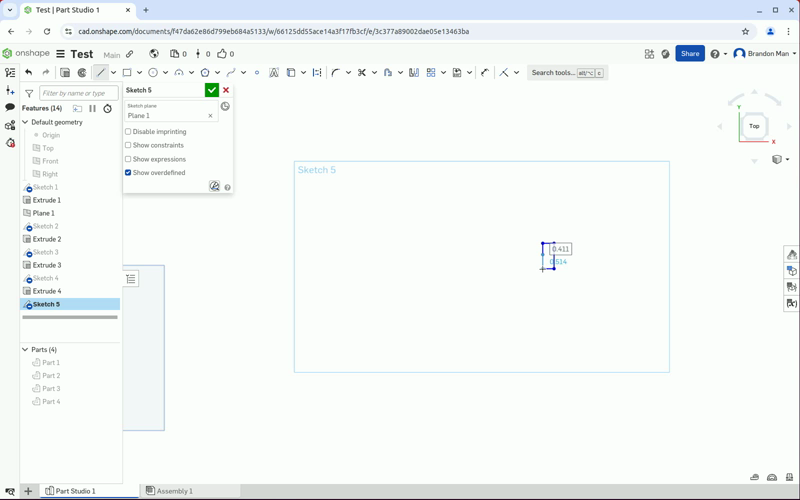
scroll(6)
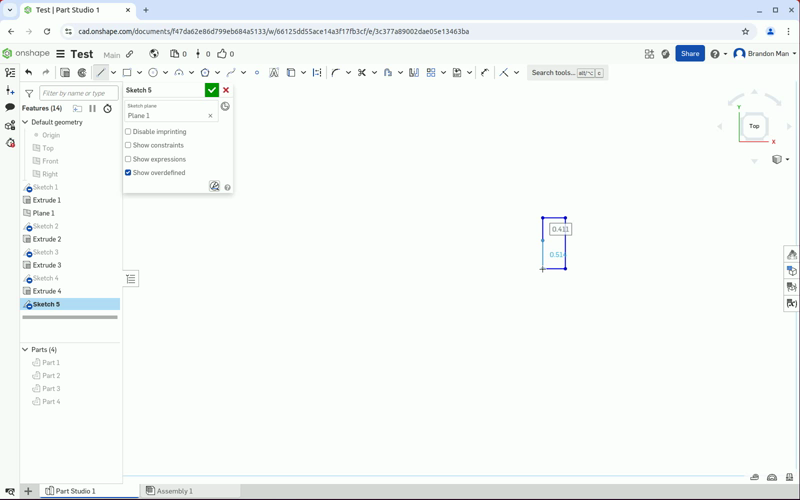
key_up(shift)
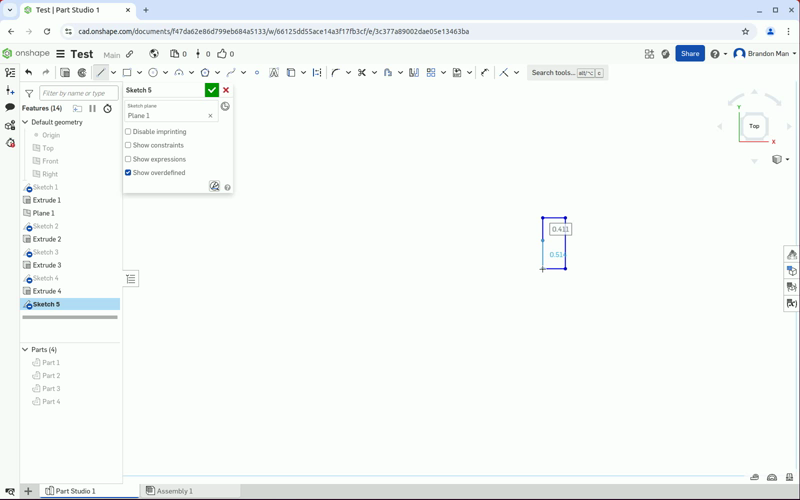
click(542, 268)
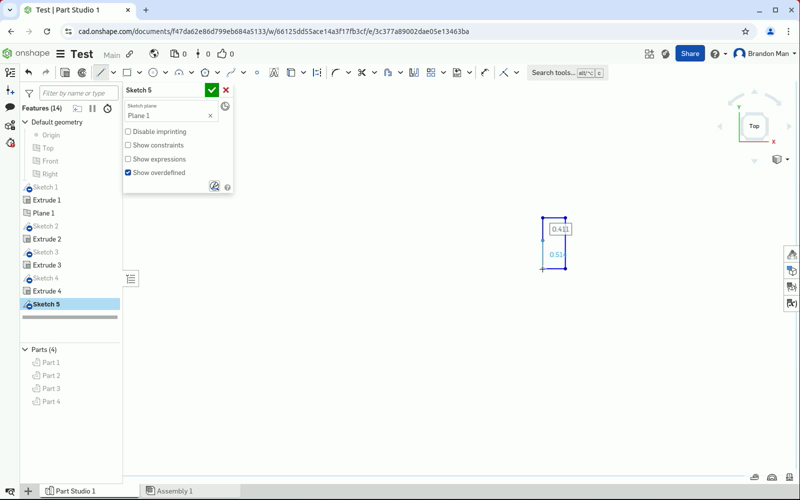
scroll(-6)
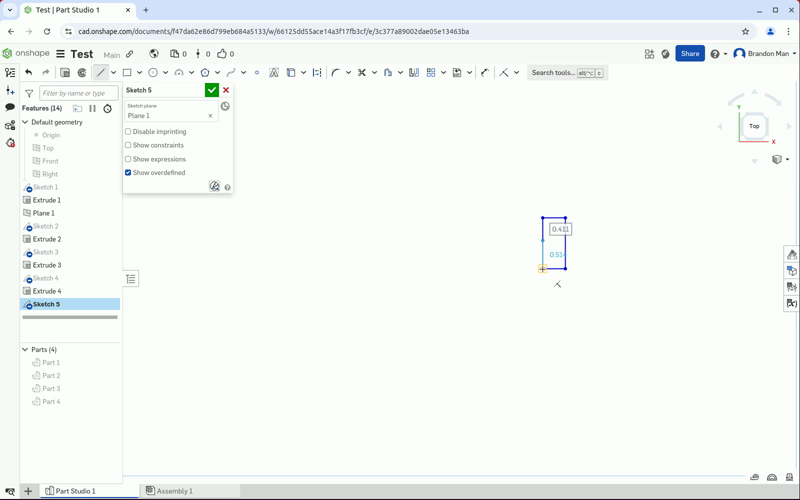
scroll(-6)
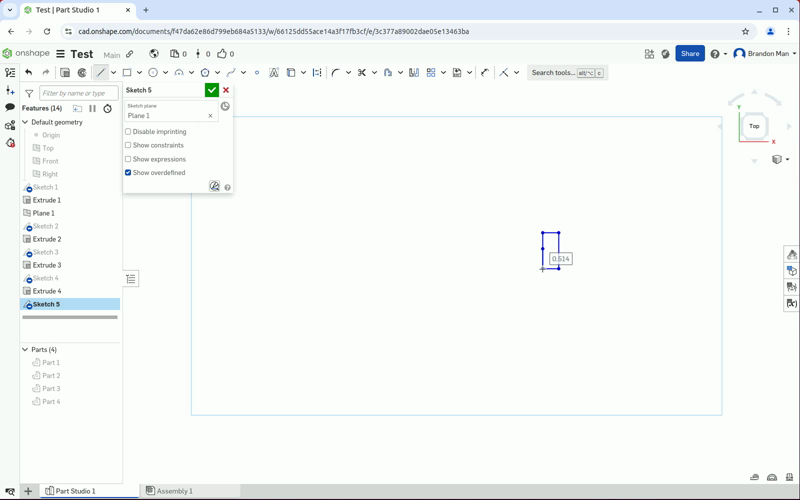
scroll(-6)
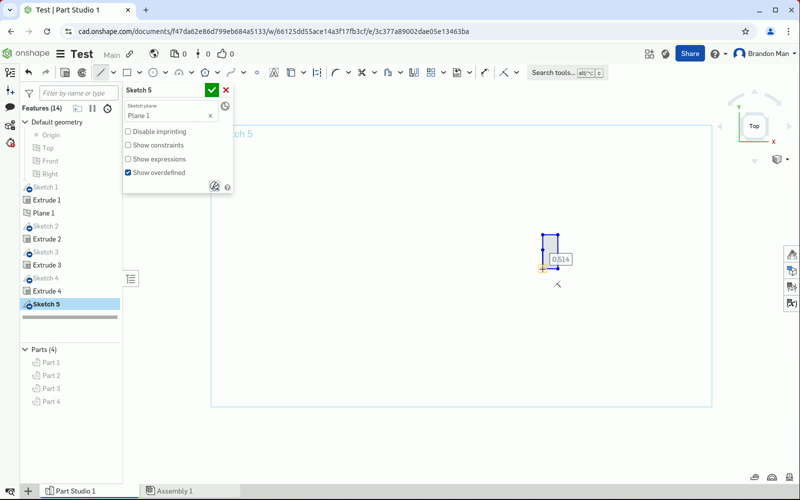
scroll(-6)
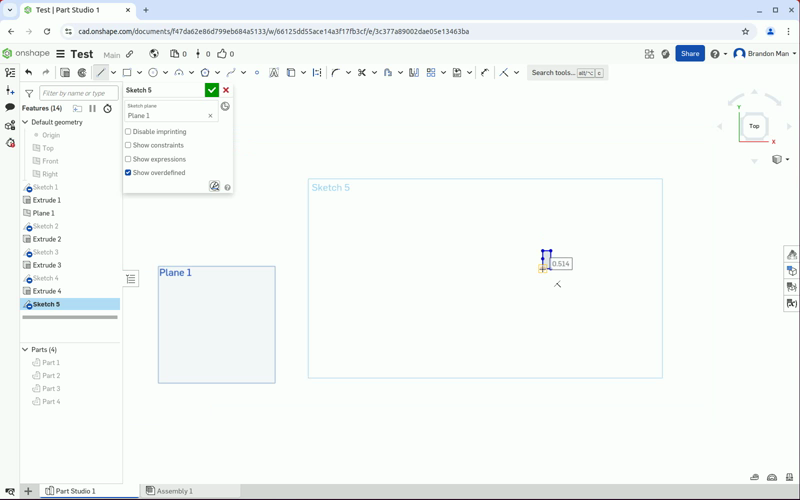
scroll(-6)
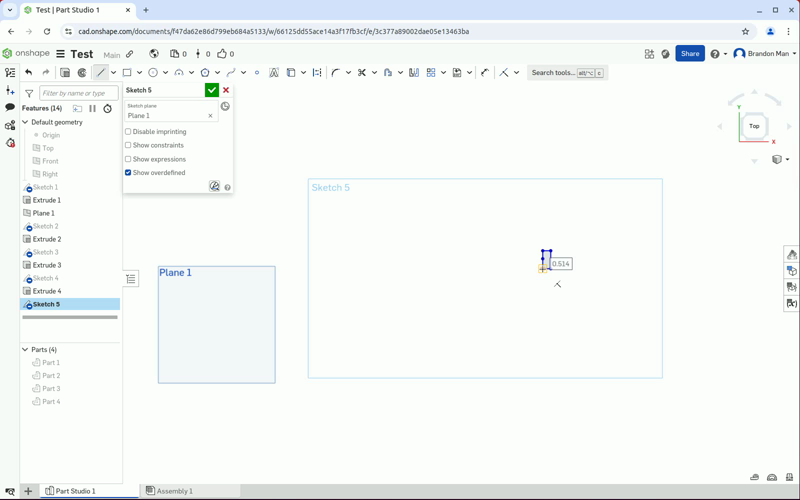
scroll(-6)
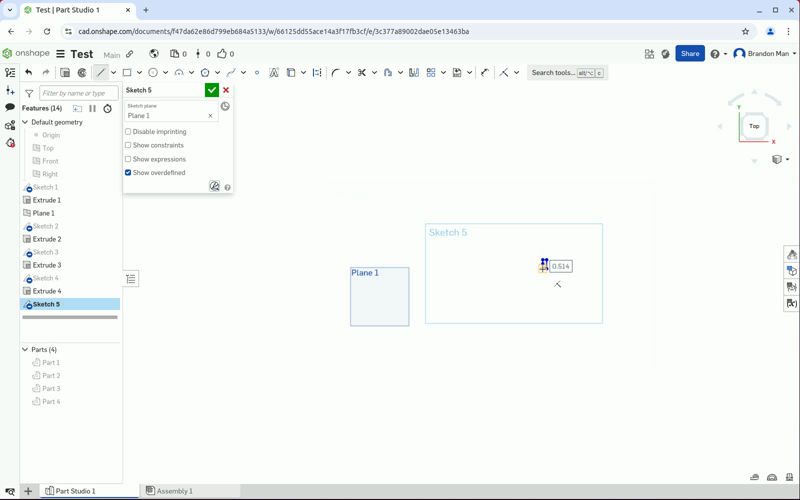
scroll(-6)
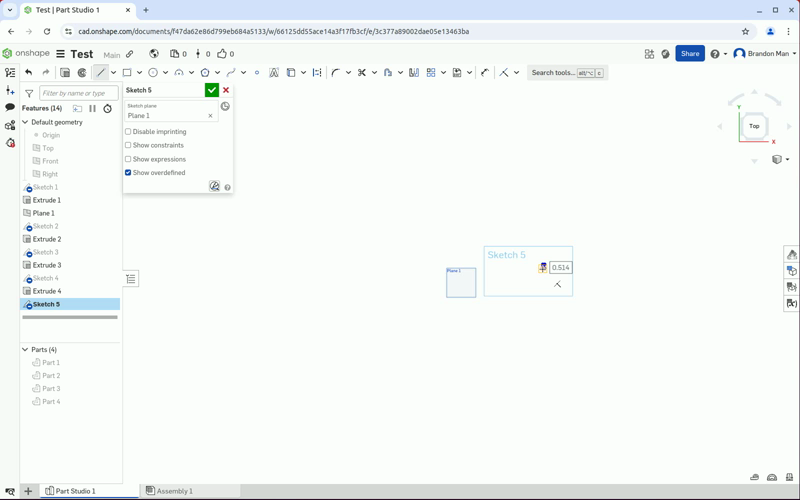
key(esc)
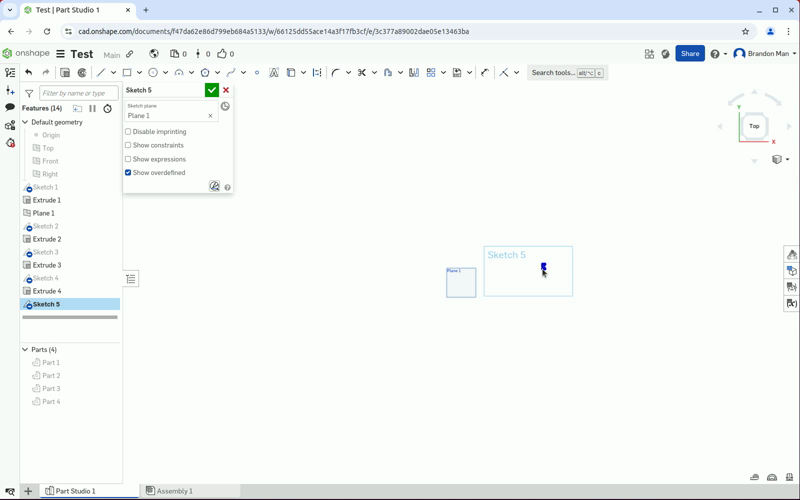
mouse_move(544, 265)
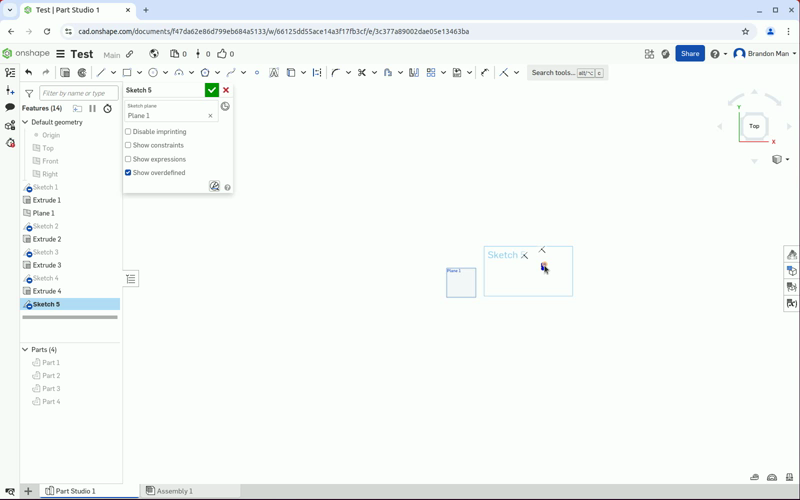
scroll(6)
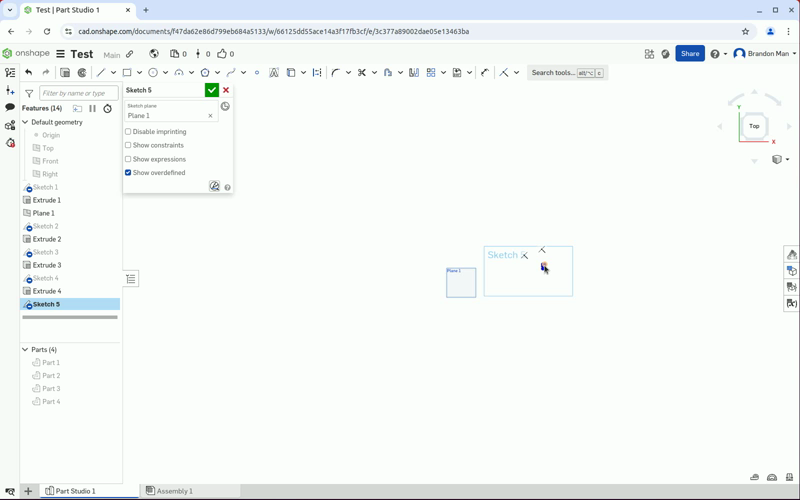
scroll(6)
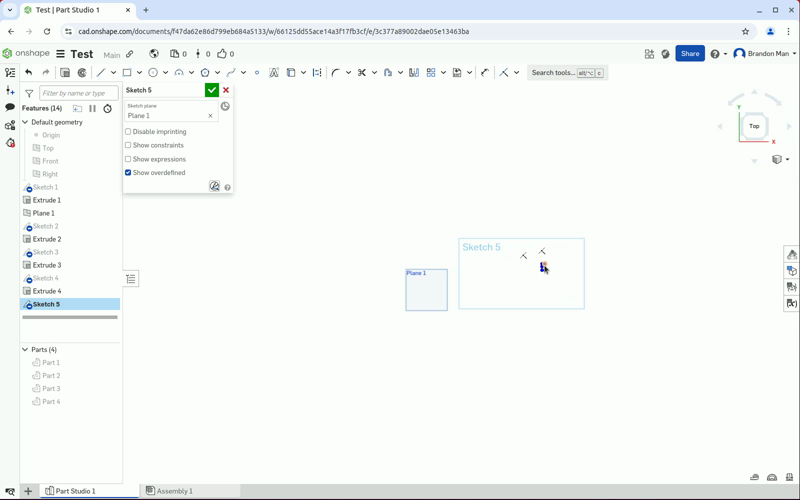
scroll(6)
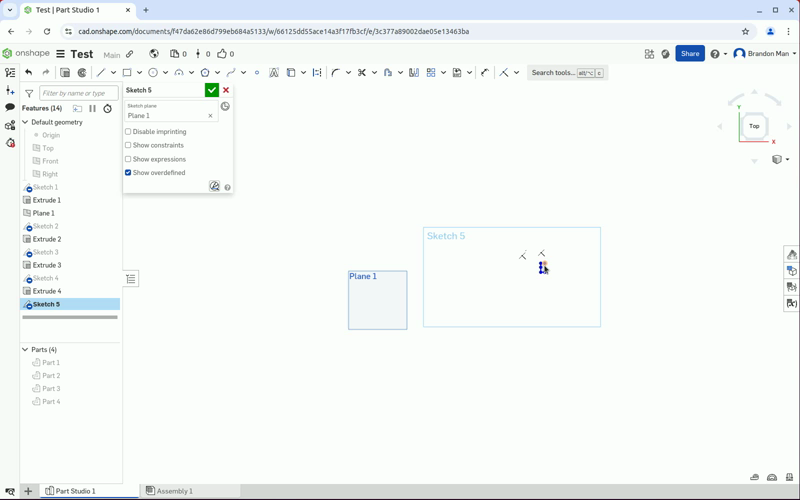
scroll(6)
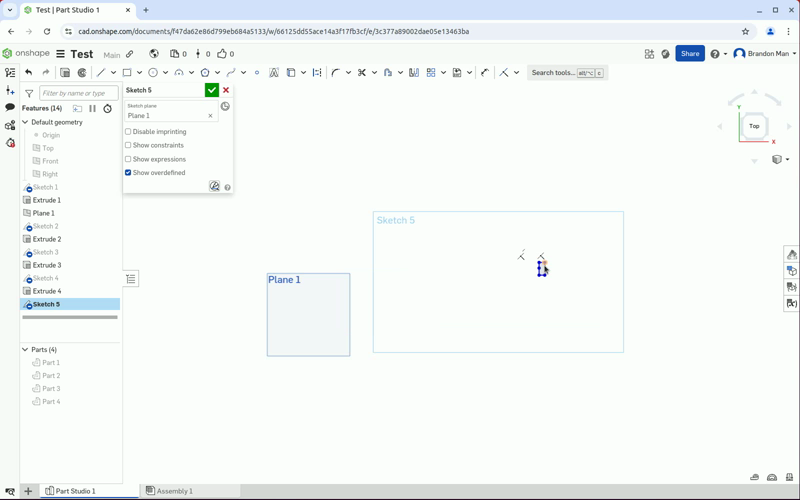
scroll(6)
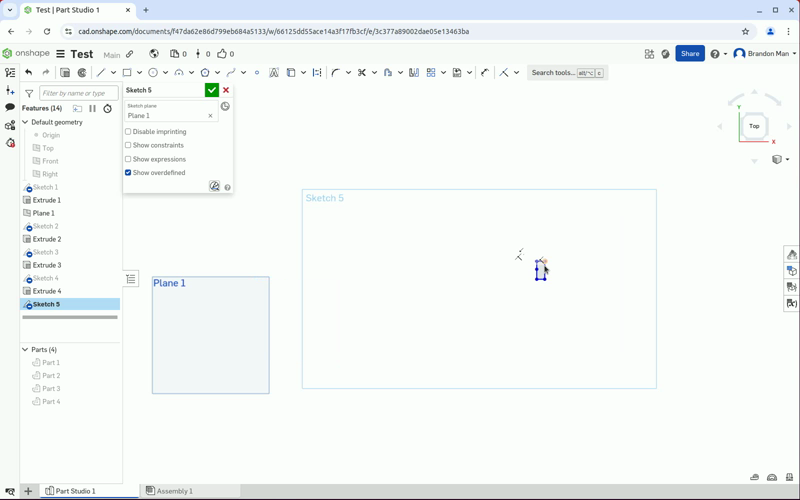
scroll(6)
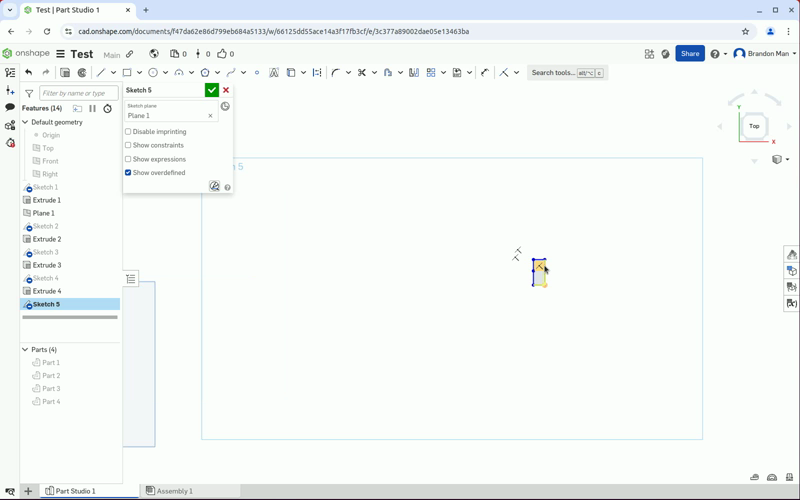
scroll(6)
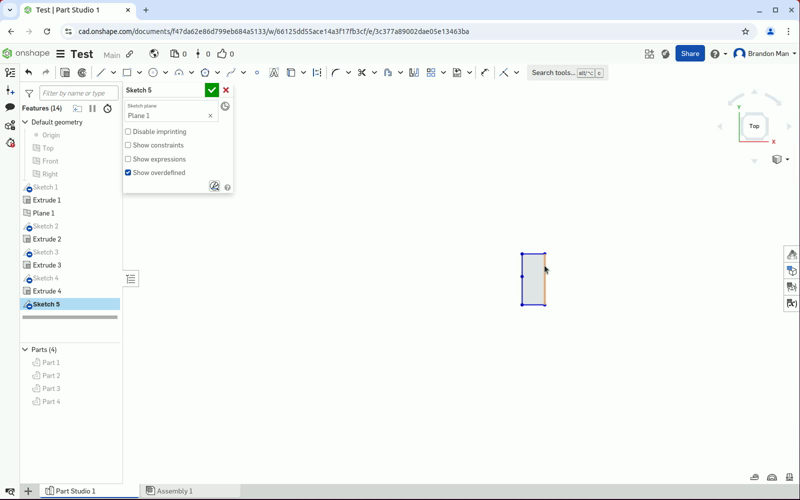
click(544, 265)
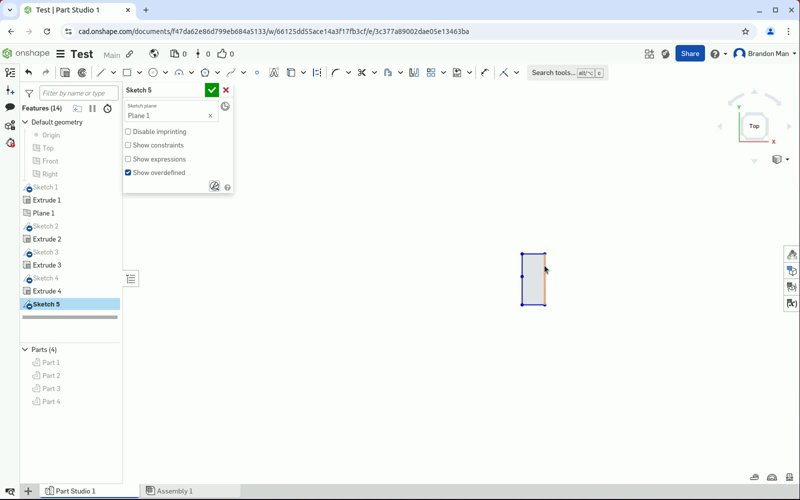
scroll(-6)
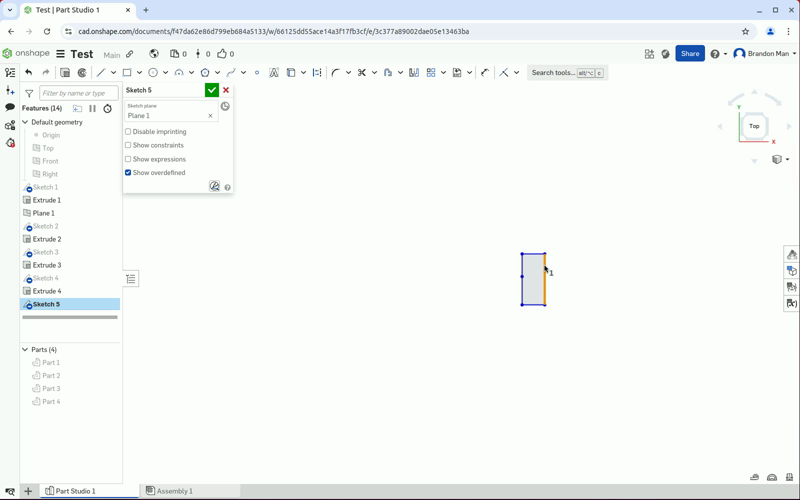
scroll(-6)
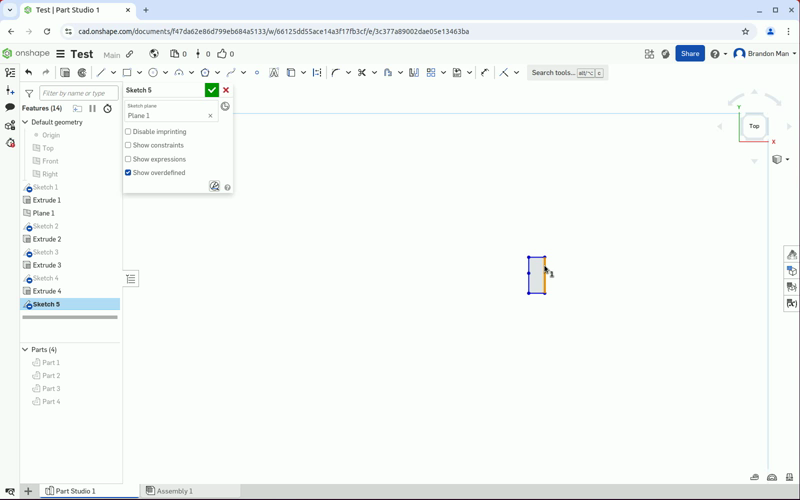
scroll(-6)
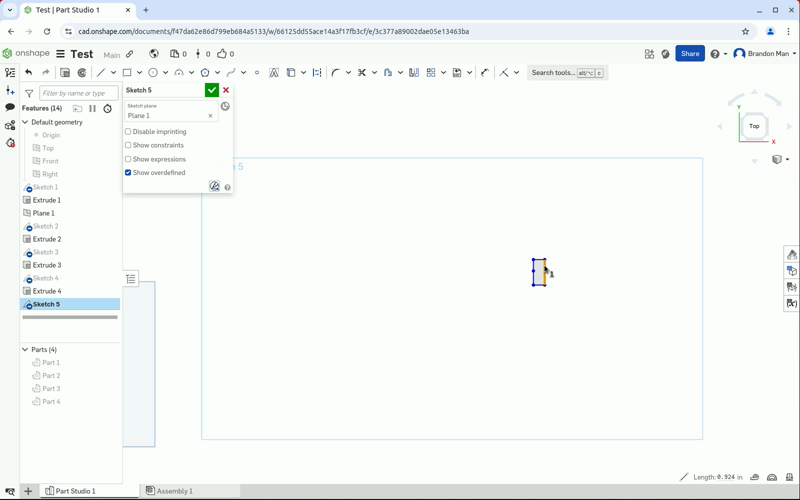
scroll(-6)
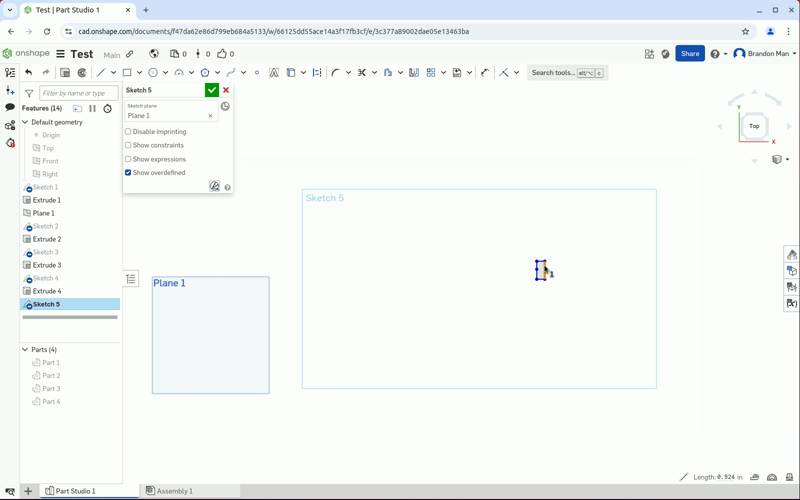
scroll(-6)
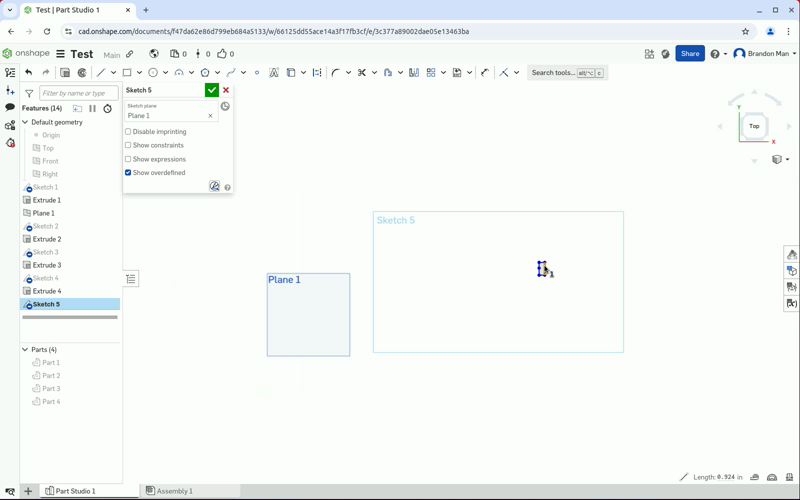
scroll(-6)
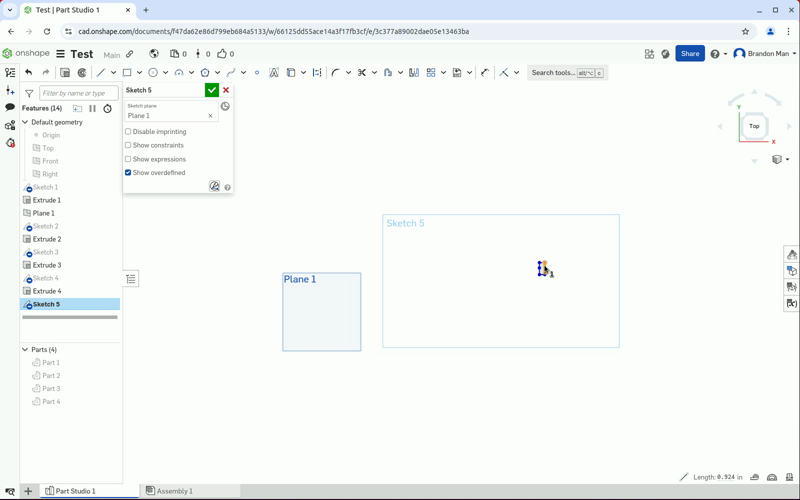
scroll(-6)
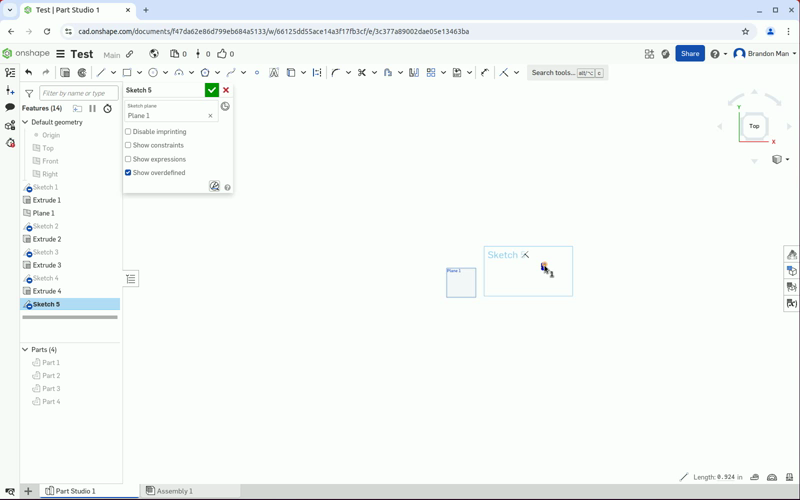
mouse_move(73, 352)
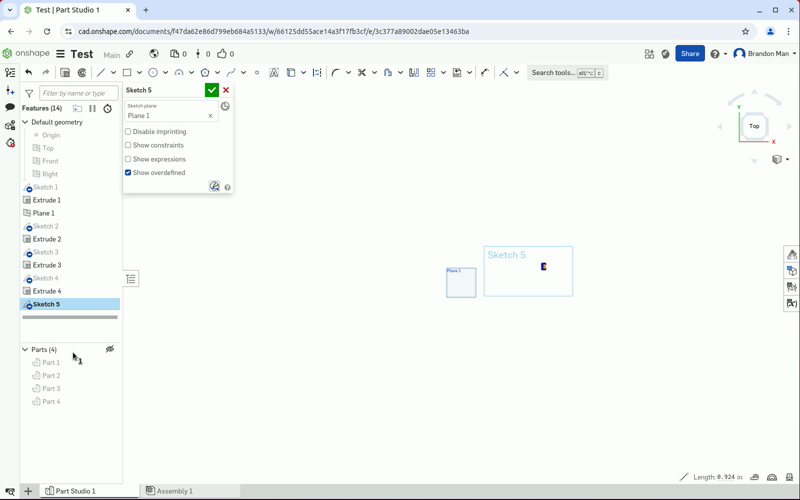
key(shift+y)
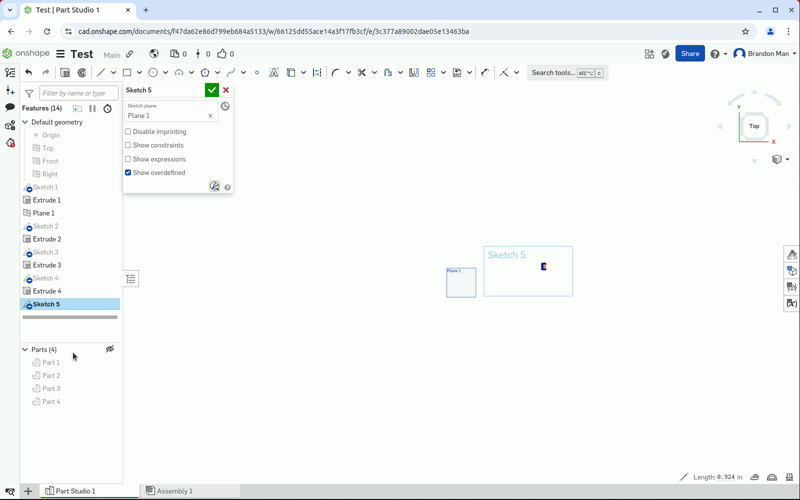
key(shift+e)
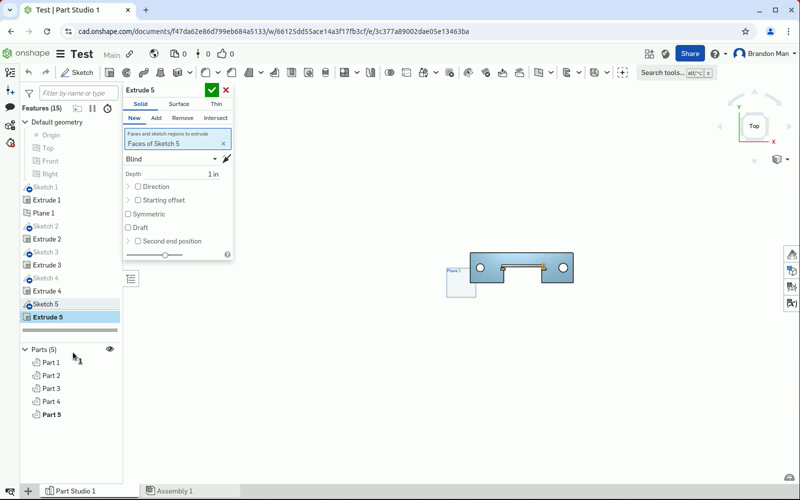
mouse_move(143, 106)
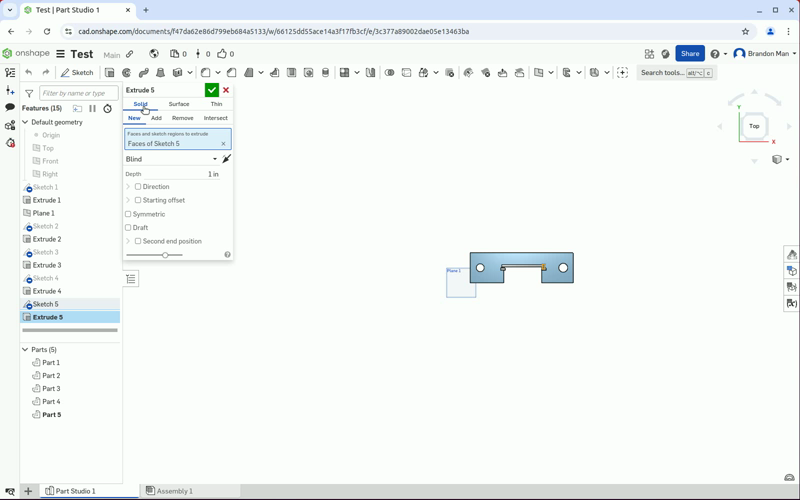
click(143, 106)
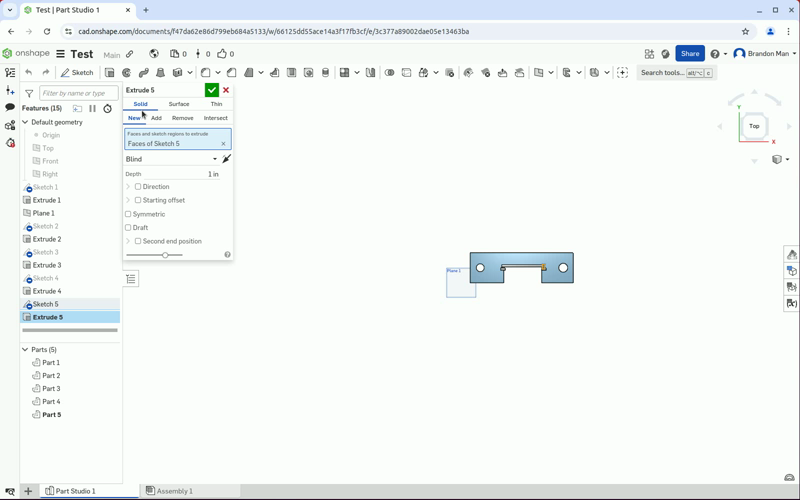
mouse_move(137, 120)
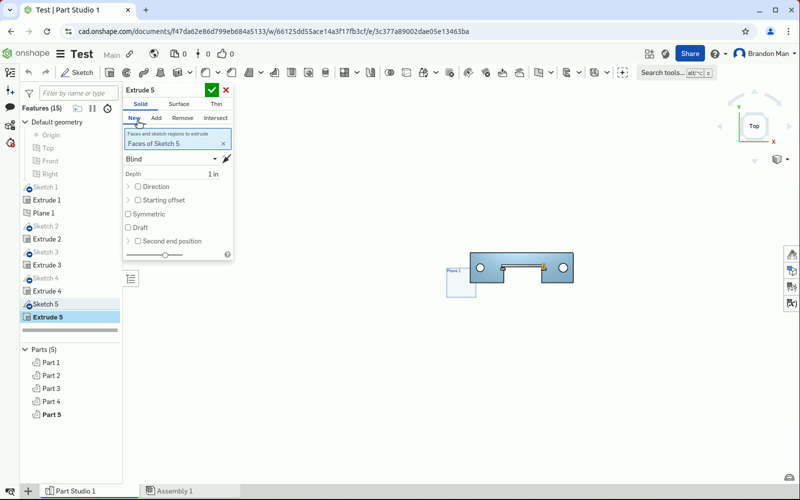
click(137, 120)
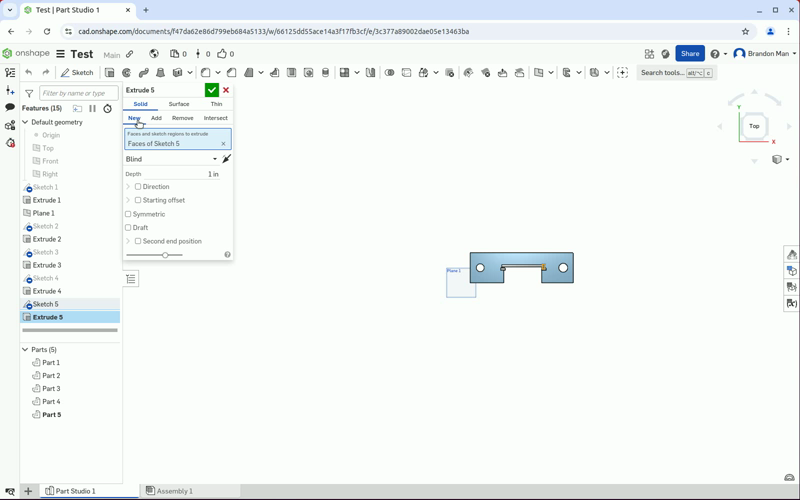
key(tab, 4)
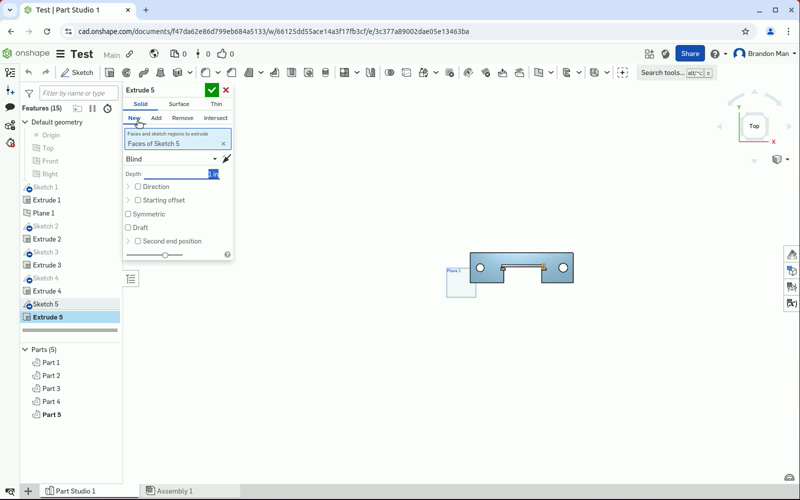
text(6.258)
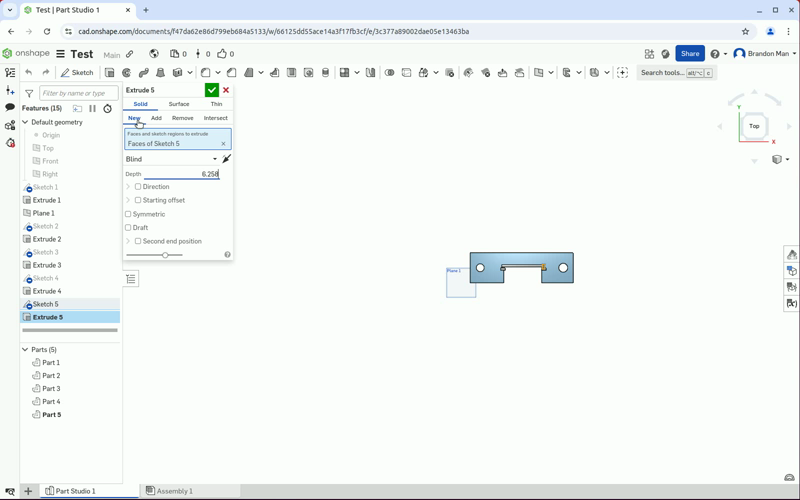
key(enter)
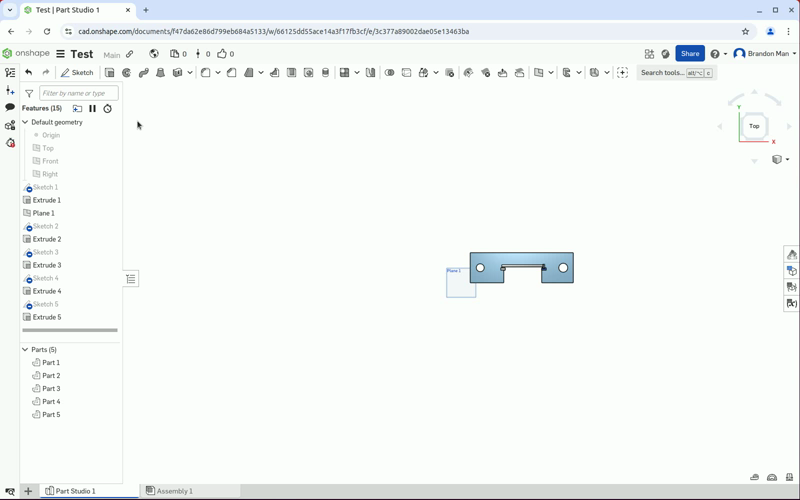
key(shift+h)
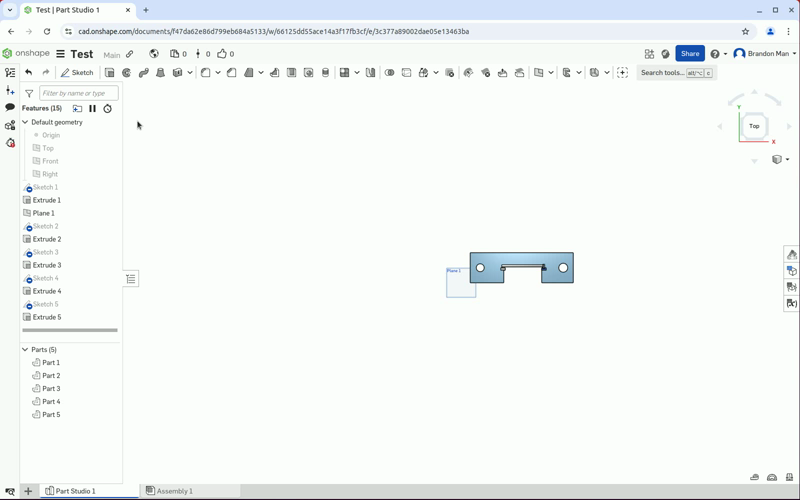
key(shift+h)
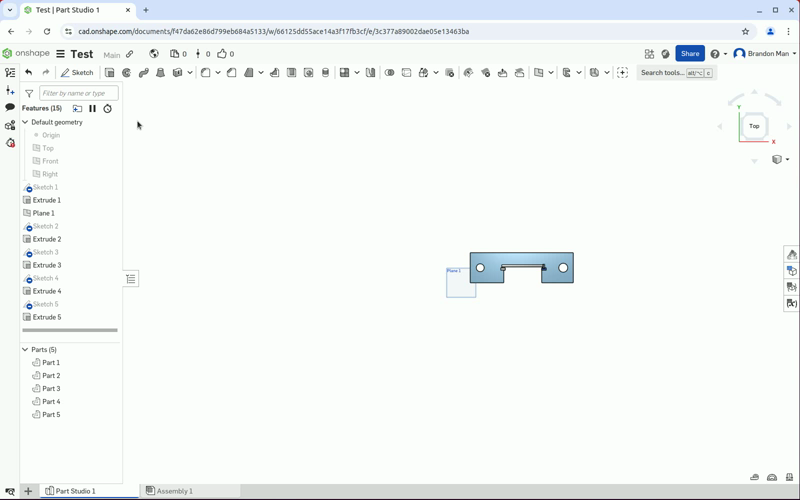
mouse_move(73, 189)
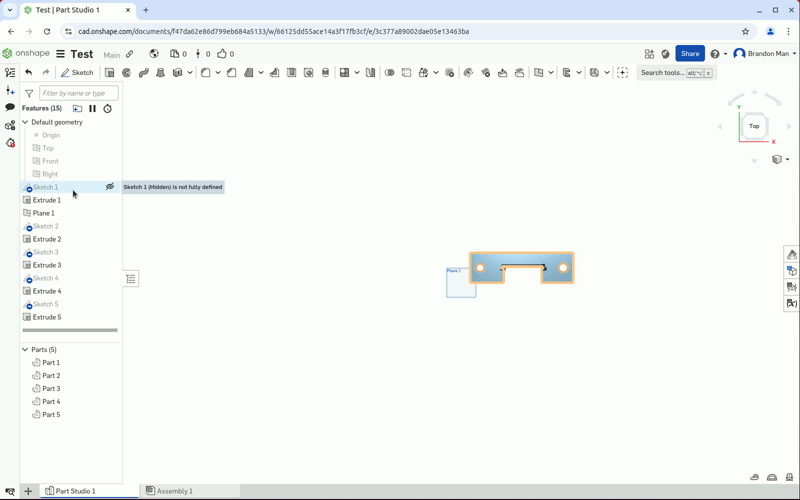
click(73, 189)
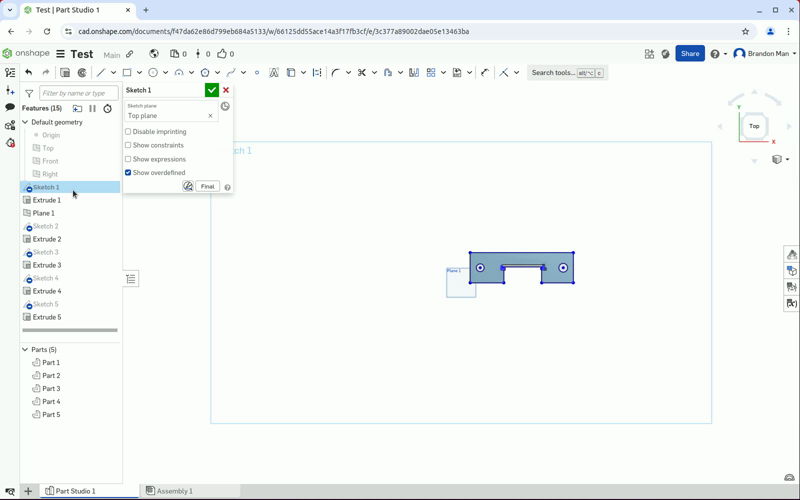
mouse_move(229, 92)
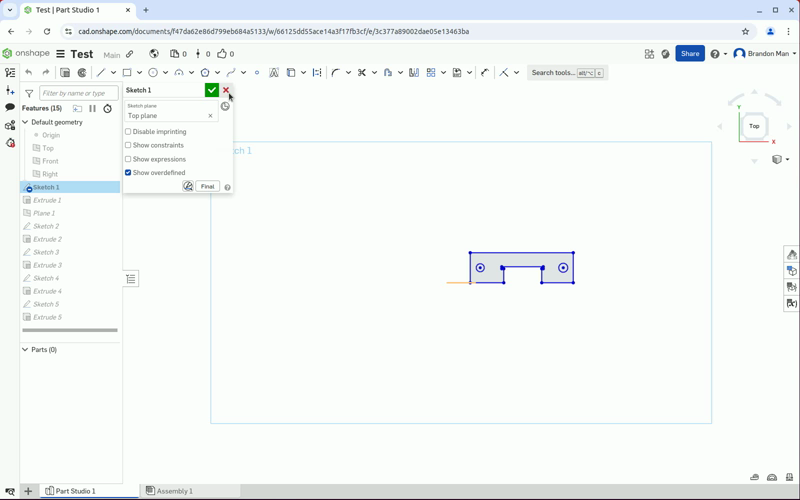
click(229, 92)
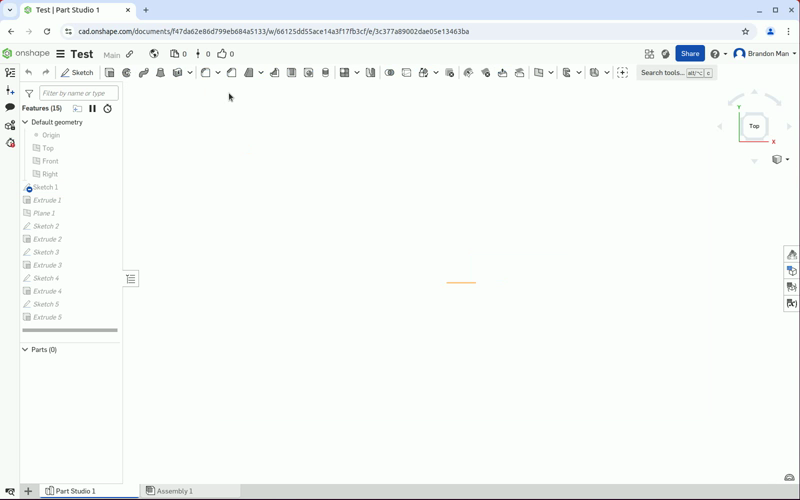
key(shift+s)
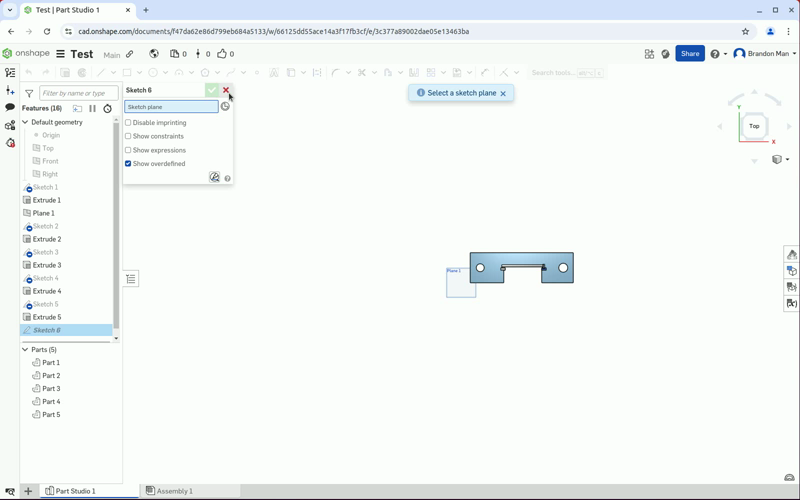
mouse_move(69, 215)
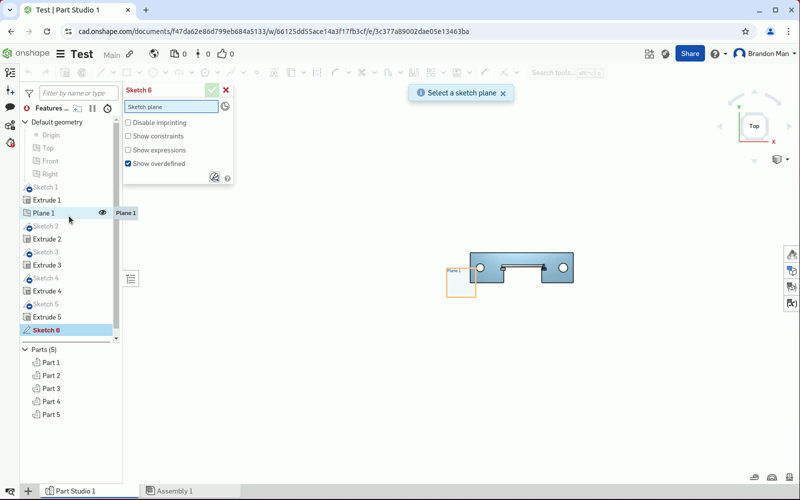
click(69, 215)
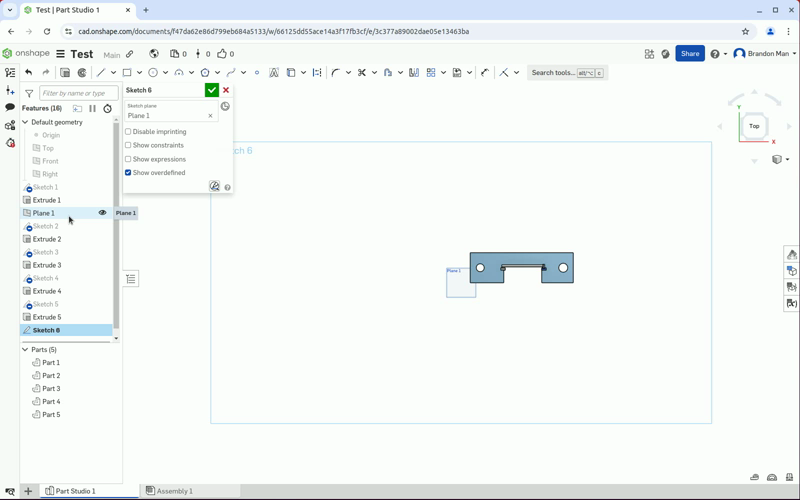
mouse_move(73, 352)
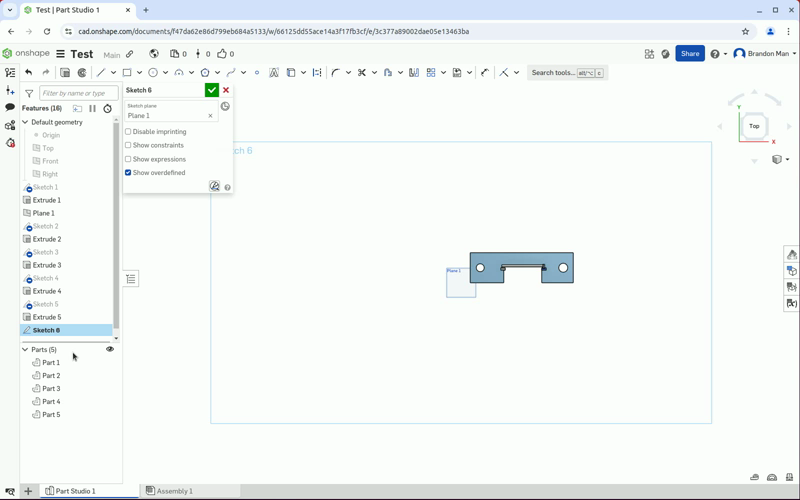
key(y)
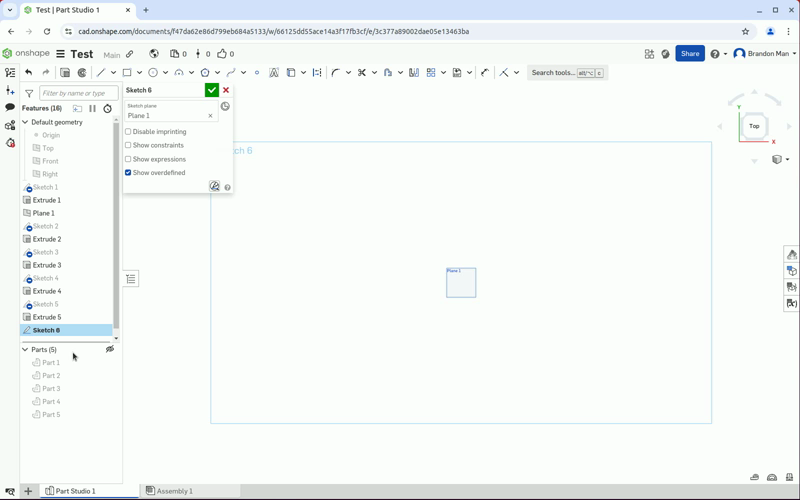
key(l)
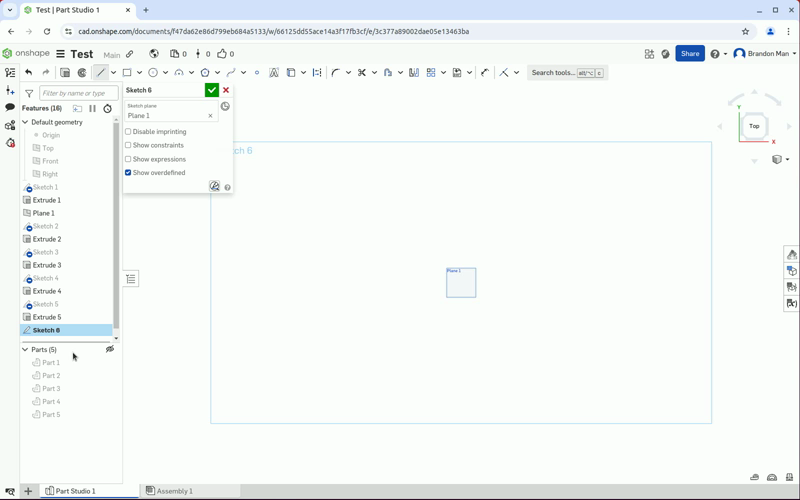
key_down(shift)
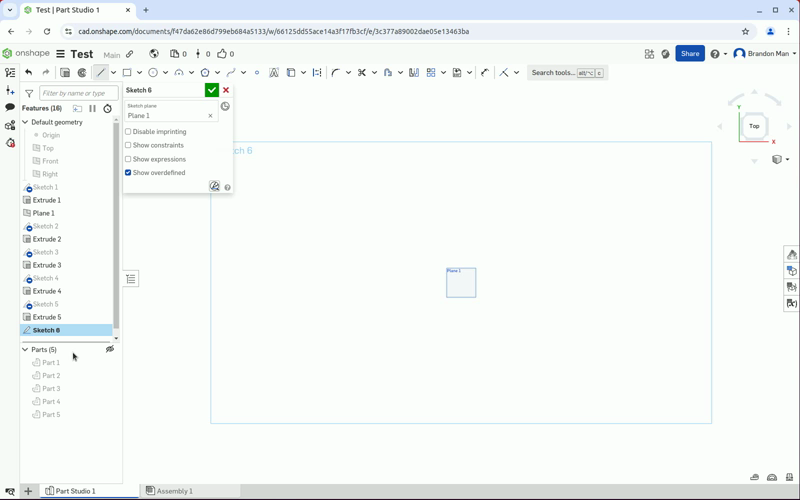
mouse_move(500, 268)
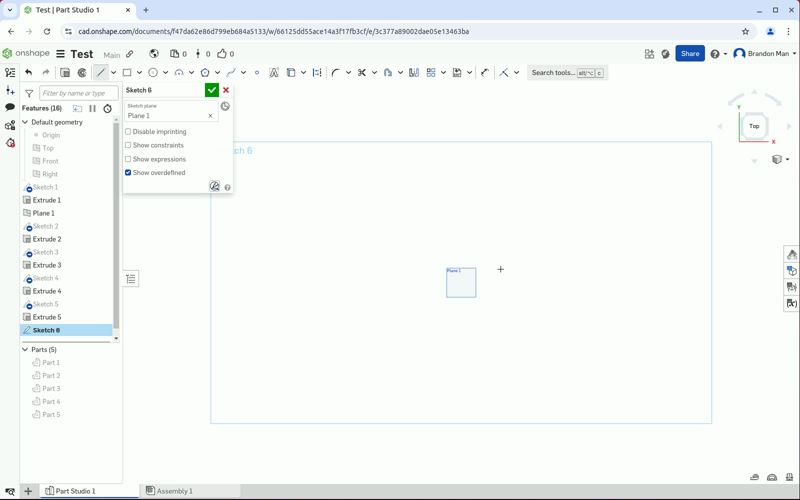
click(500, 268)
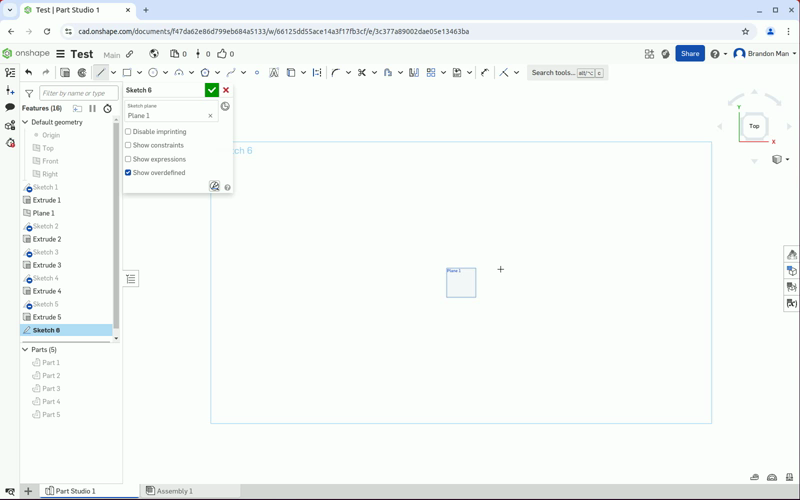
key_up(shift)
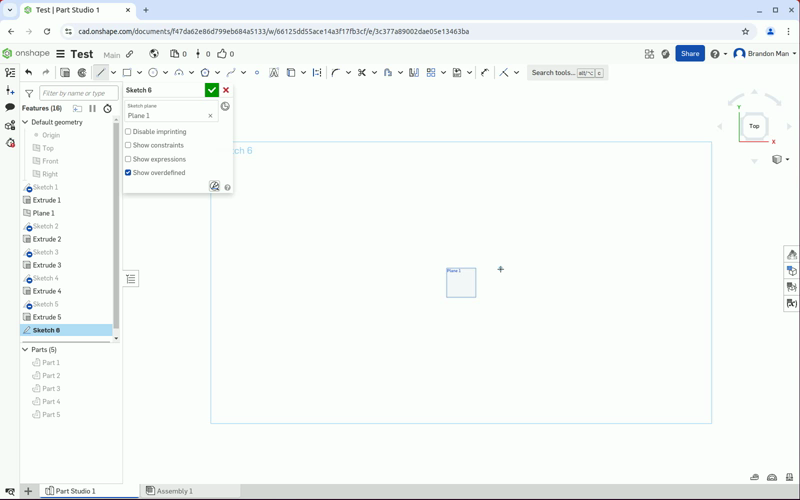
key_down(shift)
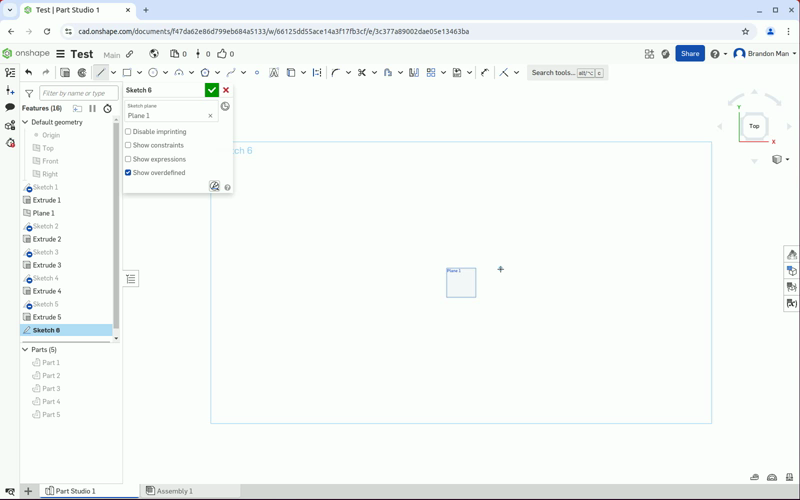
mouse_move(530, 268)
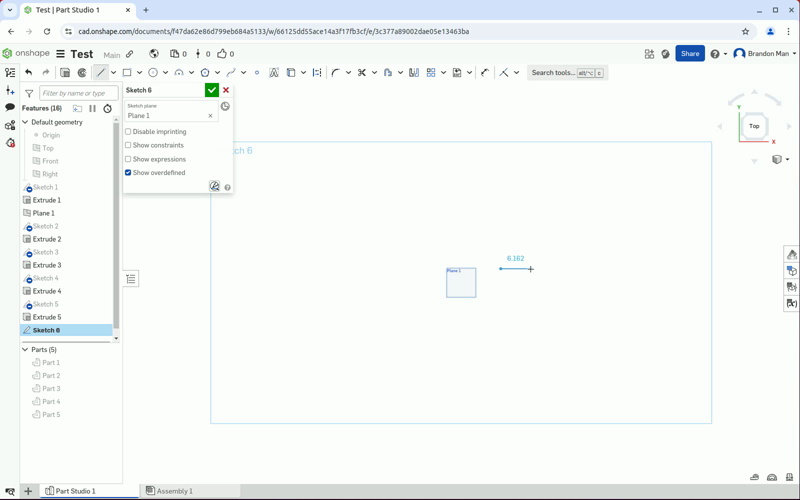
mouse_move(502, 268)
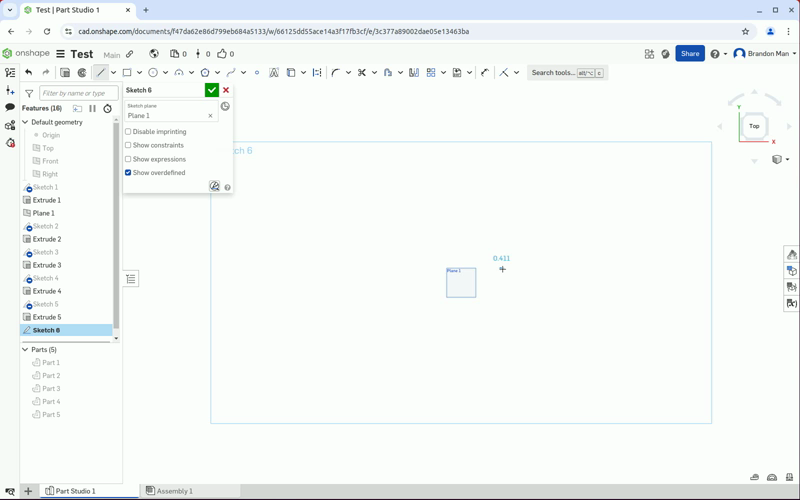
scroll(6)
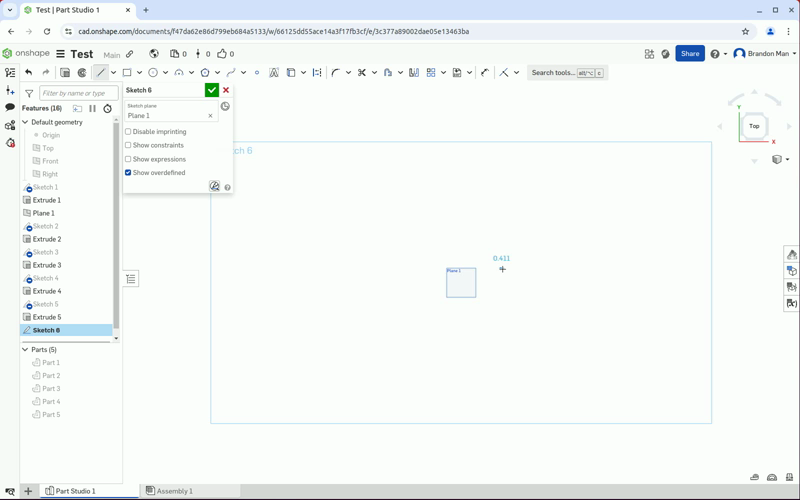
scroll(6)
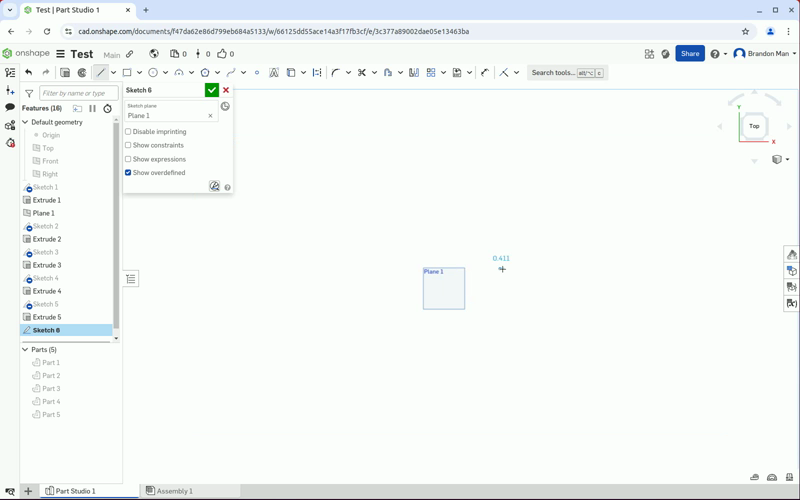
scroll(6)
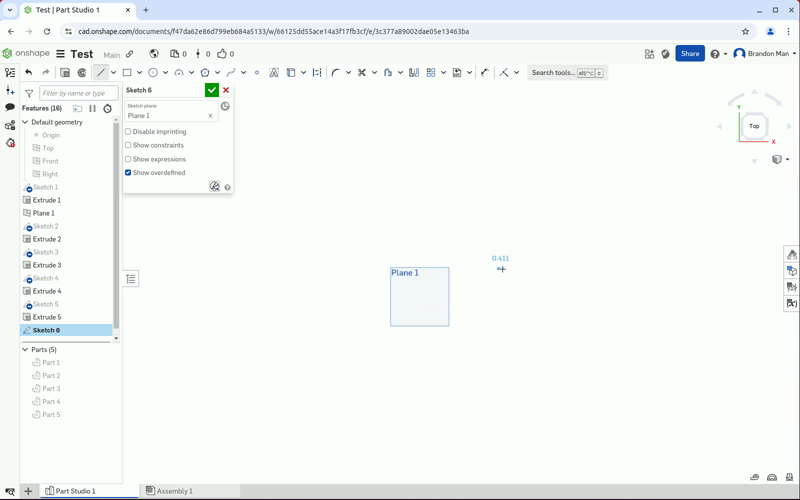
scroll(6)
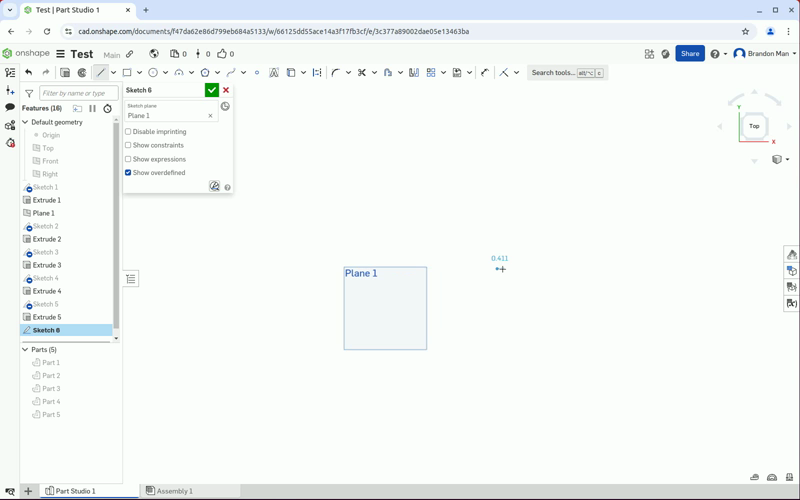
scroll(6)
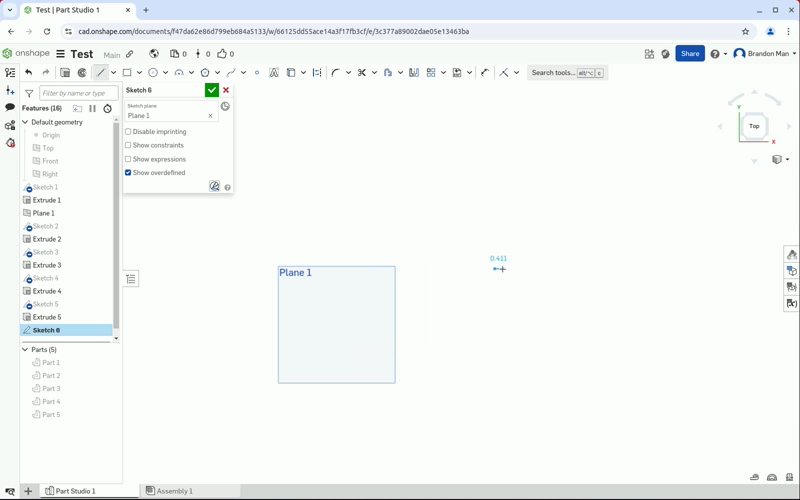
scroll(6)
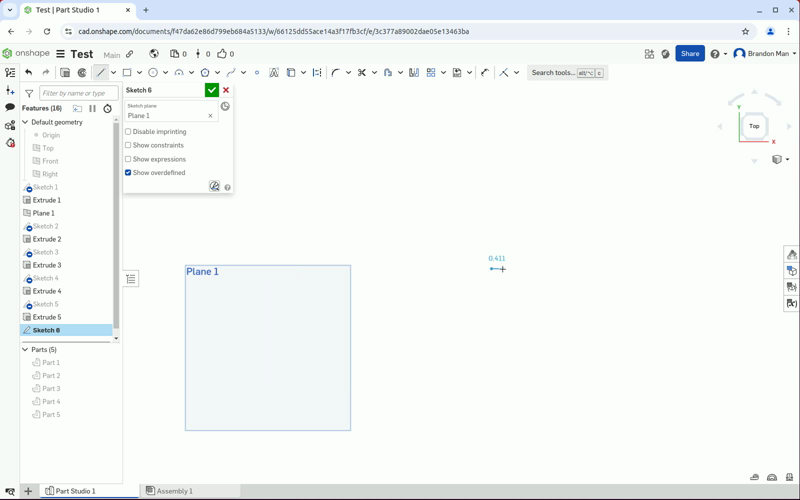
scroll(6)
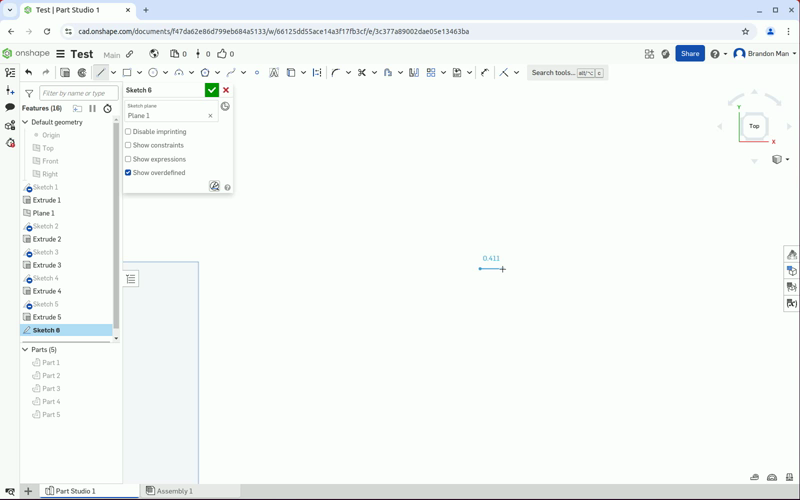
click(502, 268)
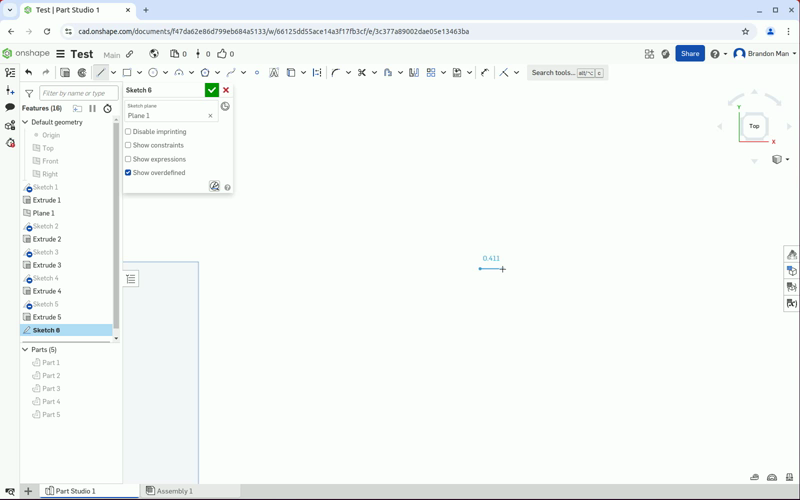
scroll(-6)
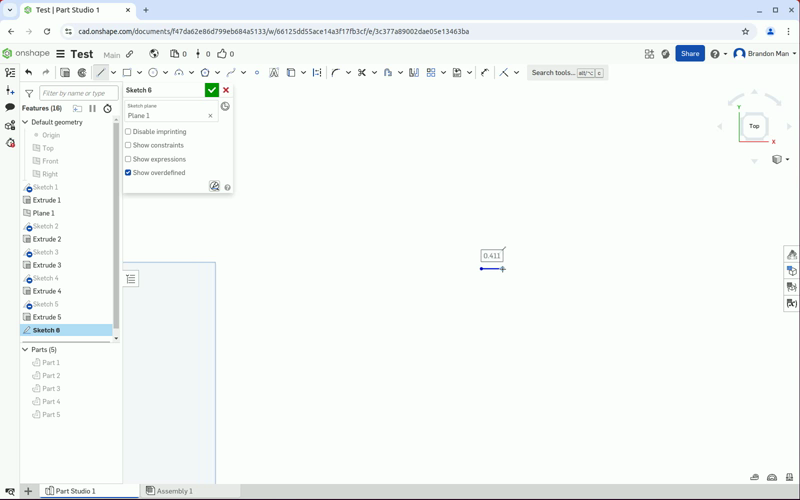
scroll(-6)
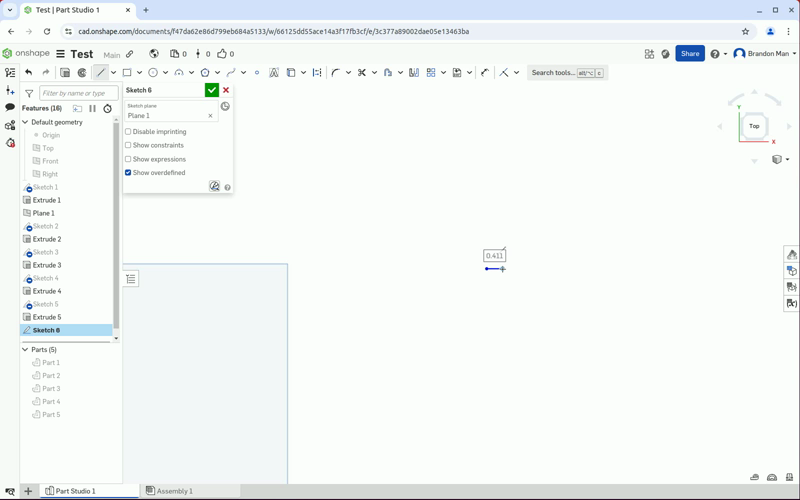
scroll(-6)
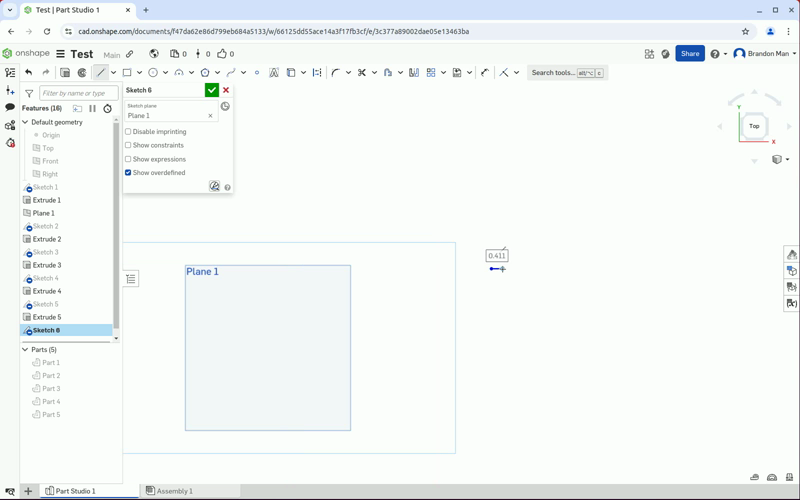
scroll(-6)
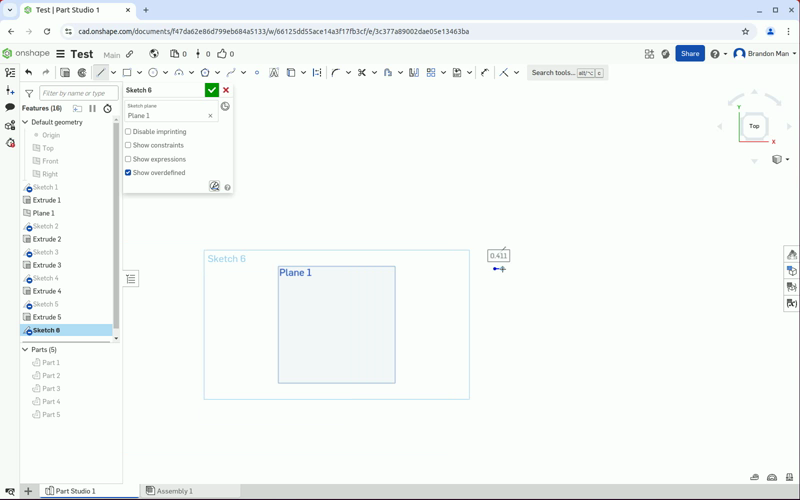
scroll(-6)
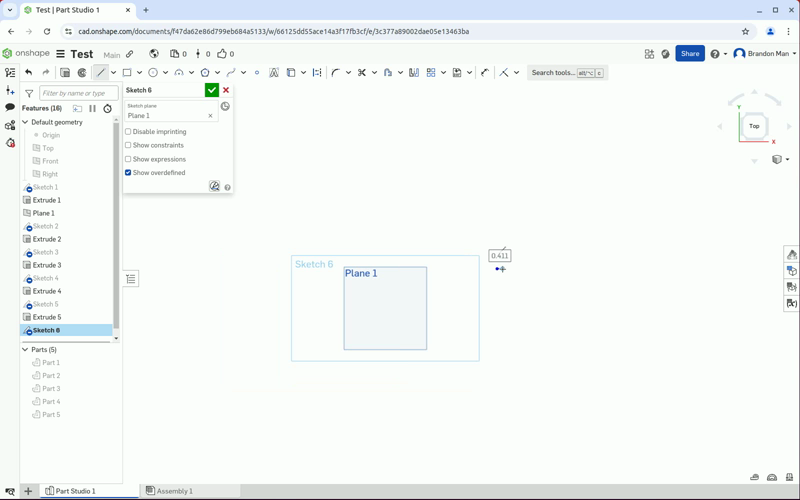
scroll(-6)
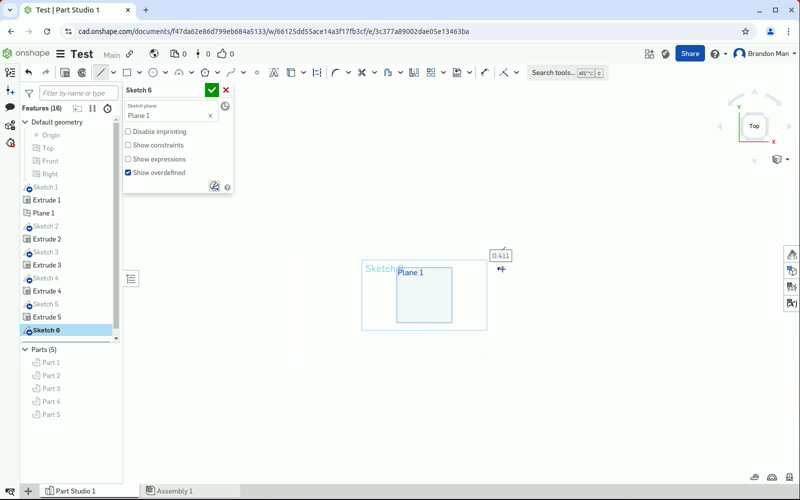
scroll(-6)
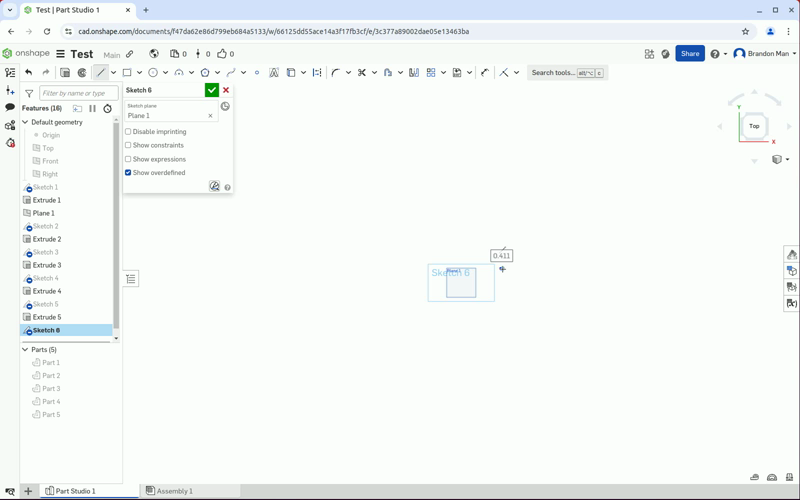
key_up(shift)
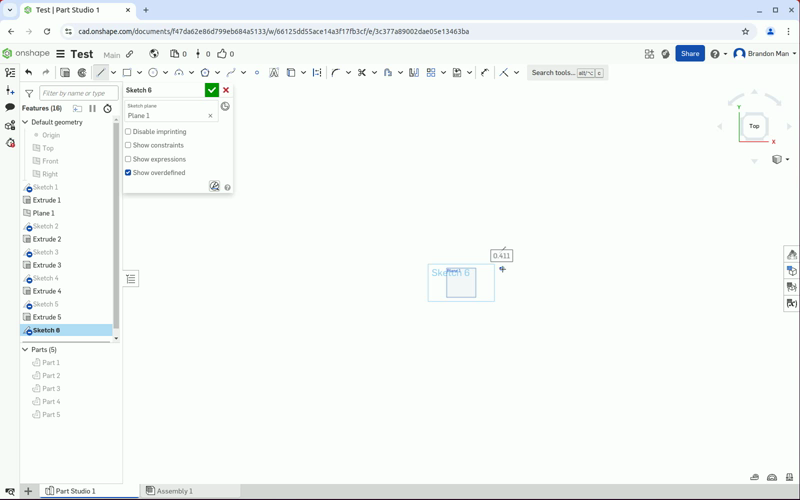
key_down(shift)
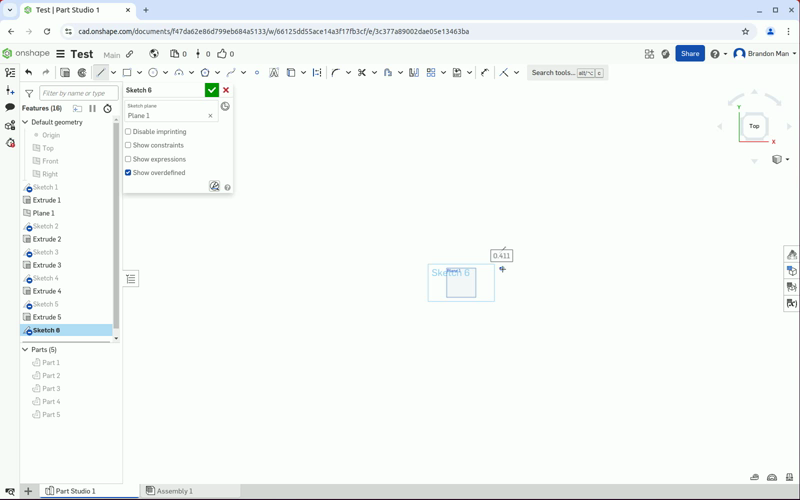
mouse_move(532, 268)
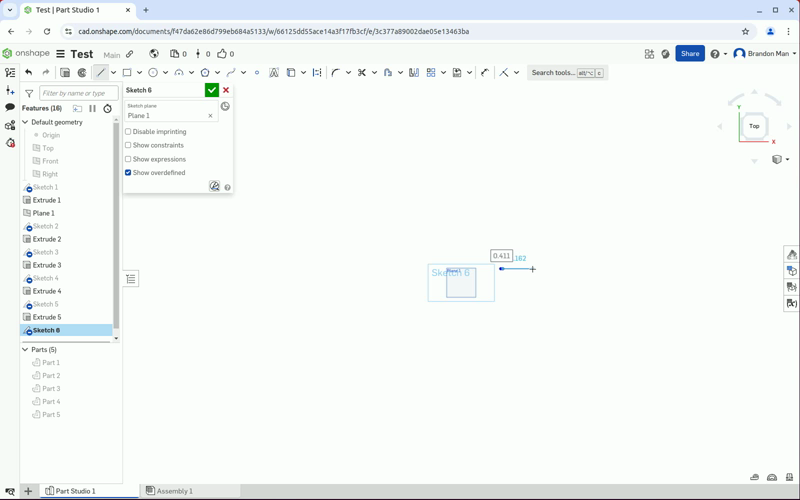
mouse_move(502, 266)
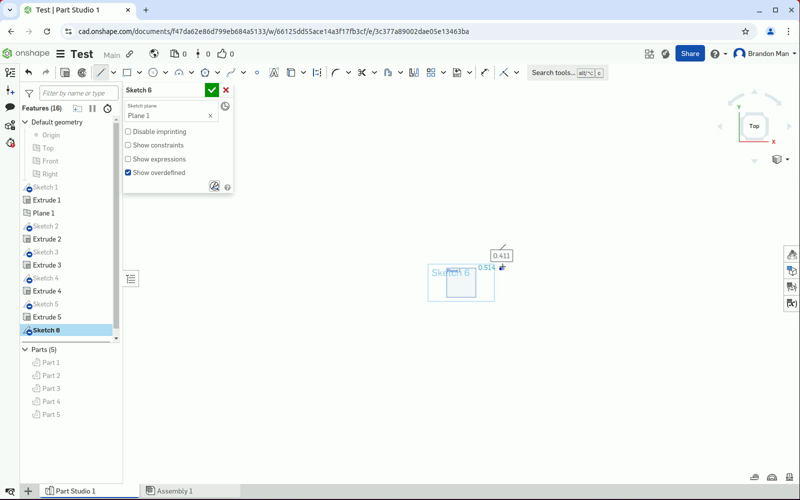
scroll(6)
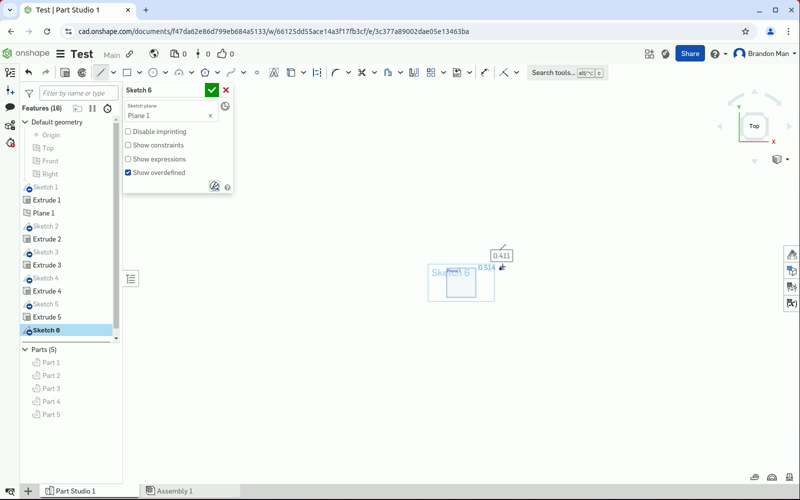
scroll(6)
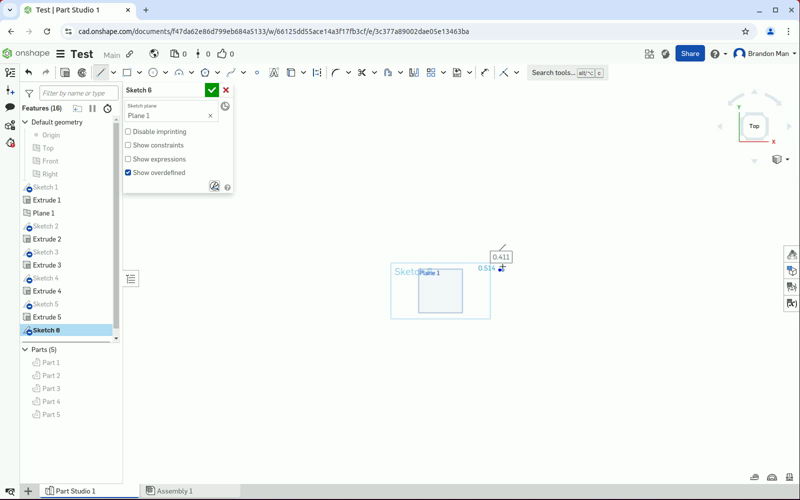
scroll(6)
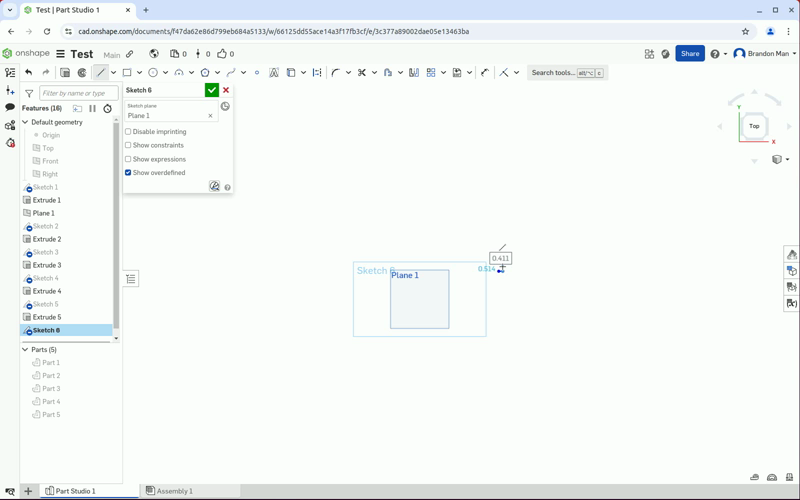
scroll(6)
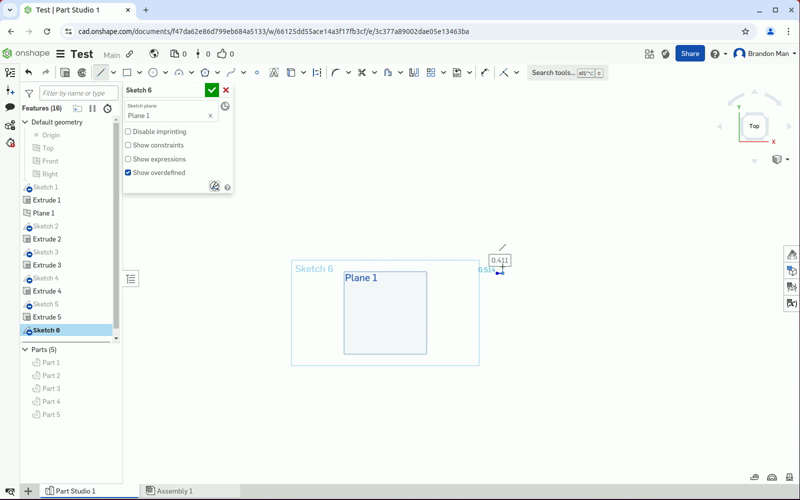
scroll(6)
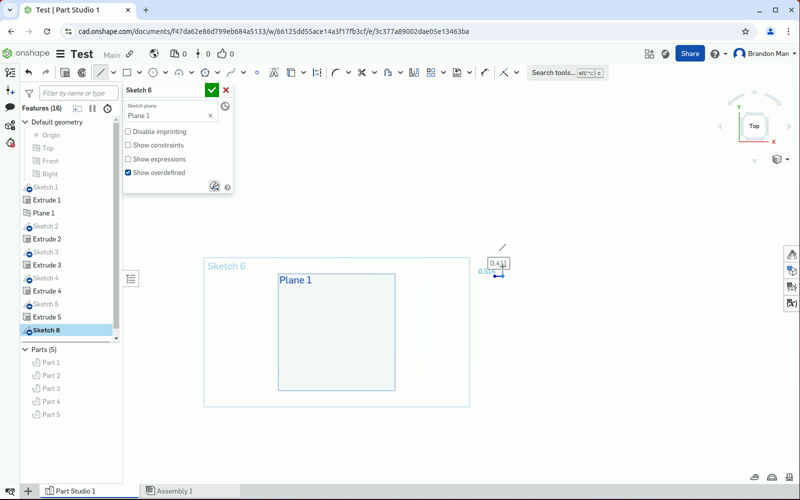
scroll(6)
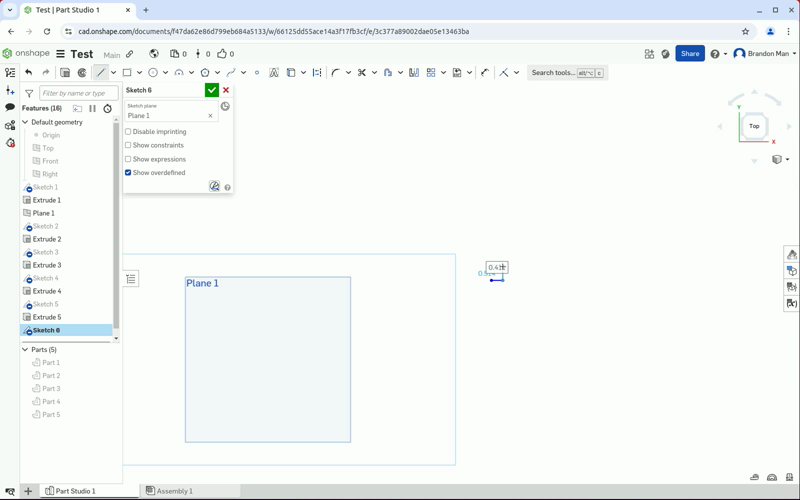
scroll(6)
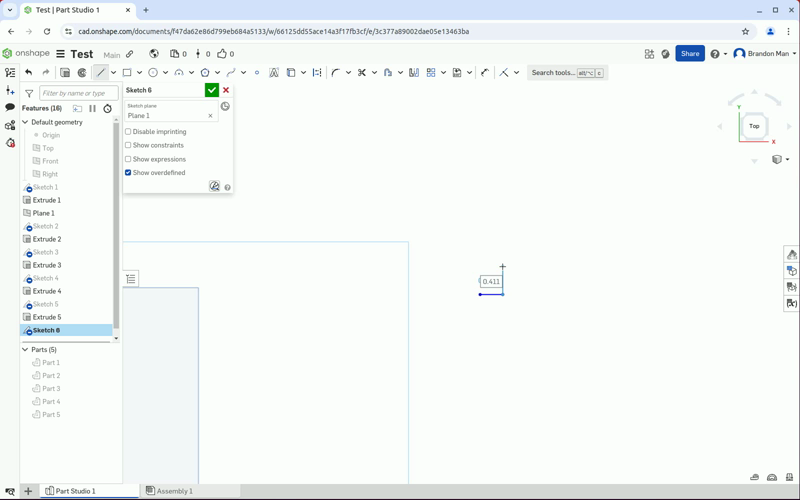
click(502, 266)
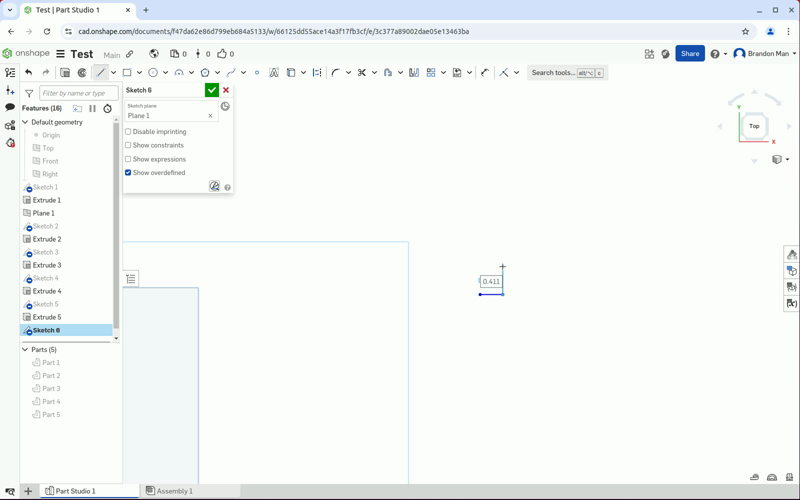
scroll(-6)
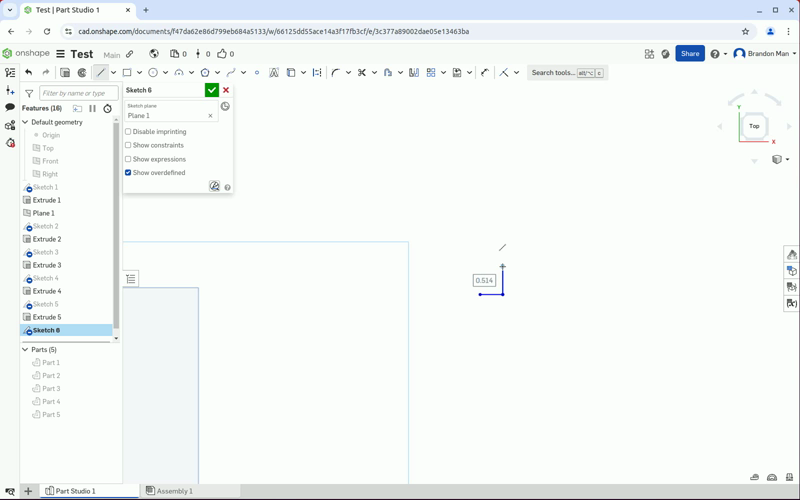
scroll(-6)
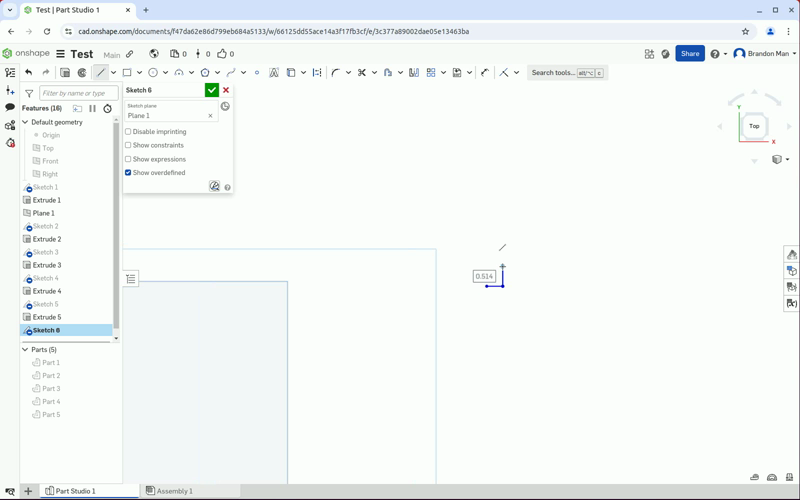
scroll(-6)
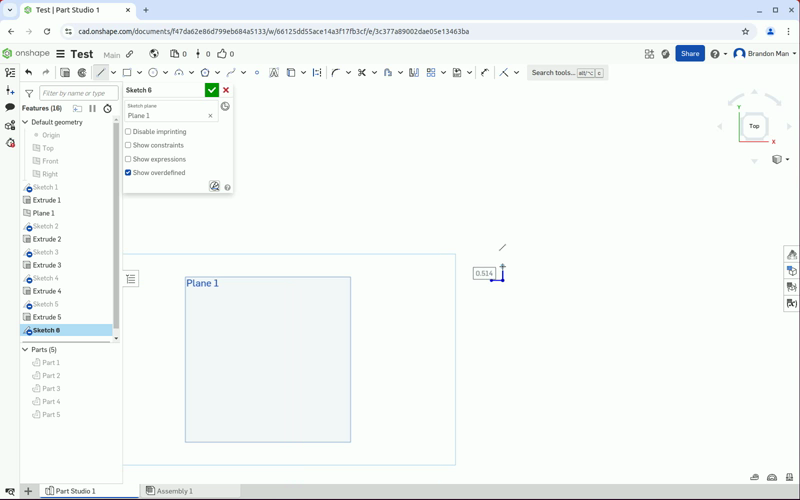
scroll(-6)
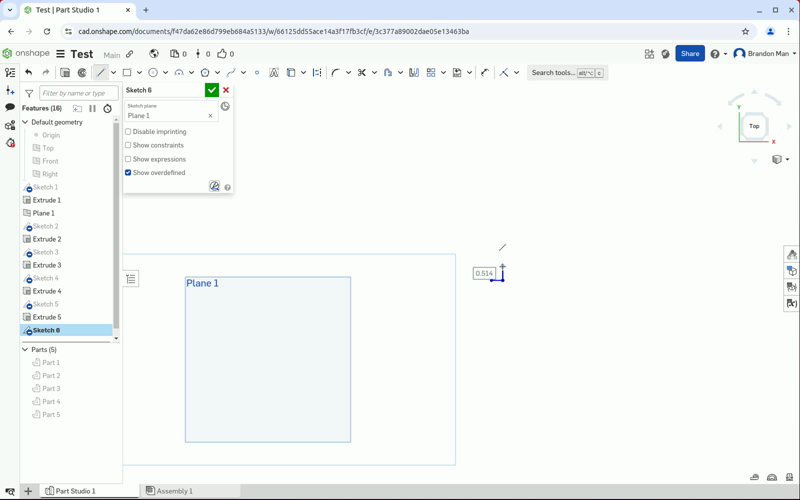
scroll(-6)
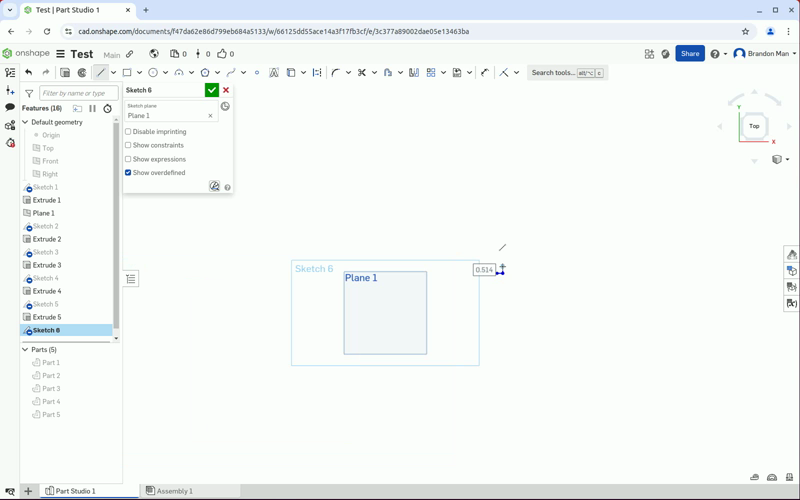
scroll(-6)
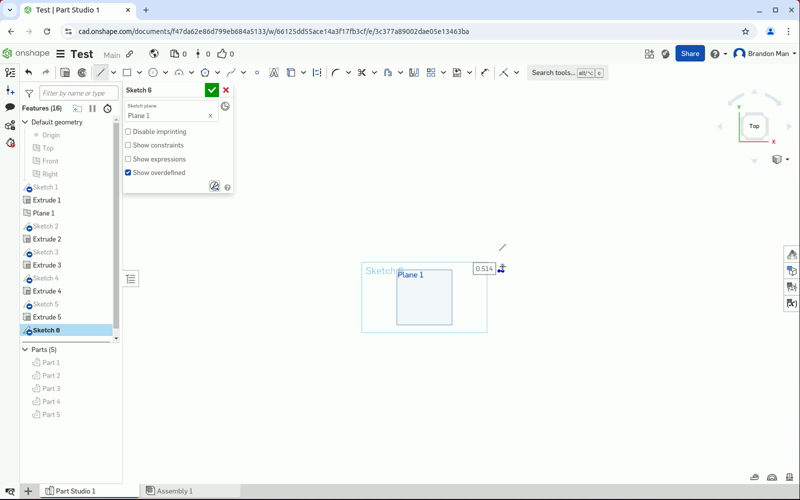
scroll(-6)
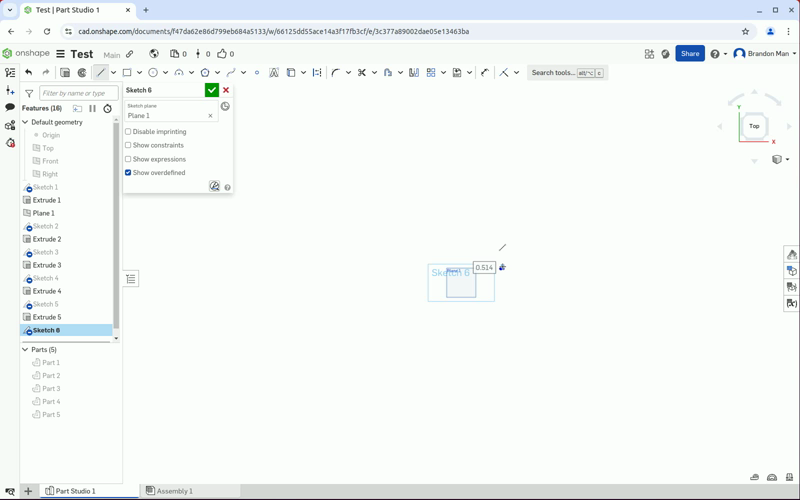
key_up(shift)
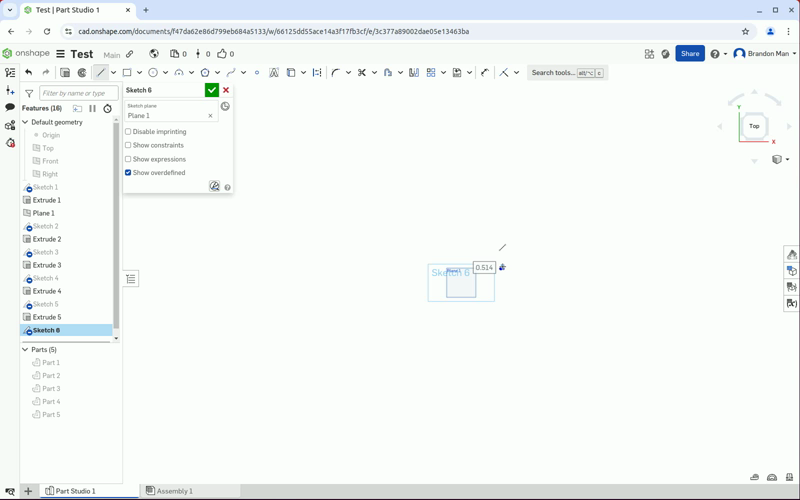
key_down(shift)
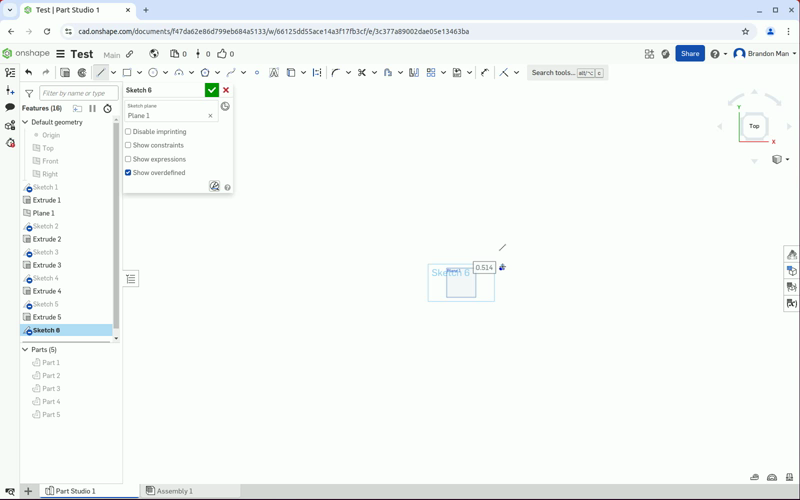
mouse_move(532, 266)
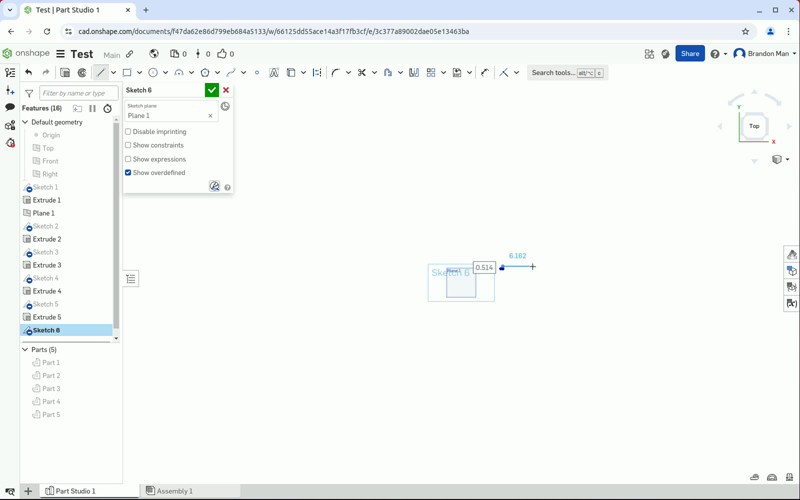
mouse_move(502, 264)
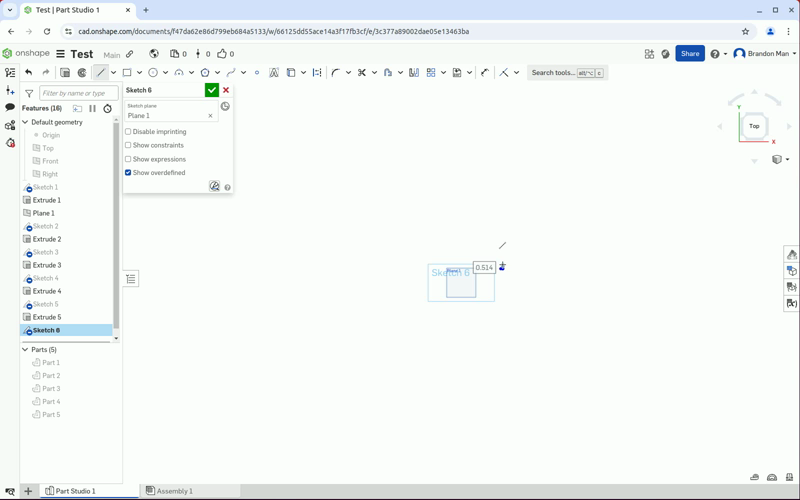
scroll(6)
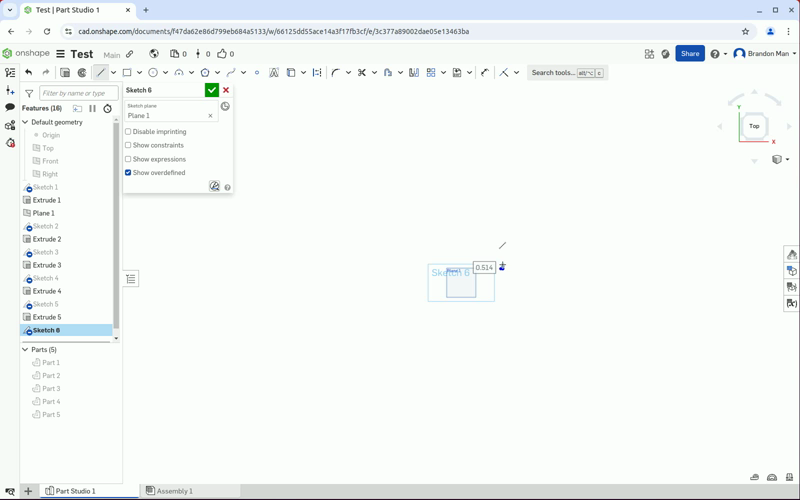
scroll(6)
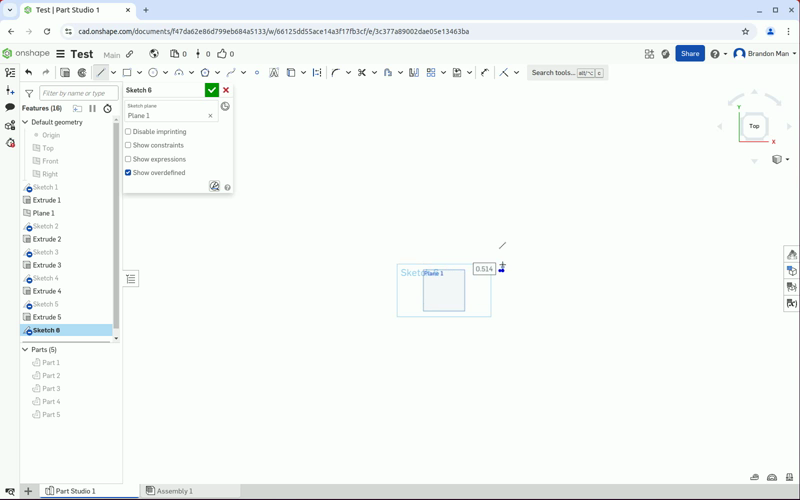
scroll(6)
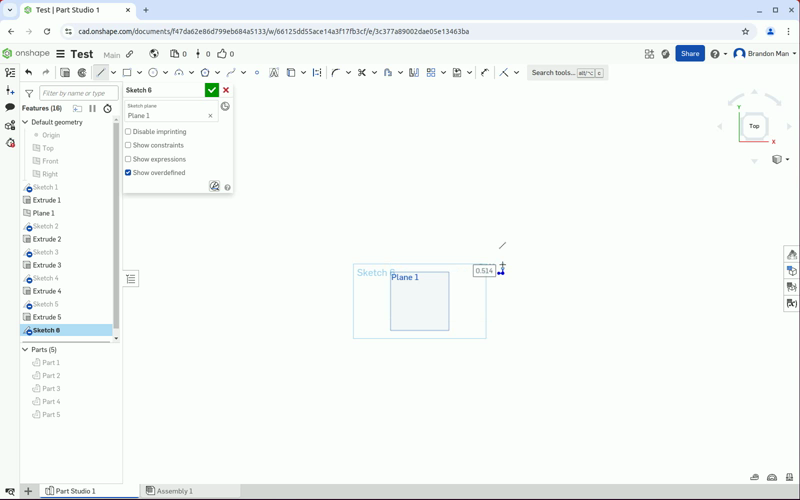
scroll(6)
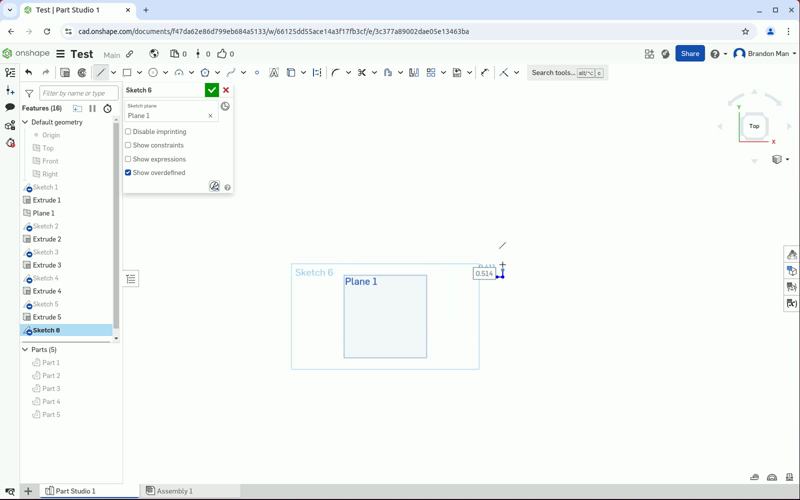
scroll(6)
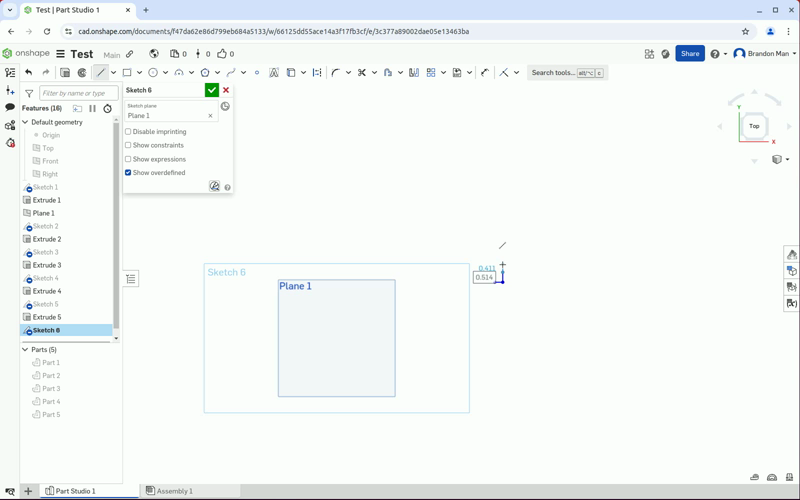
scroll(6)
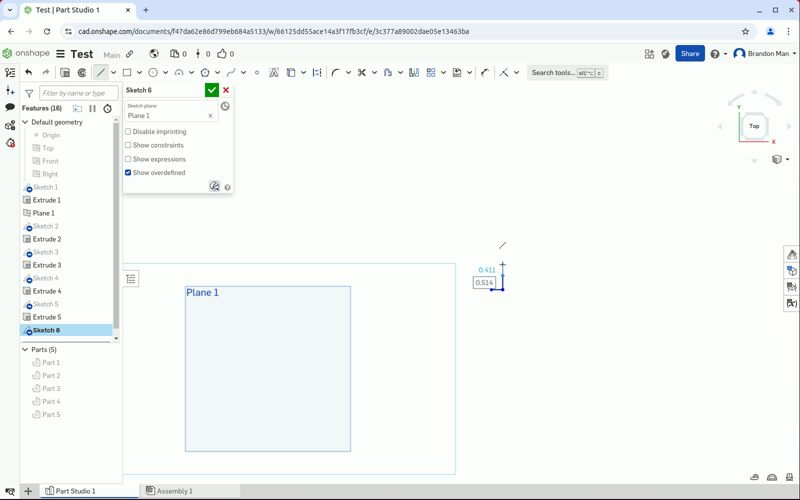
scroll(6)
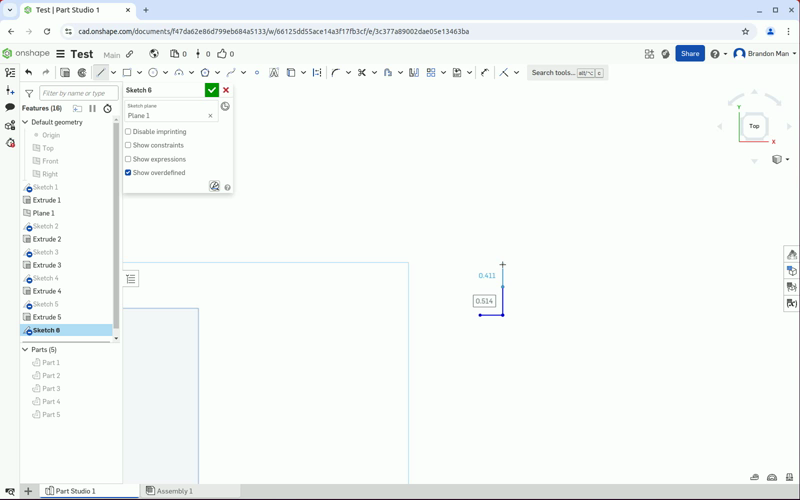
click(502, 264)
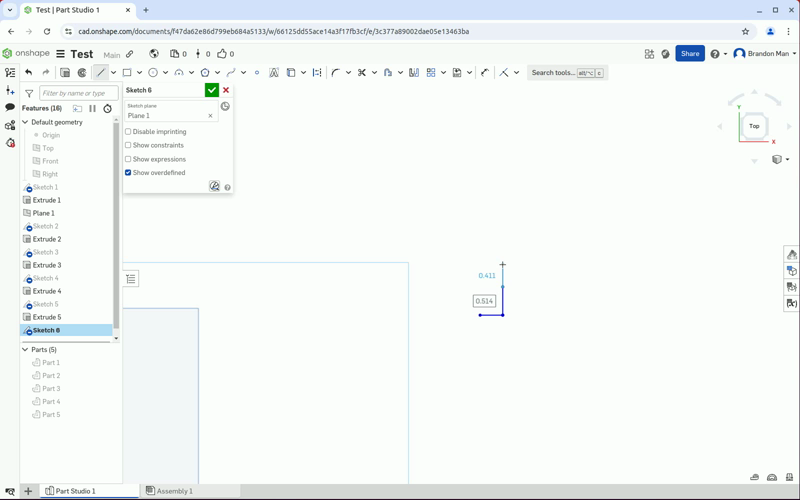
scroll(-6)
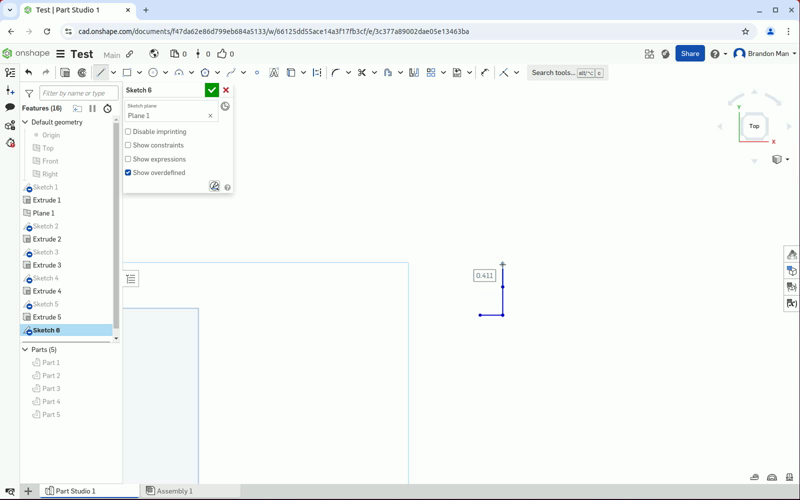
scroll(-6)
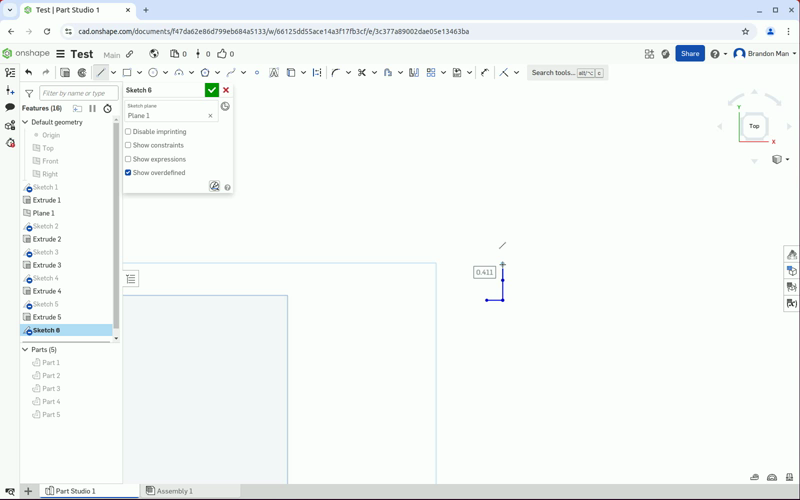
scroll(-6)
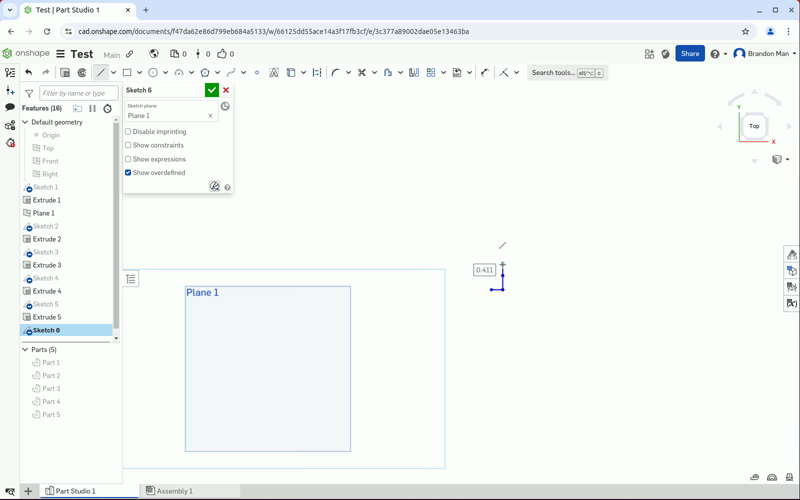
scroll(-6)
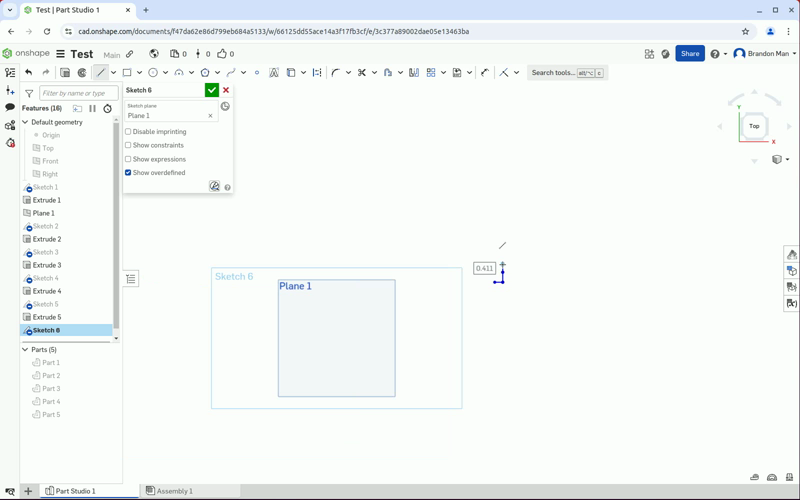
scroll(-6)
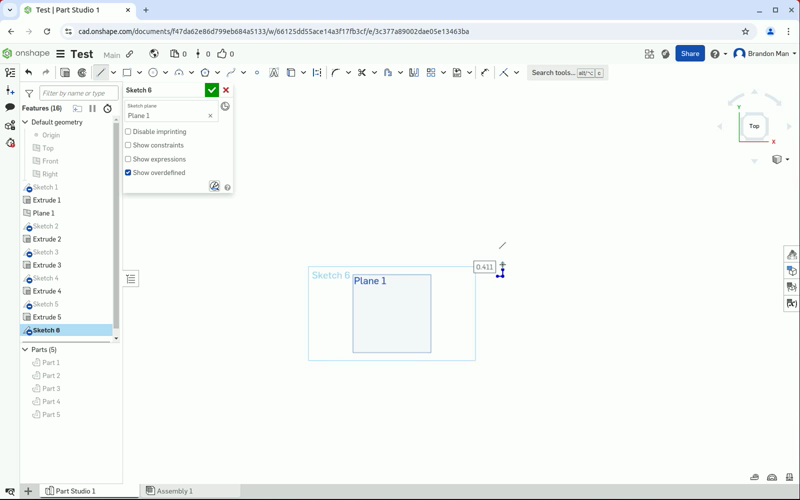
scroll(-6)
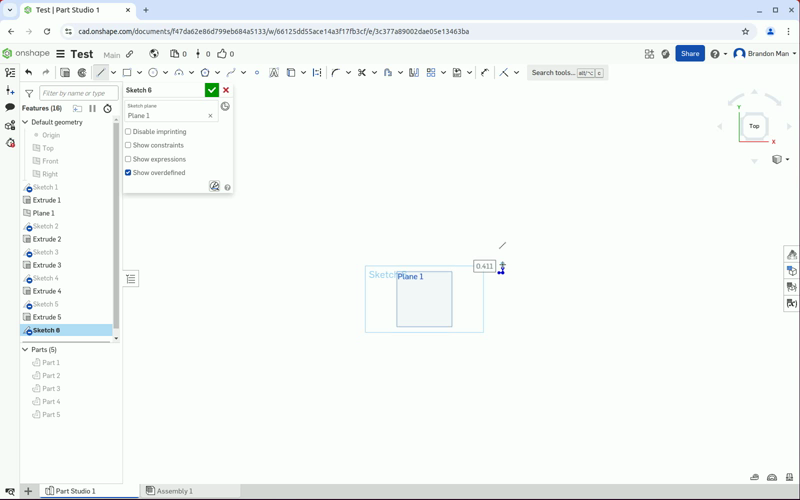
scroll(-6)
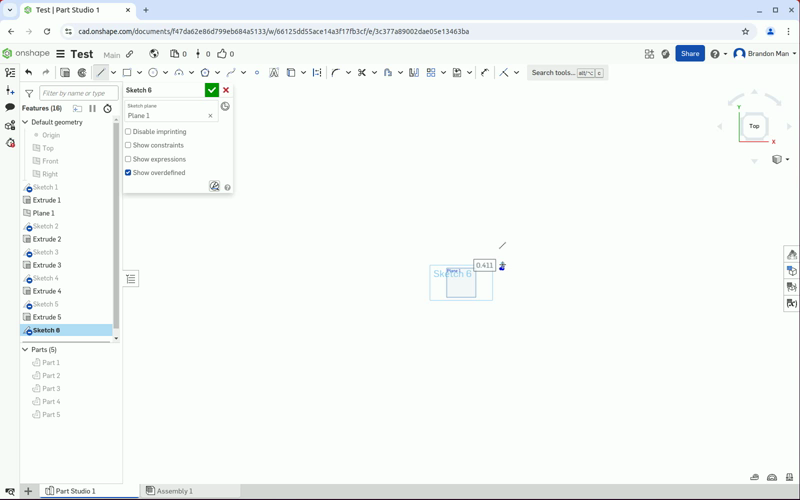
key_up(shift)
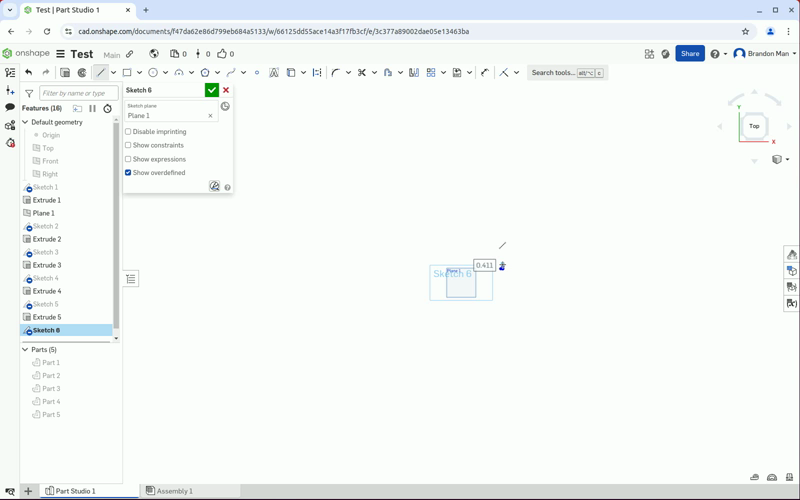
key_down(shift)
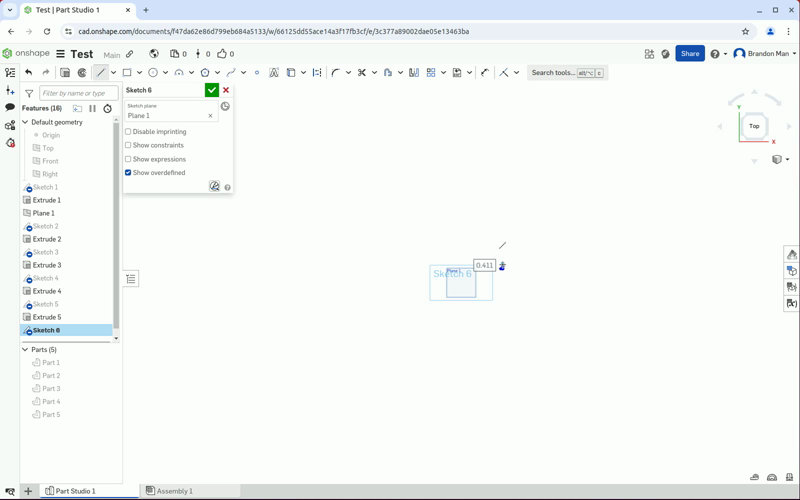
mouse_move(532, 264)
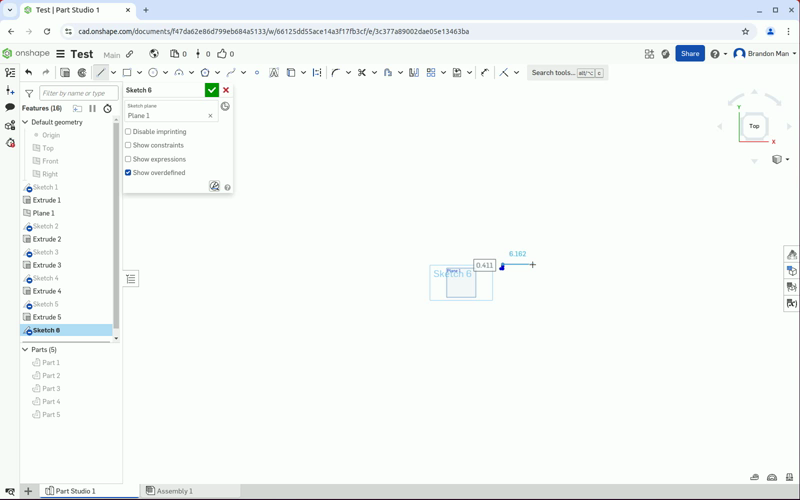
mouse_move(500, 264)
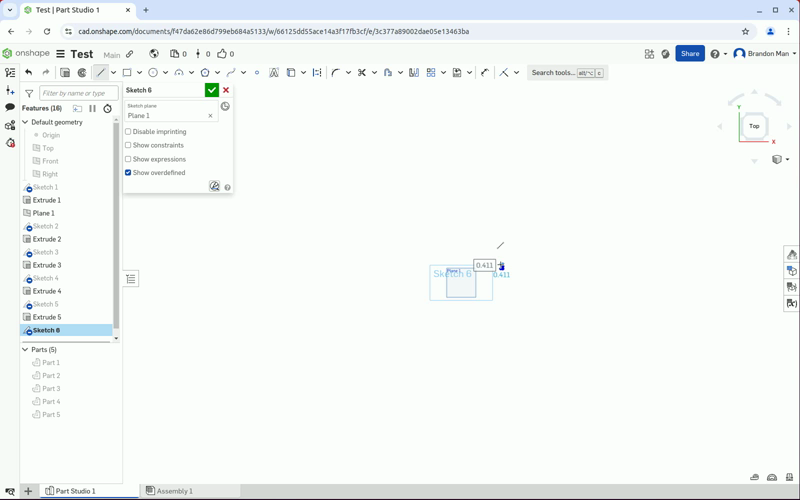
scroll(6)
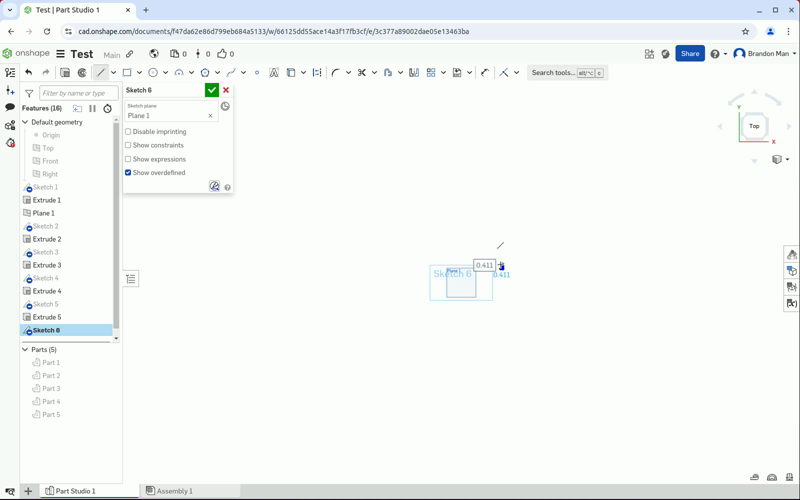
scroll(6)
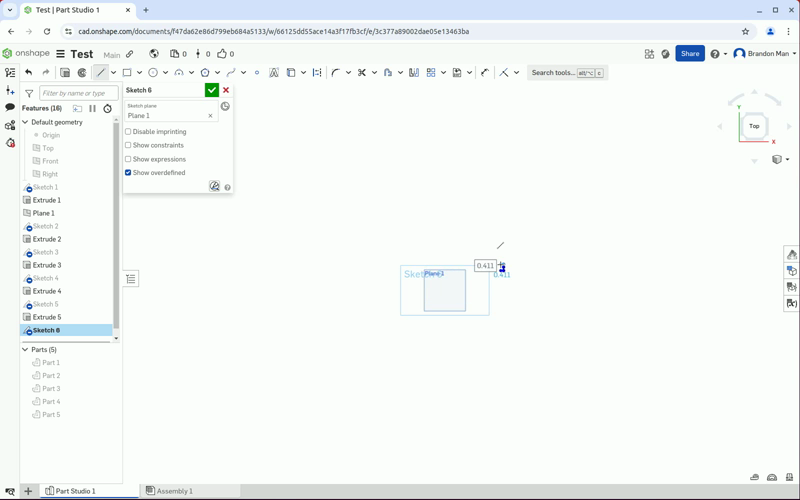
scroll(6)
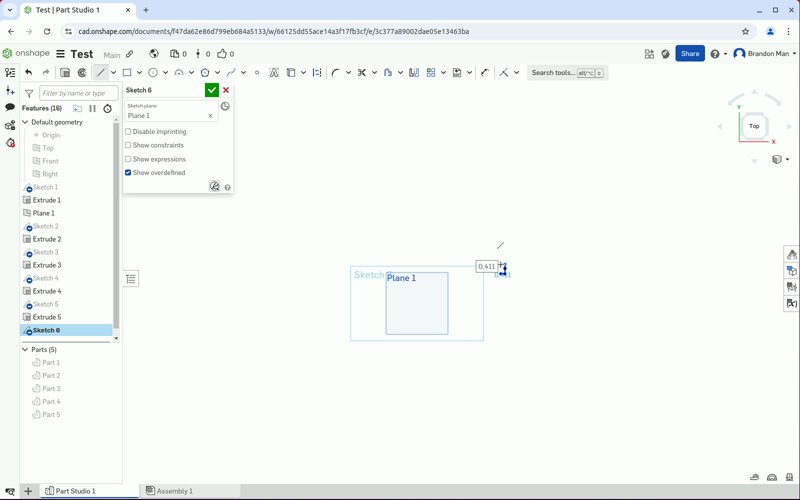
scroll(6)
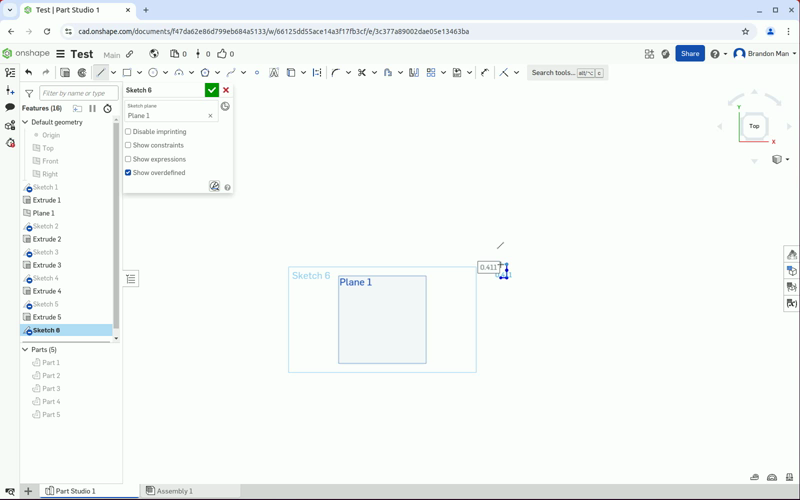
scroll(6)
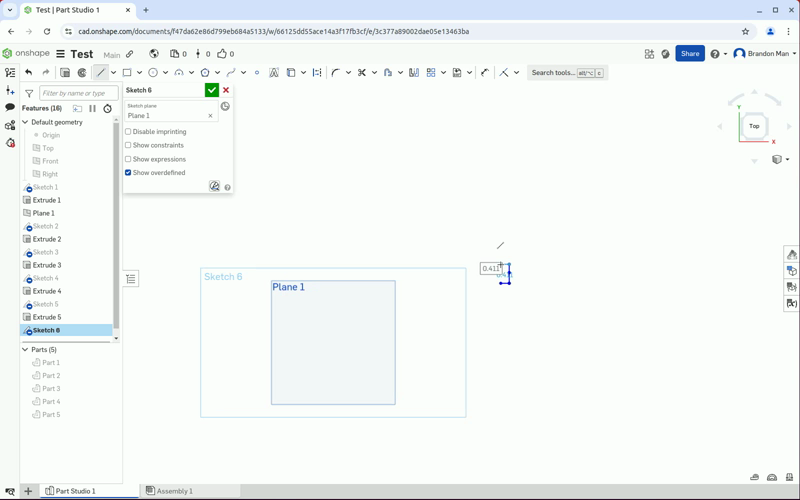
scroll(6)
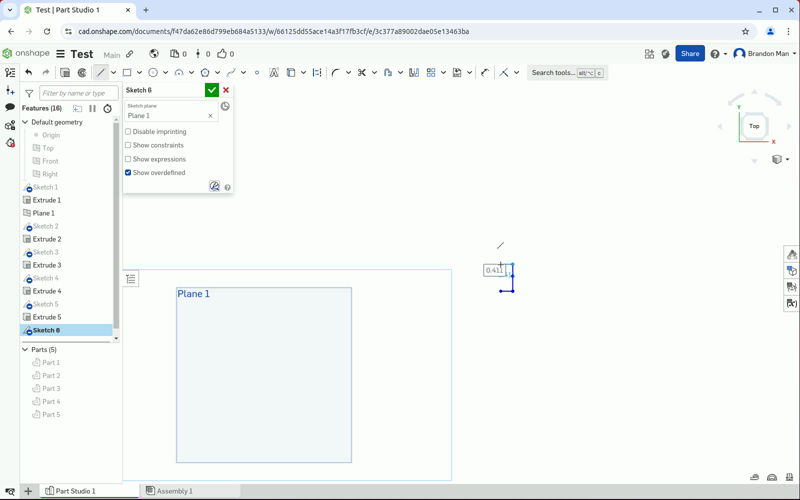
scroll(6)
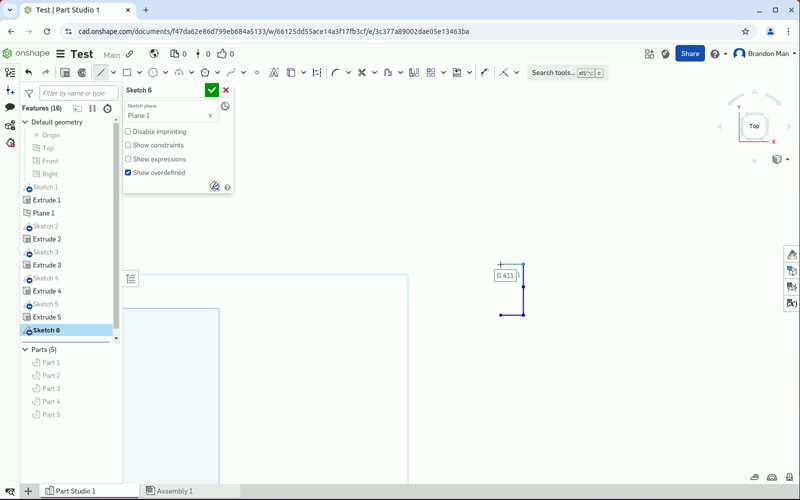
click(500, 264)
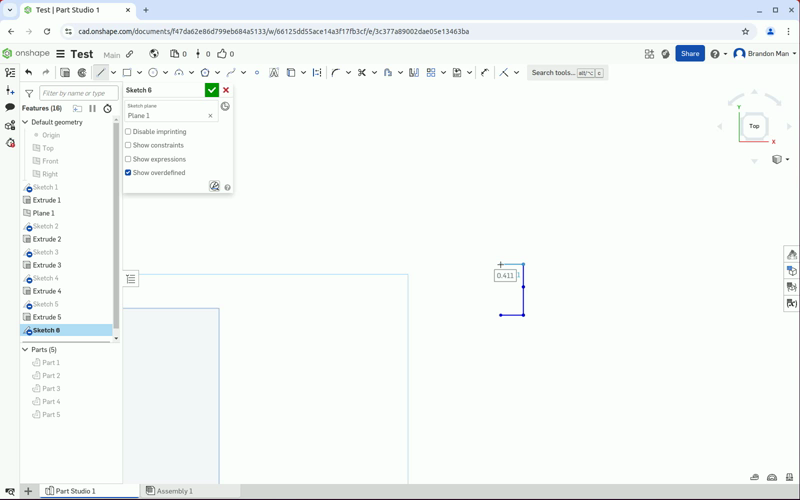
scroll(-6)
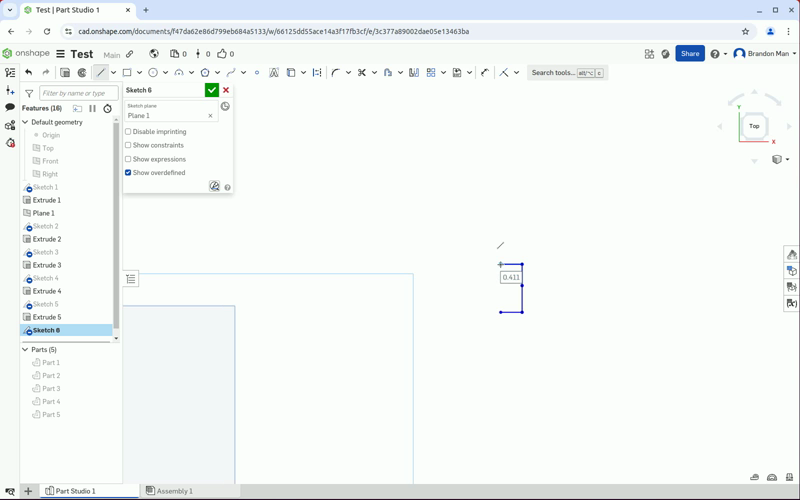
scroll(-6)
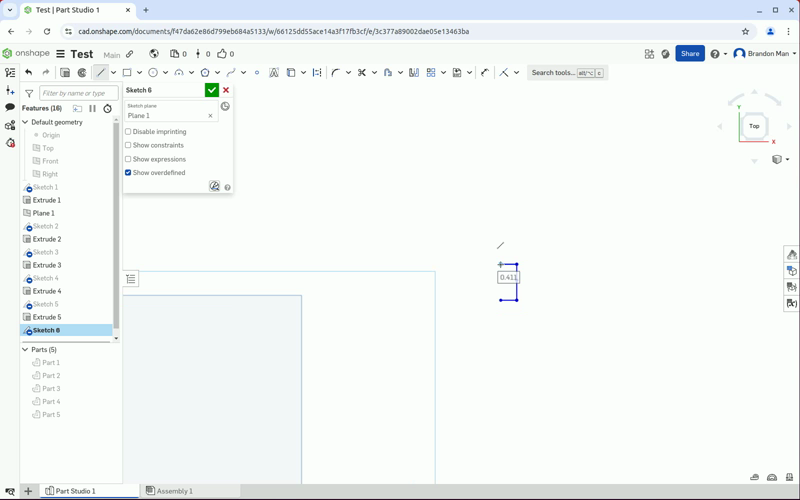
scroll(-6)
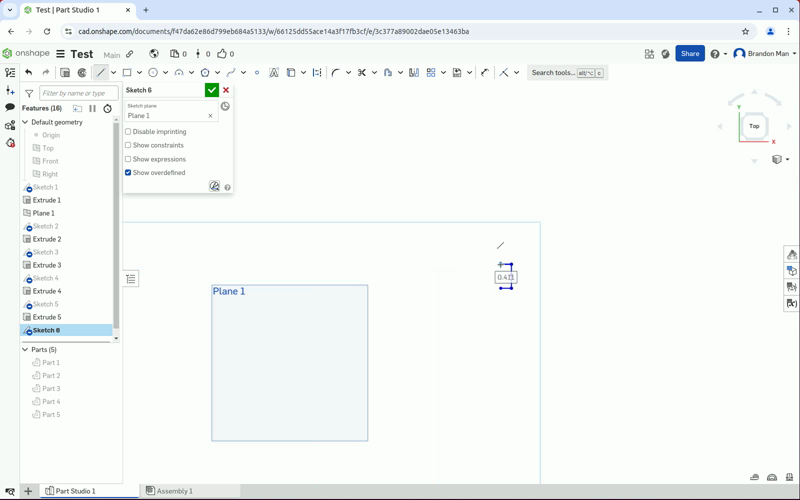
scroll(-6)
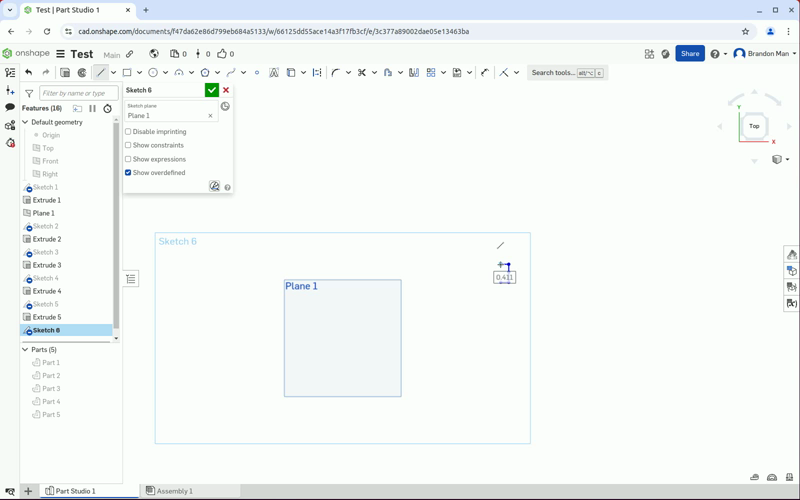
scroll(-6)
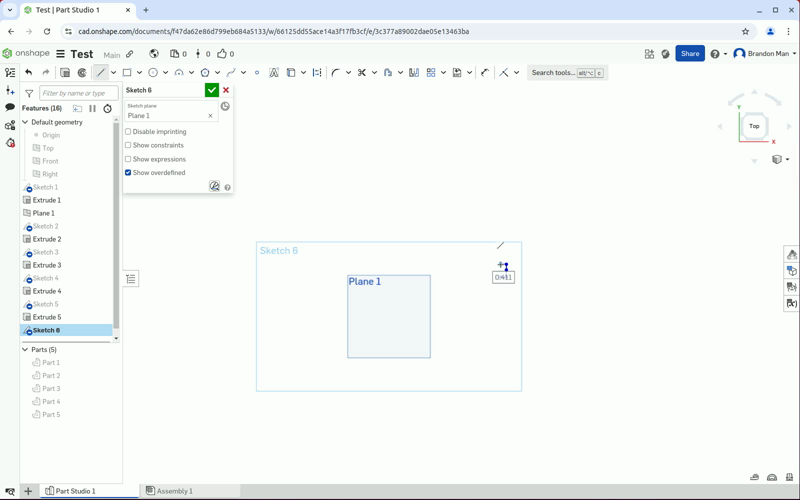
scroll(-6)
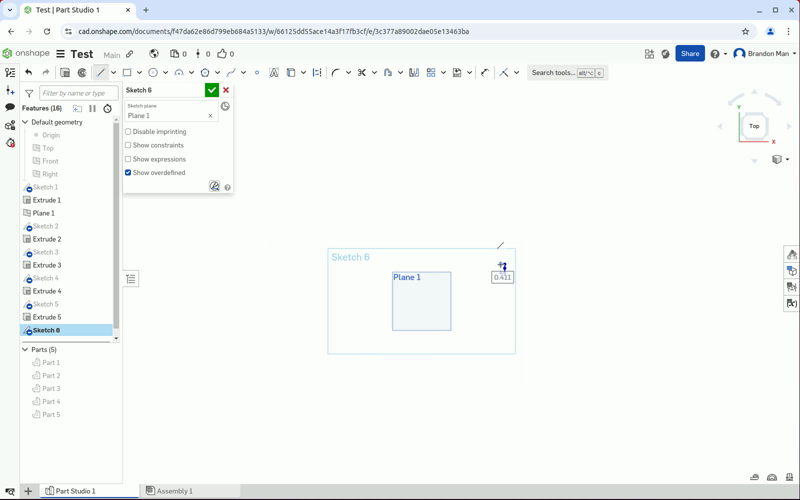
scroll(-6)
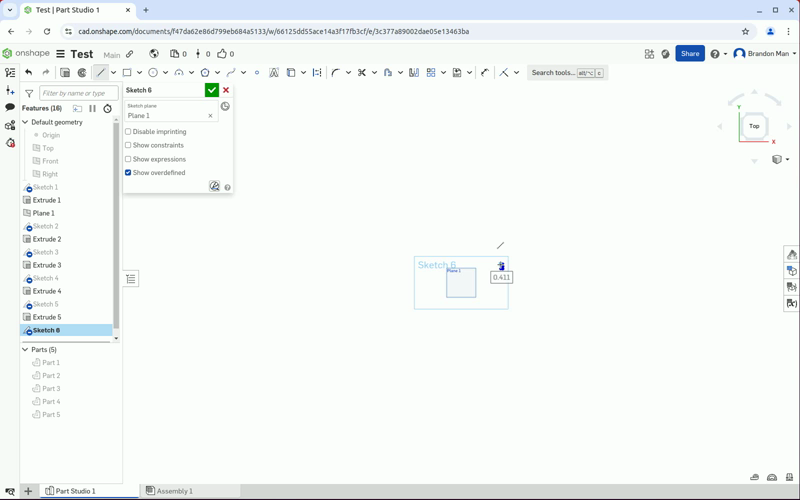
key_up(shift)
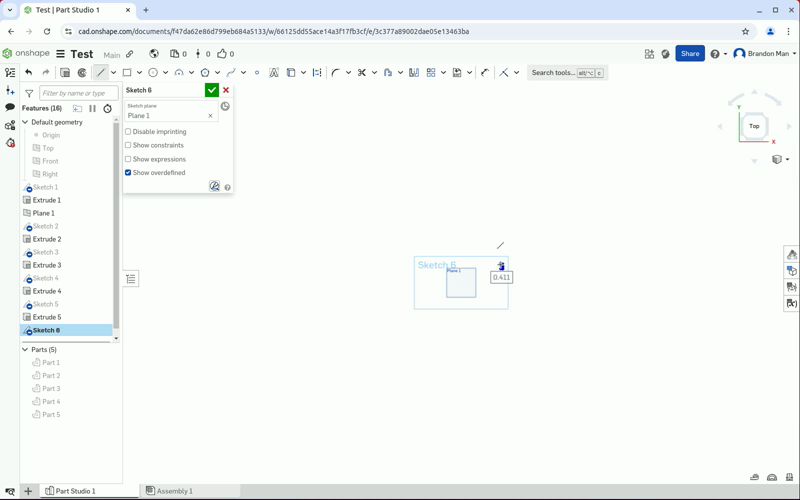
mouse_move(530, 264)
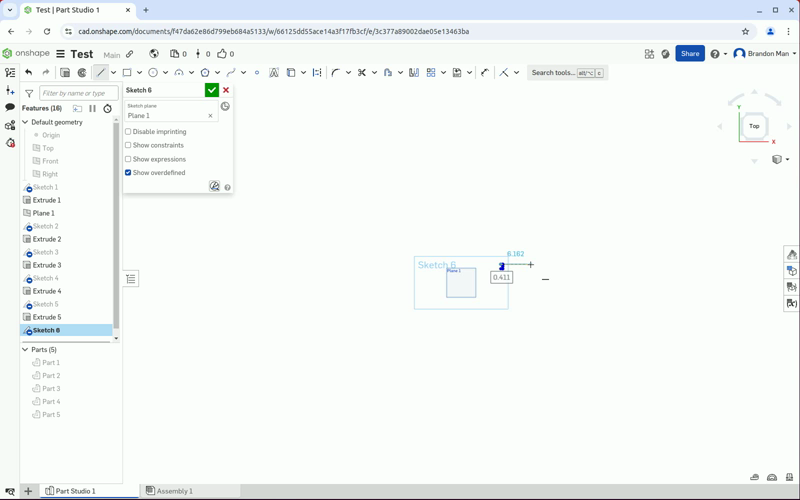
key_down(shift)
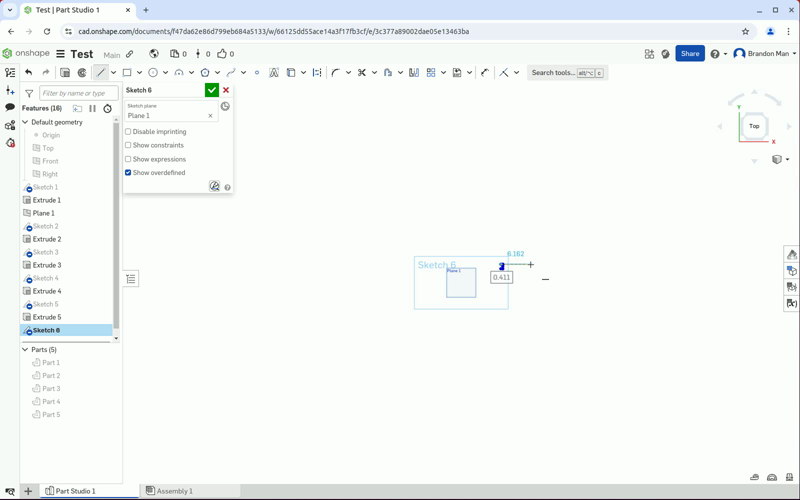
mouse_move(500, 268)
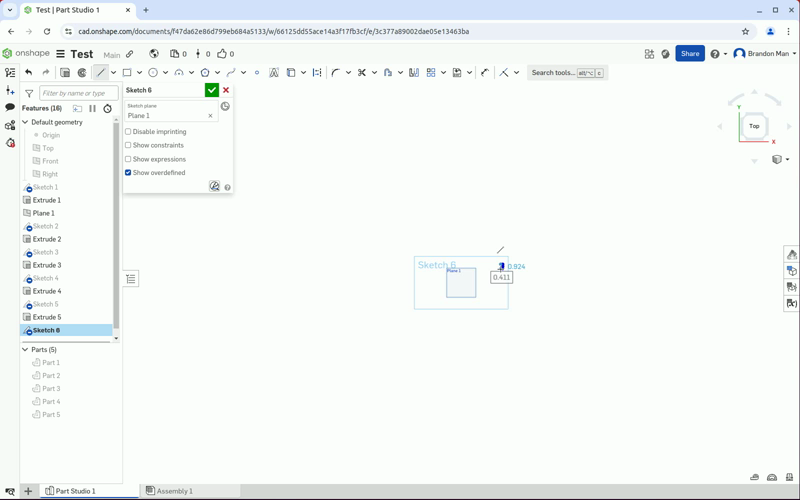
scroll(6)
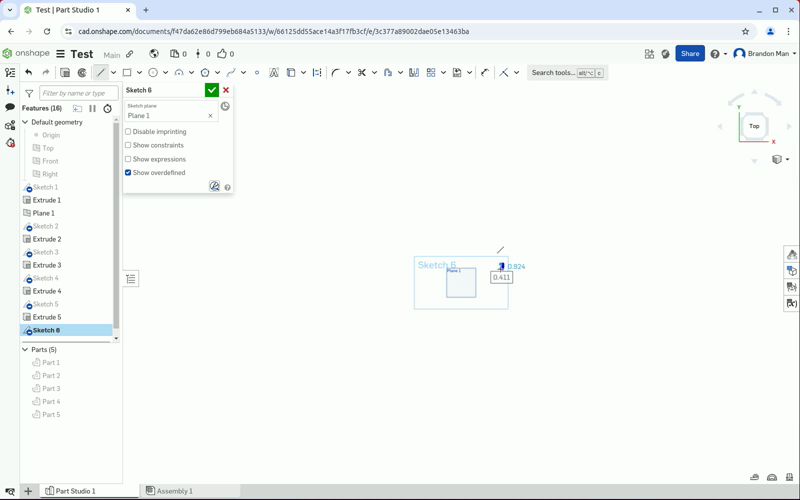
scroll(6)
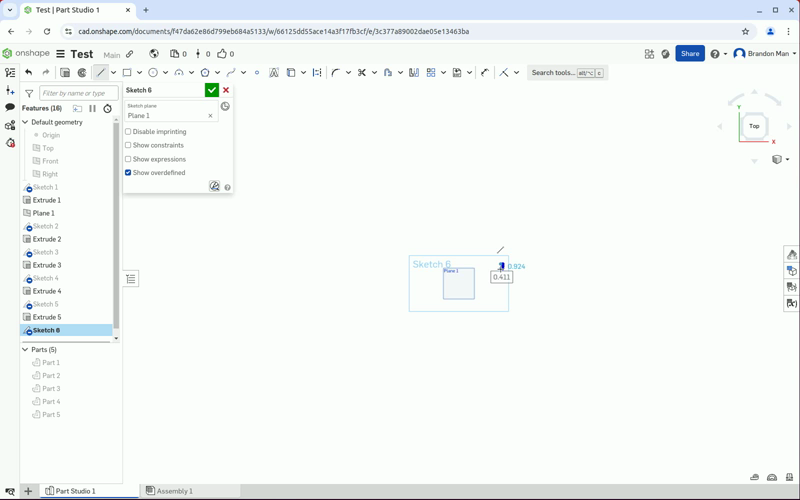
scroll(6)
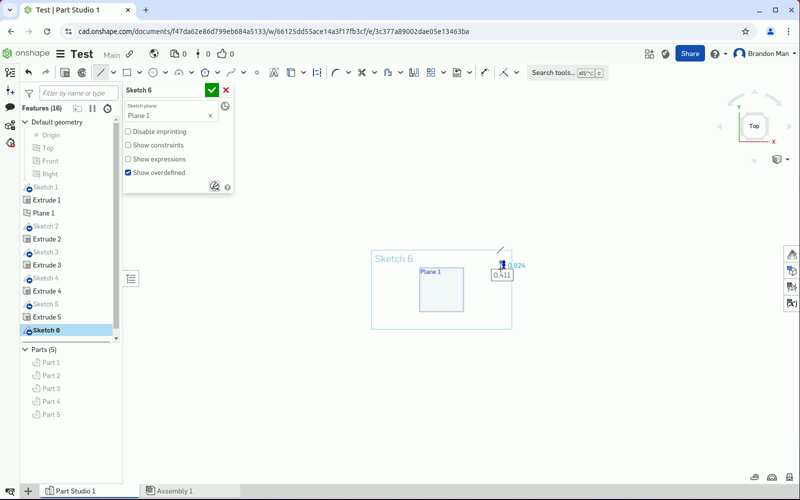
scroll(6)
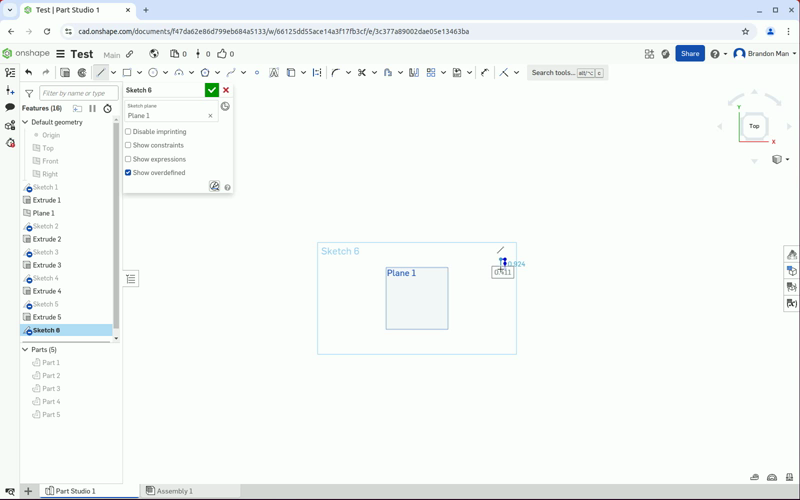
scroll(6)
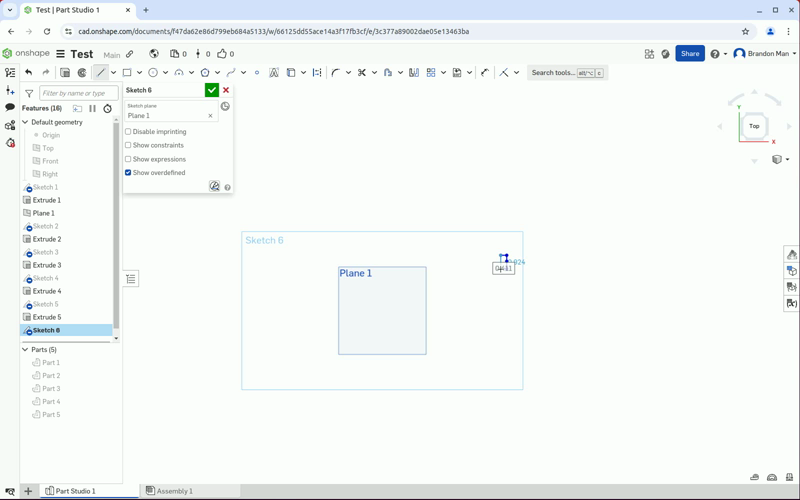
scroll(6)
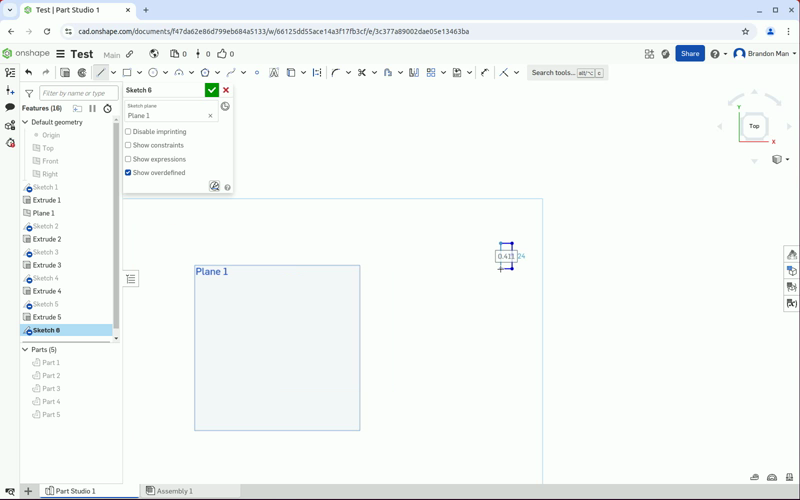
scroll(6)
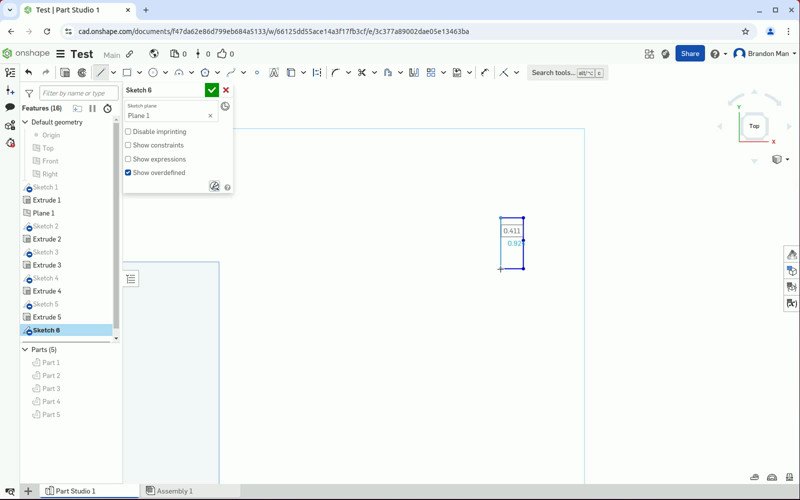
key_up(shift)
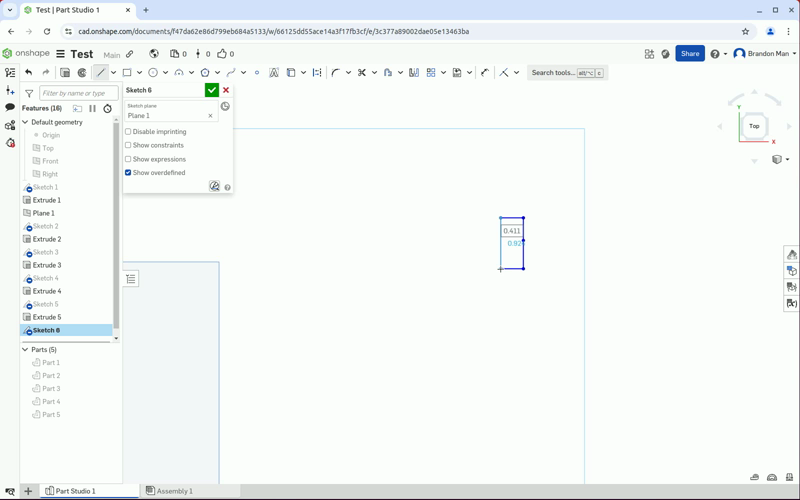
click(500, 268)
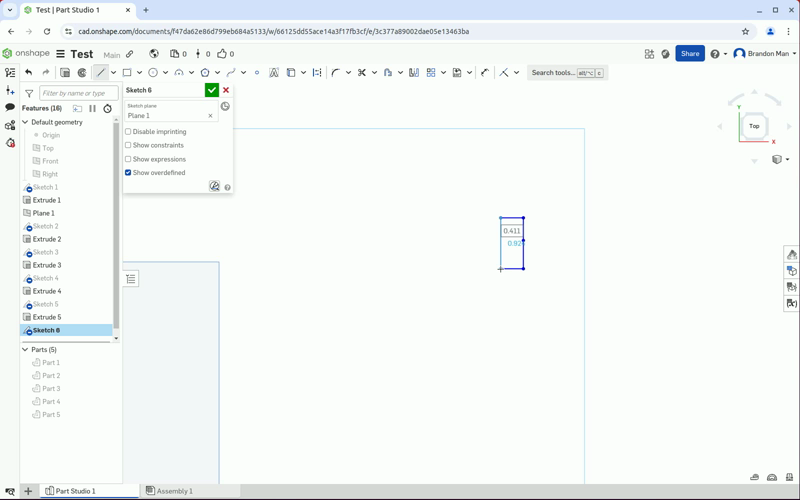
scroll(-6)
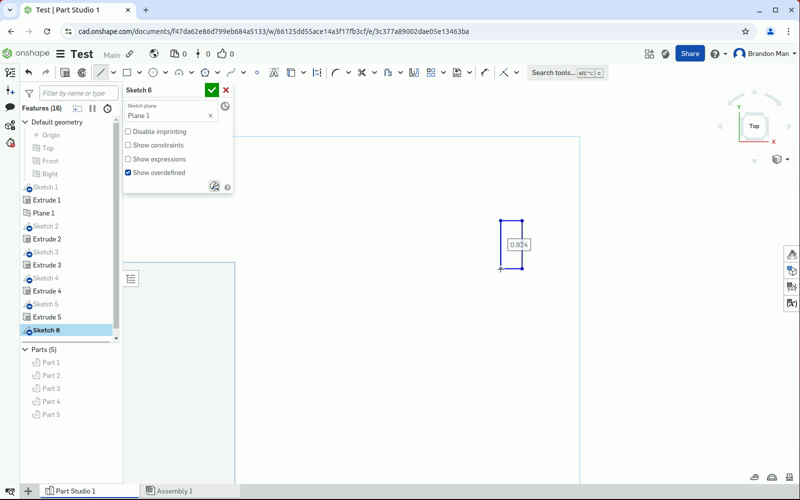
scroll(-6)
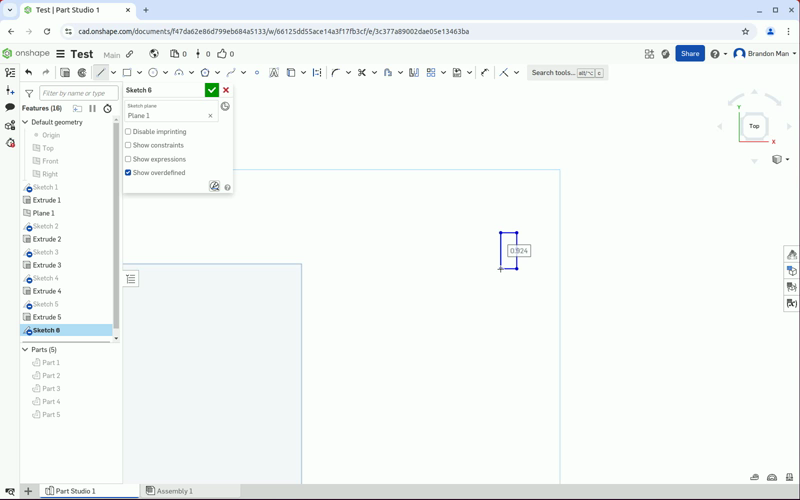
scroll(-6)
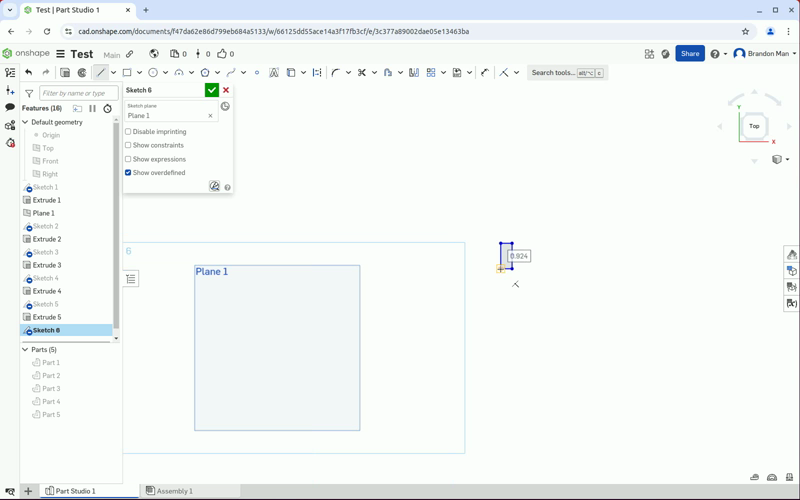
scroll(-6)
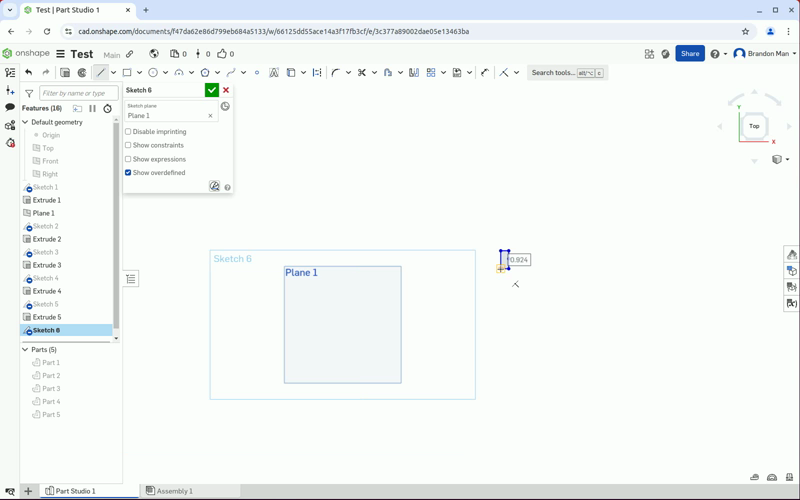
scroll(-6)
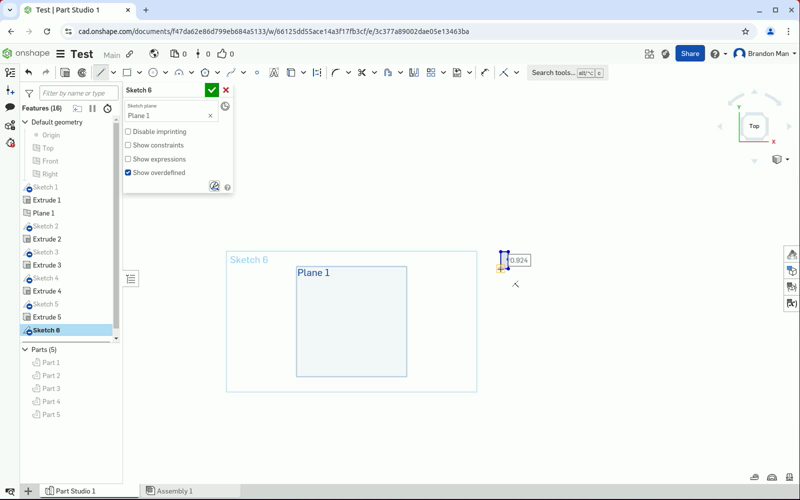
scroll(-6)
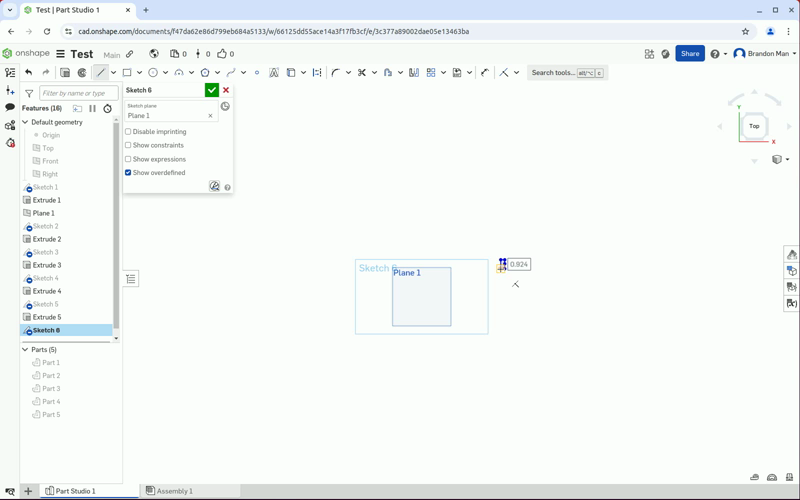
scroll(-6)
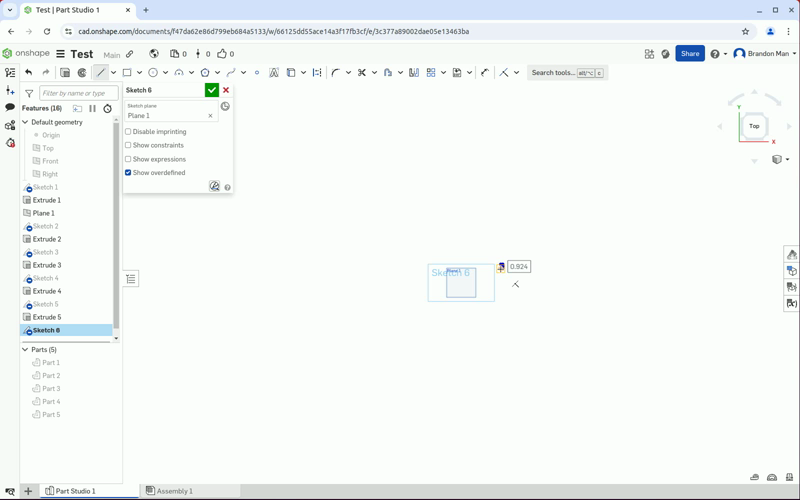
key(esc)
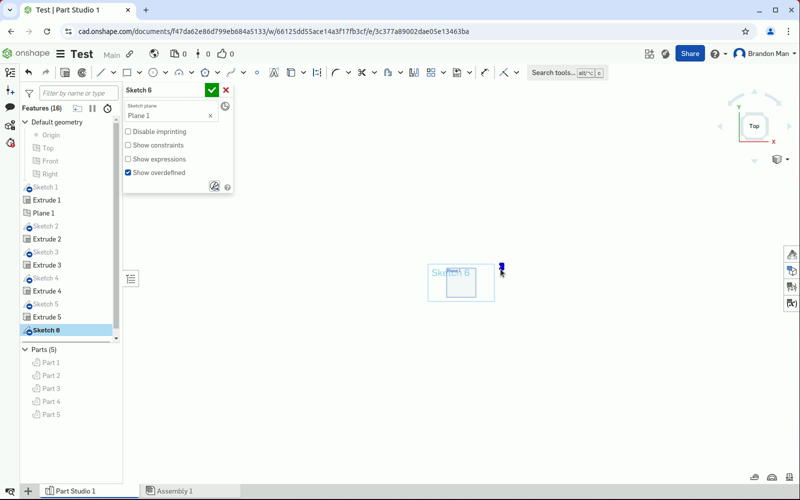
mouse_move(502, 268)
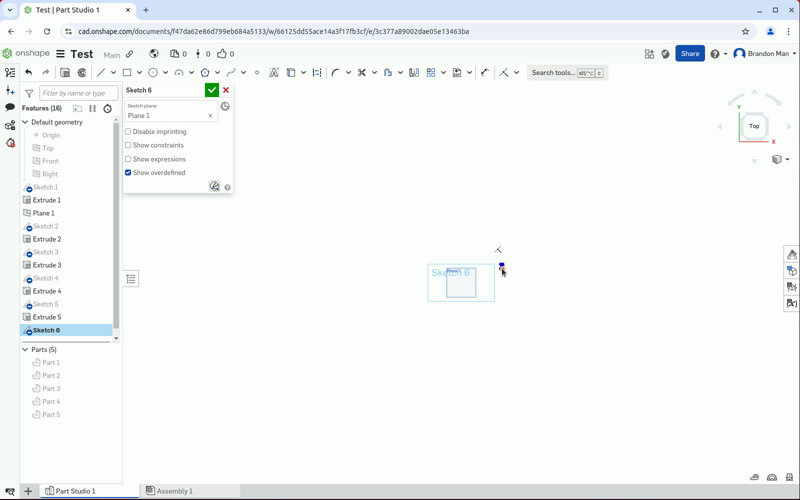
scroll(6)
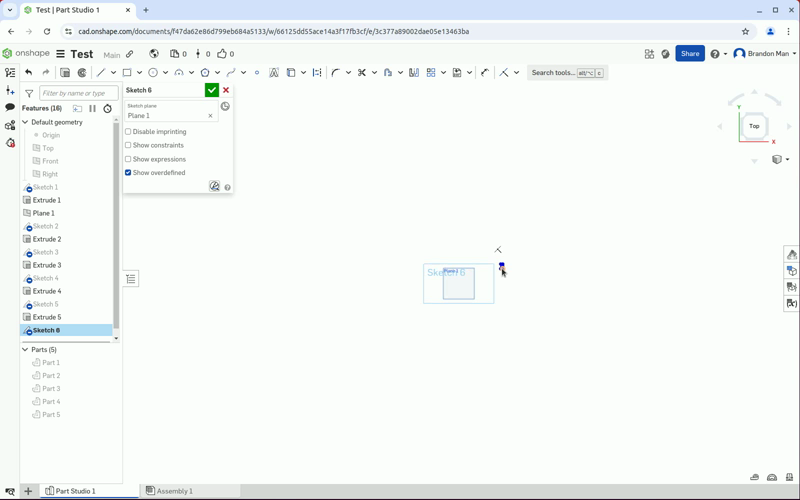
scroll(6)
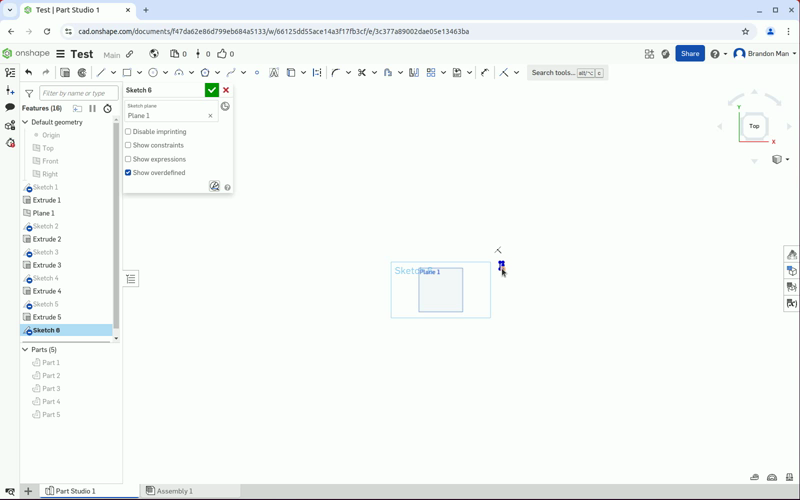
scroll(6)
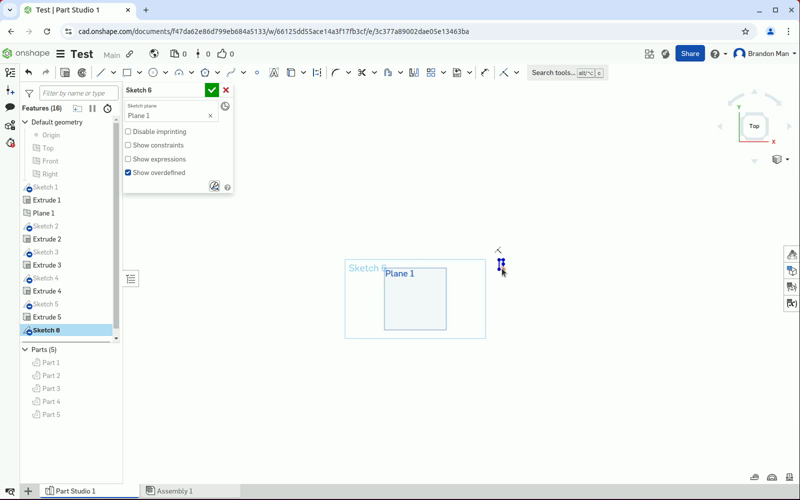
scroll(6)
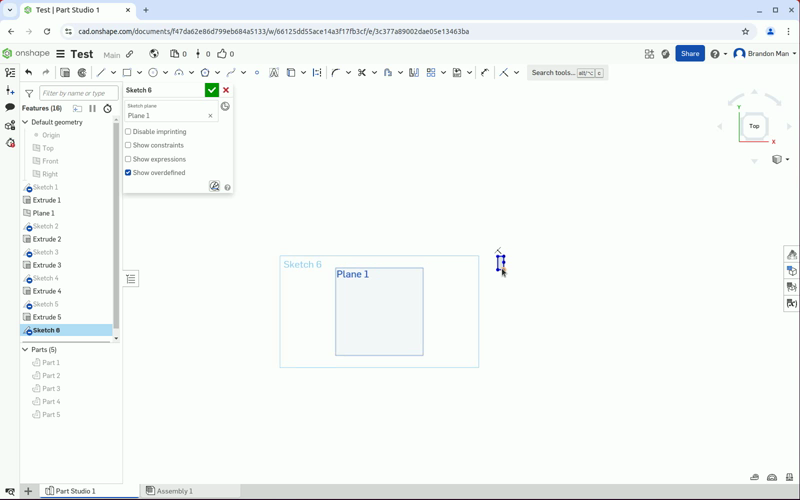
scroll(6)
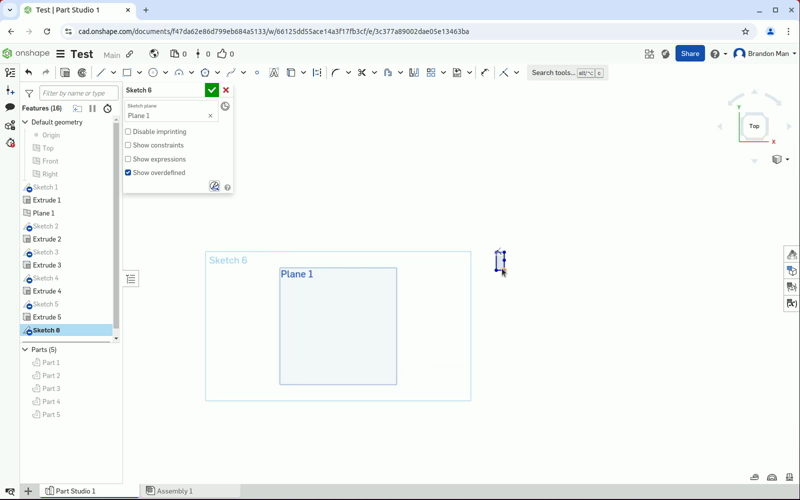
scroll(6)
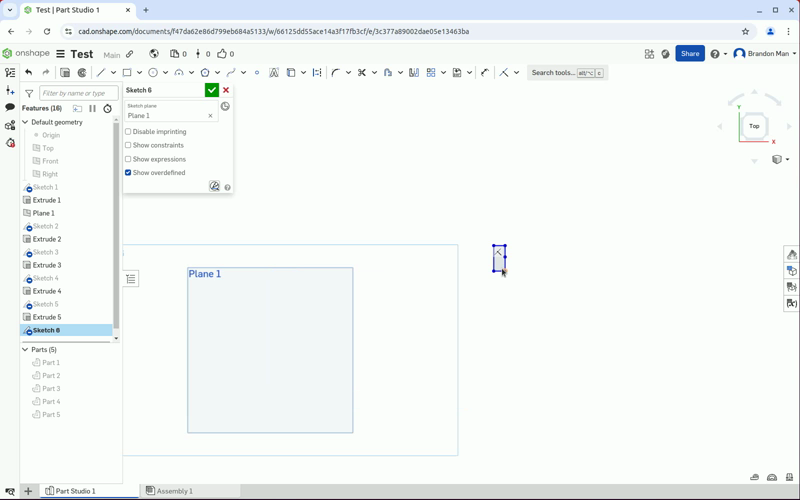
scroll(6)
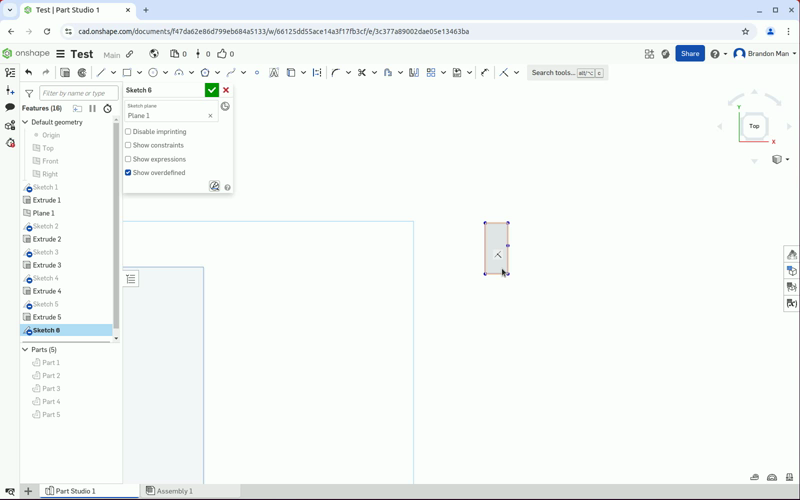
click(502, 268)
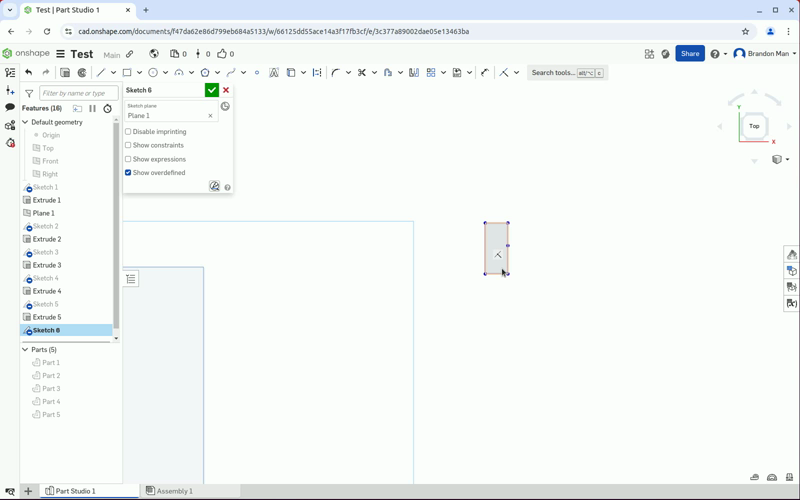
scroll(-6)
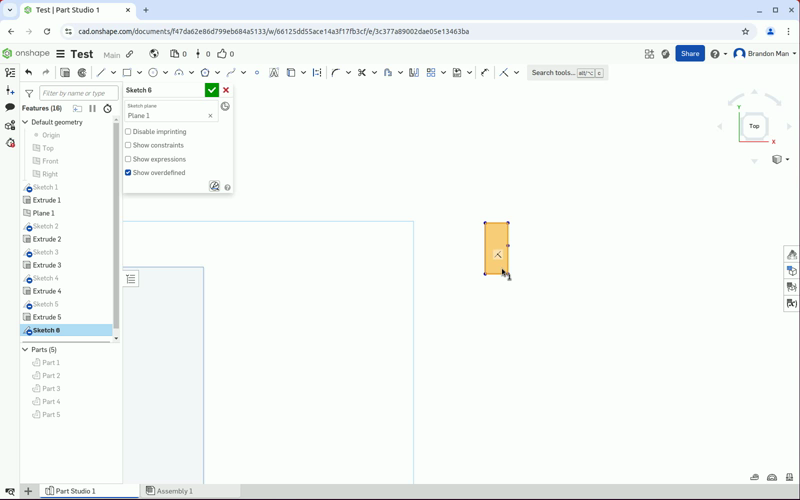
scroll(-6)
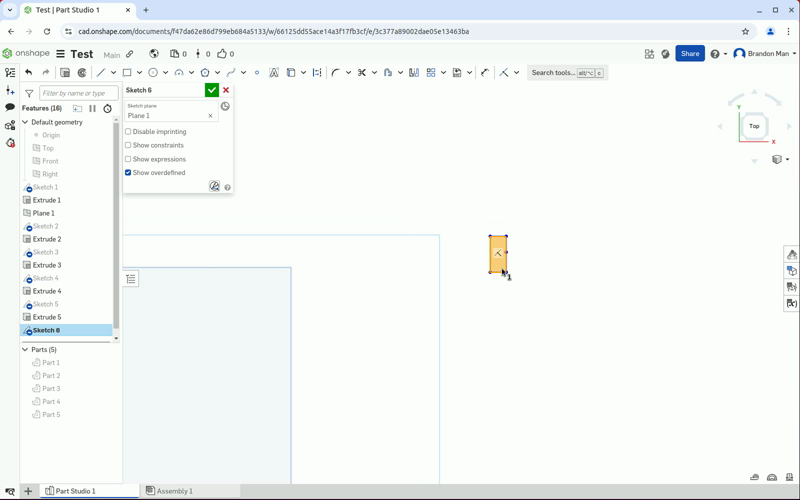
scroll(-6)
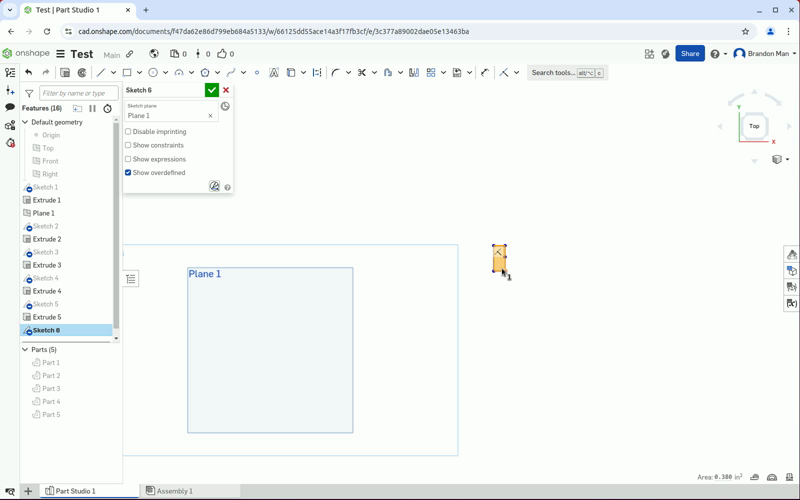
scroll(-6)
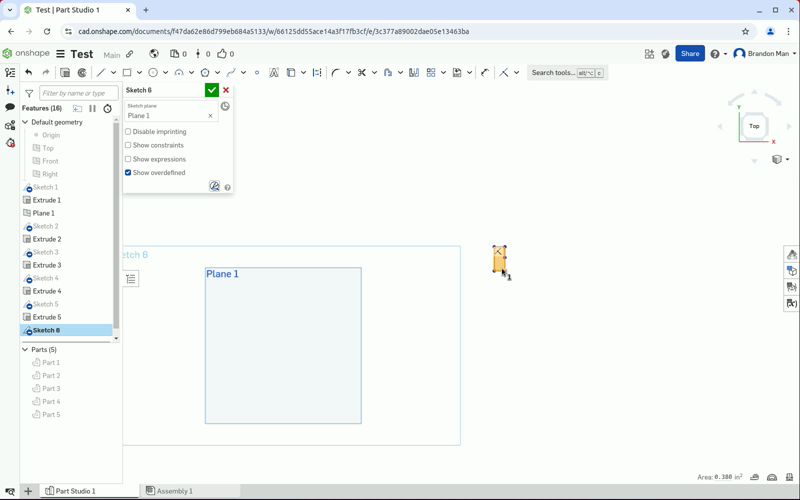
scroll(-6)
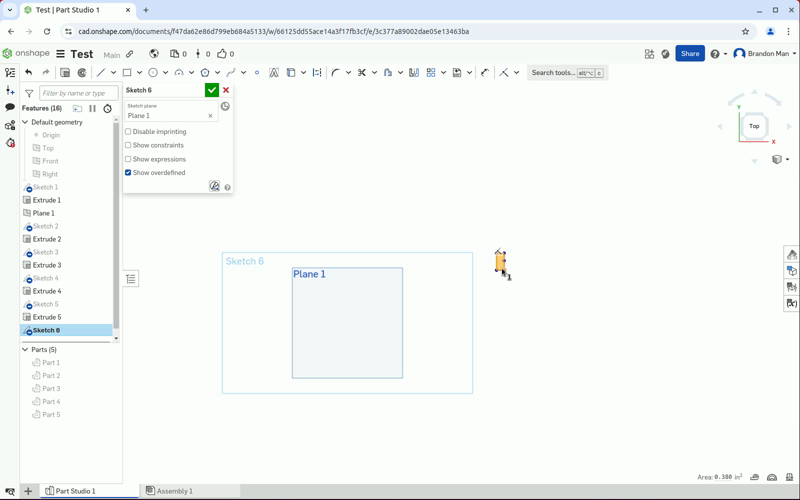
scroll(-6)
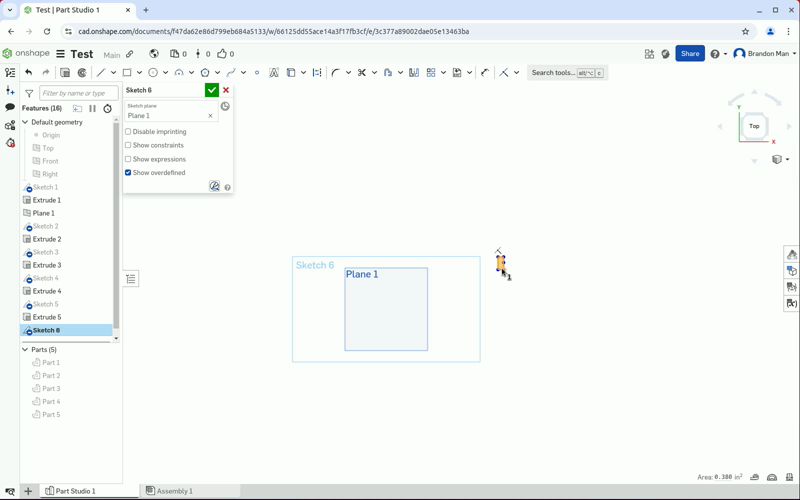
scroll(-6)
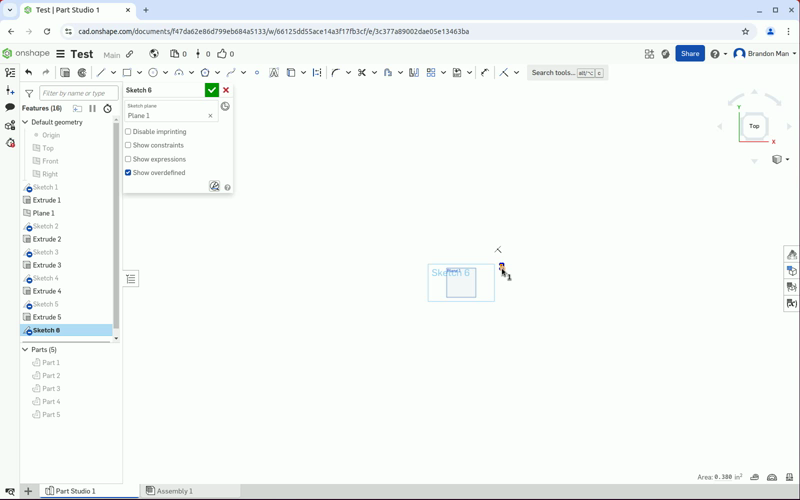
mouse_move(73, 352)
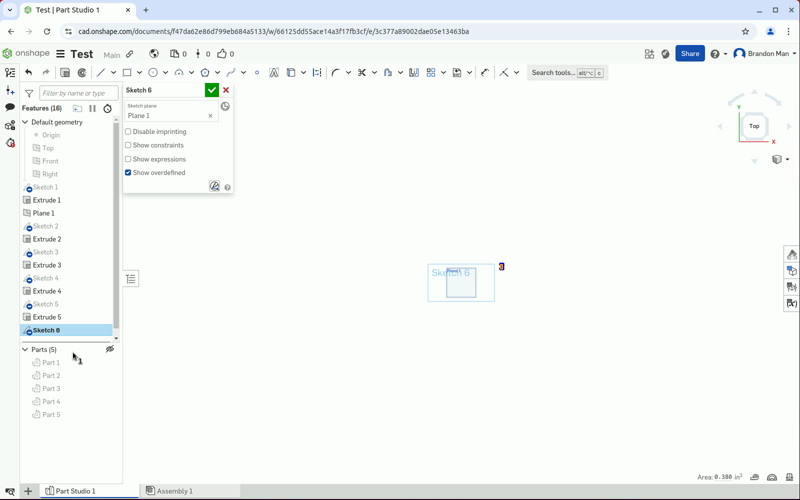
key(shift+y)
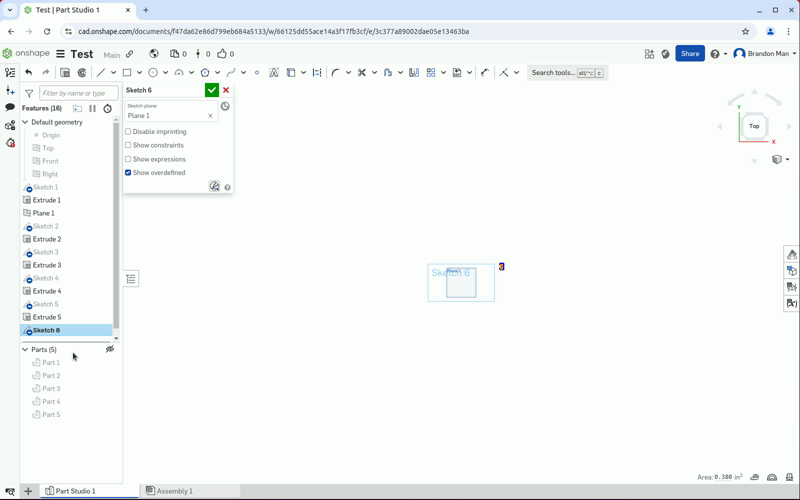
key(shift+e)
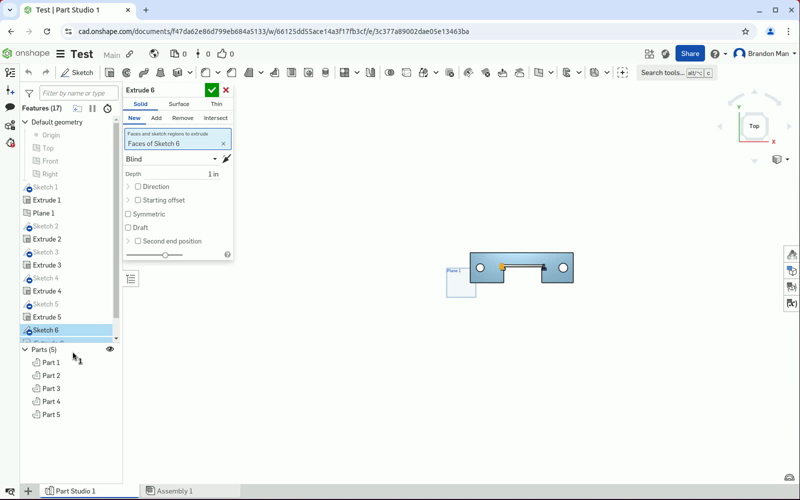
mouse_move(143, 106)
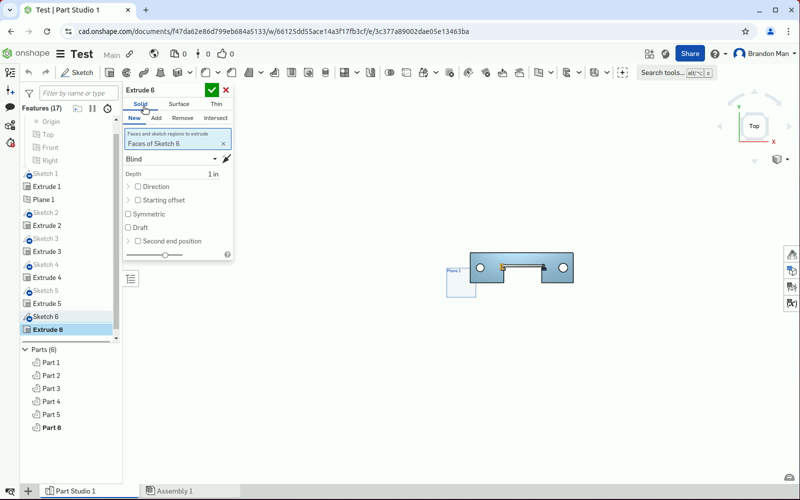
click(143, 106)
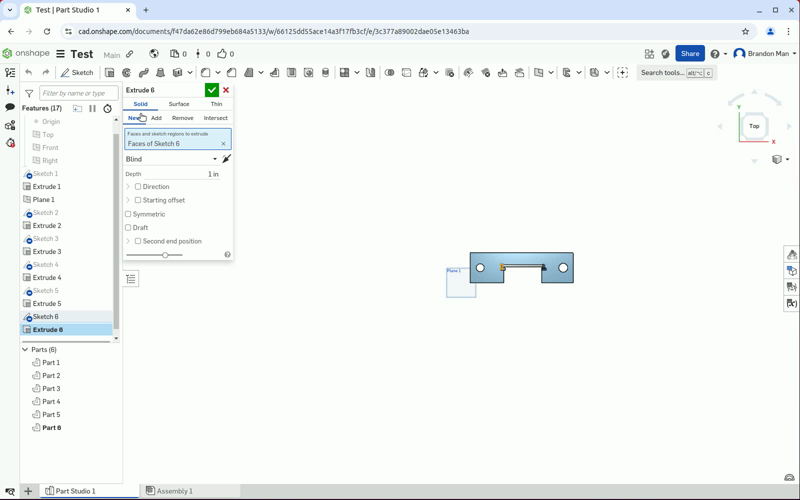
mouse_move(137, 120)
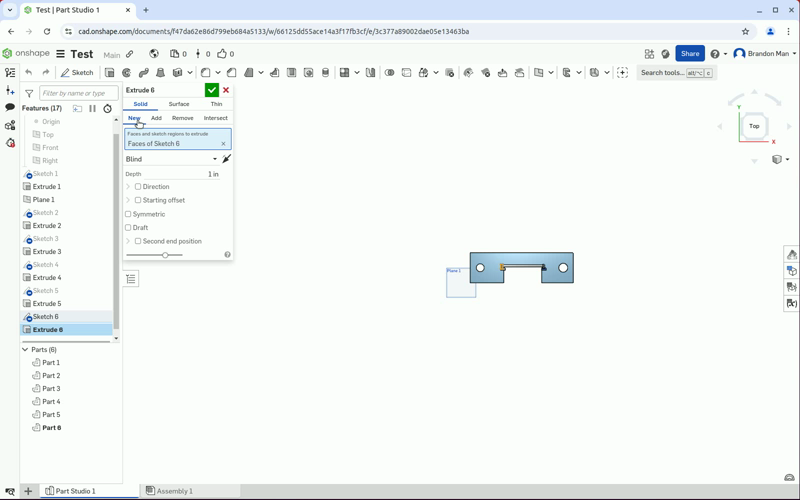
click(137, 120)
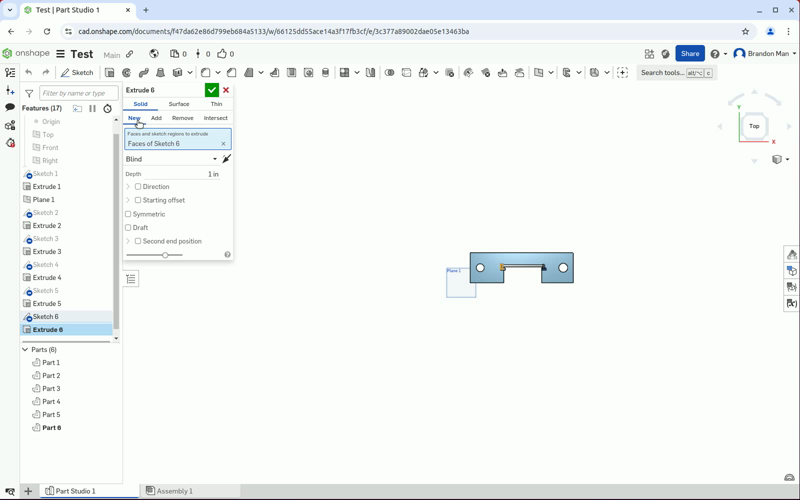
key(tab, 4)
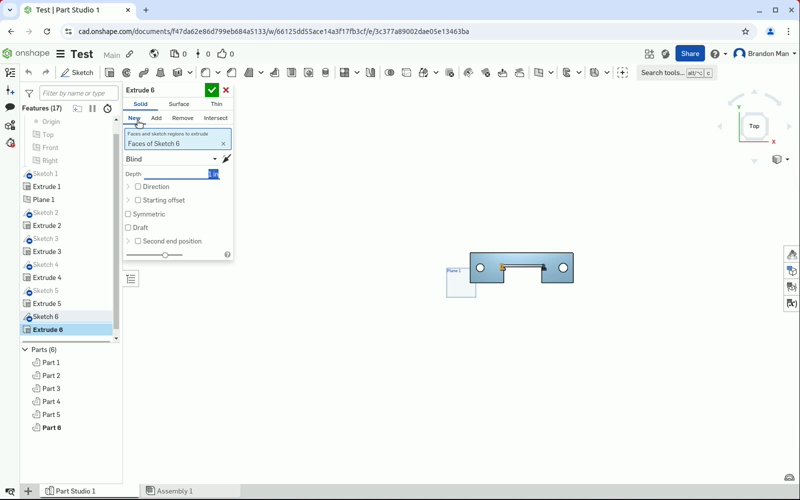
text(6.258)
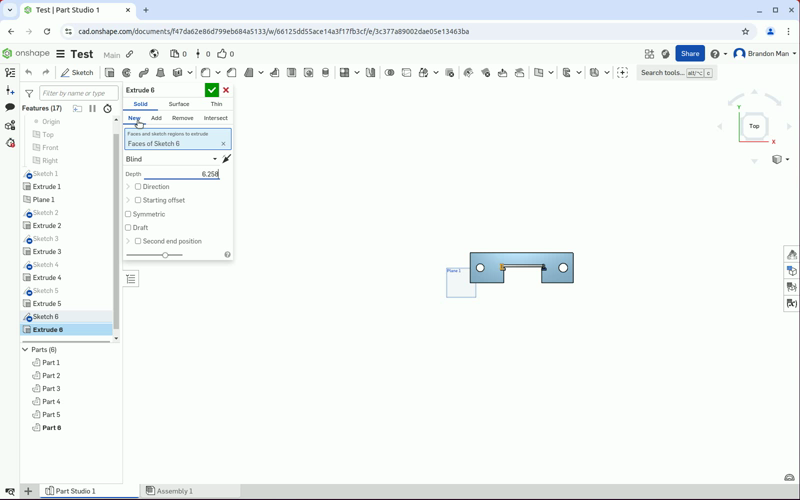
key(enter)
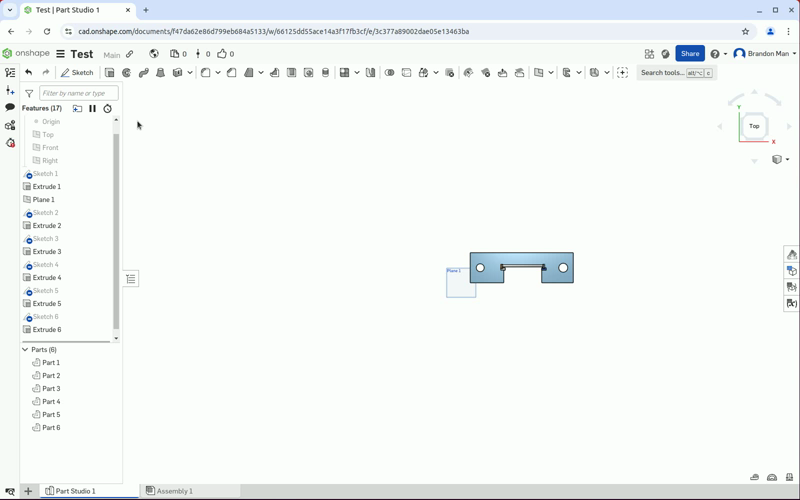
key(shift+h)
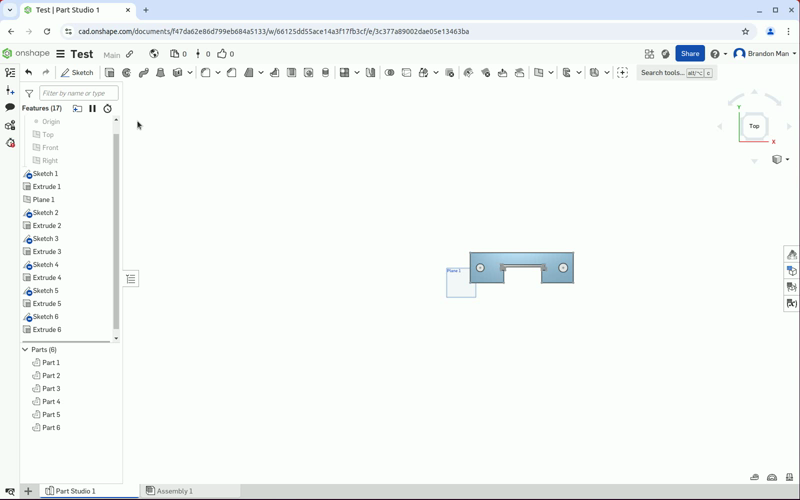
key(shift+h)
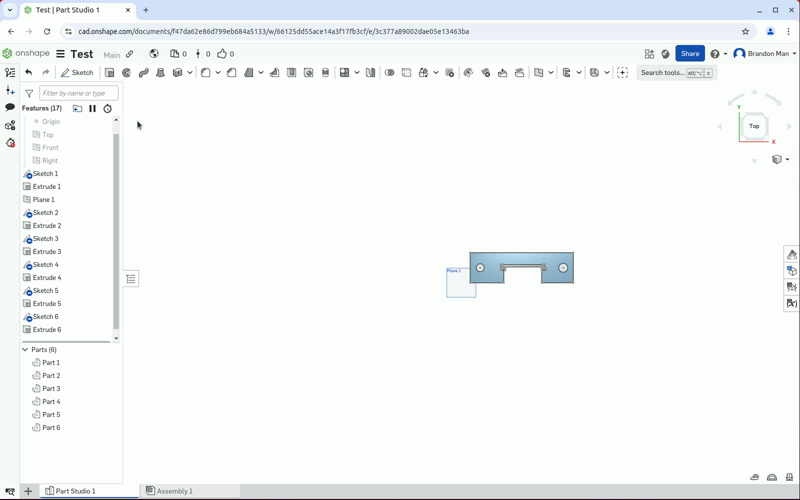
key(shift+7)
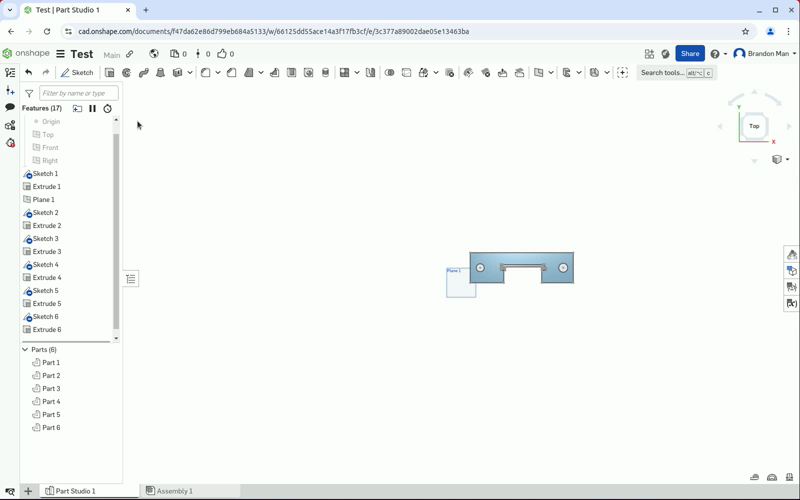
key(up, 3)
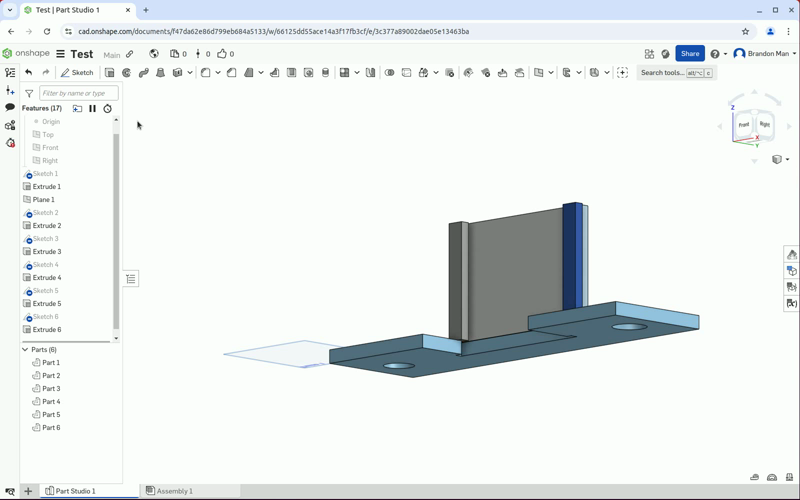
key(left, 3)
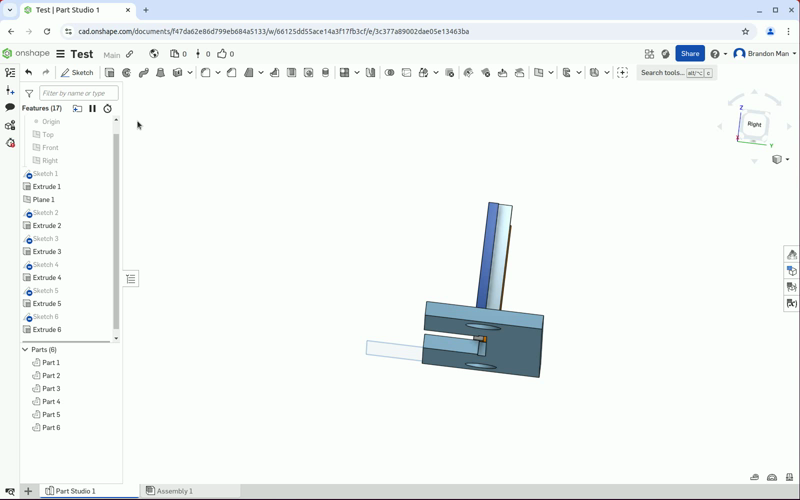
key(right, 3)
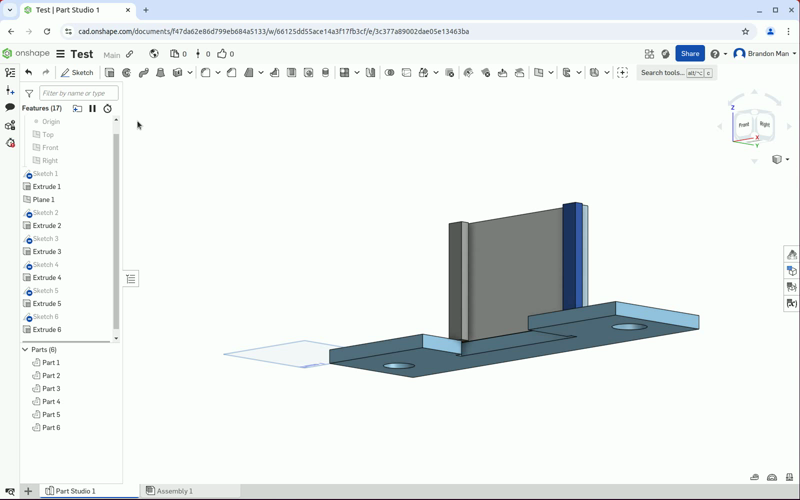
key(down, 3)
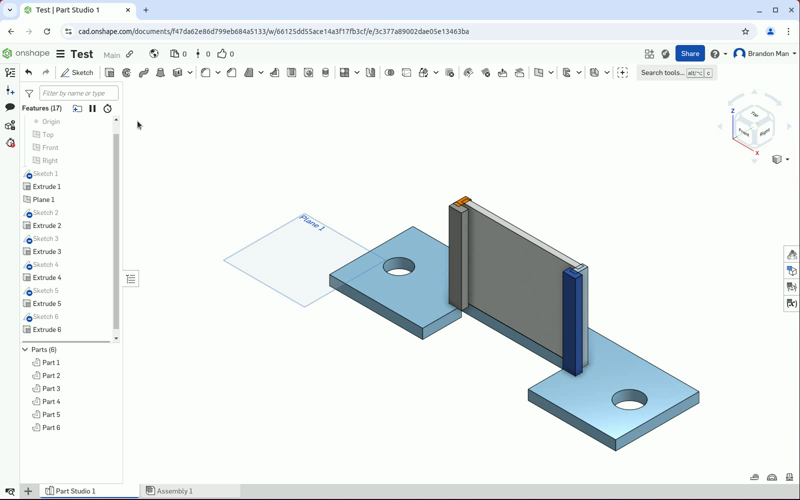
mouse_move(69, 176)
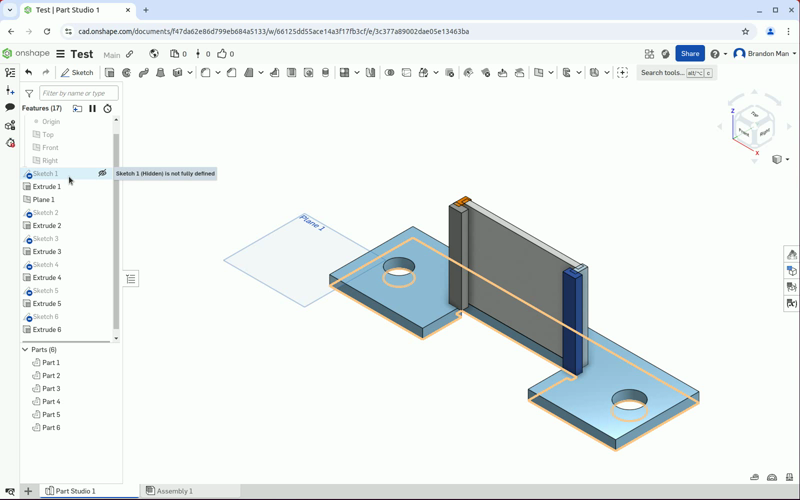
click(69, 176)